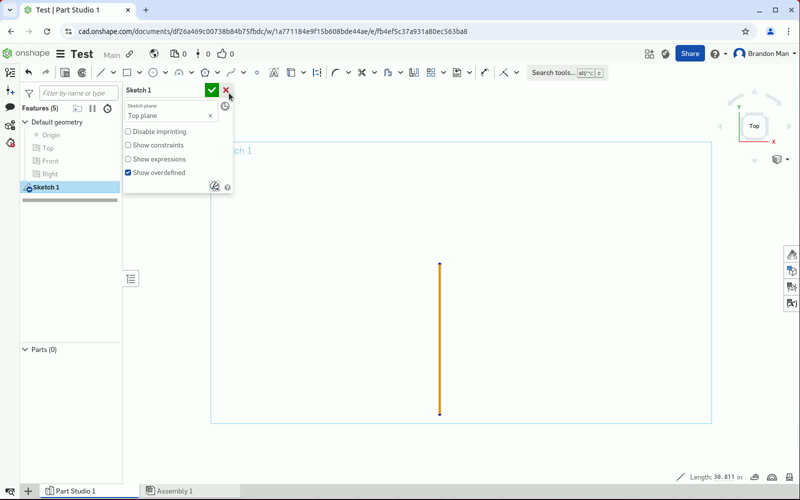
key(shift+h)
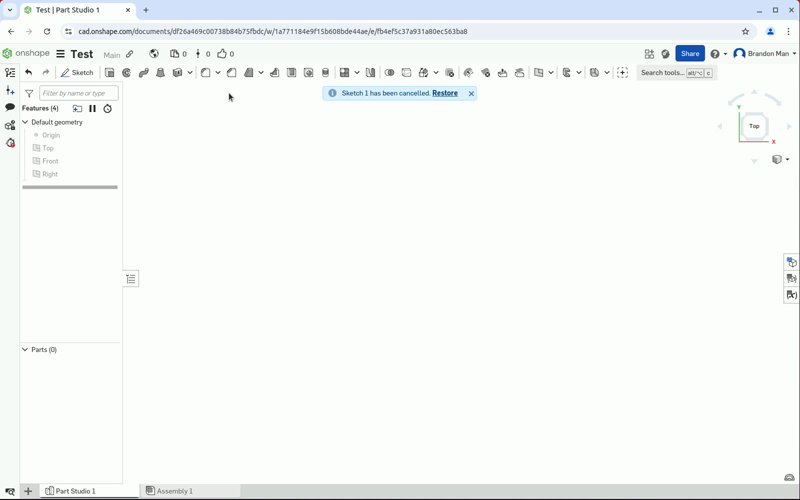
mouse_move(73, 352)
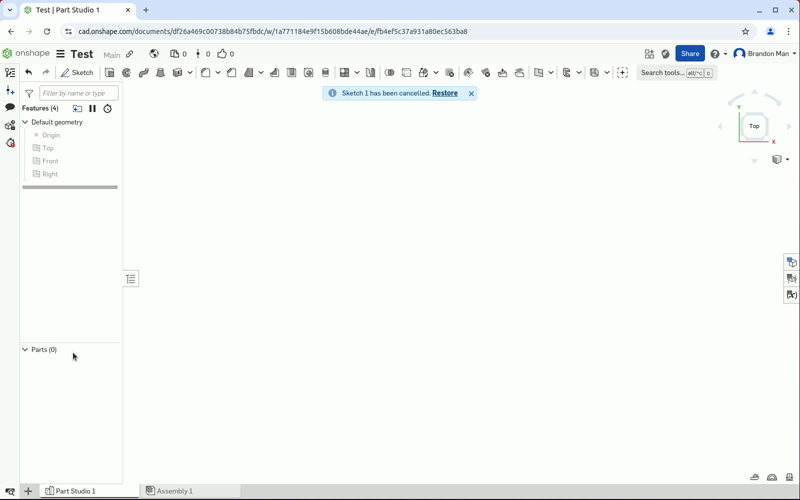
key(y)
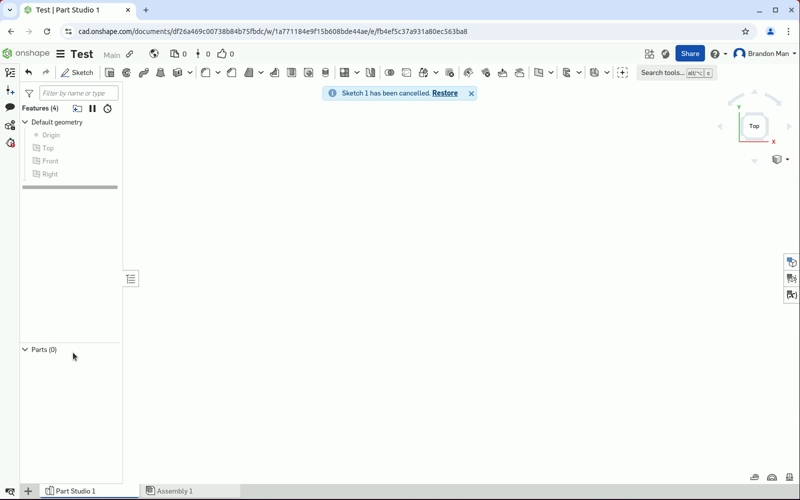
key(shift+p)
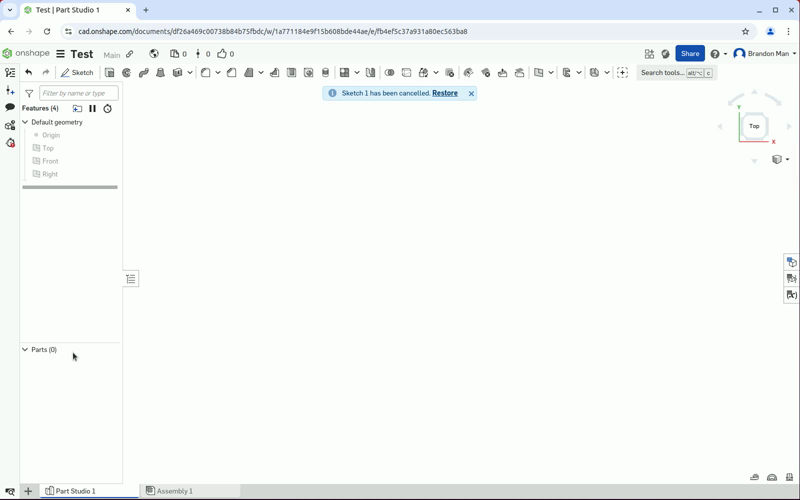
key(space)
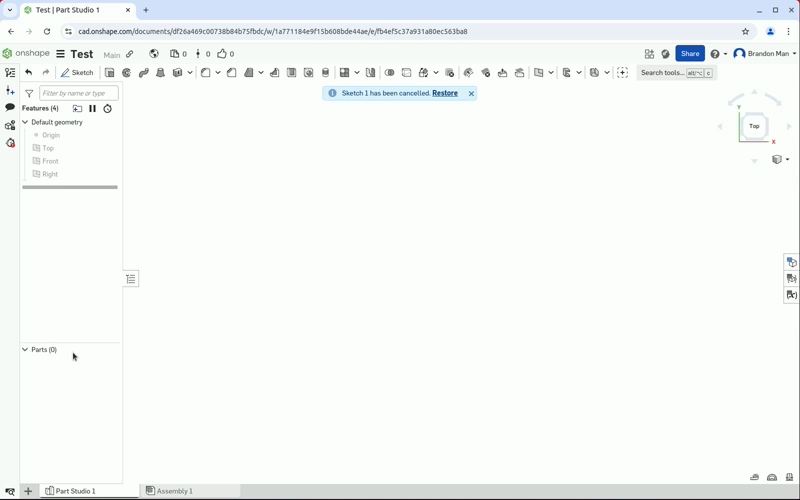
key_down(shift)
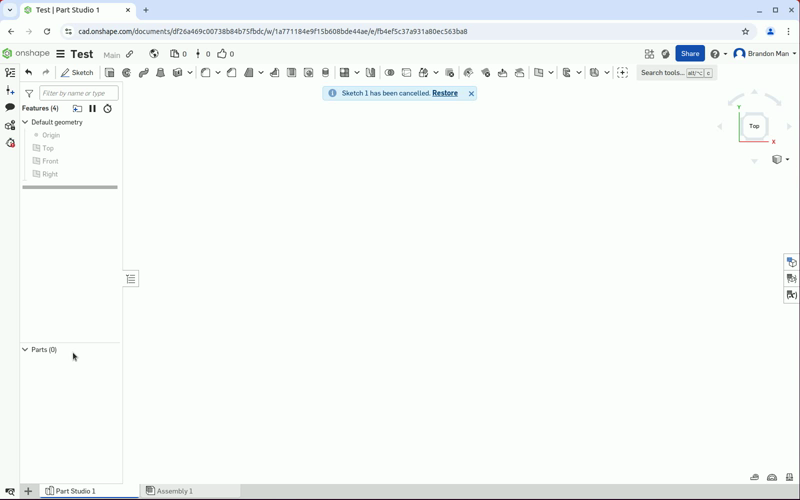
key(up)
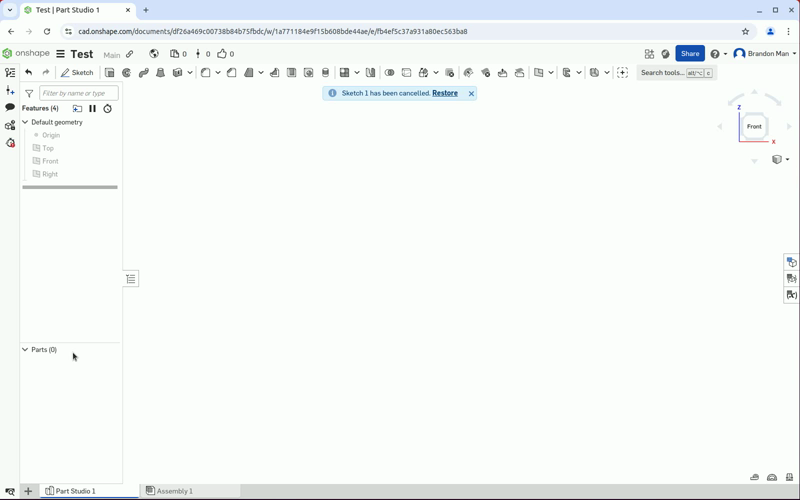
key_up(shift)
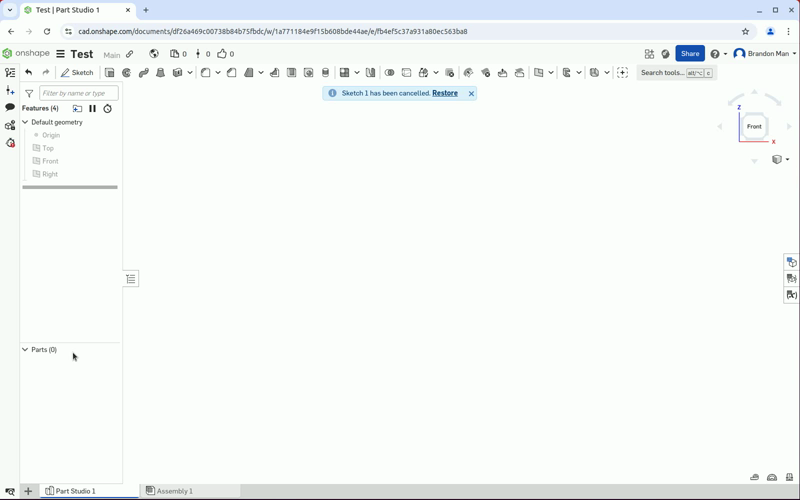
mouse_move(73, 352)
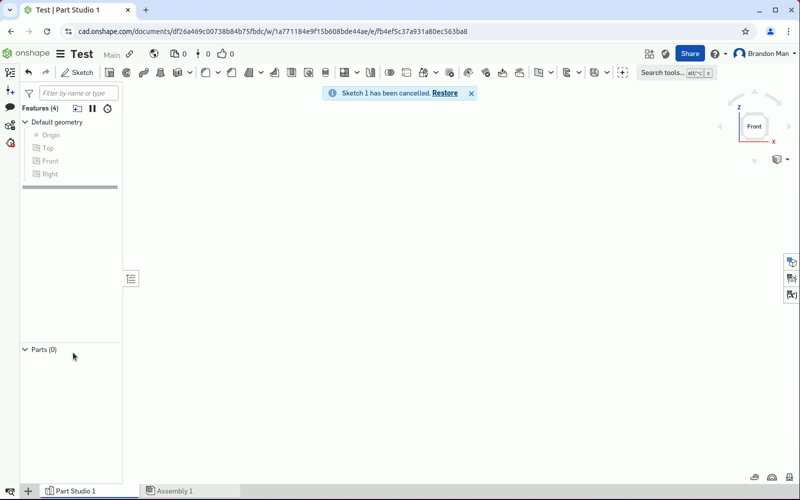
key(shift+y)
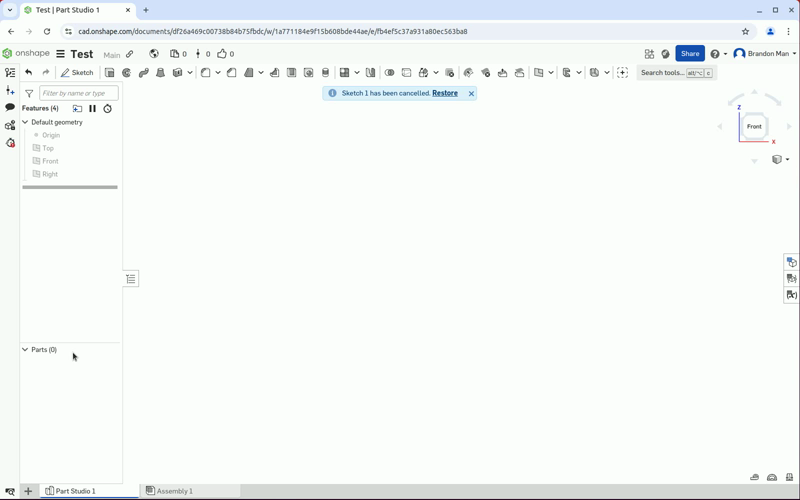
key(shift+s)
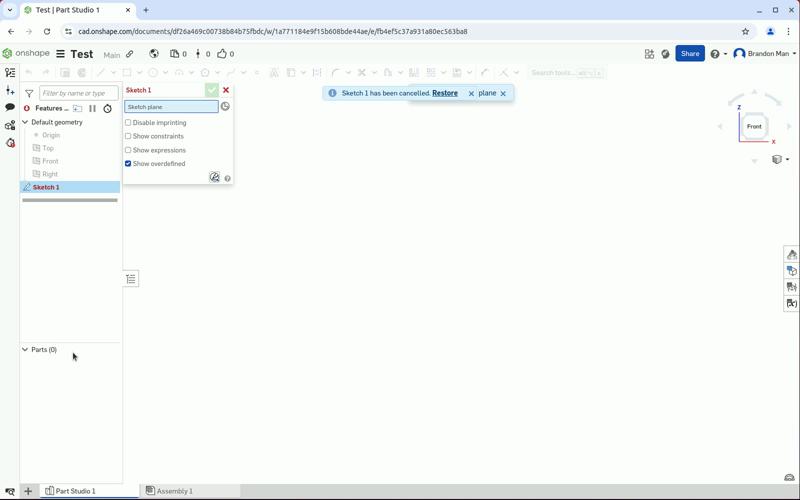
mouse_move(73, 163)
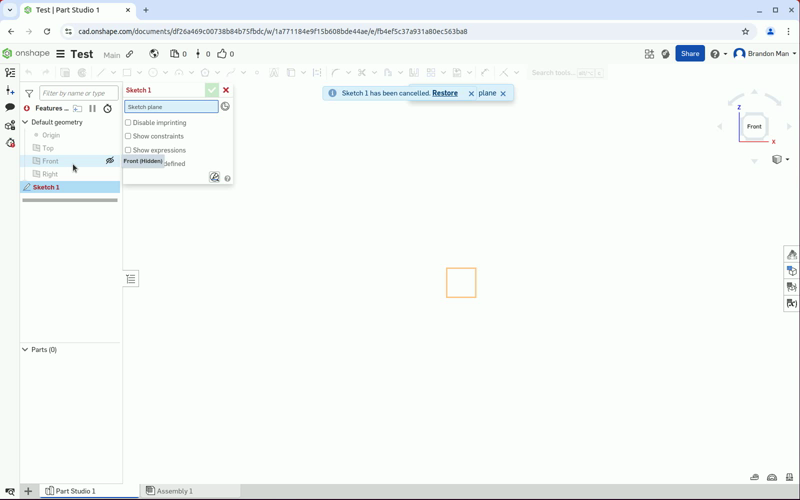
click(73, 163)
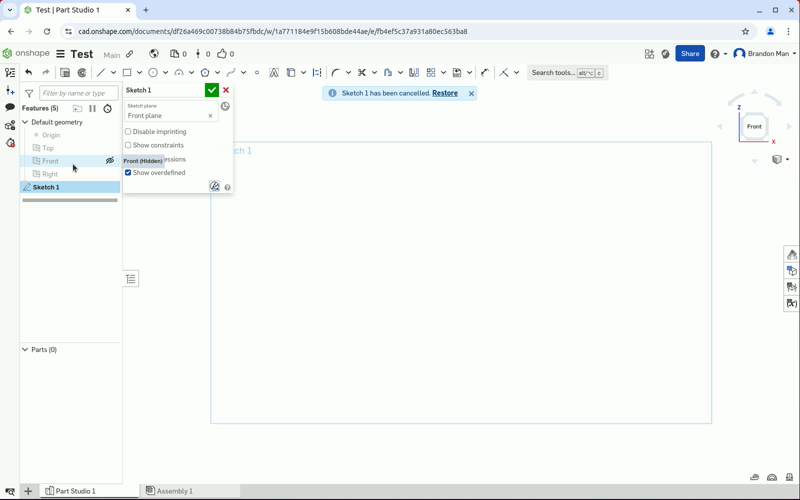
mouse_move(73, 352)
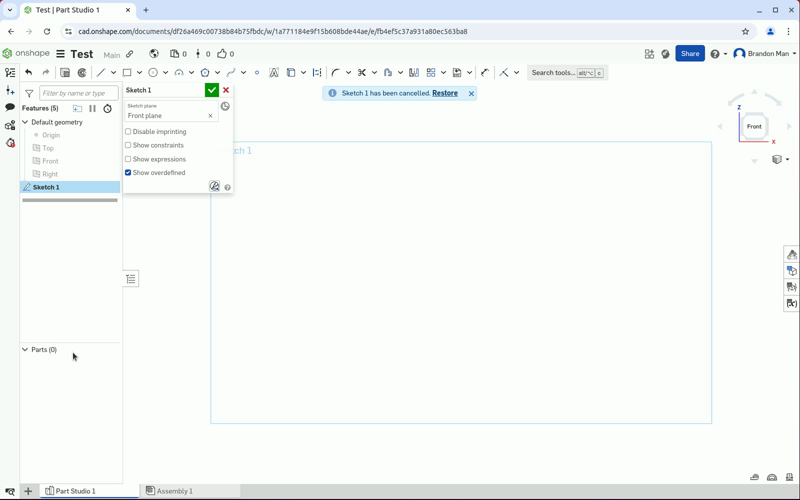
key(y)
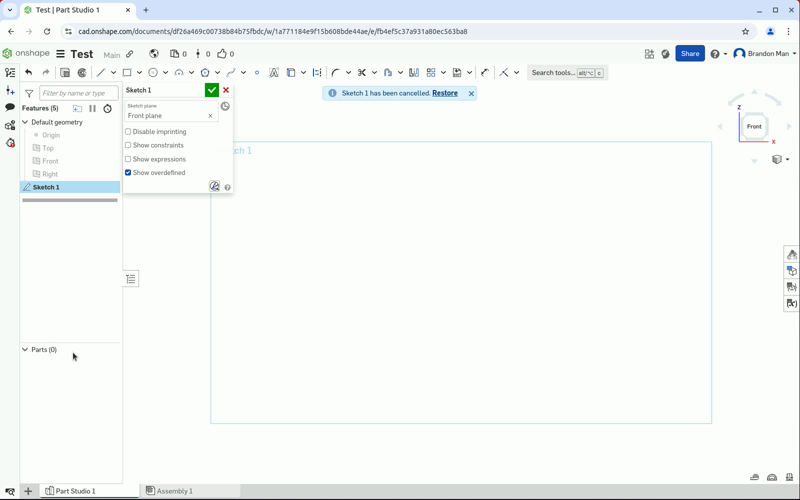
key(l)
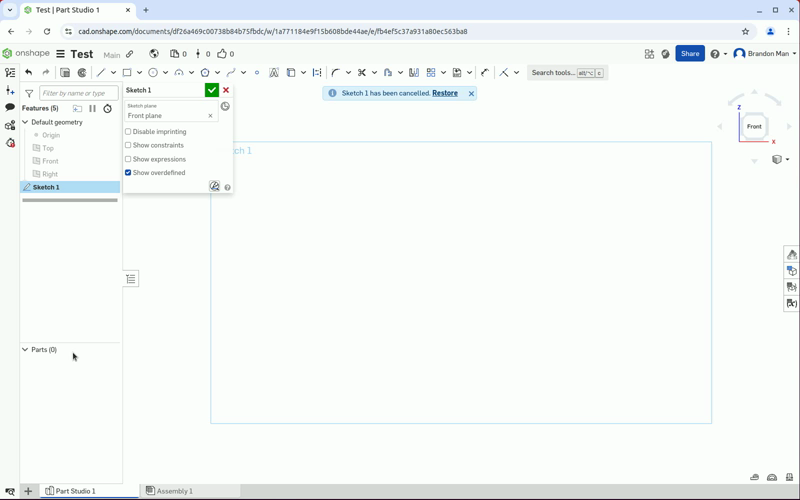
key_down(shift)
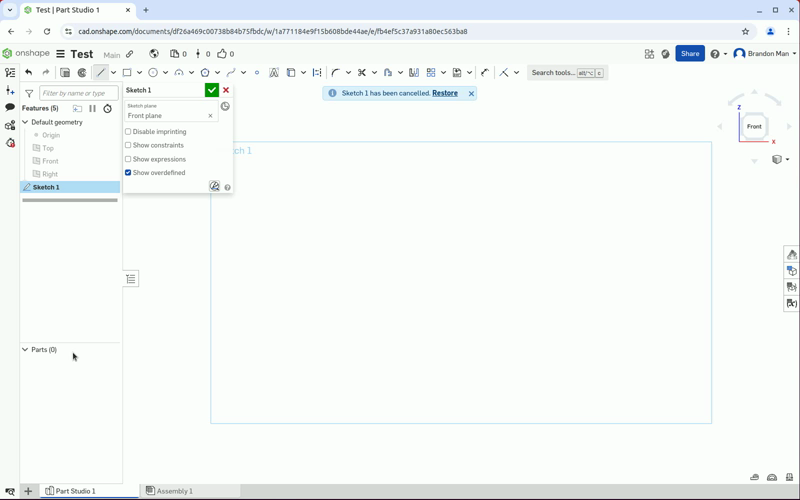
mouse_move(422, 171)
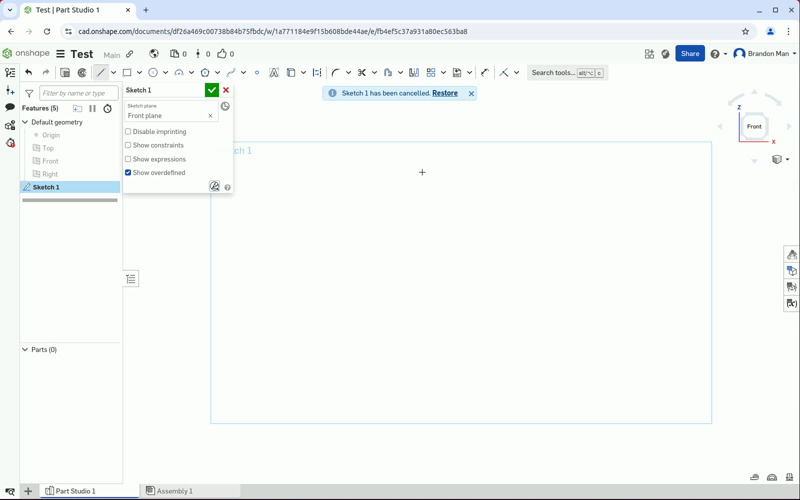
click(422, 171)
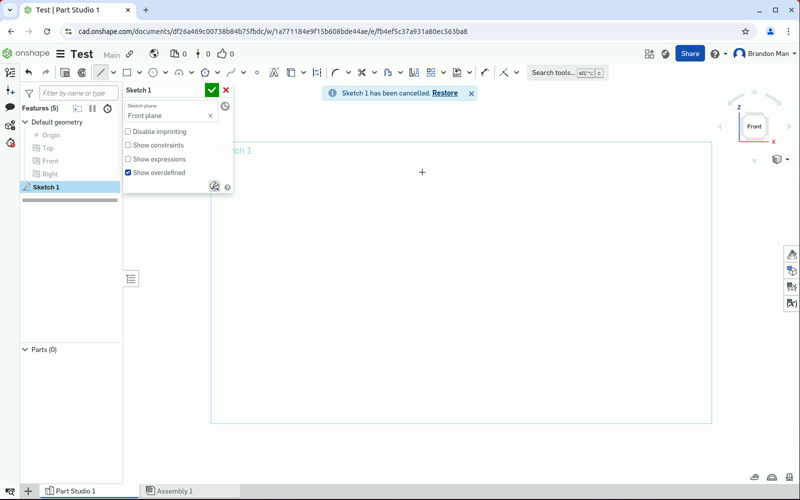
key_up(shift)
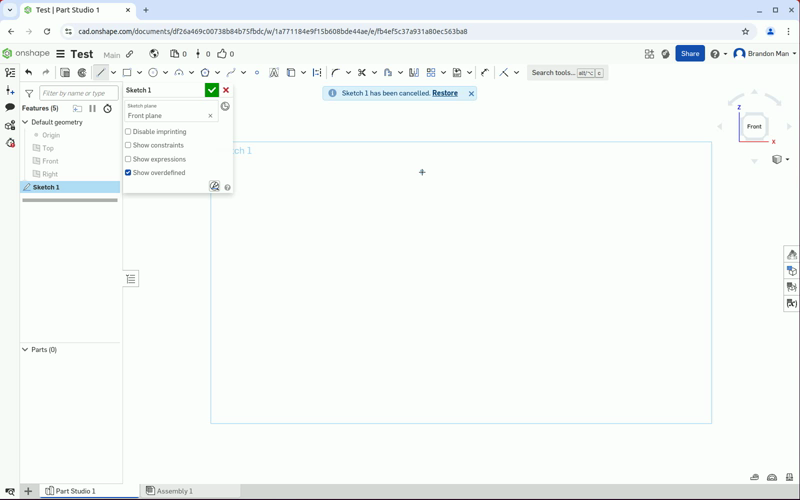
key_down(shift)
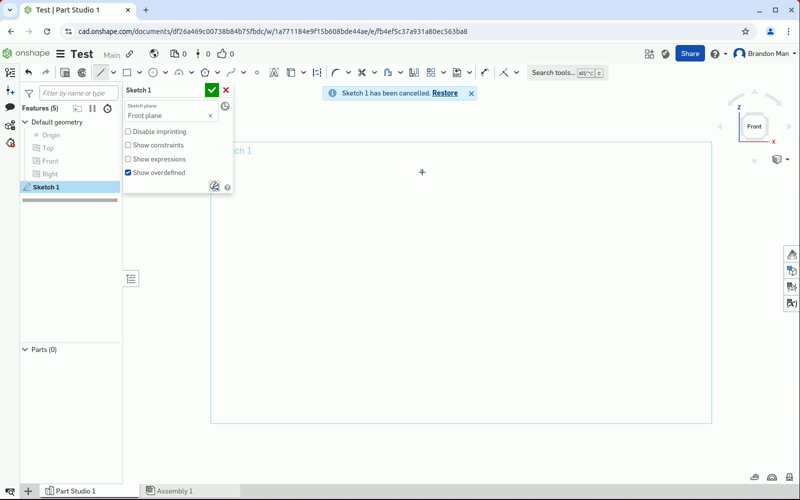
mouse_move(498, 171)
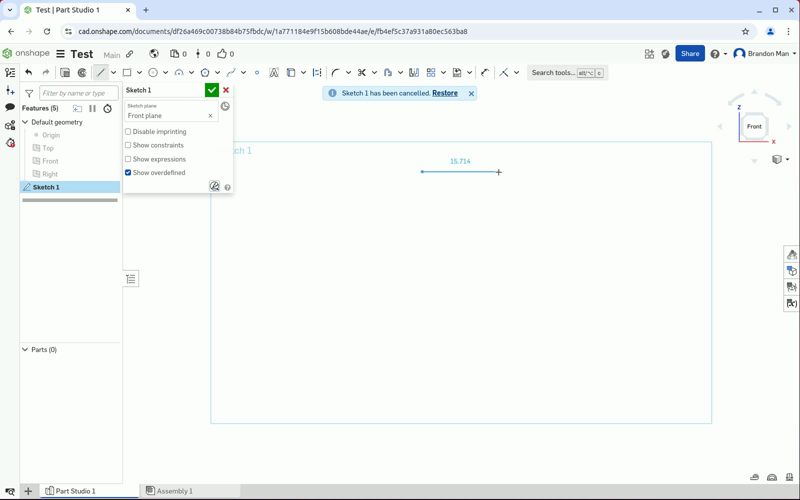
click(498, 171)
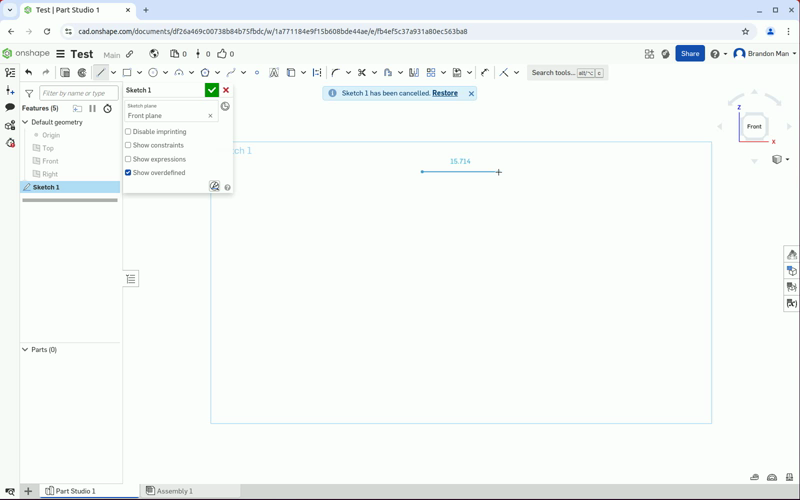
key_up(shift)
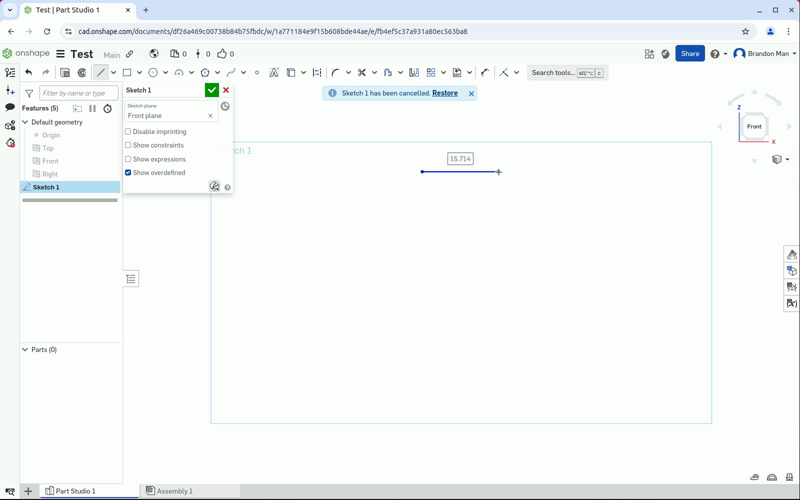
key_down(shift)
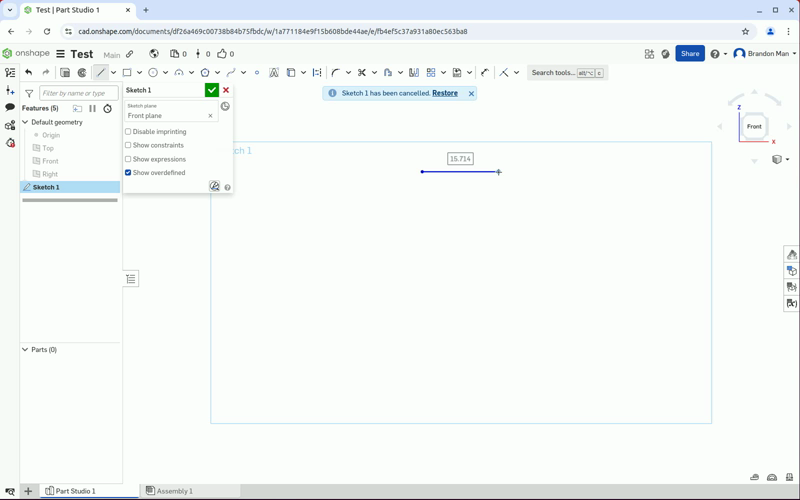
mouse_move(528, 171)
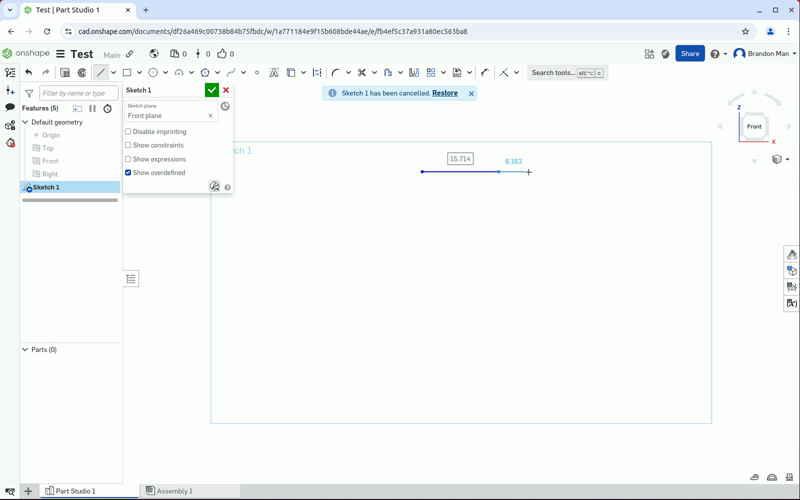
mouse_move(498, 170)
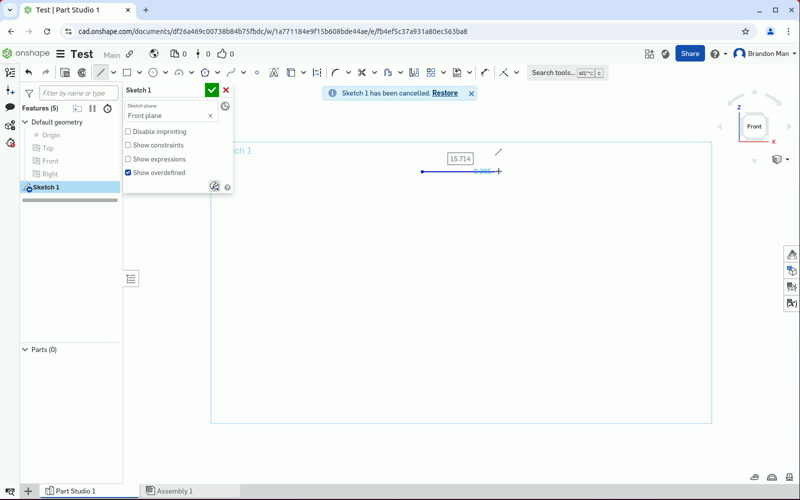
scroll(6)
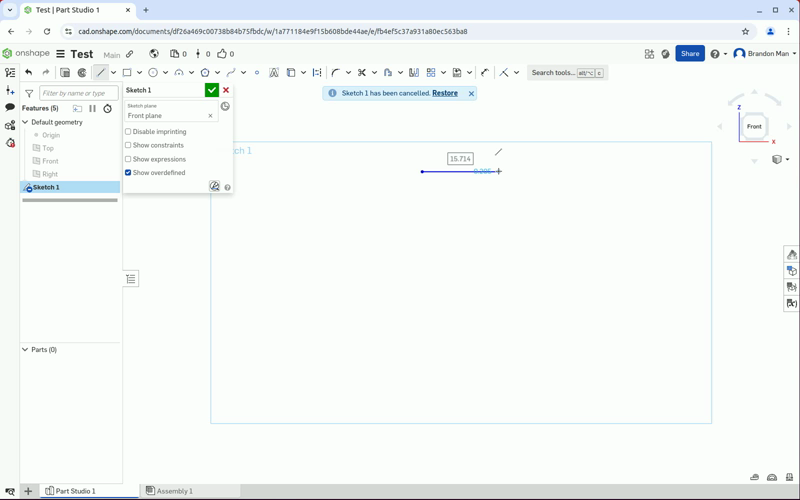
scroll(6)
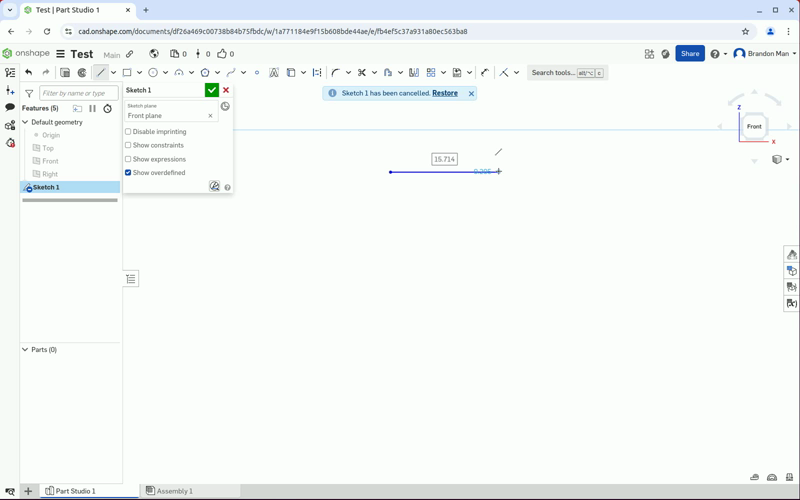
scroll(6)
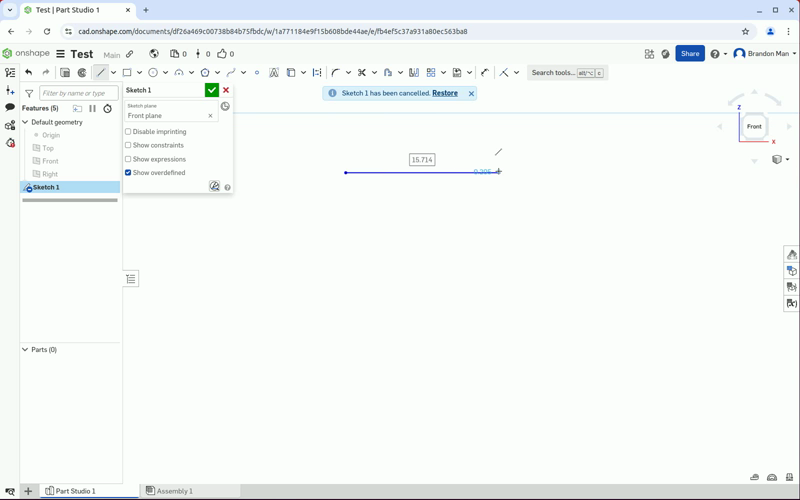
scroll(6)
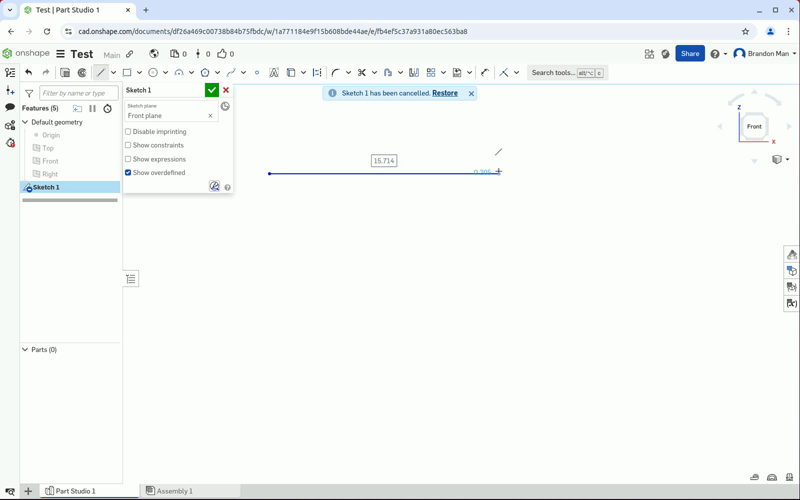
scroll(6)
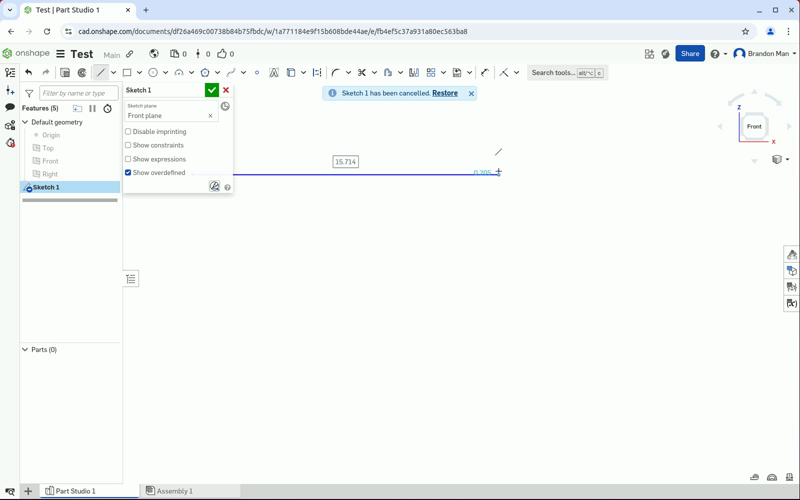
scroll(6)
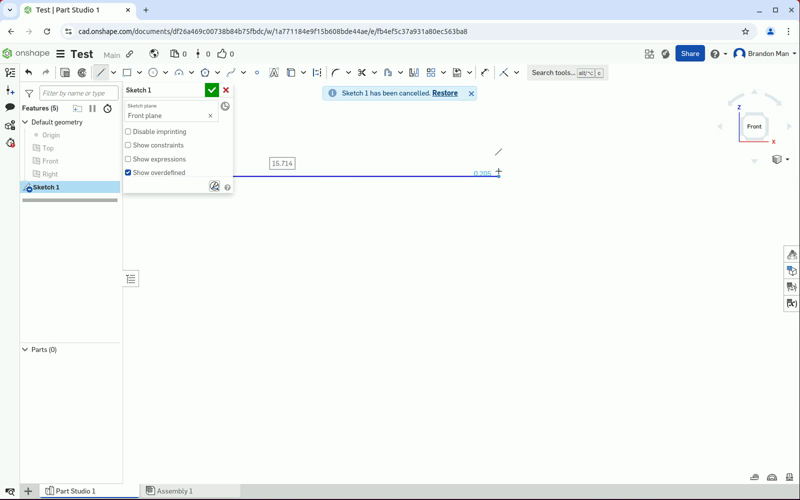
scroll(6)
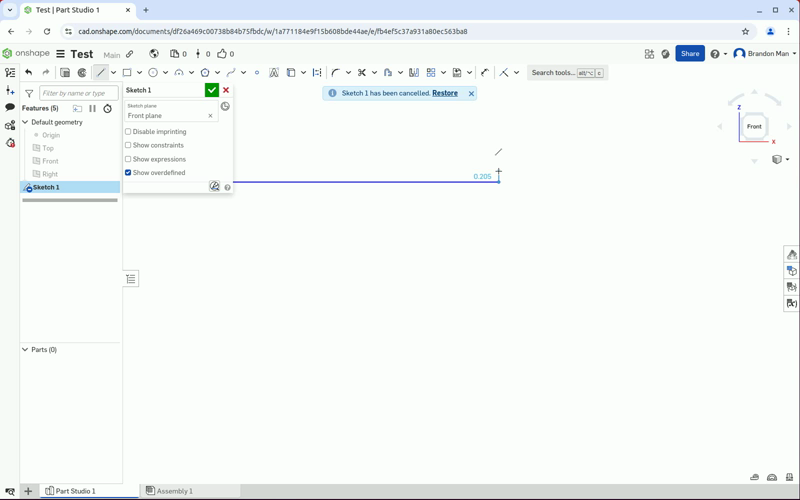
click(498, 170)
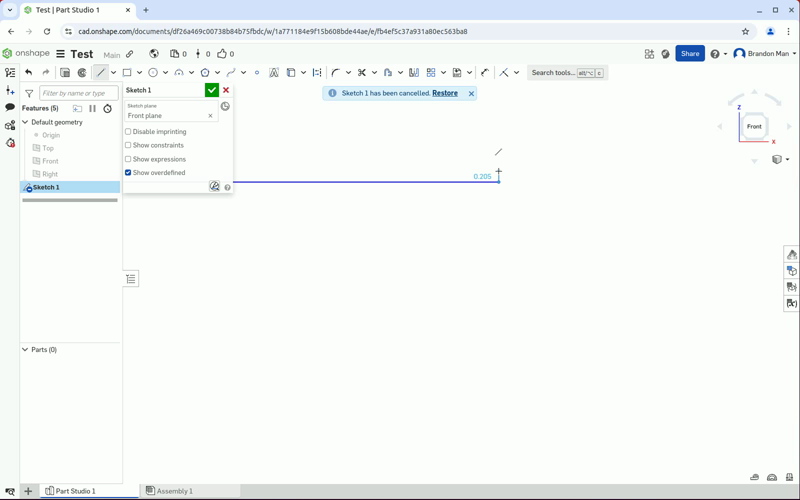
scroll(-6)
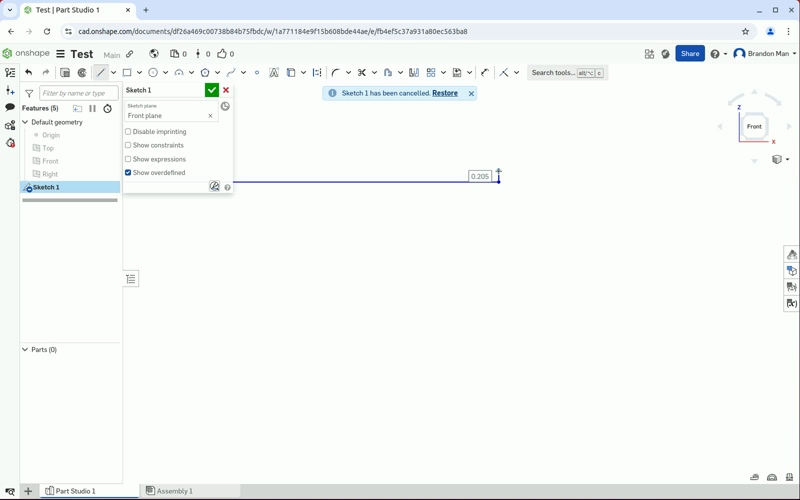
scroll(-6)
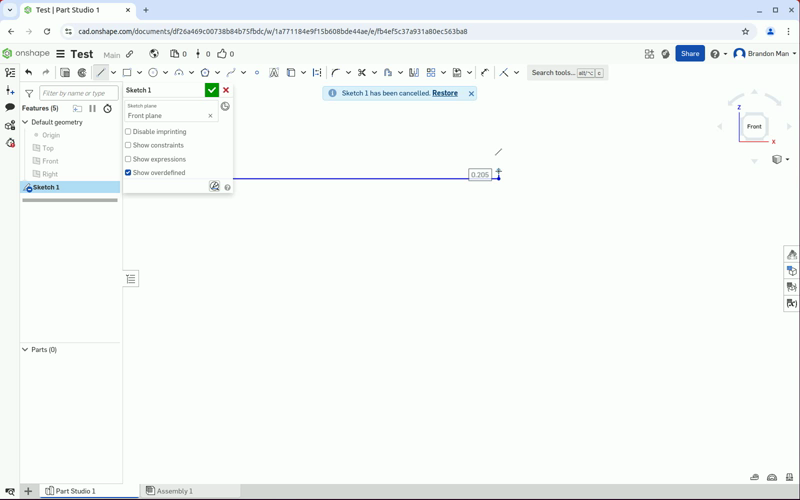
scroll(-6)
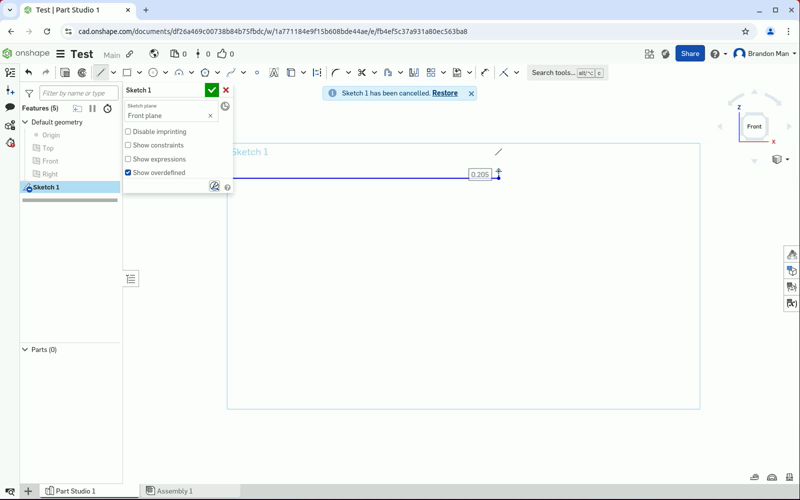
scroll(-6)
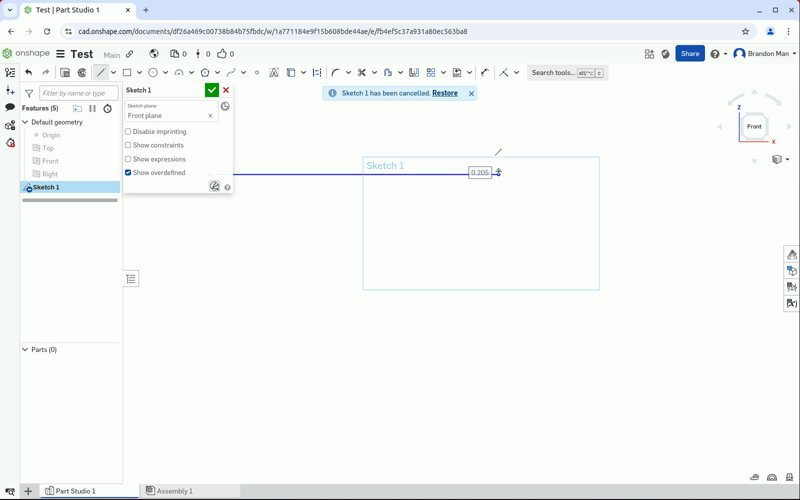
scroll(-6)
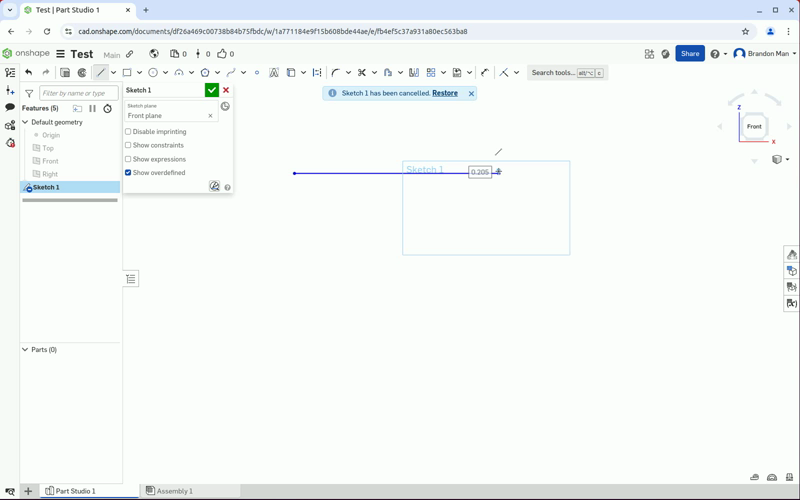
scroll(-6)
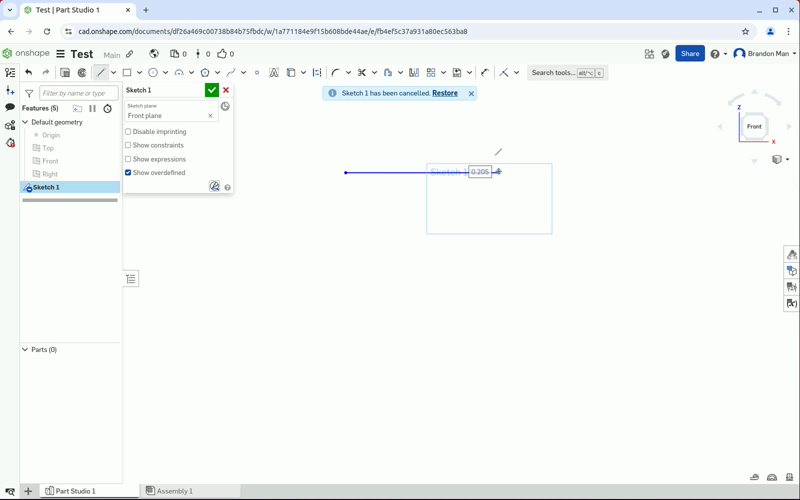
scroll(-6)
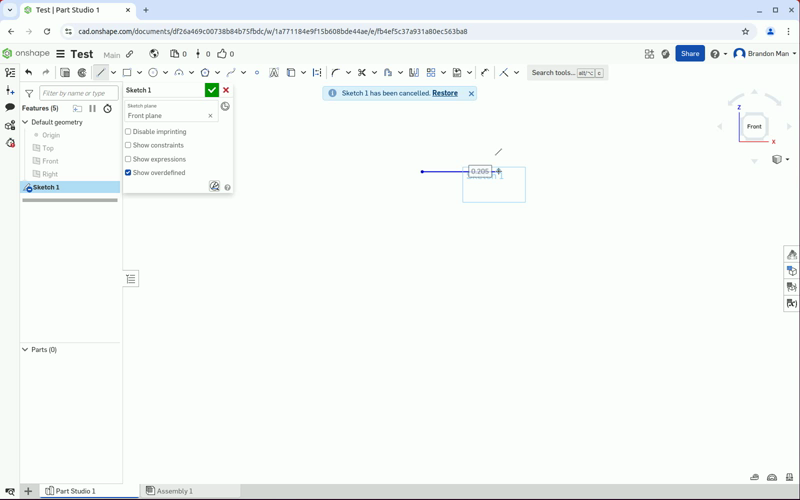
key_up(shift)
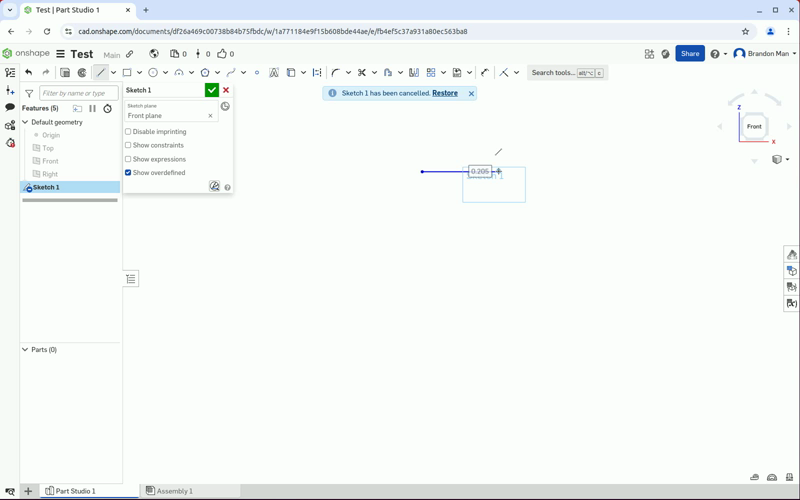
key_down(shift)
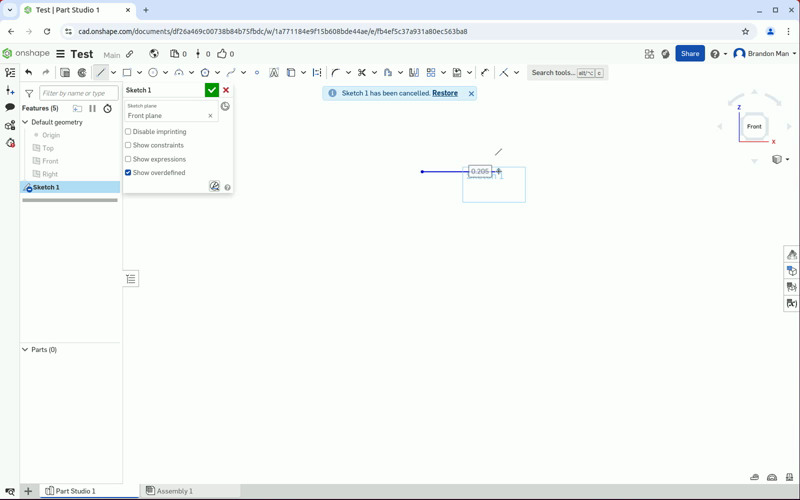
mouse_move(422, 170)
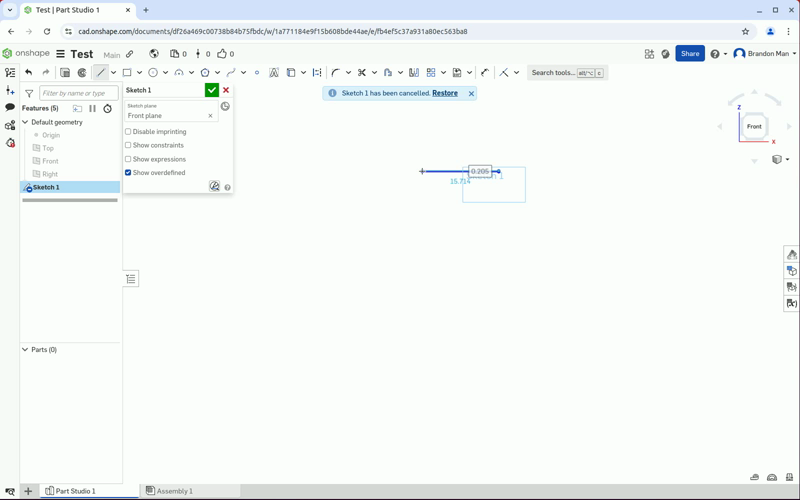
scroll(6)
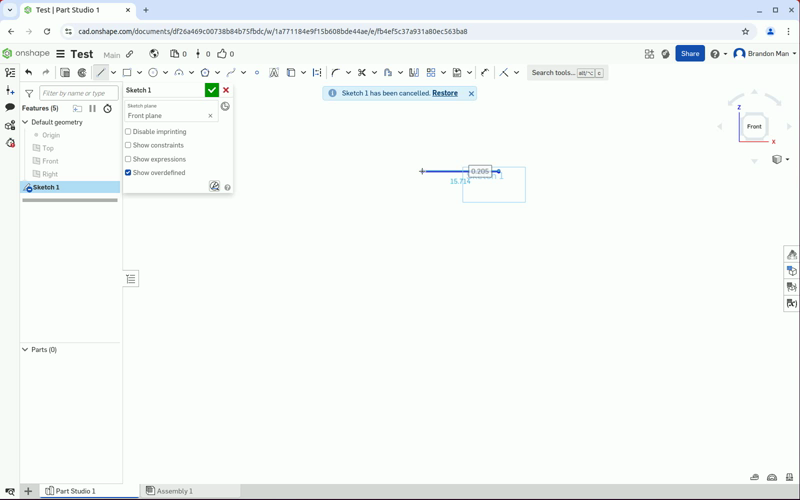
scroll(6)
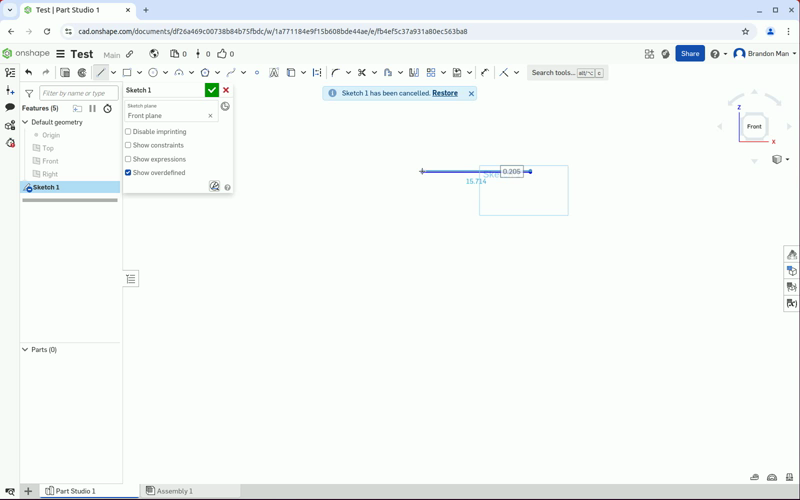
scroll(6)
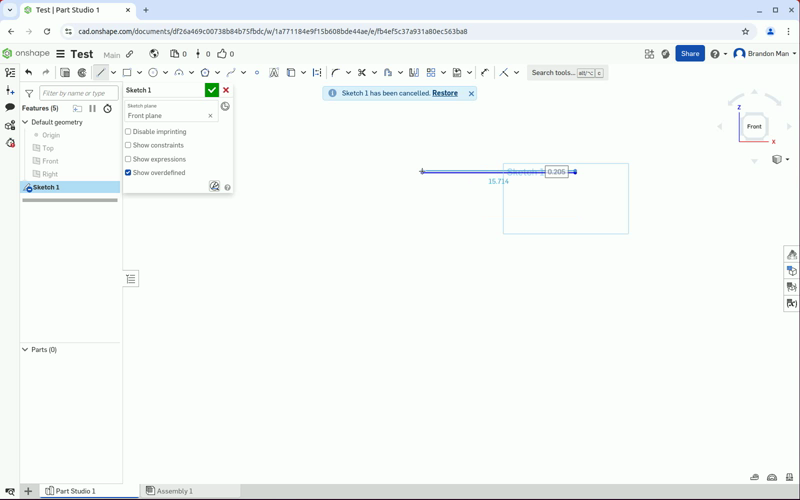
scroll(6)
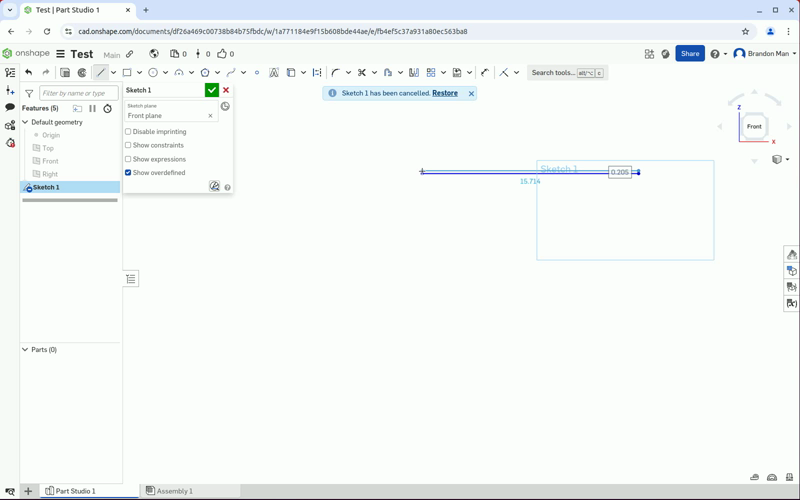
scroll(6)
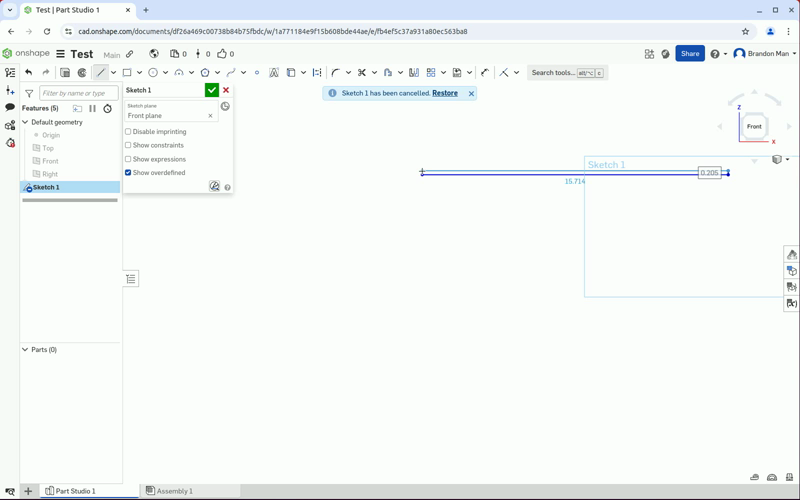
scroll(6)
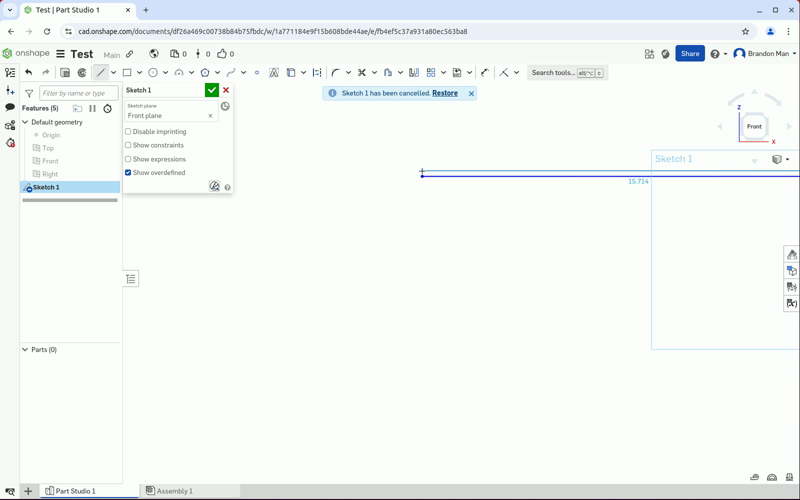
scroll(6)
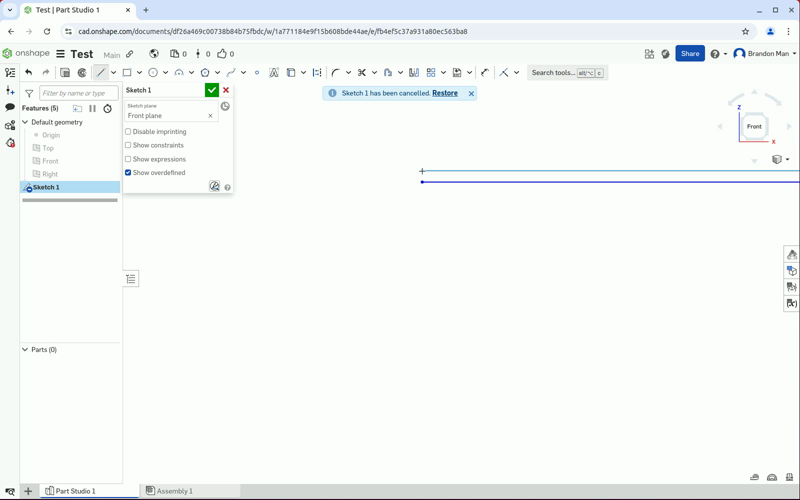
click(422, 170)
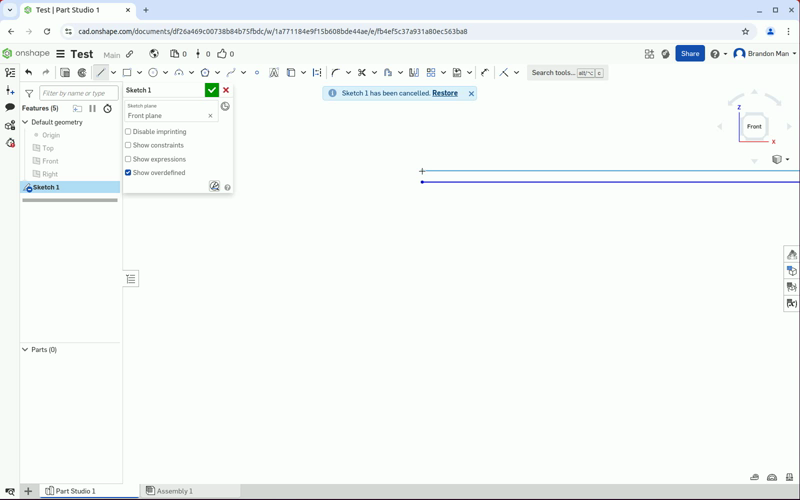
scroll(-6)
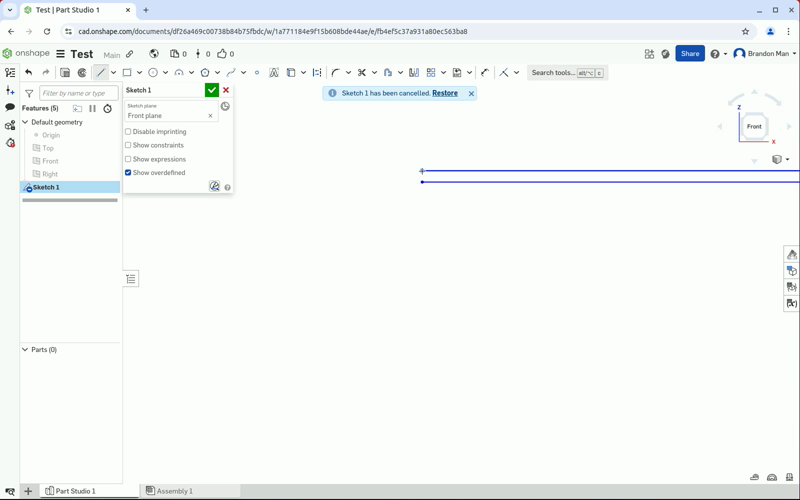
scroll(-6)
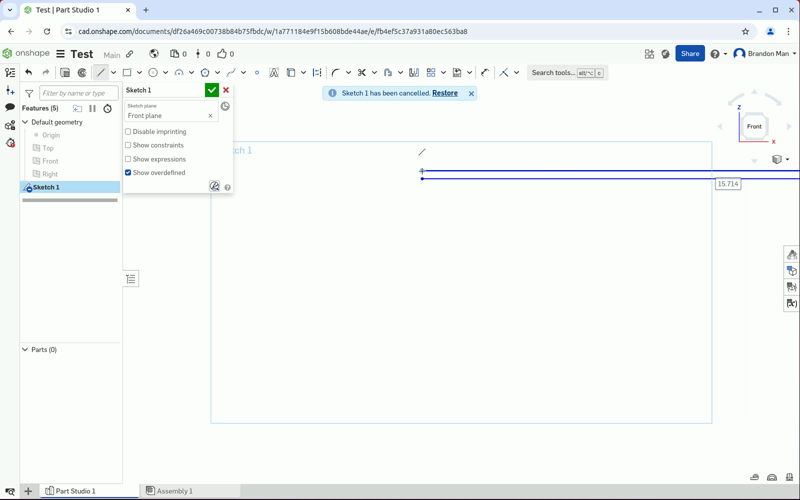
scroll(-6)
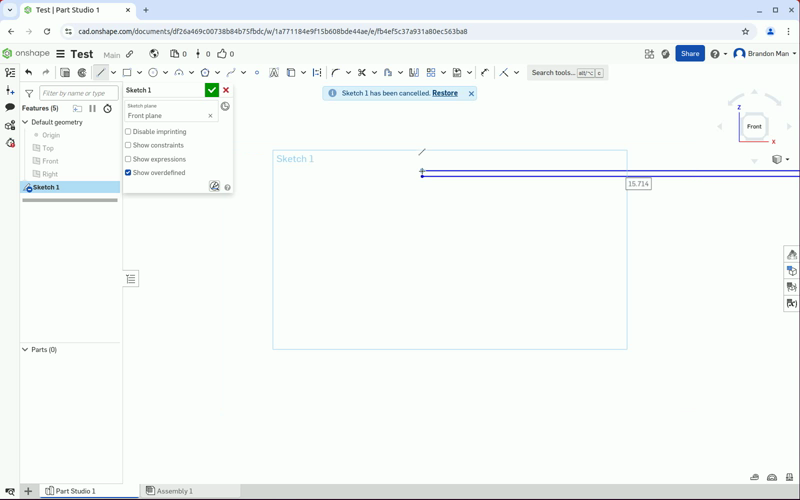
scroll(-6)
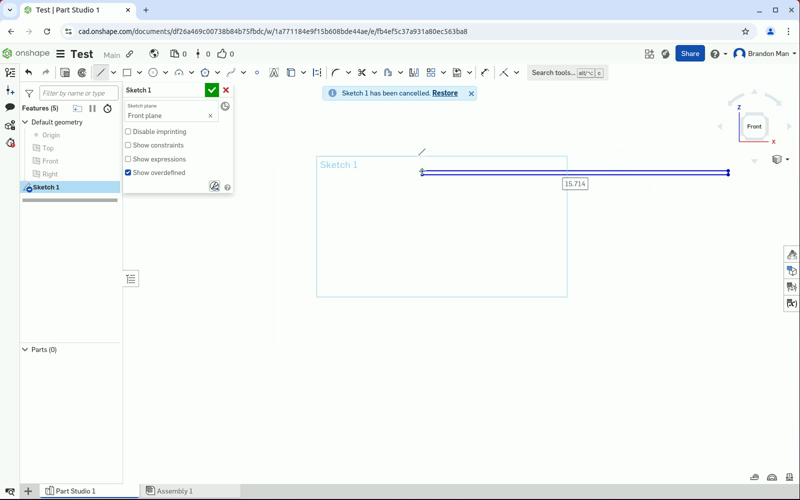
scroll(-6)
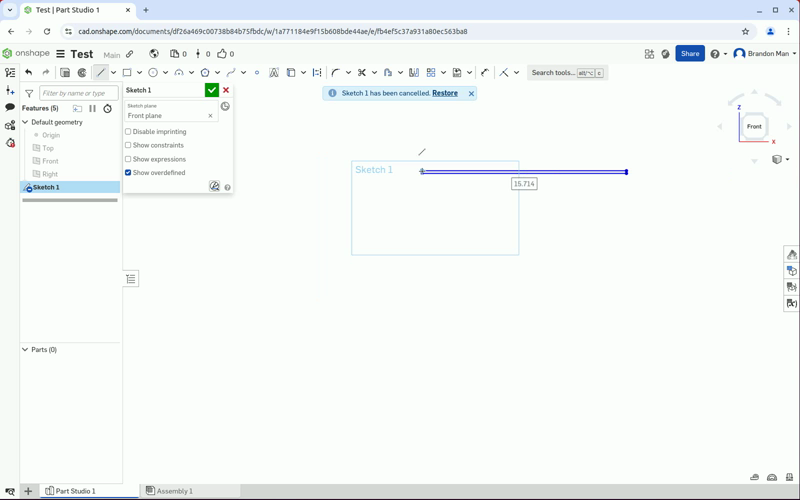
scroll(-6)
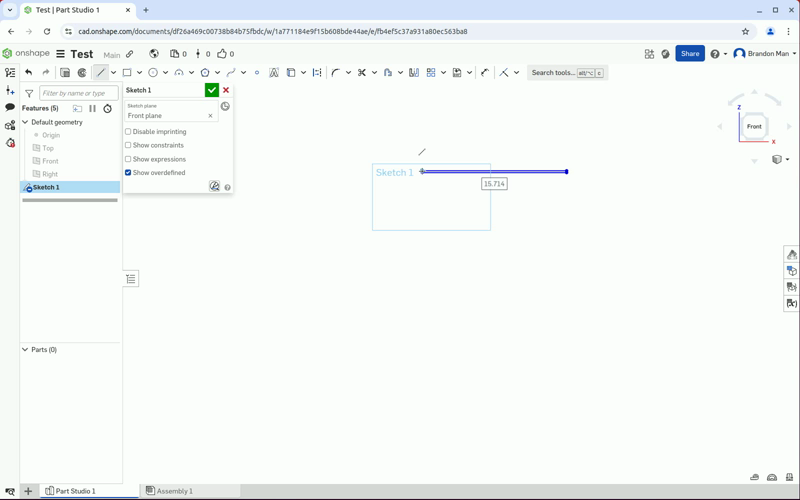
scroll(-6)
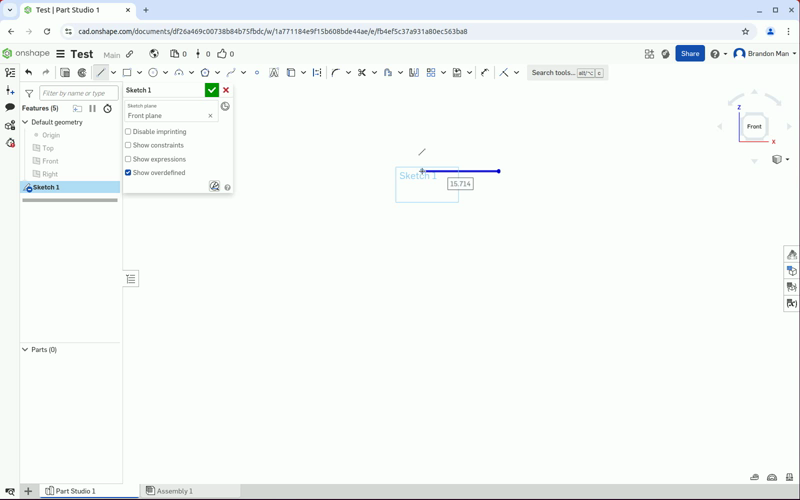
key_up(shift)
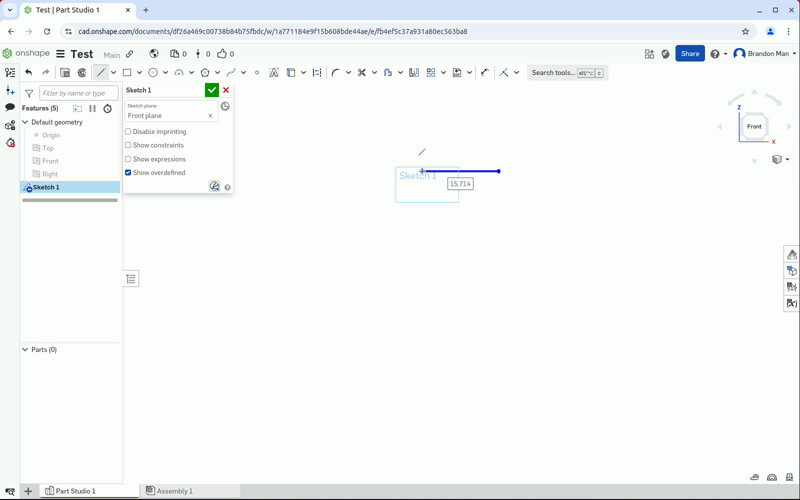
mouse_move(452, 170)
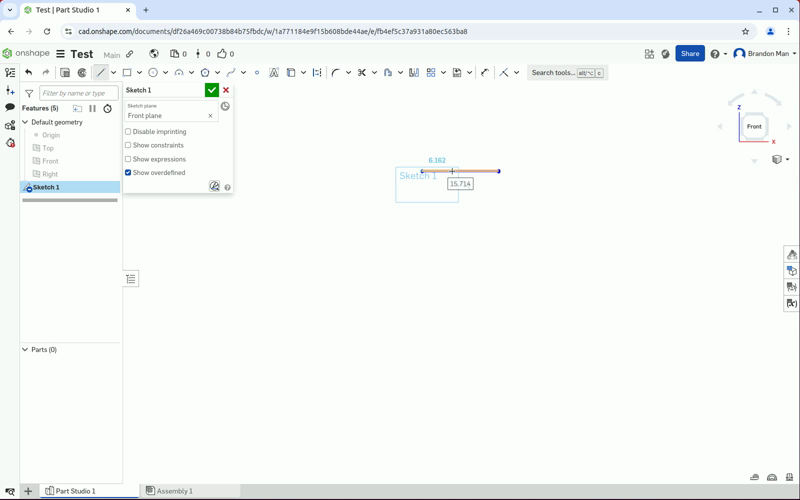
key_down(shift)
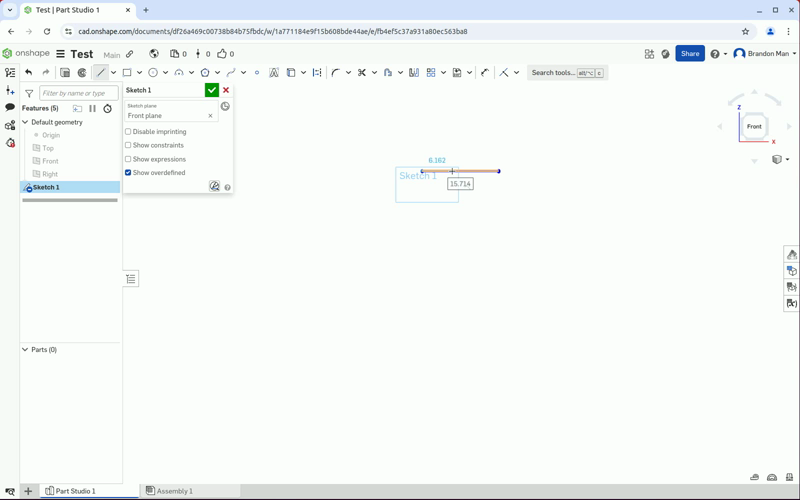
mouse_move(422, 171)
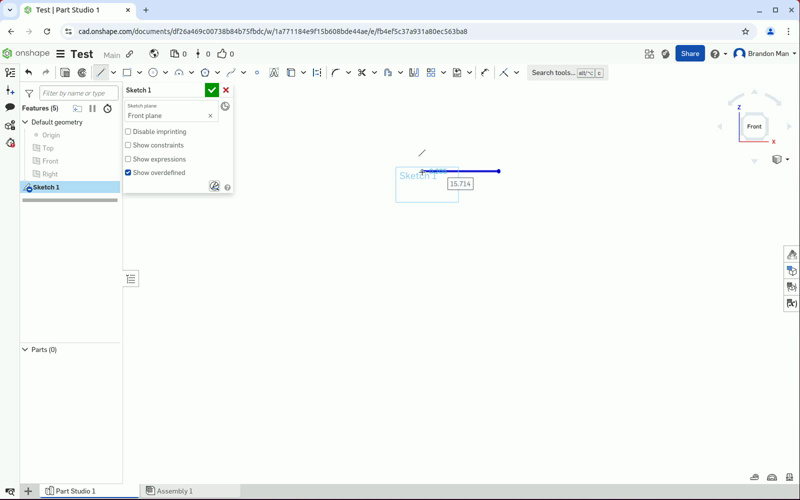
scroll(6)
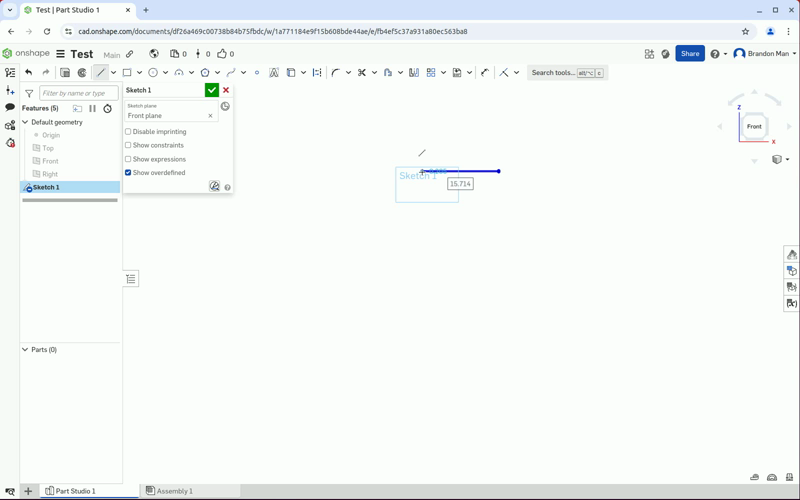
scroll(6)
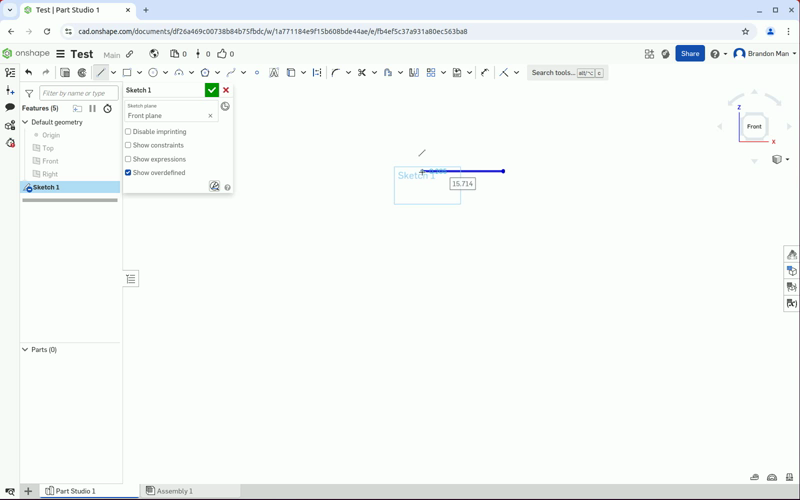
scroll(6)
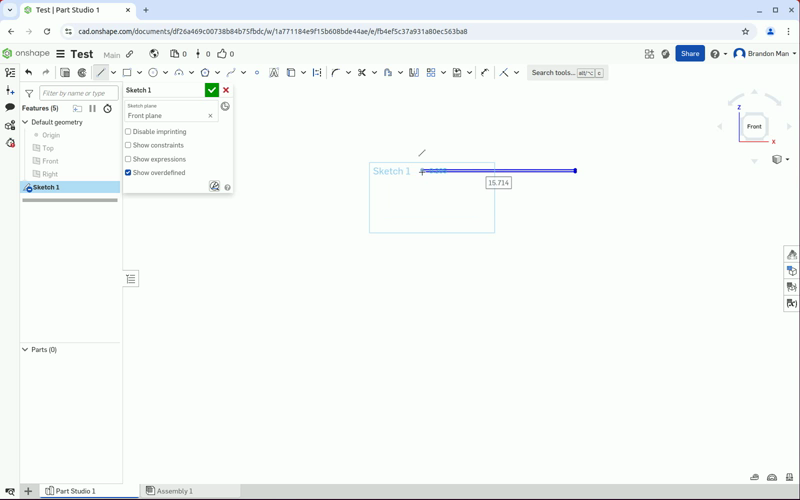
scroll(6)
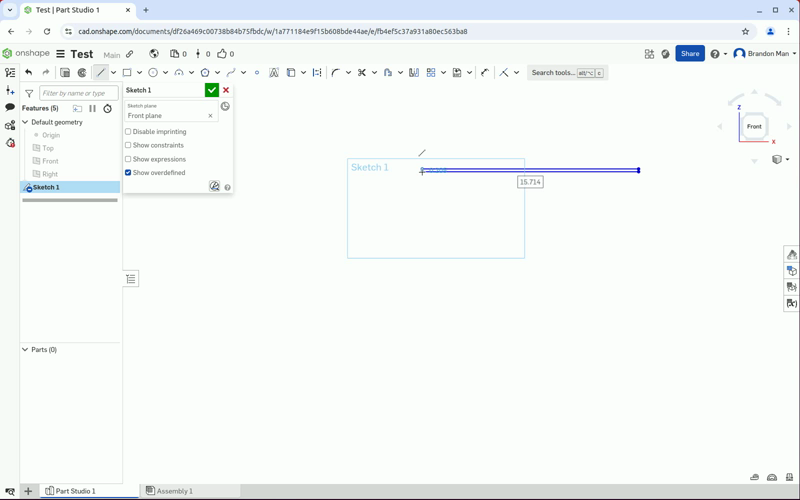
scroll(6)
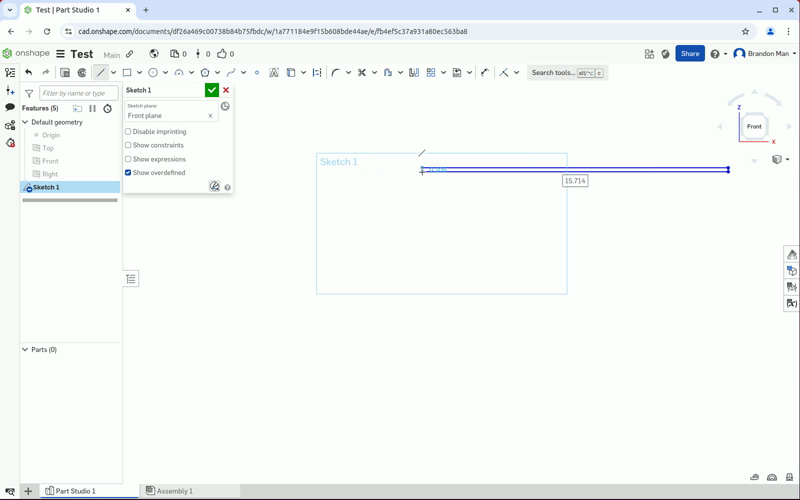
scroll(6)
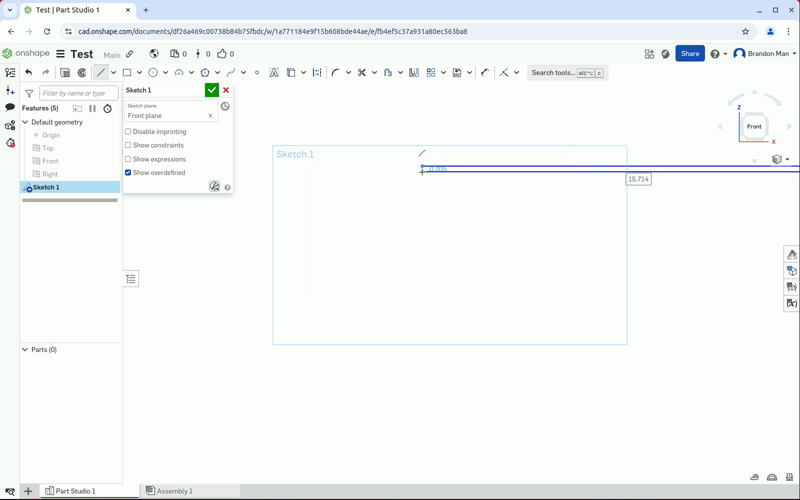
scroll(6)
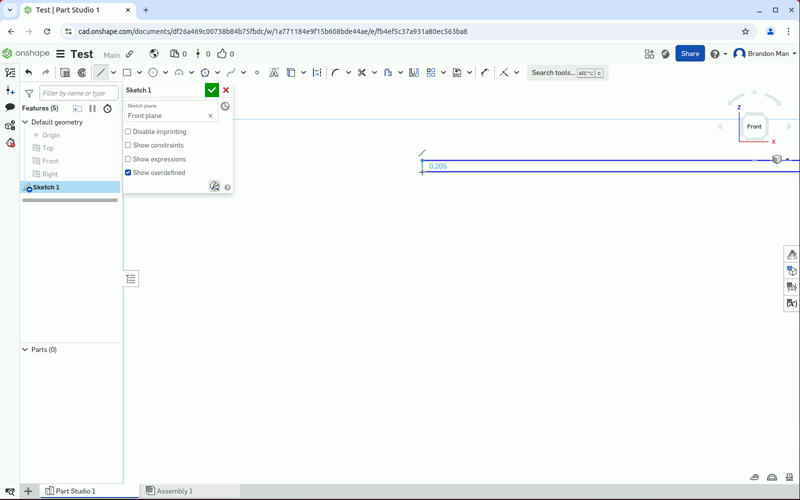
key_up(shift)
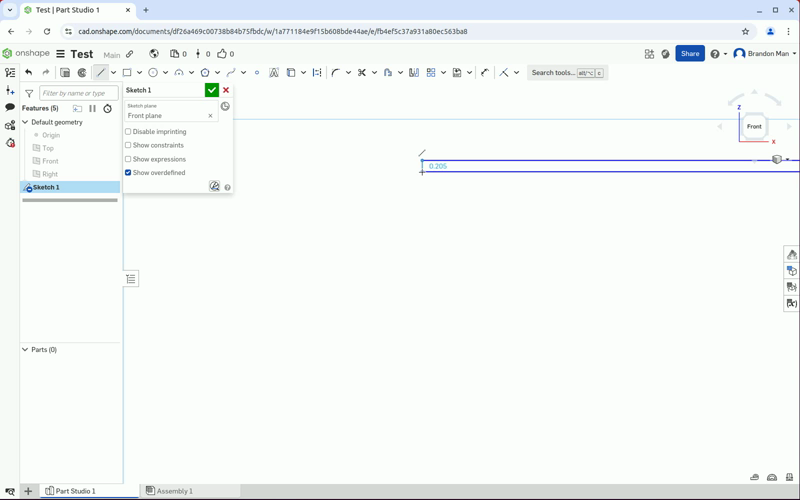
click(422, 171)
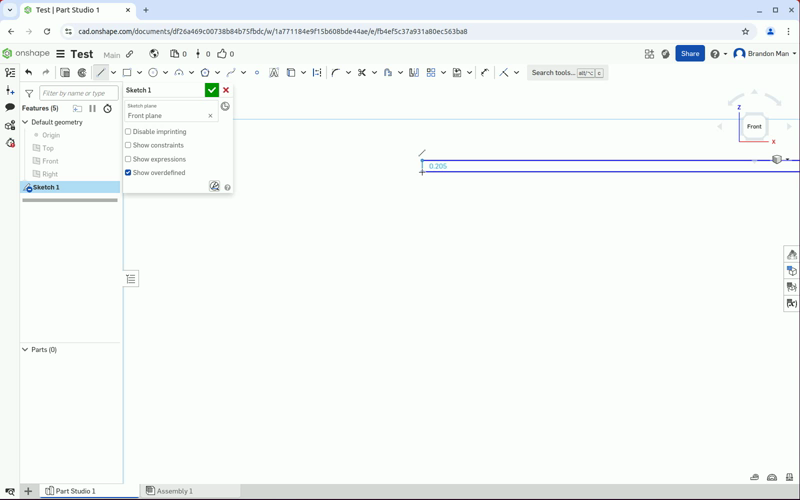
scroll(-6)
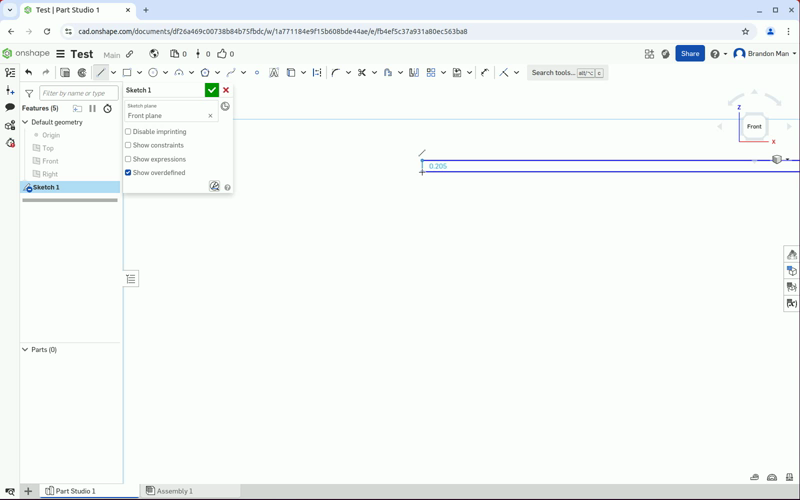
scroll(-6)
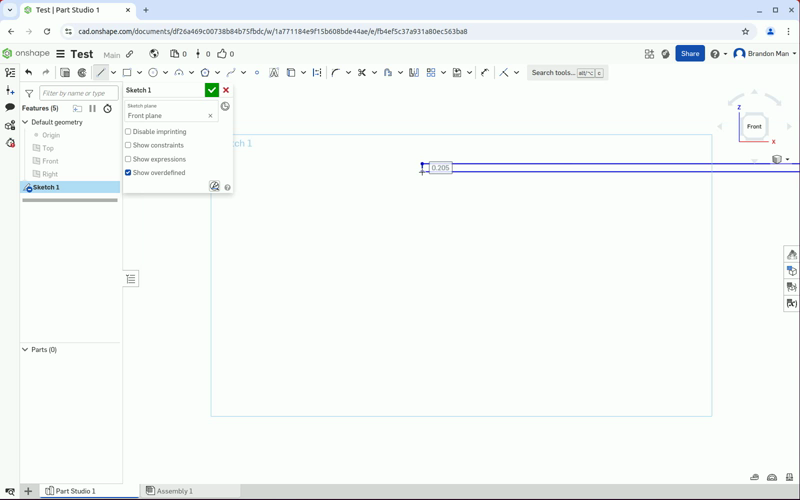
scroll(-6)
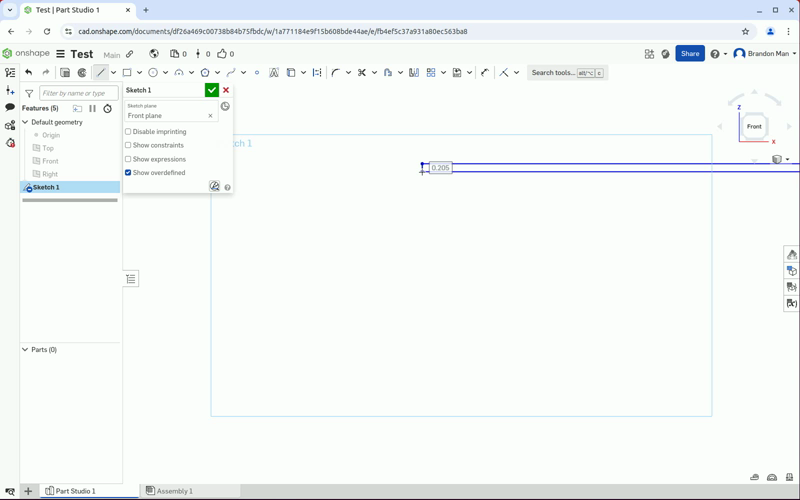
scroll(-6)
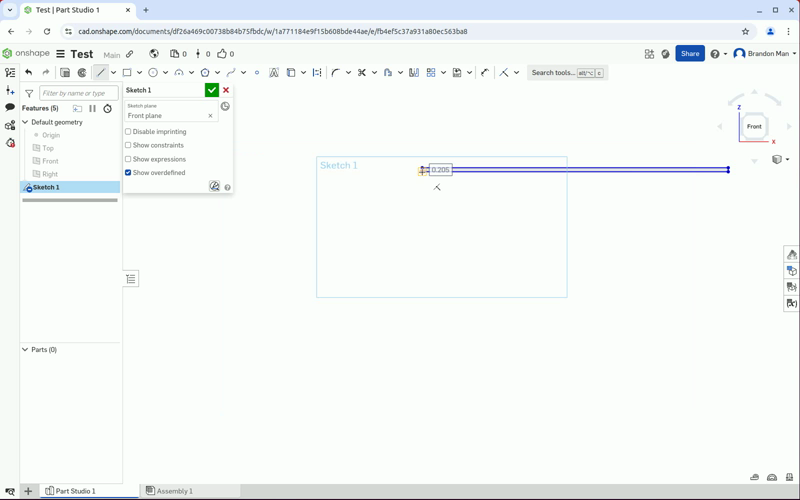
scroll(-6)
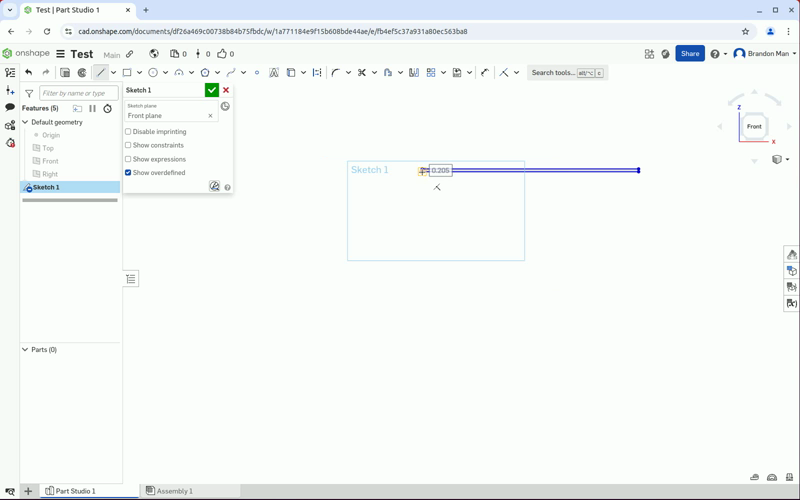
scroll(-6)
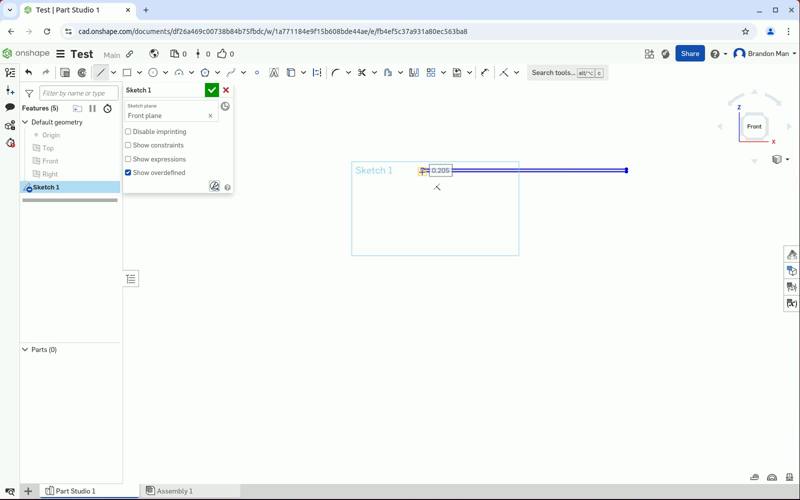
scroll(-6)
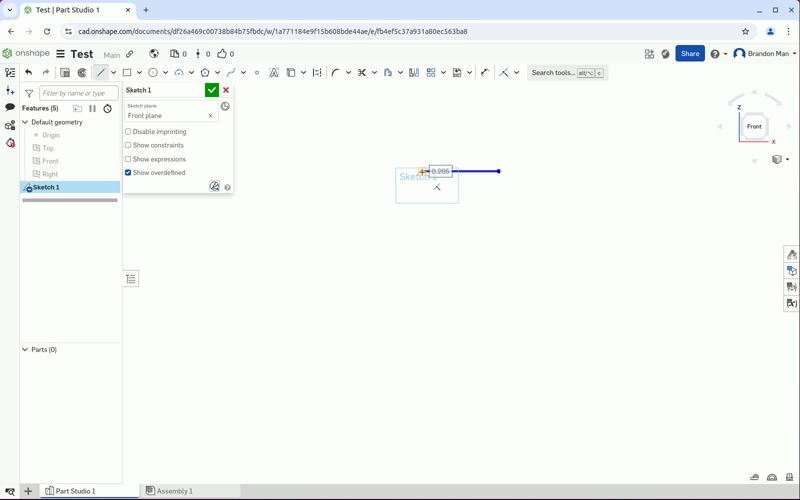
key(esc)
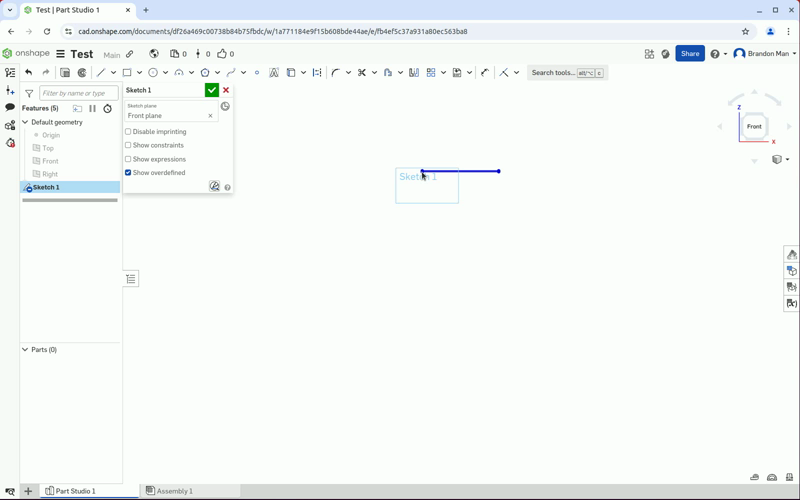
mouse_move(457, 171)
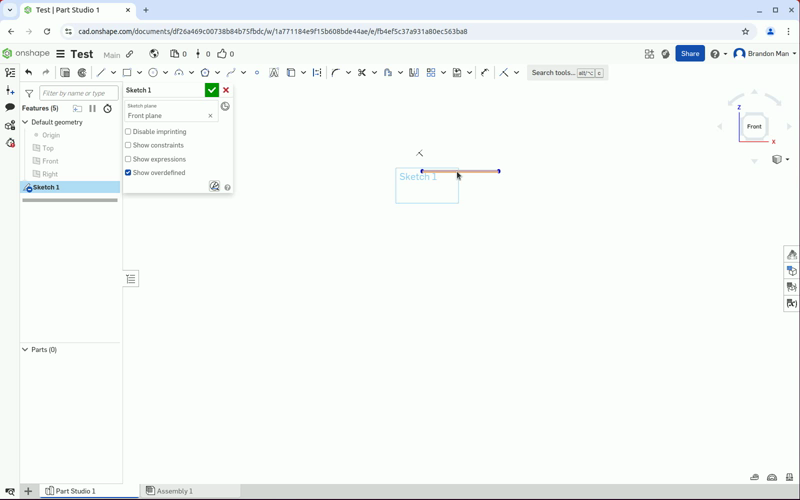
scroll(6)
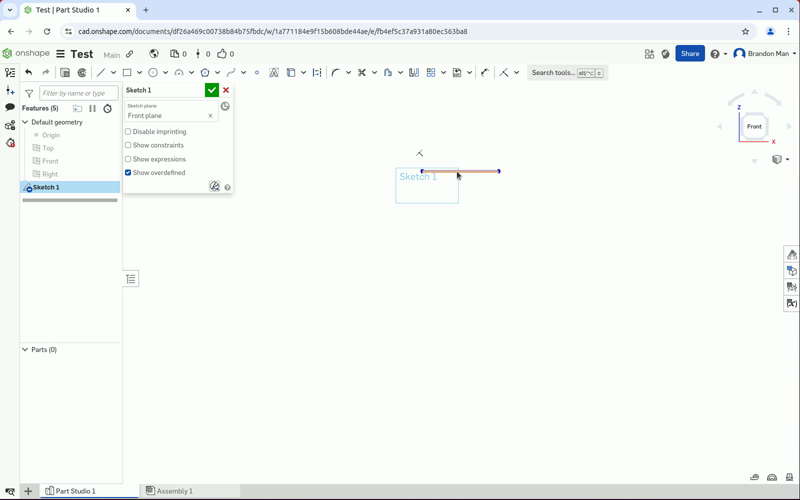
scroll(6)
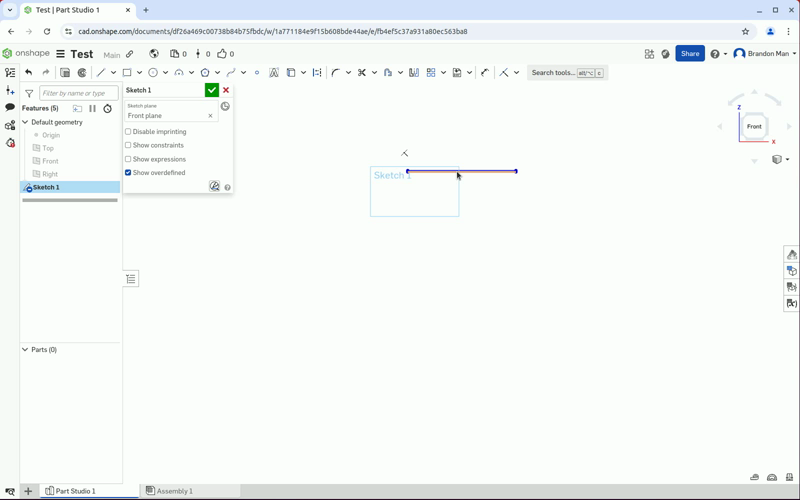
scroll(6)
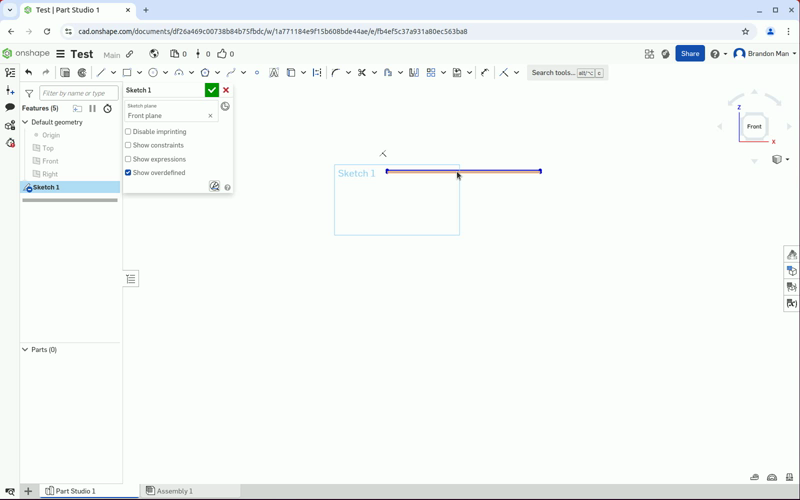
scroll(6)
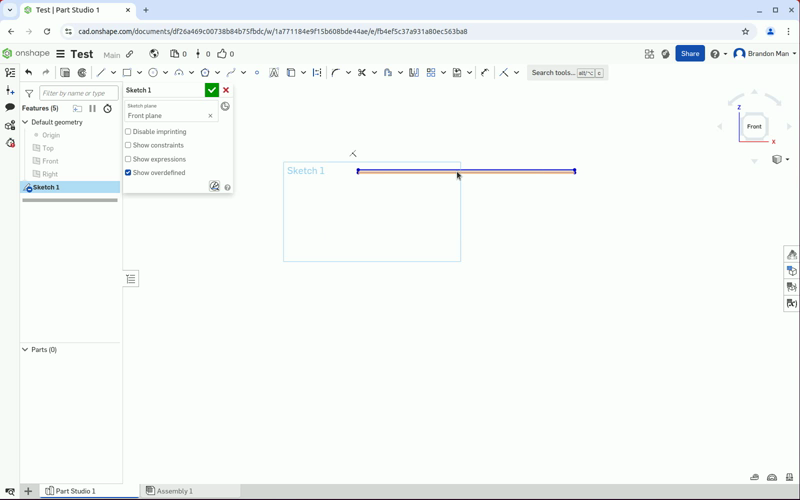
scroll(6)
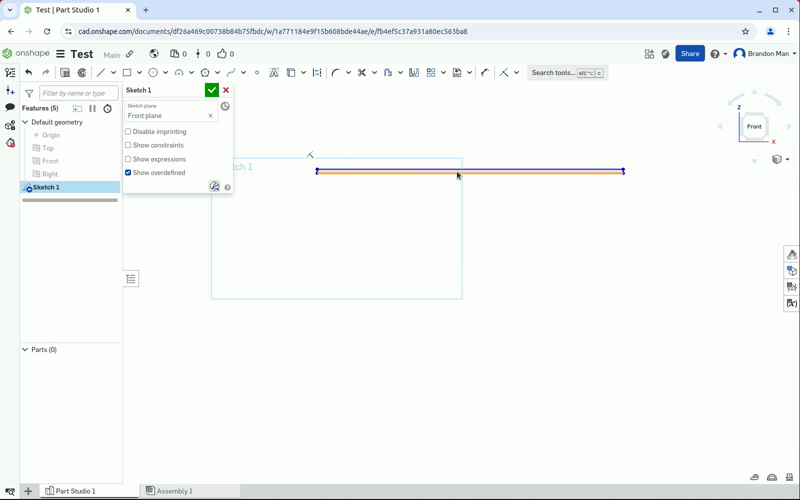
scroll(6)
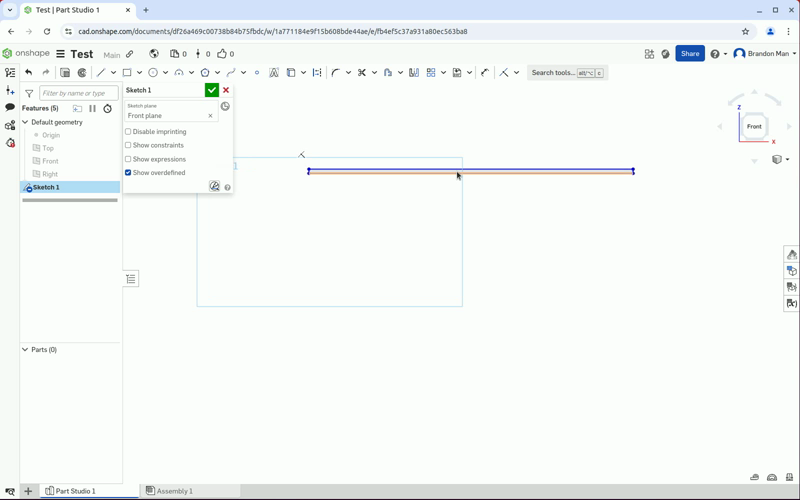
scroll(6)
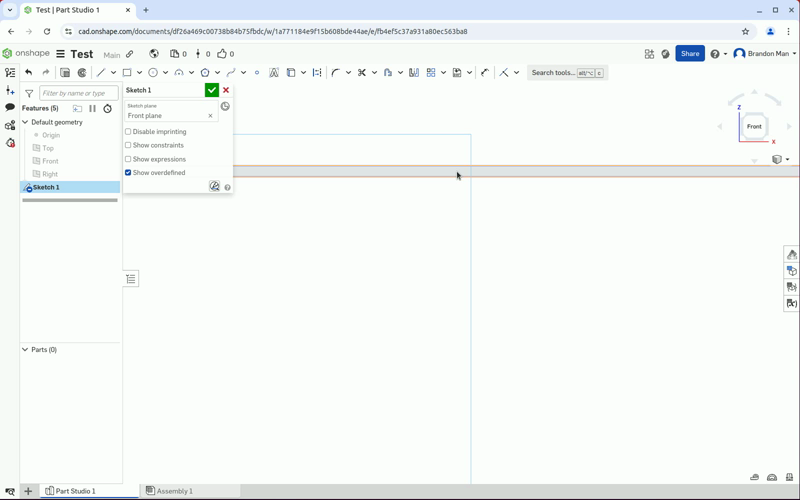
click(457, 171)
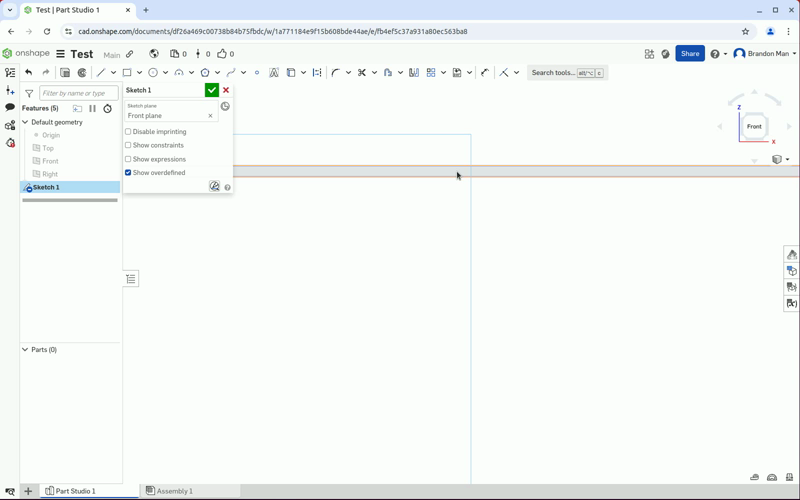
scroll(-6)
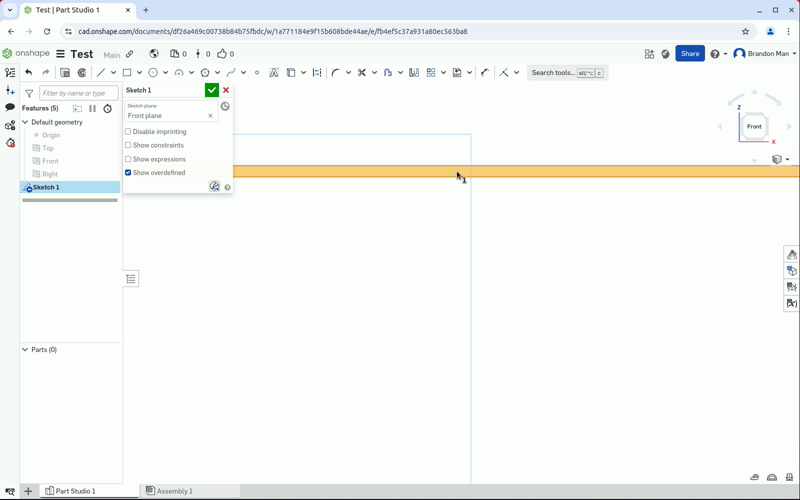
scroll(-6)
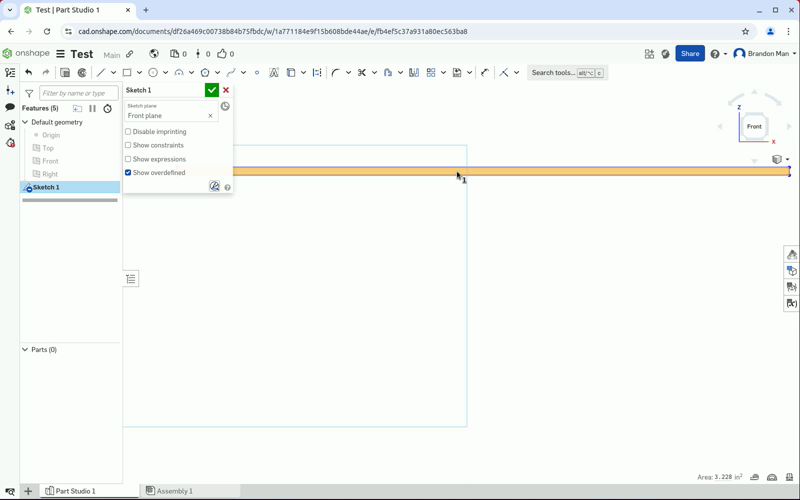
scroll(-6)
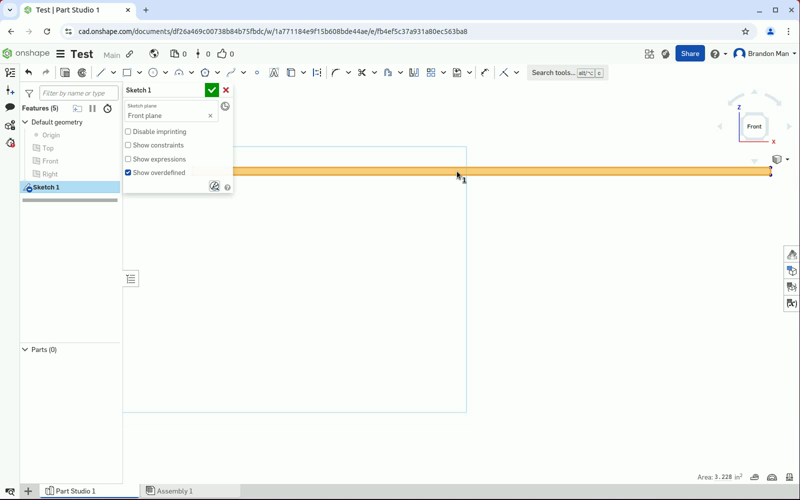
scroll(-6)
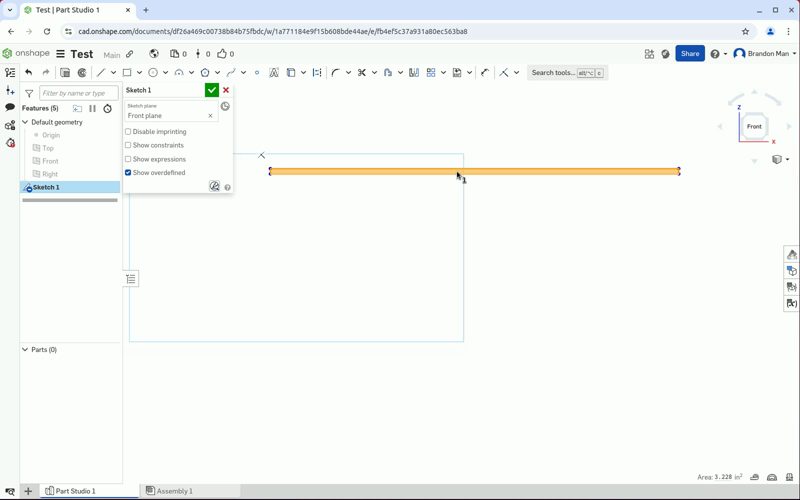
scroll(-6)
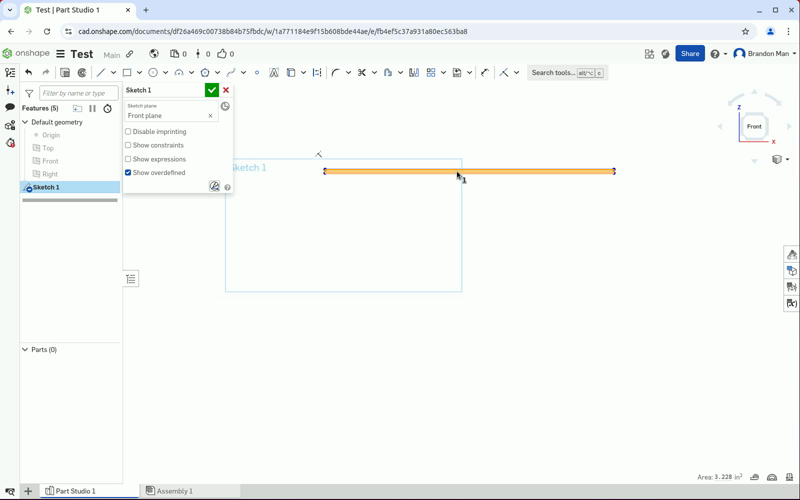
scroll(-6)
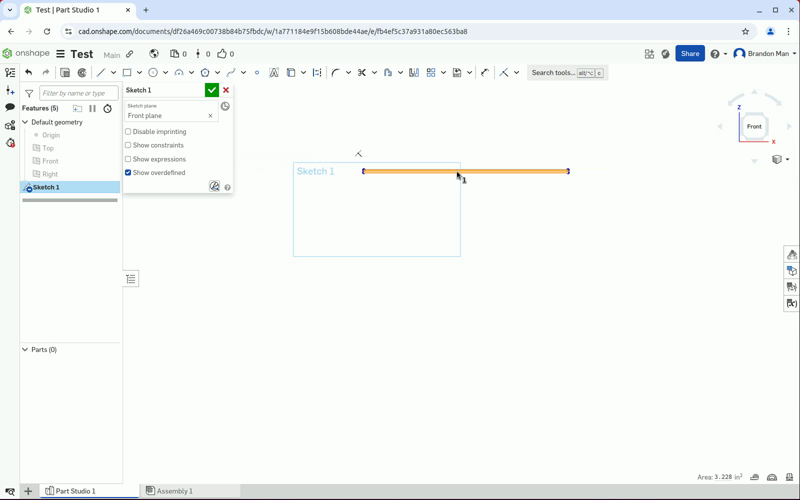
scroll(-6)
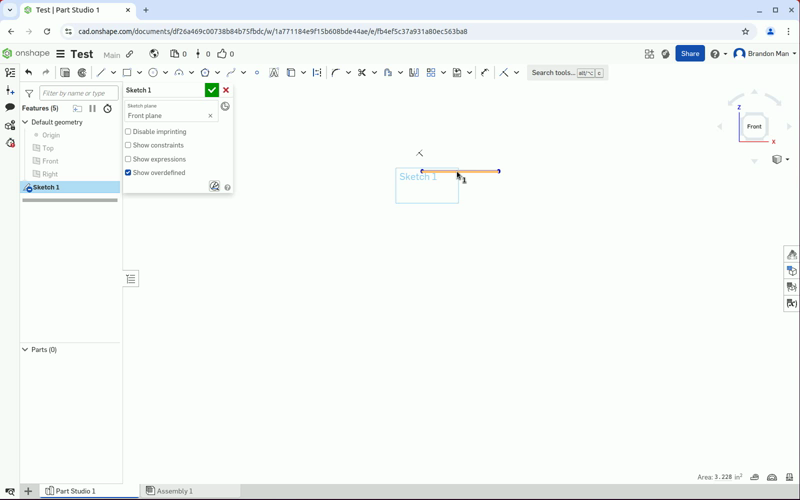
mouse_move(73, 352)
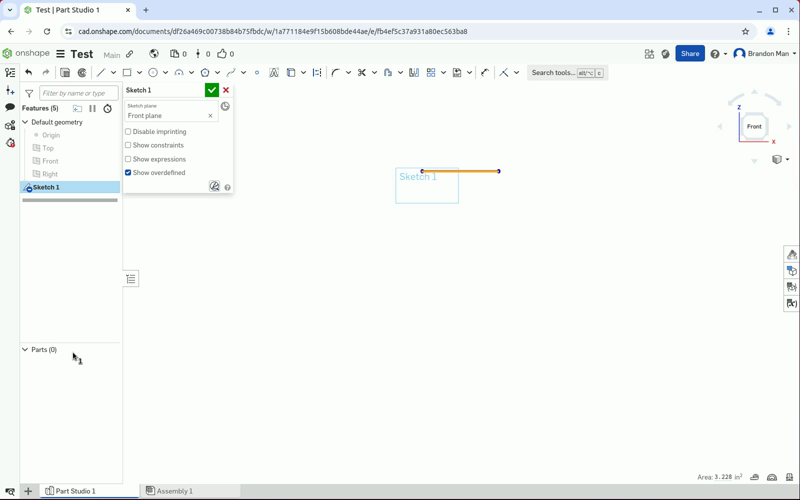
key(shift+y)
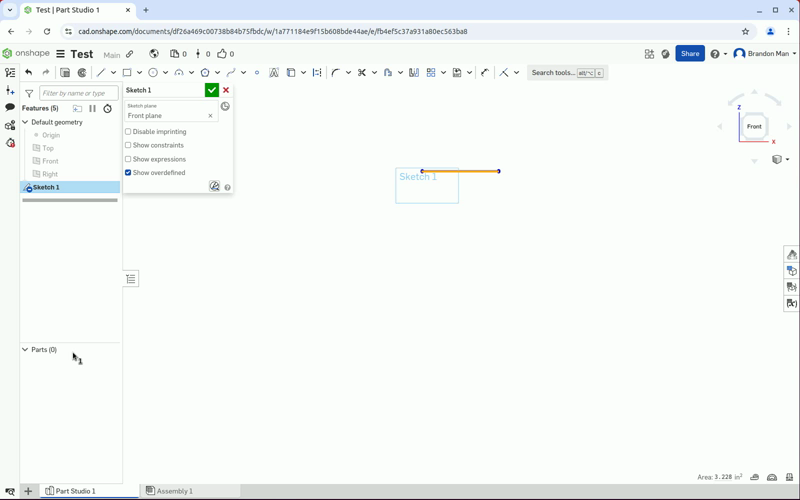
key(shift+e)
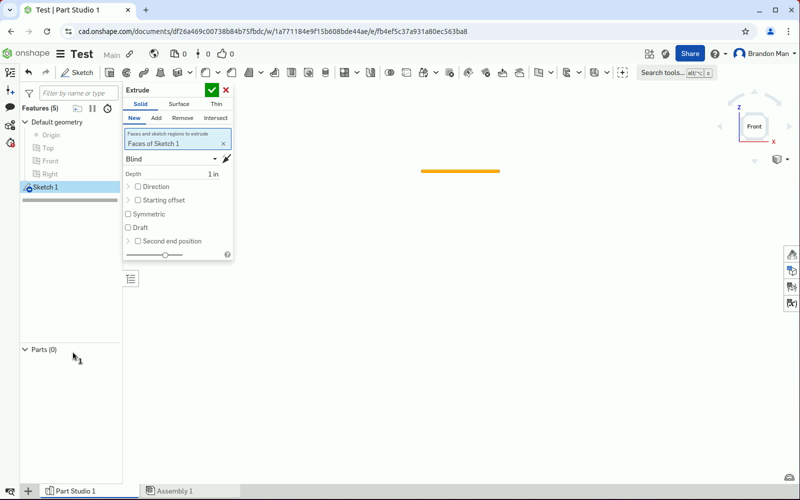
mouse_move(143, 106)
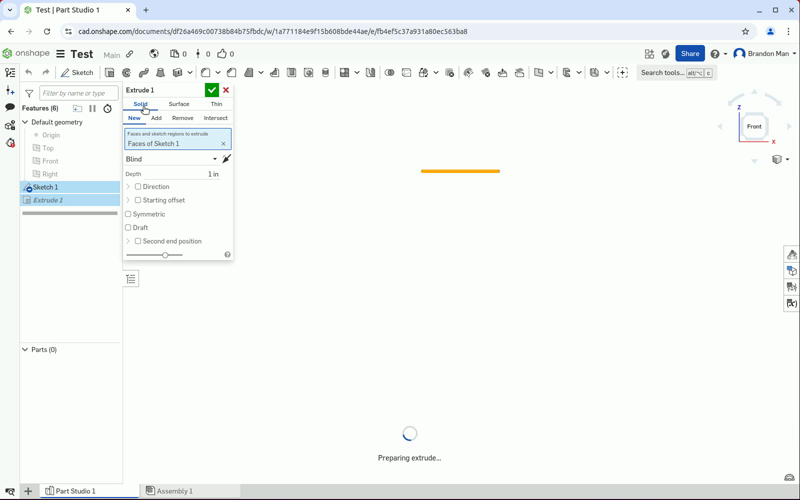
click(143, 106)
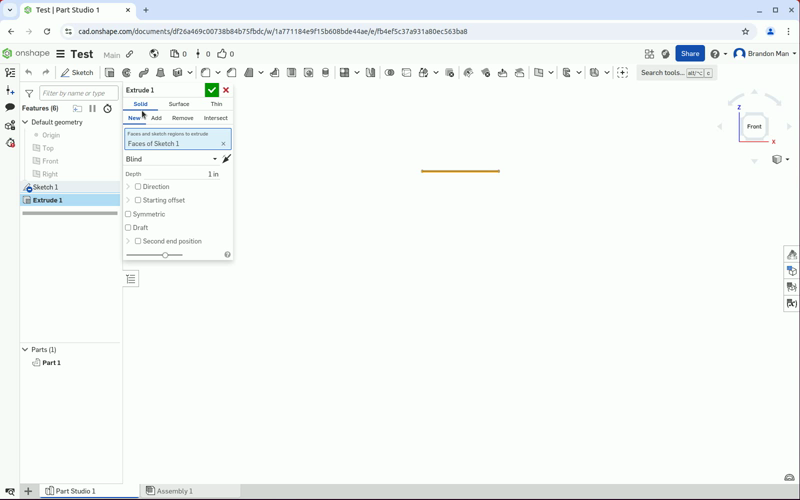
mouse_move(137, 120)
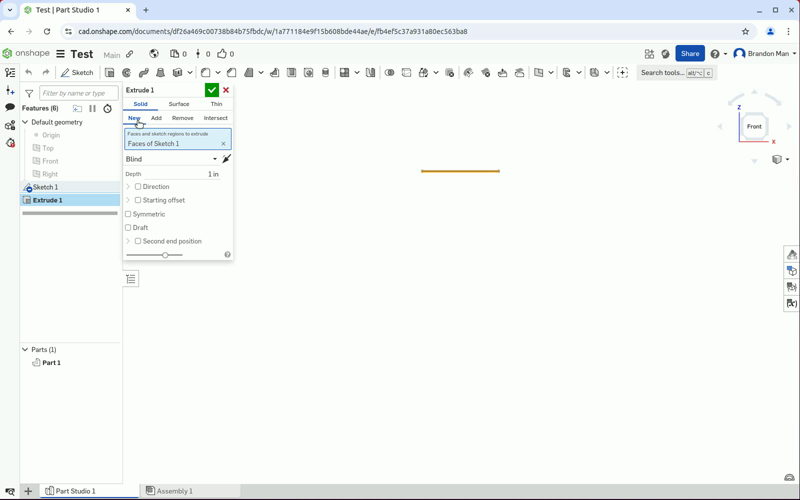
click(137, 120)
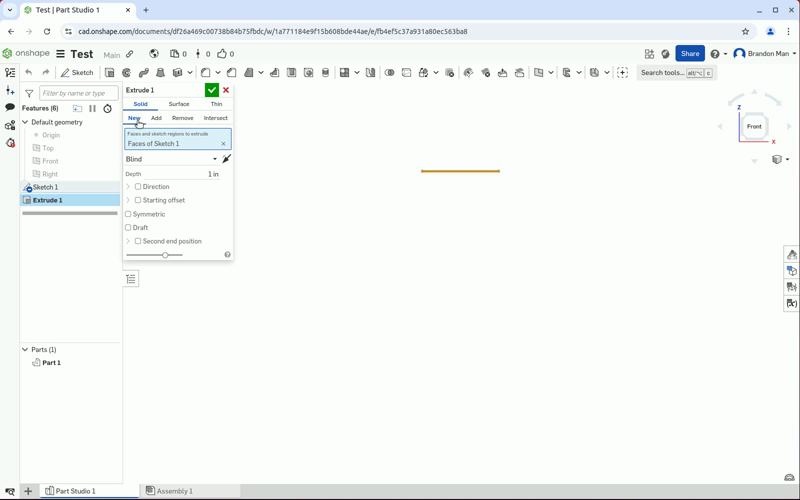
key(tab, 4)
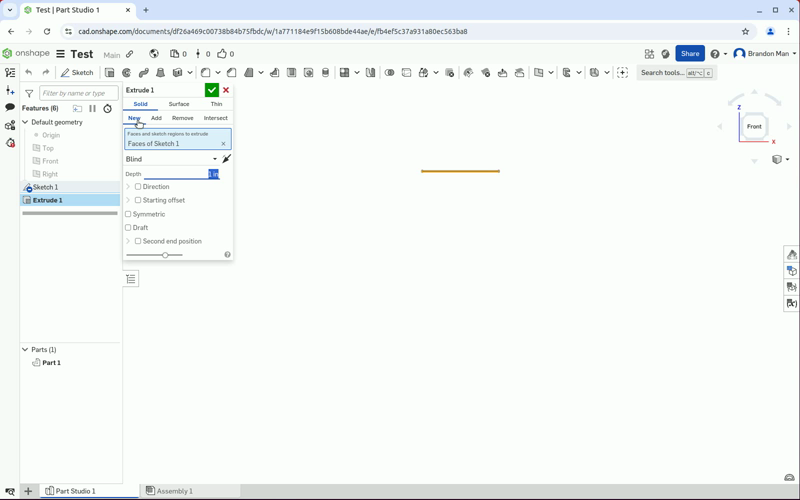
text(5.055)
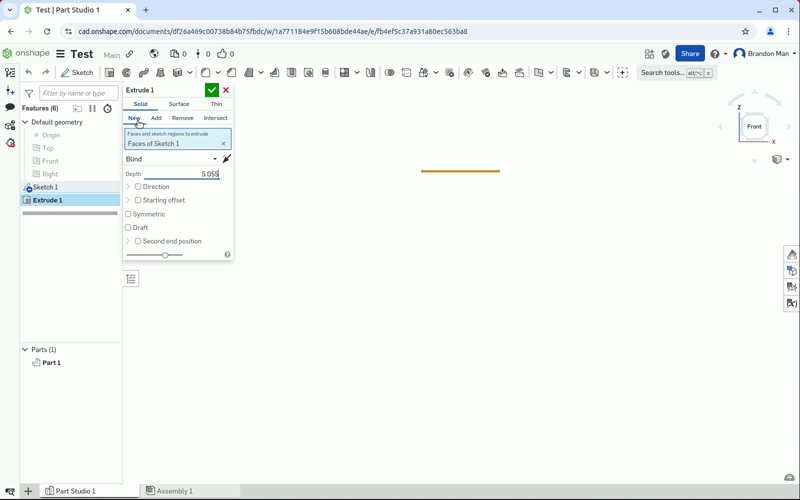
key(enter)
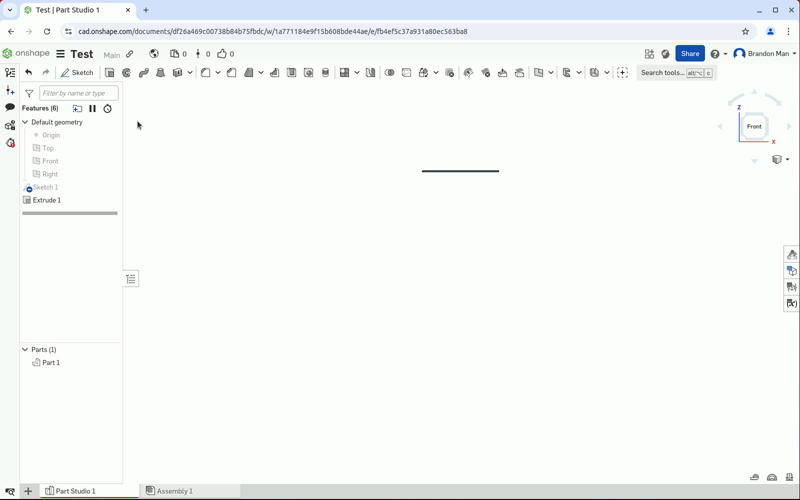
key(shift+h)
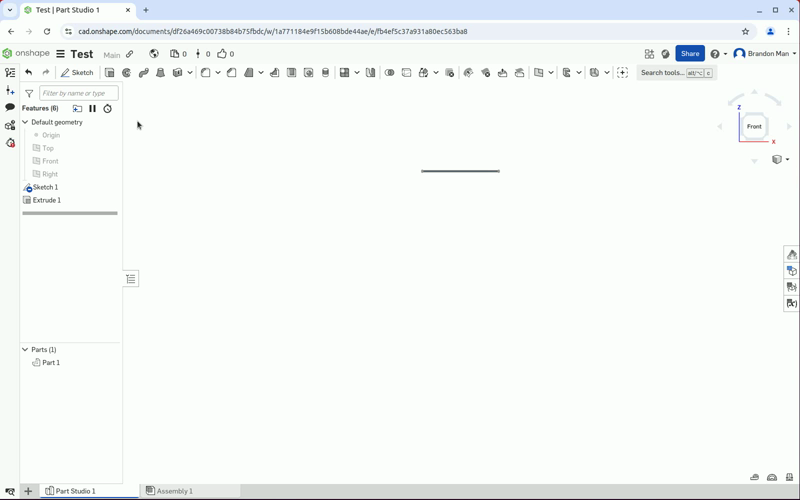
key(shift+h)
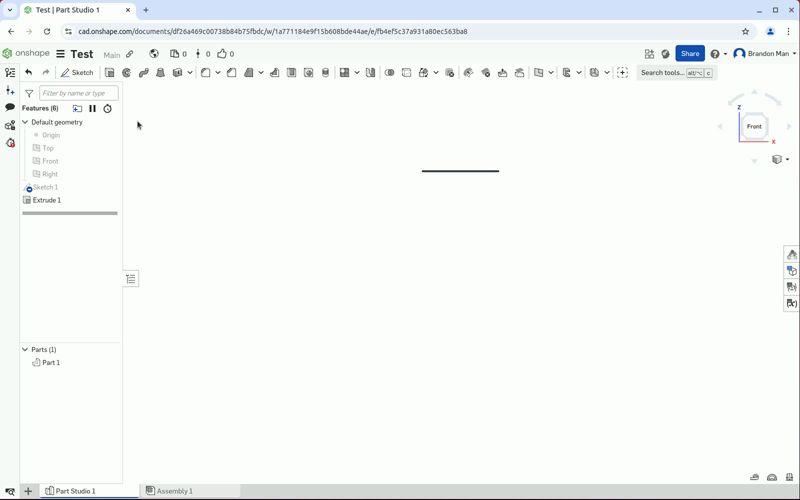
mouse_move(73, 189)
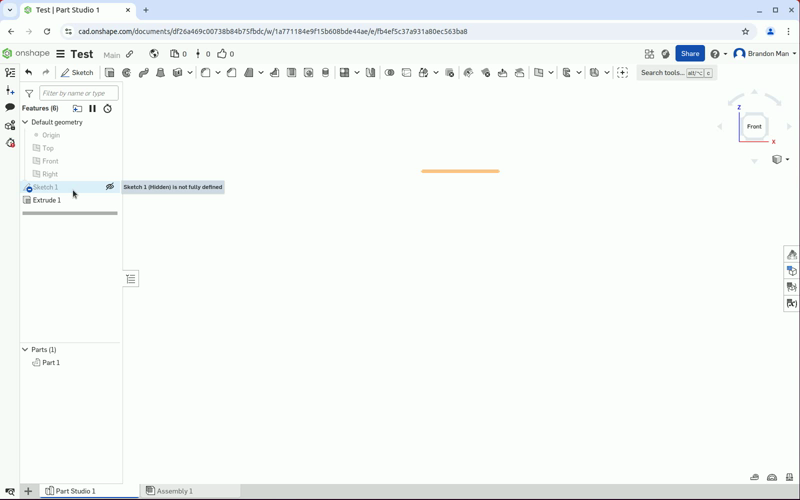
click(73, 189)
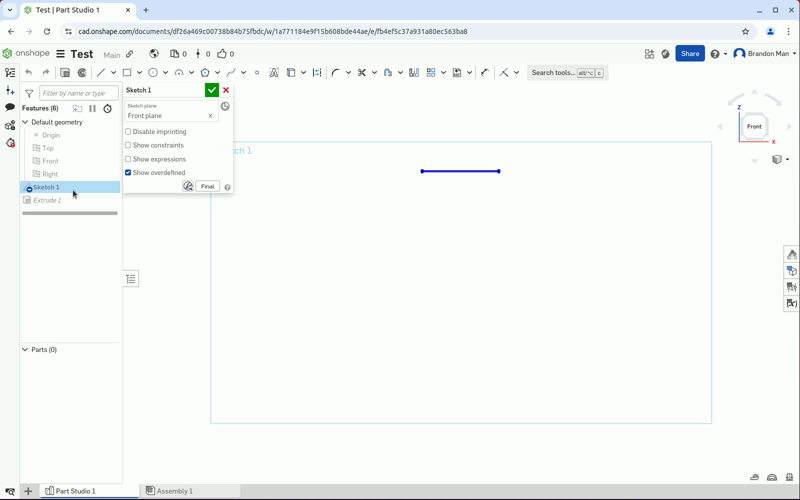
mouse_move(229, 92)
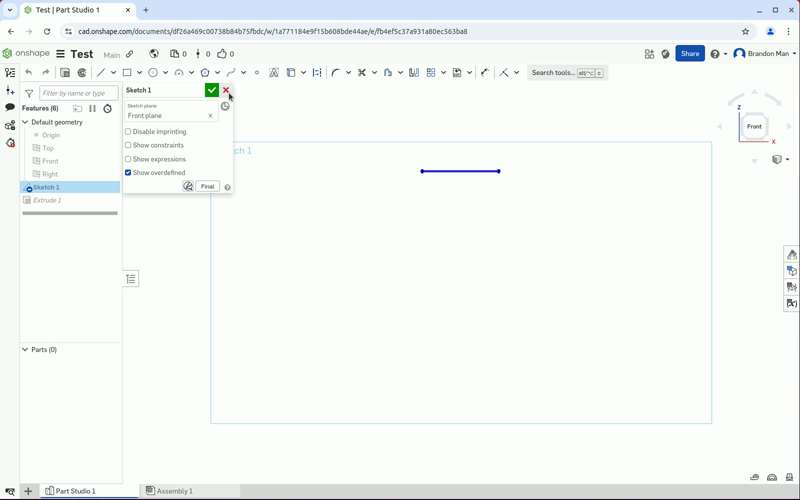
click(229, 92)
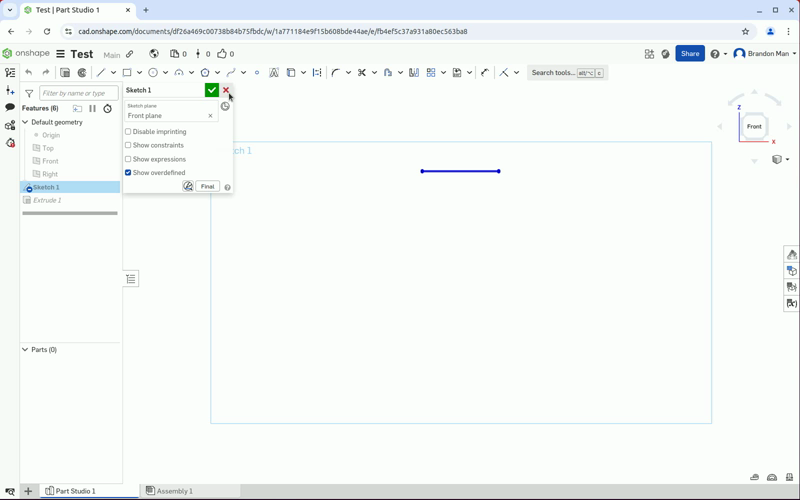
key(shift+s)
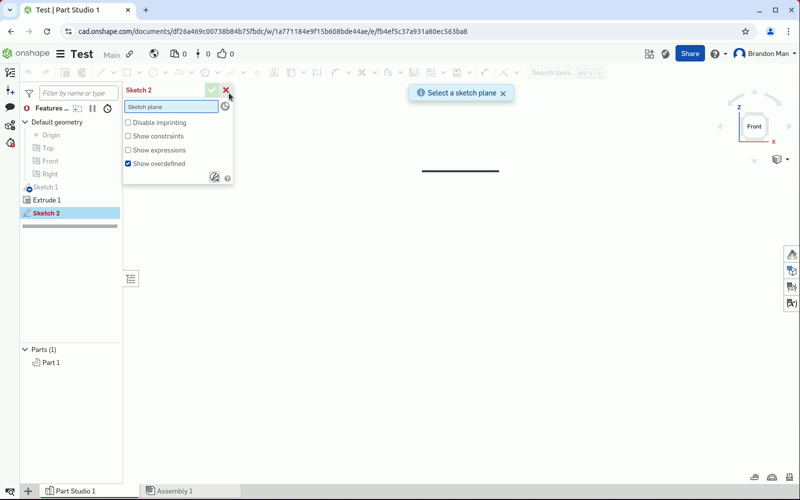
mouse_move(73, 163)
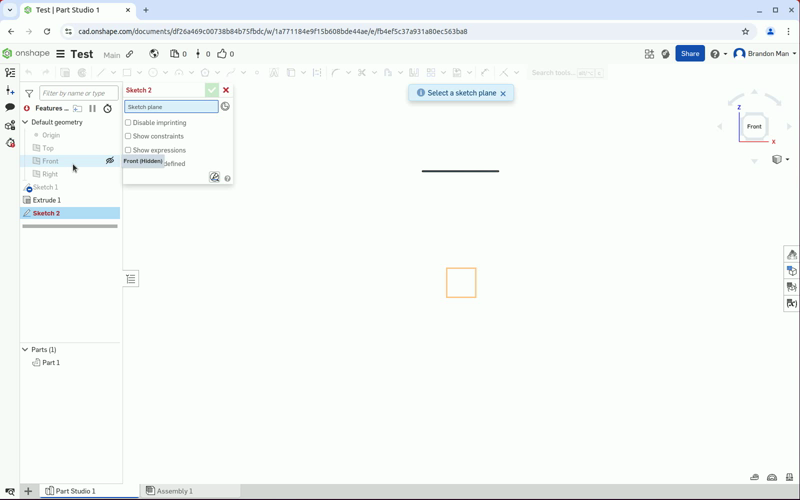
click(73, 163)
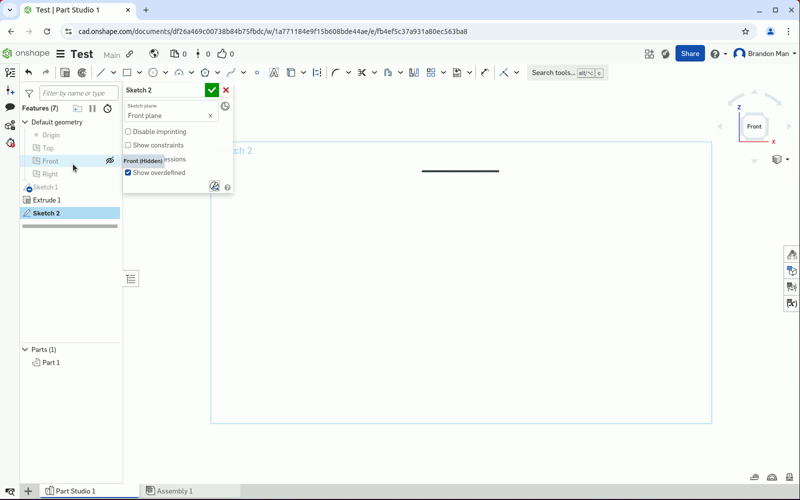
mouse_move(73, 352)
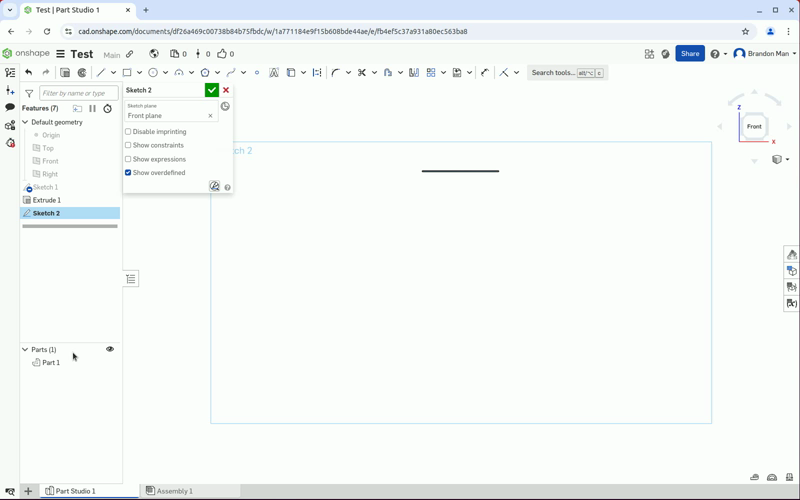
key(y)
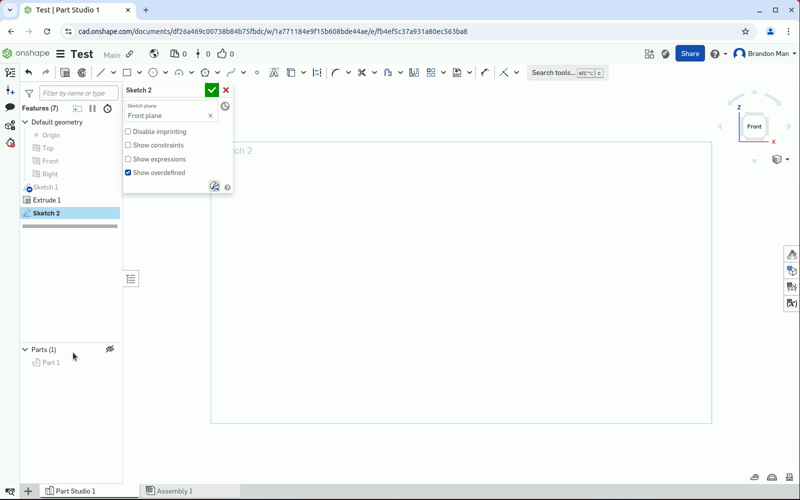
key(l)
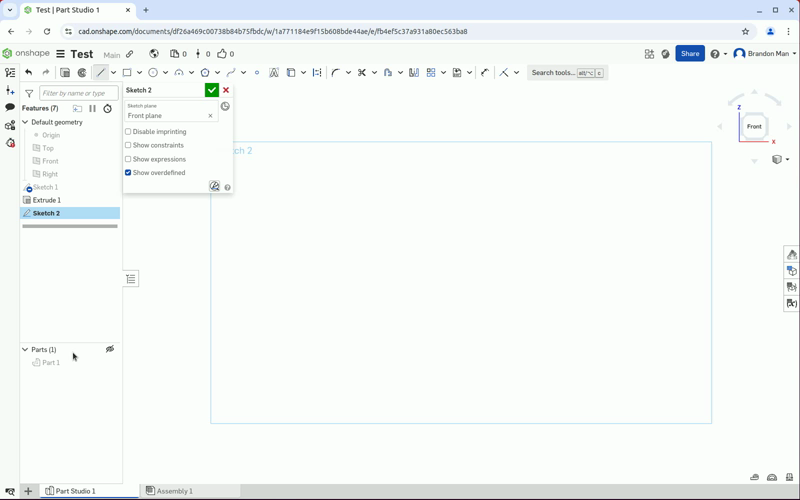
key_down(shift)
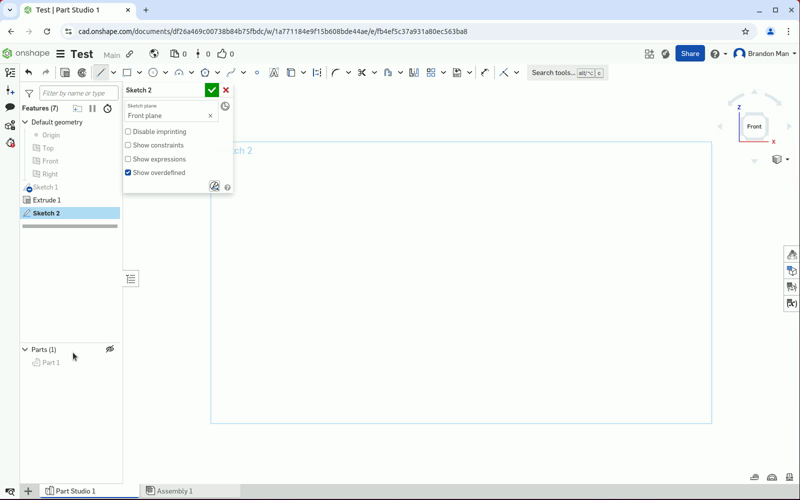
mouse_move(420, 282)
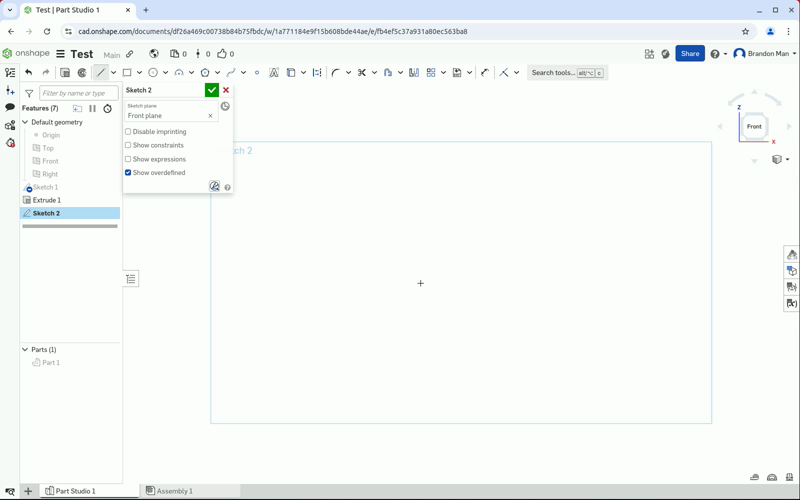
click(420, 282)
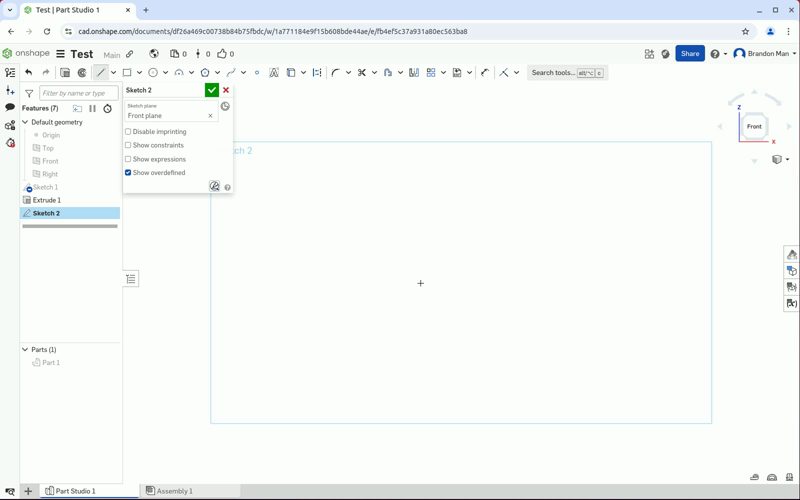
key_up(shift)
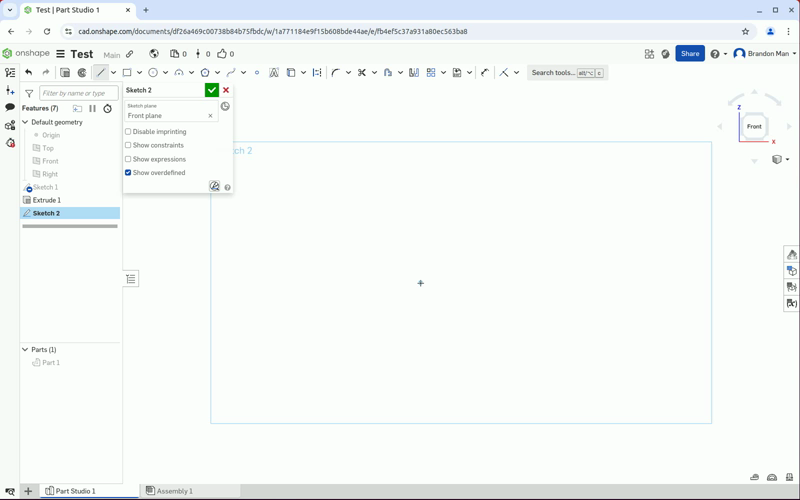
key_down(shift)
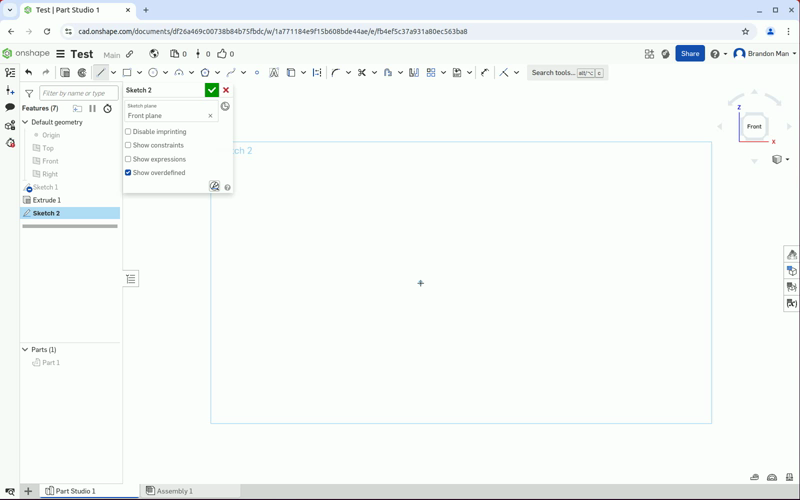
mouse_move(450, 282)
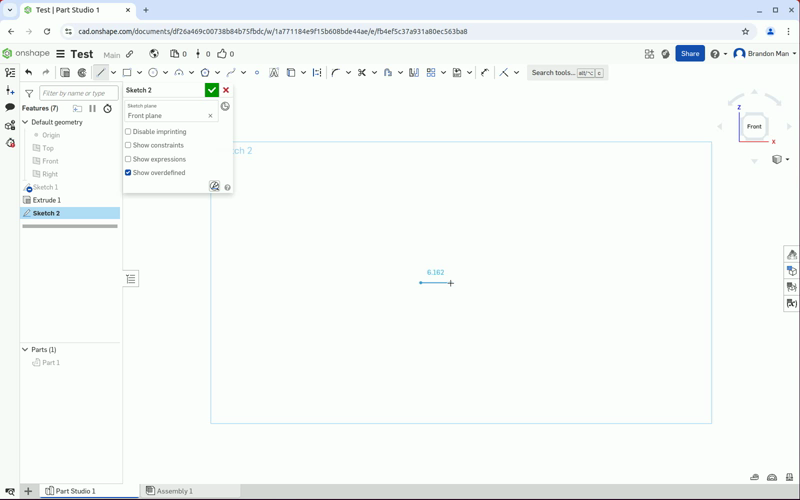
mouse_move(422, 282)
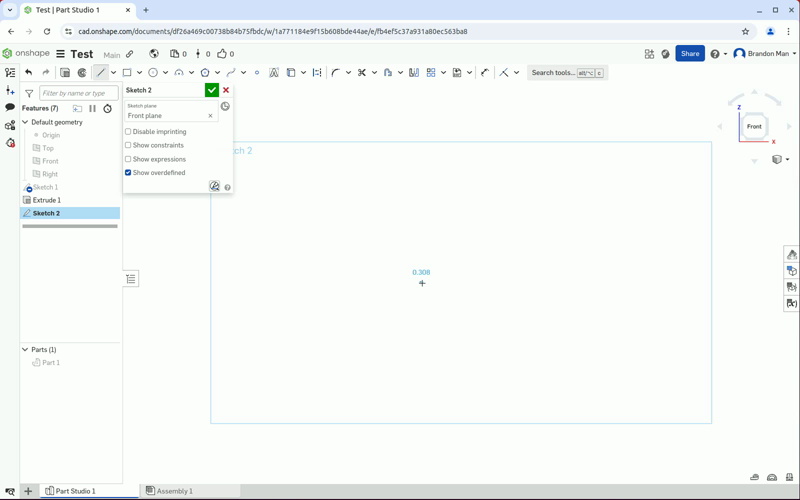
scroll(6)
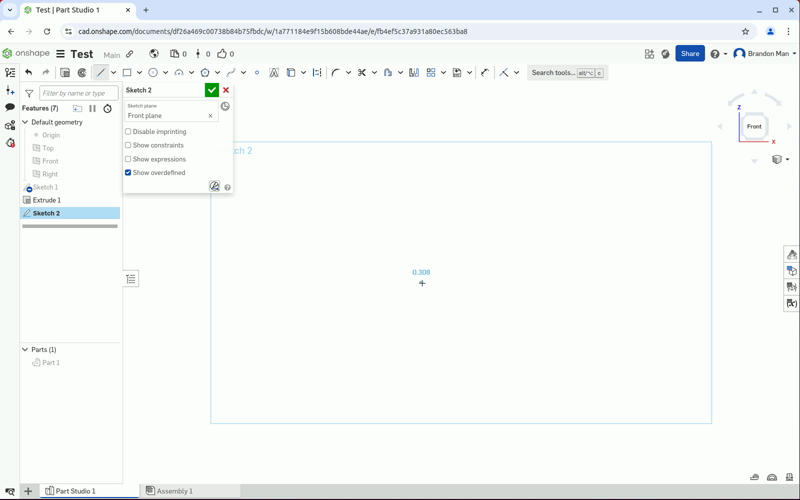
scroll(6)
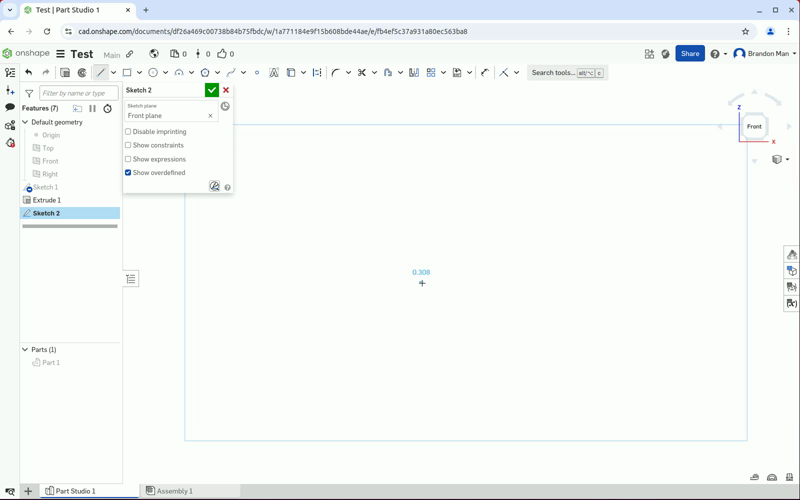
scroll(6)
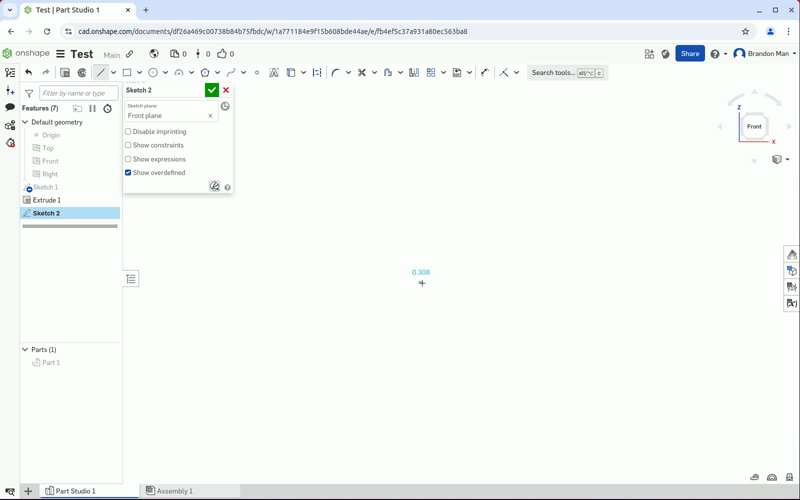
scroll(6)
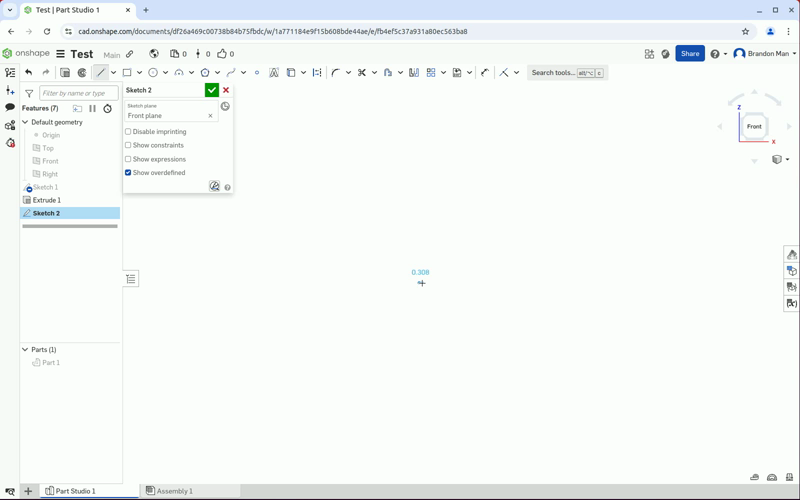
scroll(6)
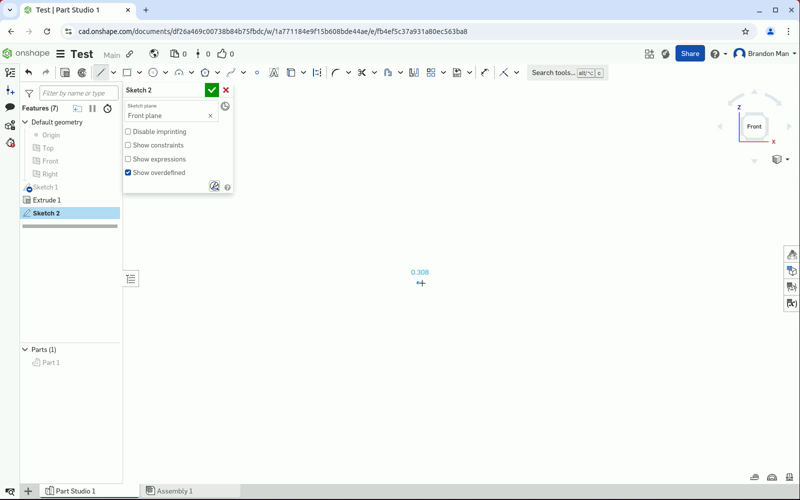
scroll(6)
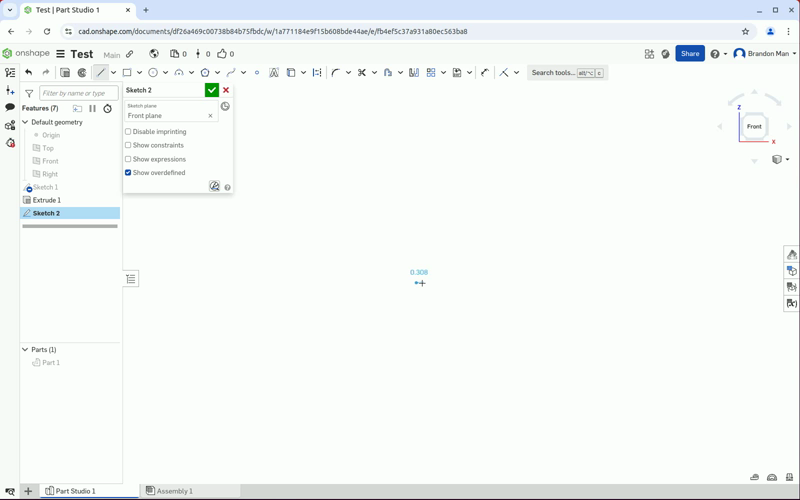
scroll(6)
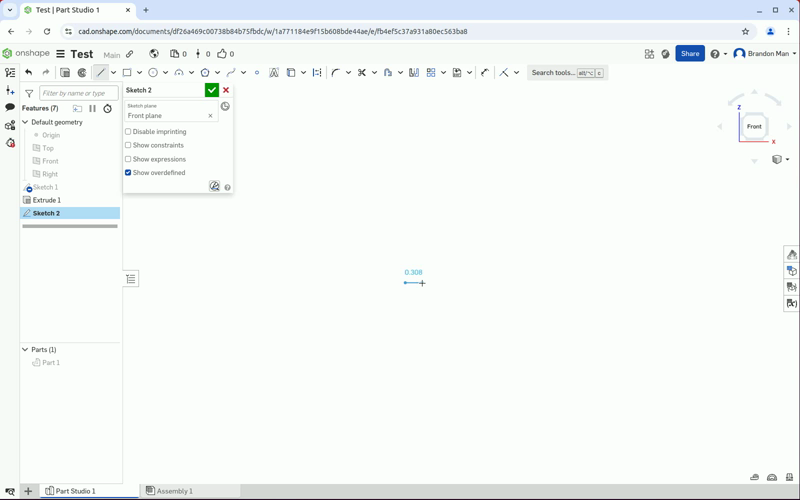
click(422, 282)
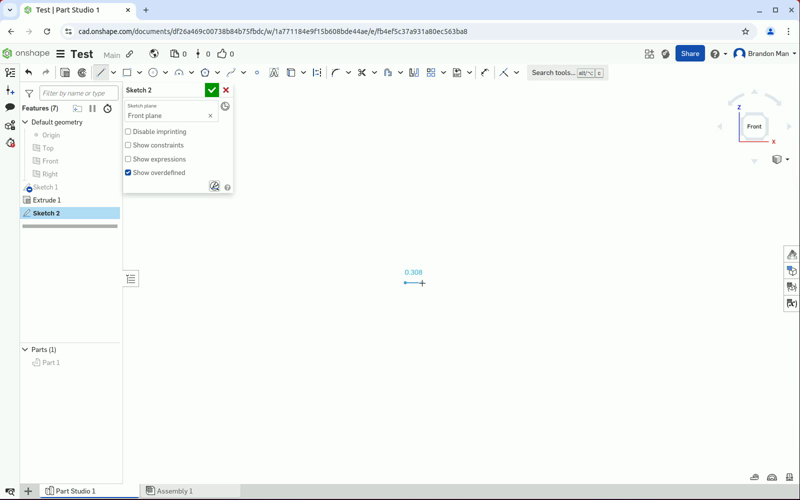
scroll(-6)
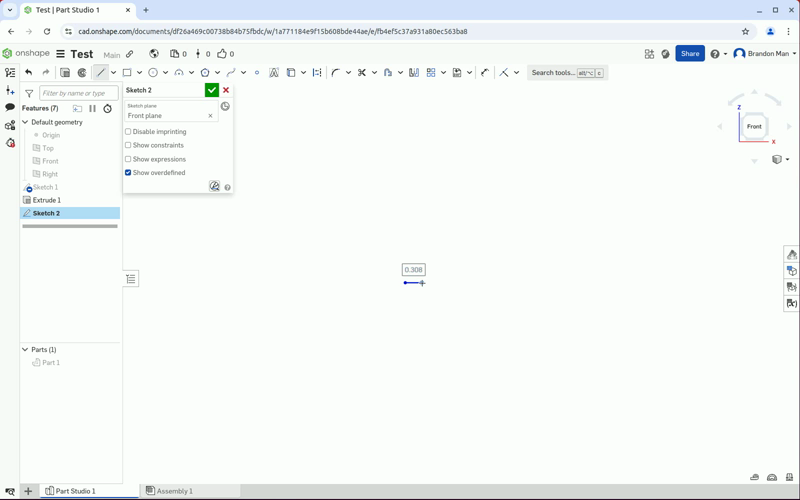
scroll(-6)
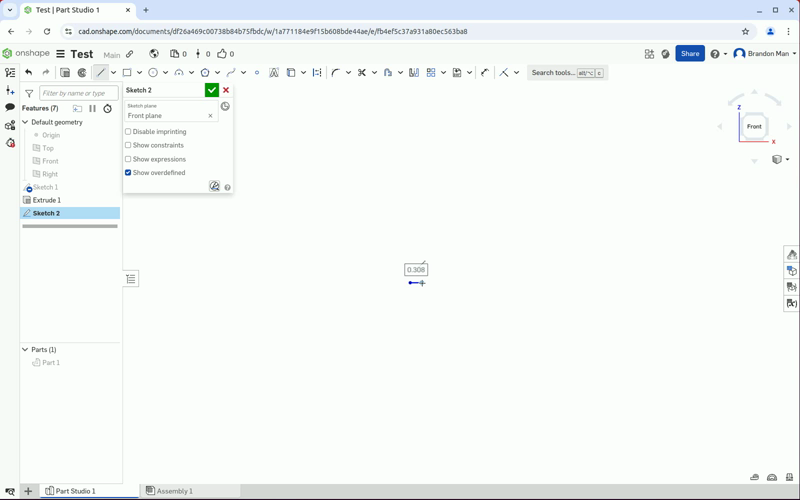
scroll(-6)
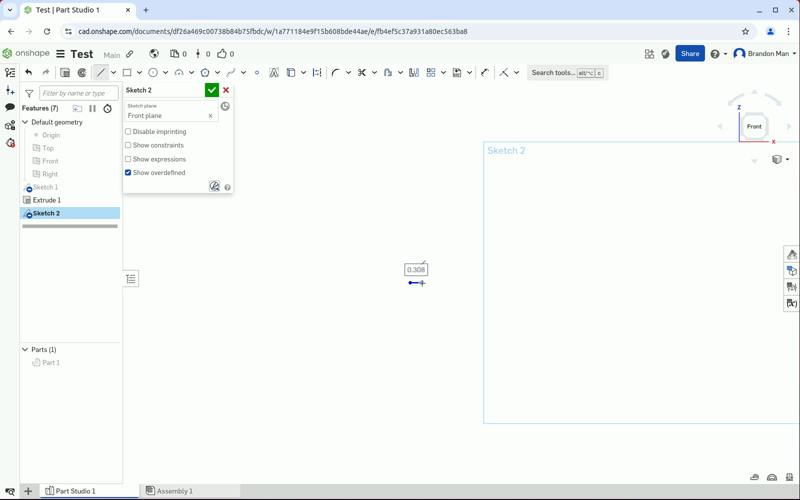
scroll(-6)
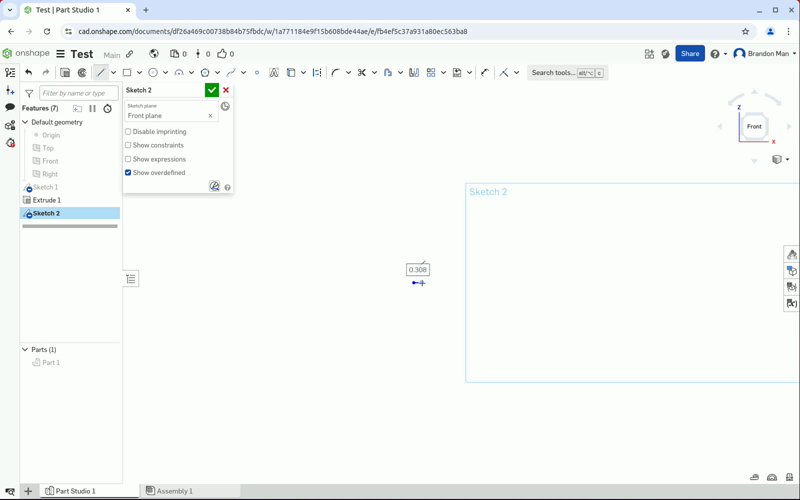
scroll(-6)
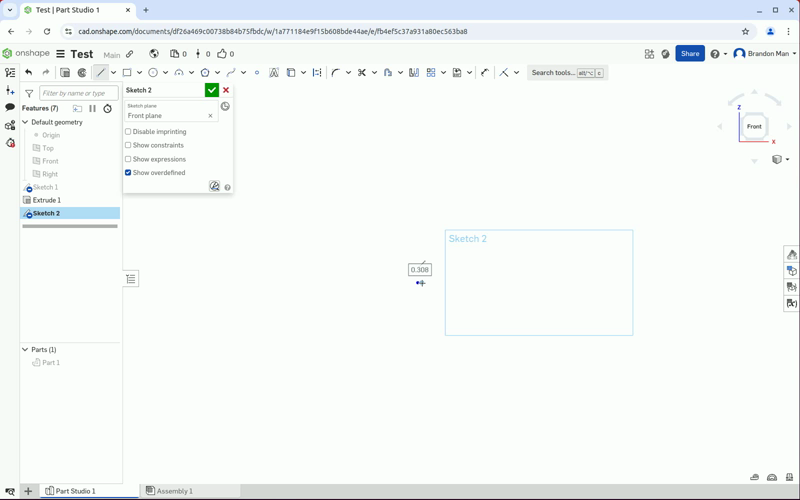
scroll(-6)
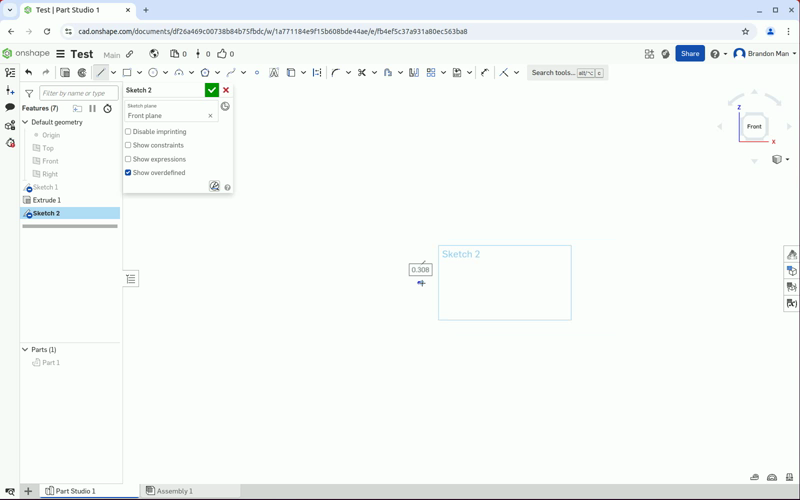
scroll(-6)
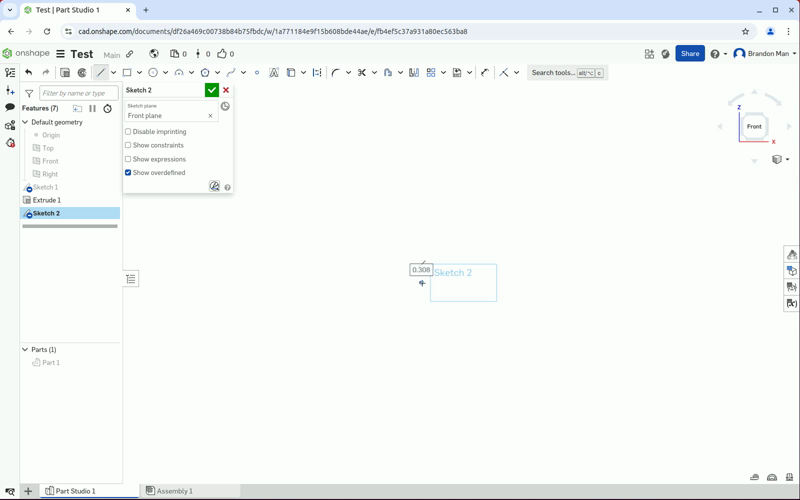
key_up(shift)
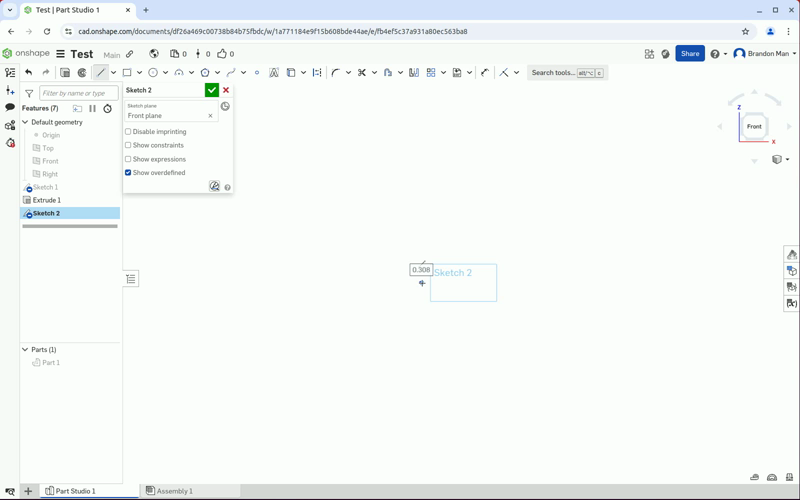
key_down(shift)
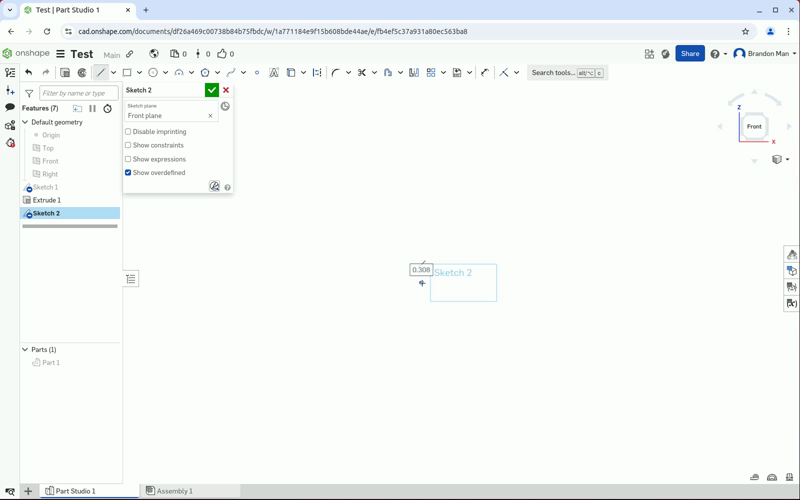
mouse_move(452, 282)
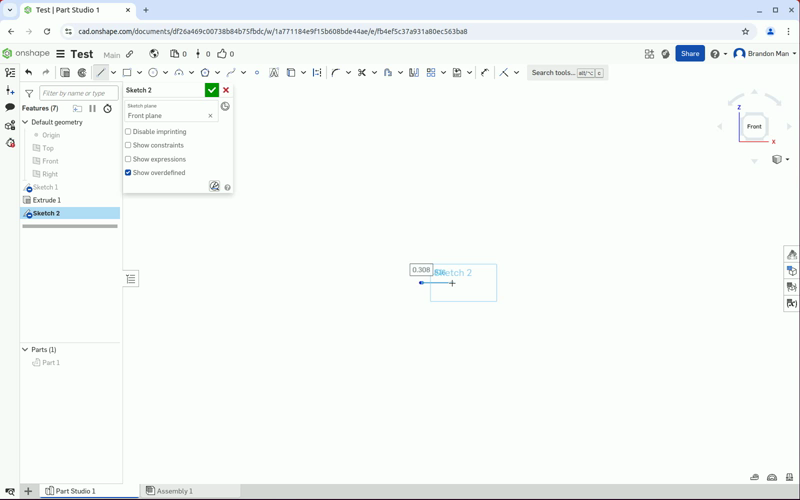
mouse_move(422, 280)
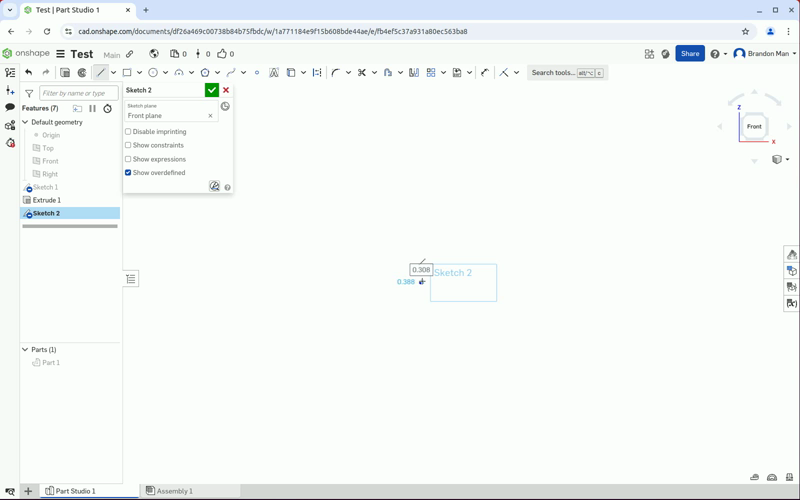
scroll(6)
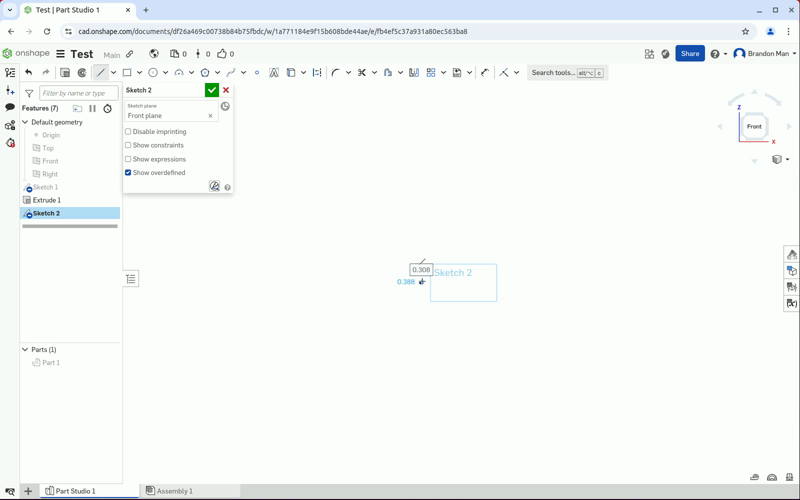
scroll(6)
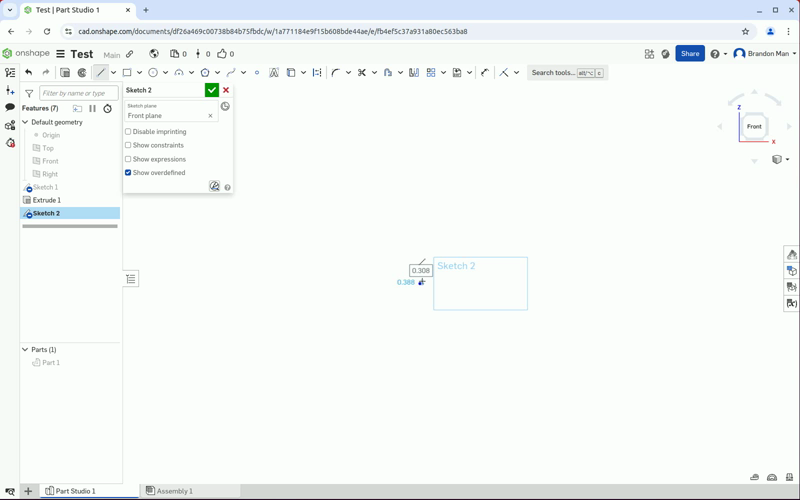
scroll(6)
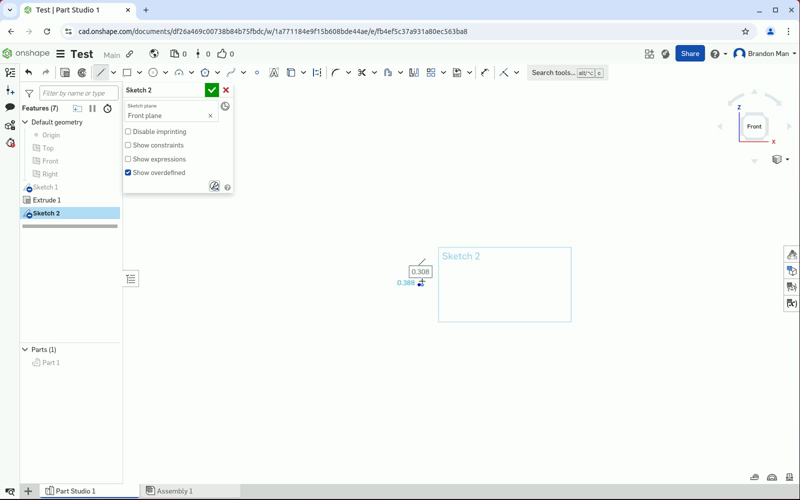
scroll(6)
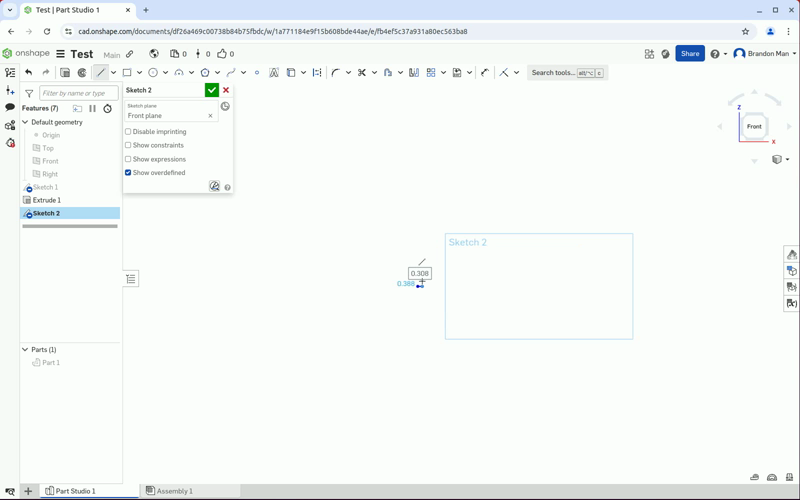
scroll(6)
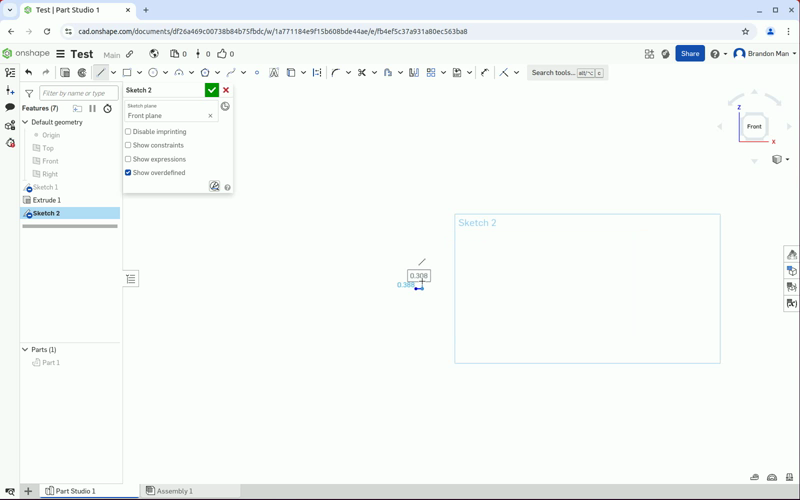
scroll(6)
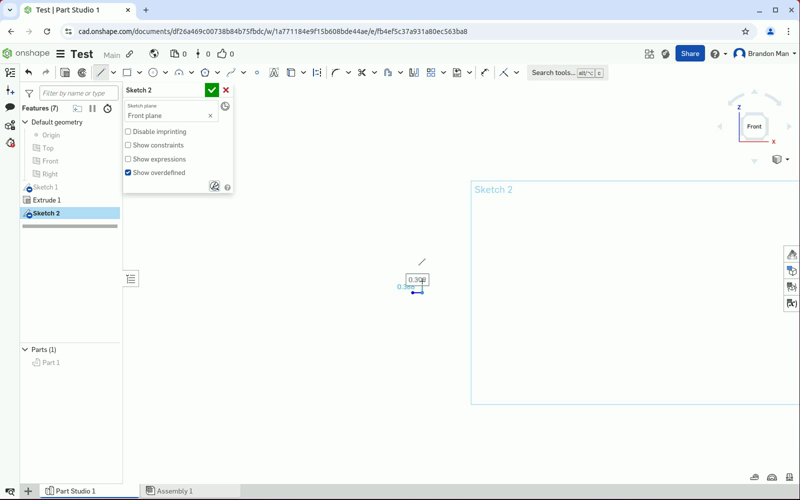
scroll(6)
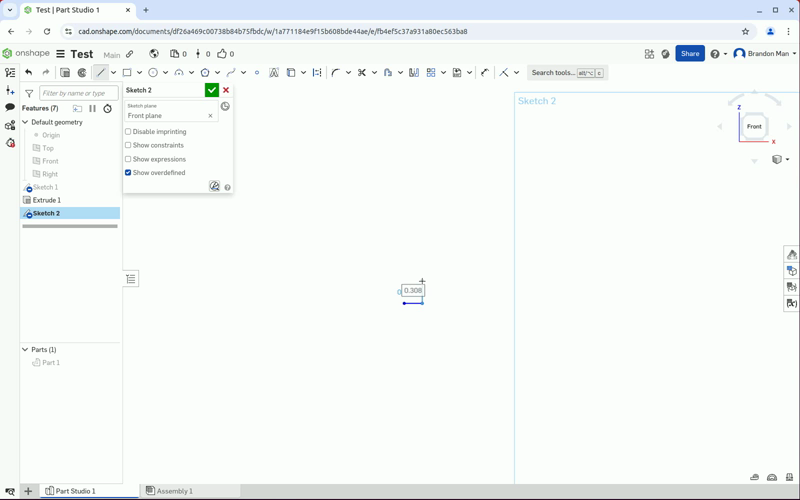
click(422, 280)
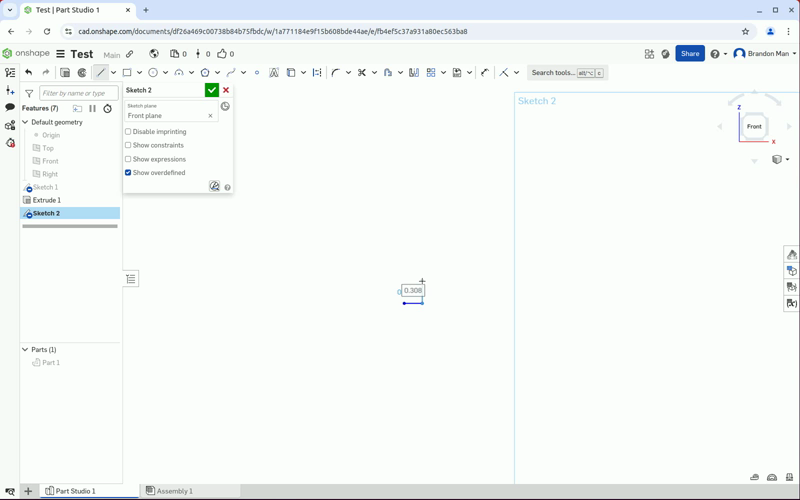
scroll(-6)
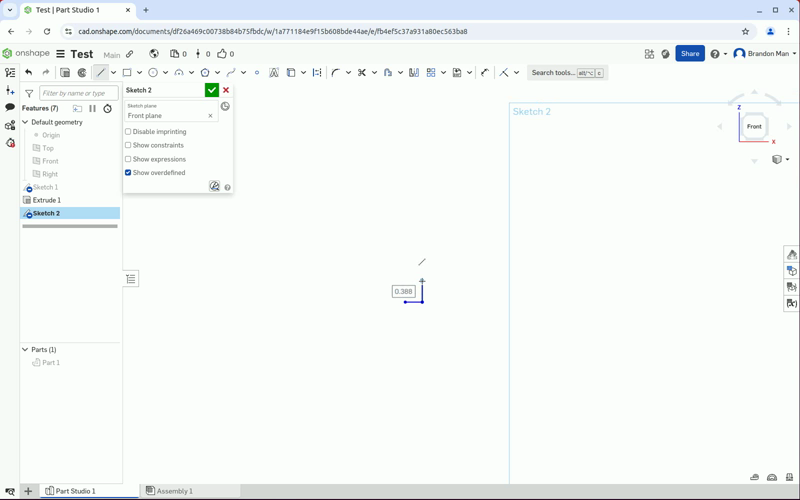
scroll(-6)
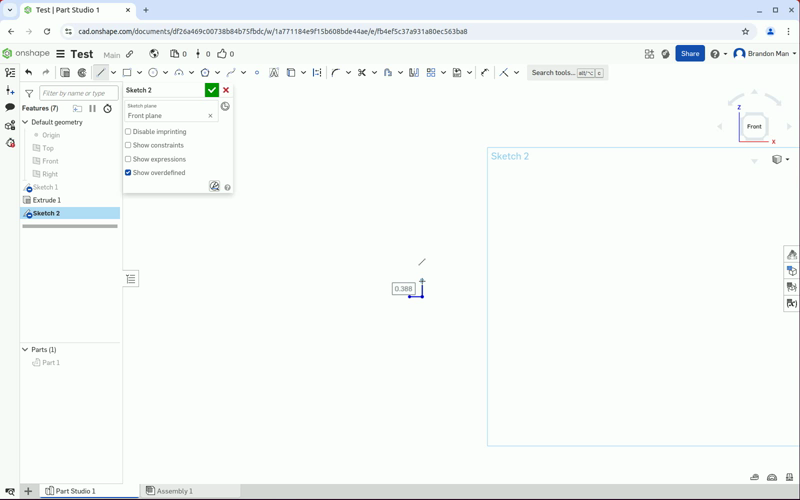
scroll(-6)
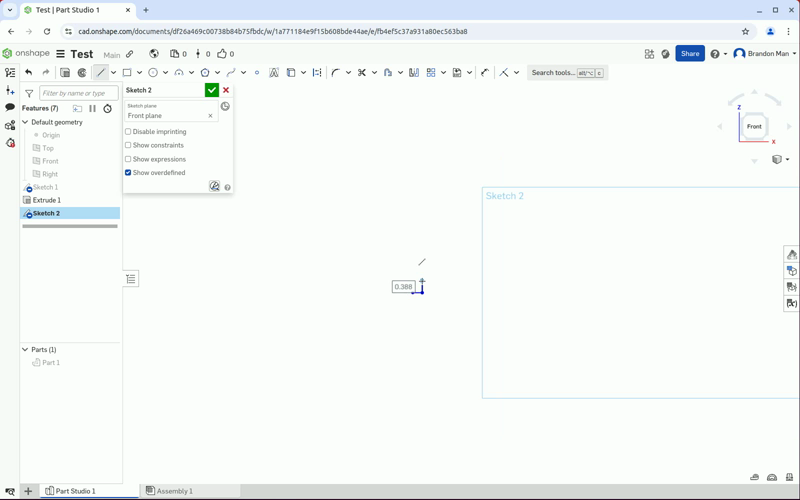
scroll(-6)
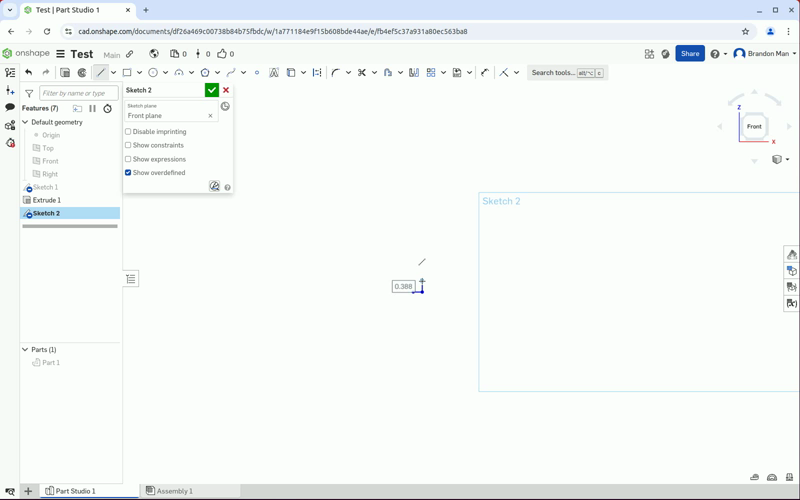
scroll(-6)
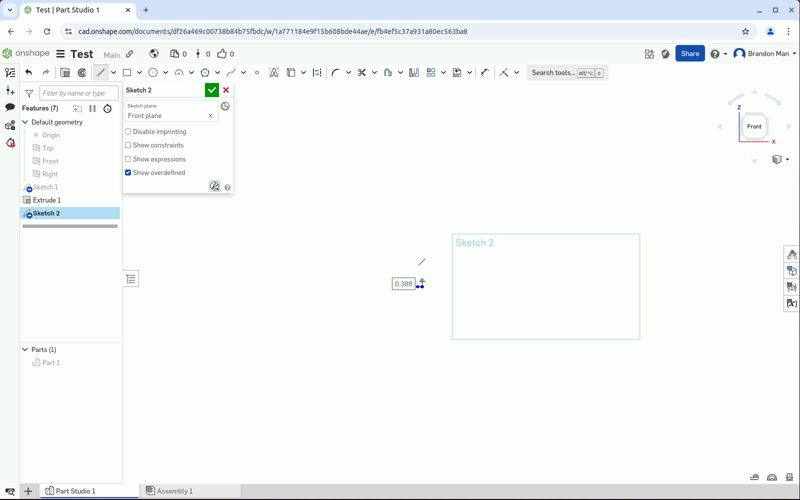
scroll(-6)
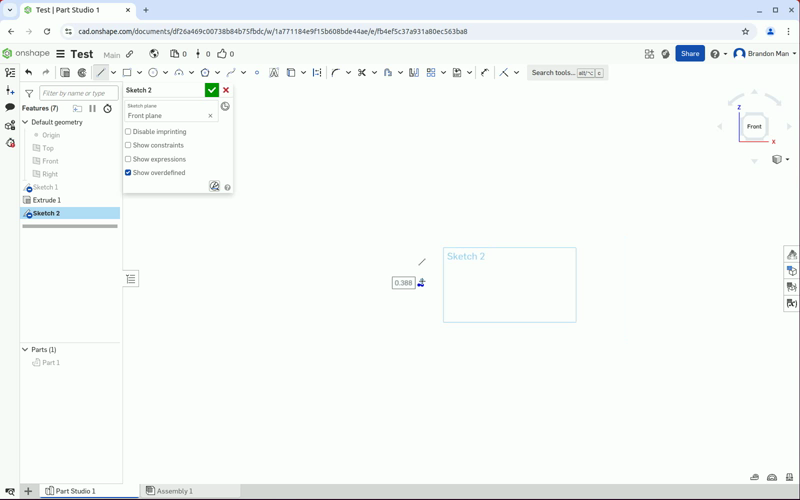
scroll(-6)
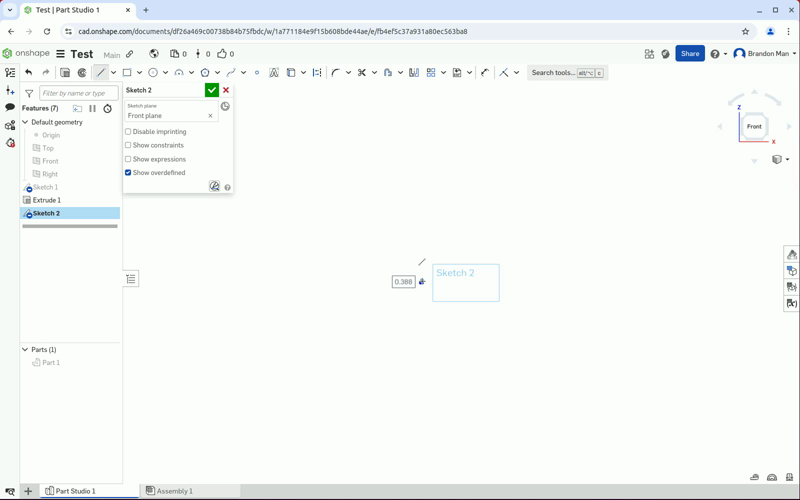
key_up(shift)
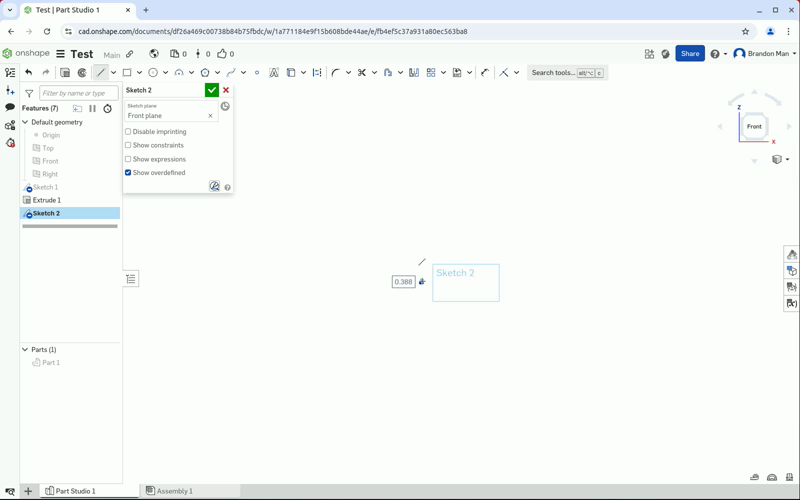
key_down(shift)
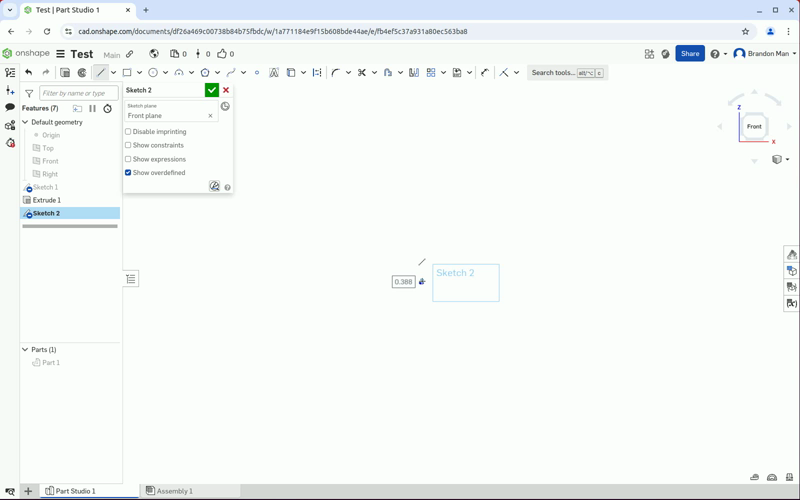
mouse_move(452, 280)
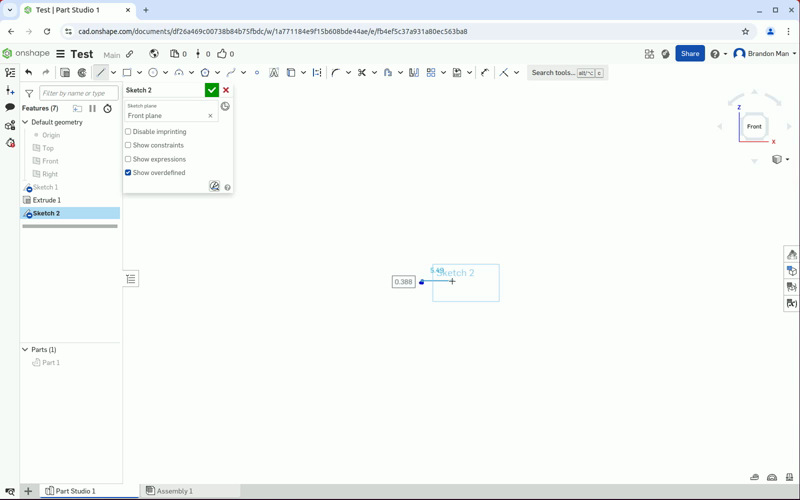
mouse_move(422, 279)
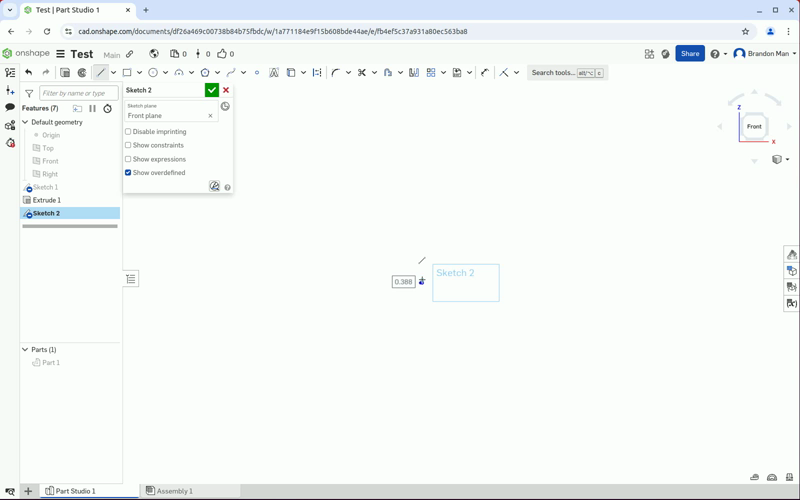
scroll(6)
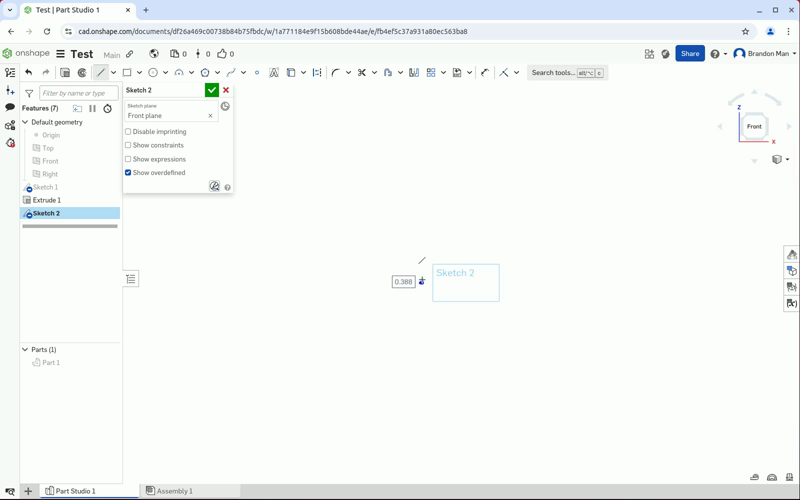
scroll(6)
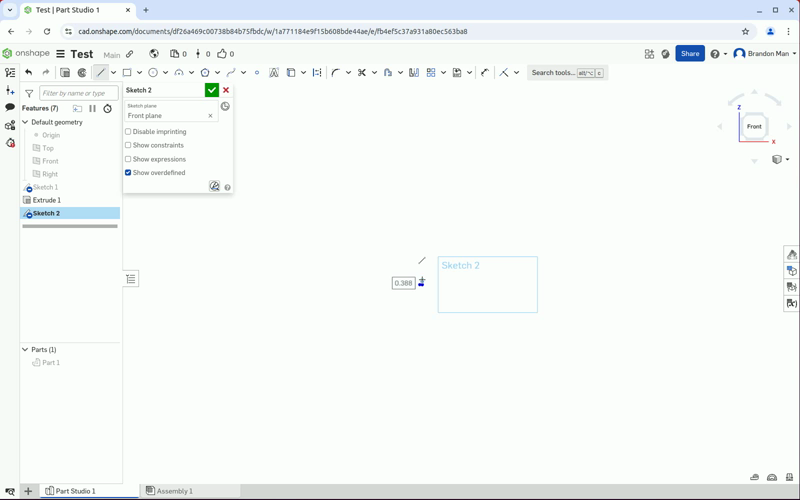
scroll(6)
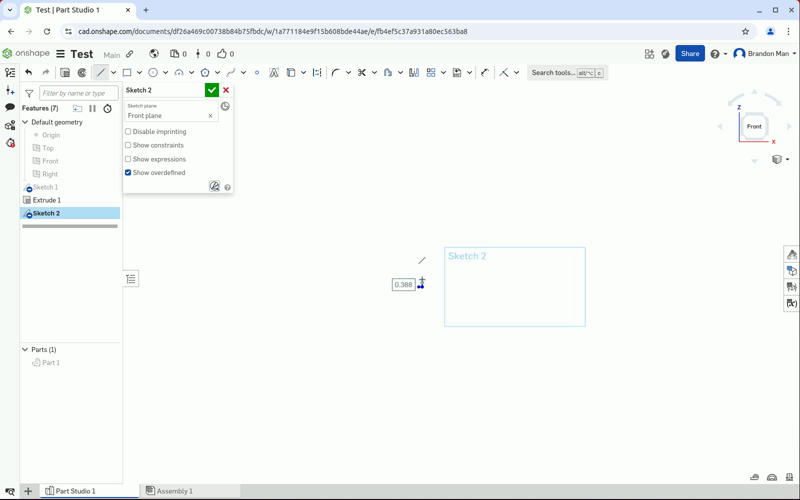
scroll(6)
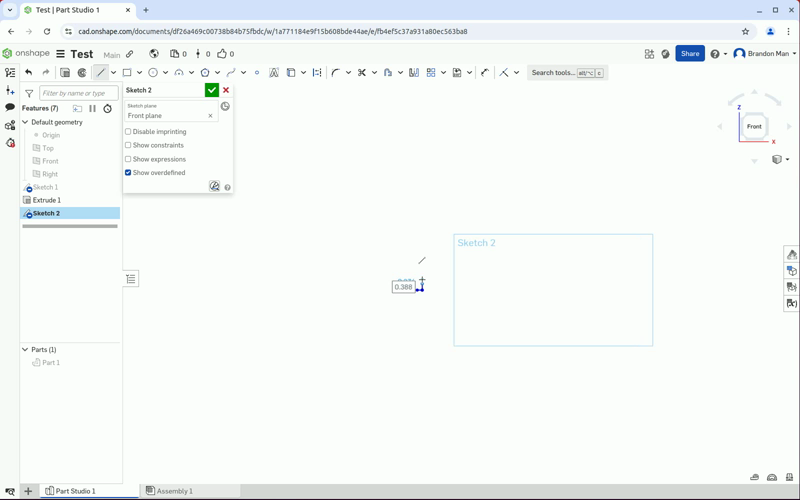
scroll(6)
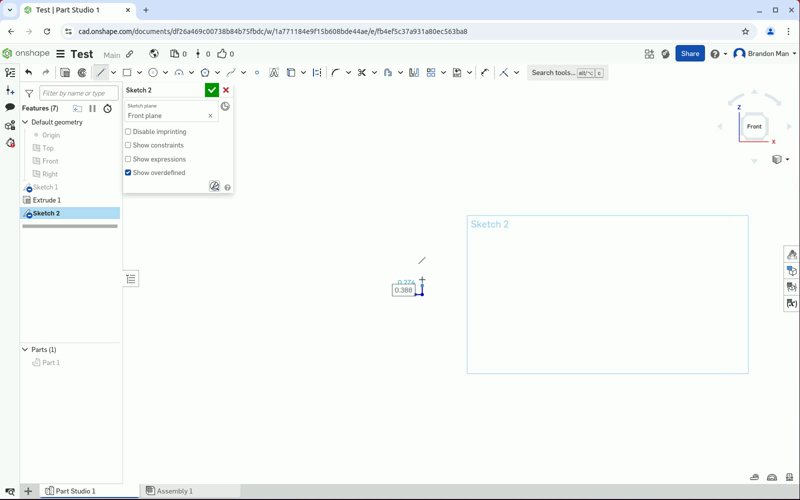
scroll(6)
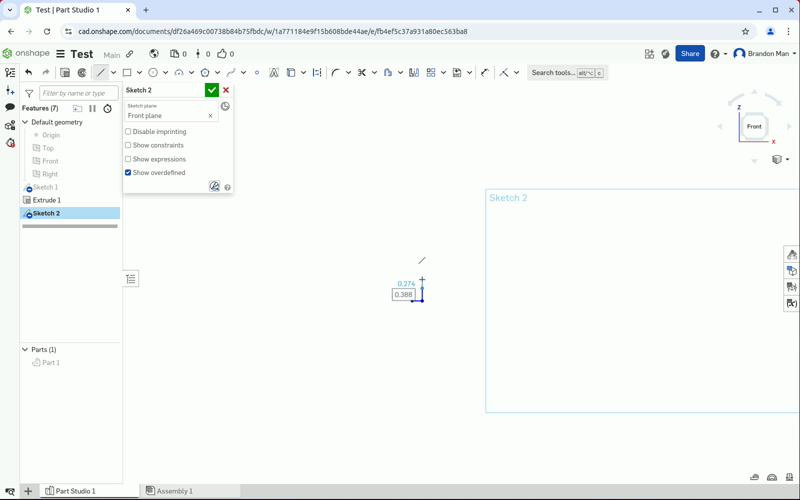
scroll(6)
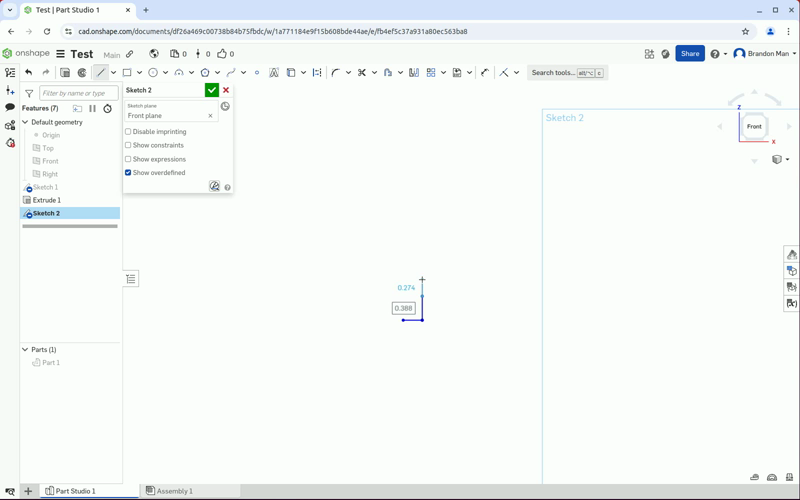
click(422, 279)
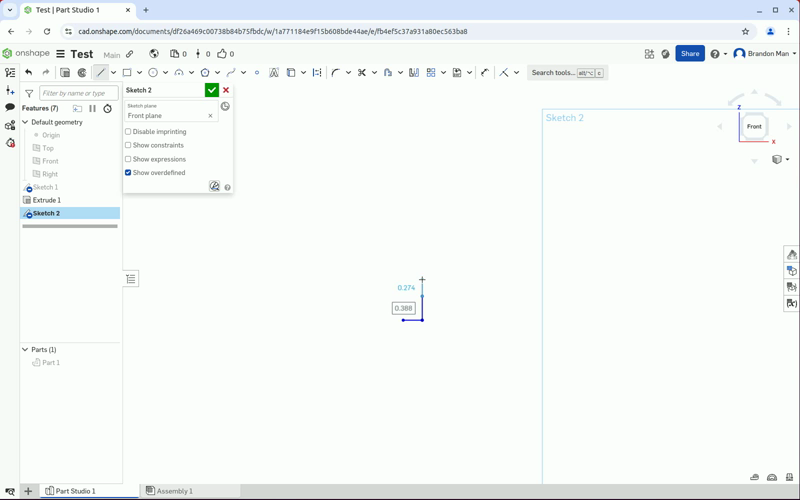
scroll(-6)
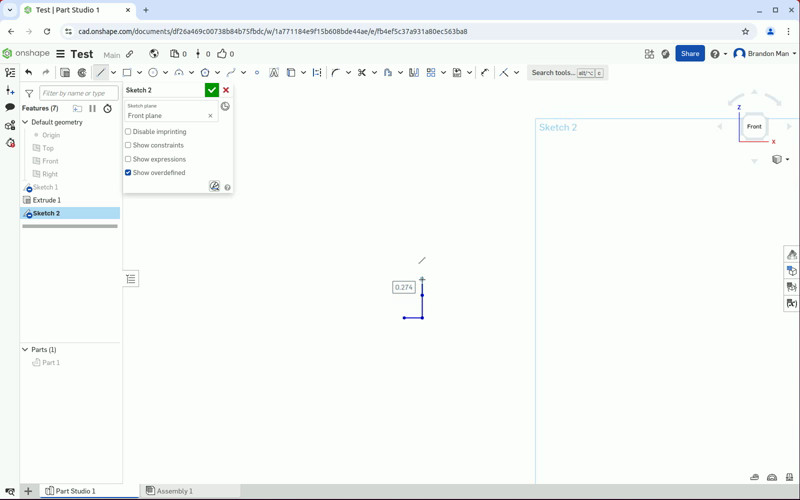
scroll(-6)
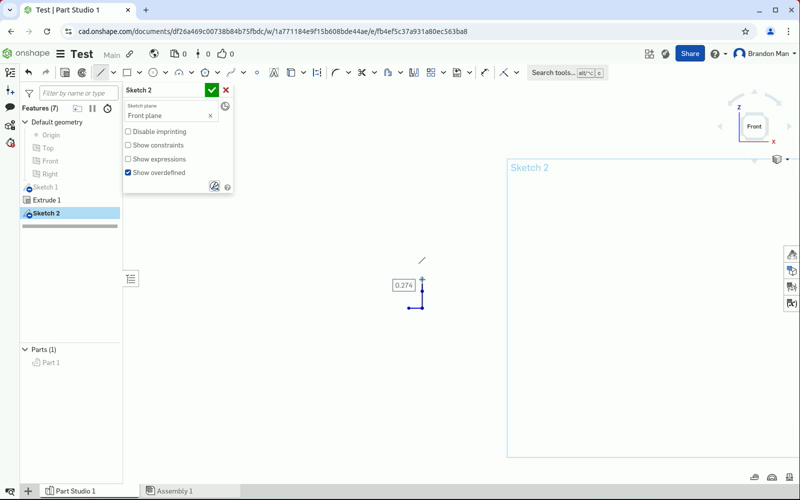
scroll(-6)
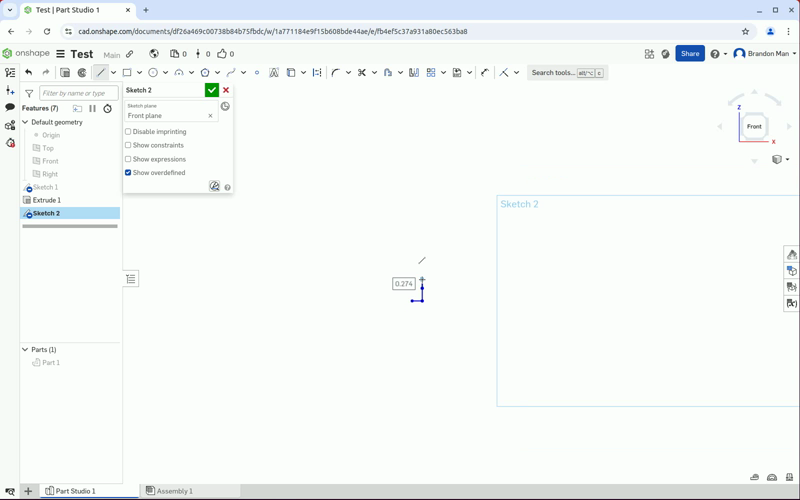
scroll(-6)
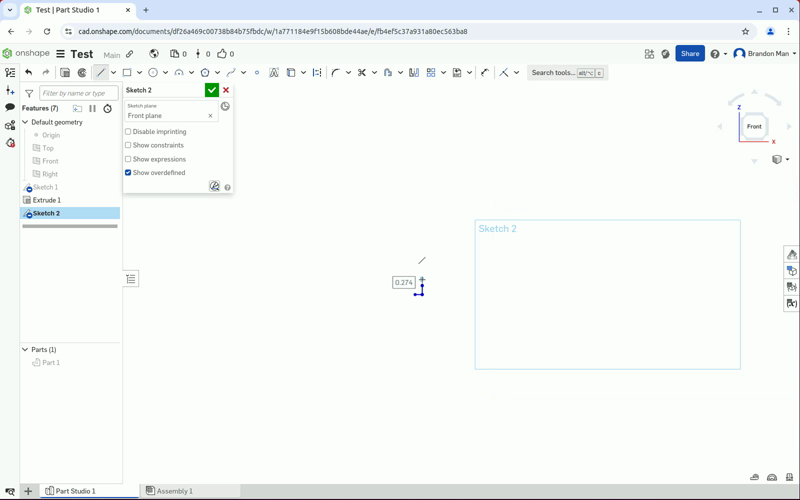
scroll(-6)
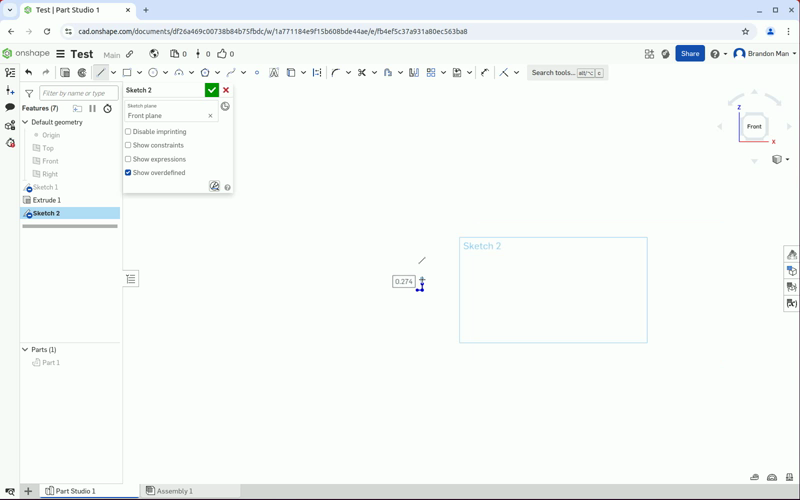
scroll(-6)
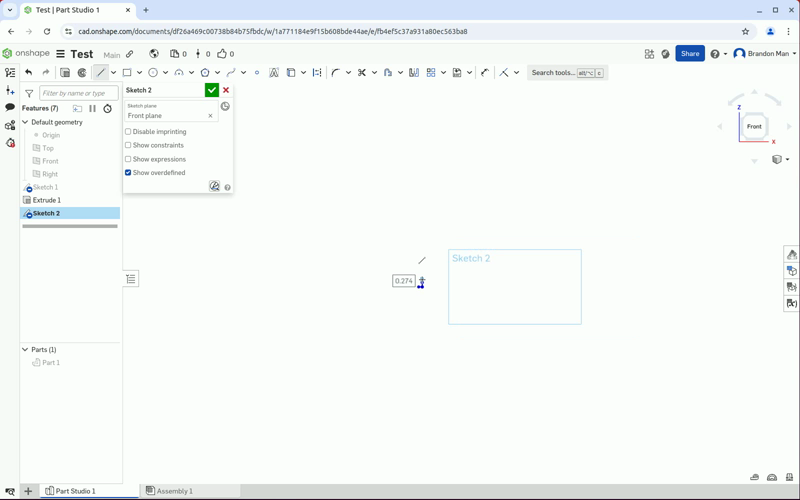
scroll(-6)
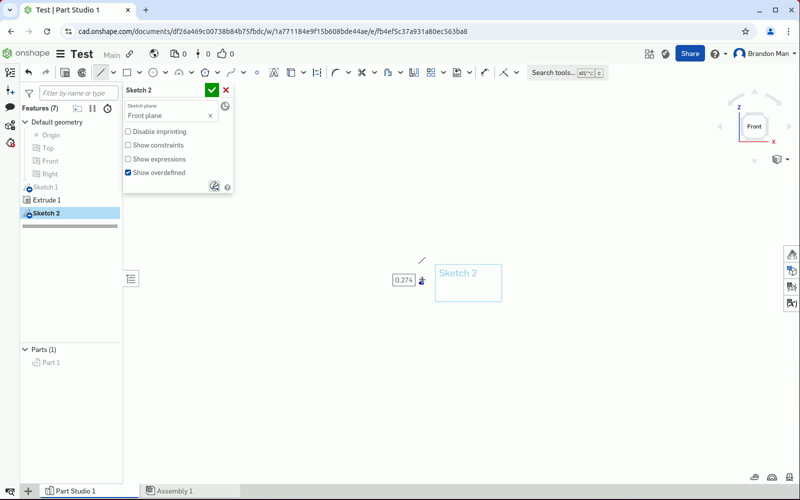
key_up(shift)
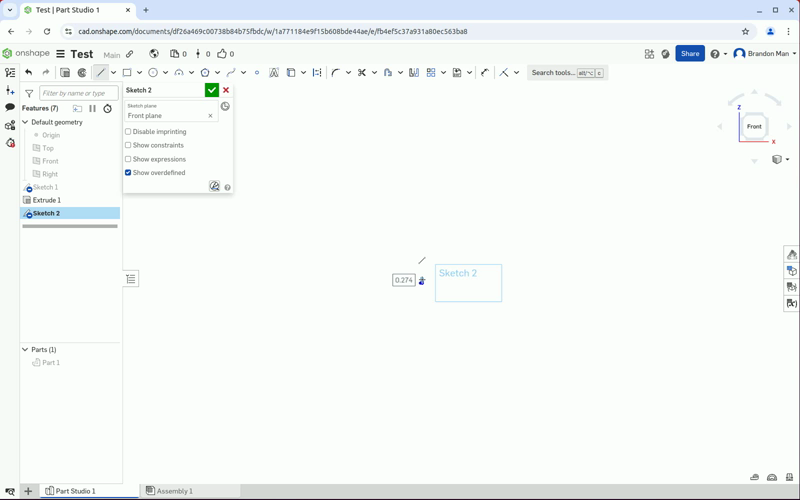
key_down(shift)
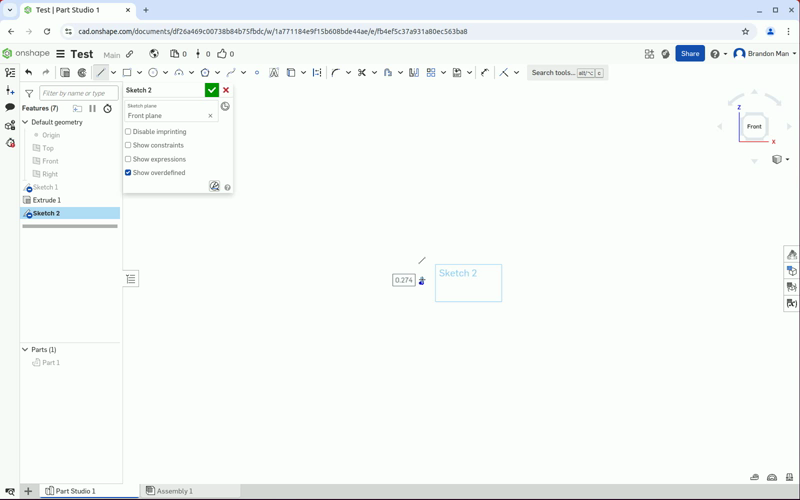
mouse_move(422, 176)
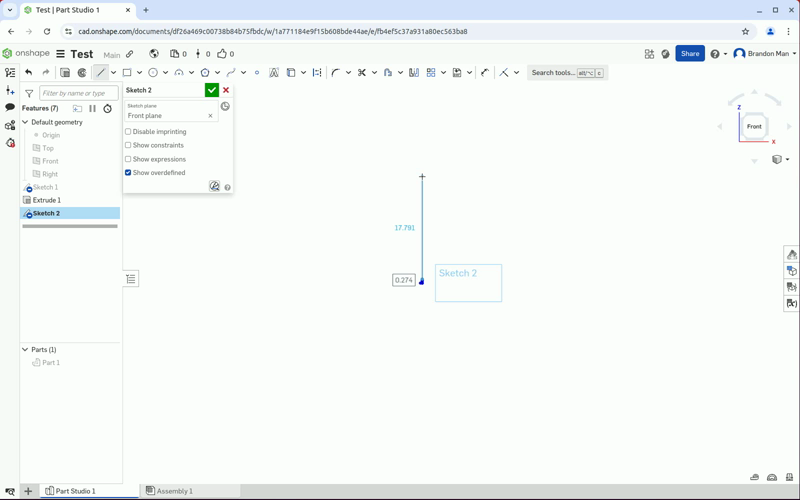
click(422, 176)
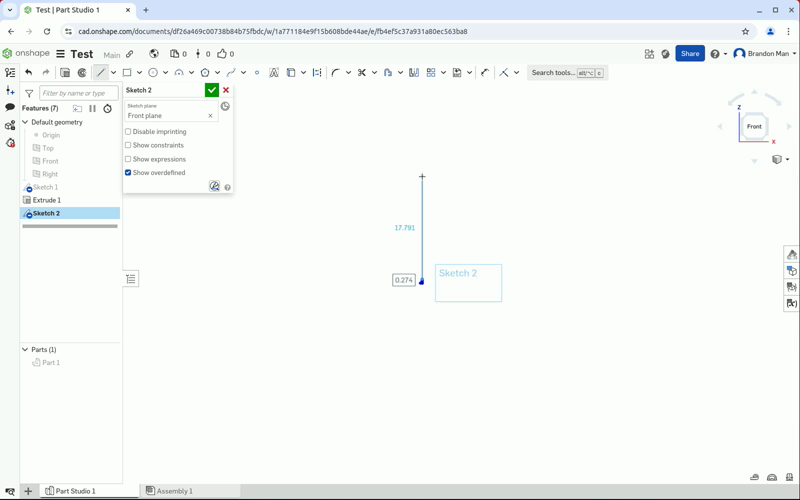
key_up(shift)
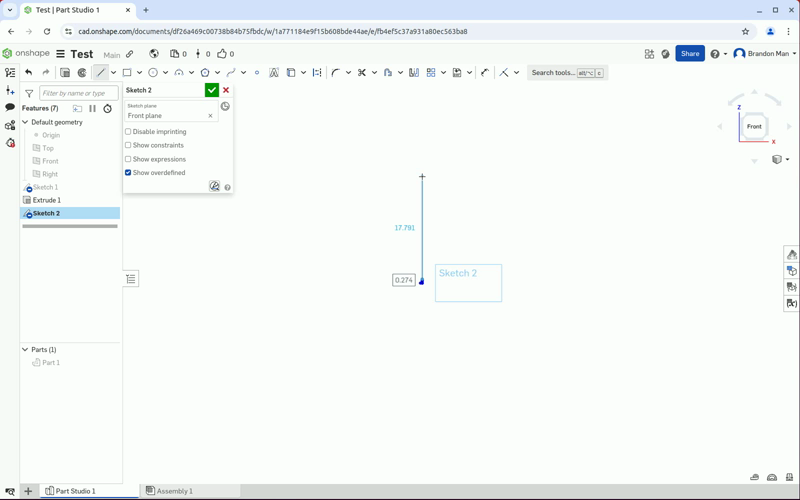
key_down(shift)
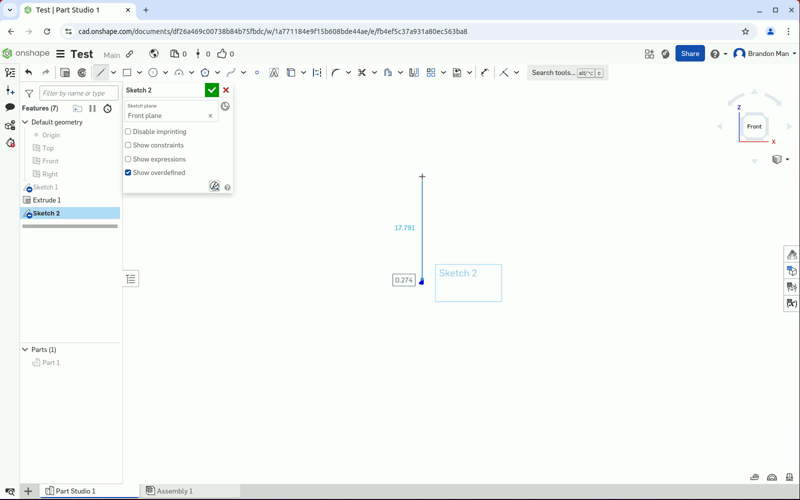
mouse_move(452, 176)
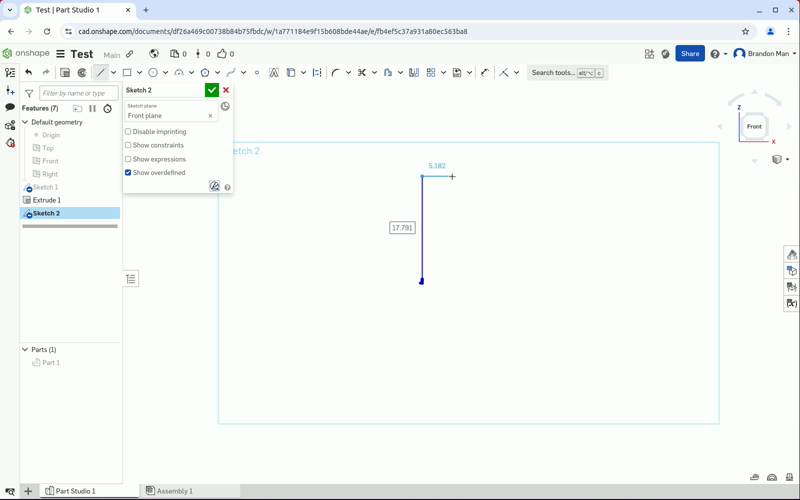
mouse_move(422, 175)
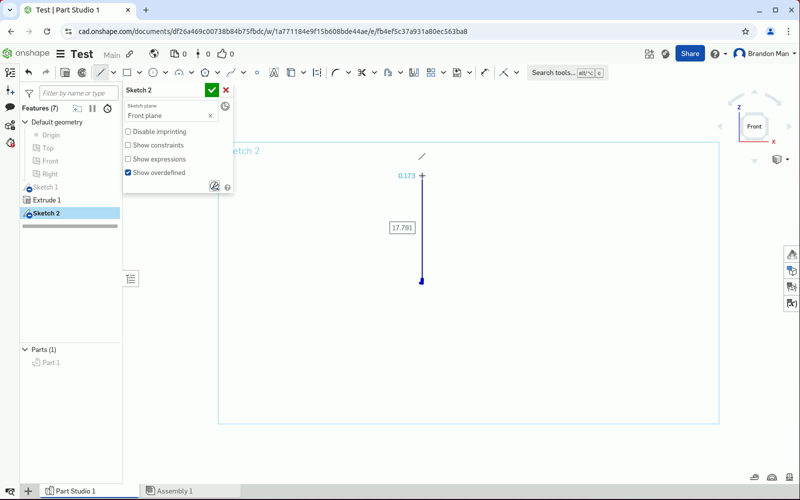
scroll(6)
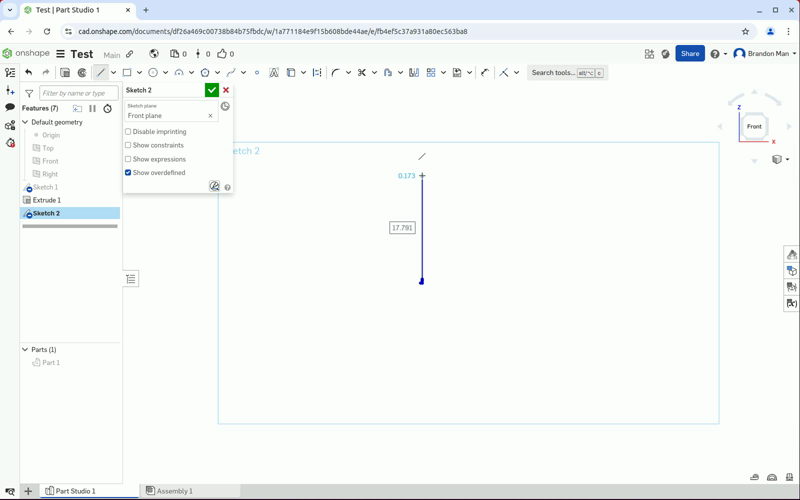
scroll(6)
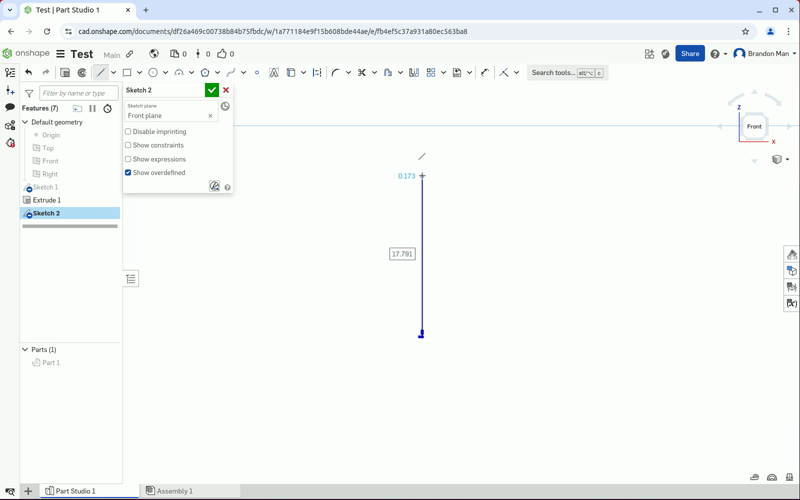
scroll(6)
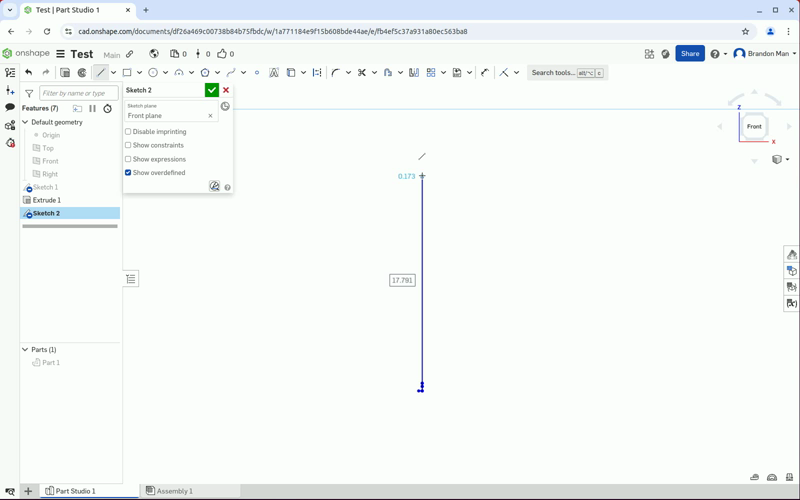
scroll(6)
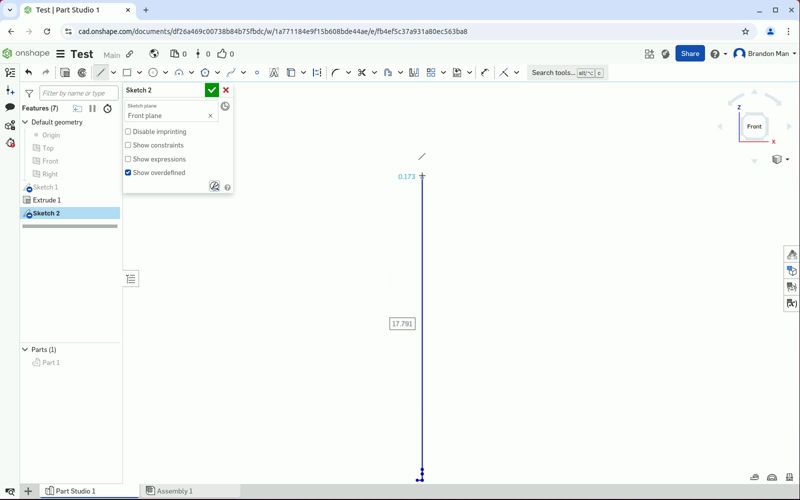
scroll(6)
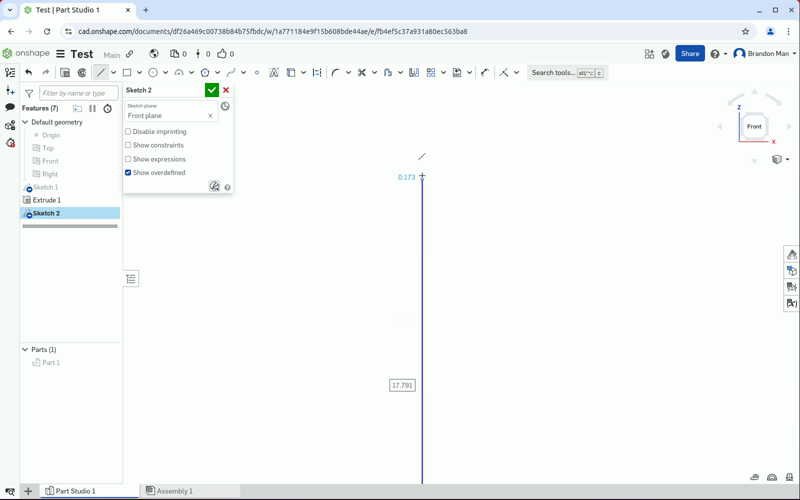
scroll(6)
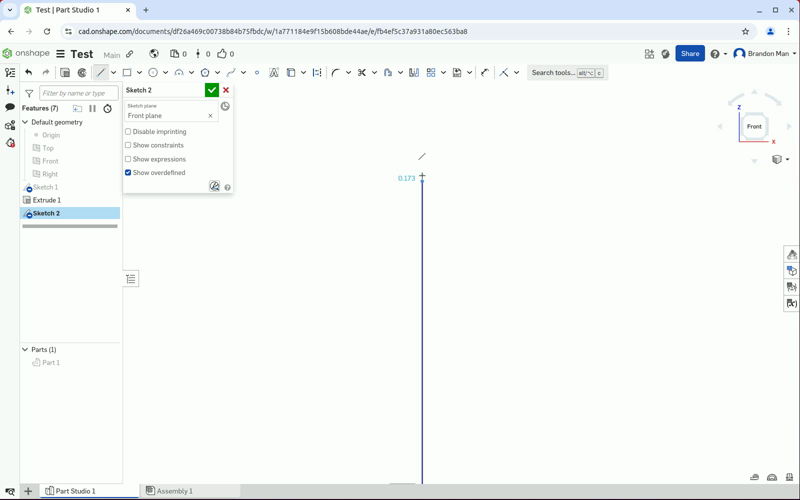
scroll(6)
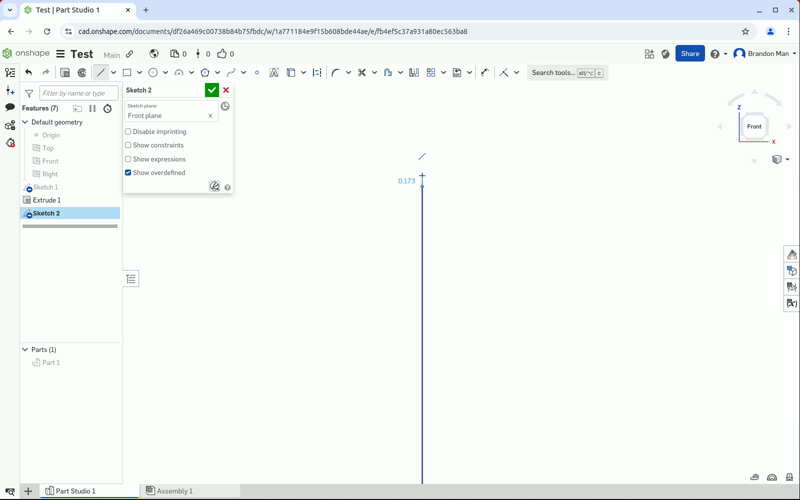
click(422, 175)
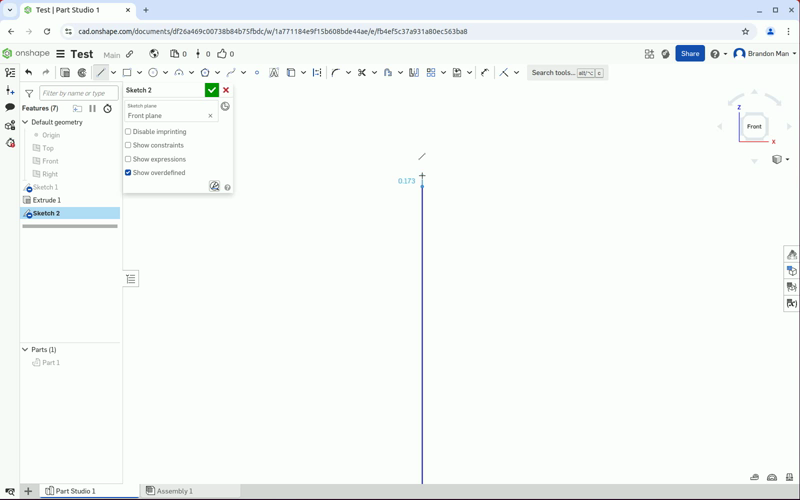
scroll(-6)
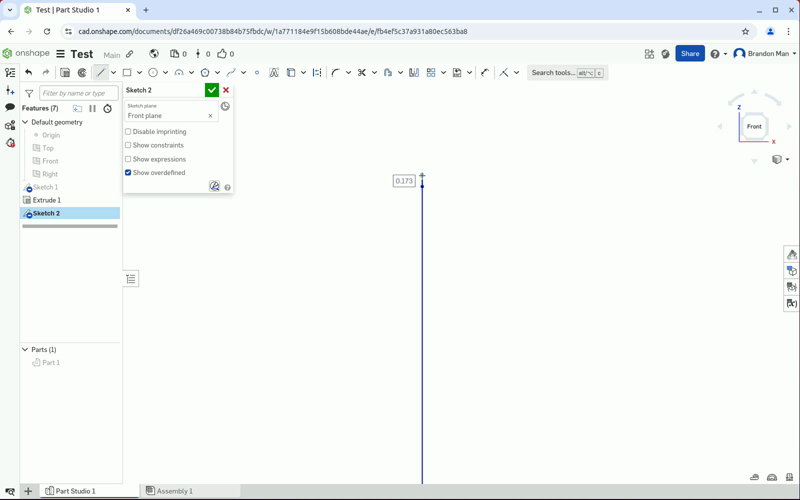
scroll(-6)
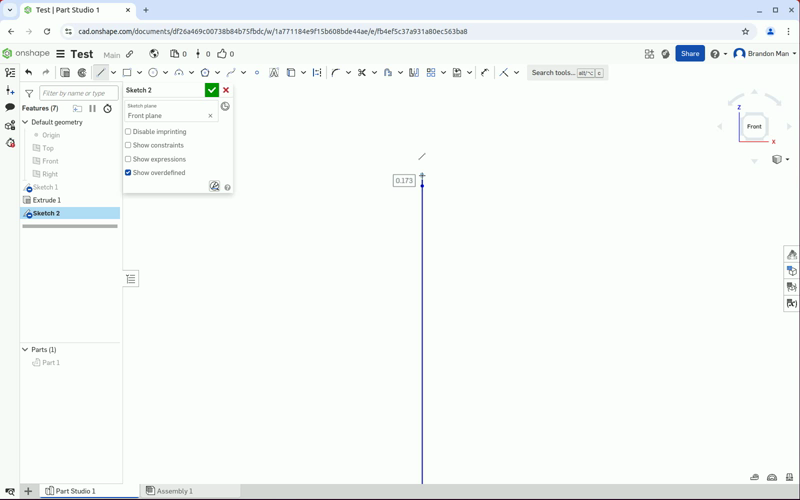
scroll(-6)
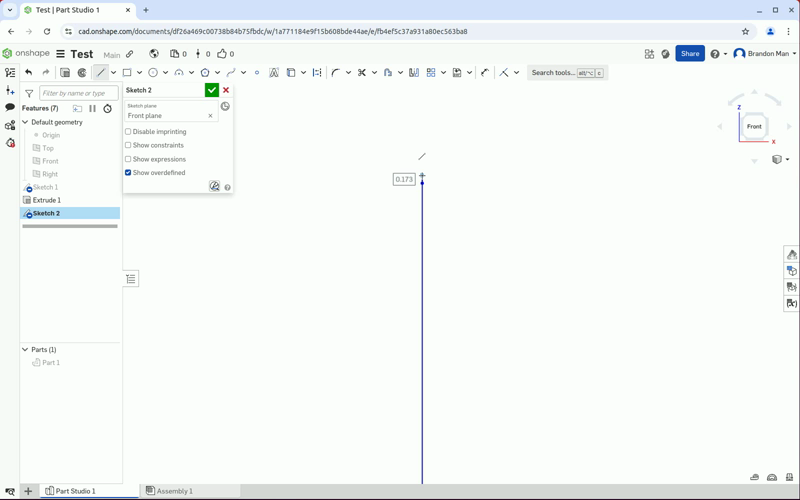
scroll(-6)
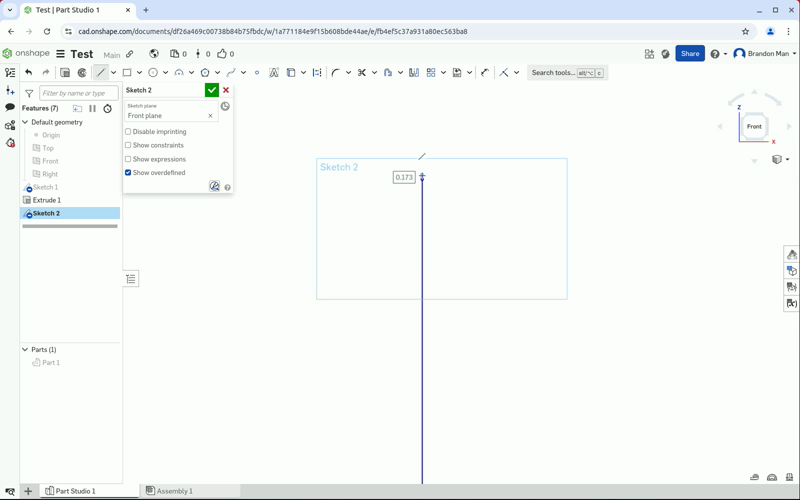
scroll(-6)
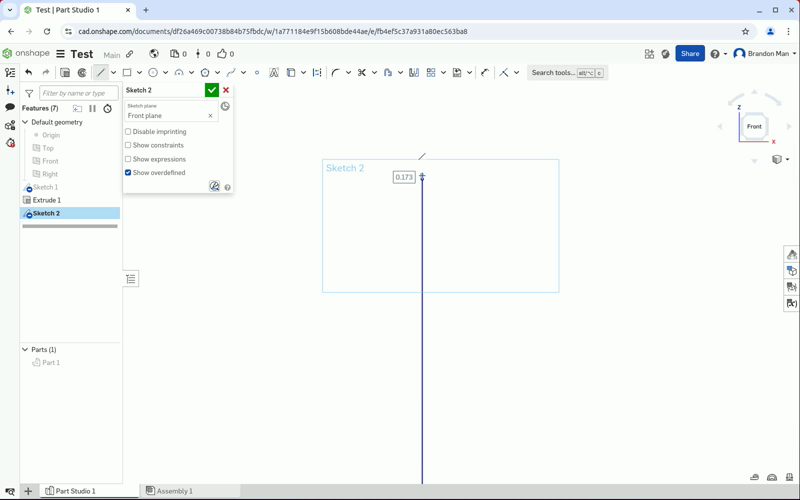
scroll(-6)
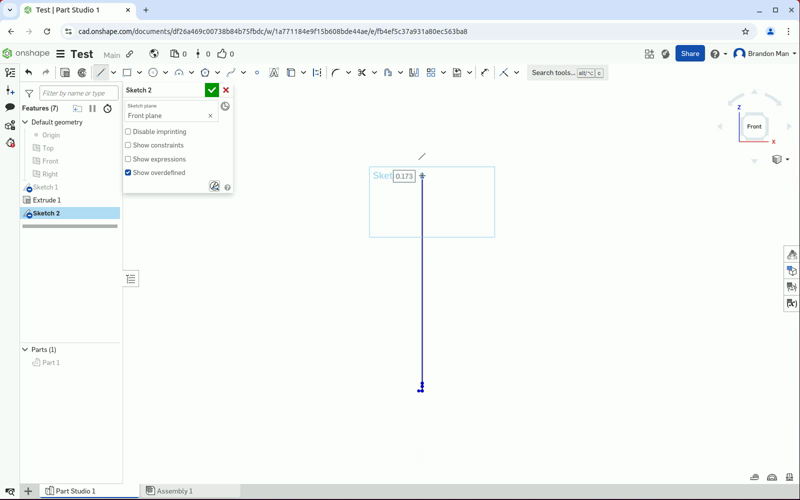
scroll(-6)
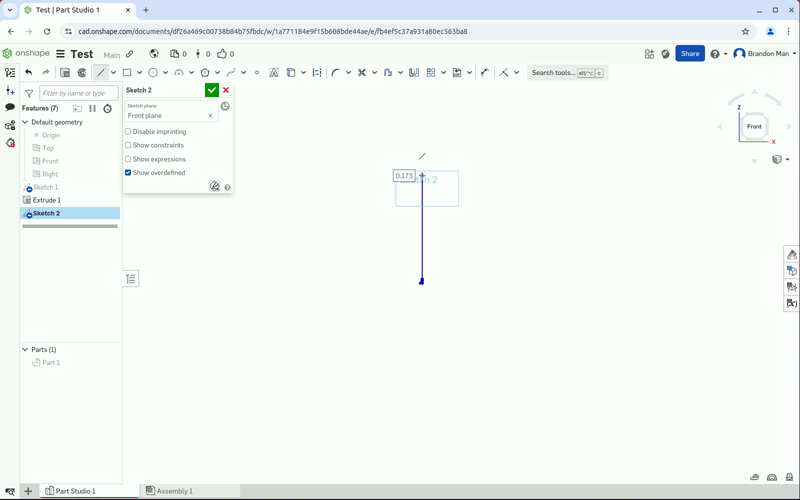
key_up(shift)
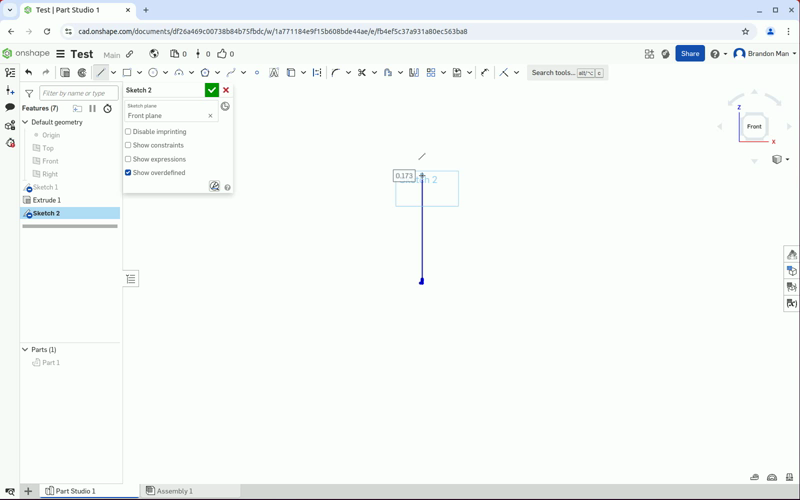
key_down(shift)
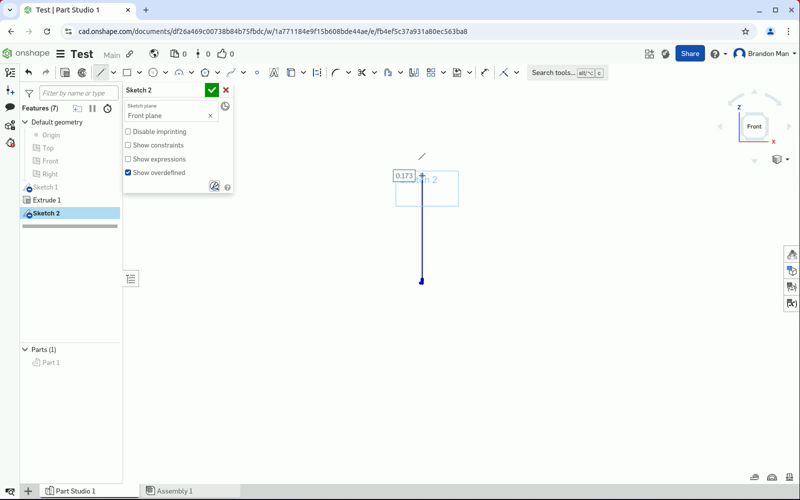
mouse_move(452, 175)
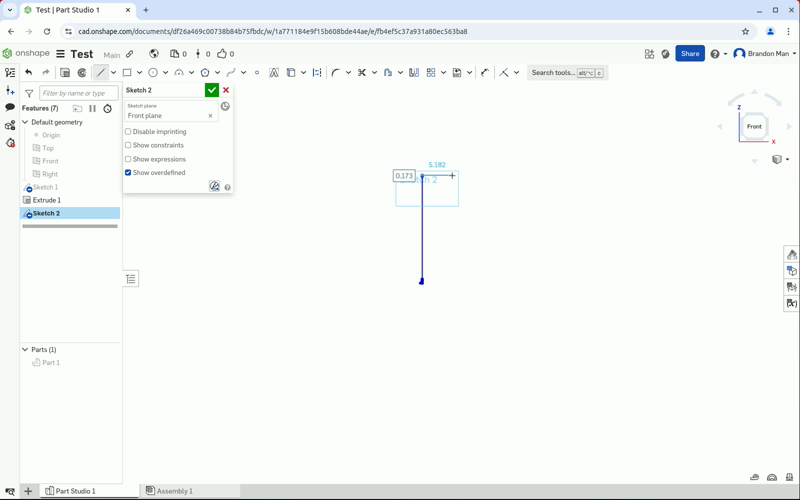
mouse_move(422, 171)
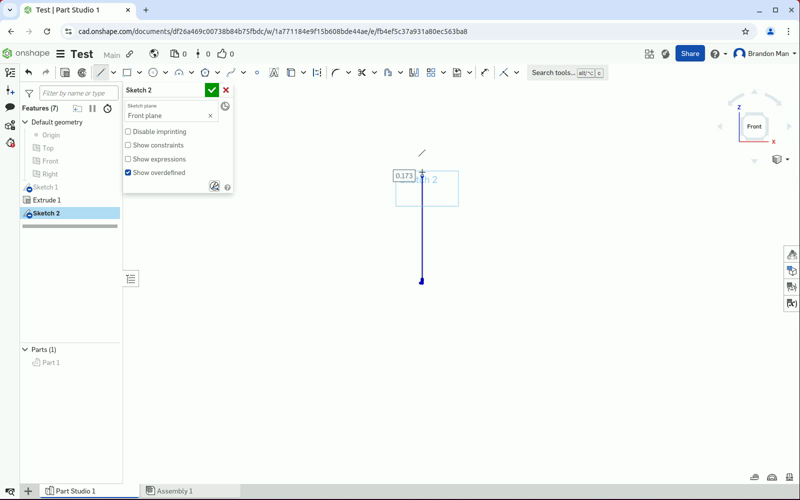
scroll(6)
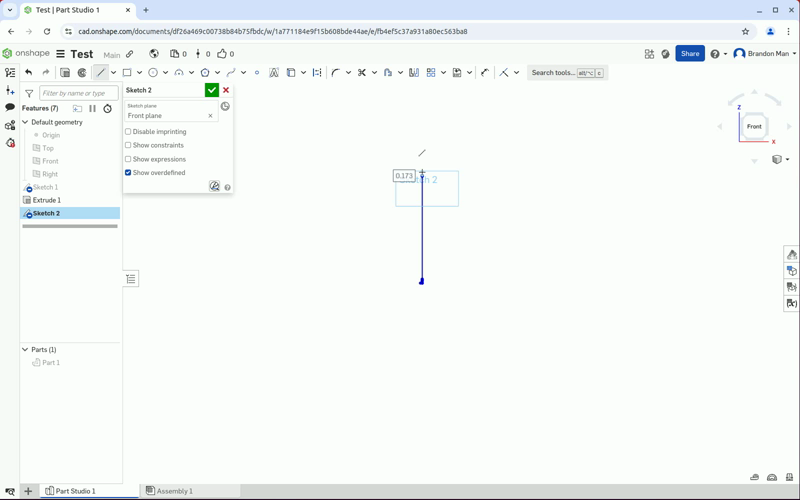
scroll(6)
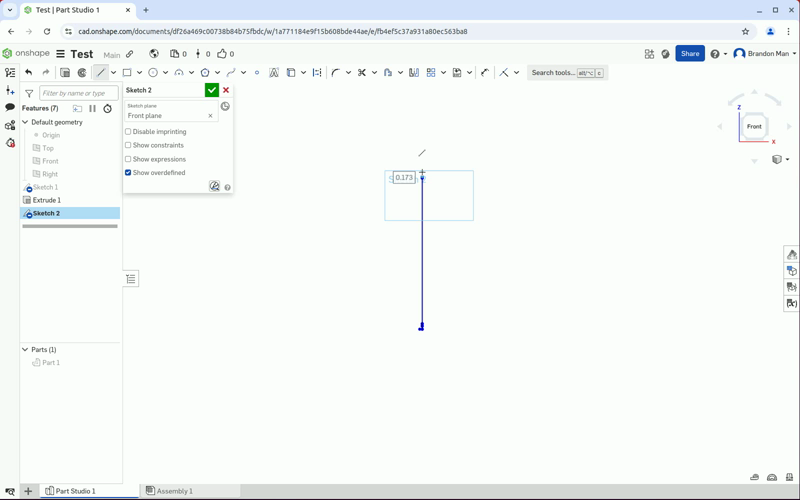
scroll(6)
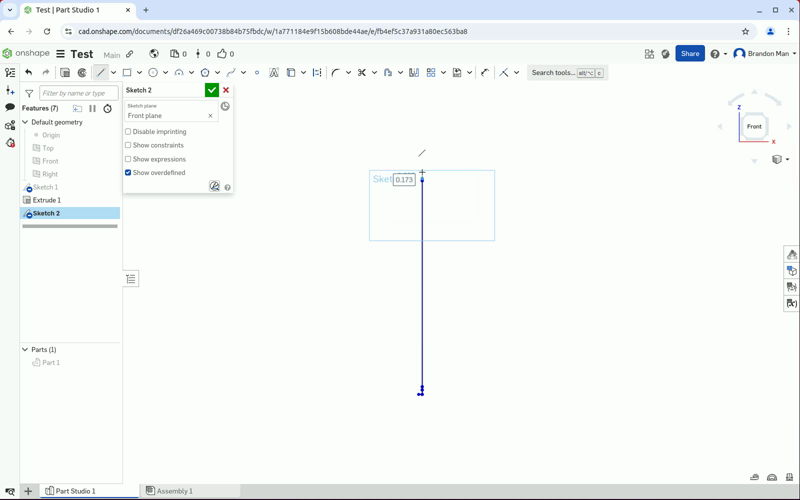
scroll(6)
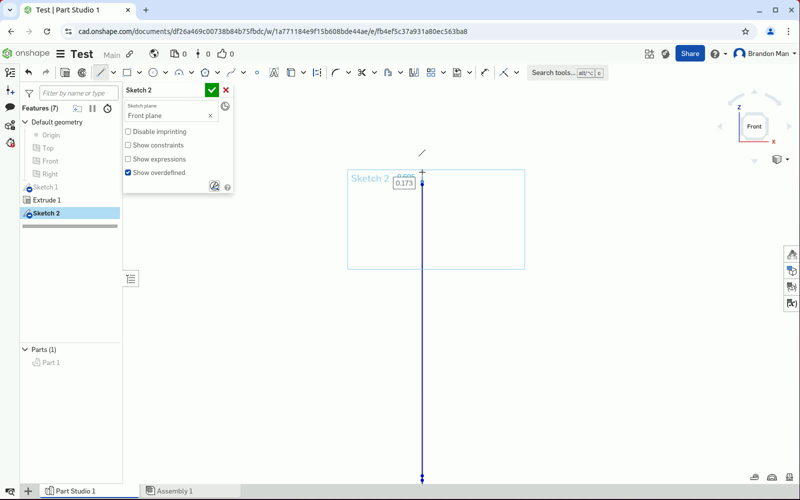
scroll(6)
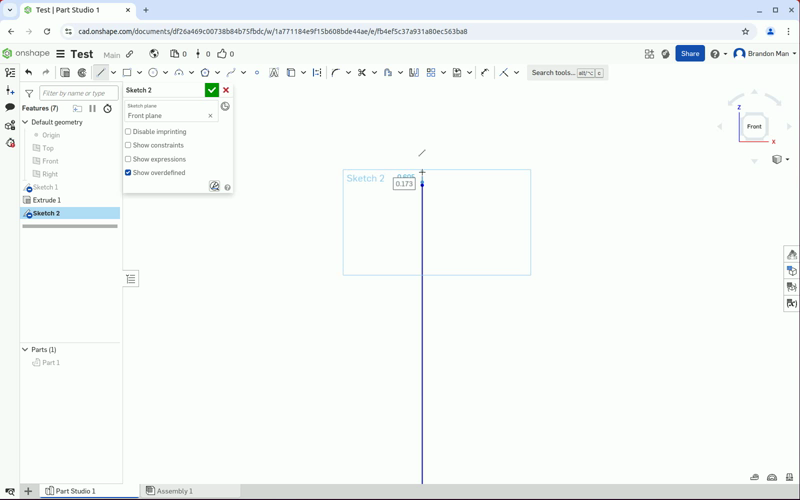
scroll(6)
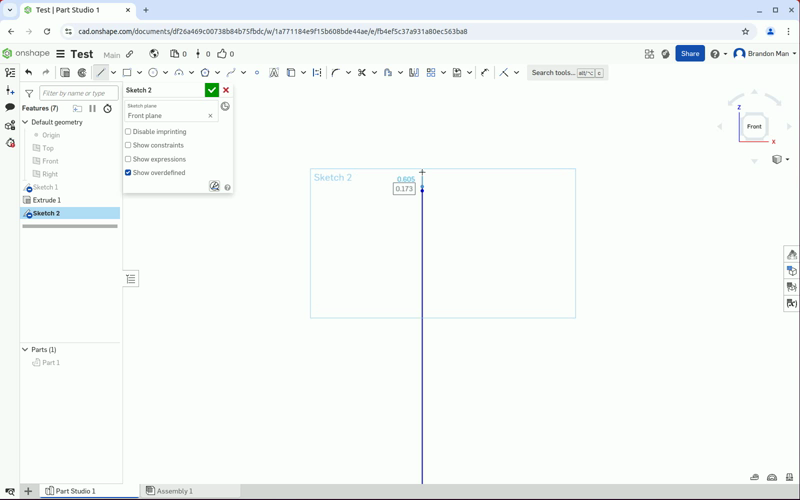
scroll(6)
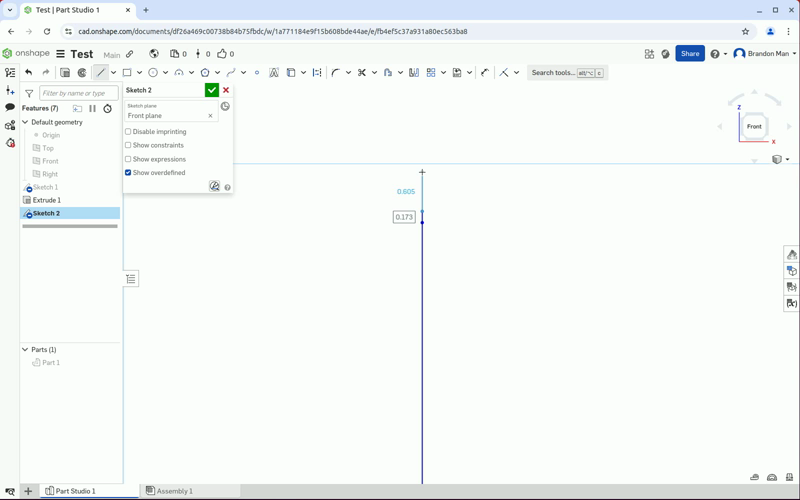
click(422, 171)
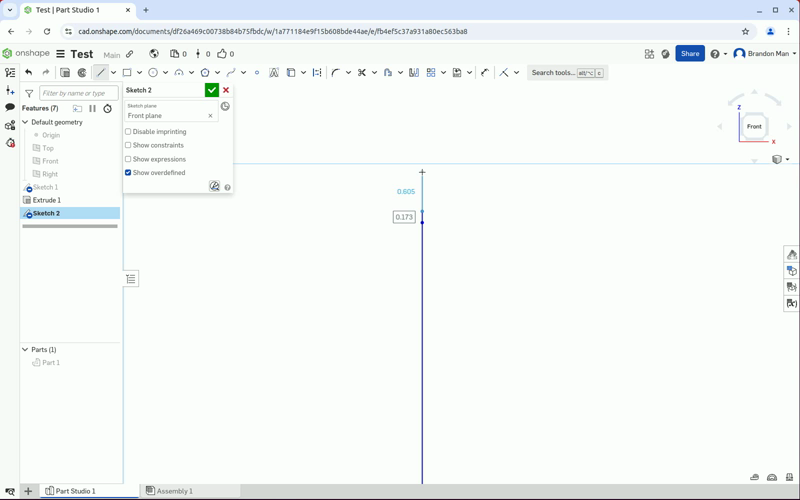
scroll(-6)
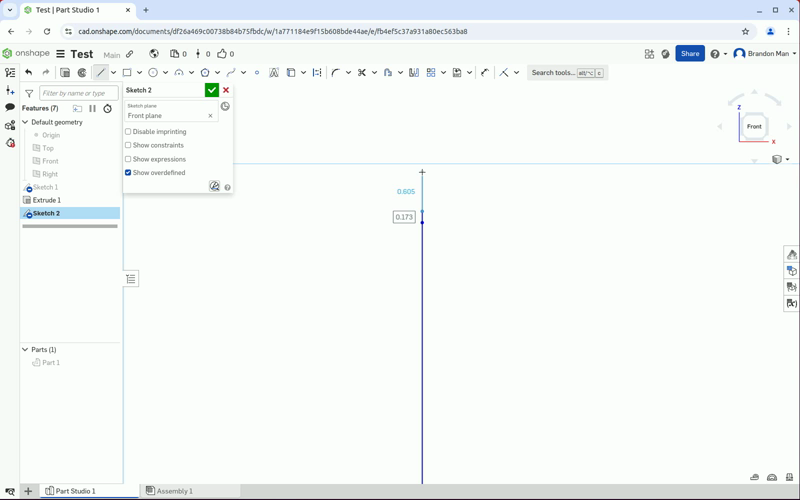
scroll(-6)
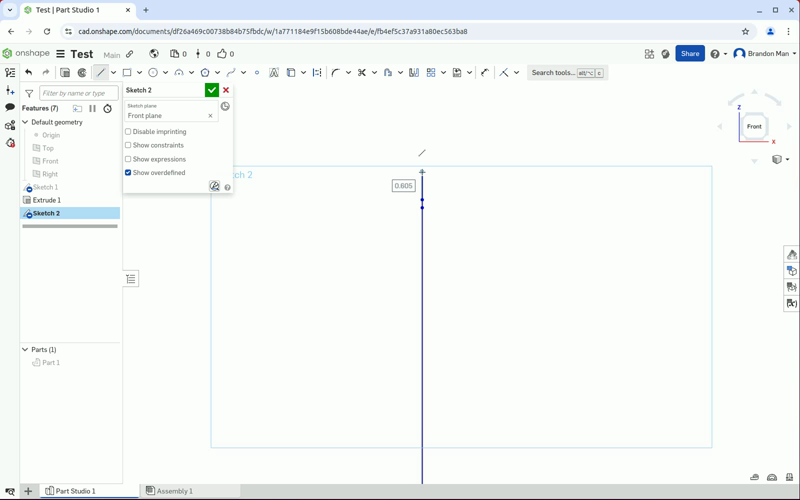
scroll(-6)
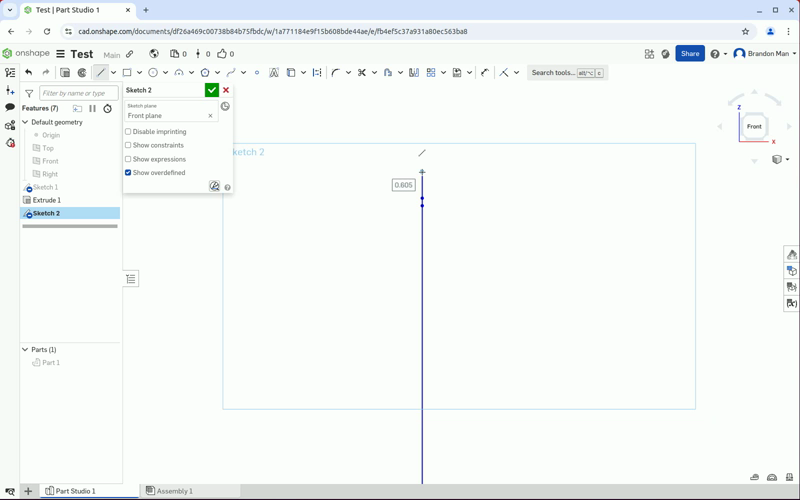
scroll(-6)
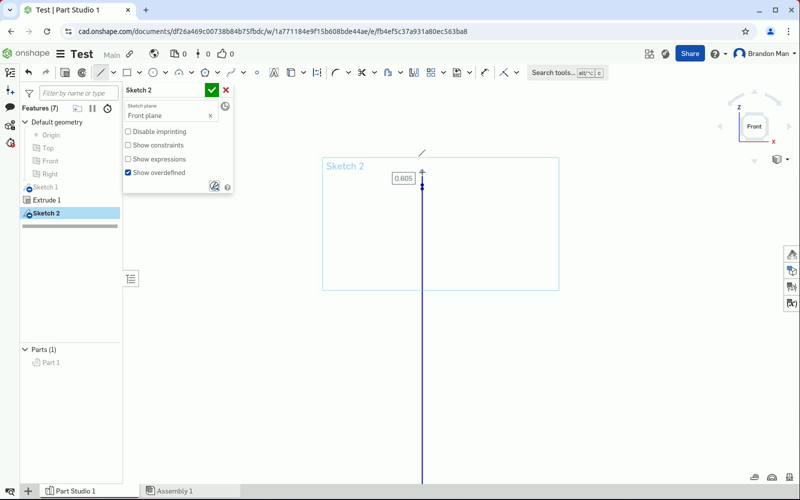
scroll(-6)
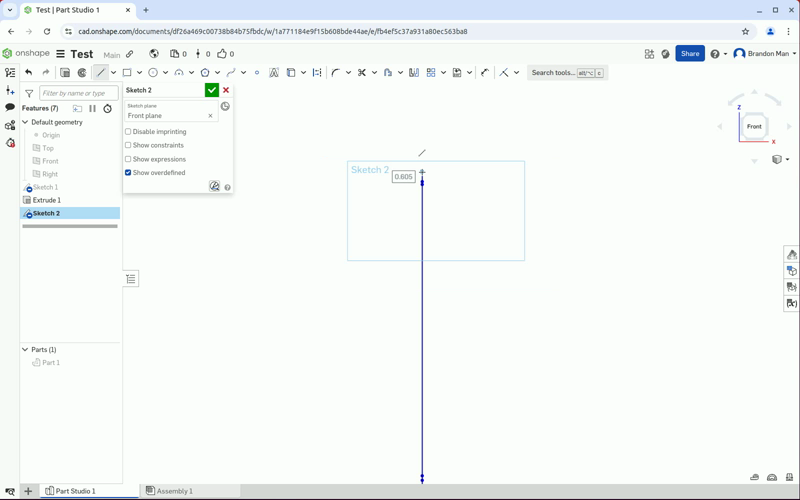
scroll(-6)
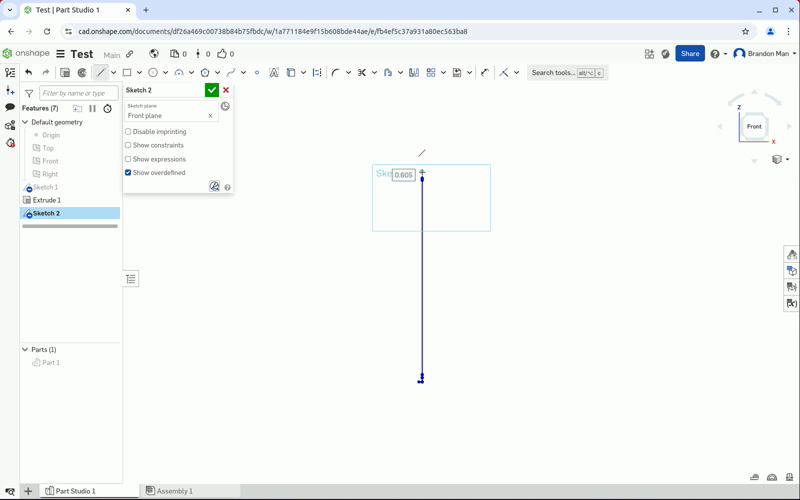
scroll(-6)
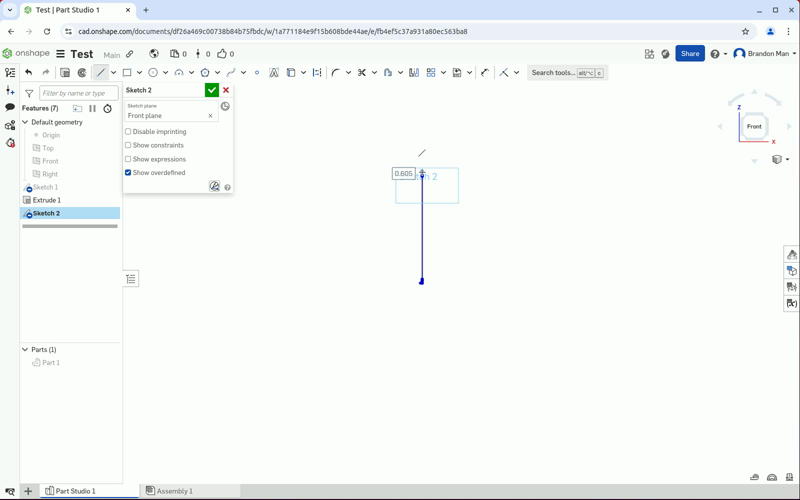
key_up(shift)
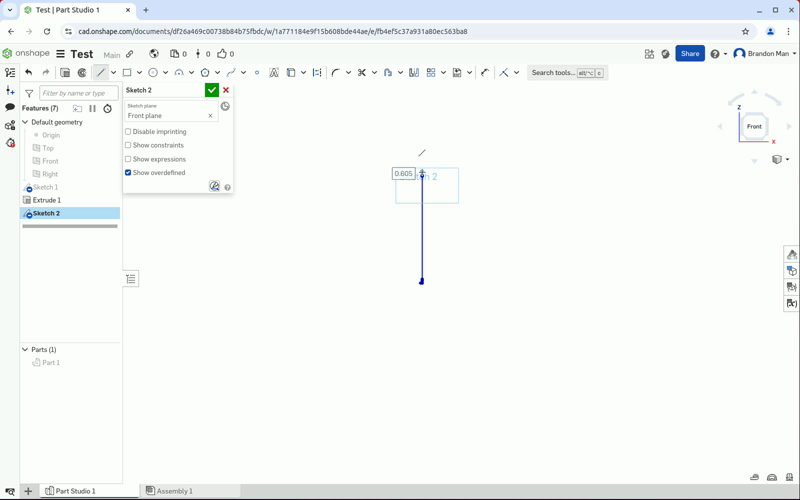
key_down(shift)
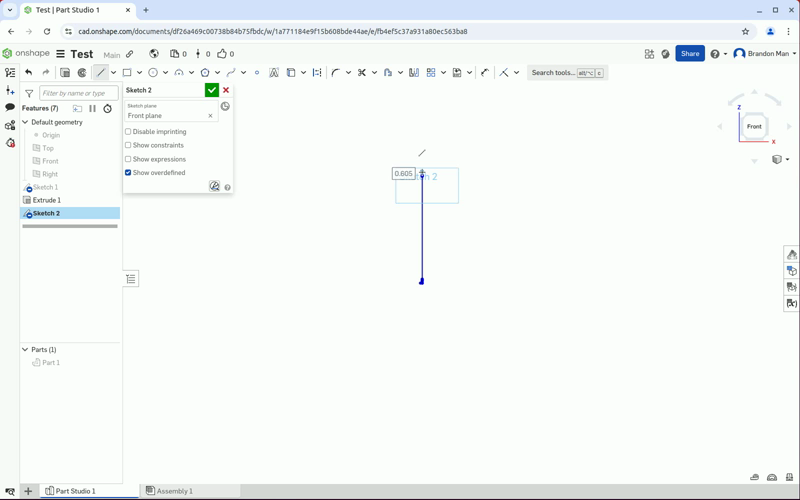
mouse_move(452, 171)
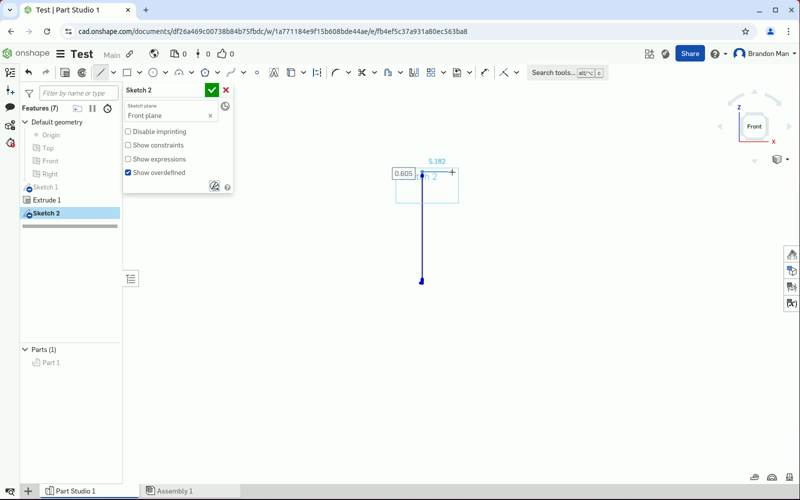
mouse_move(422, 170)
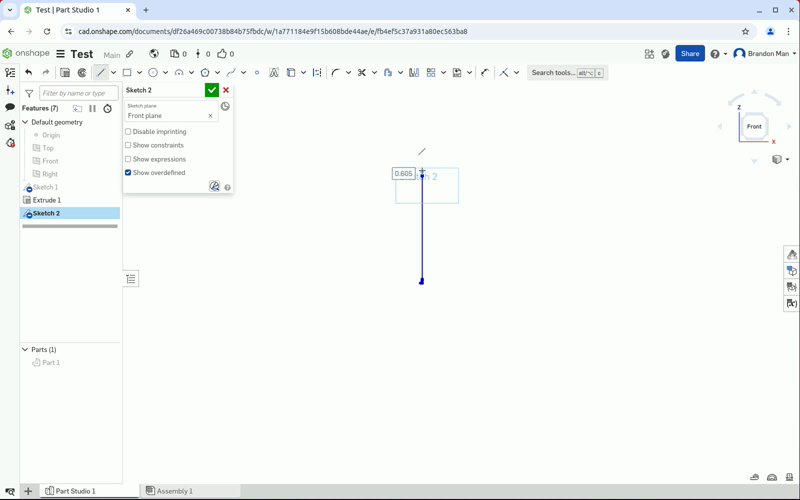
scroll(6)
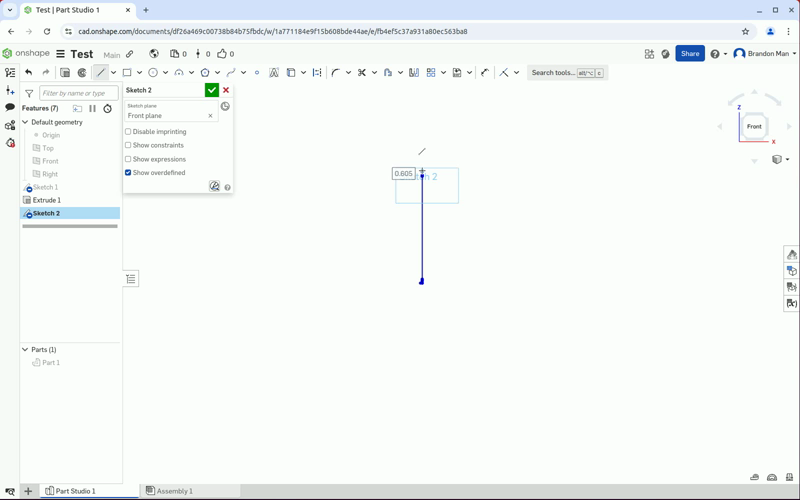
scroll(6)
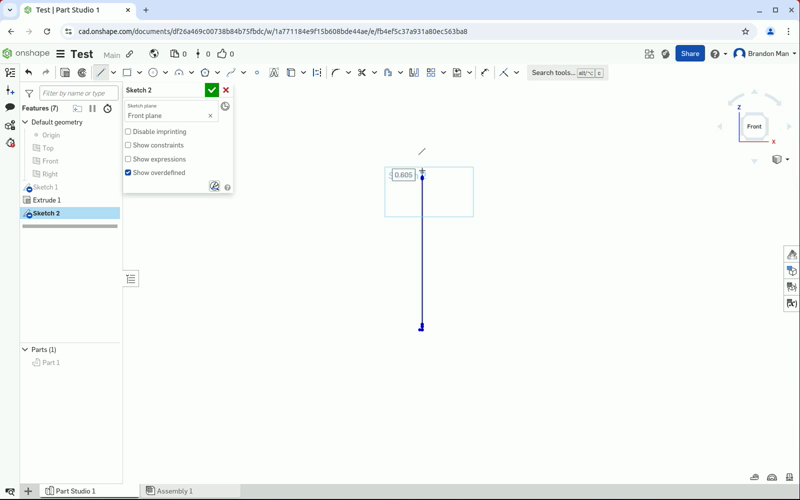
scroll(6)
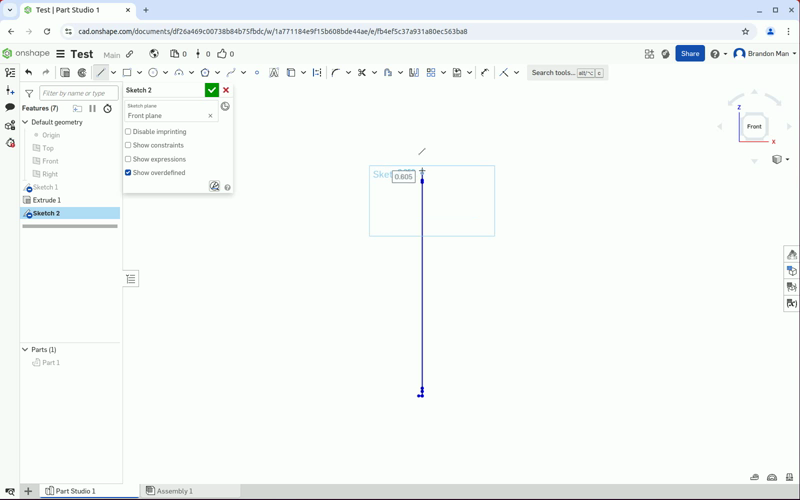
scroll(6)
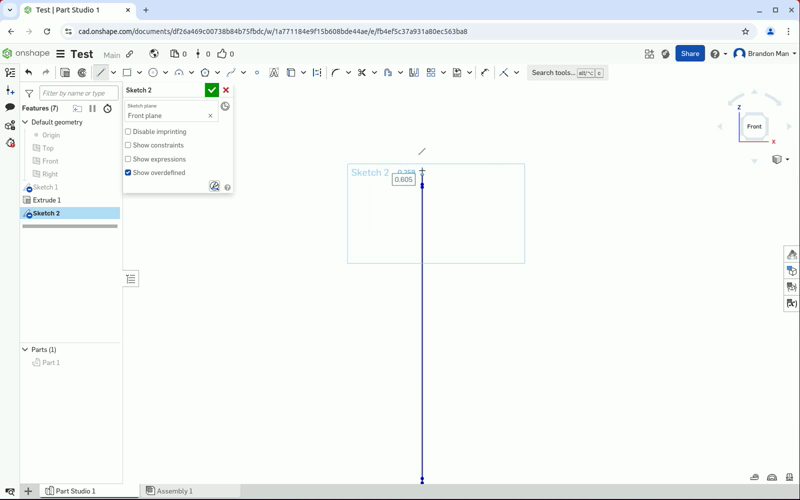
scroll(6)
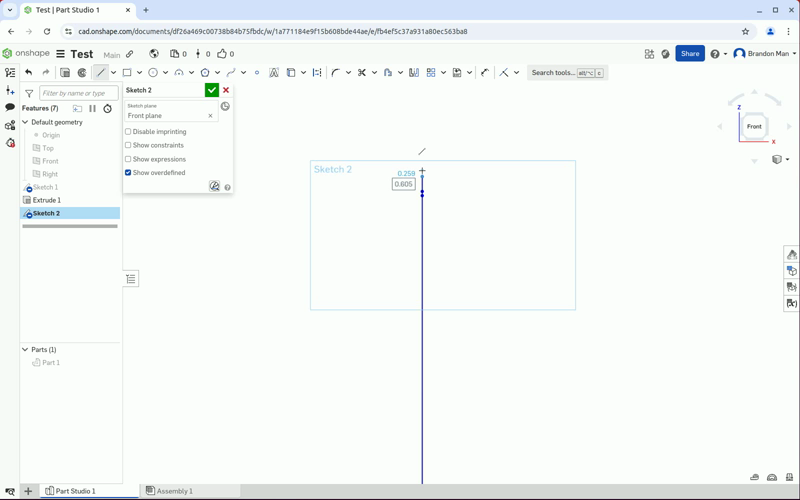
scroll(6)
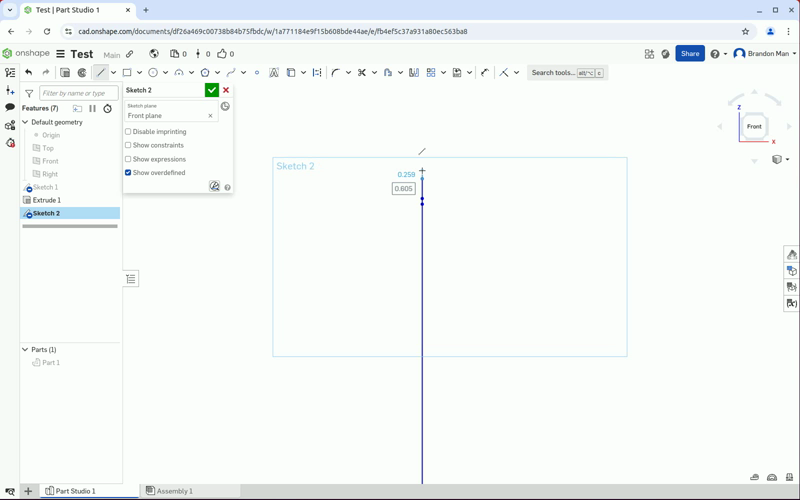
scroll(6)
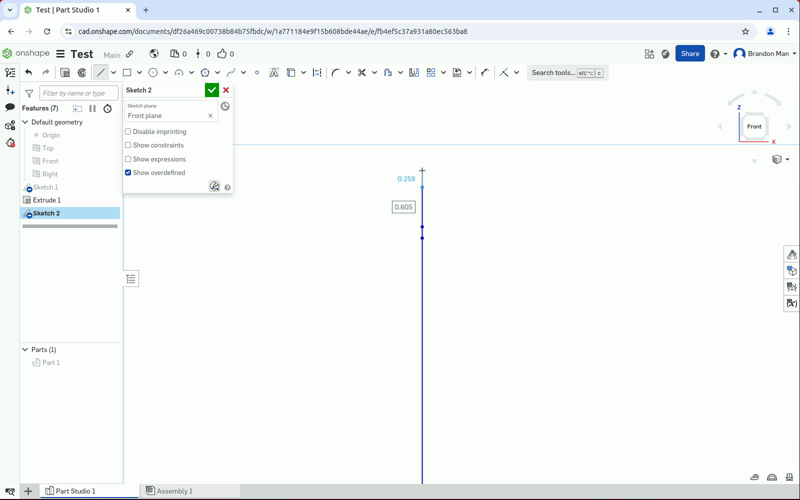
click(422, 170)
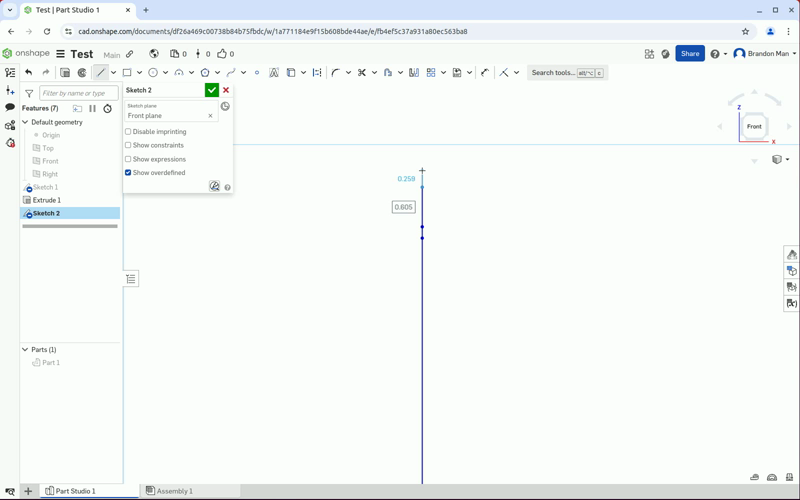
scroll(-6)
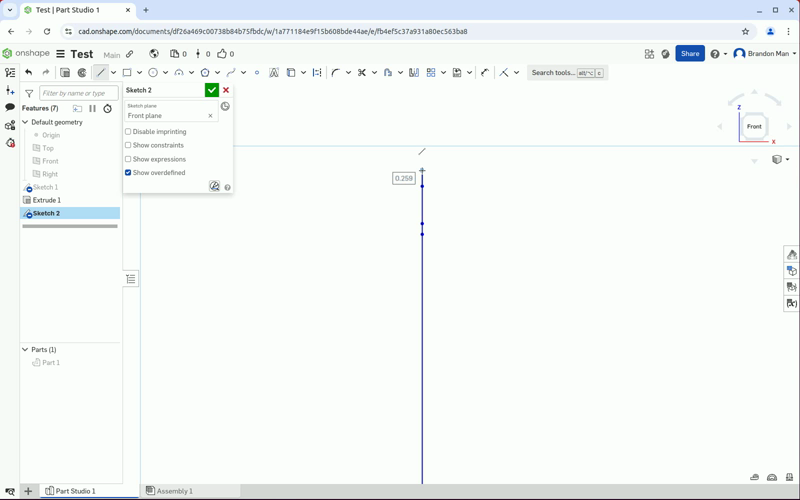
scroll(-6)
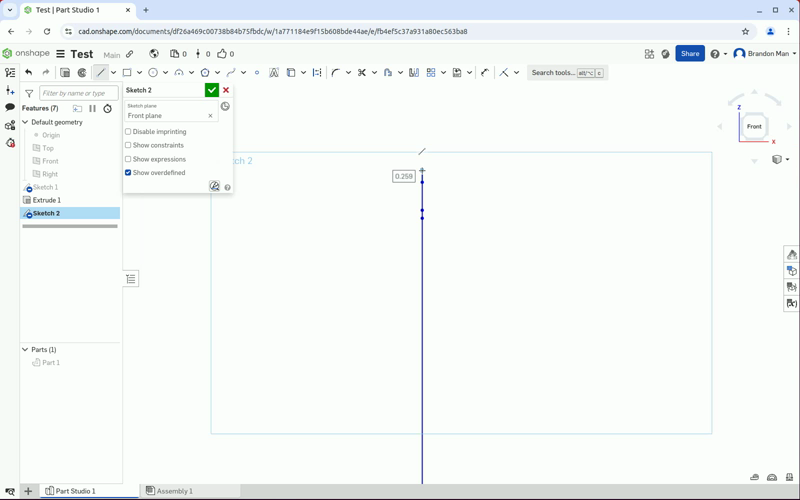
scroll(-6)
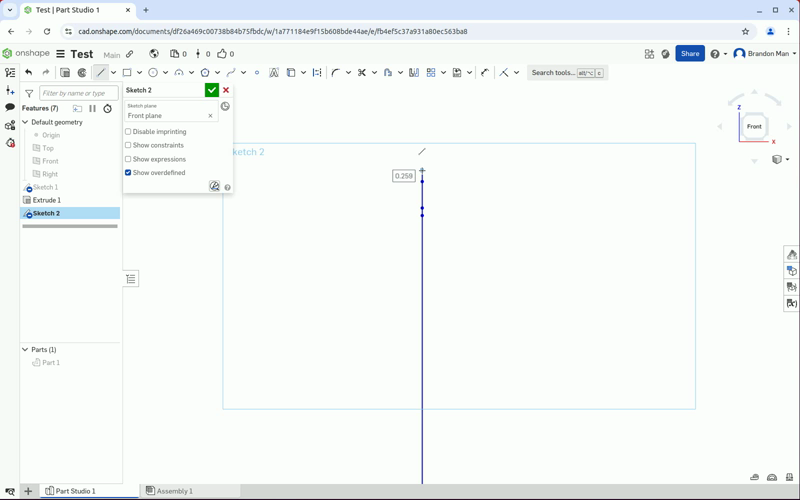
scroll(-6)
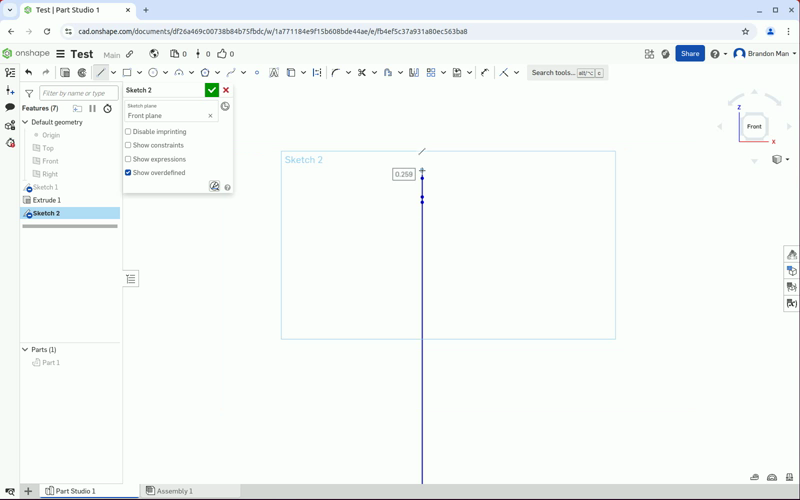
scroll(-6)
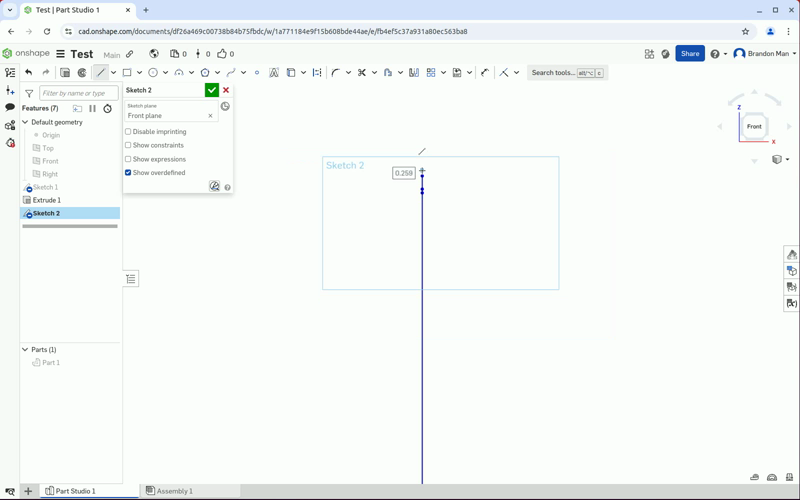
scroll(-6)
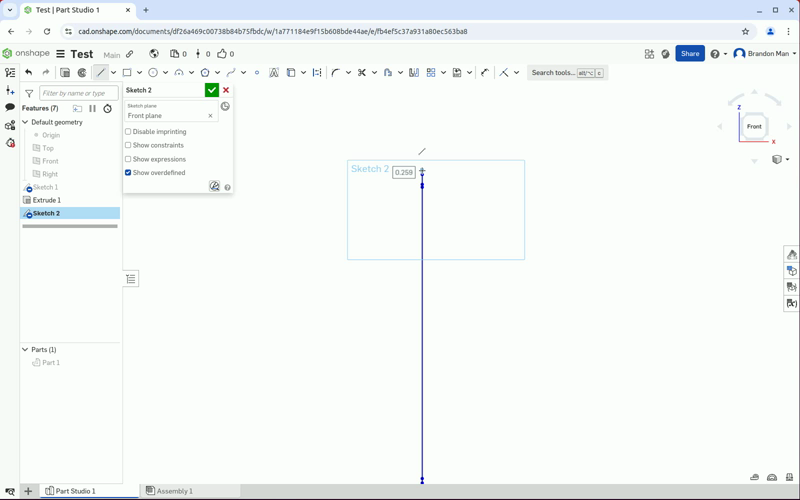
scroll(-6)
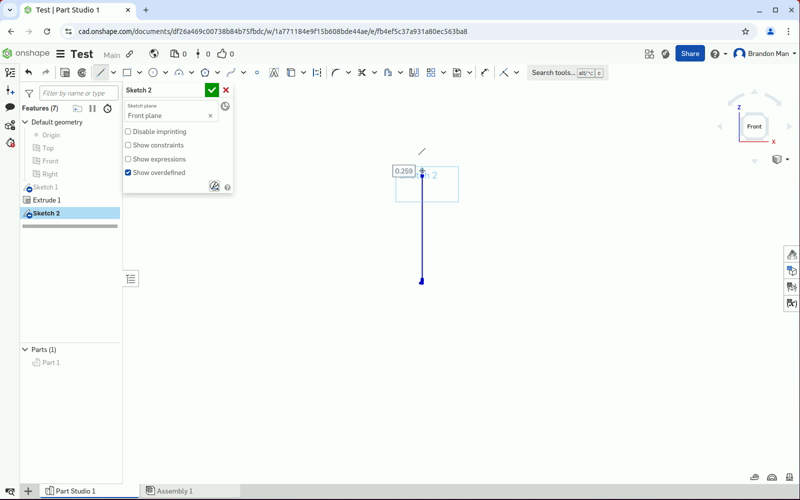
key_up(shift)
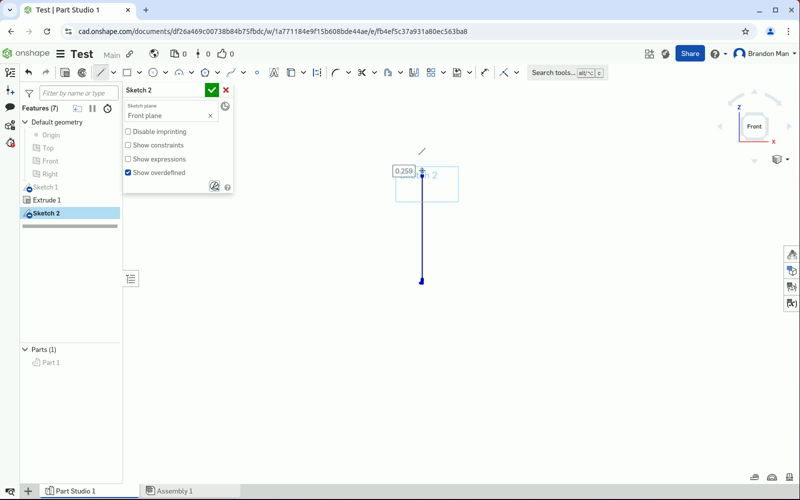
key_down(shift)
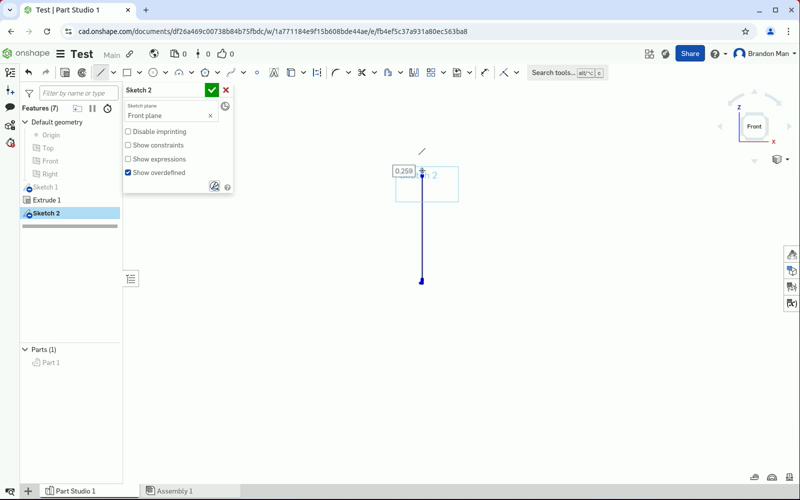
mouse_move(452, 170)
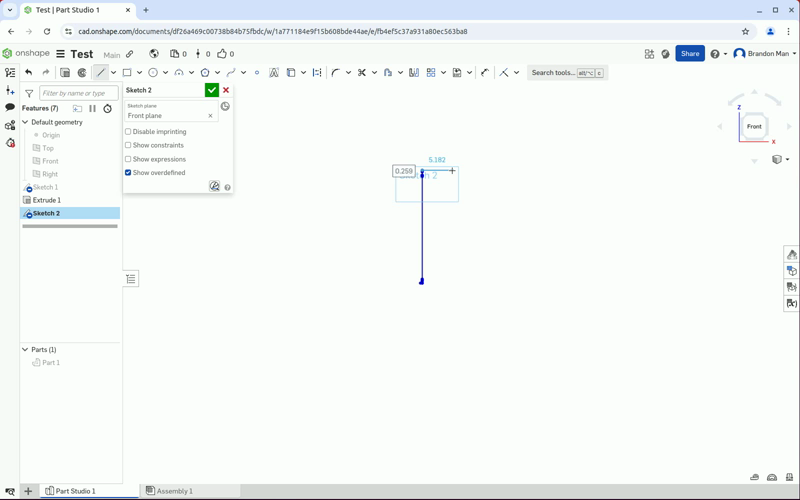
mouse_move(420, 170)
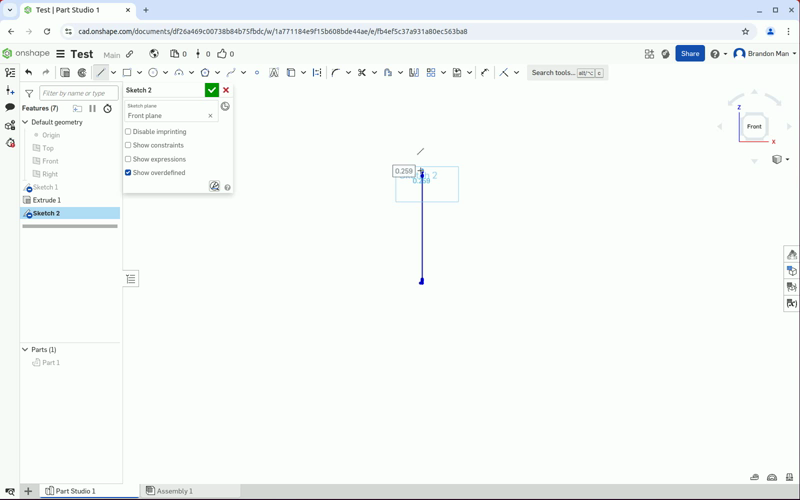
scroll(6)
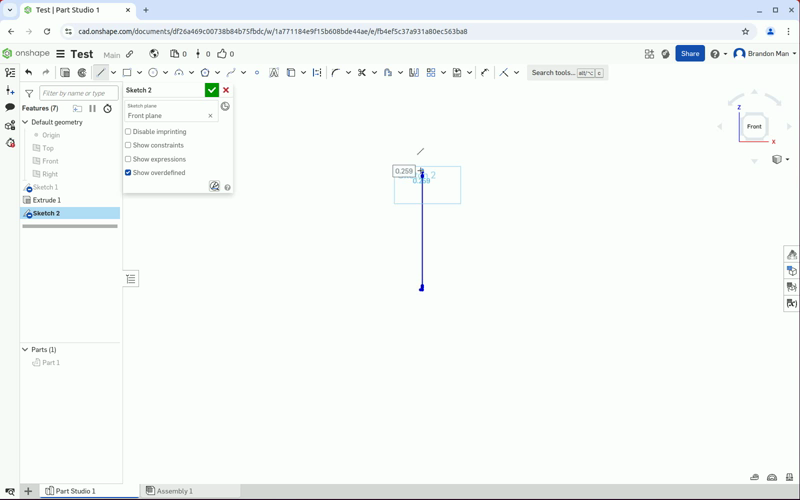
scroll(6)
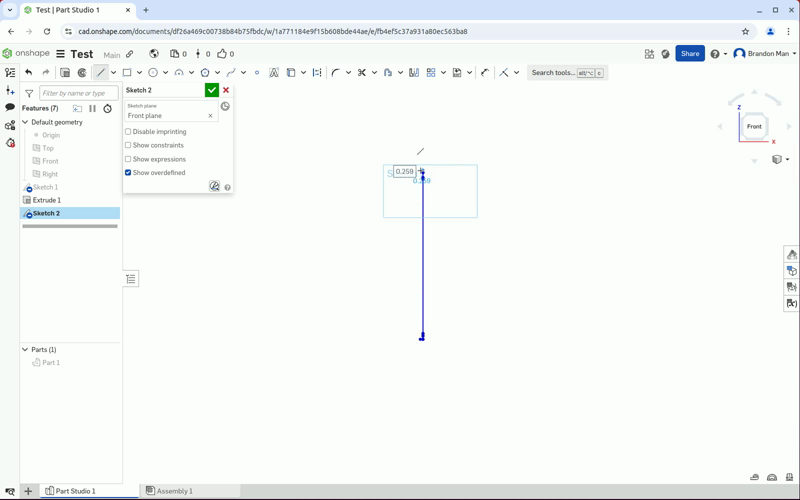
scroll(6)
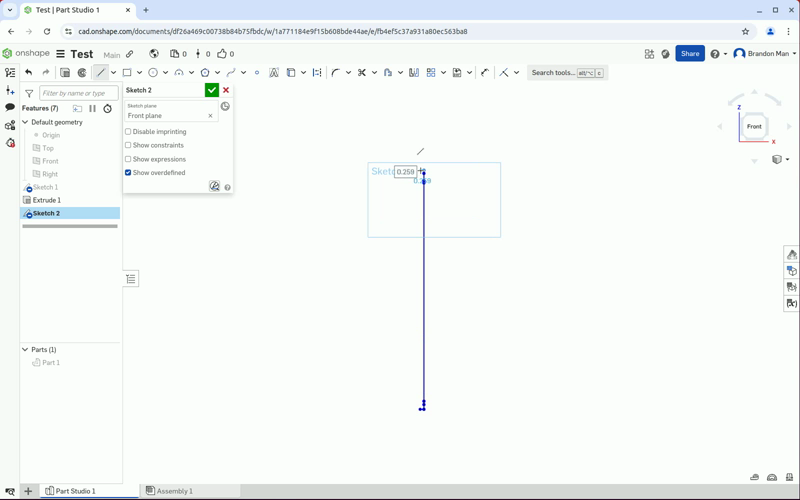
scroll(6)
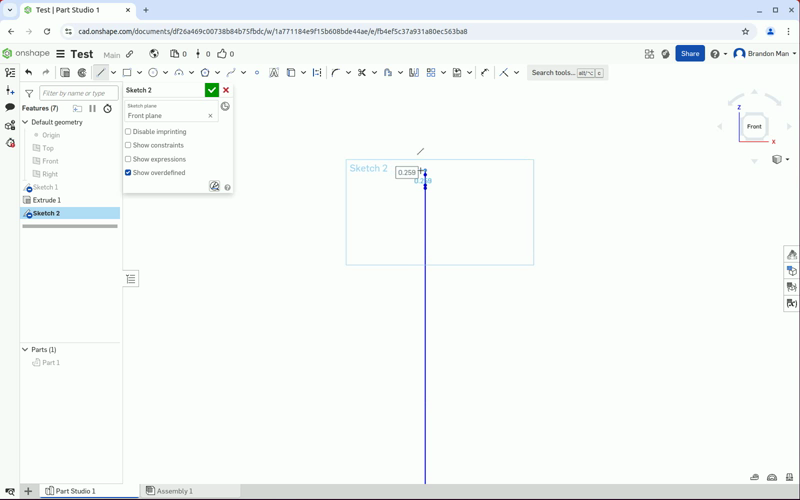
scroll(6)
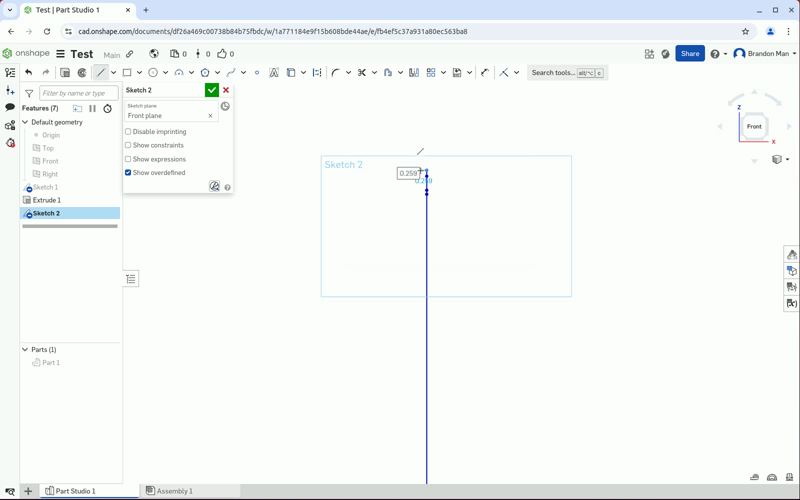
scroll(6)
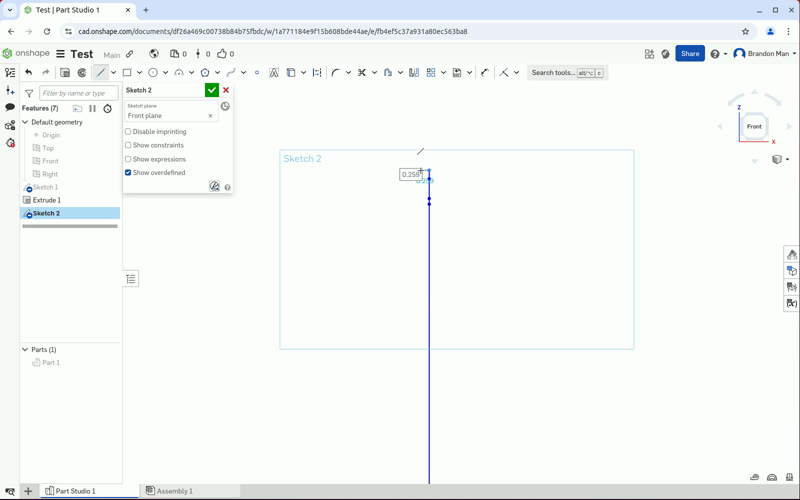
scroll(6)
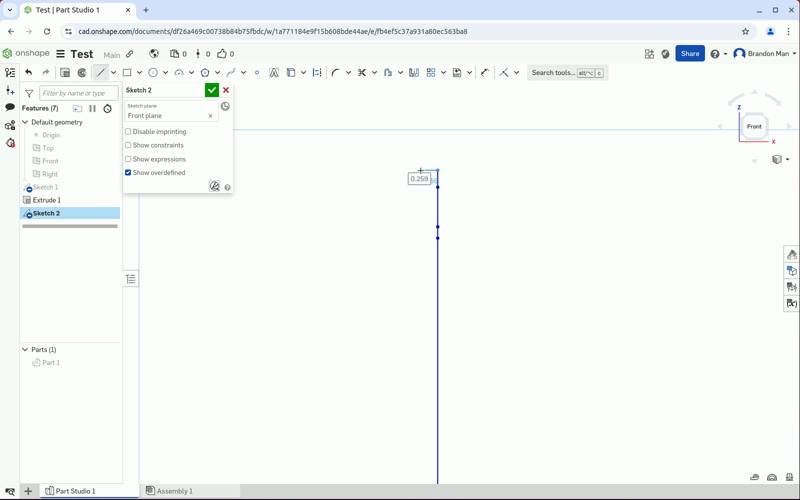
click(420, 170)
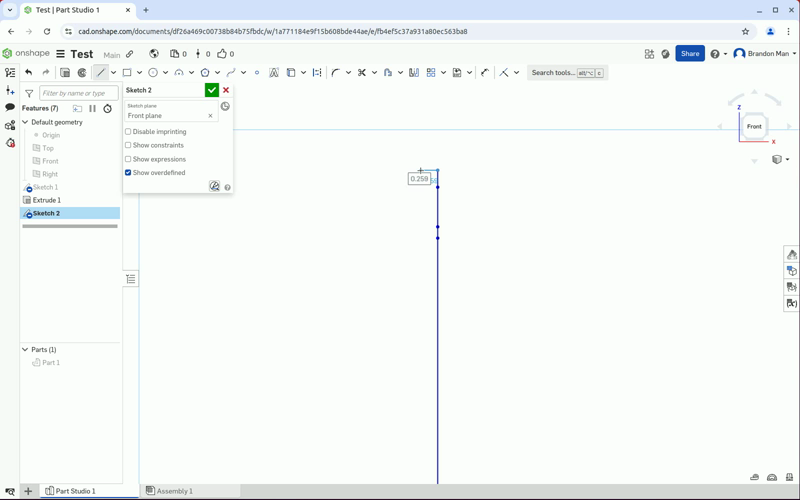
scroll(-6)
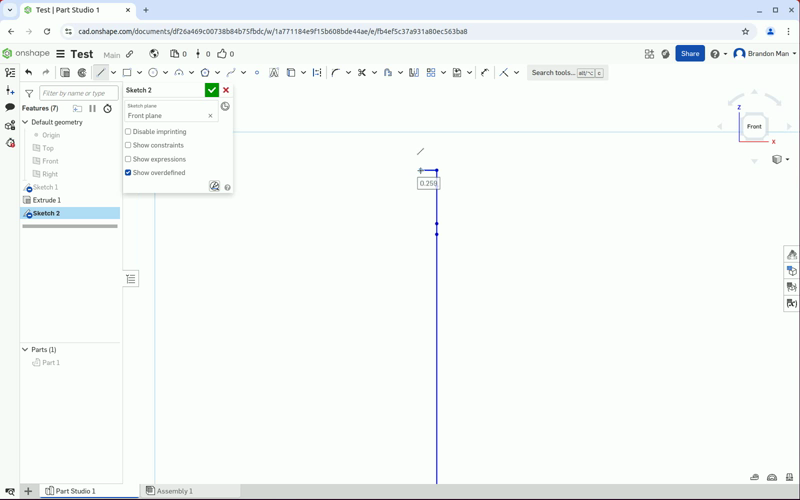
scroll(-6)
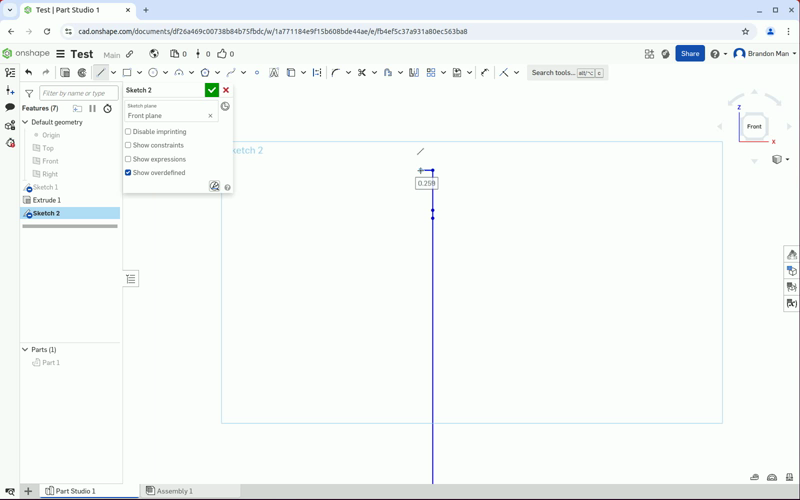
scroll(-6)
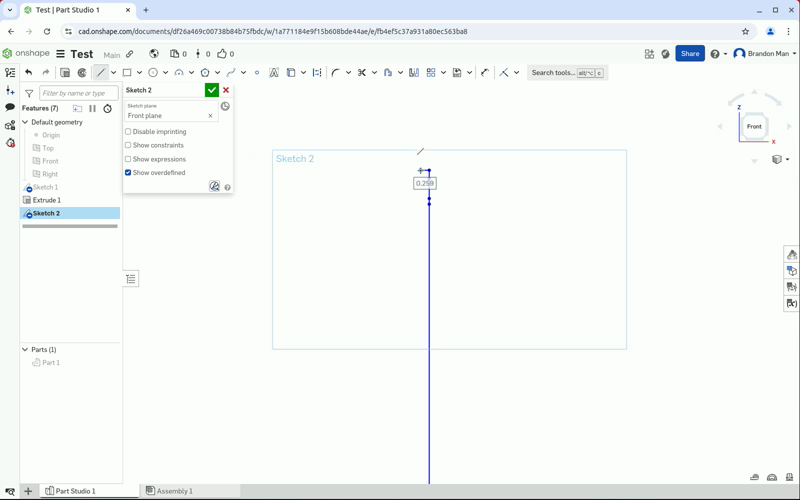
scroll(-6)
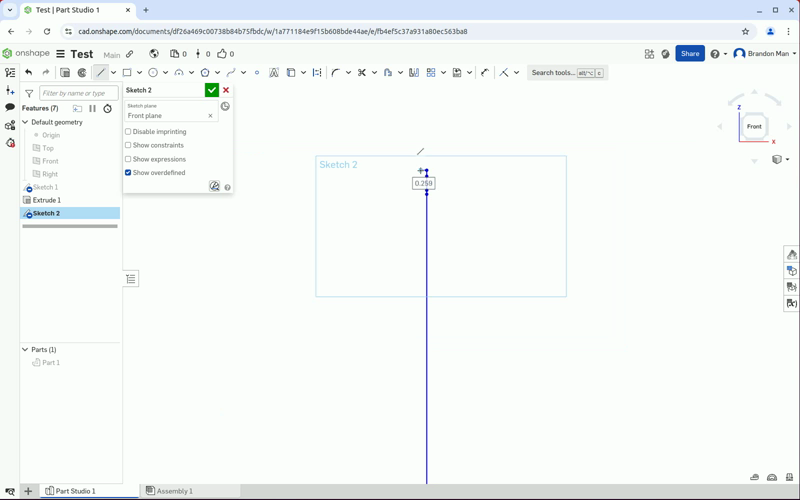
scroll(-6)
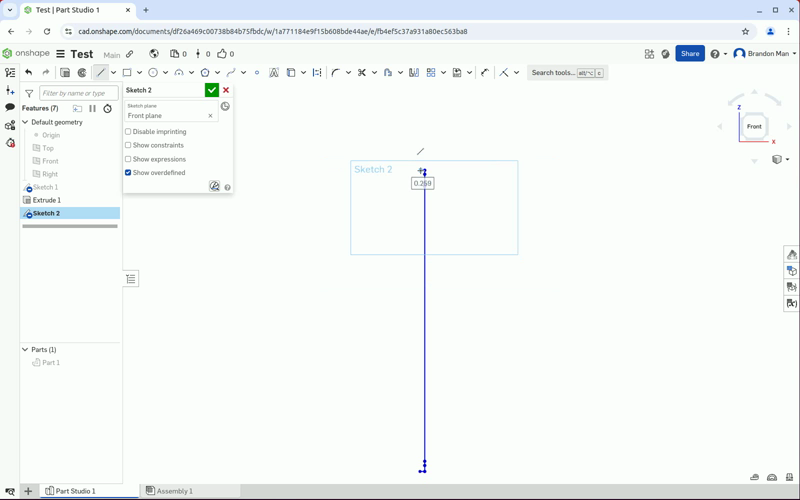
scroll(-6)
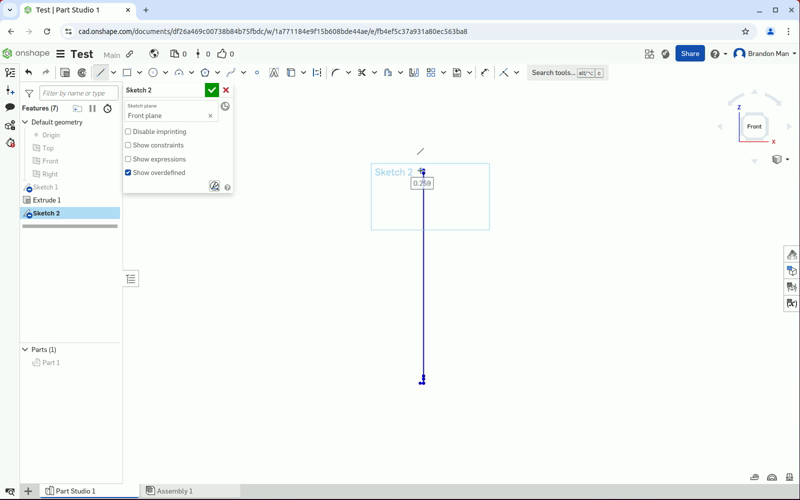
scroll(-6)
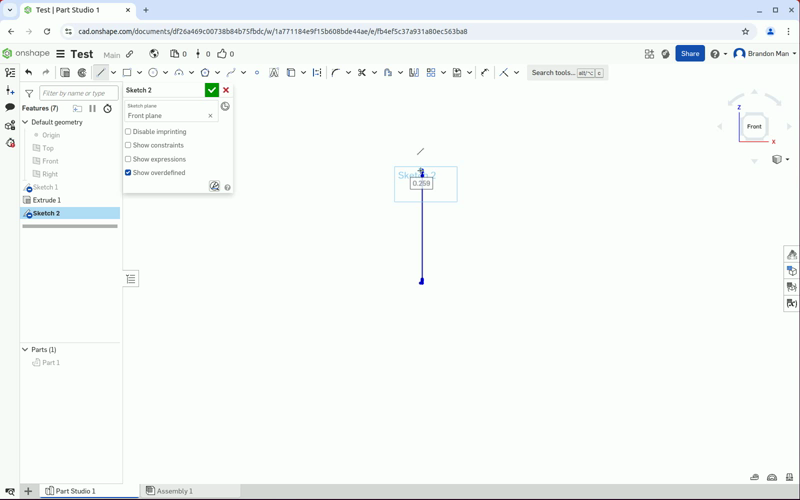
key_up(shift)
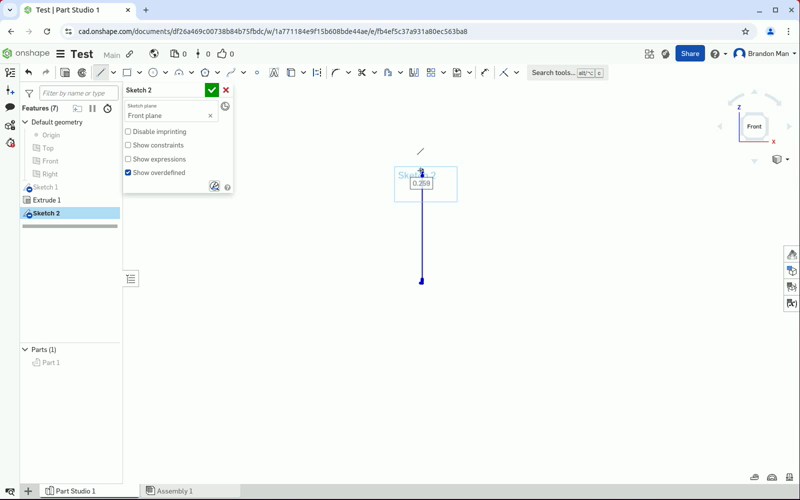
key_down(shift)
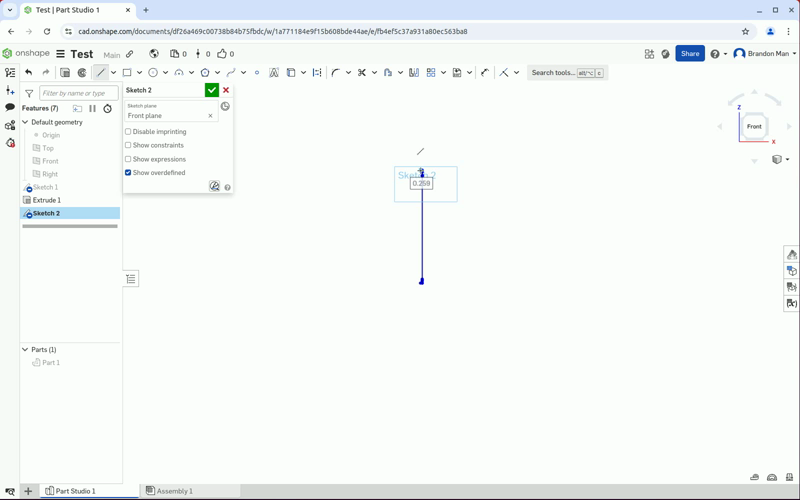
mouse_move(420, 282)
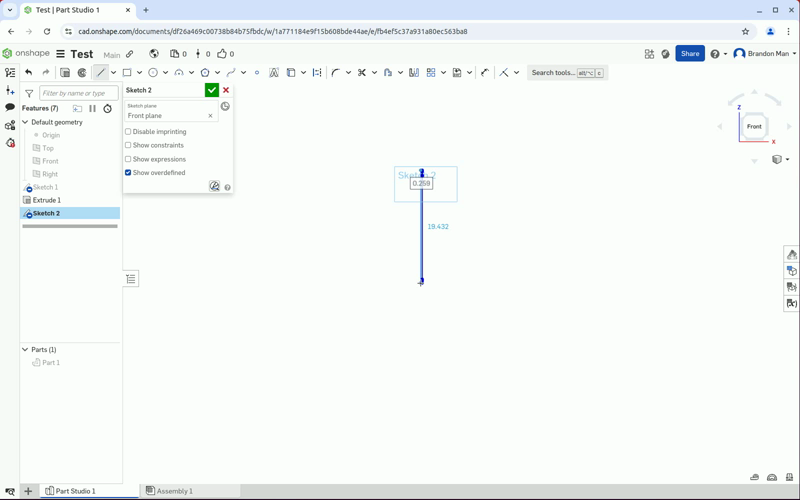
scroll(6)
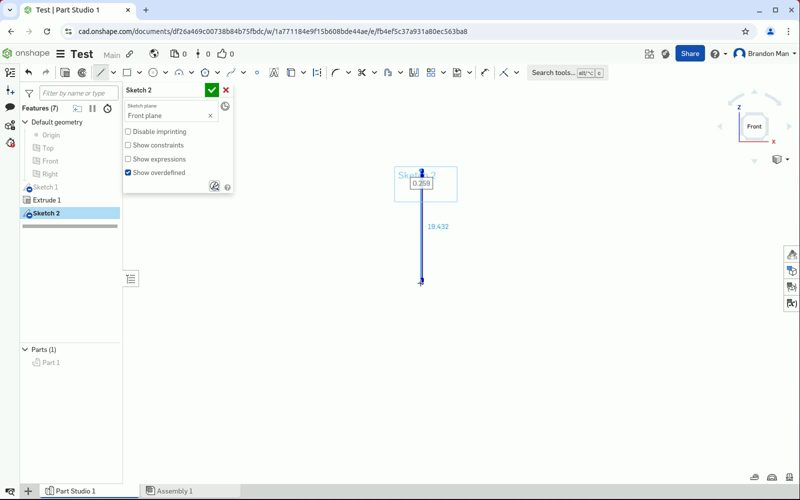
scroll(6)
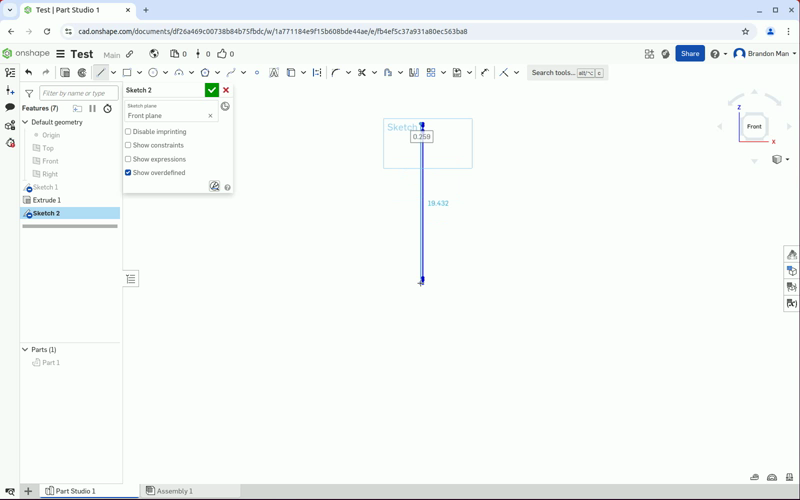
scroll(6)
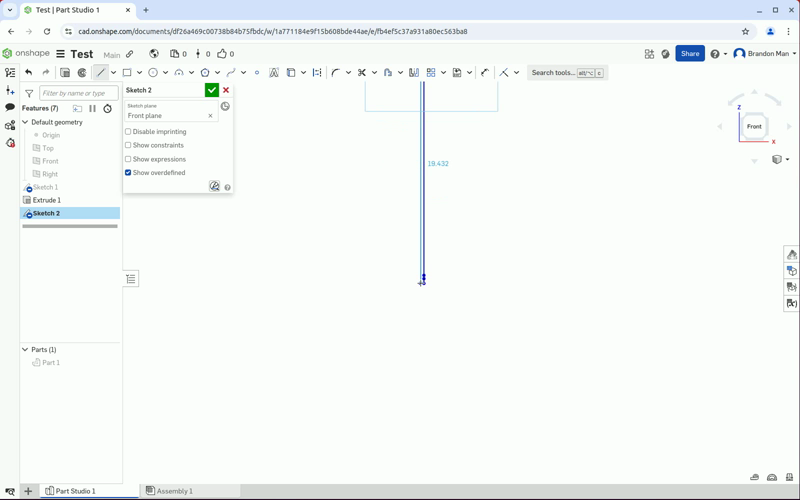
scroll(6)
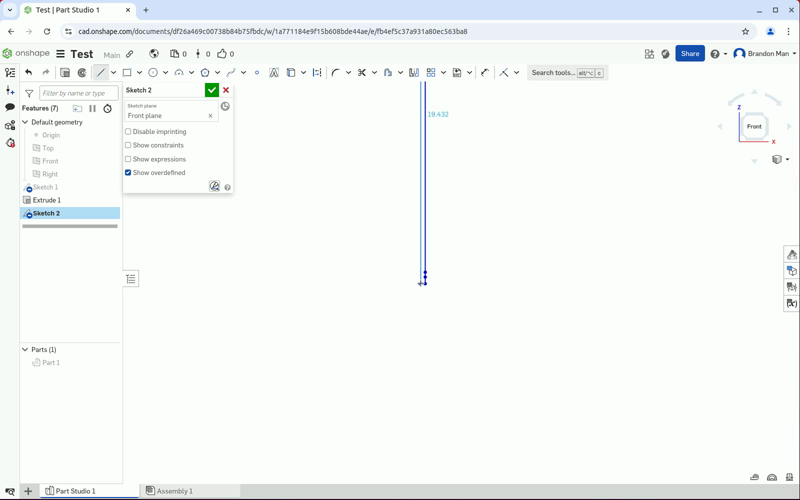
scroll(6)
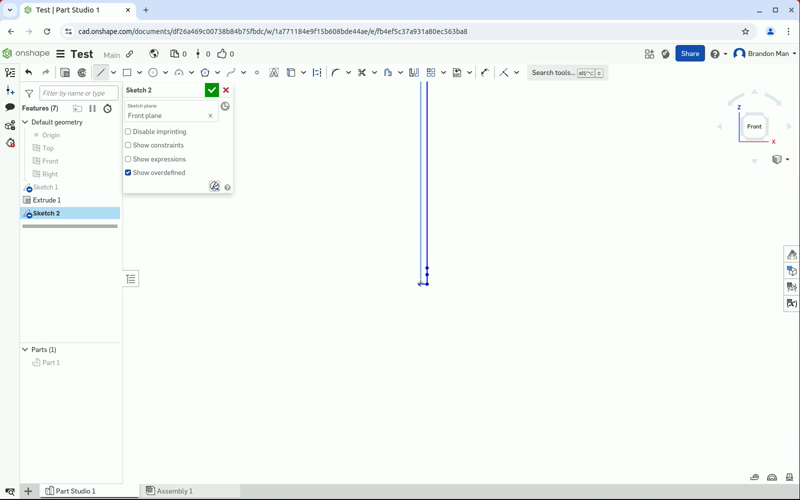
scroll(6)
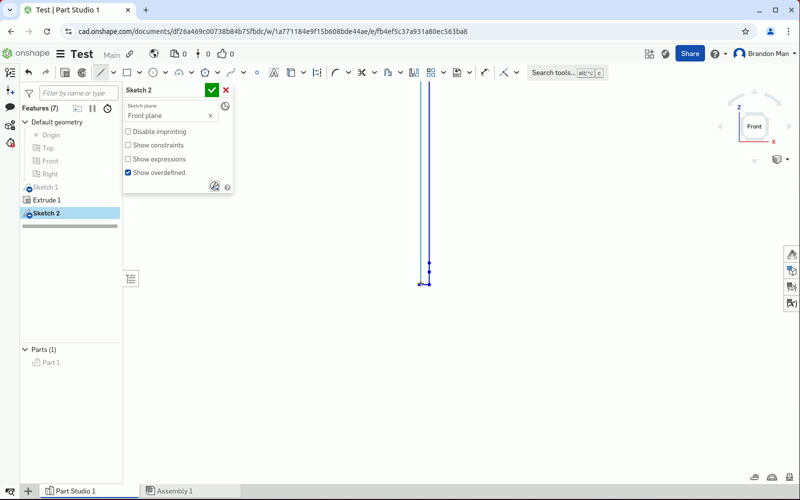
scroll(6)
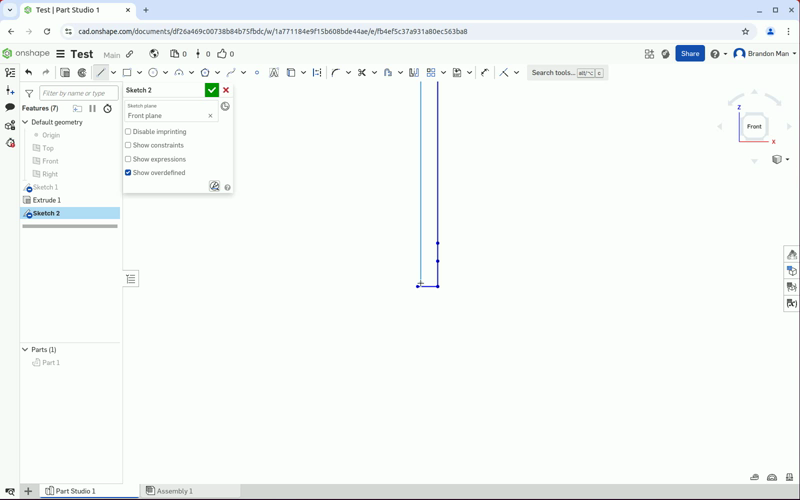
key_up(shift)
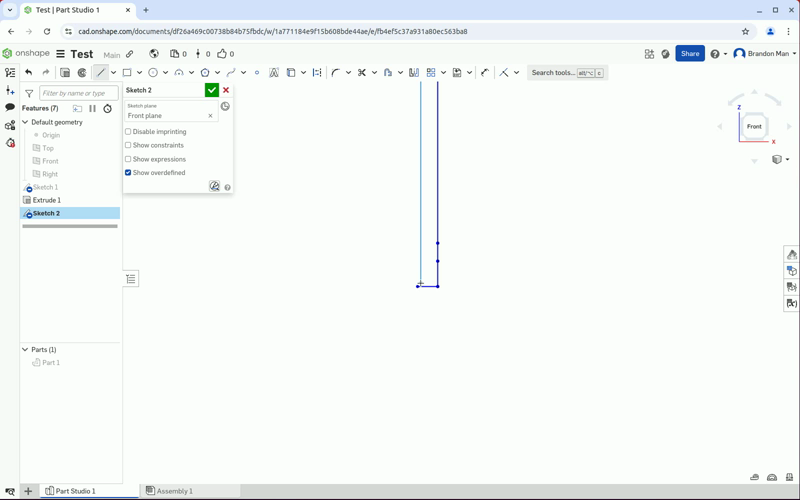
click(420, 282)
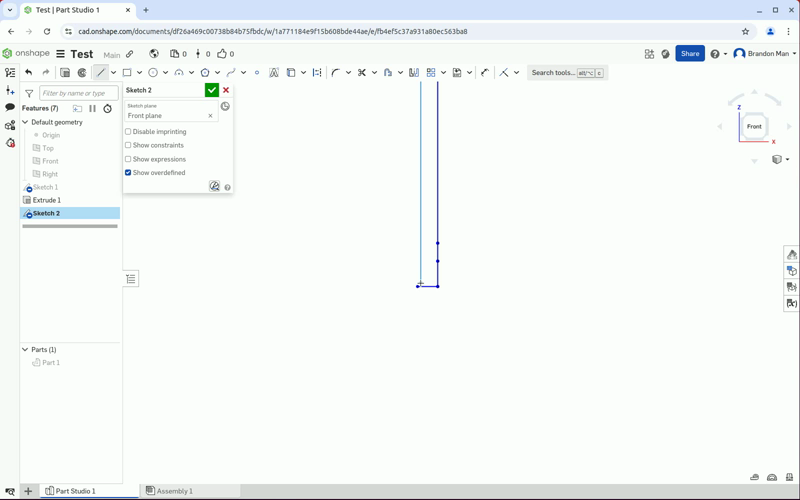
scroll(-6)
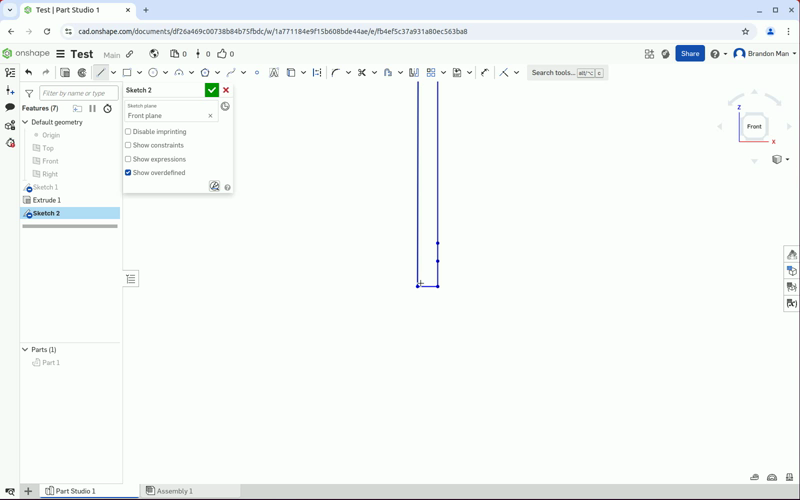
scroll(-6)
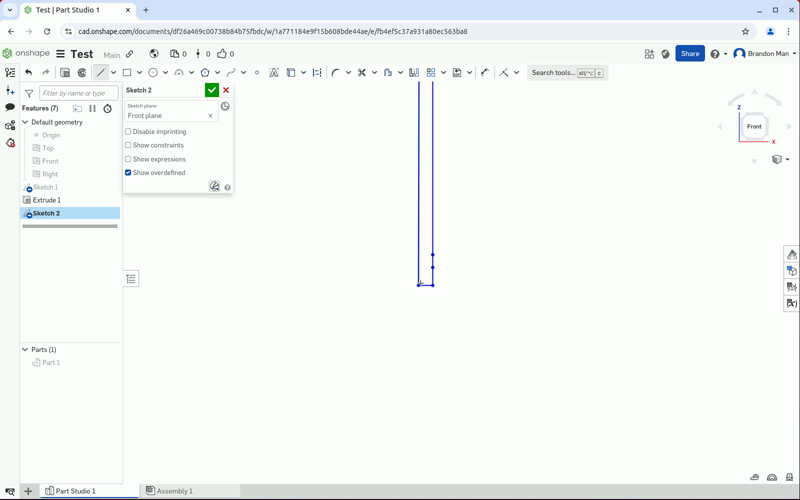
scroll(-6)
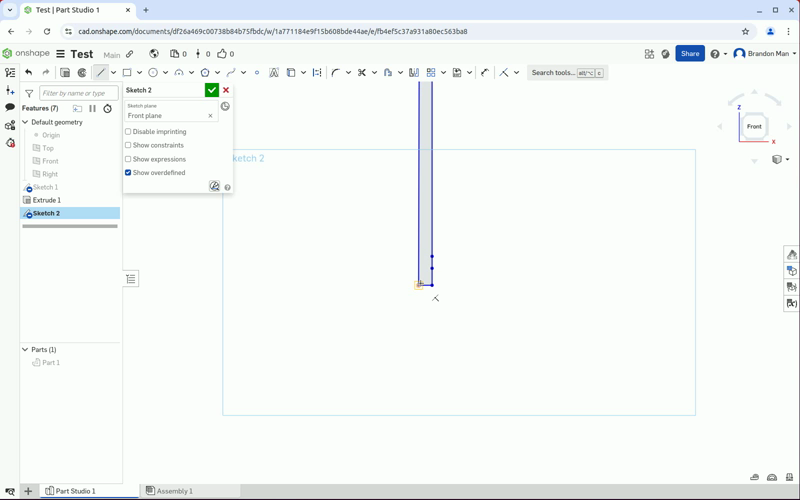
scroll(-6)
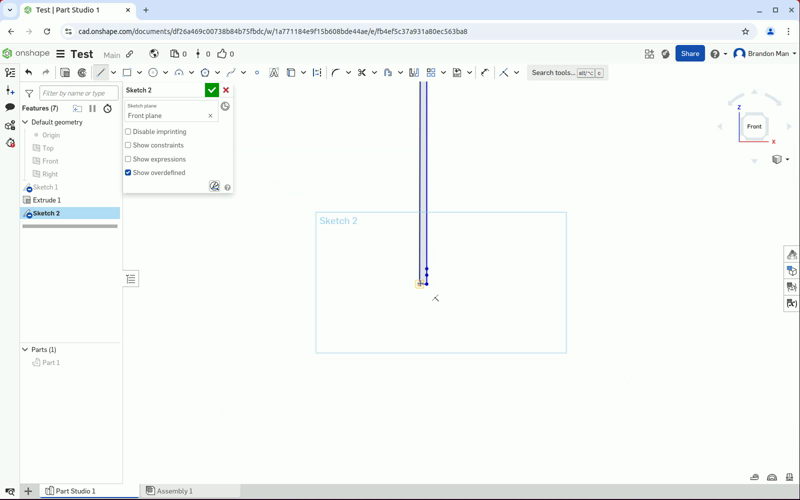
scroll(-6)
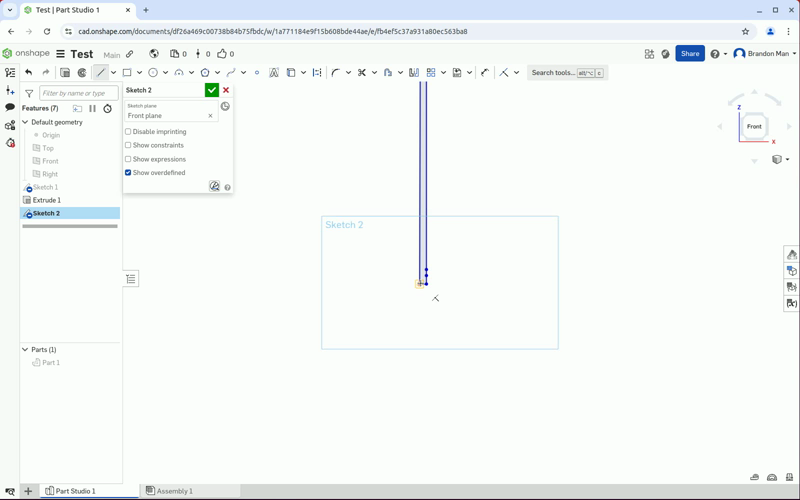
scroll(-6)
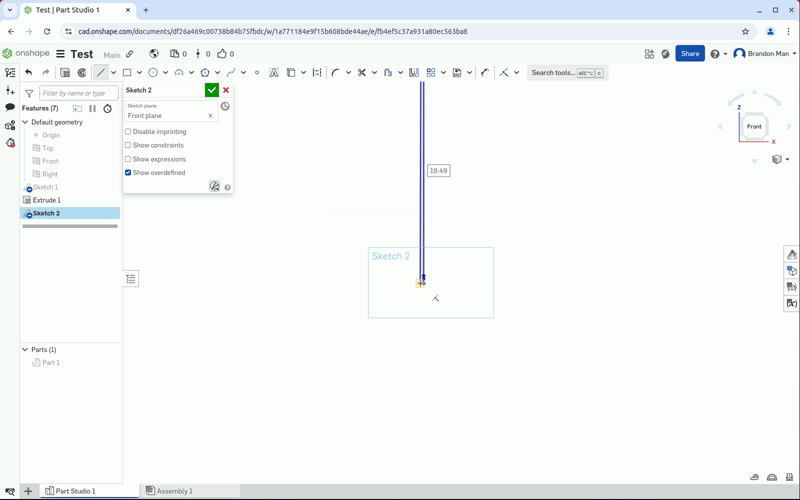
scroll(-6)
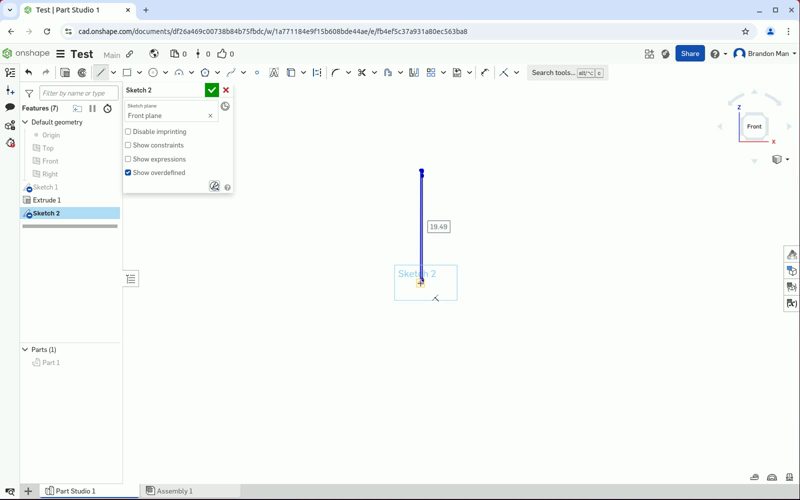
key(esc)
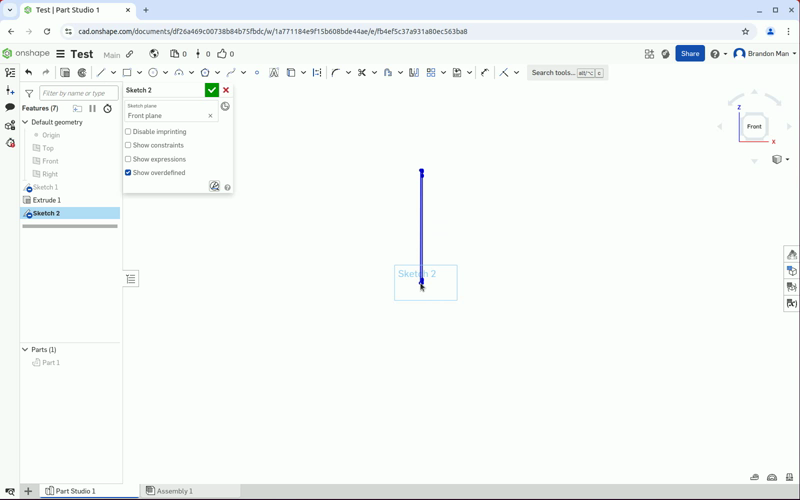
mouse_move(421, 234)
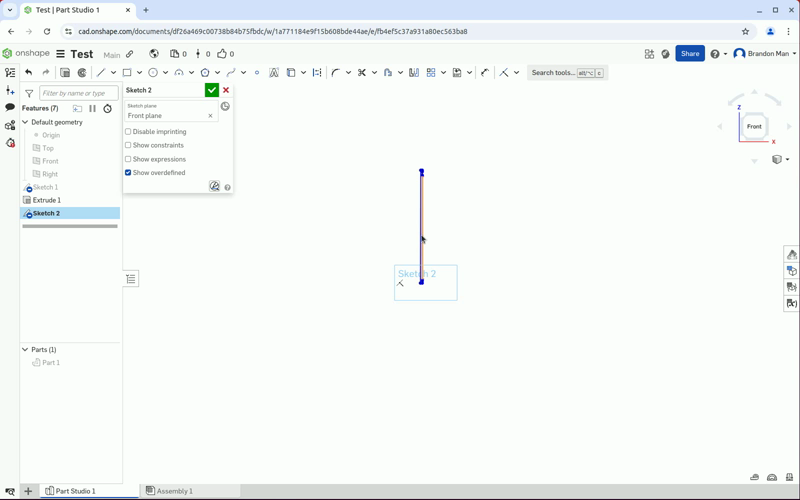
scroll(6)
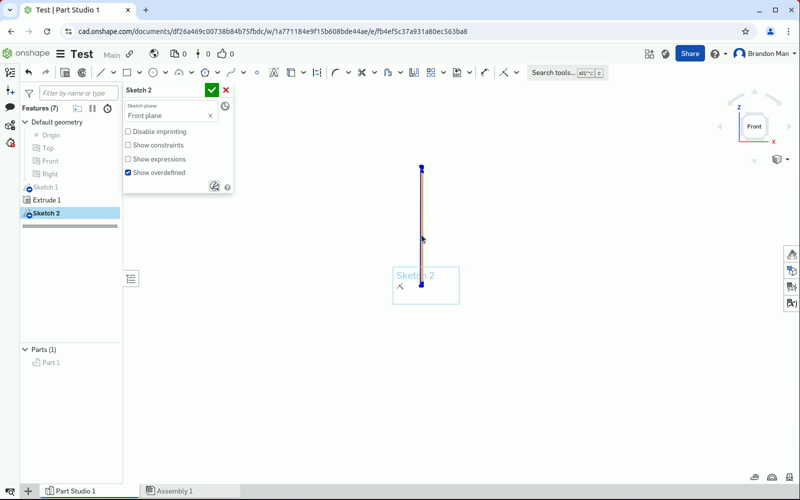
scroll(6)
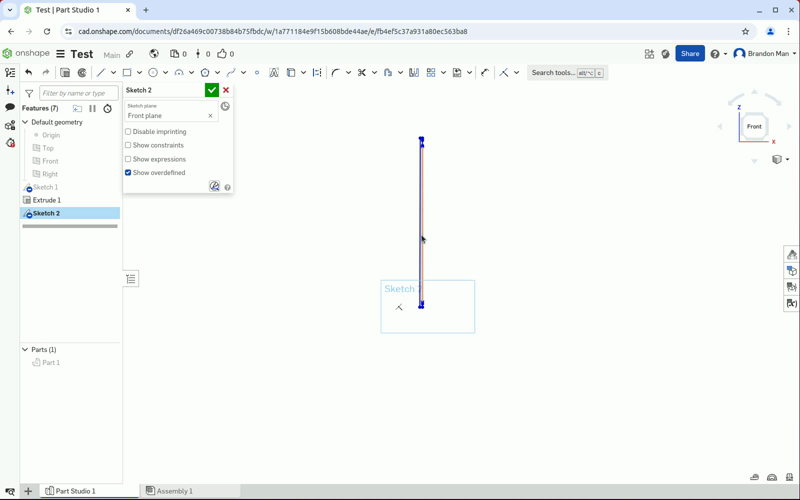
scroll(6)
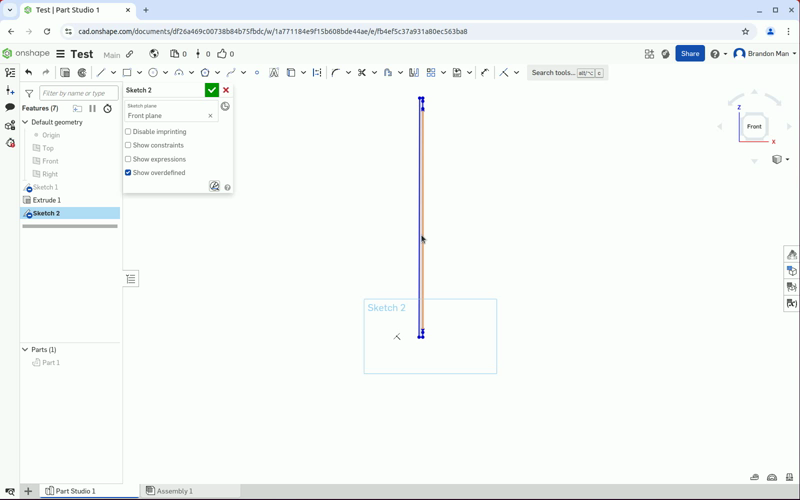
scroll(6)
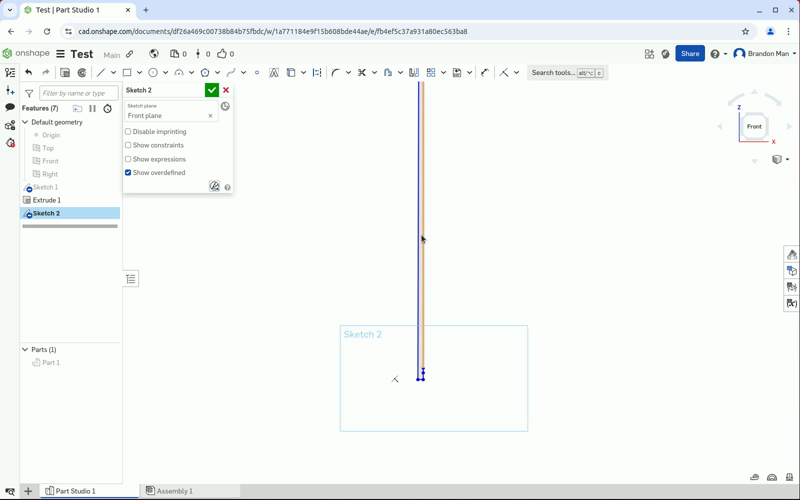
scroll(6)
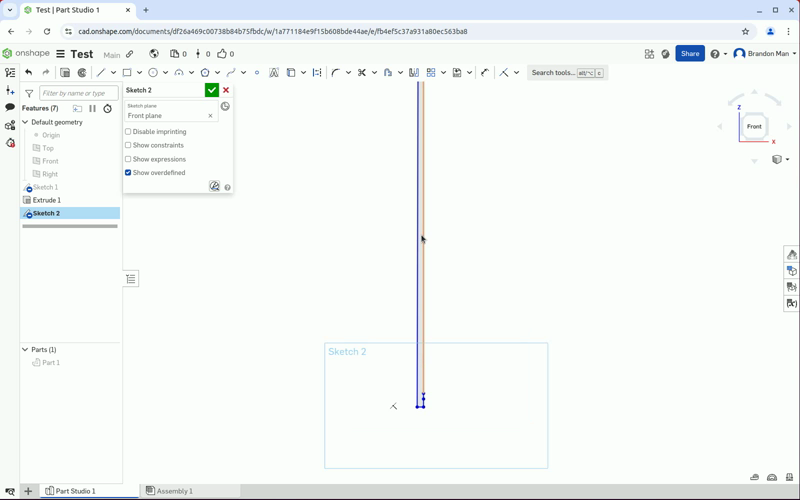
scroll(6)
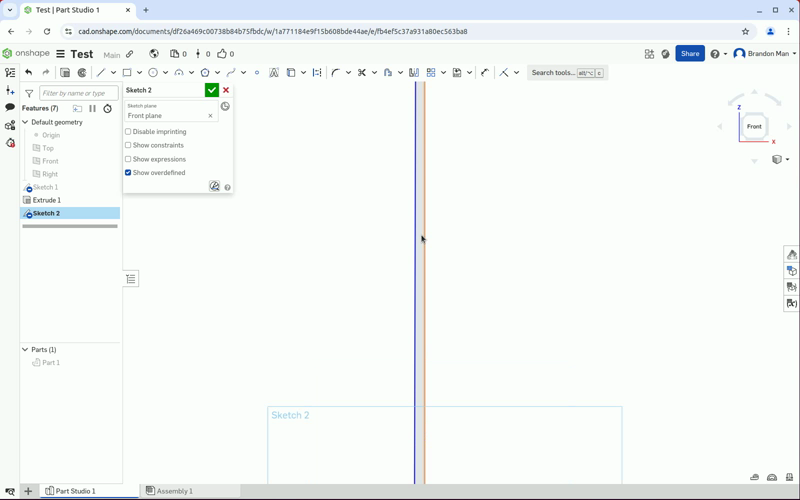
scroll(6)
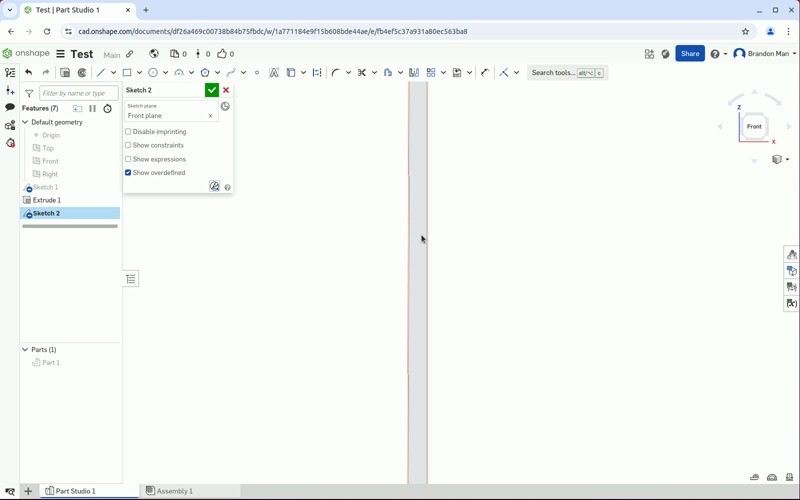
click(421, 234)
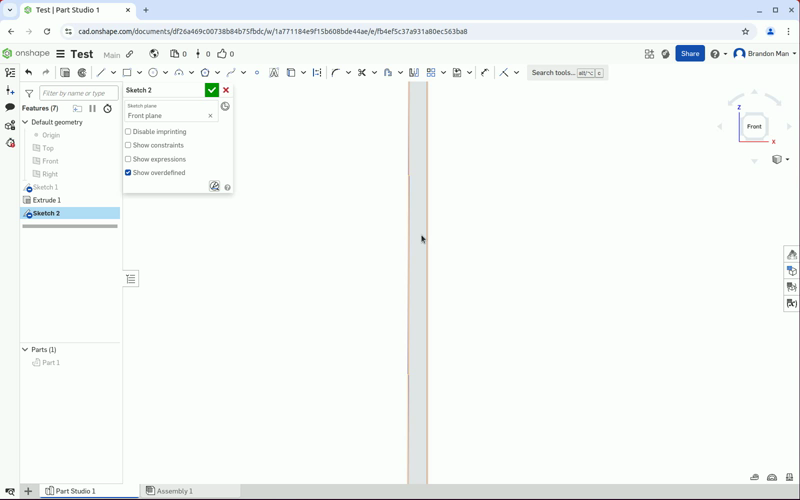
scroll(-6)
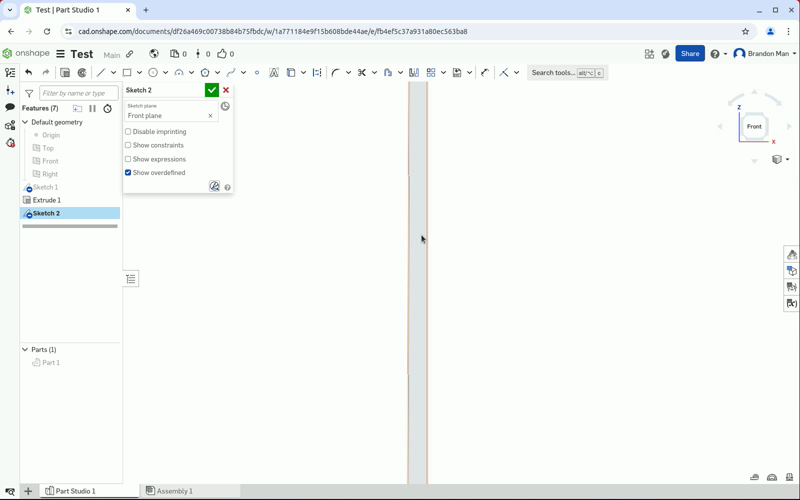
scroll(-6)
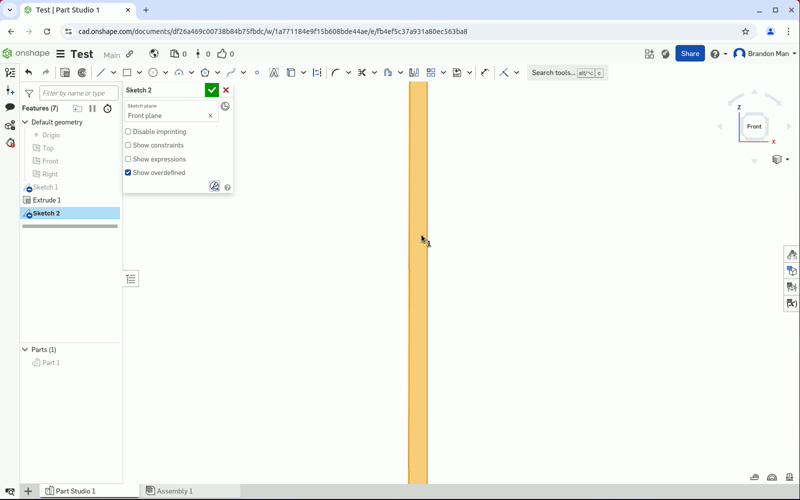
scroll(-6)
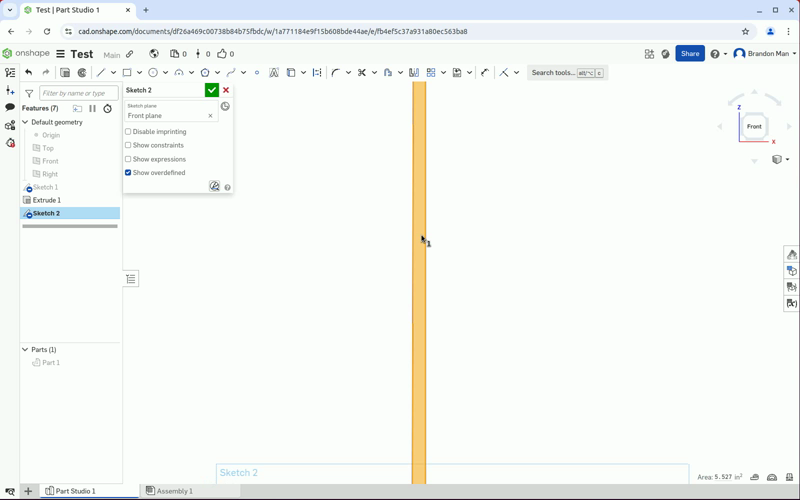
scroll(-6)
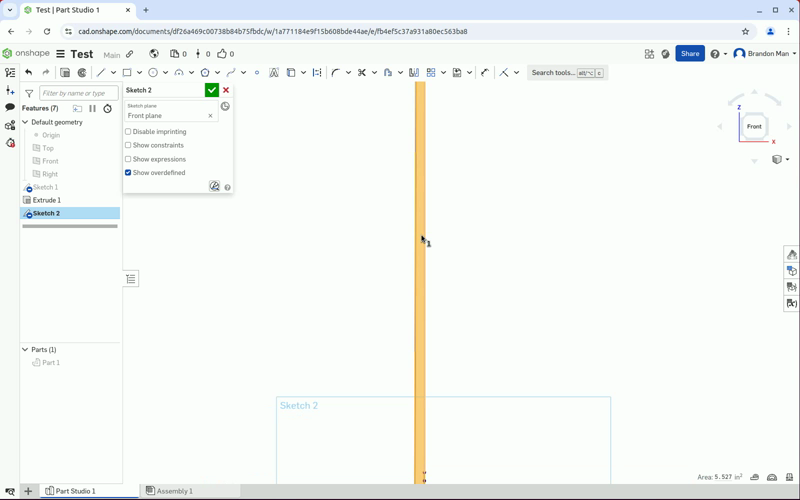
scroll(-6)
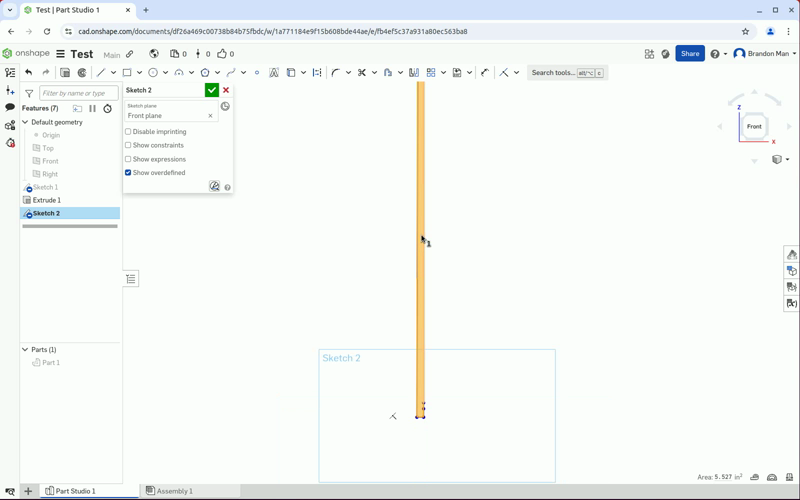
scroll(-6)
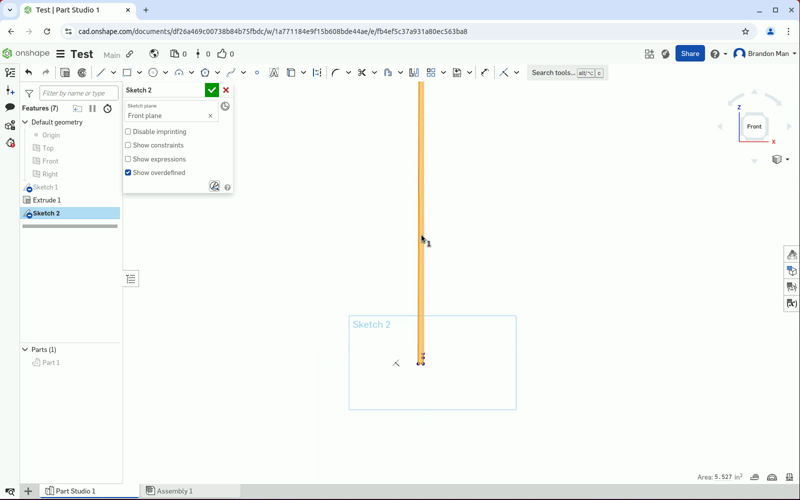
scroll(-6)
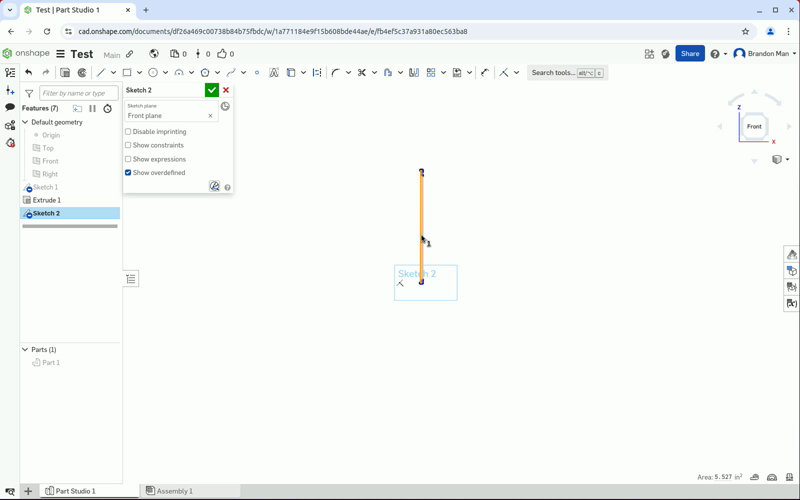
mouse_move(73, 352)
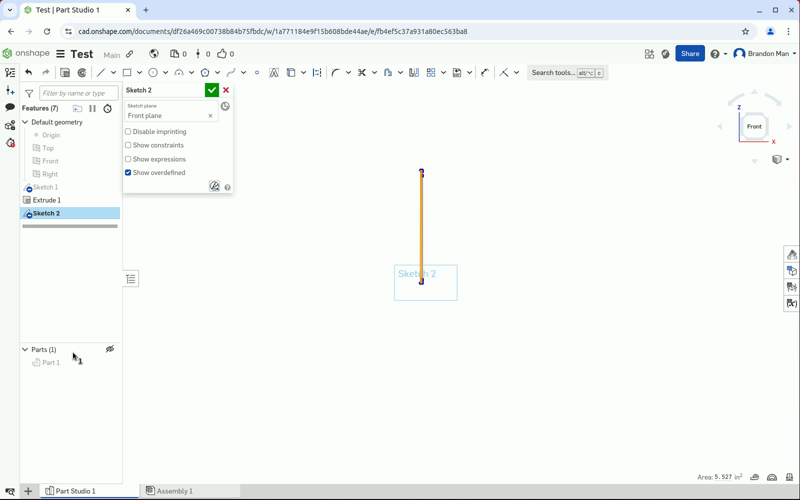
key(shift+y)
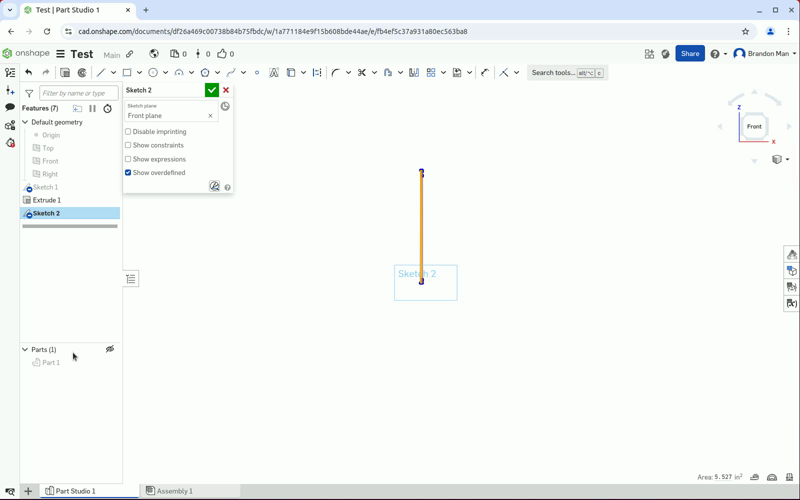
key(shift+e)
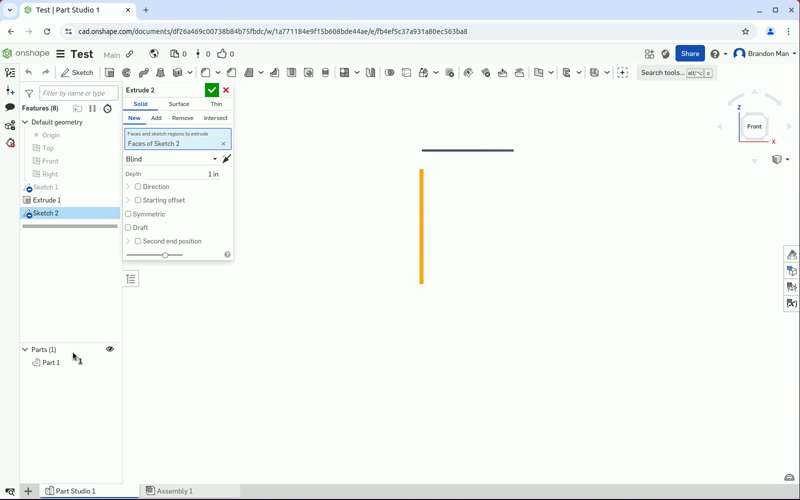
mouse_move(143, 106)
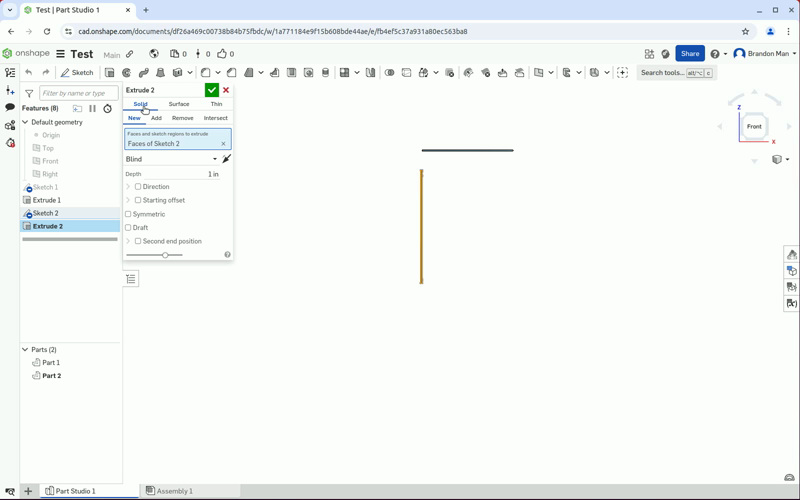
click(143, 106)
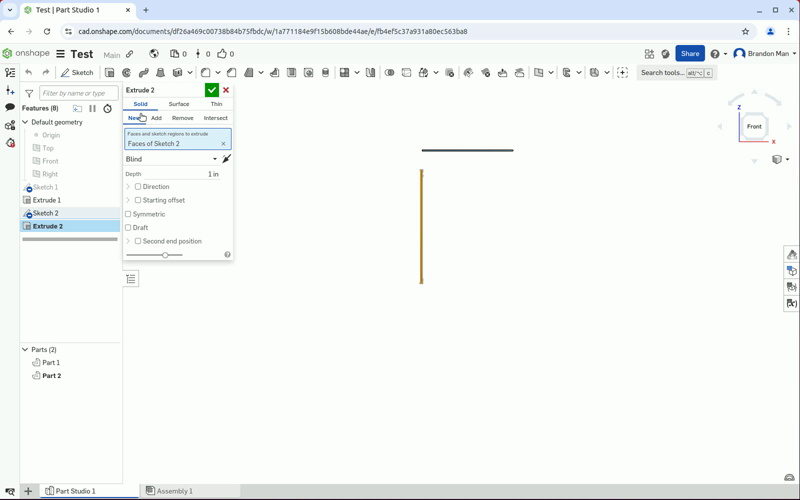
mouse_move(137, 120)
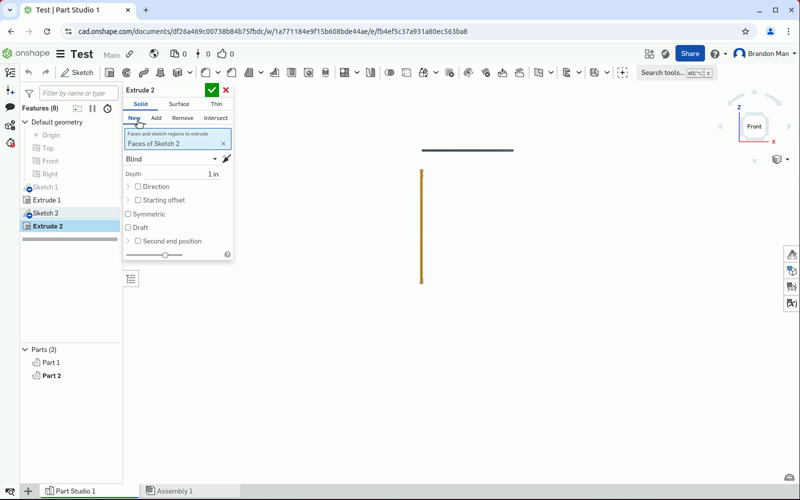
click(137, 120)
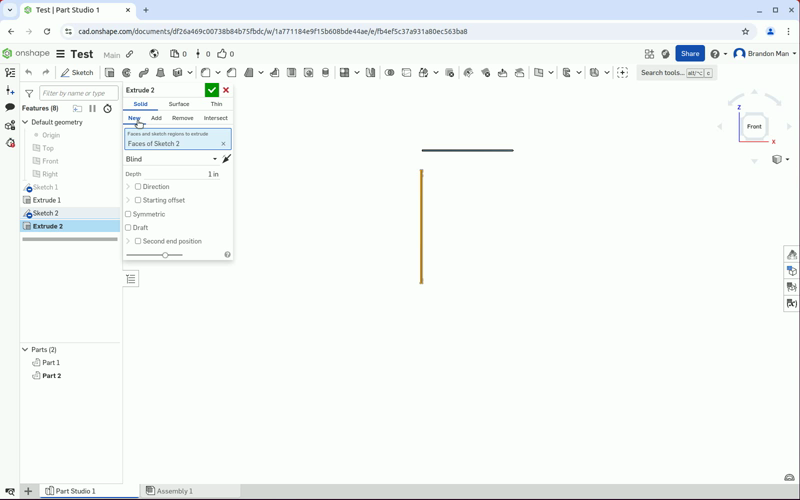
key(tab, 4)
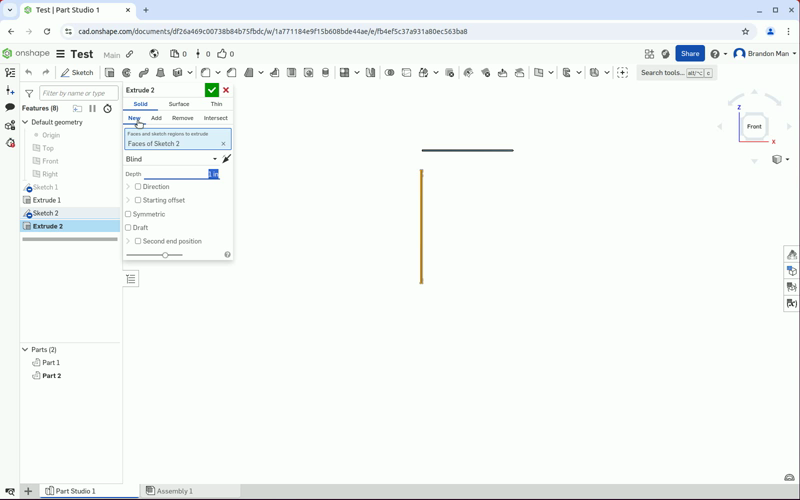
text(5.055)
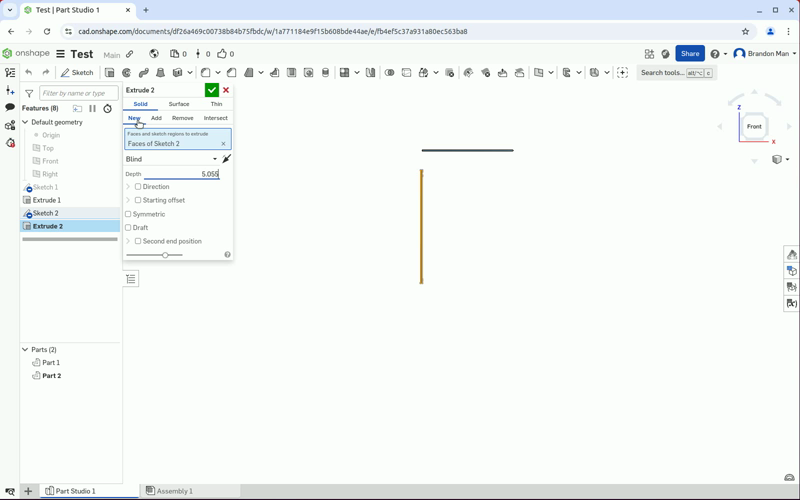
key(enter)
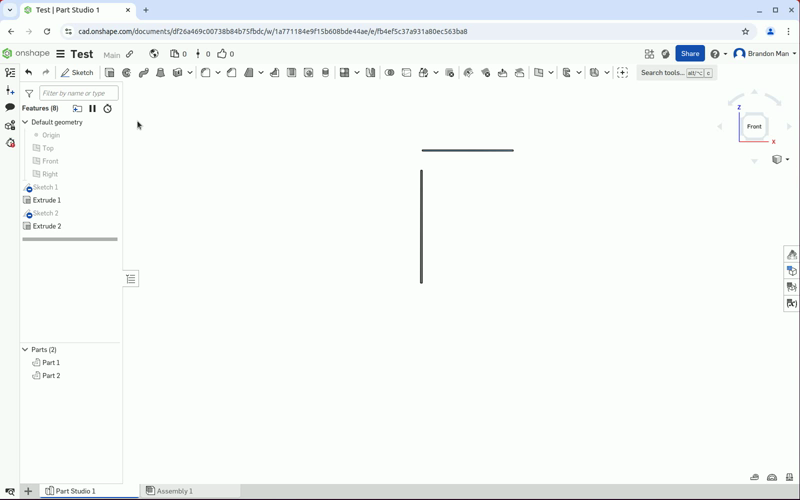
key(shift+h)
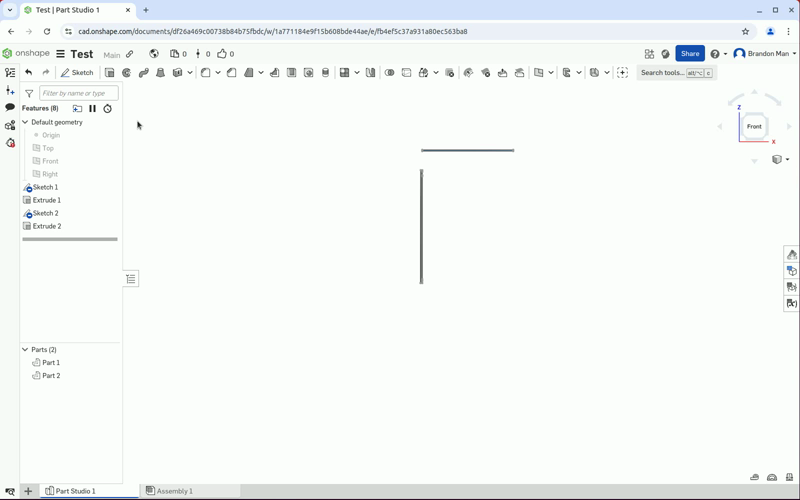
key(shift+h)
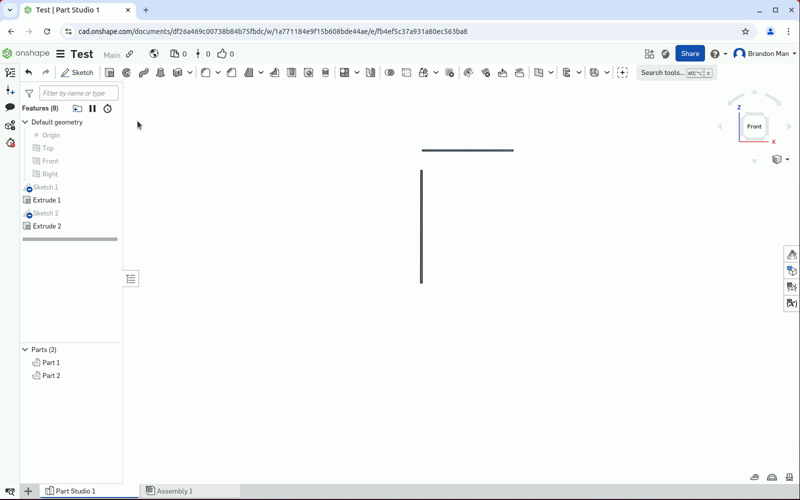
mouse_move(73, 189)
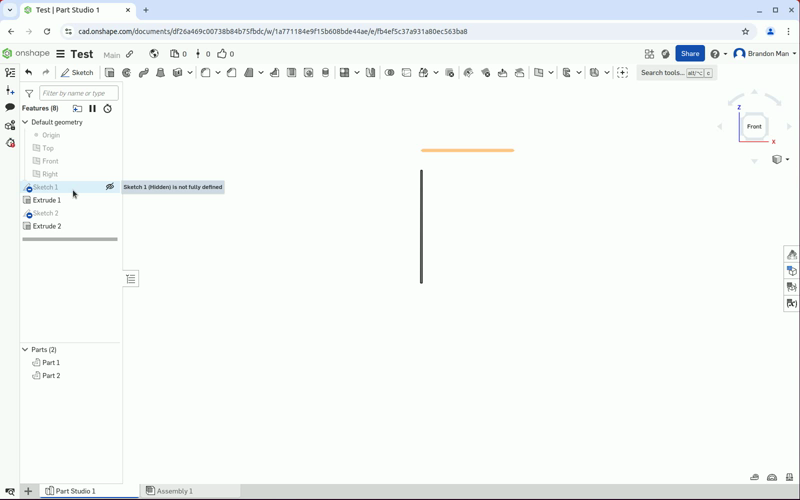
click(73, 189)
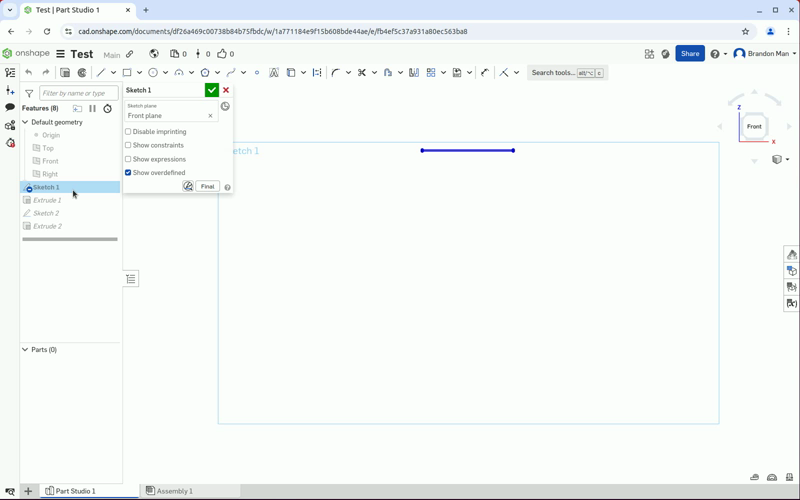
mouse_move(229, 92)
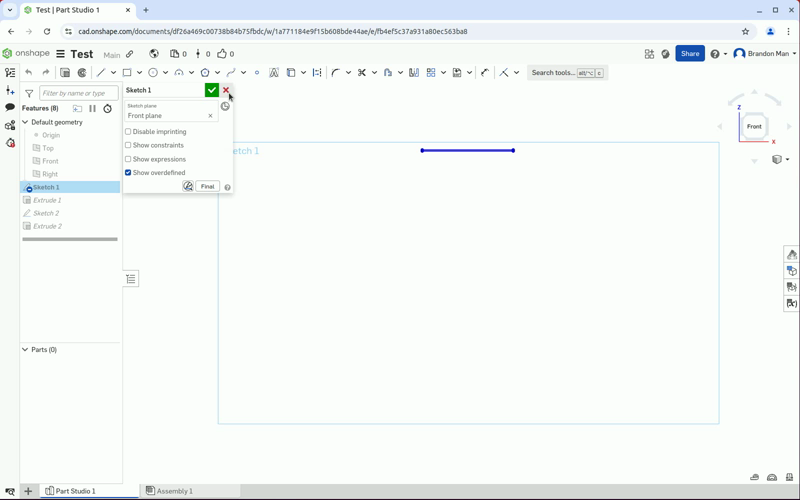
click(229, 92)
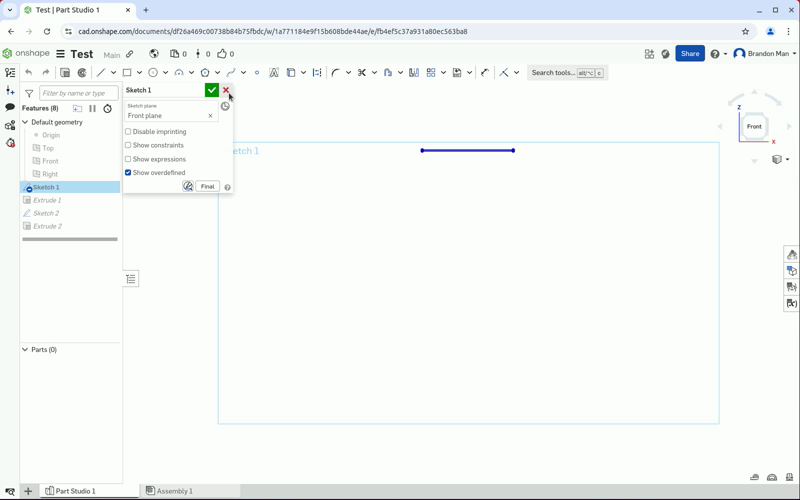
key(shift+s)
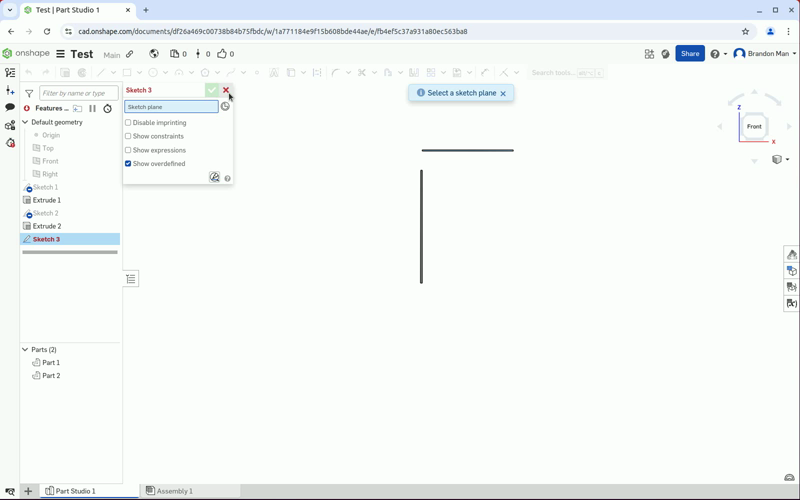
mouse_move(73, 163)
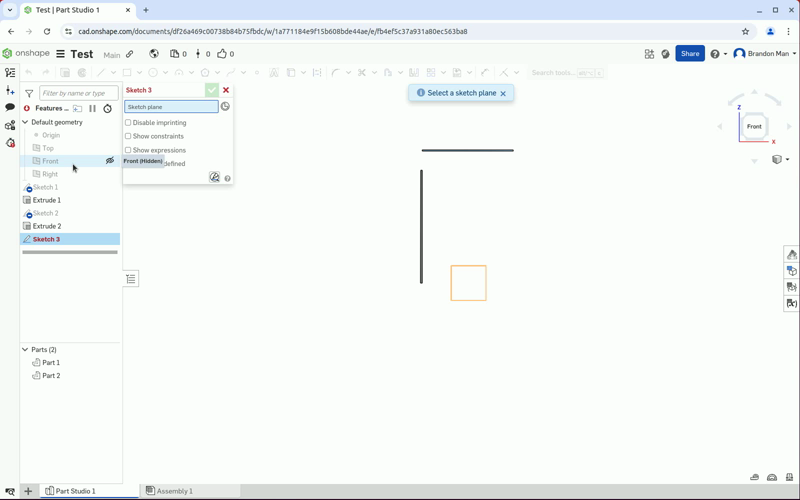
click(73, 163)
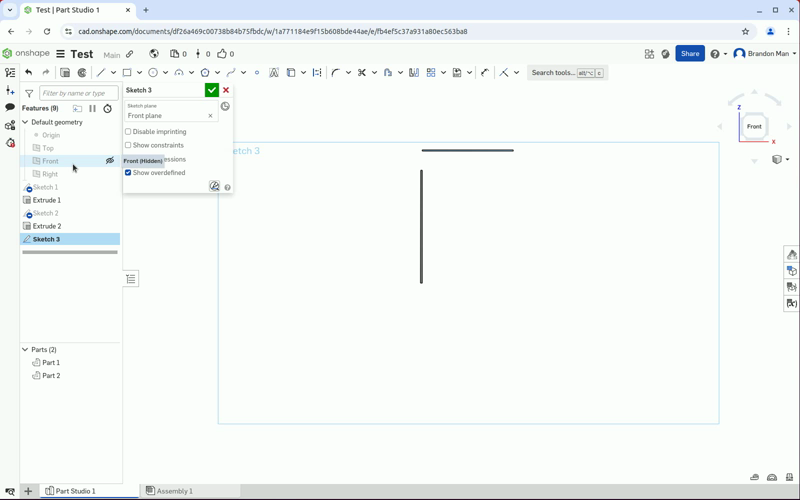
mouse_move(73, 352)
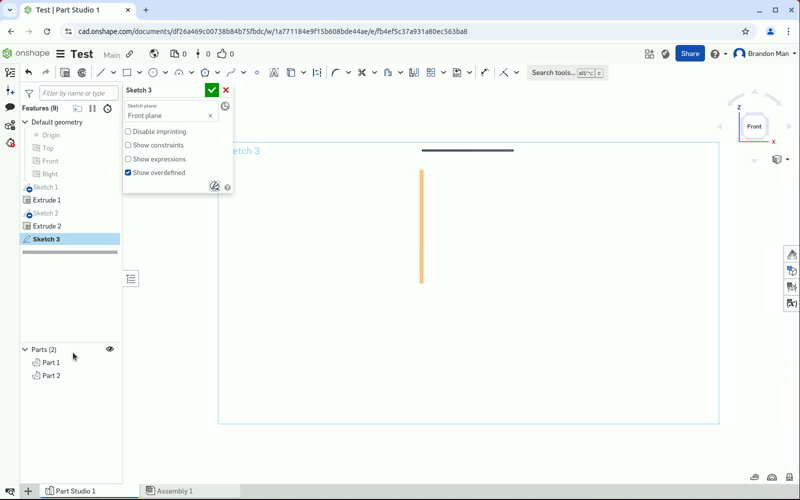
key(y)
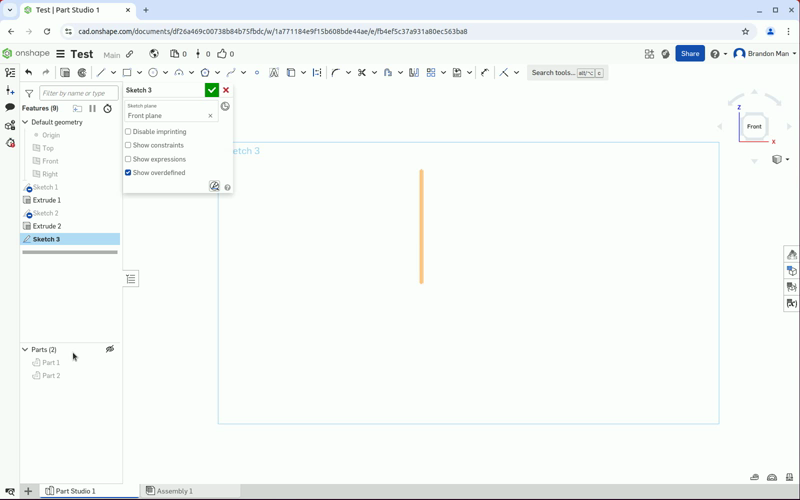
key(l)
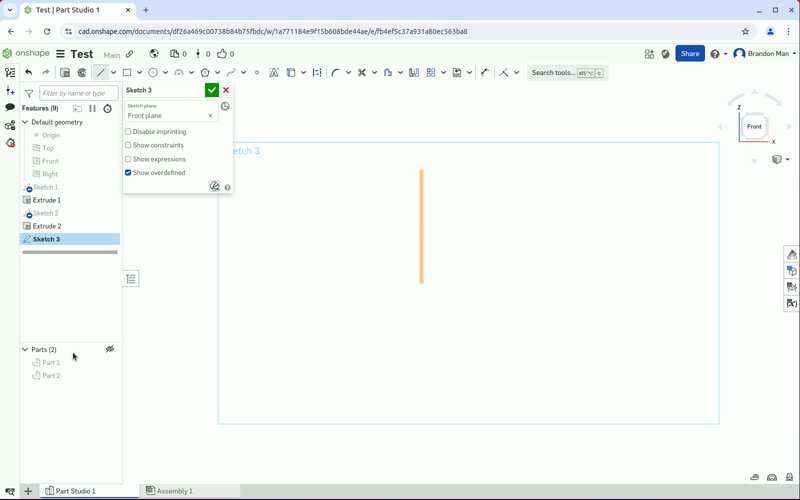
key_down(shift)
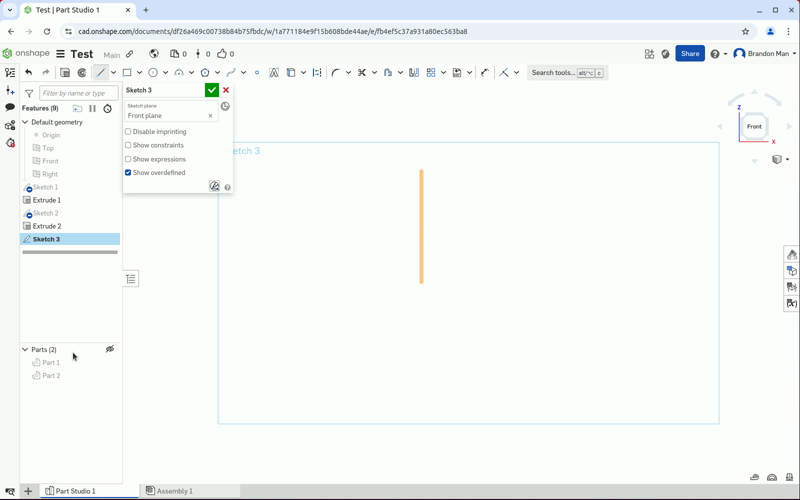
mouse_move(422, 280)
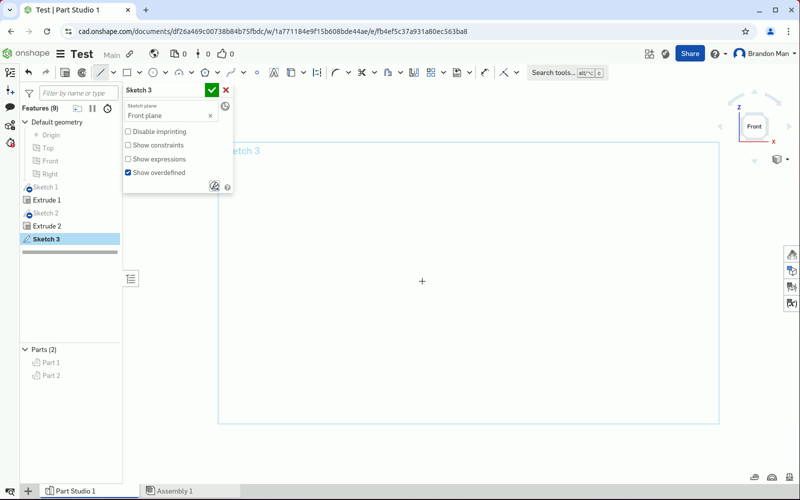
click(422, 280)
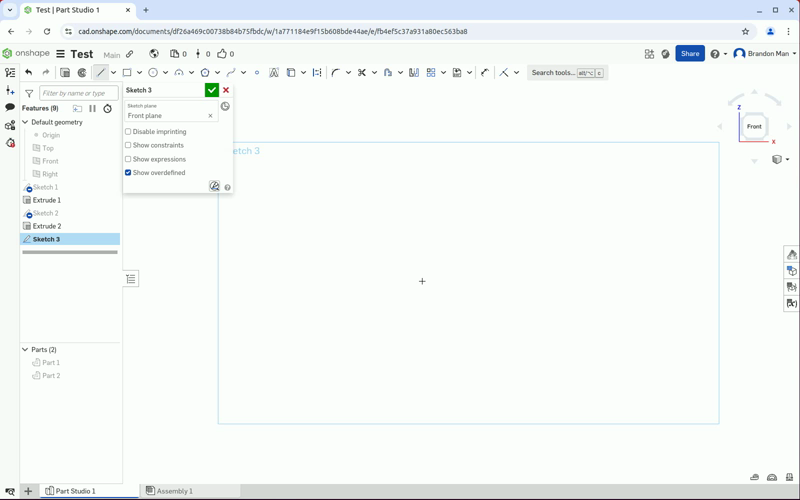
key_up(shift)
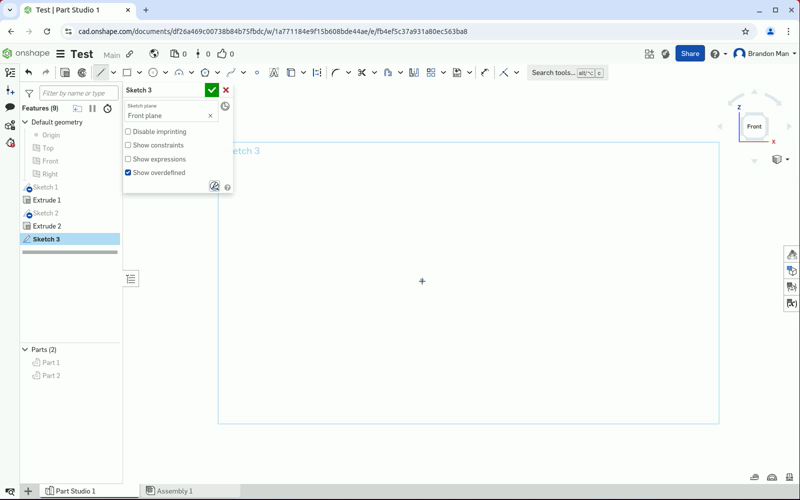
key_down(shift)
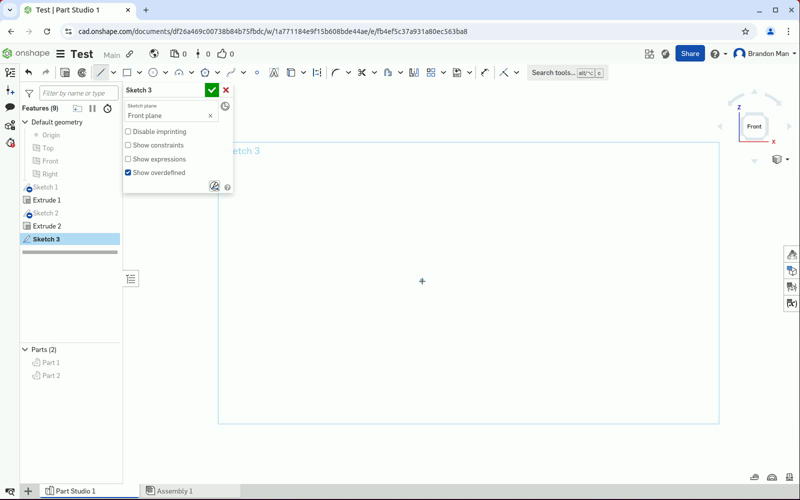
mouse_move(498, 280)
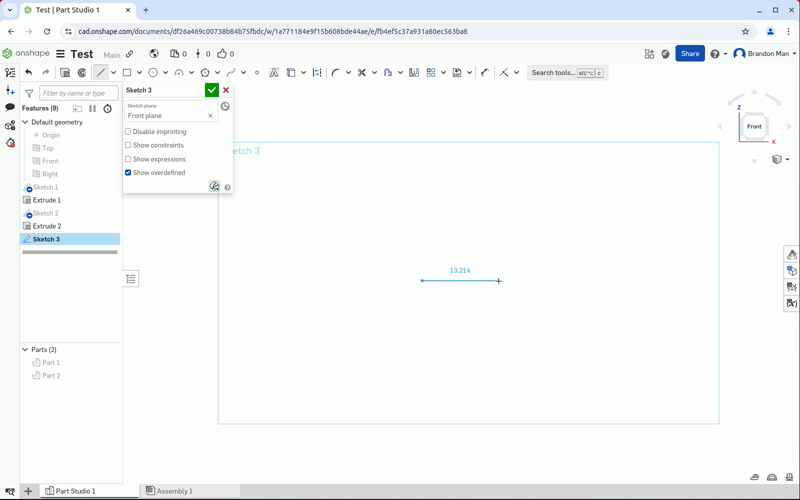
click(498, 280)
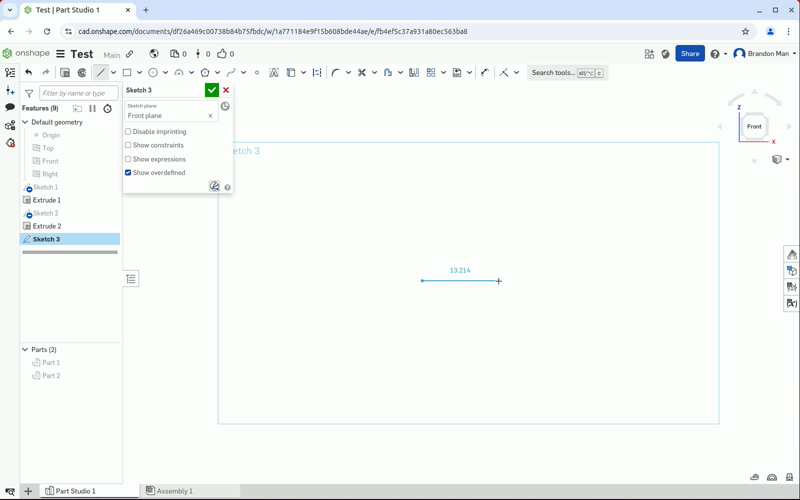
key_up(shift)
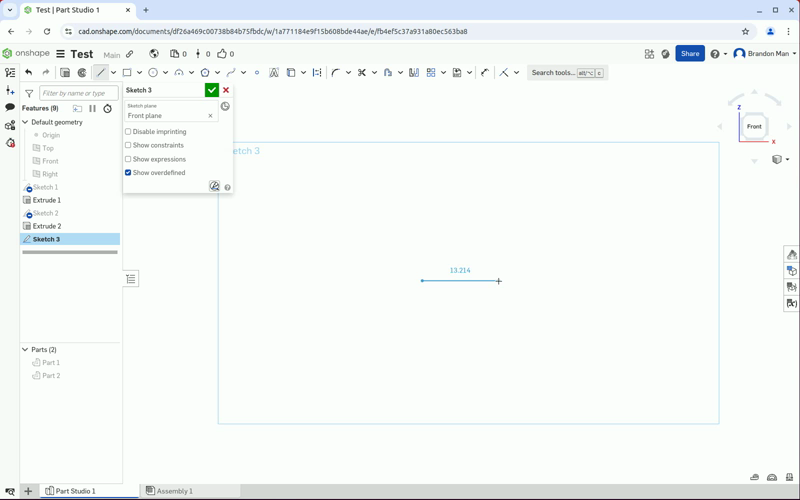
key_down(shift)
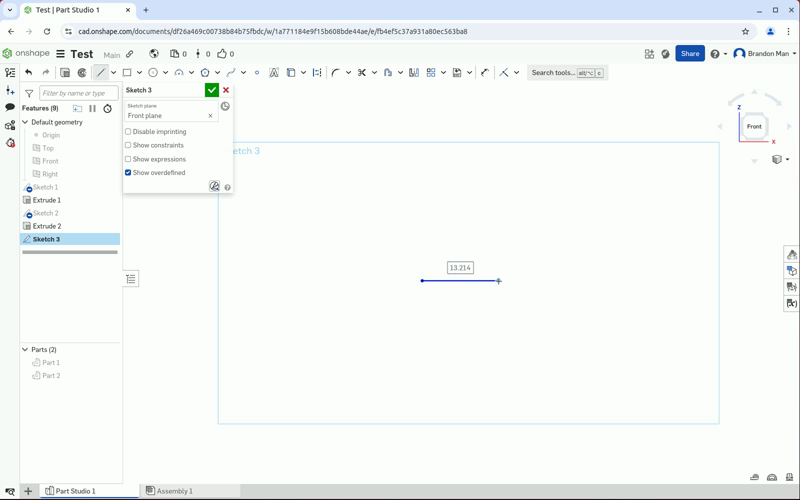
mouse_move(528, 280)
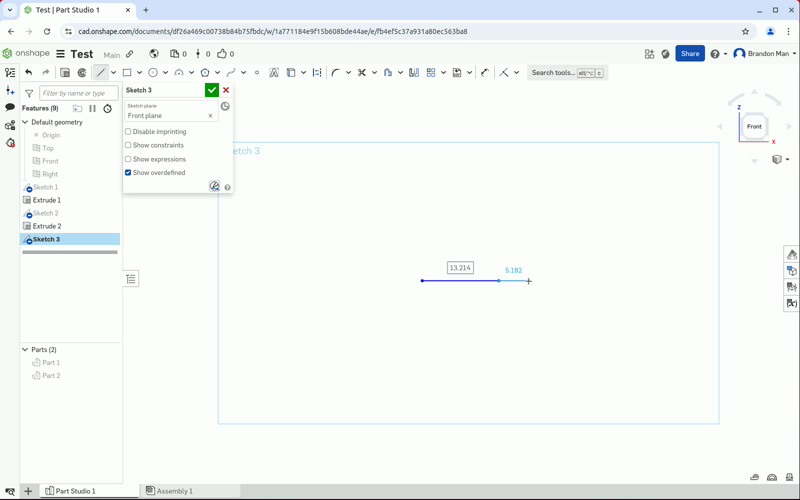
mouse_move(498, 279)
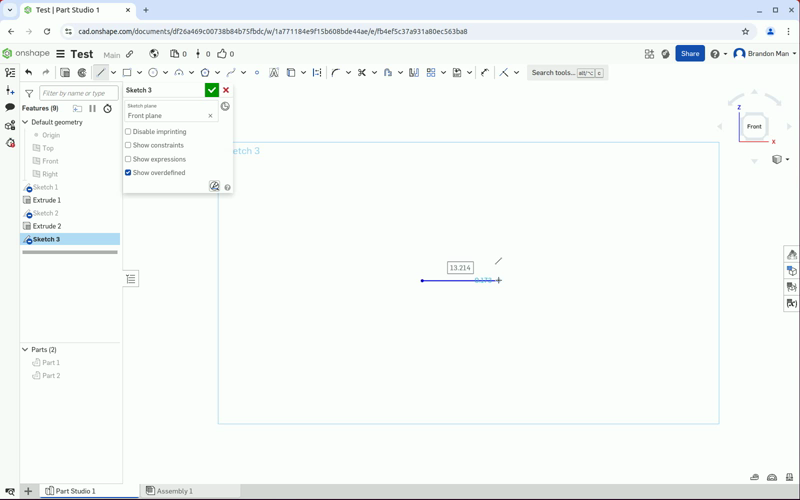
scroll(6)
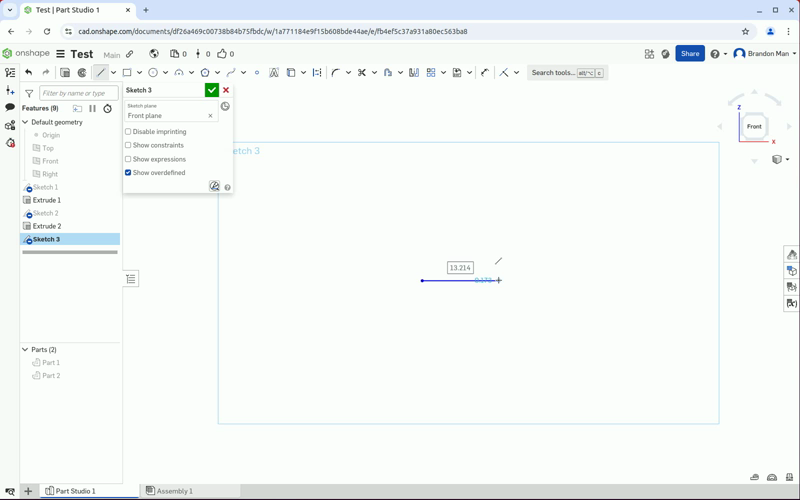
scroll(6)
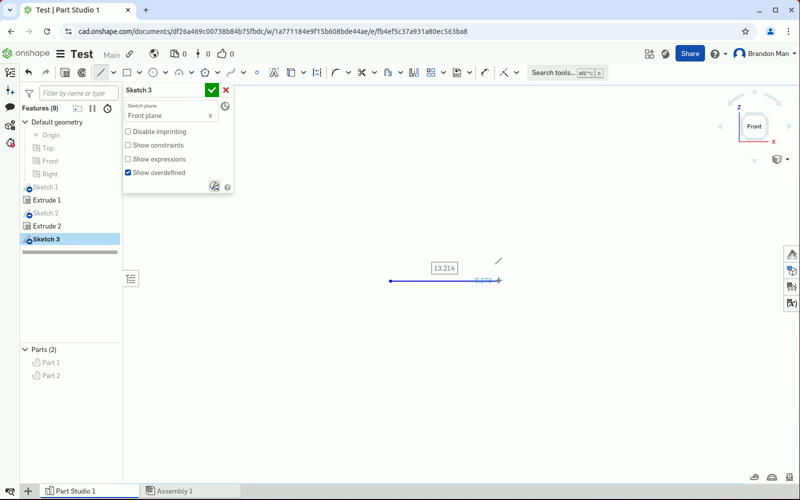
scroll(6)
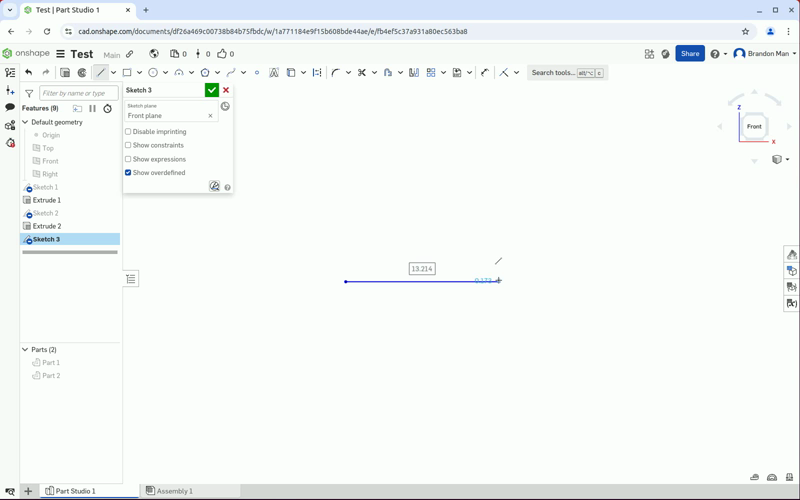
scroll(6)
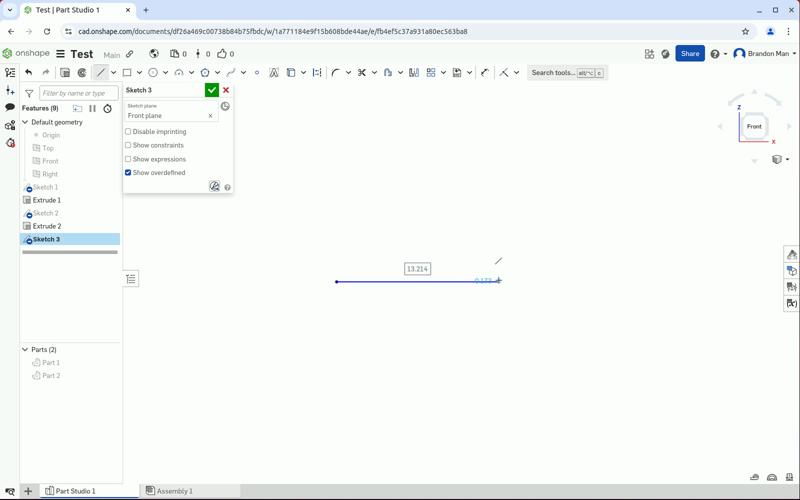
scroll(6)
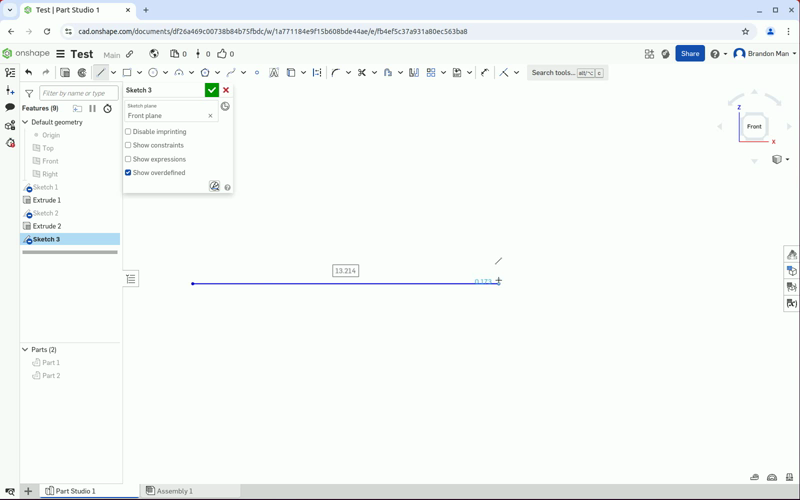
scroll(6)
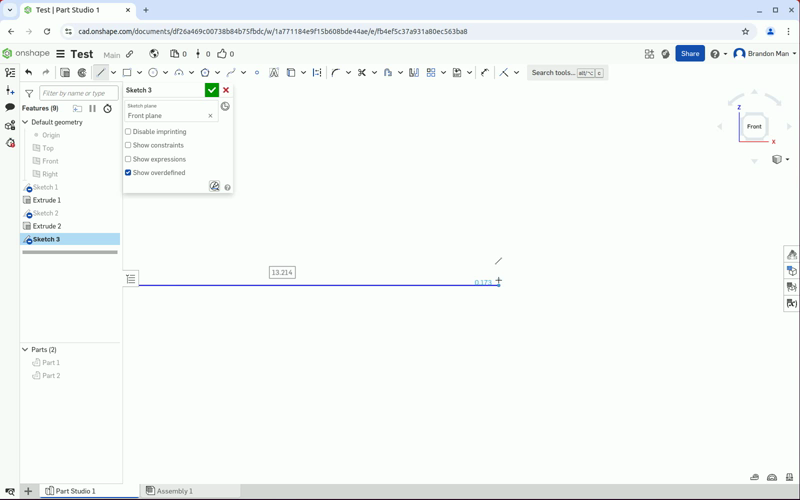
scroll(6)
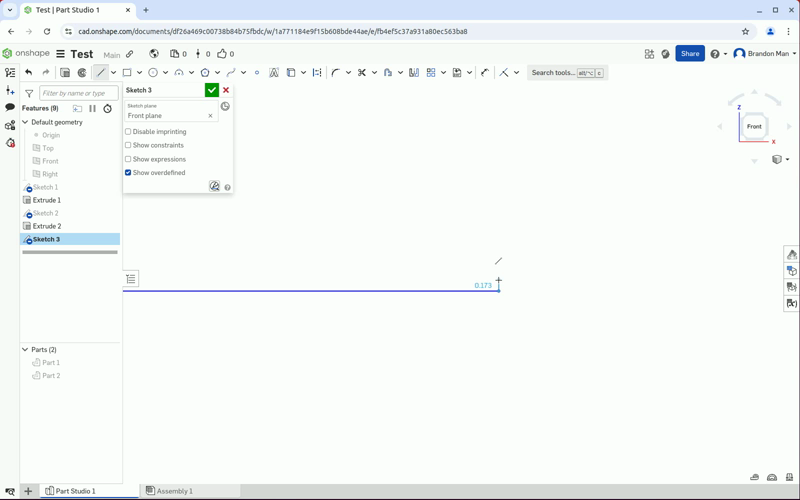
click(498, 279)
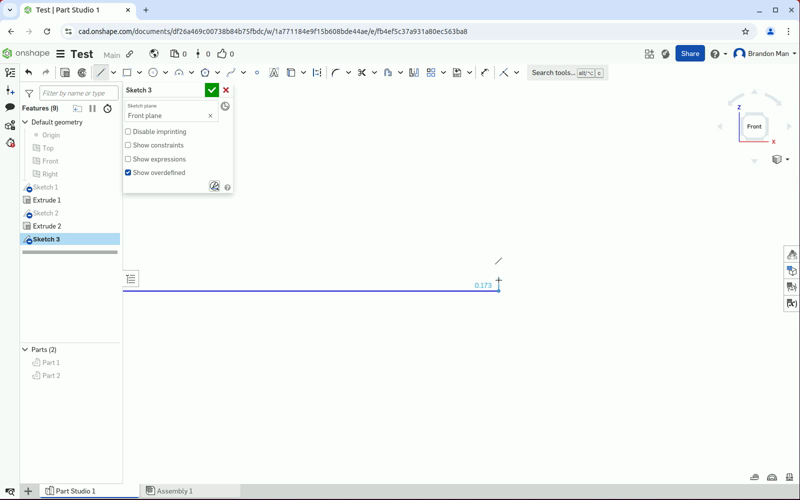
scroll(-6)
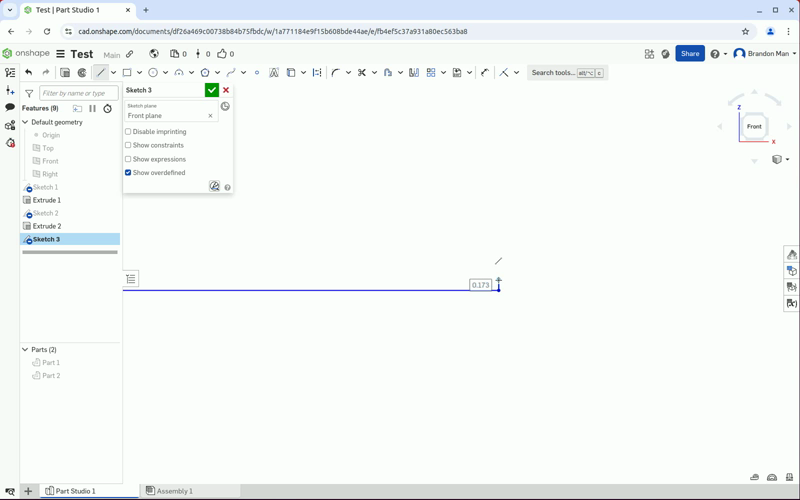
scroll(-6)
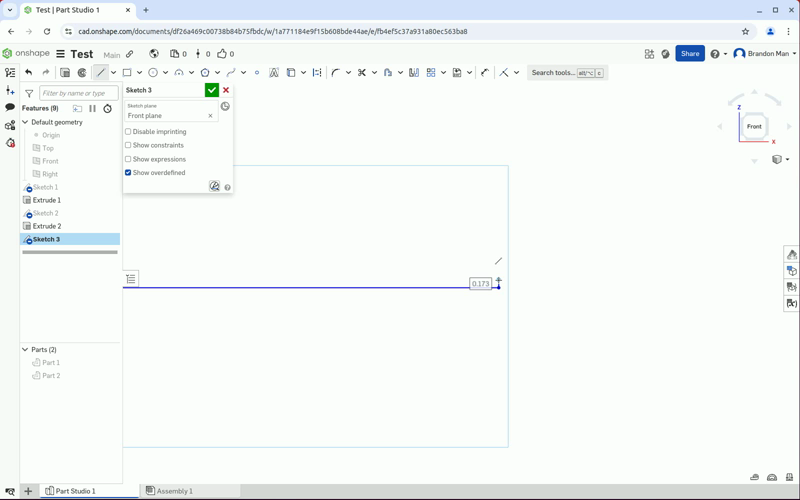
scroll(-6)
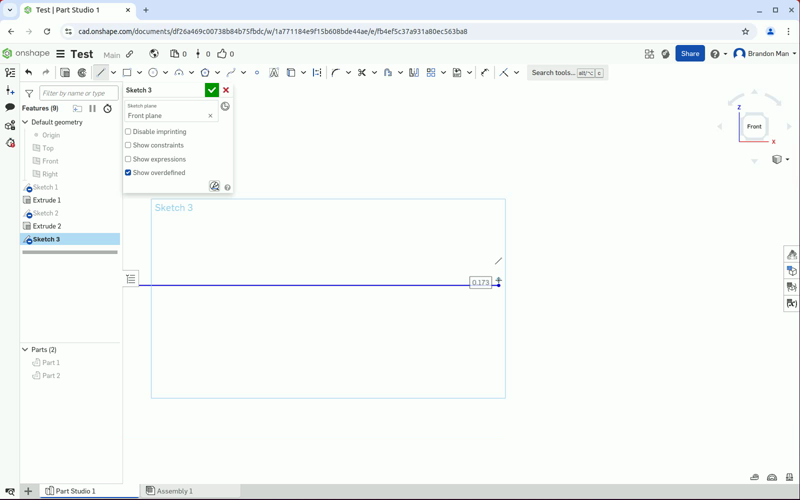
scroll(-6)
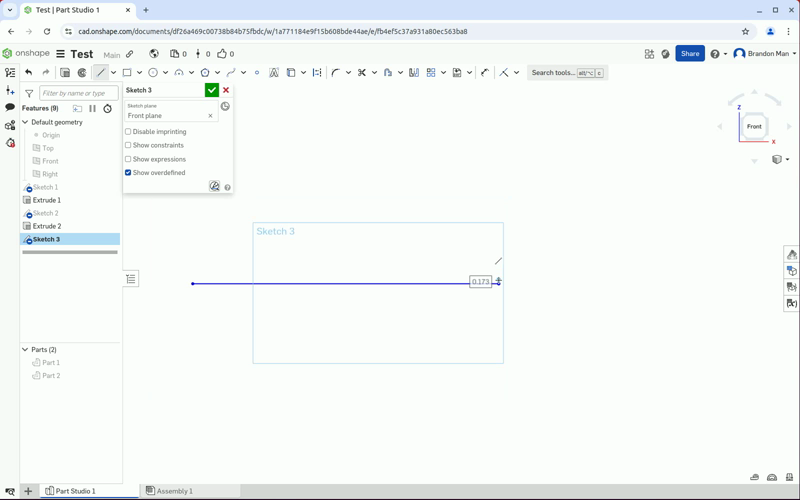
scroll(-6)
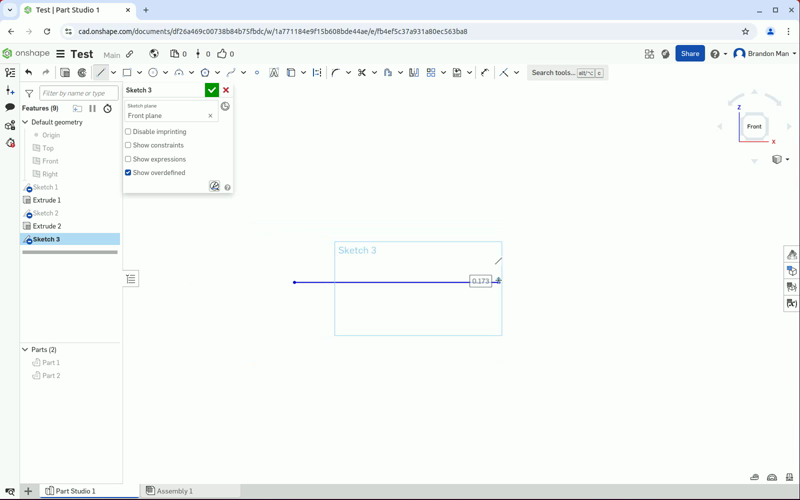
scroll(-6)
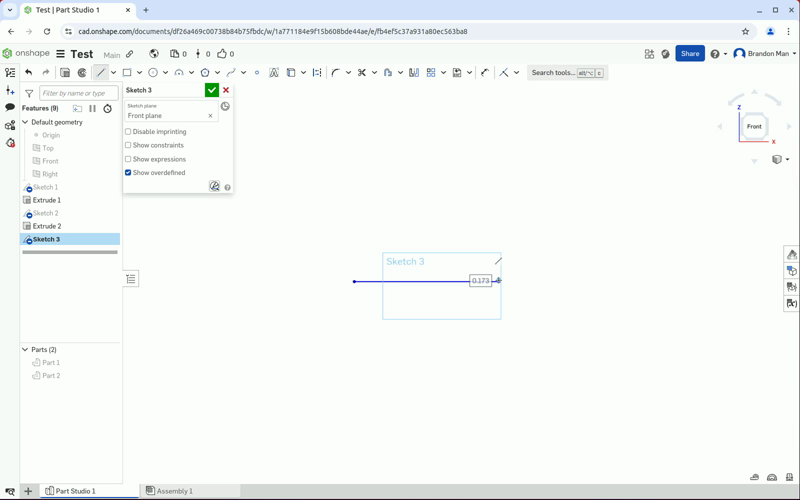
scroll(-6)
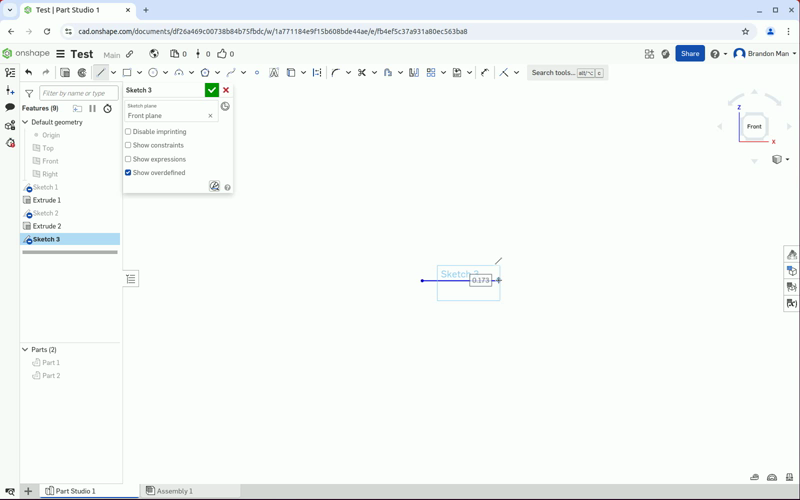
key_up(shift)
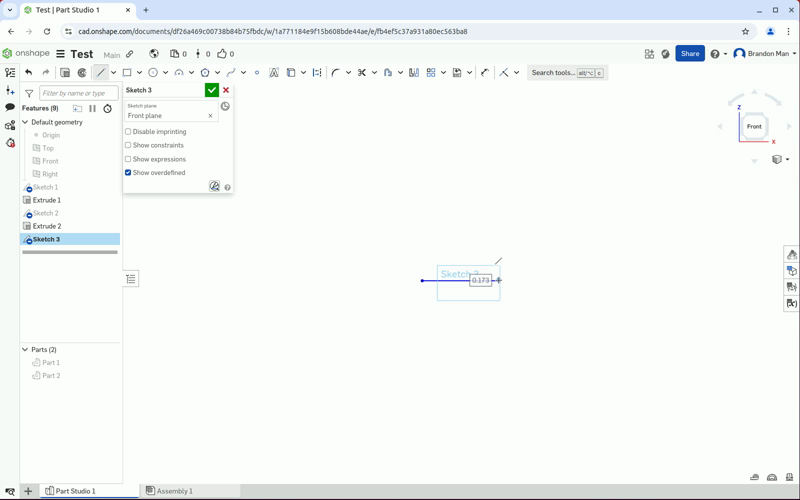
key_down(shift)
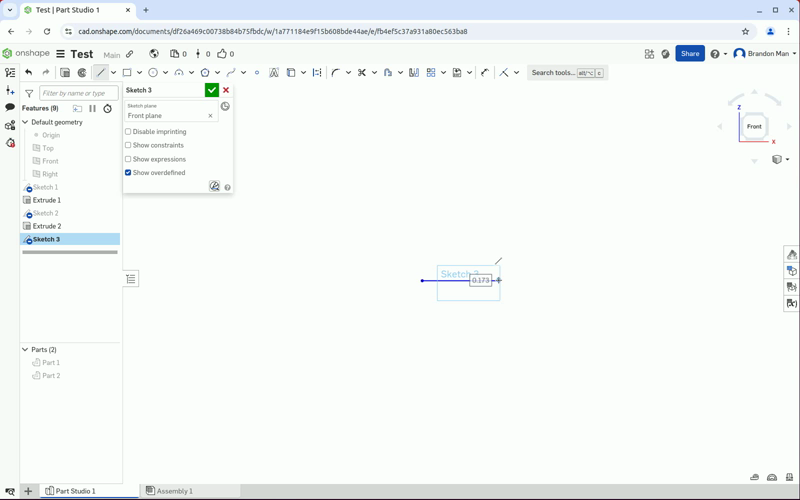
mouse_move(528, 279)
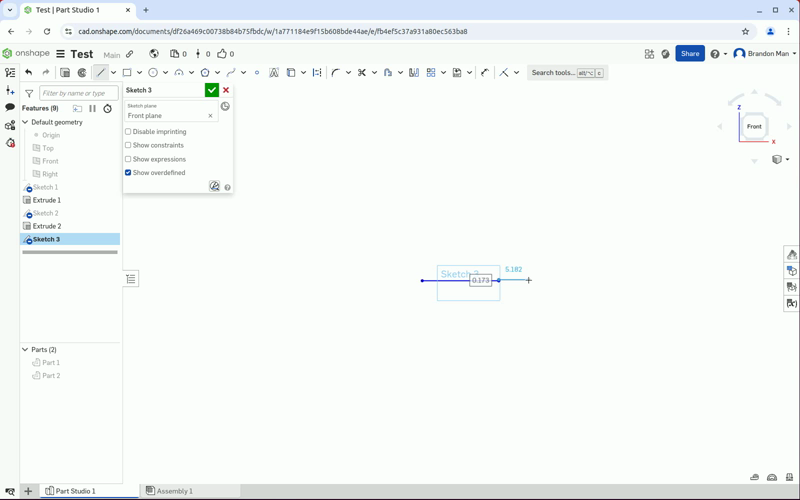
mouse_move(447, 279)
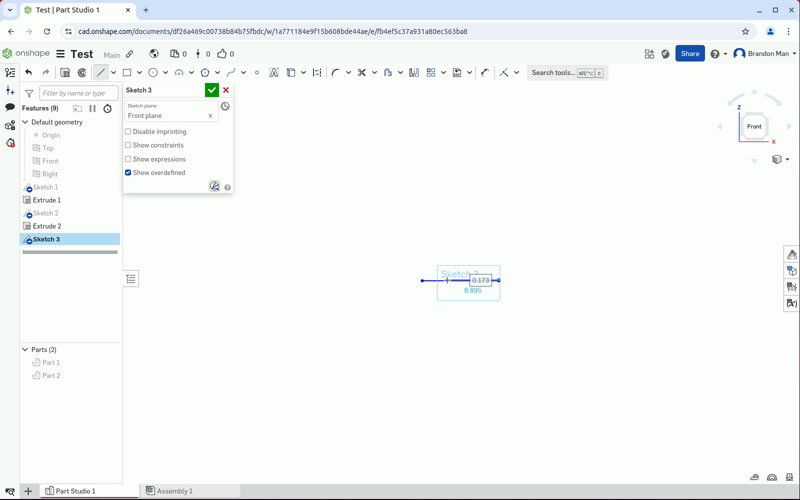
click(447, 279)
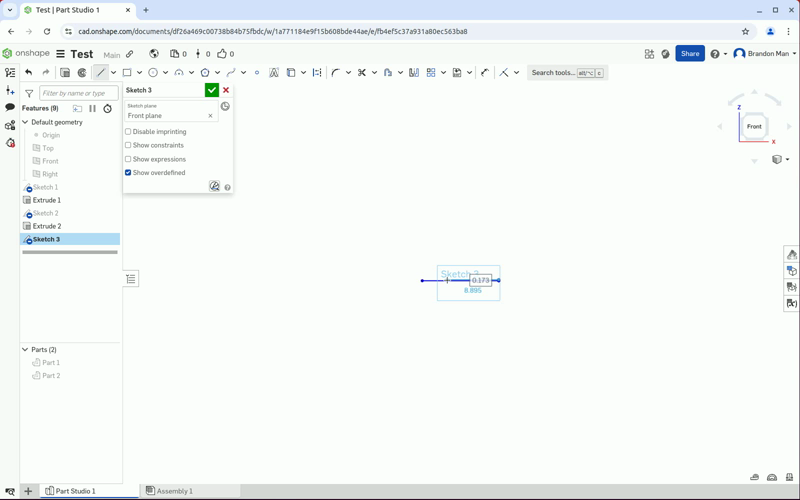
key_up(shift)
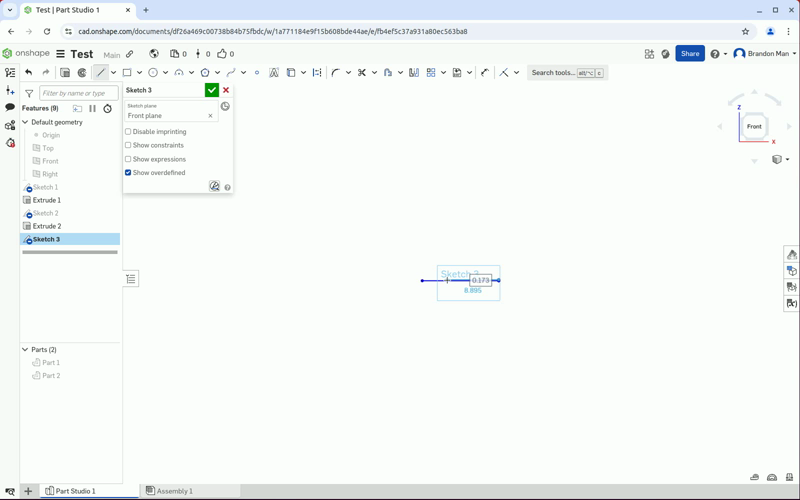
key_down(shift)
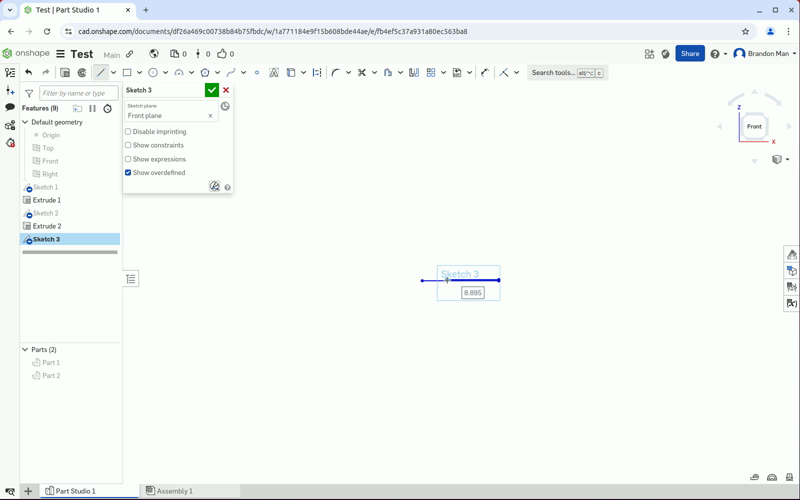
mouse_move(477, 279)
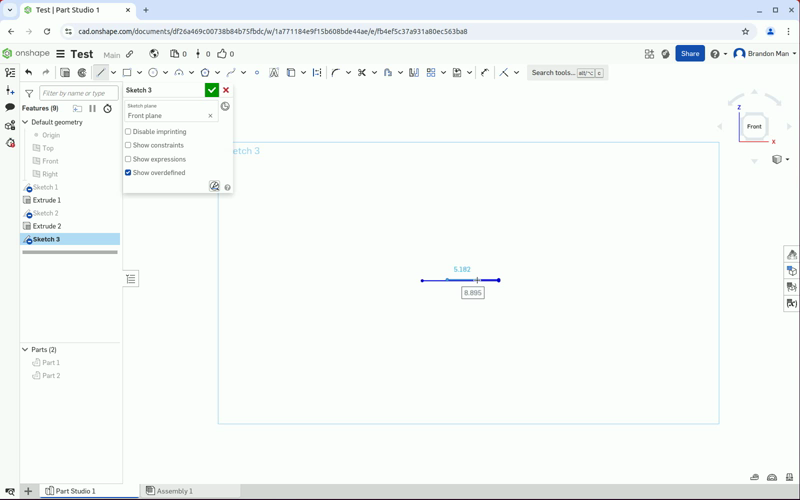
mouse_move(446, 279)
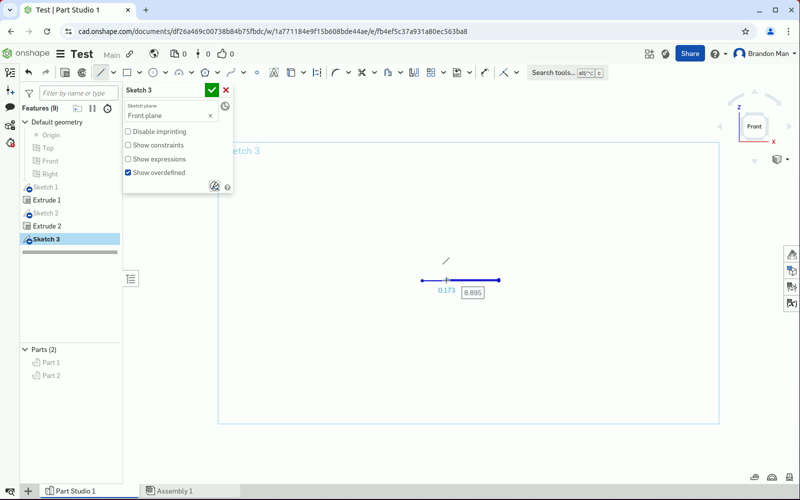
scroll(6)
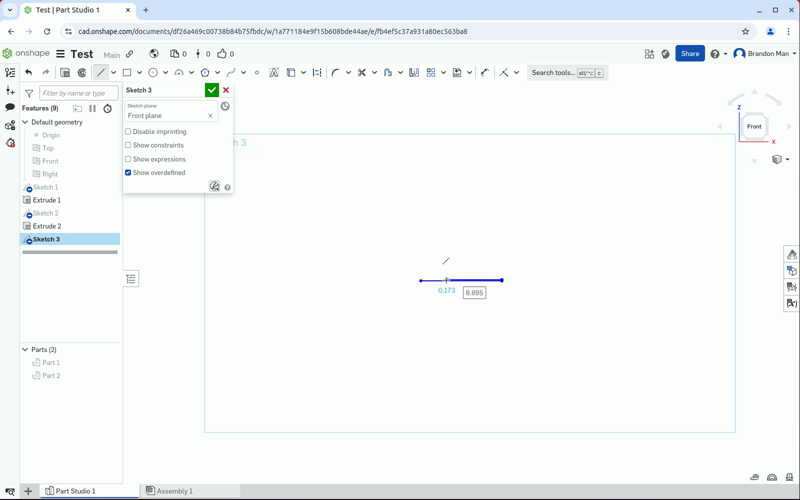
scroll(6)
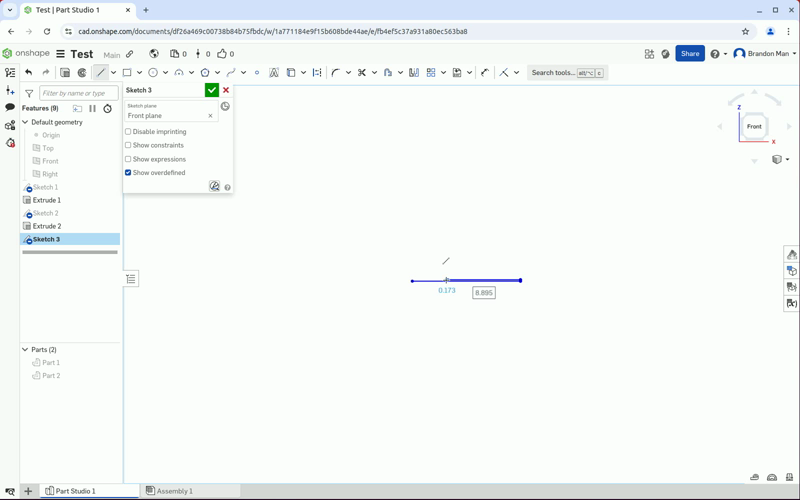
scroll(6)
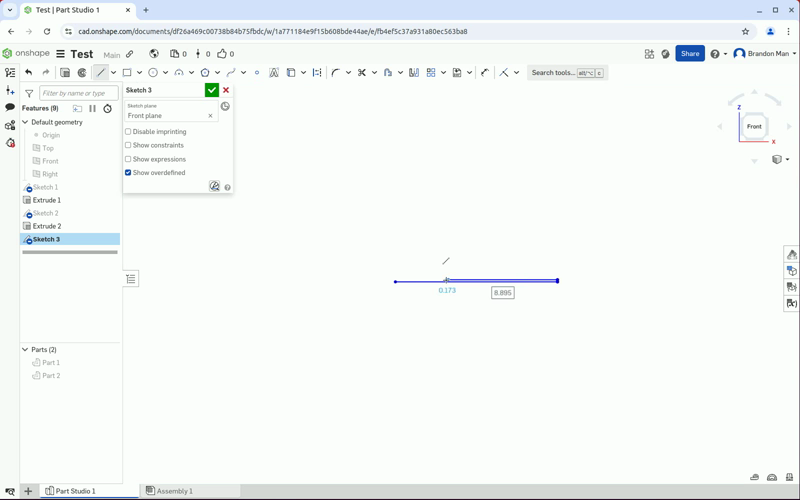
scroll(6)
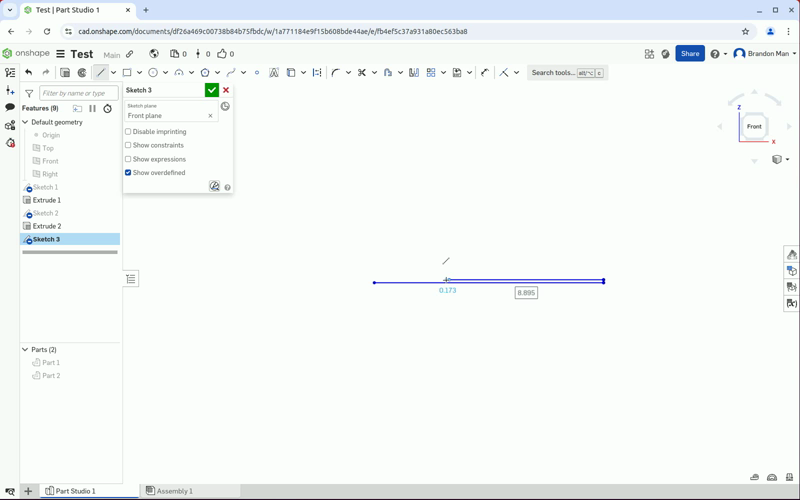
scroll(6)
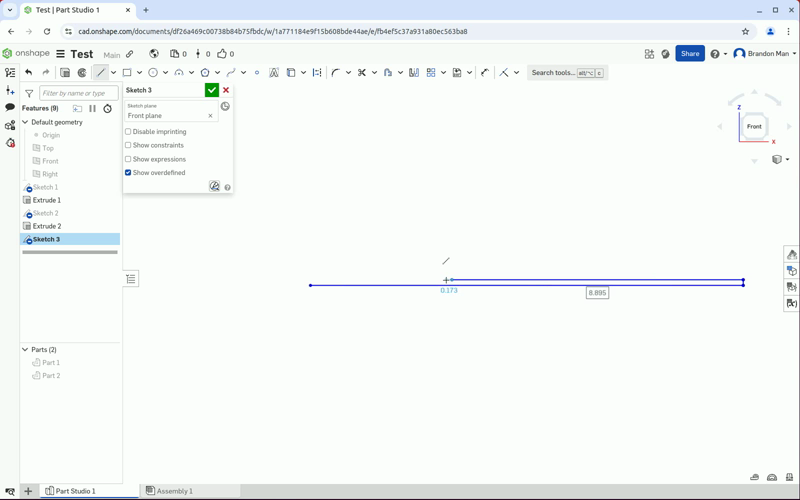
scroll(6)
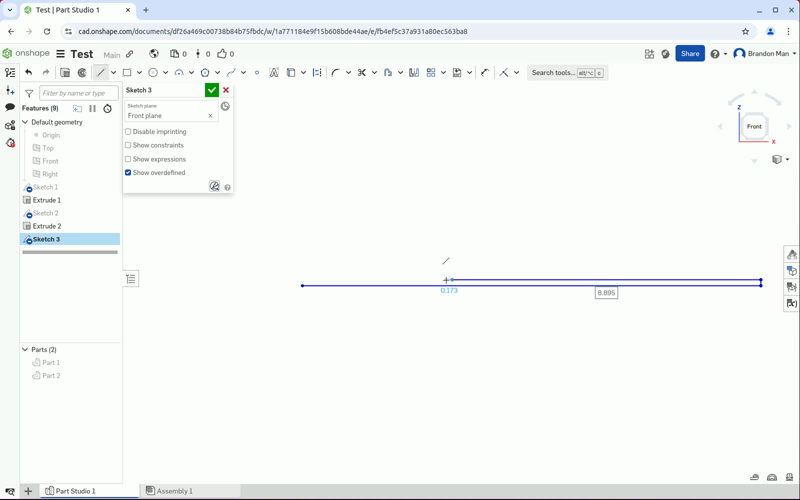
scroll(6)
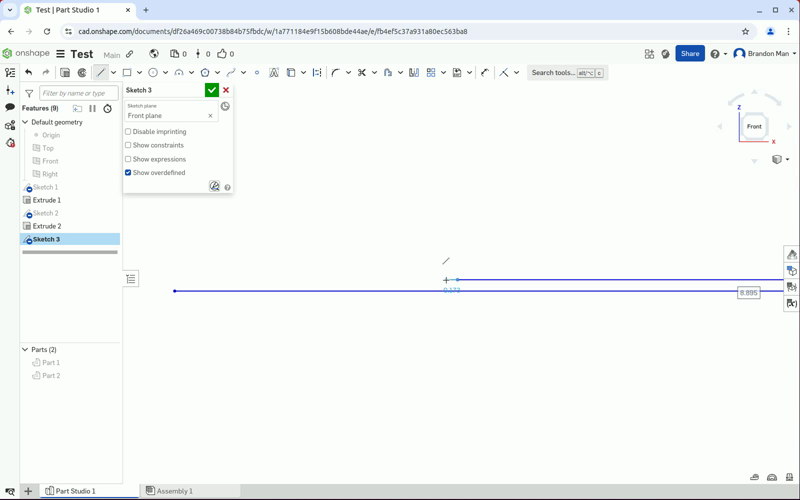
click(446, 279)
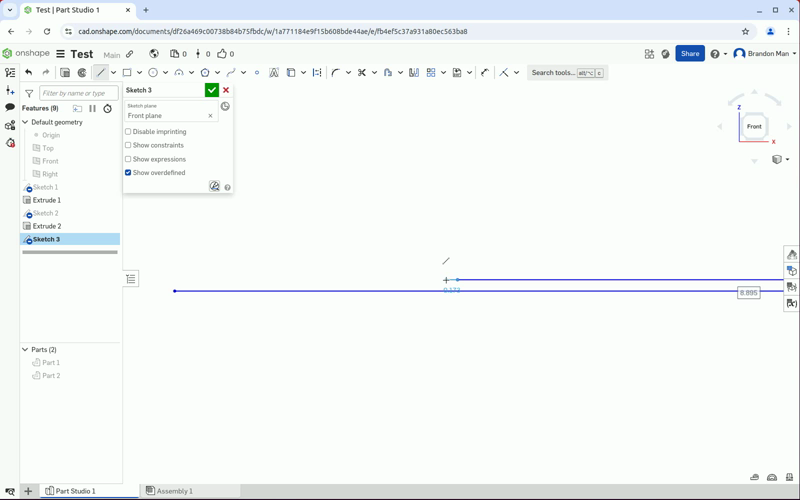
scroll(-6)
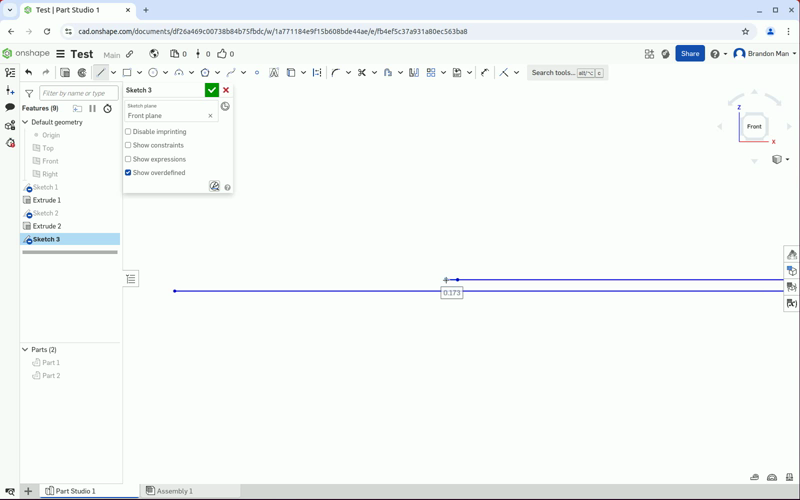
scroll(-6)
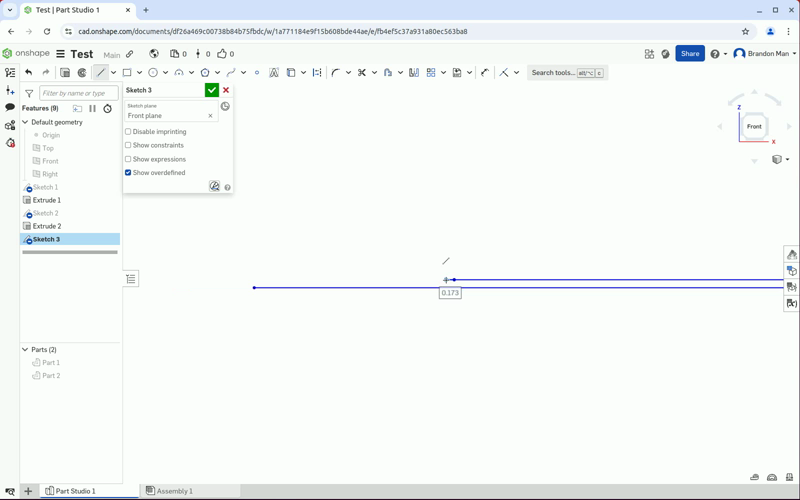
scroll(-6)
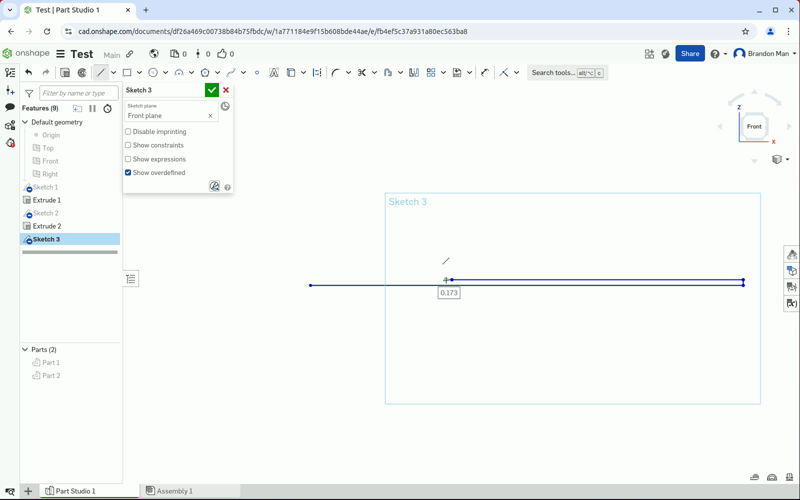
scroll(-6)
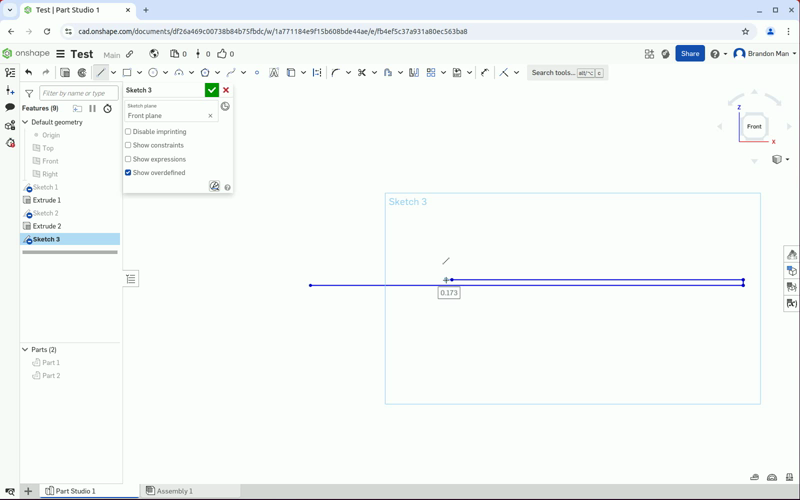
scroll(-6)
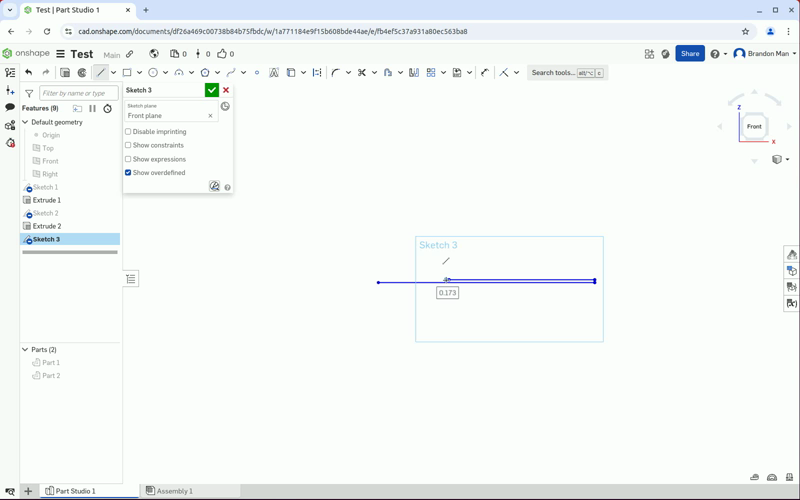
scroll(-6)
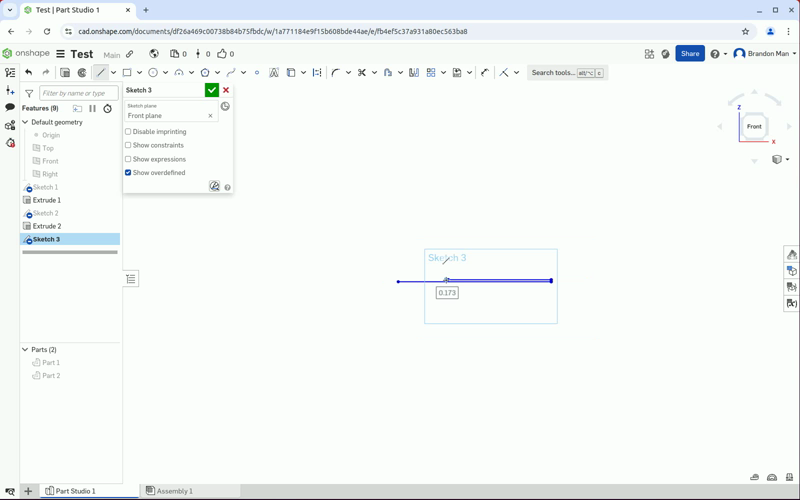
scroll(-6)
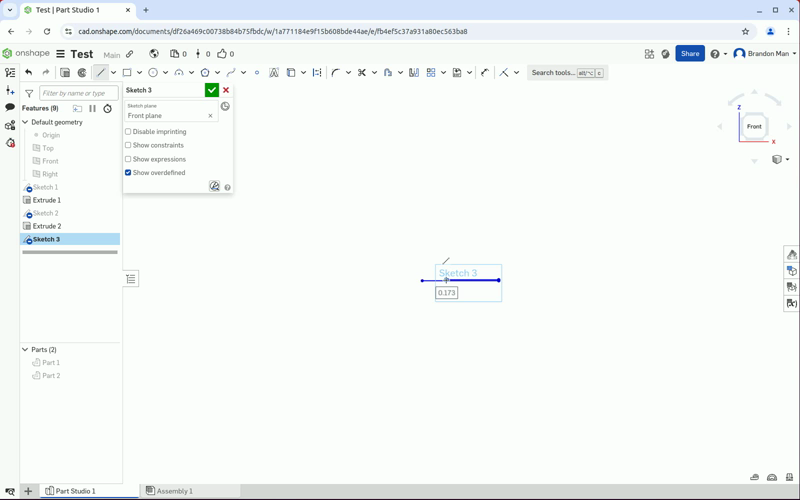
key_up(shift)
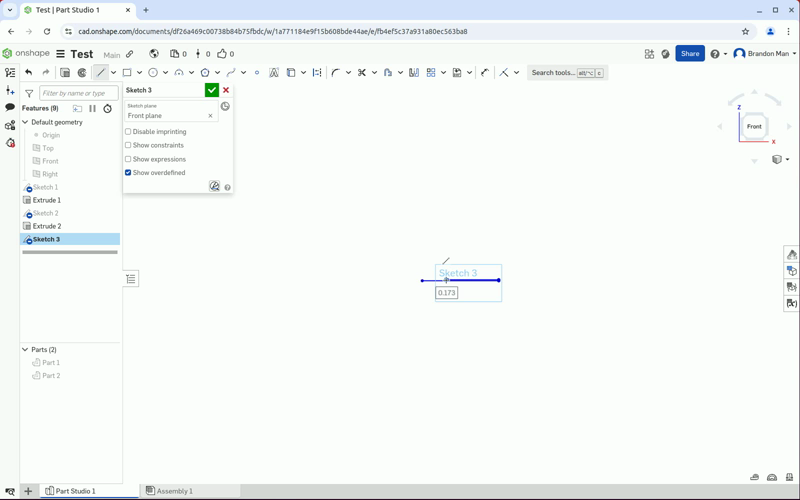
key_down(shift)
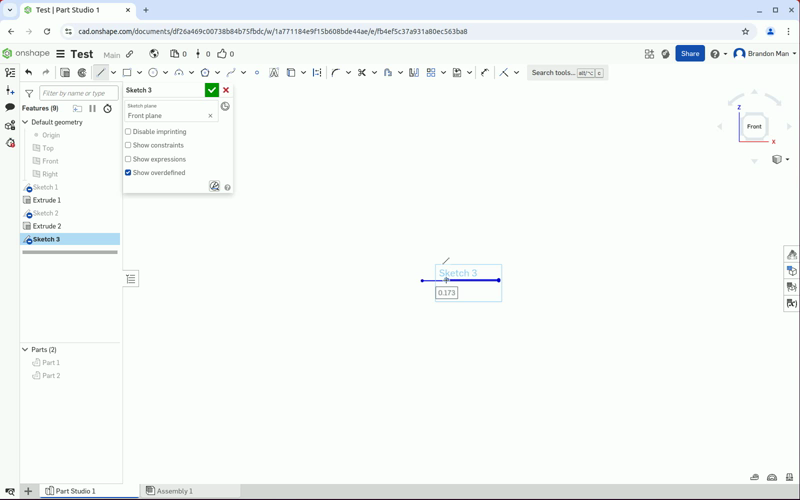
mouse_move(476, 279)
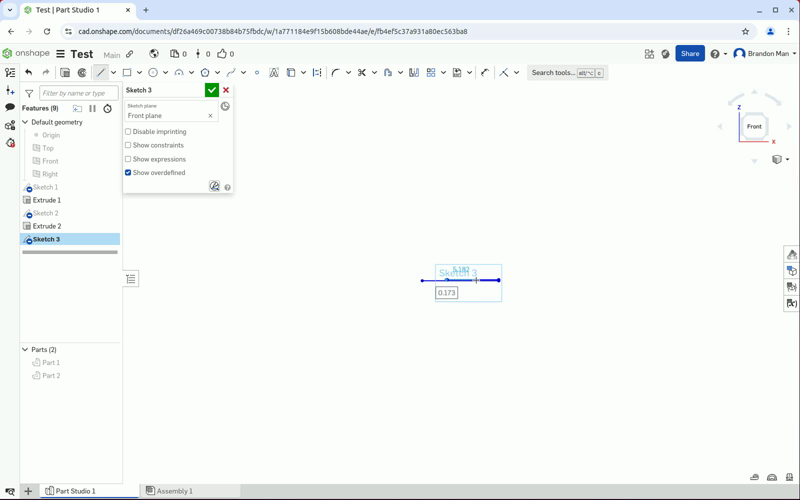
mouse_move(422, 279)
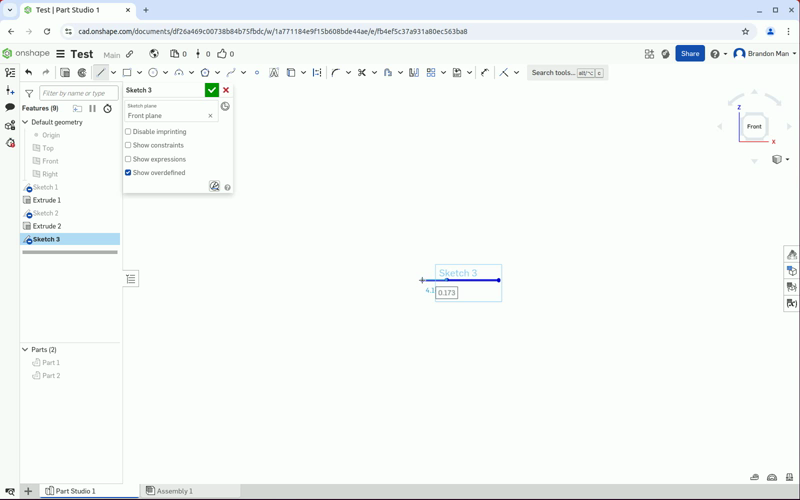
scroll(6)
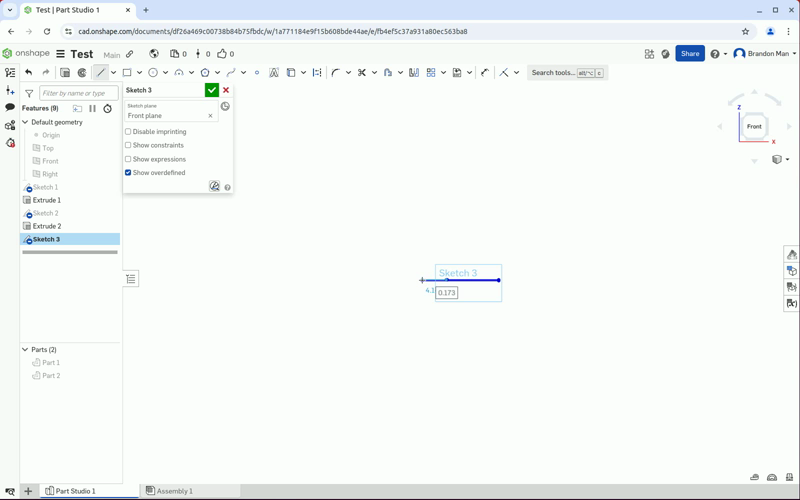
scroll(6)
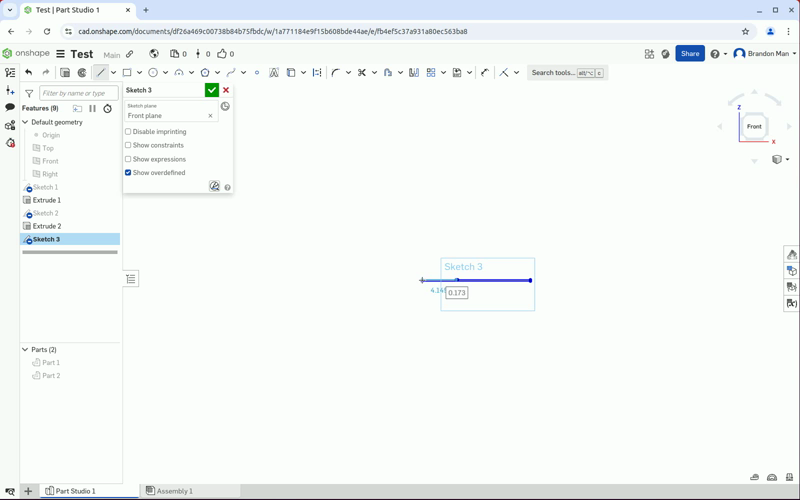
scroll(6)
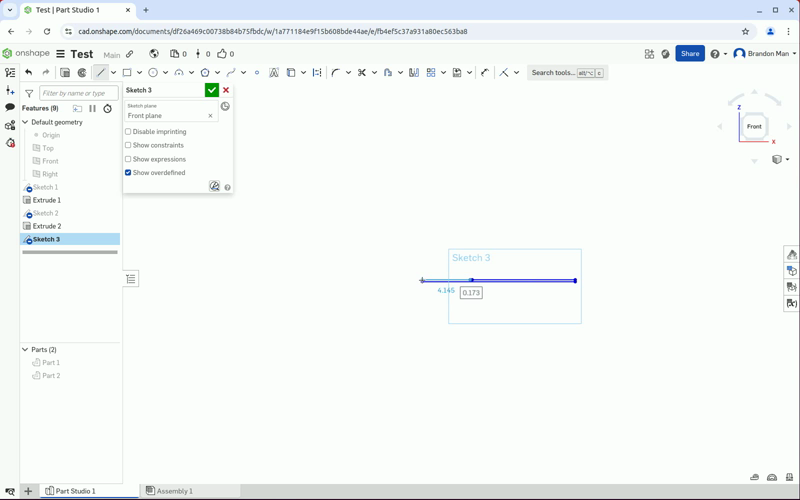
scroll(6)
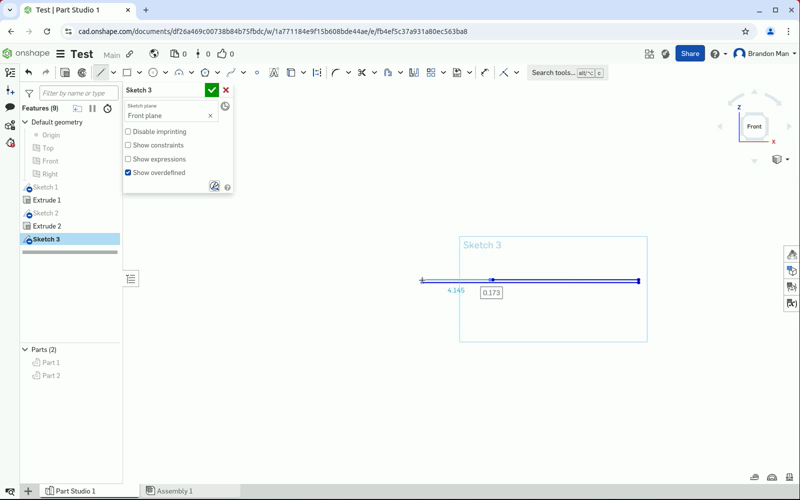
scroll(6)
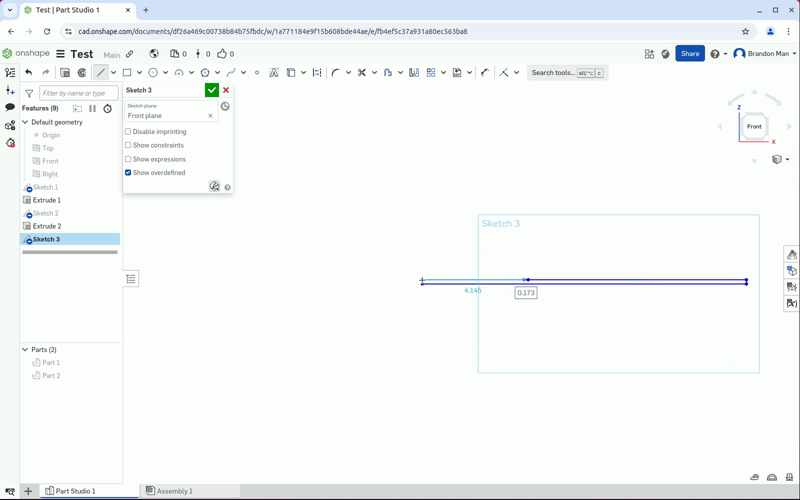
scroll(6)
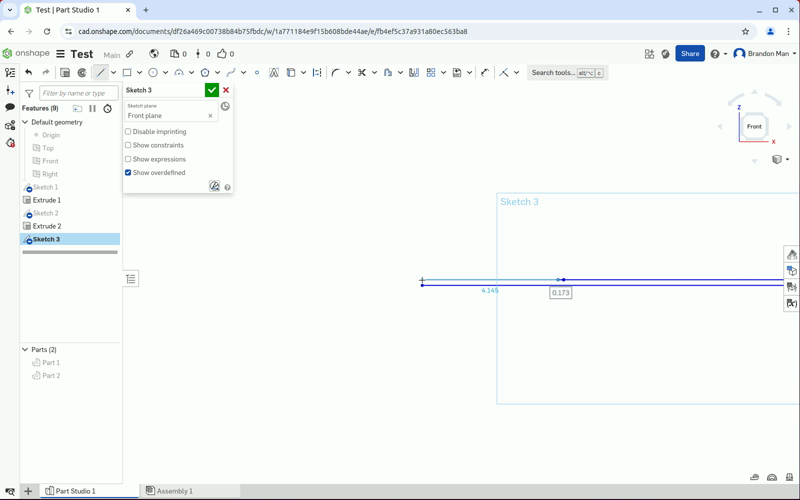
scroll(6)
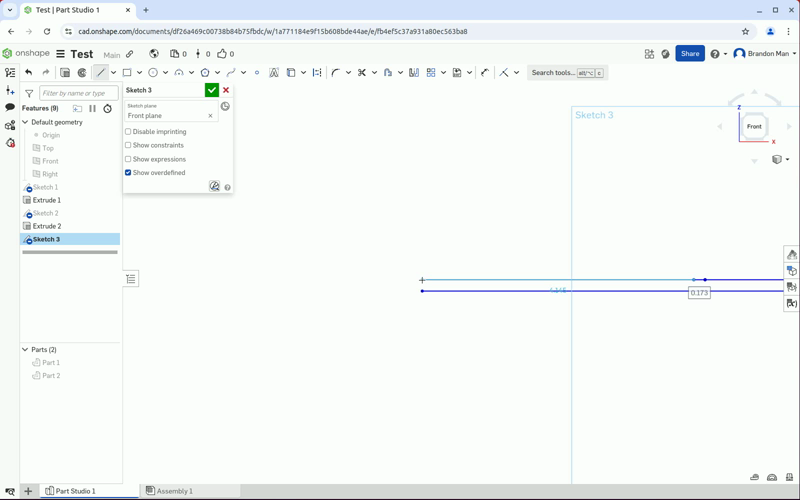
click(422, 279)
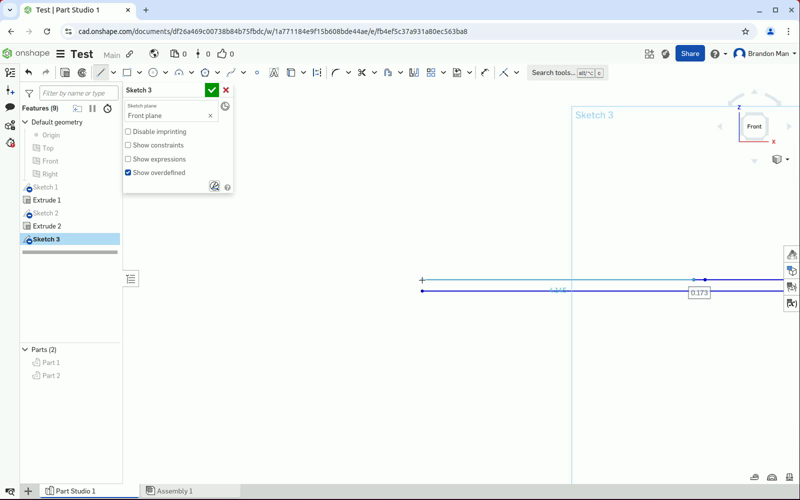
scroll(-6)
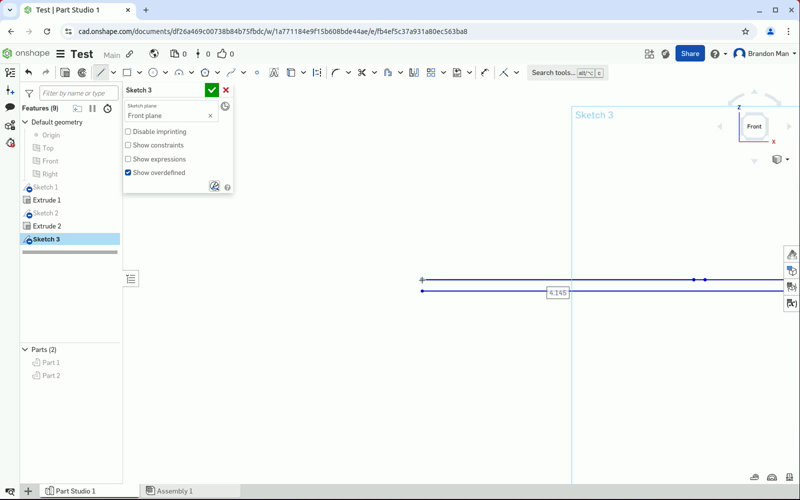
scroll(-6)
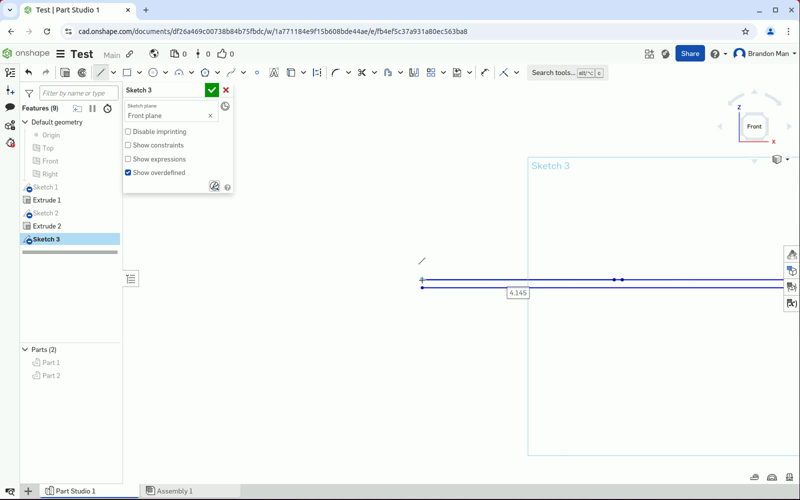
scroll(-6)
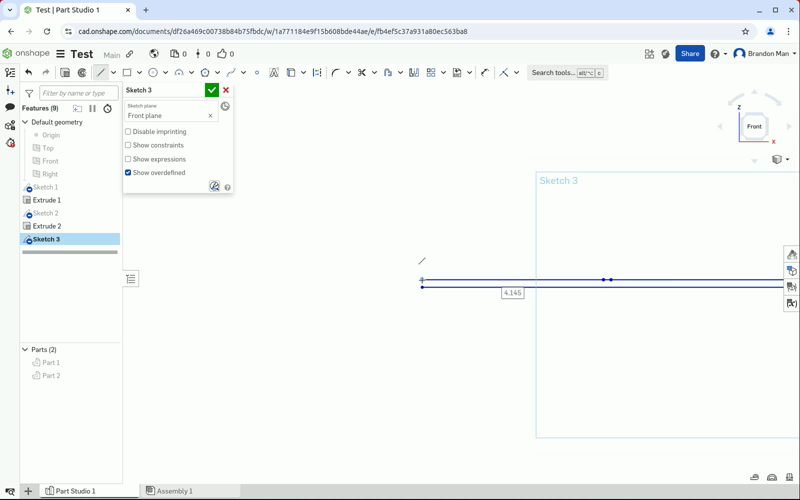
scroll(-6)
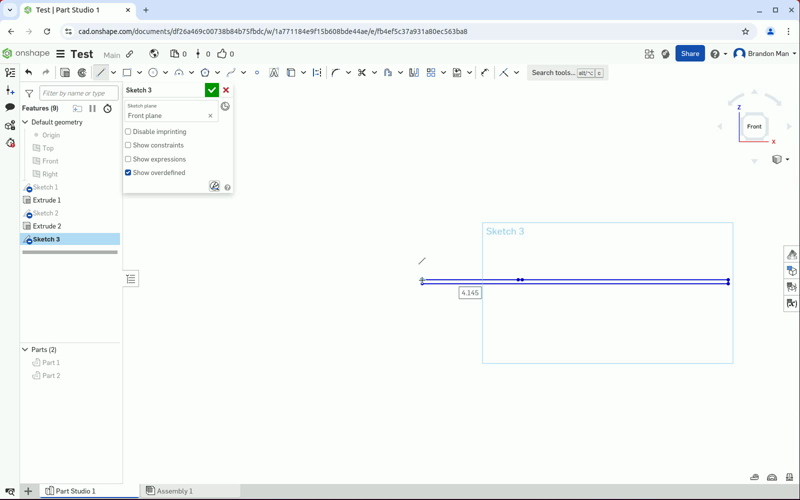
scroll(-6)
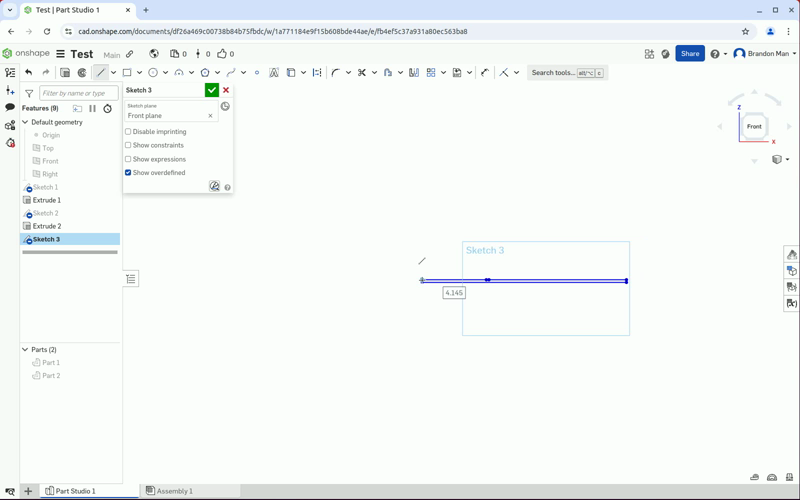
scroll(-6)
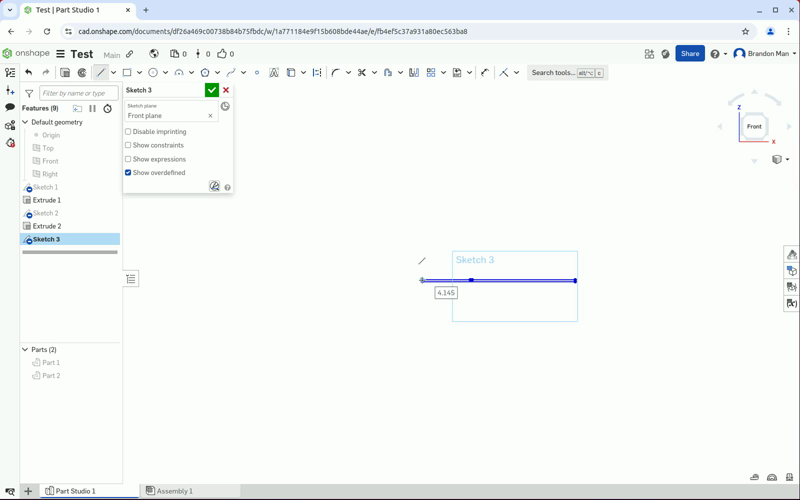
scroll(-6)
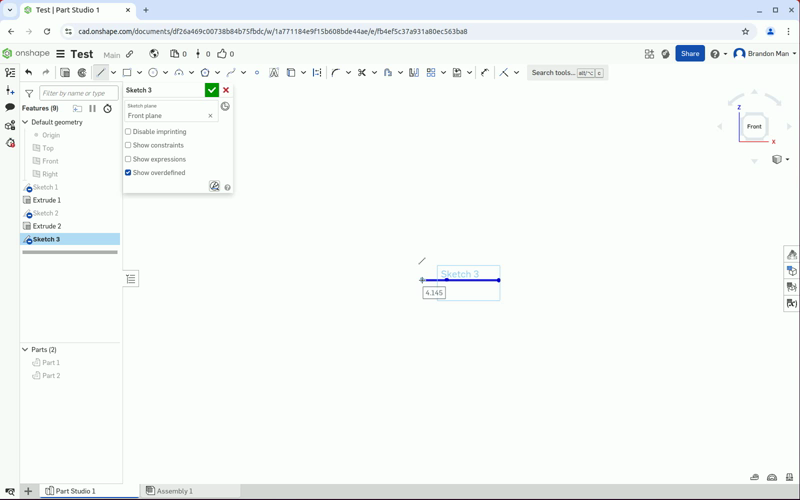
key_up(shift)
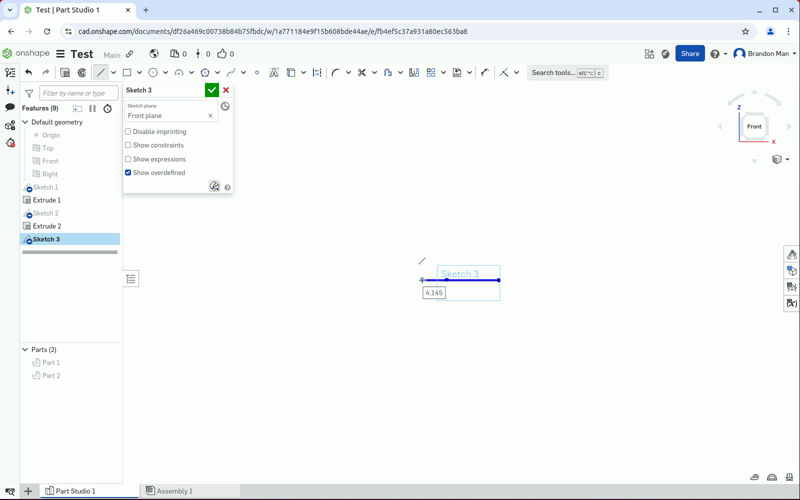
mouse_move(452, 279)
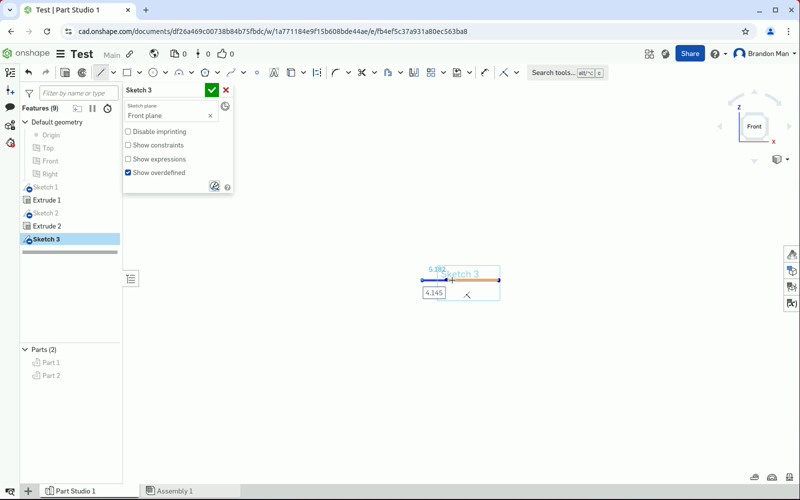
key_down(shift)
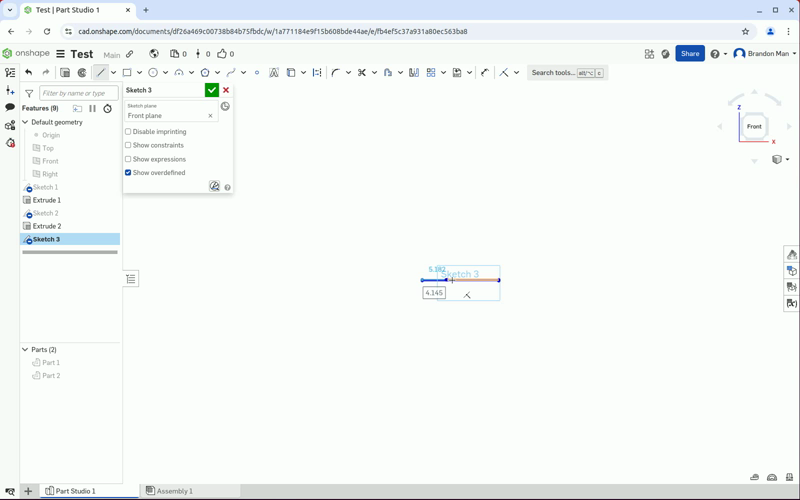
mouse_move(422, 280)
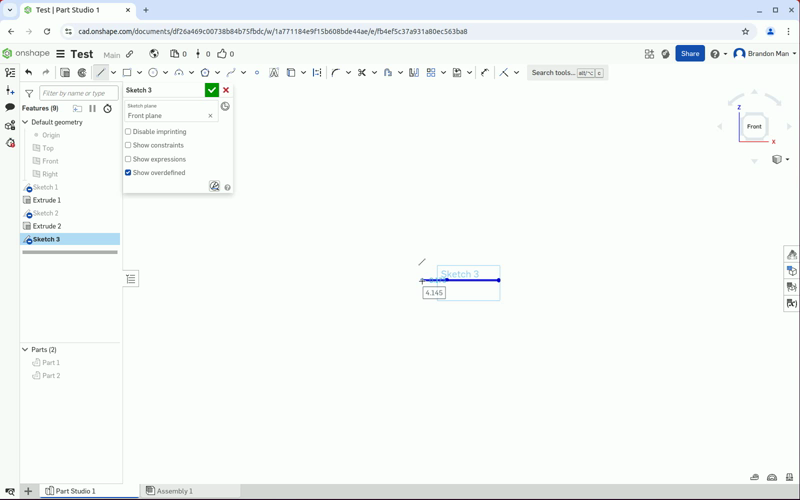
scroll(6)
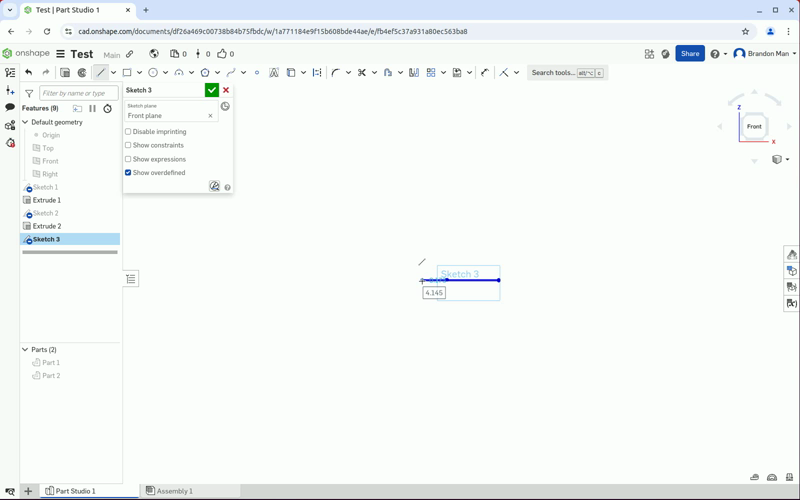
scroll(6)
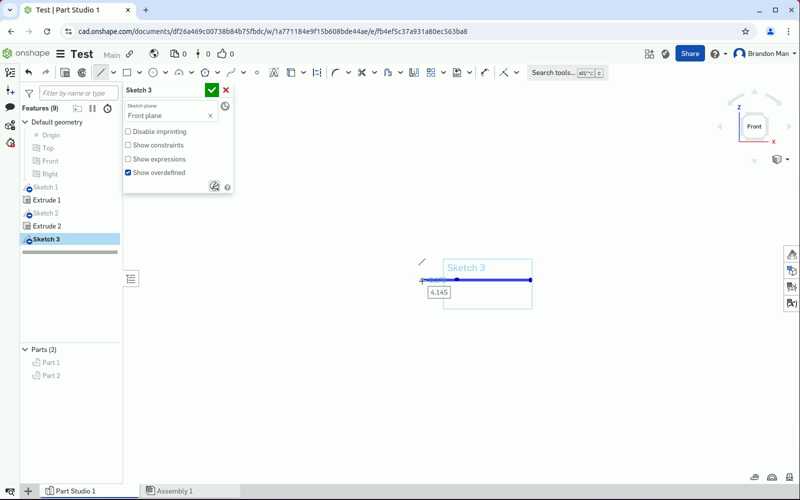
scroll(6)
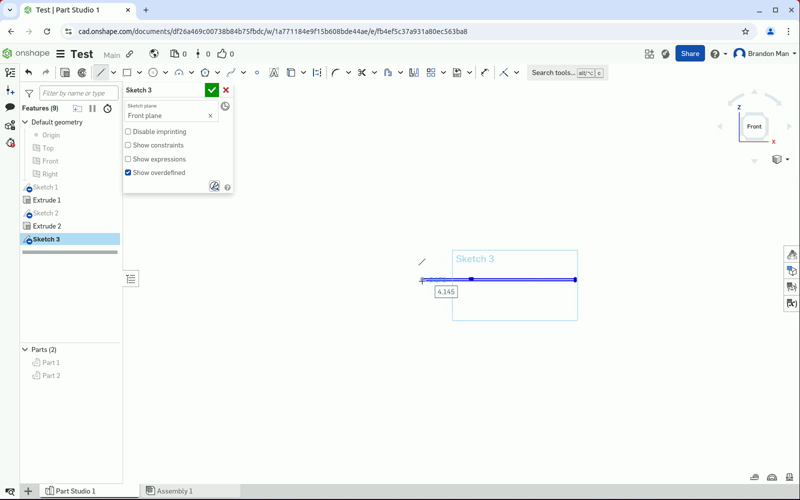
scroll(6)
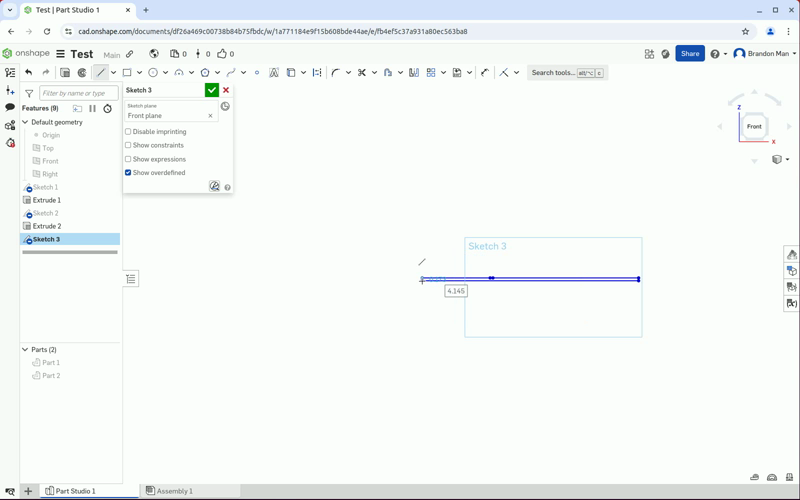
scroll(6)
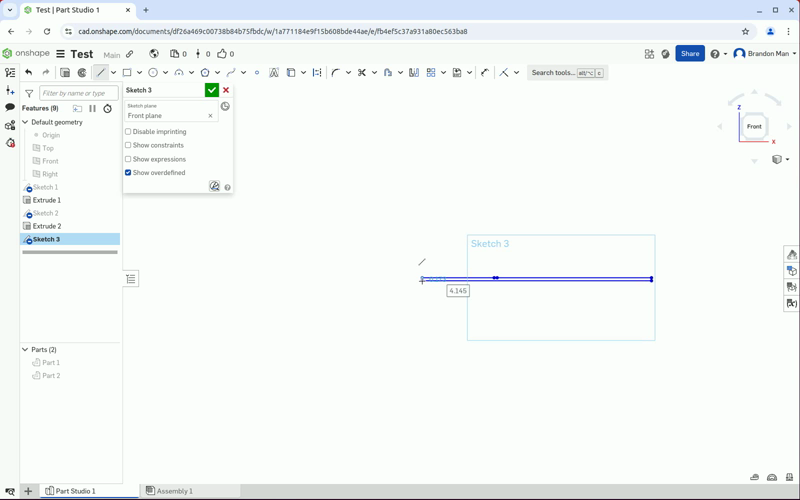
scroll(6)
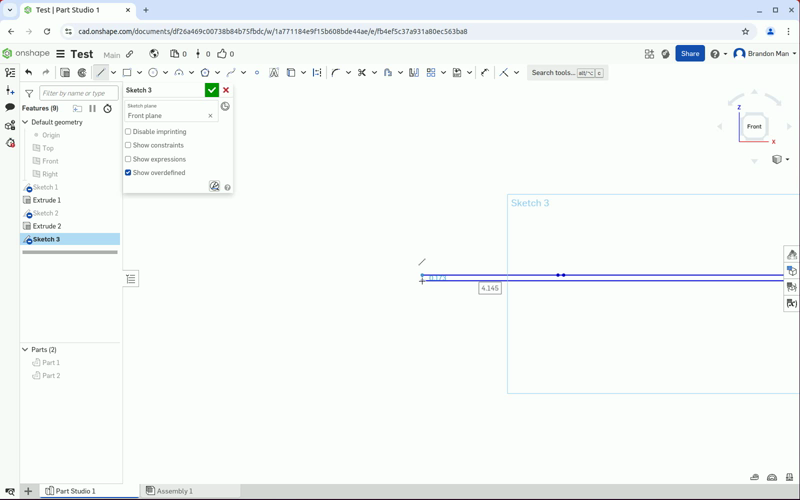
scroll(6)
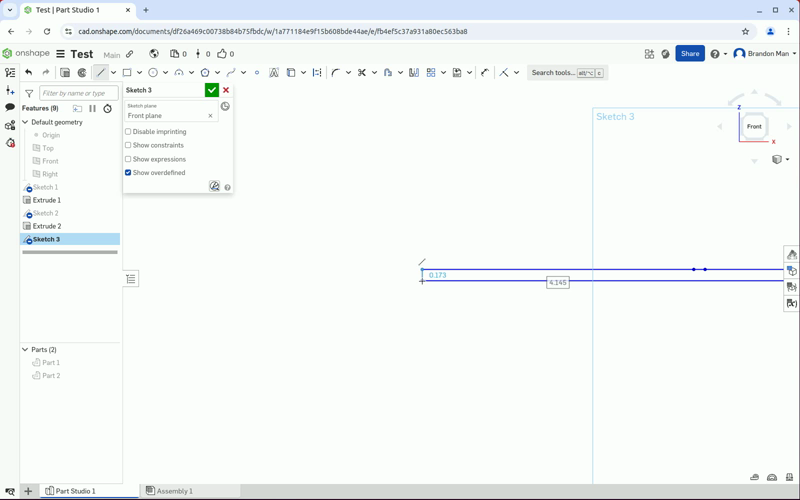
key_up(shift)
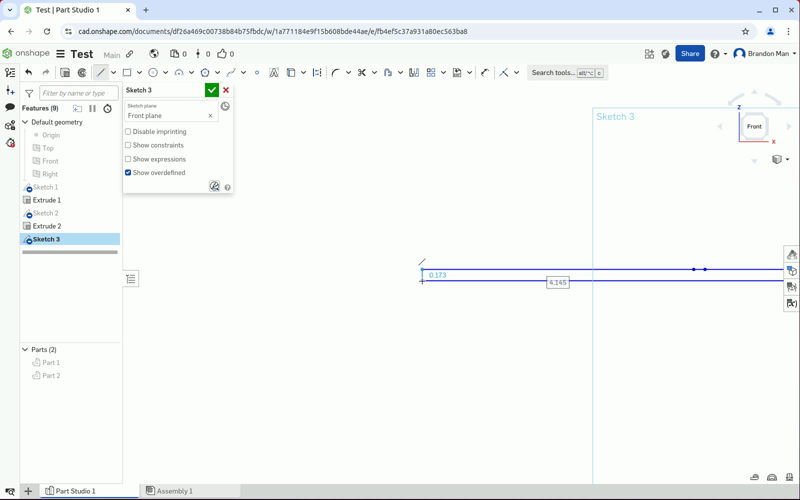
click(422, 280)
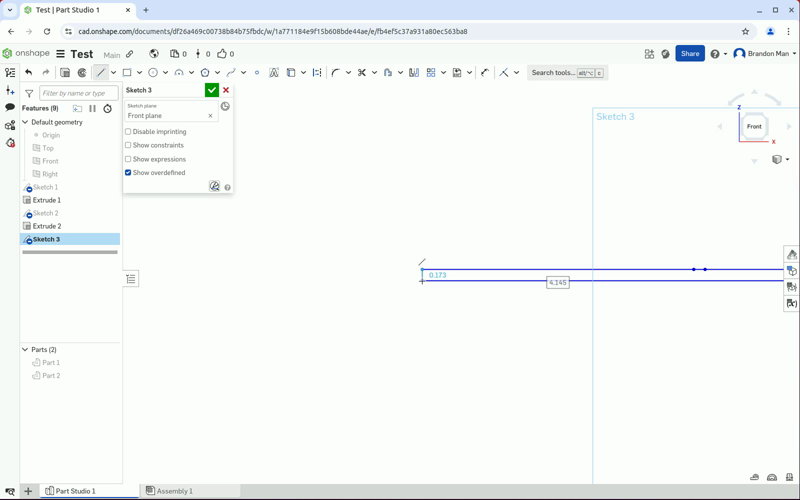
scroll(-6)
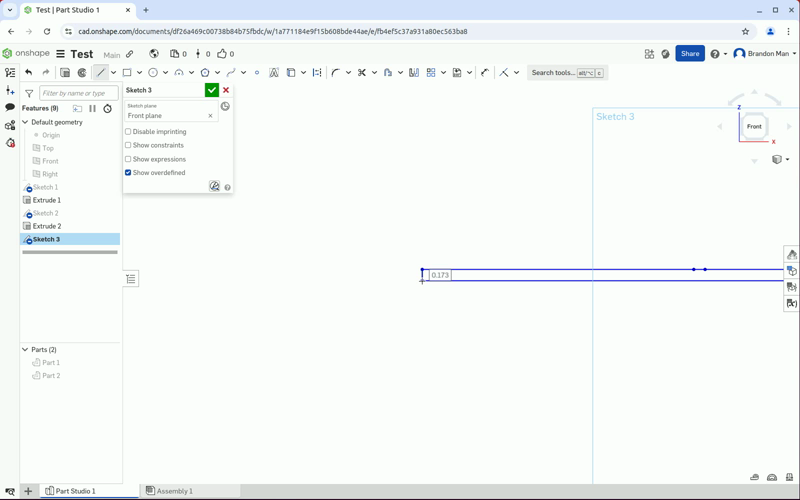
scroll(-6)
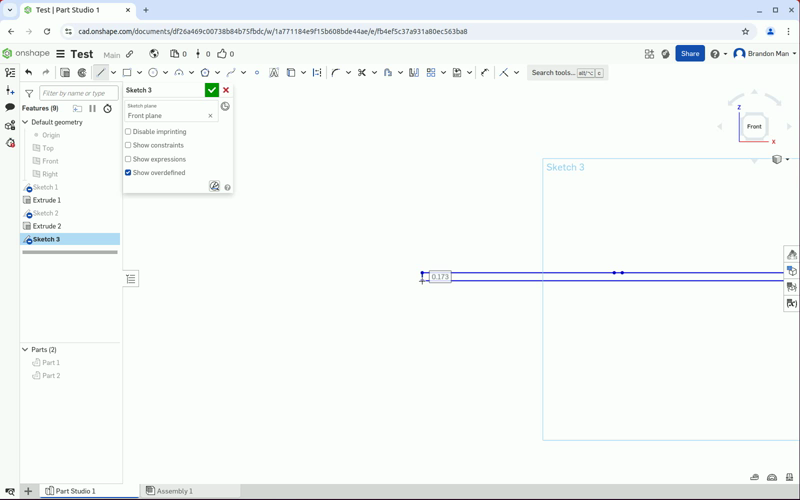
scroll(-6)
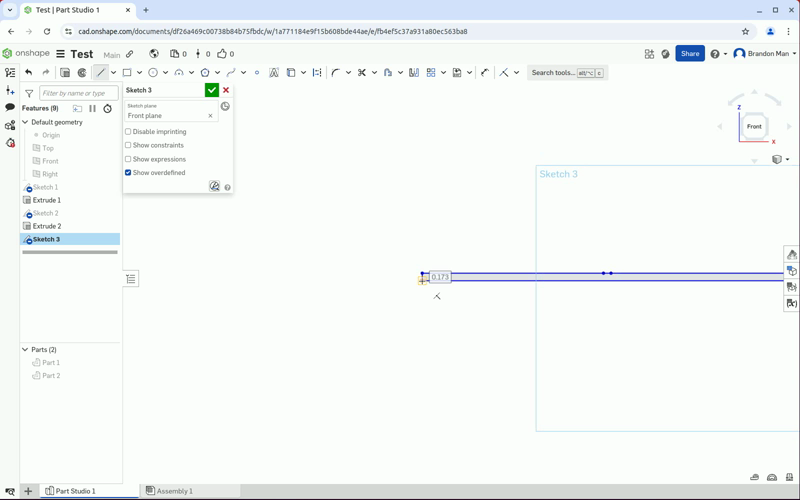
scroll(-6)
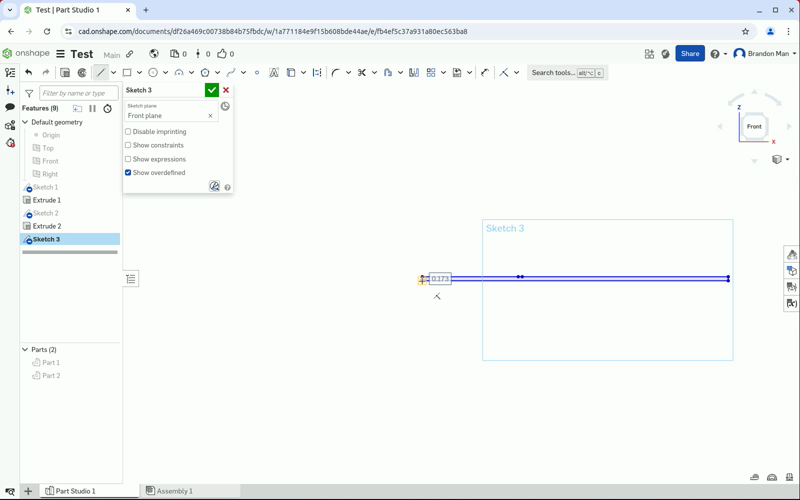
scroll(-6)
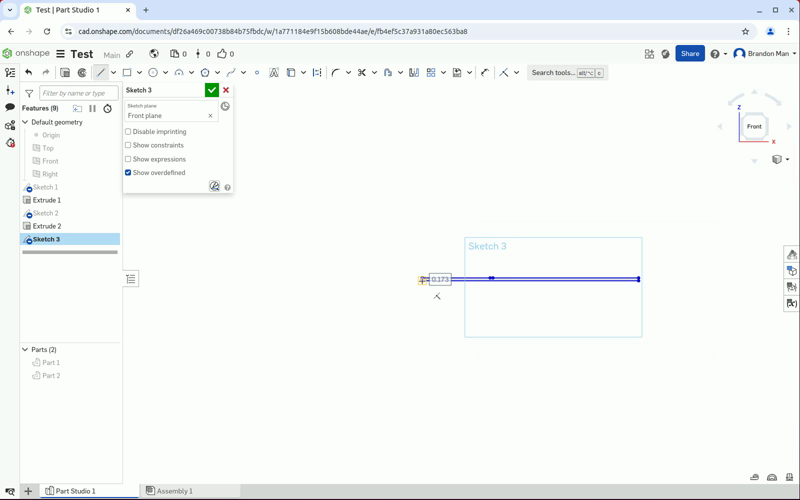
scroll(-6)
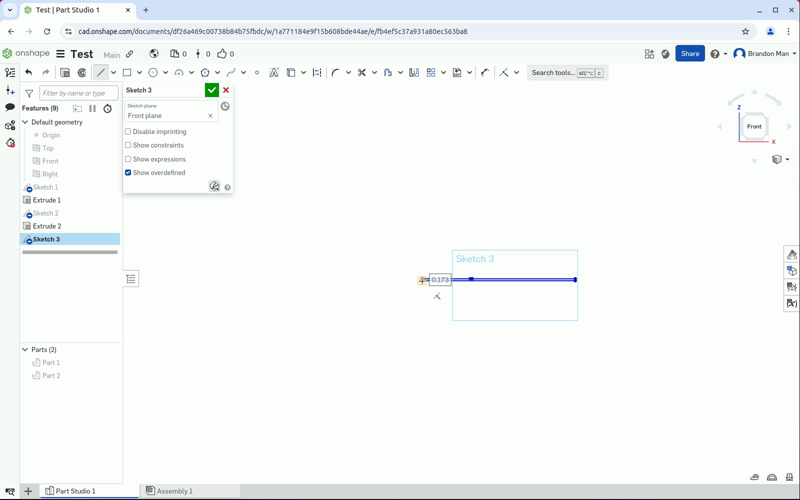
scroll(-6)
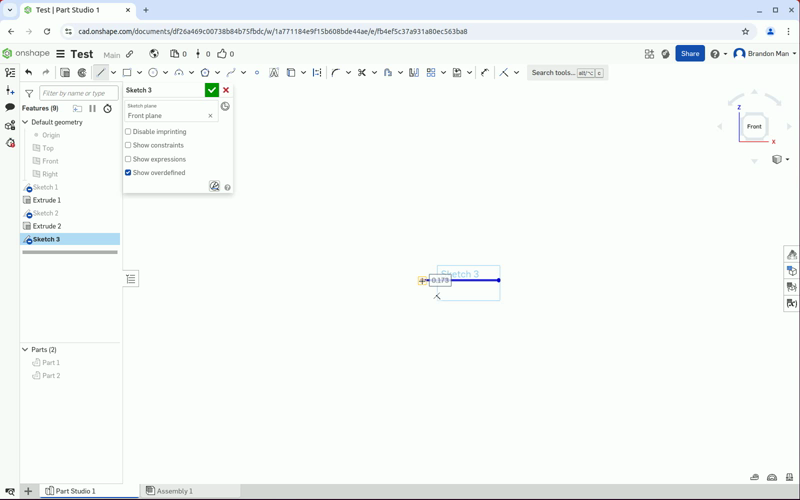
key(esc)
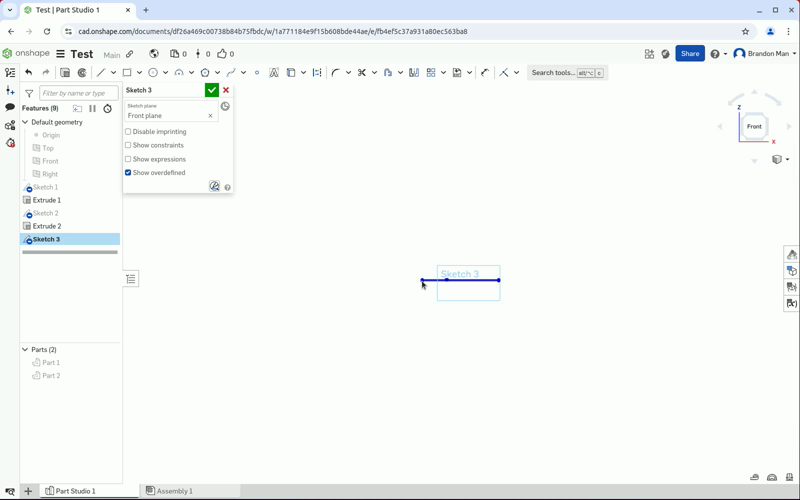
mouse_move(462, 280)
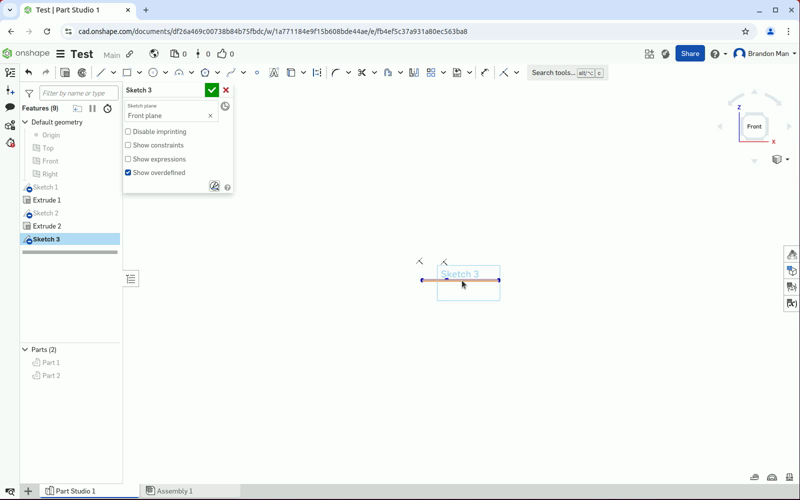
scroll(6)
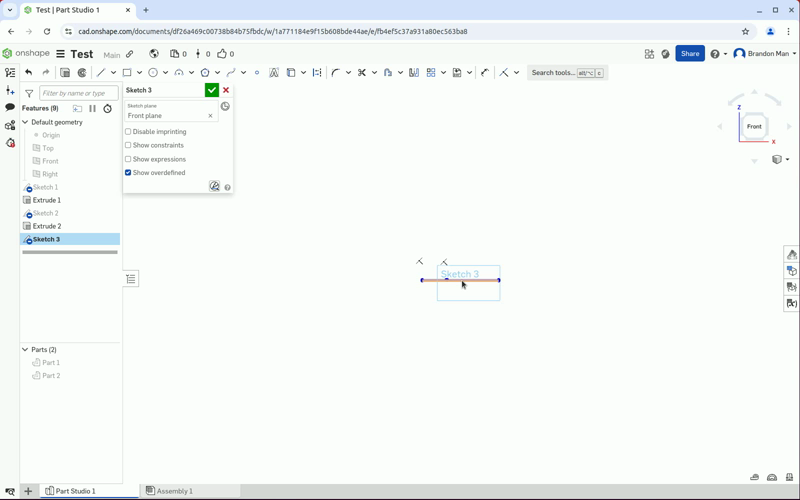
scroll(6)
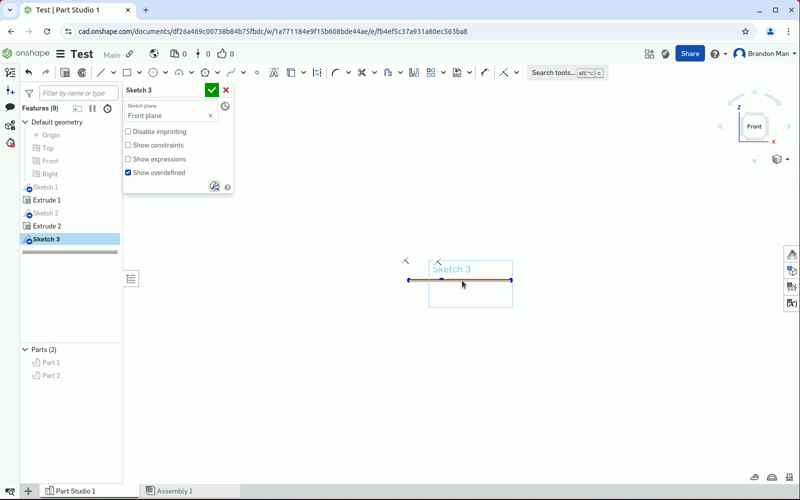
scroll(6)
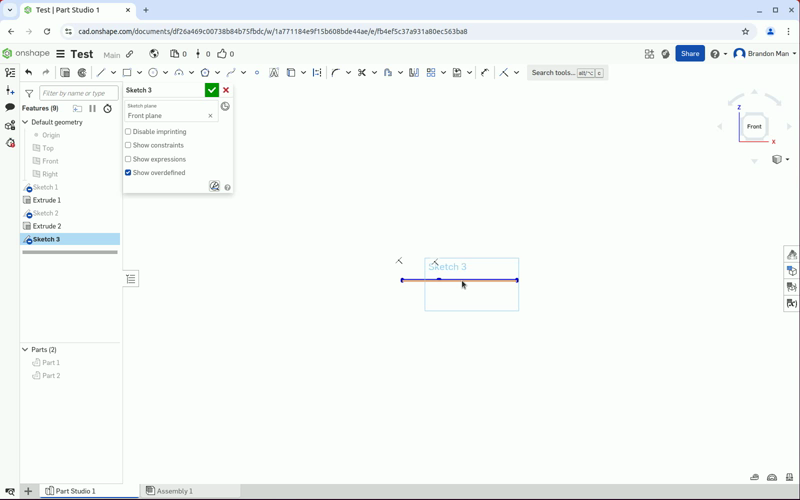
scroll(6)
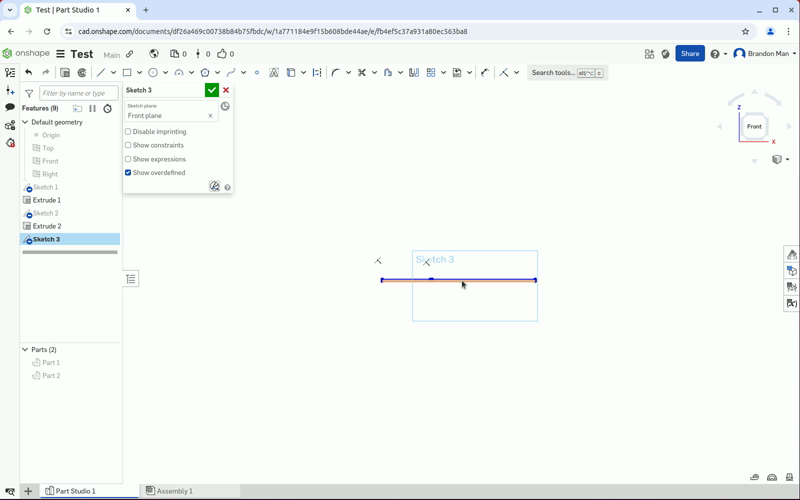
scroll(6)
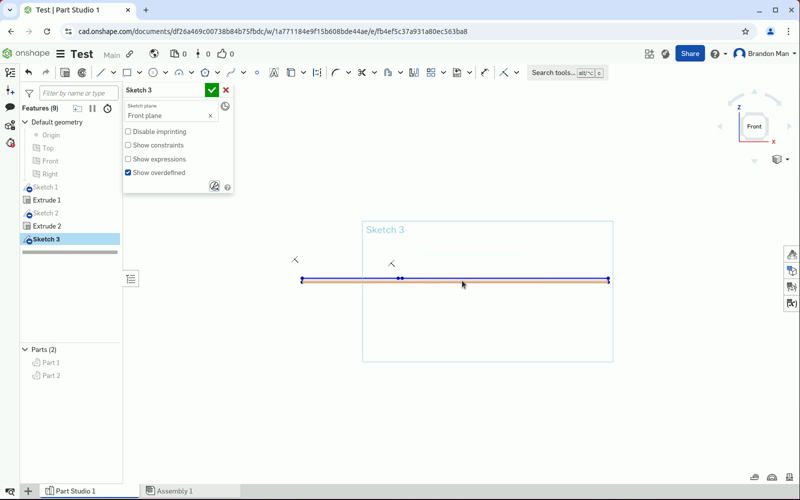
scroll(6)
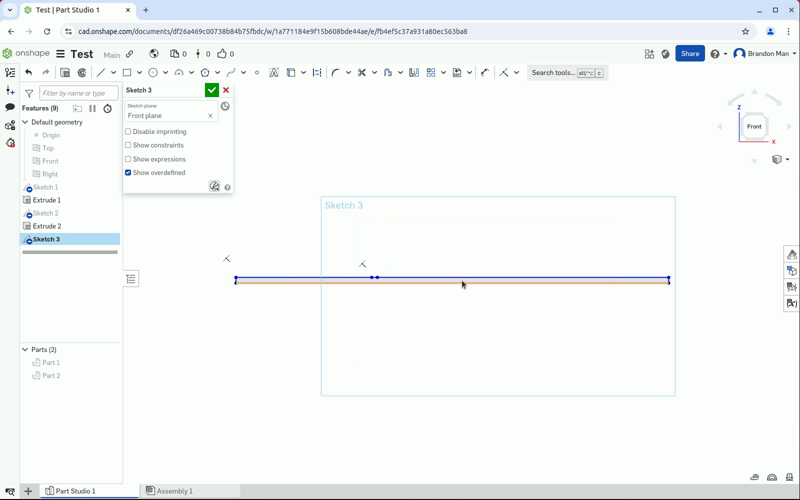
scroll(6)
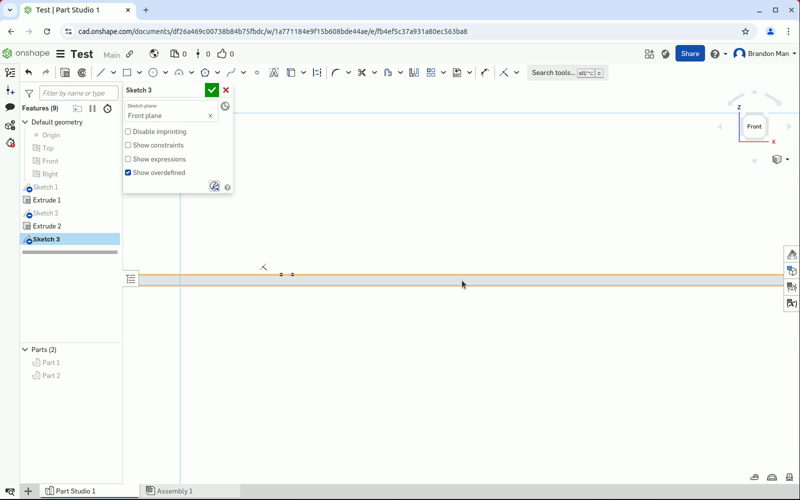
click(462, 280)
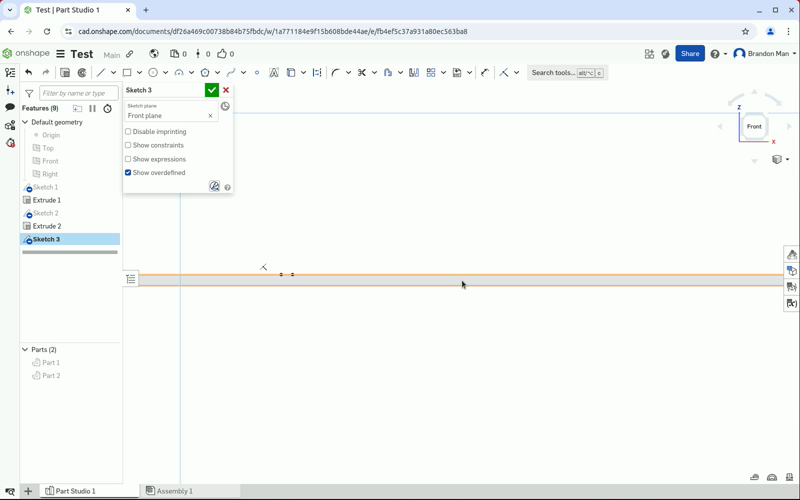
scroll(-6)
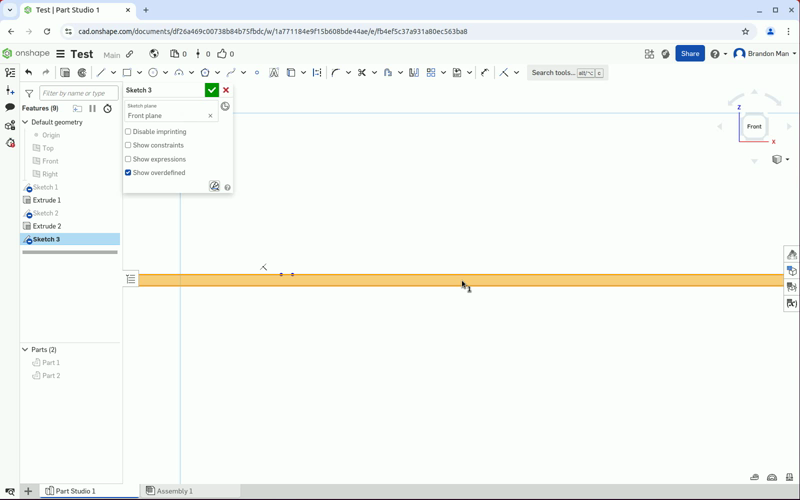
scroll(-6)
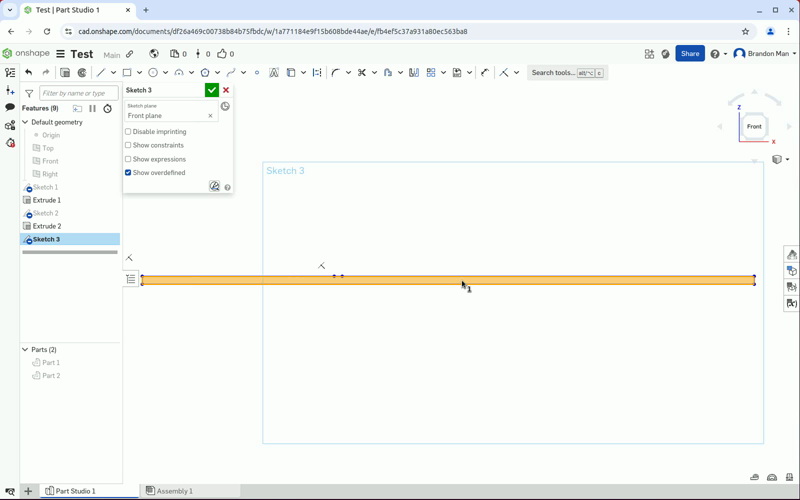
scroll(-6)
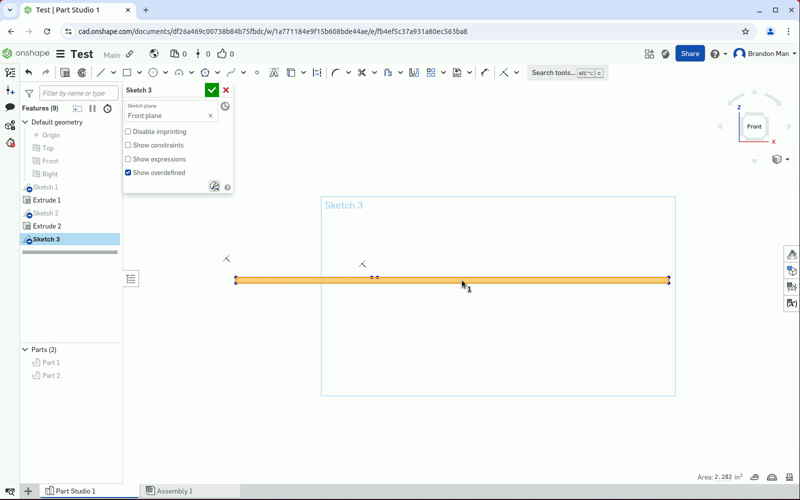
scroll(-6)
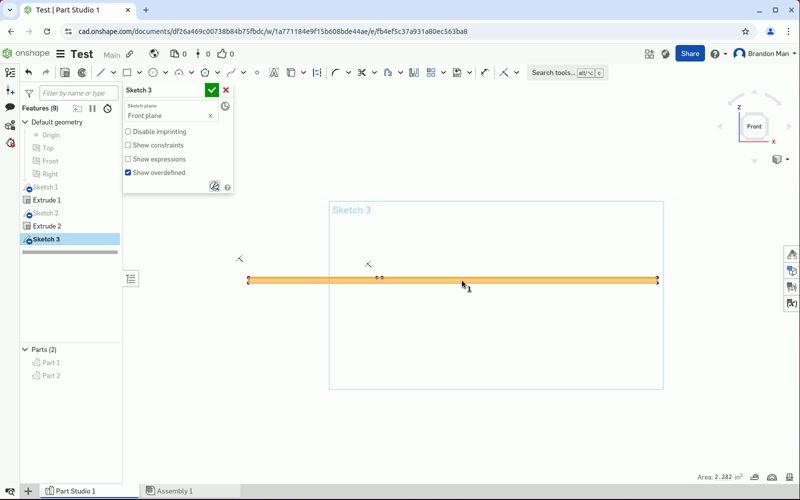
scroll(-6)
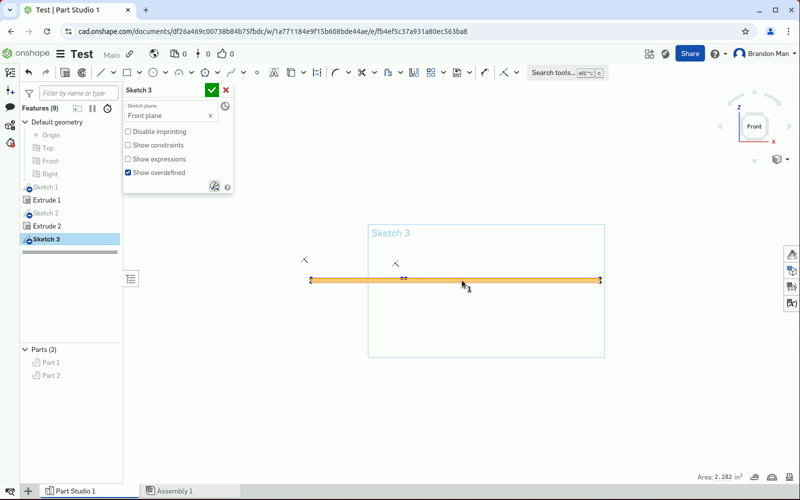
scroll(-6)
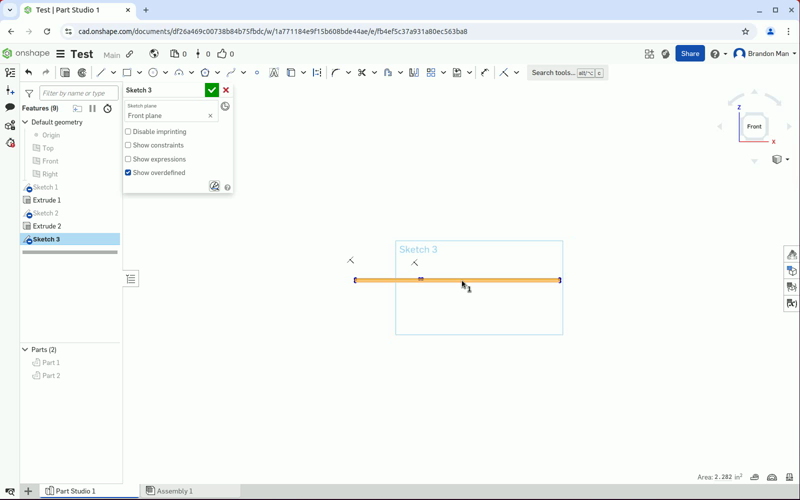
scroll(-6)
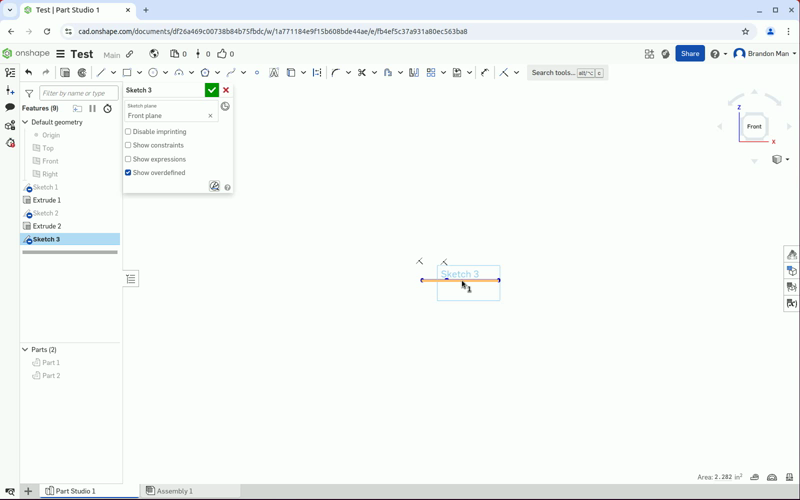
mouse_move(73, 352)
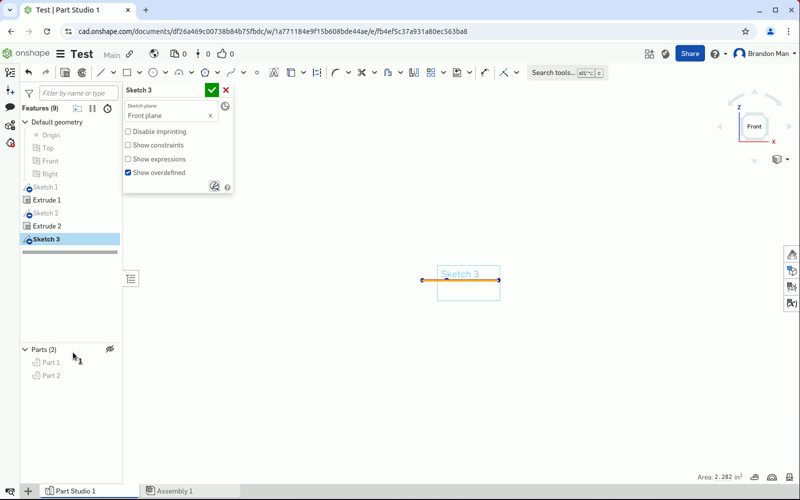
key(shift+y)
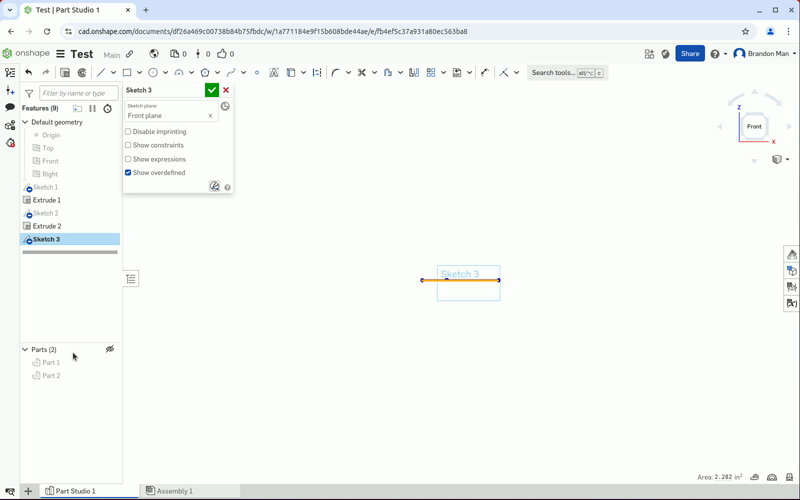
key(shift+e)
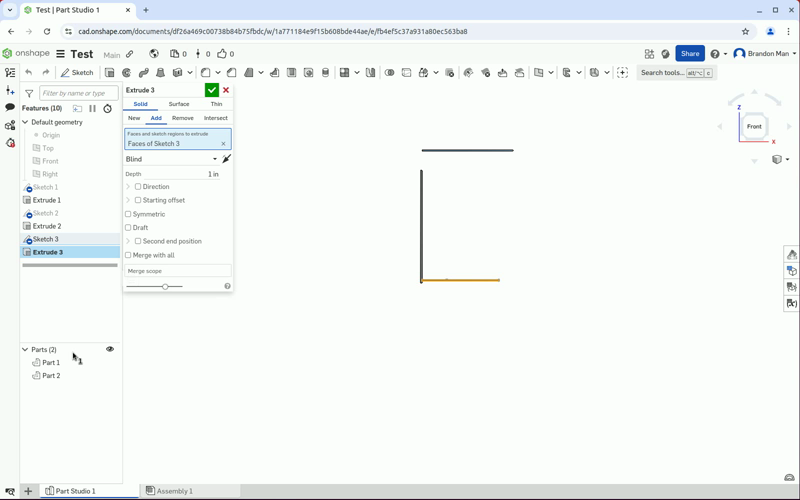
mouse_move(143, 106)
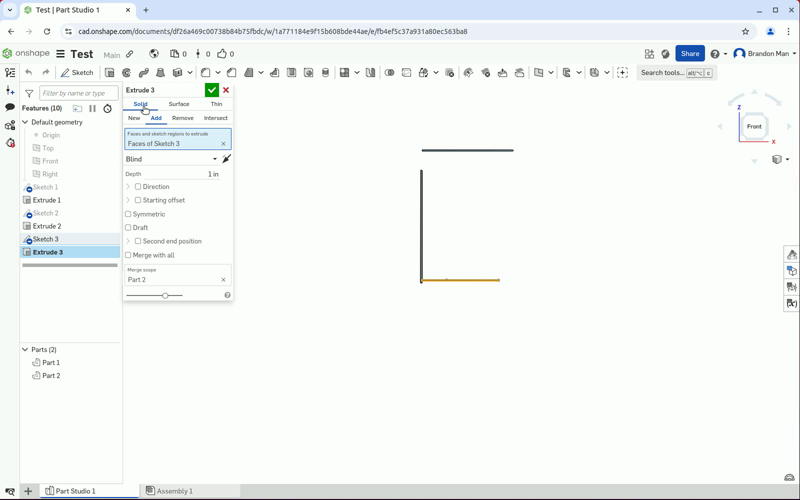
click(143, 106)
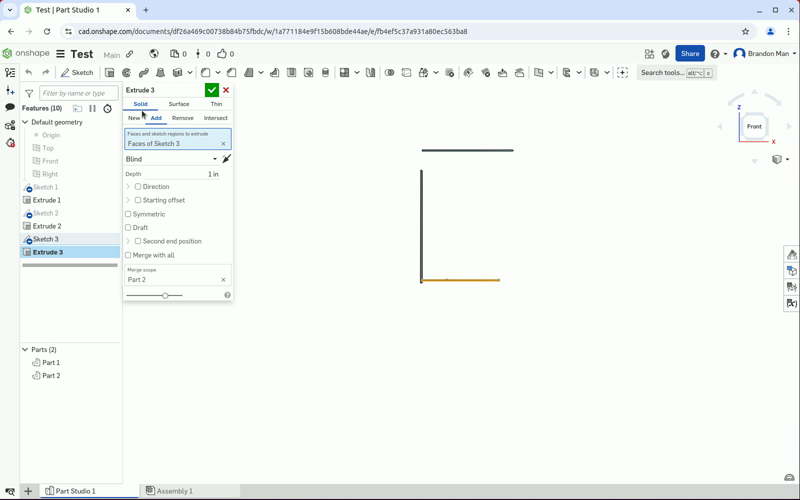
mouse_move(137, 120)
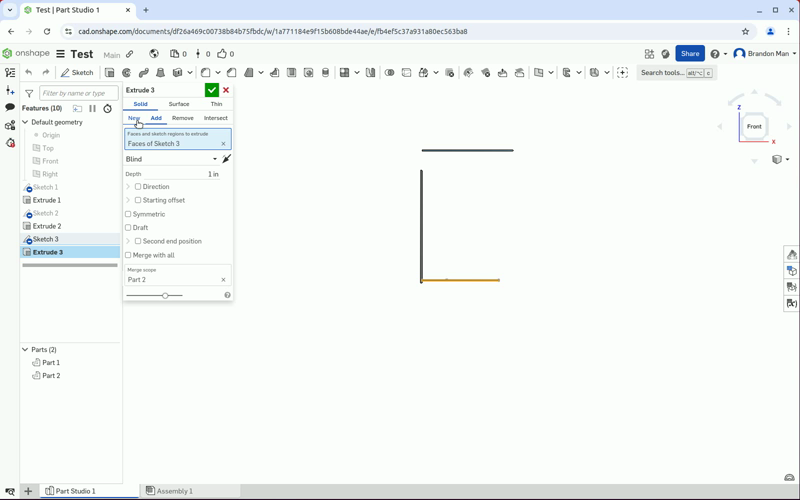
click(137, 120)
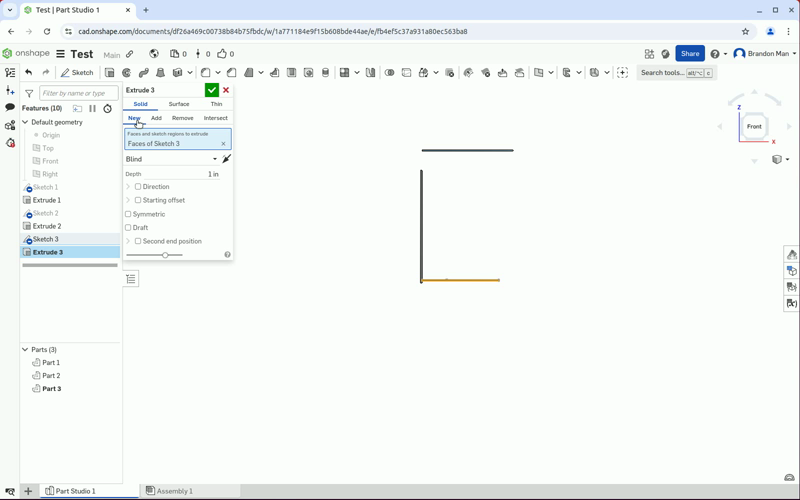
key(tab, 4)
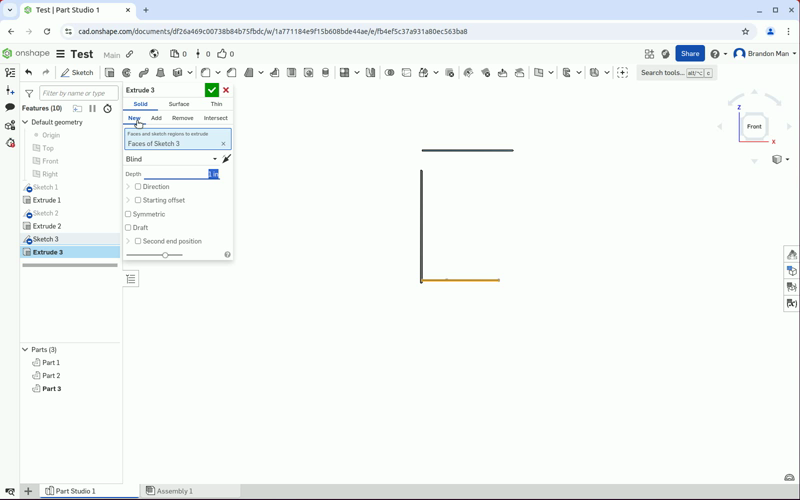
text(5.055)
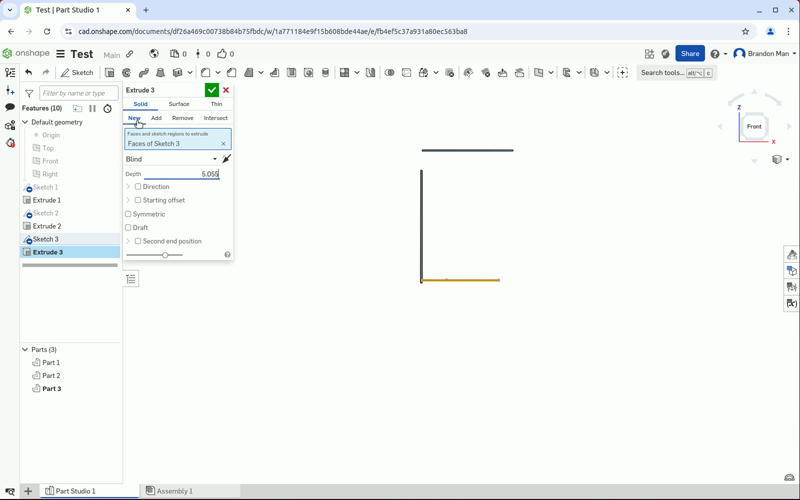
key(enter)
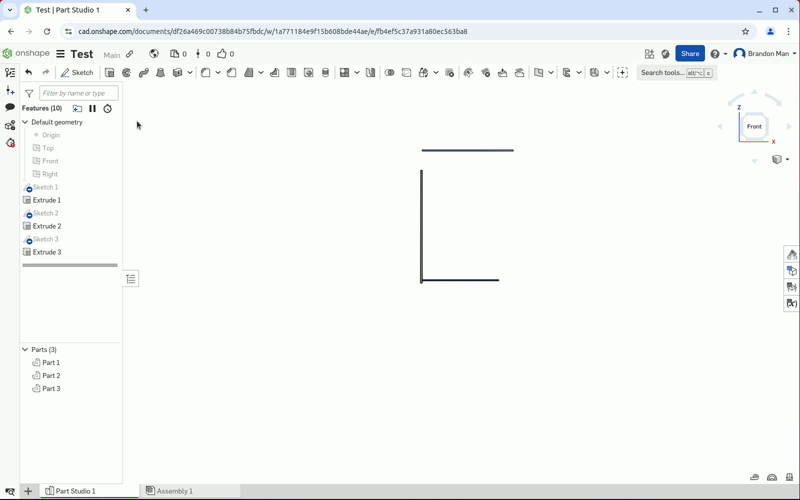
key(shift+h)
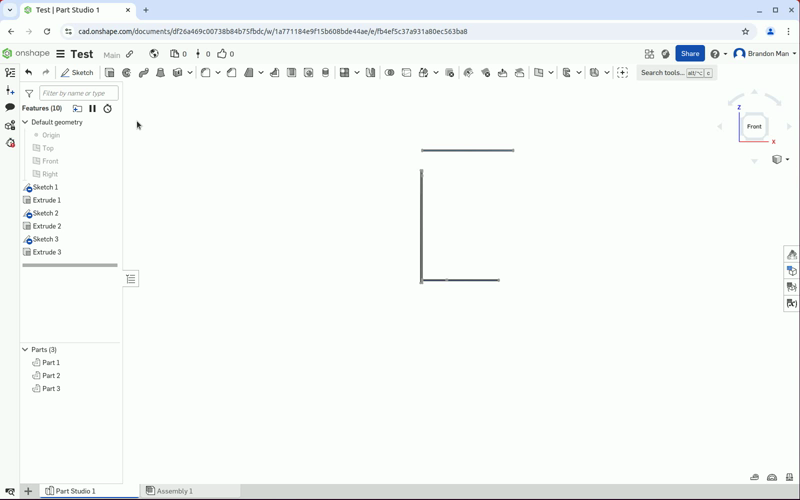
key(shift+h)
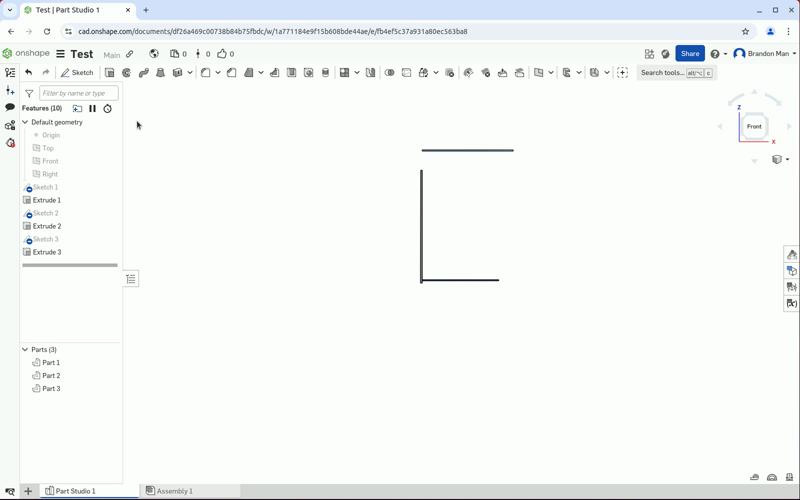
mouse_move(73, 189)
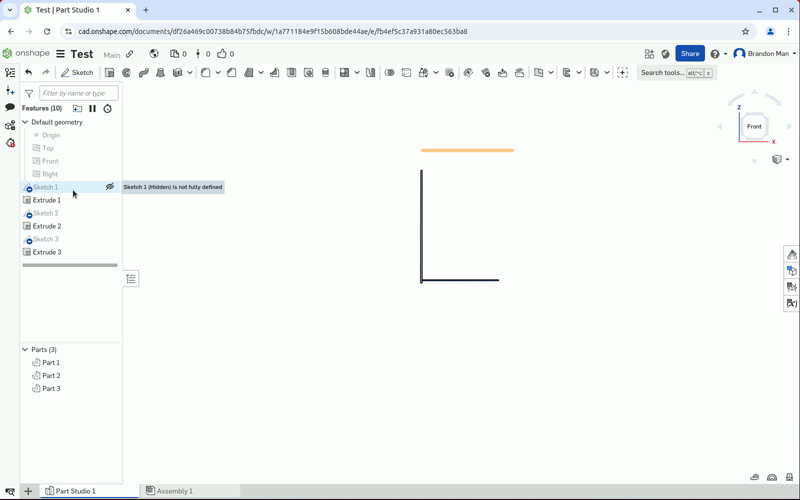
click(73, 189)
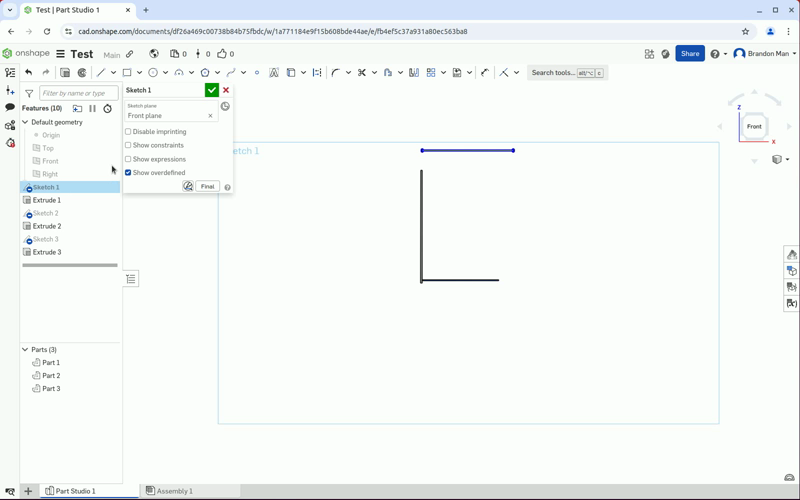
mouse_move(229, 92)
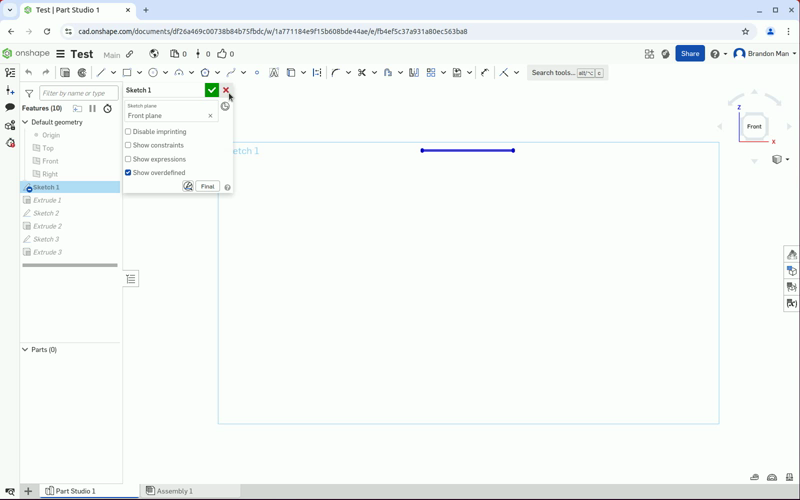
click(229, 92)
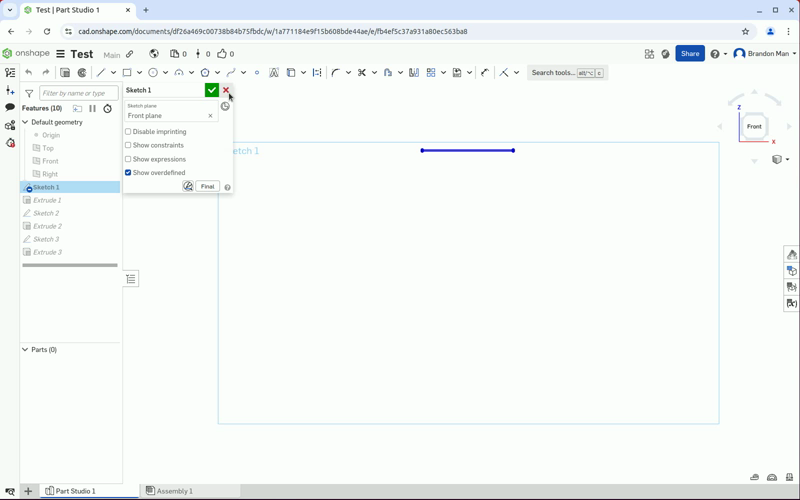
key(shift+s)
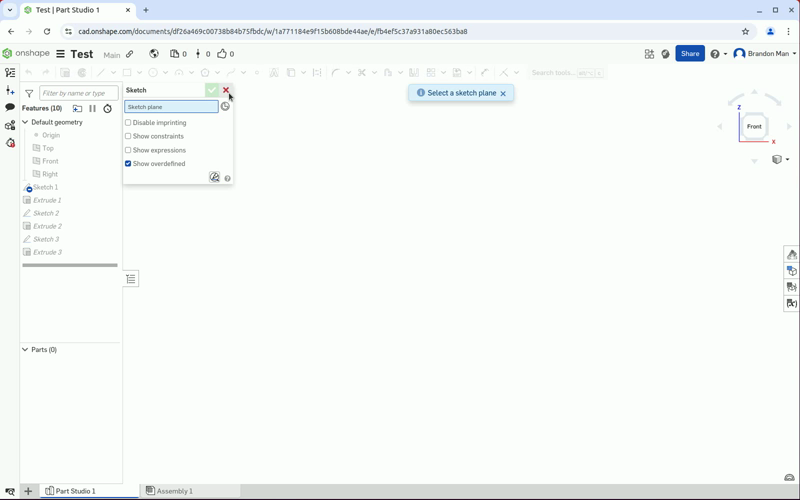
mouse_move(73, 163)
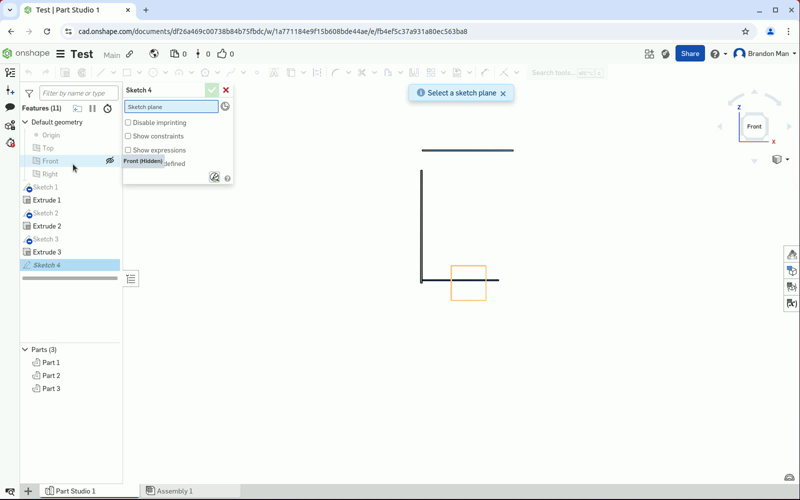
click(73, 163)
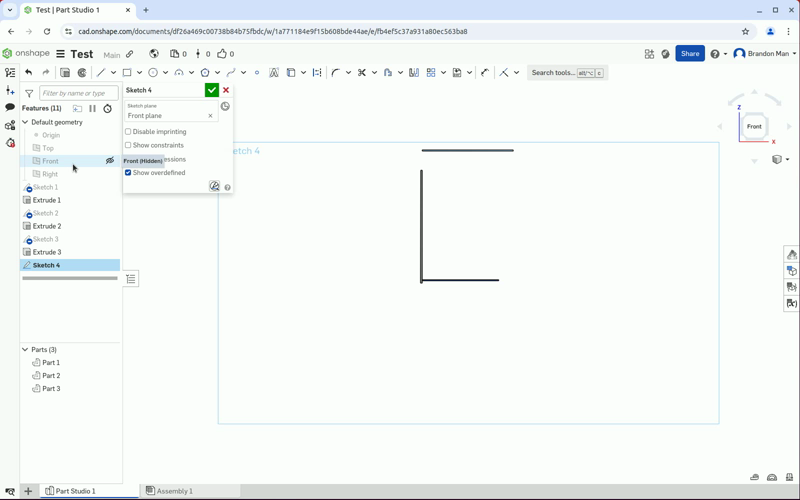
mouse_move(73, 352)
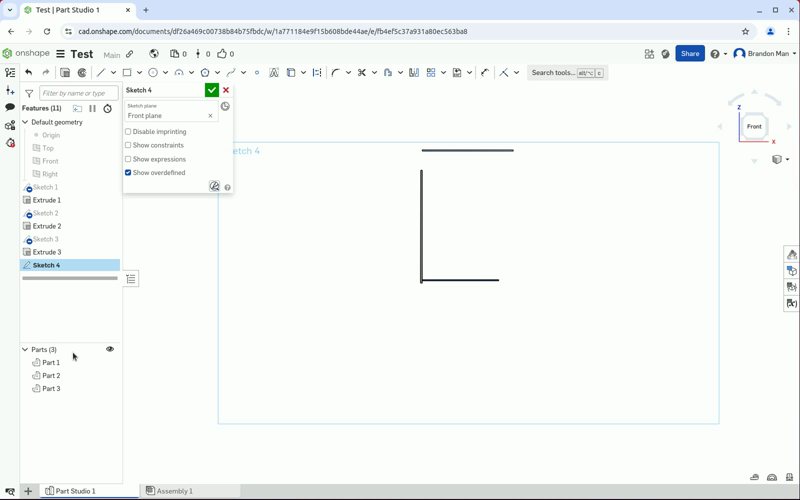
key(y)
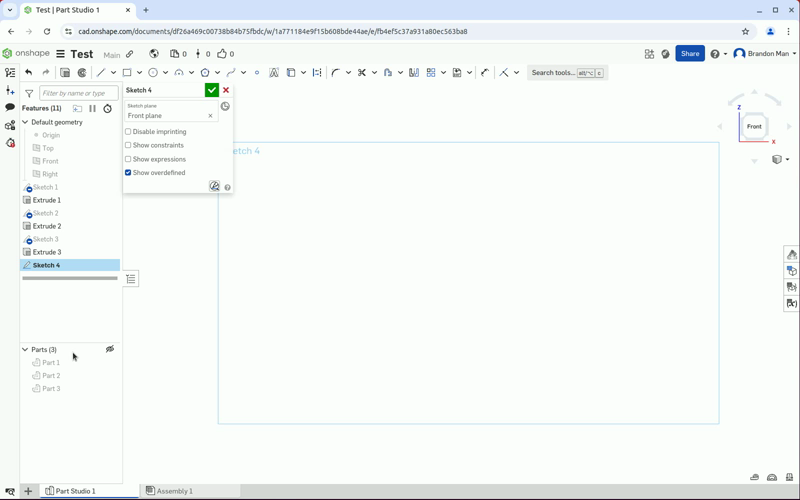
key(l)
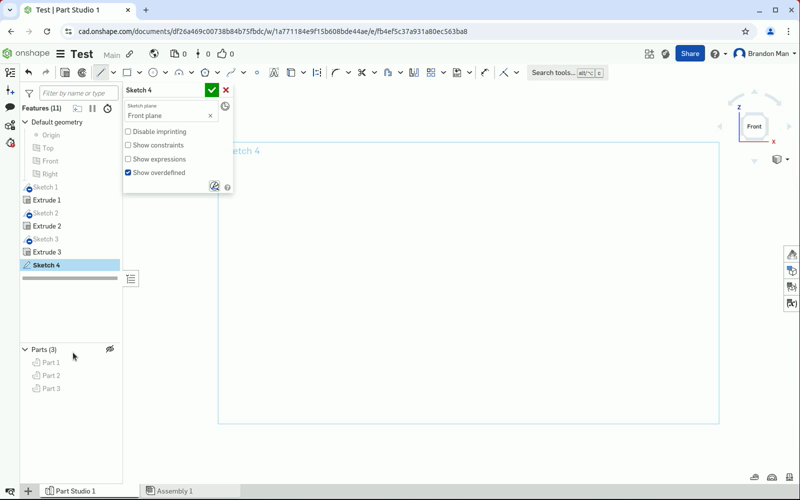
key_down(shift)
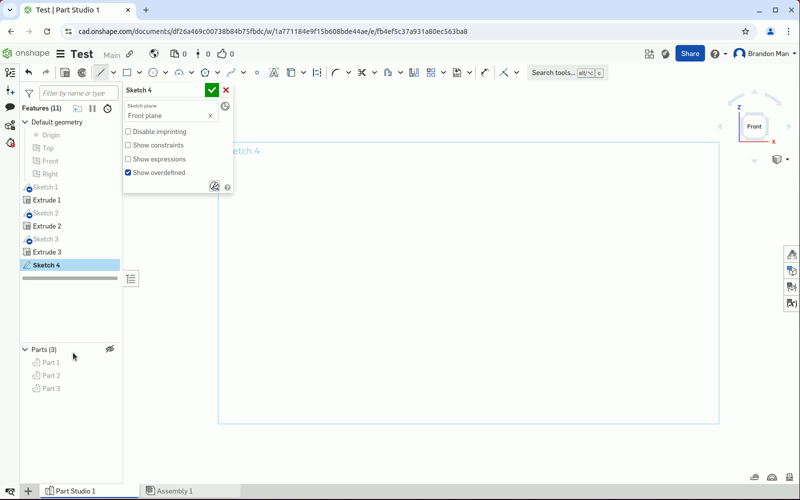
mouse_move(499, 282)
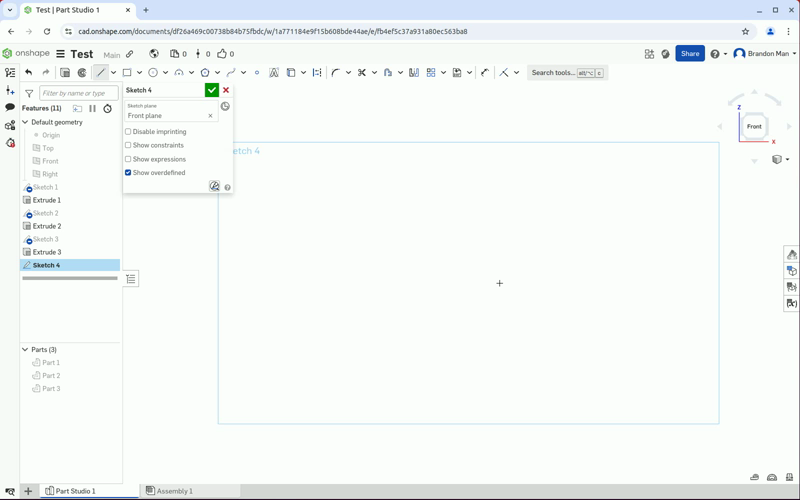
click(499, 282)
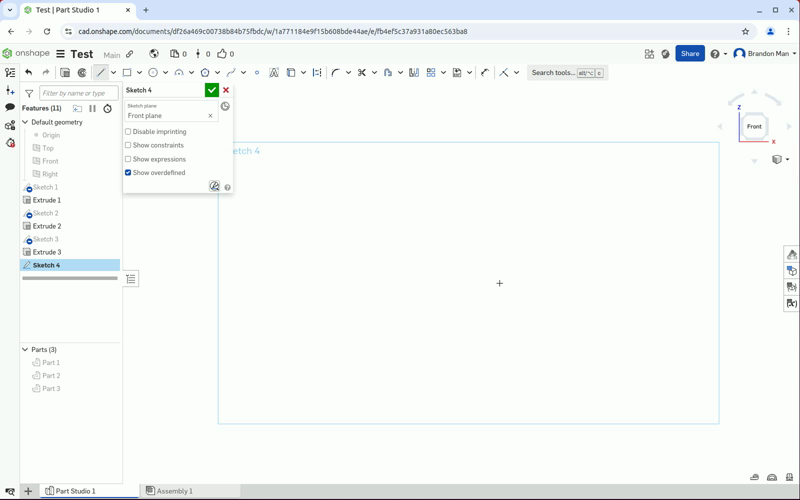
key_up(shift)
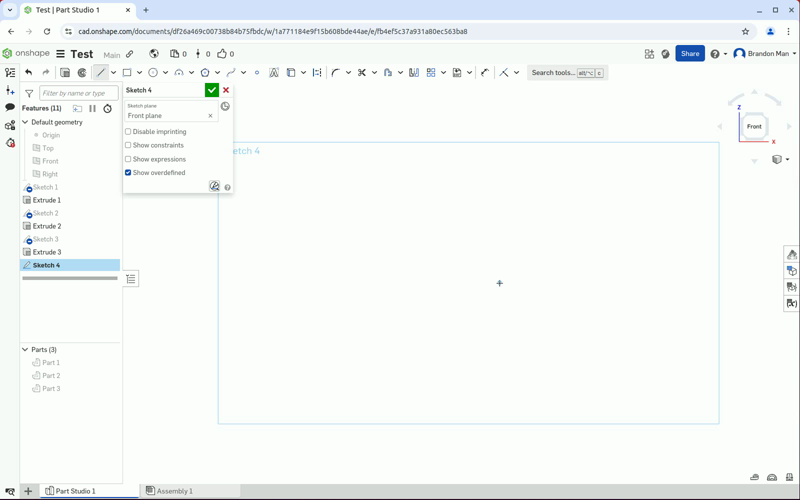
key_down(shift)
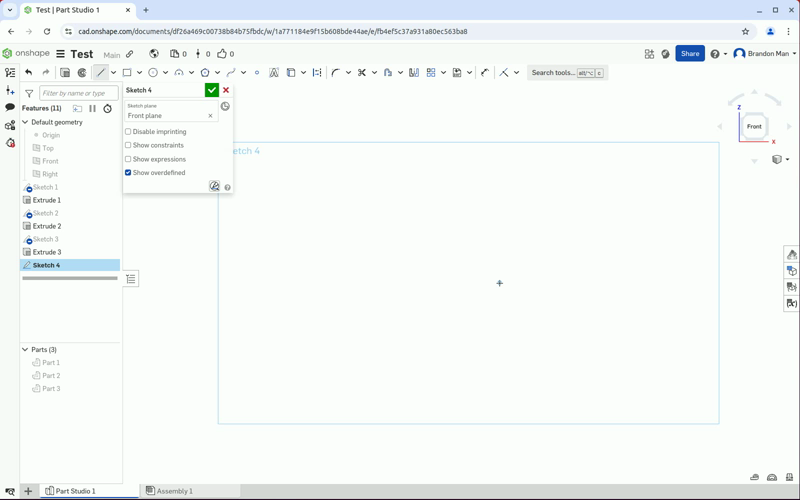
mouse_move(529, 282)
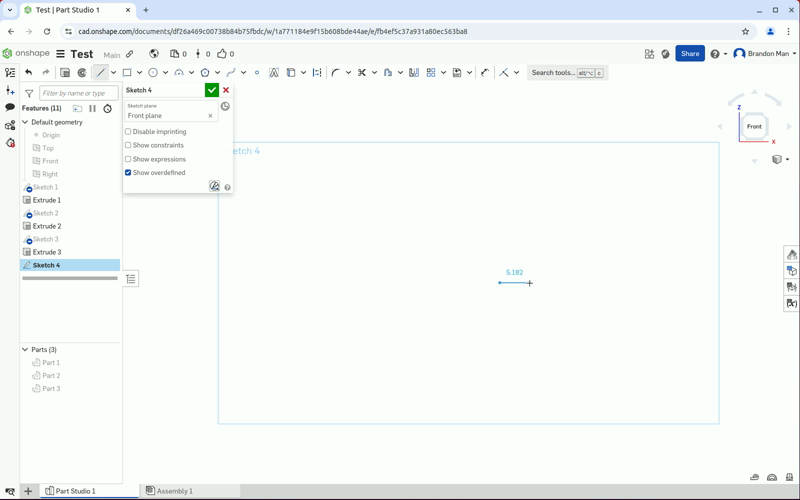
mouse_move(500, 282)
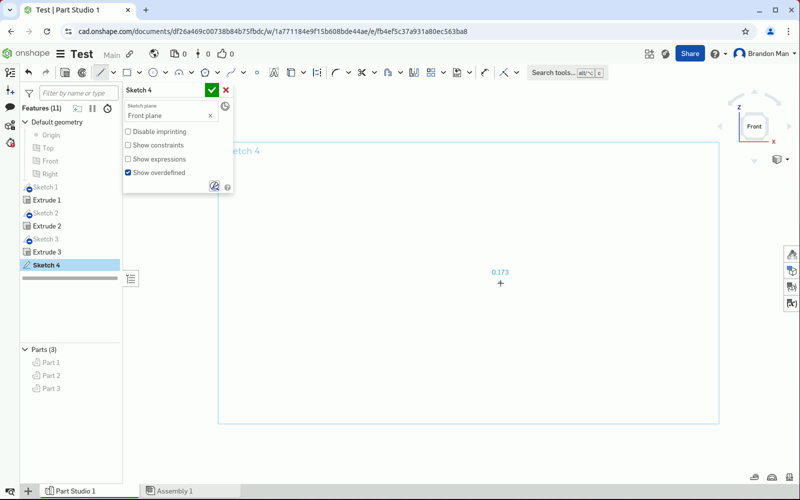
scroll(6)
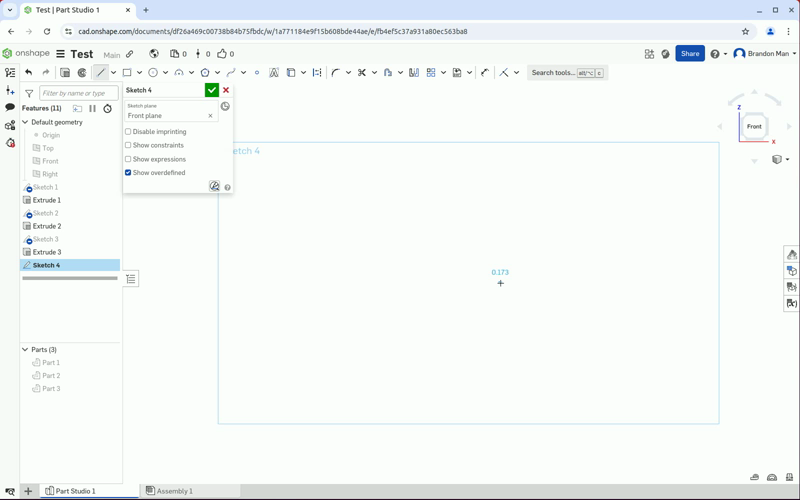
scroll(6)
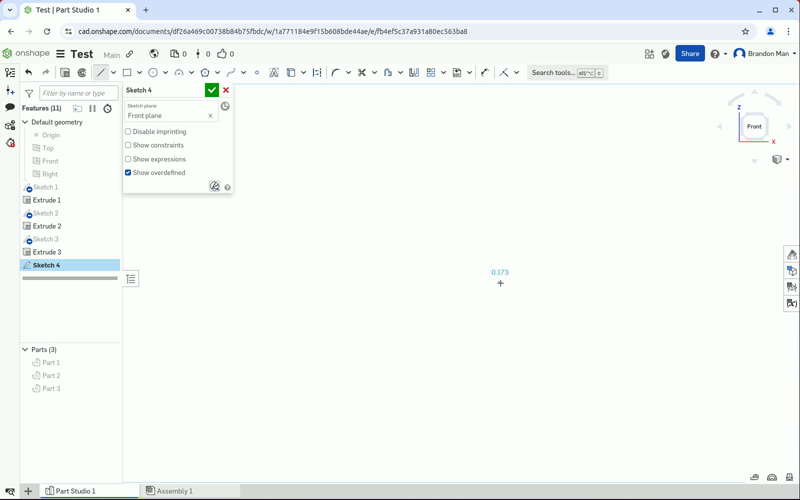
scroll(6)
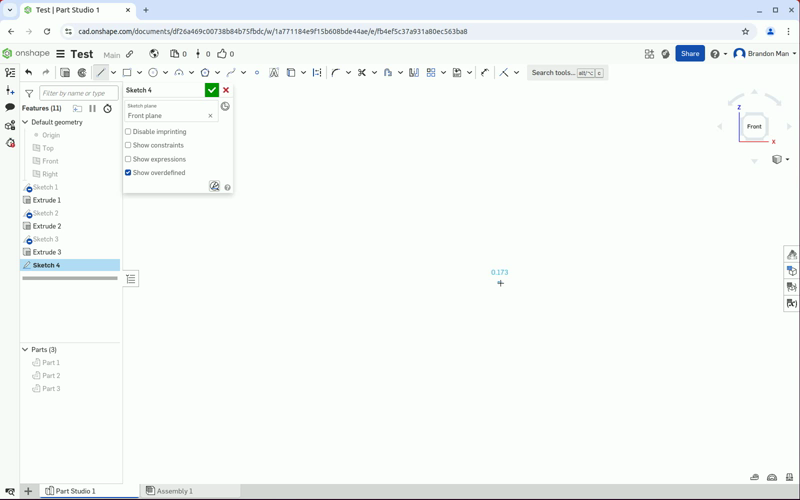
scroll(6)
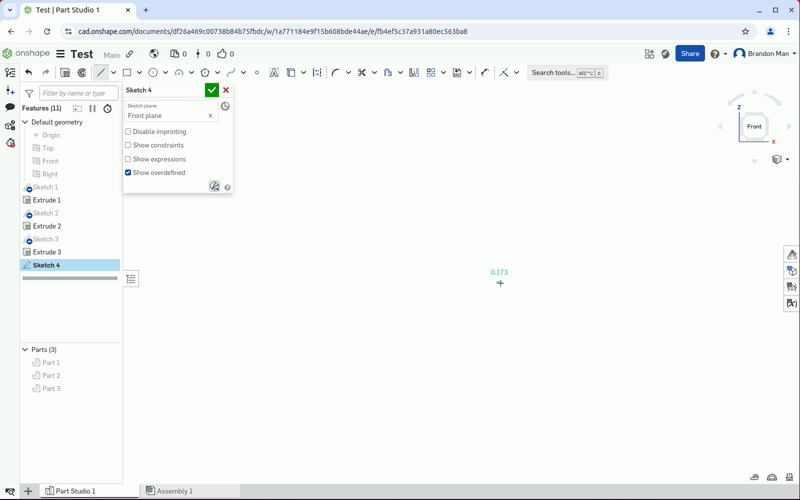
scroll(6)
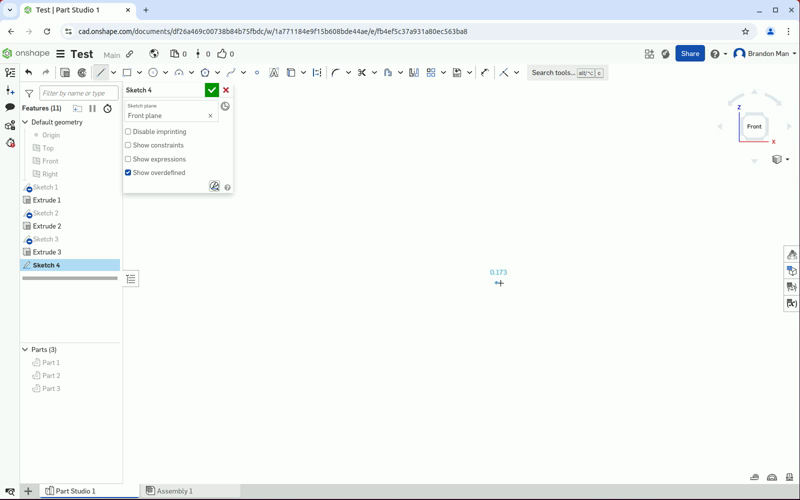
scroll(6)
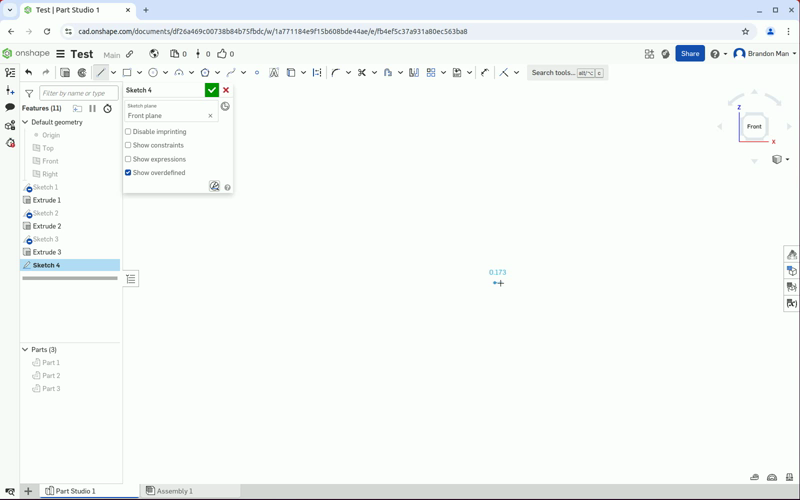
scroll(6)
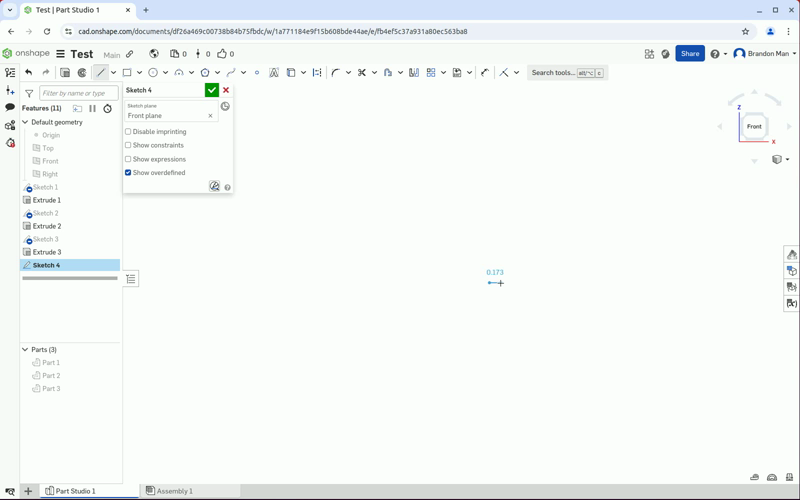
click(500, 282)
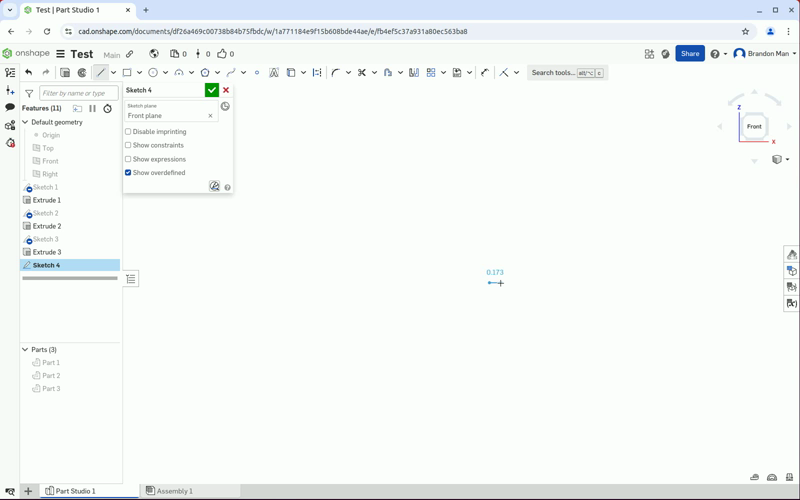
scroll(-6)
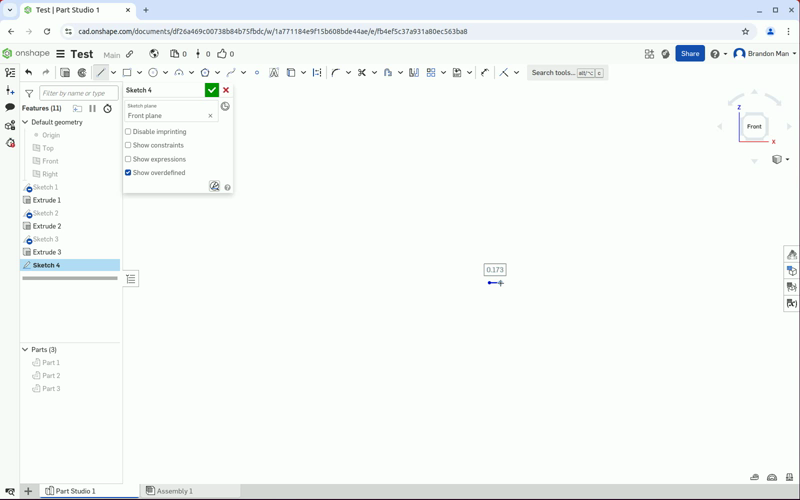
scroll(-6)
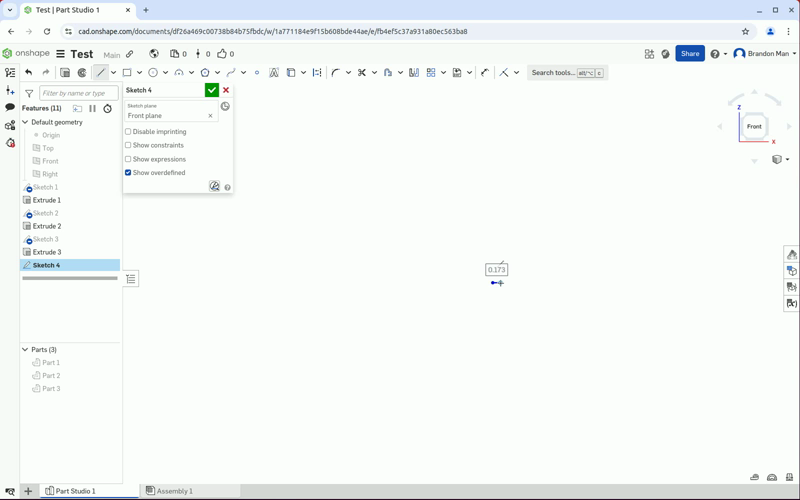
scroll(-6)
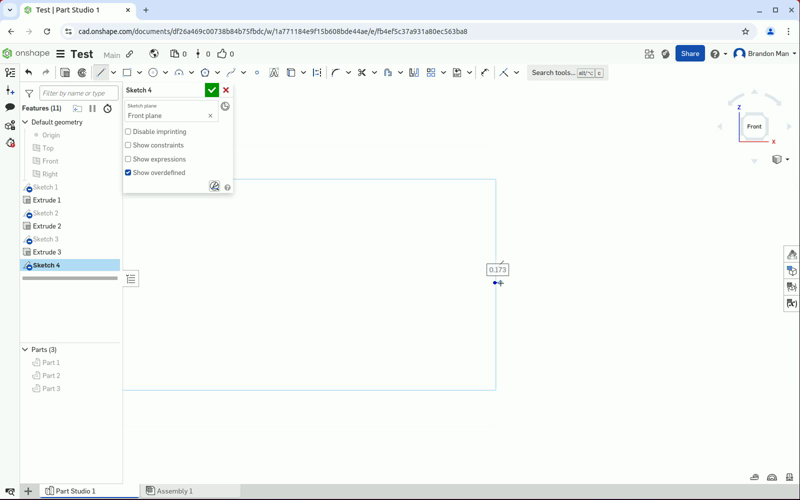
scroll(-6)
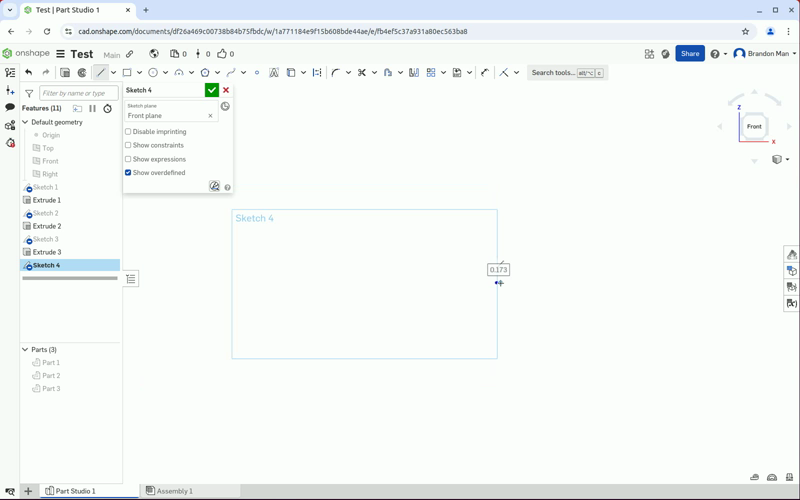
scroll(-6)
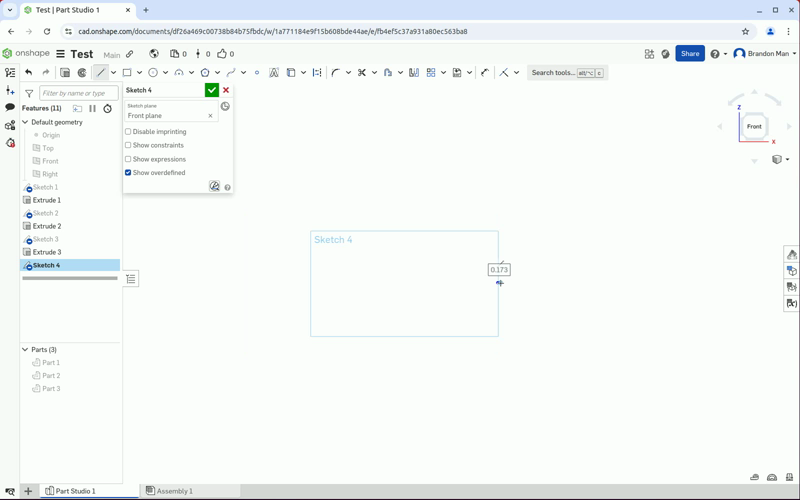
scroll(-6)
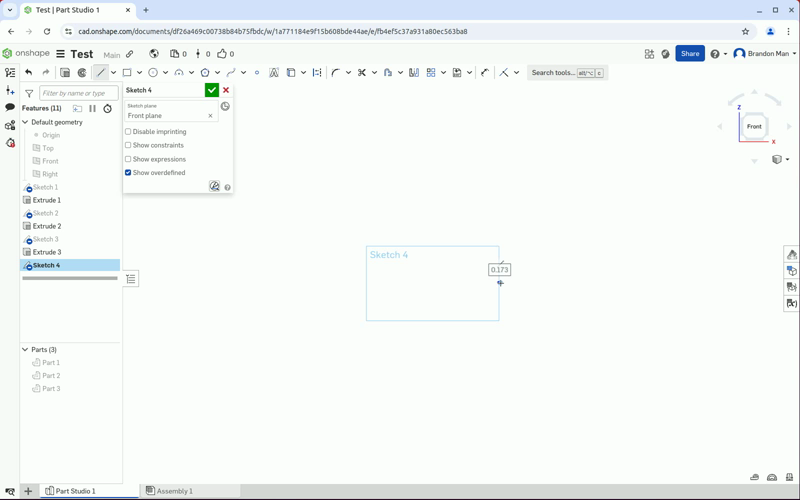
scroll(-6)
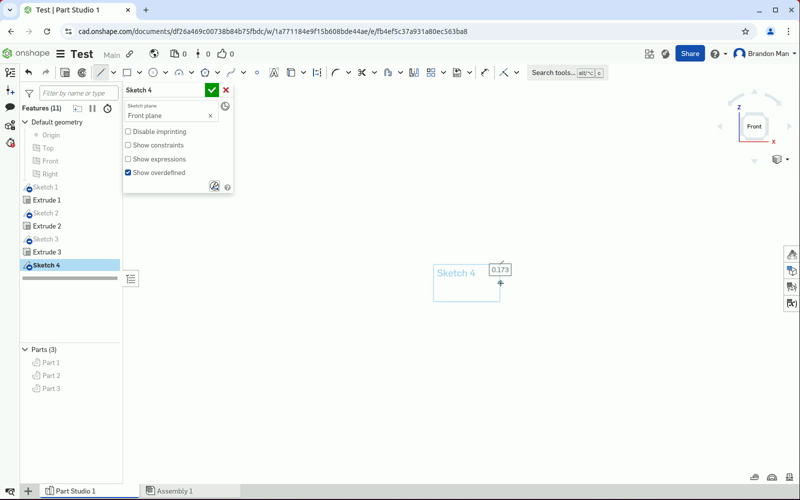
key_up(shift)
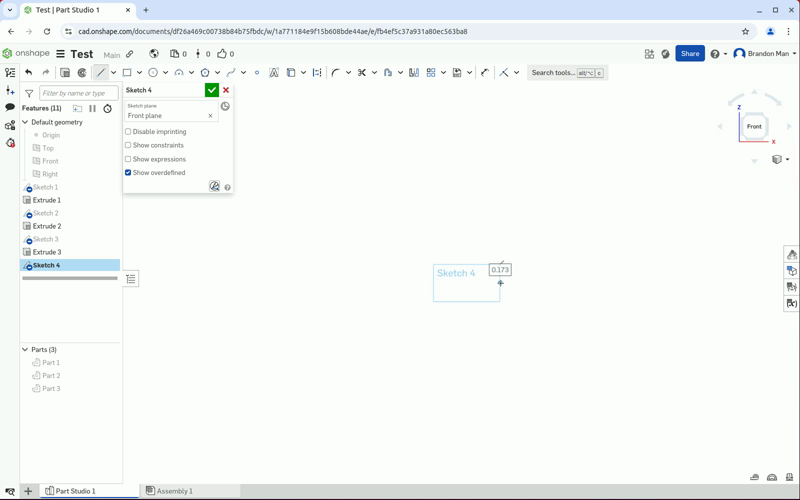
key_down(shift)
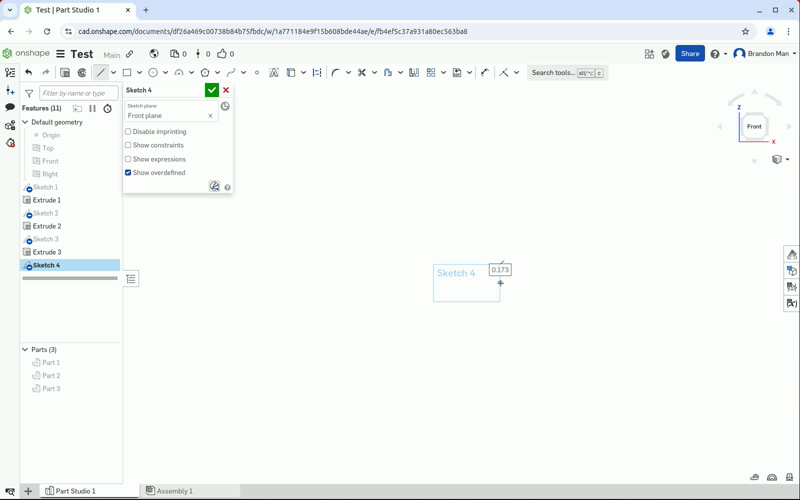
mouse_move(500, 170)
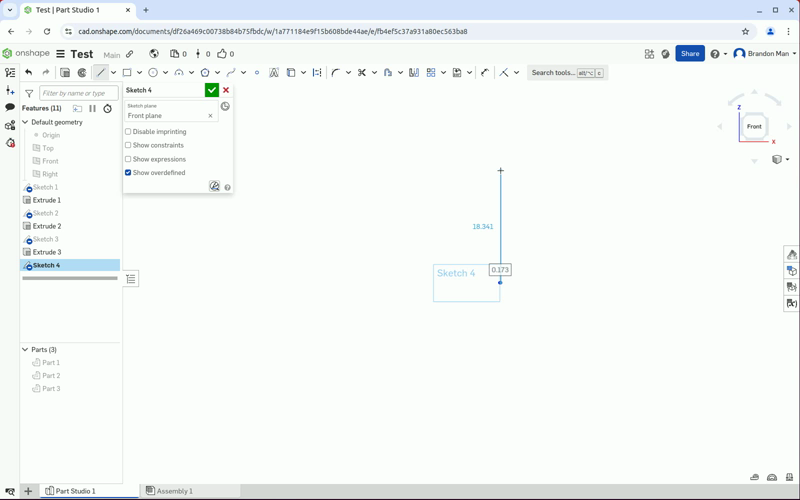
click(500, 170)
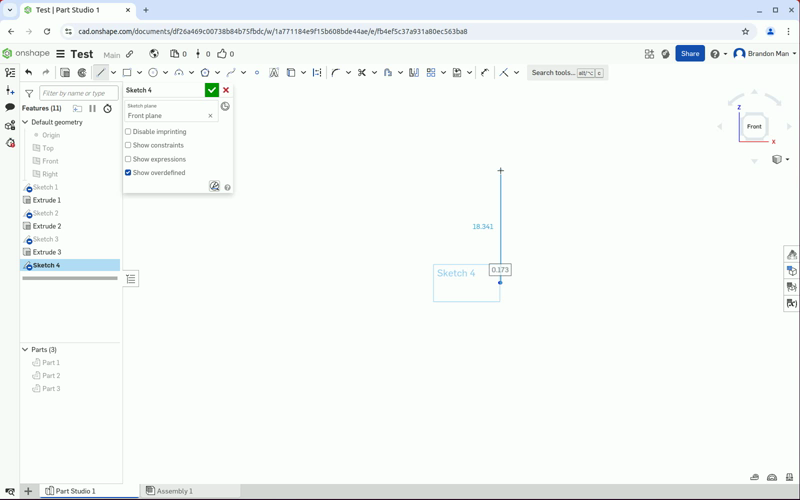
key_up(shift)
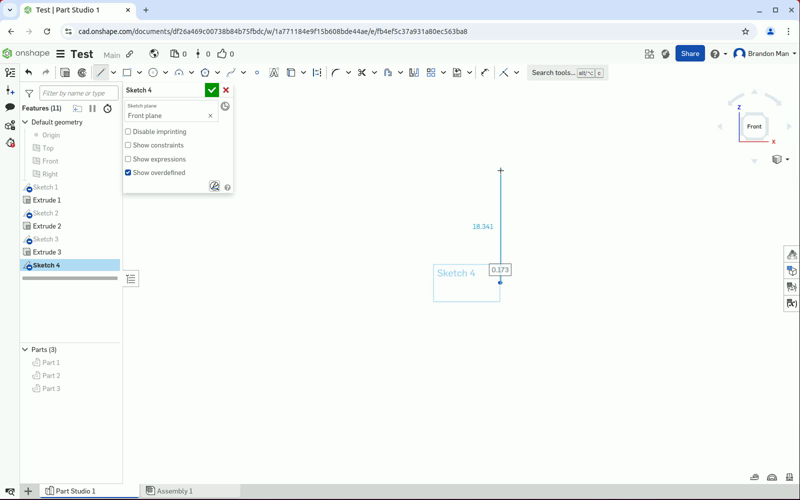
key_down(shift)
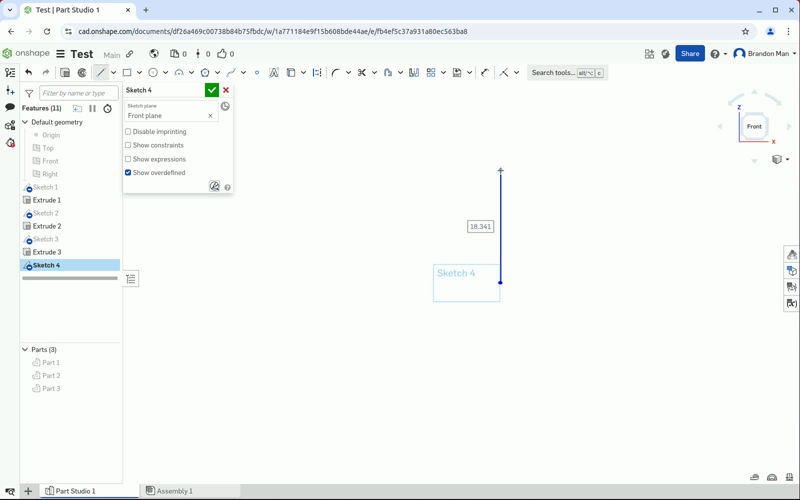
mouse_move(530, 170)
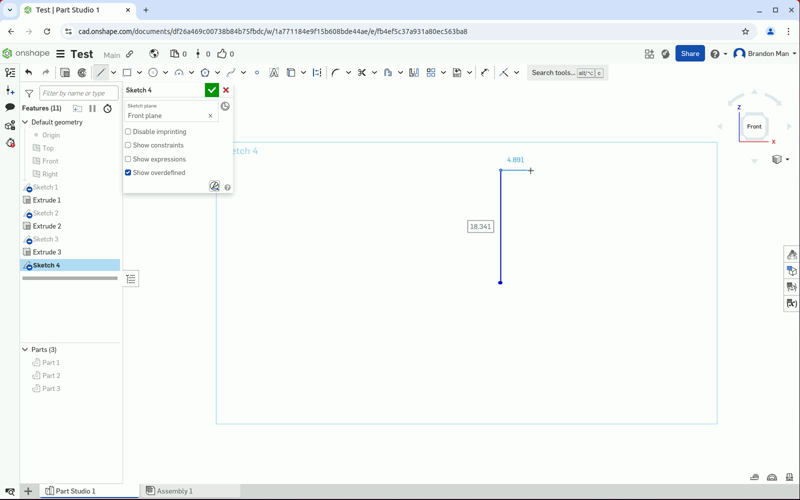
mouse_move(499, 170)
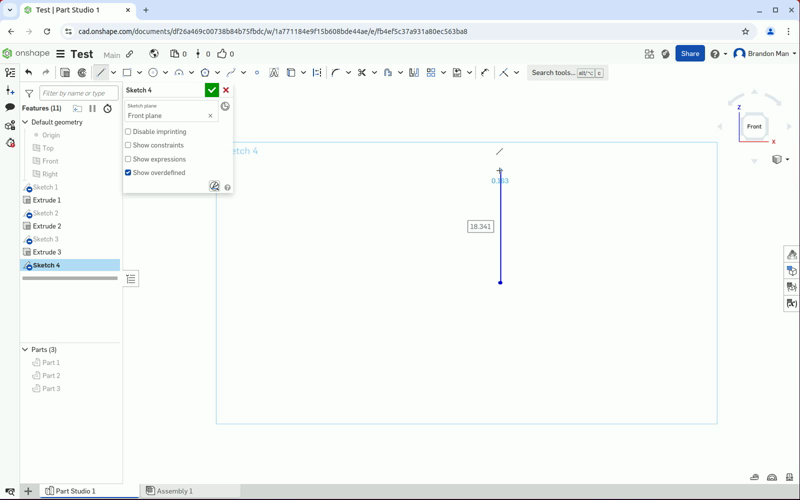
scroll(6)
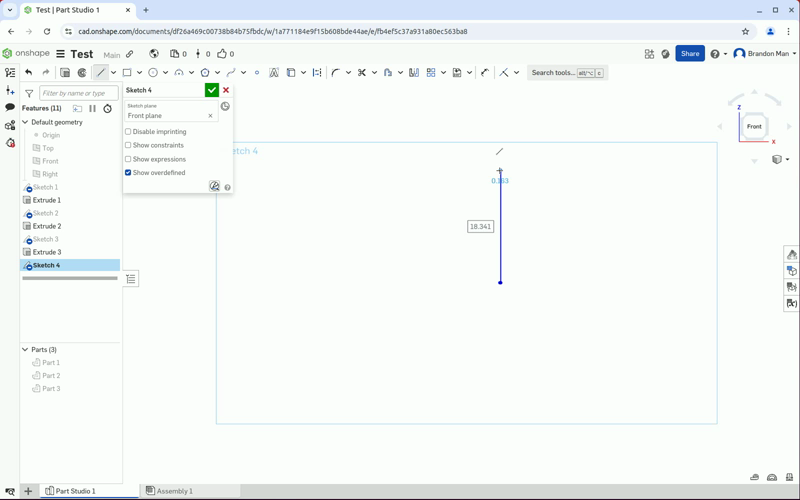
scroll(6)
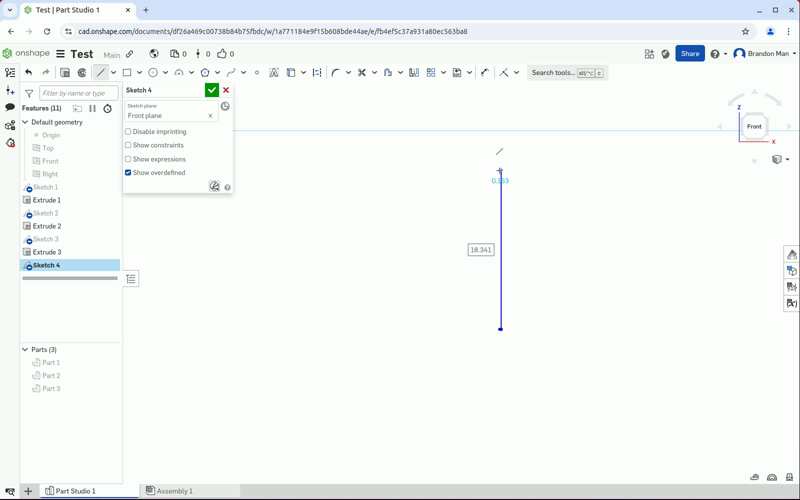
scroll(6)
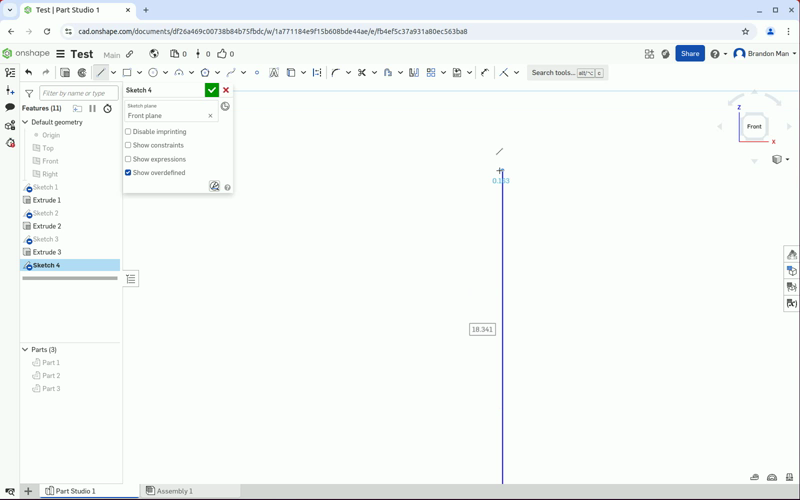
scroll(6)
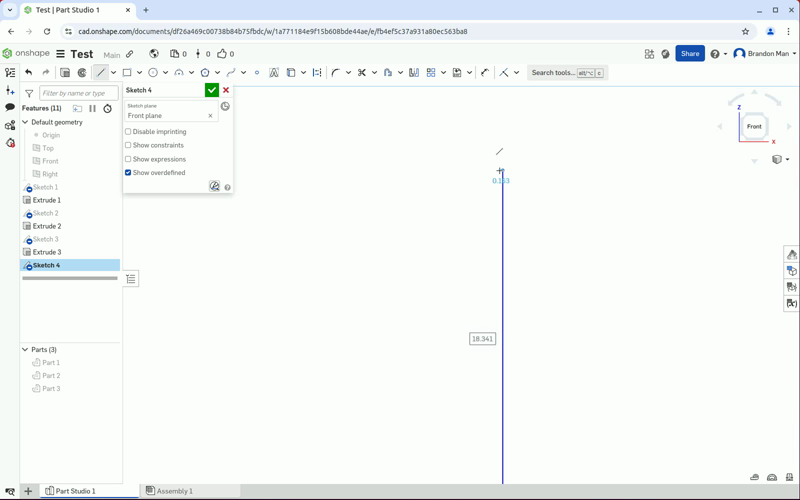
scroll(6)
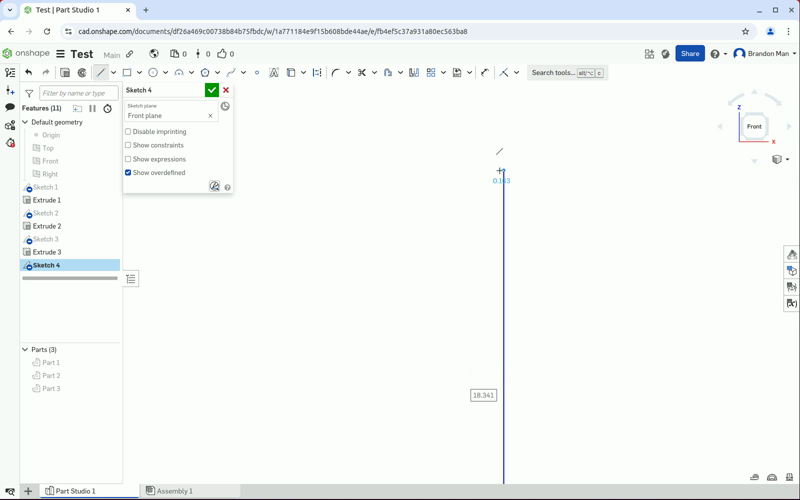
scroll(6)
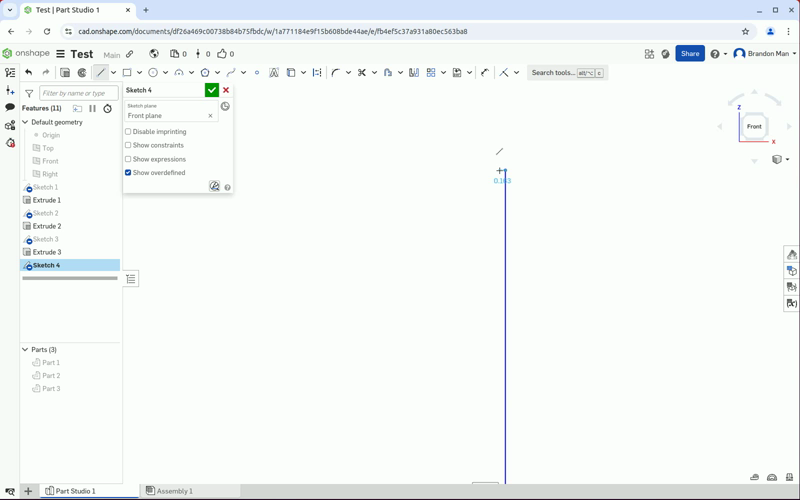
scroll(6)
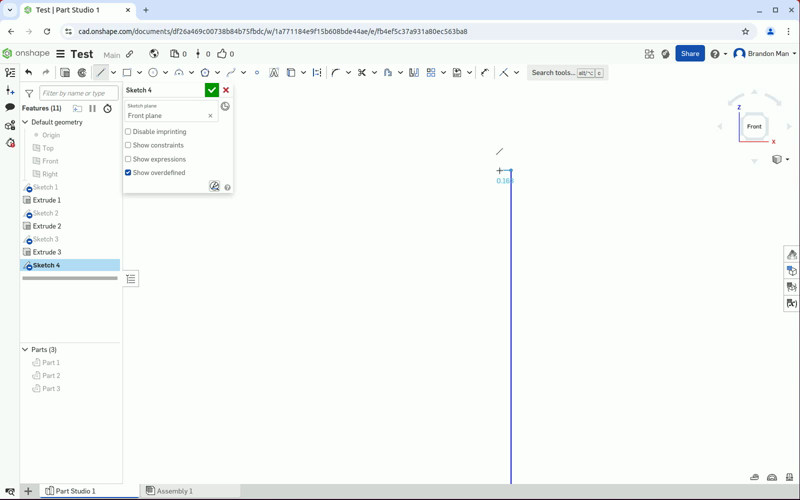
click(499, 170)
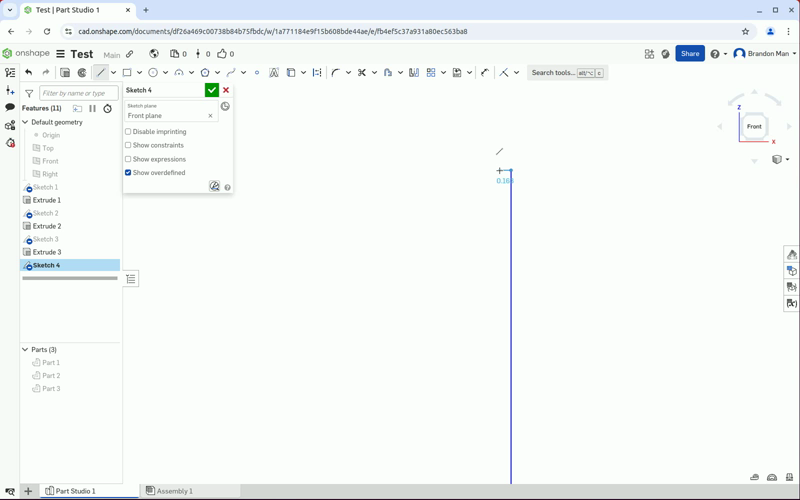
scroll(-6)
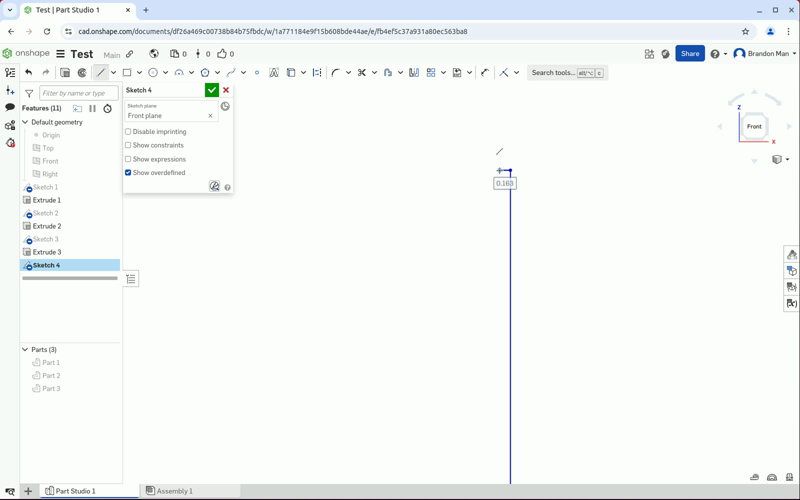
scroll(-6)
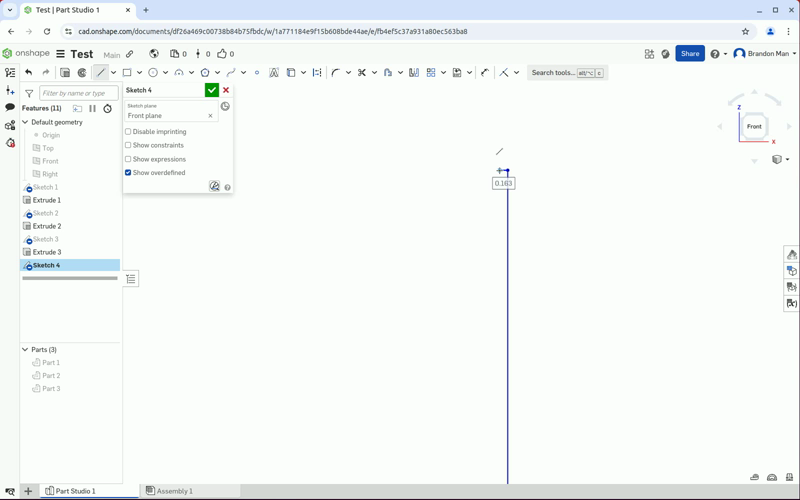
scroll(-6)
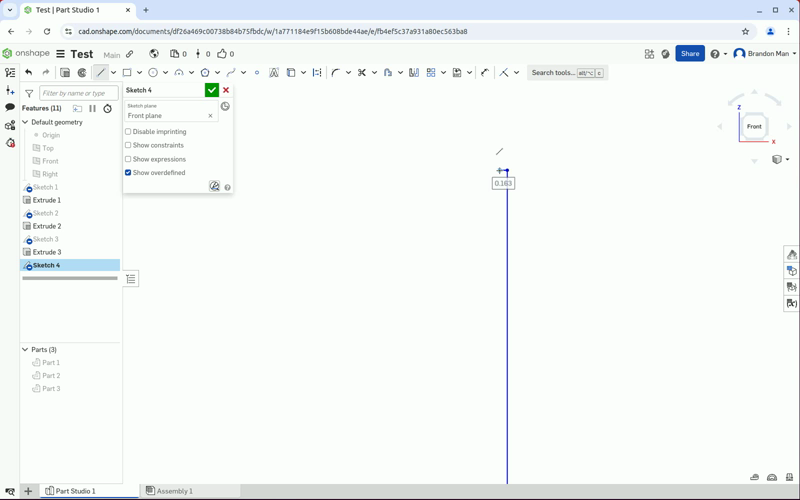
scroll(-6)
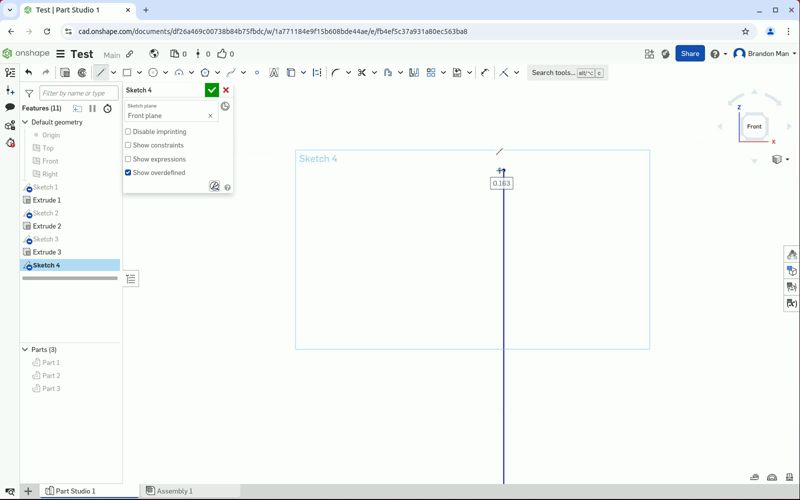
scroll(-6)
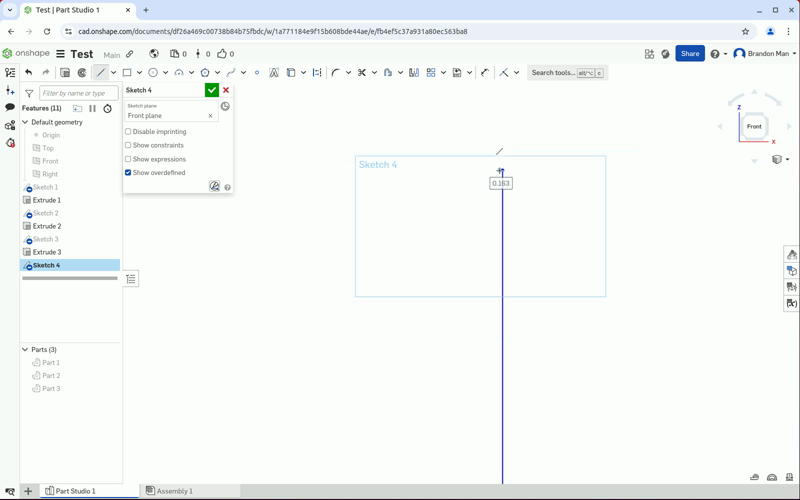
scroll(-6)
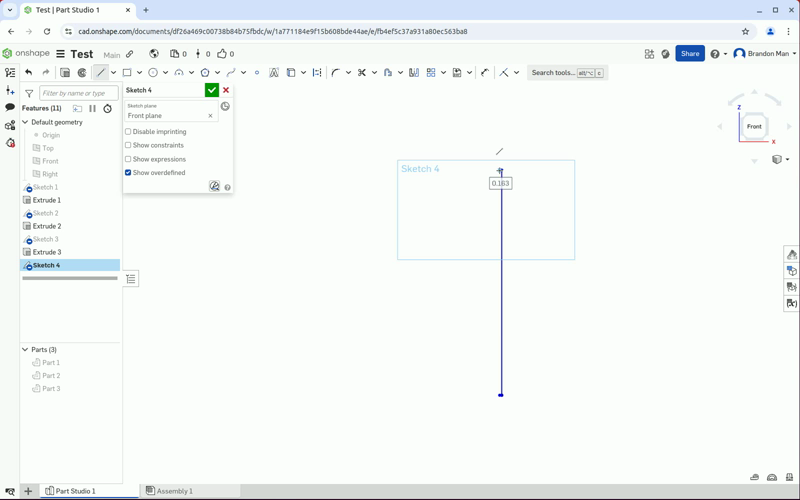
scroll(-6)
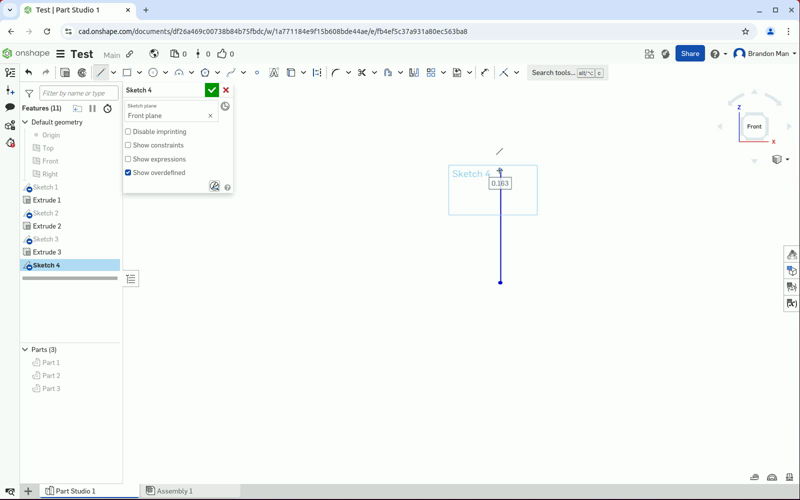
key_up(shift)
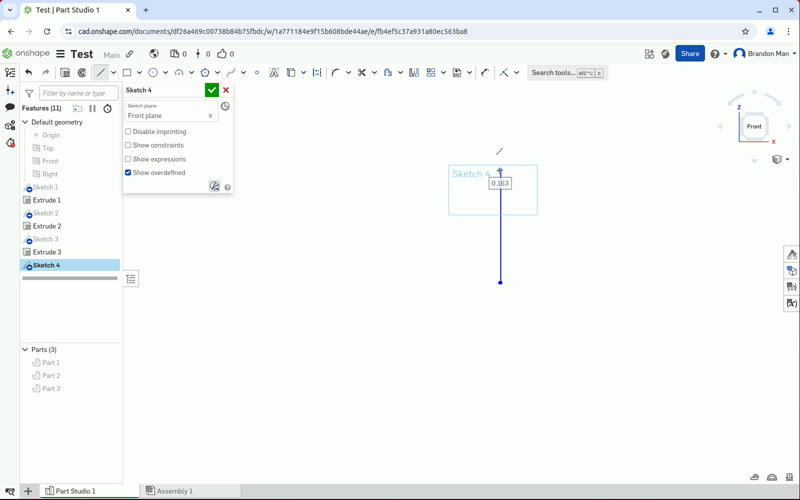
key_down(shift)
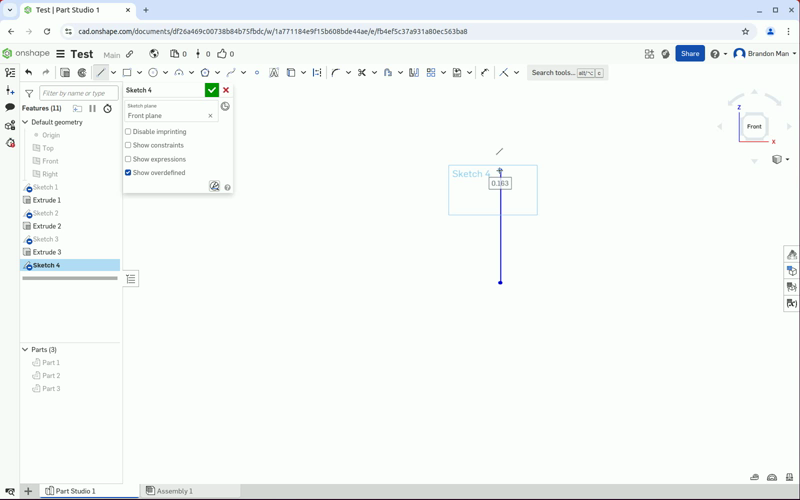
mouse_move(529, 170)
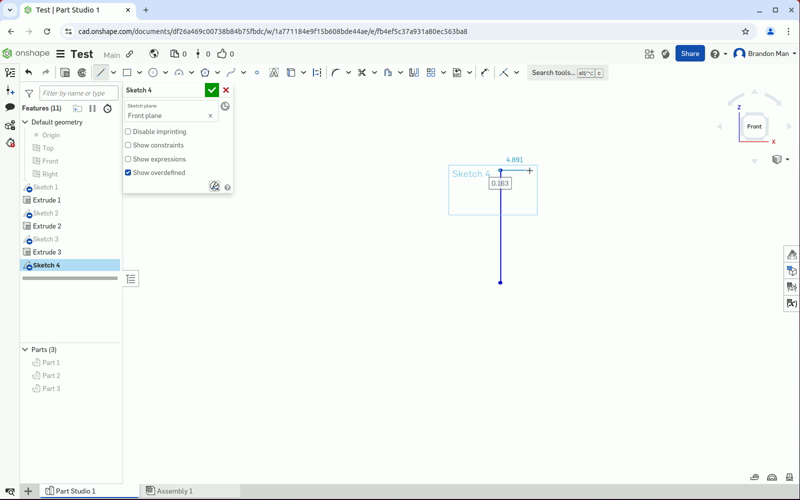
mouse_move(499, 171)
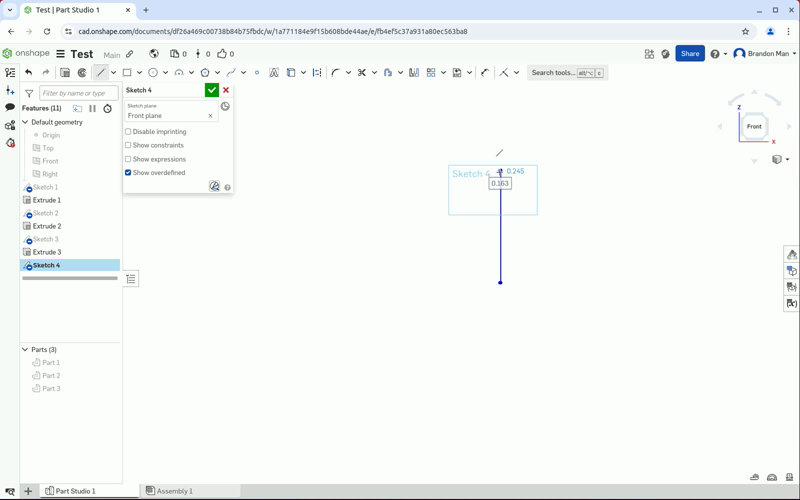
scroll(6)
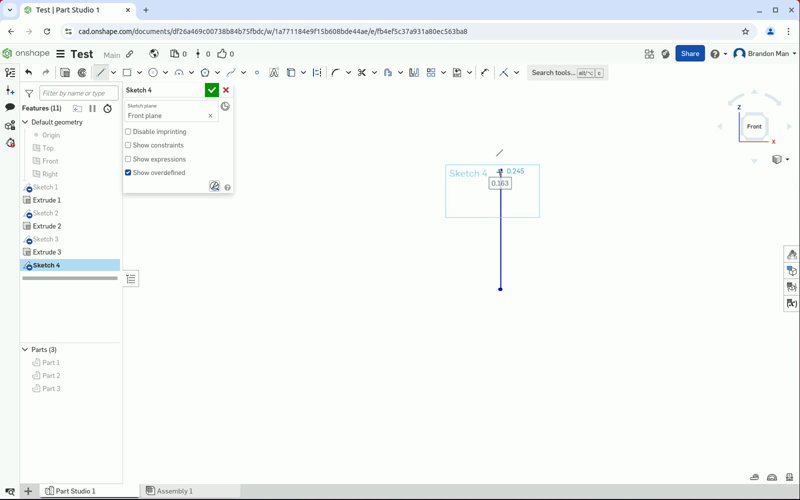
scroll(6)
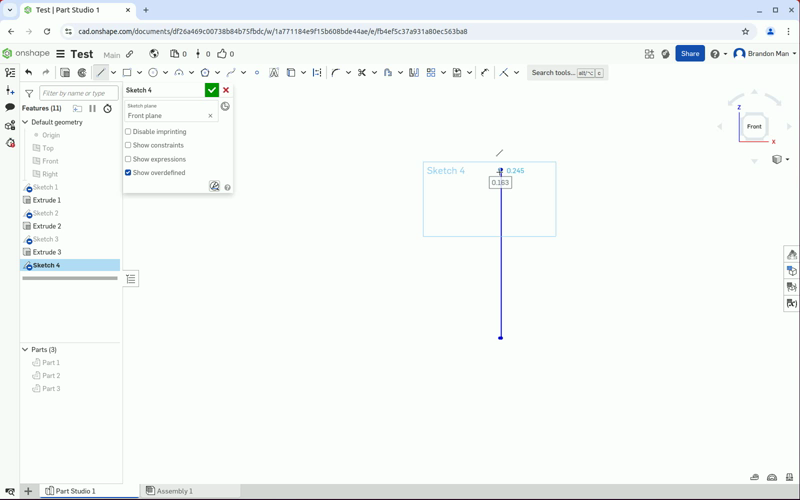
scroll(6)
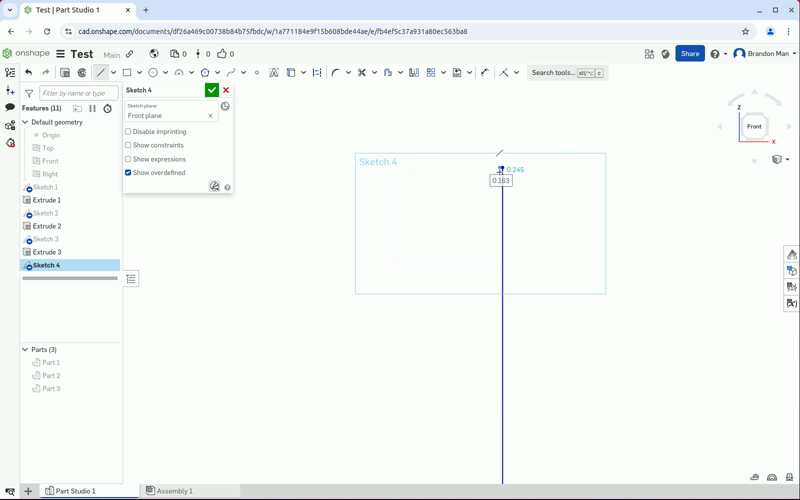
scroll(6)
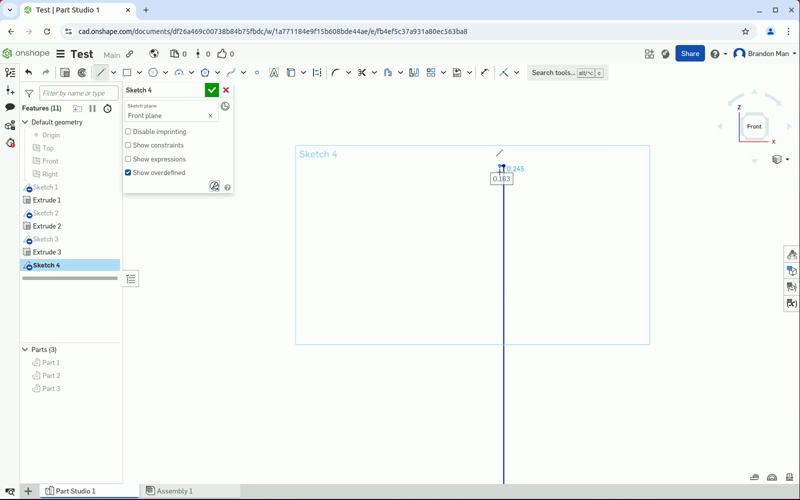
scroll(6)
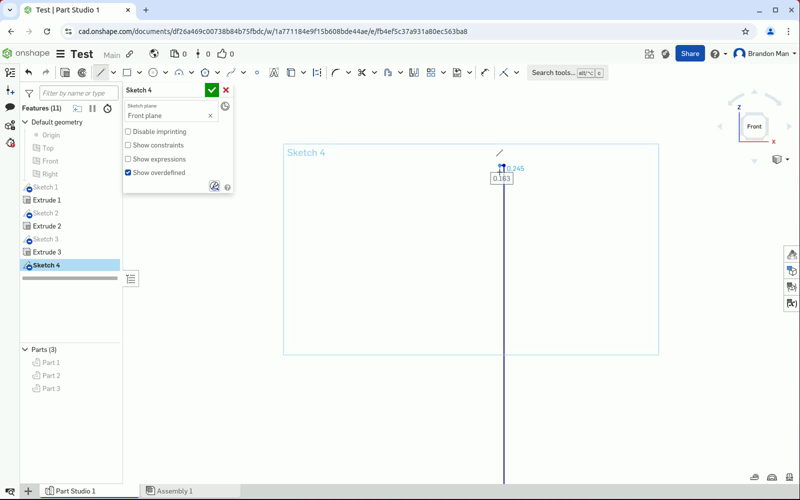
scroll(6)
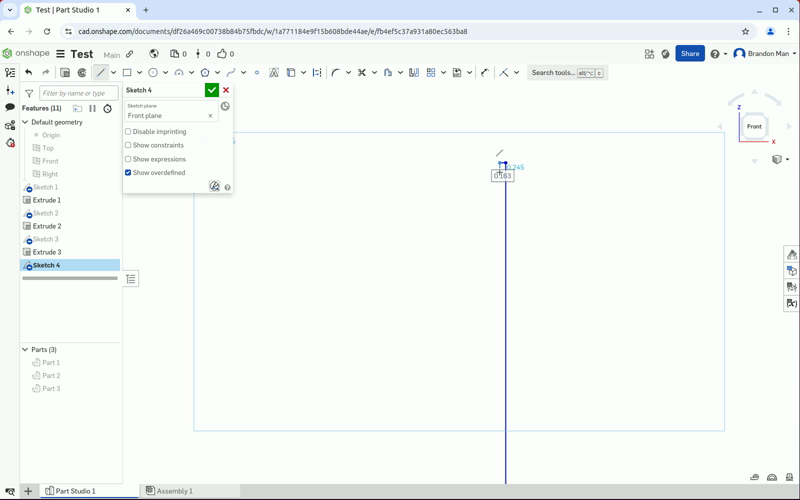
scroll(6)
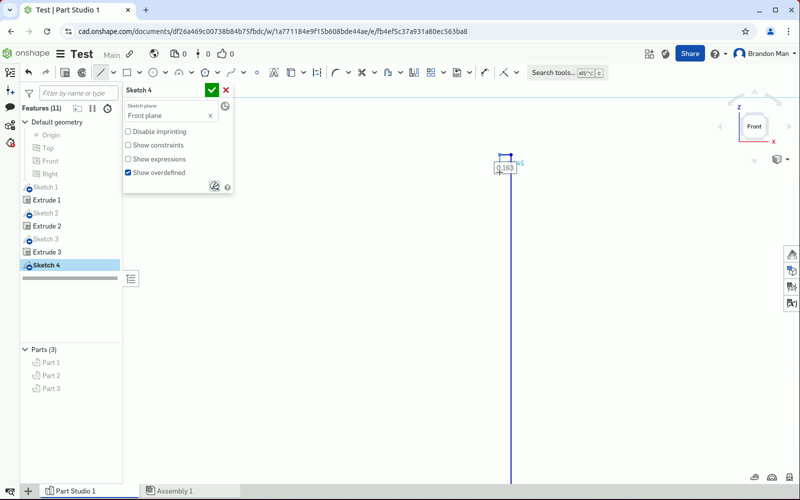
click(499, 171)
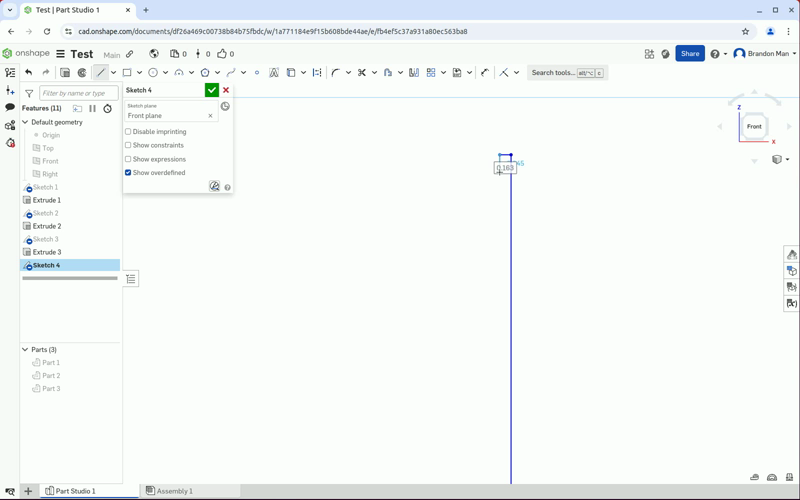
scroll(-6)
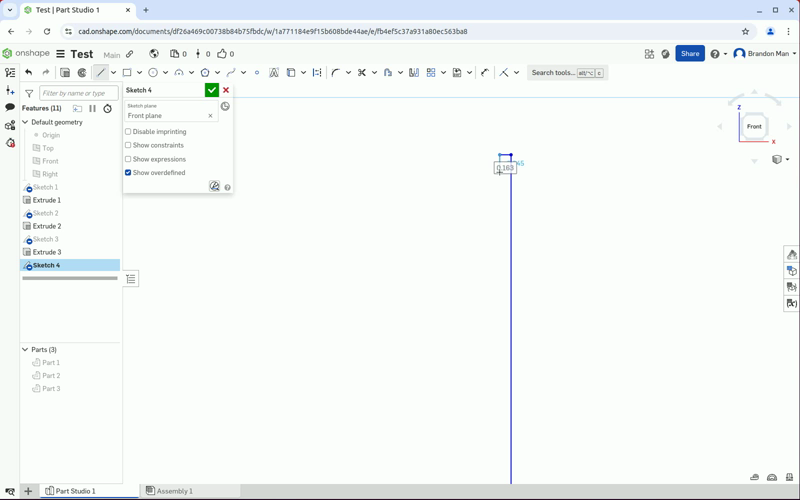
scroll(-6)
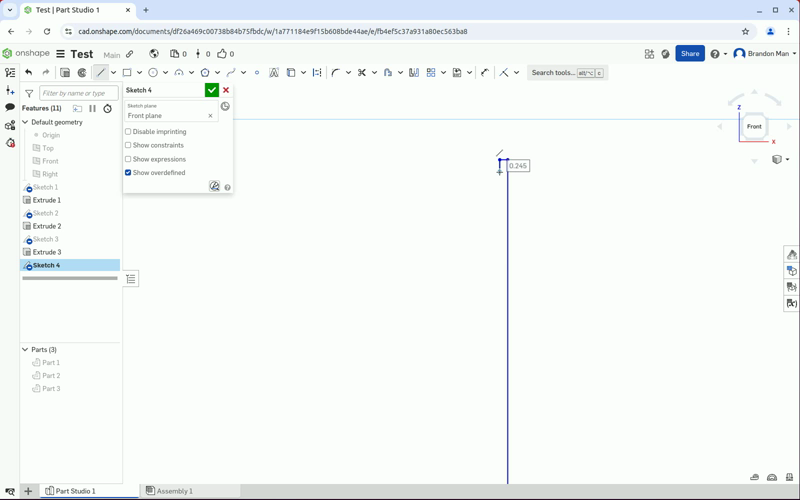
scroll(-6)
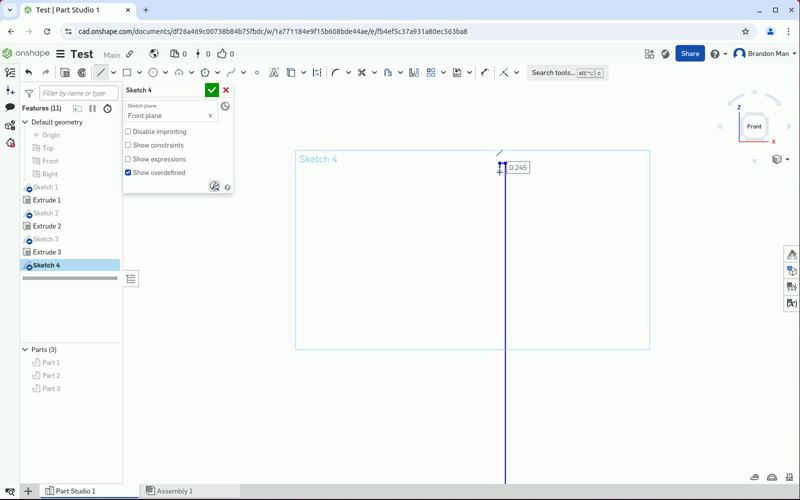
scroll(-6)
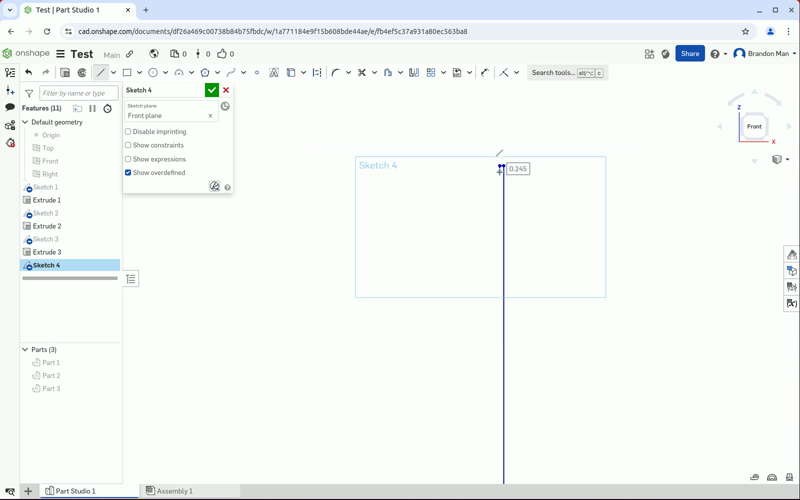
scroll(-6)
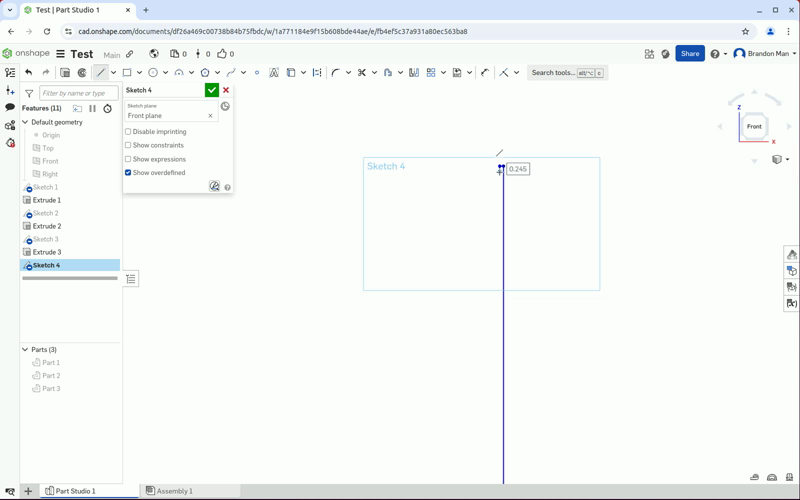
scroll(-6)
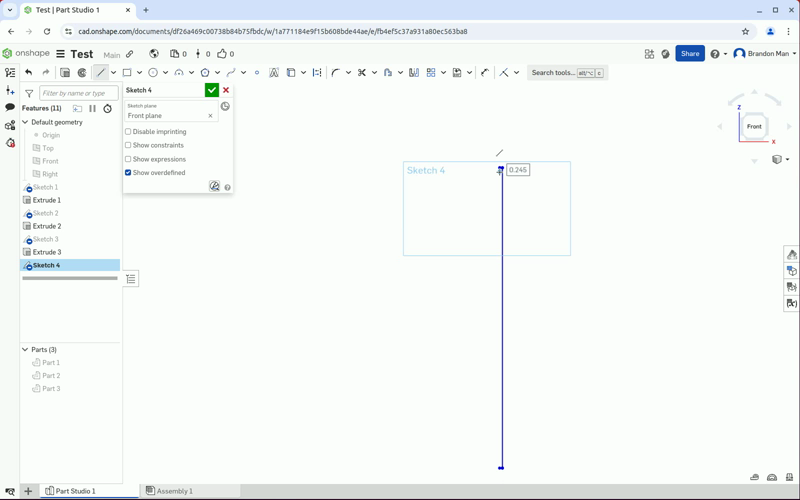
scroll(-6)
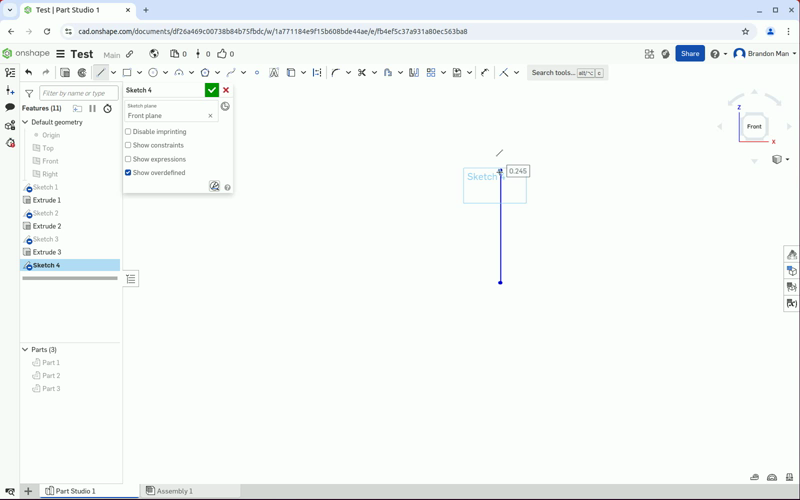
key_up(shift)
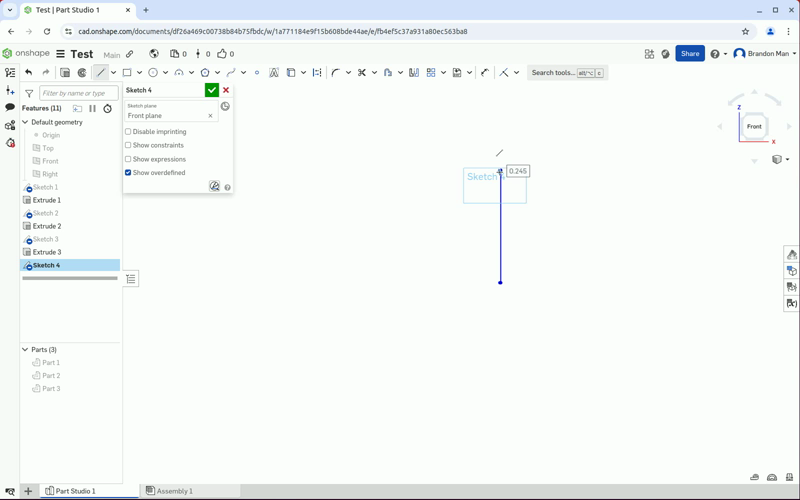
key_down(shift)
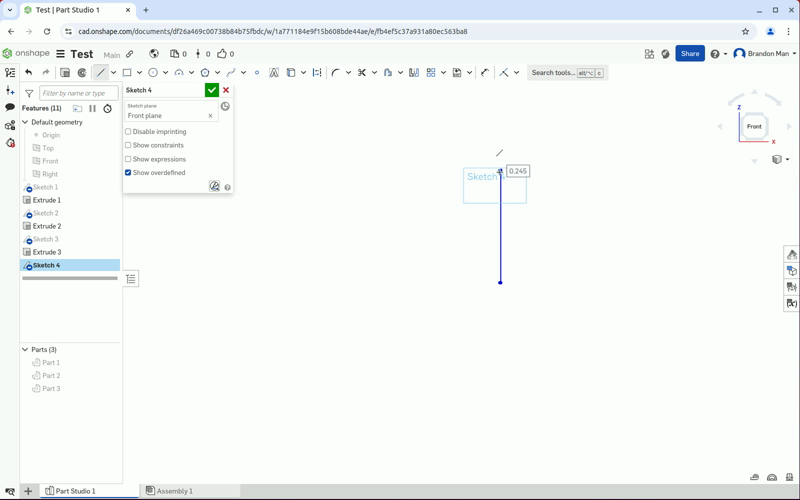
mouse_move(529, 171)
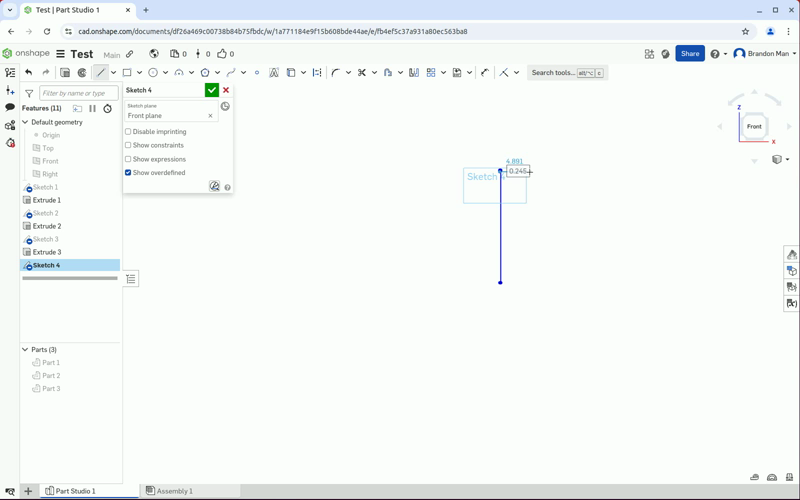
mouse_move(499, 175)
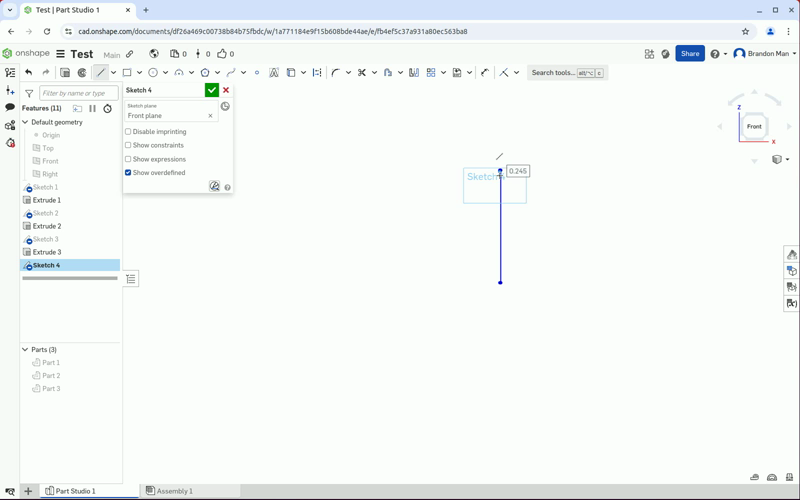
scroll(6)
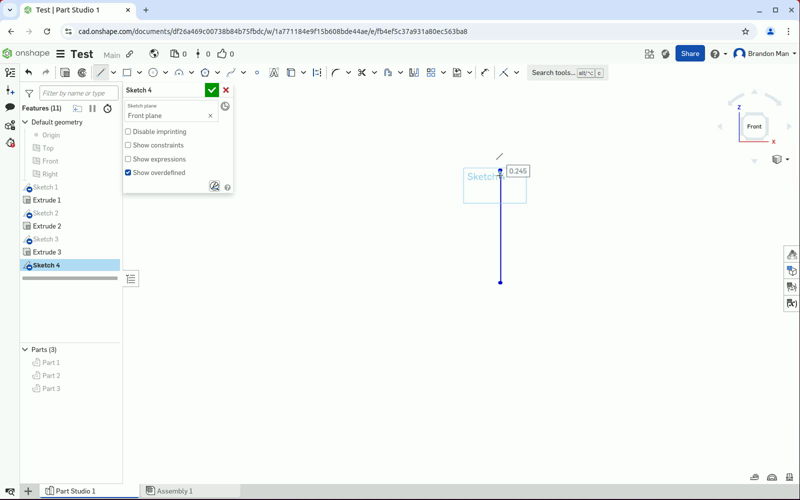
scroll(6)
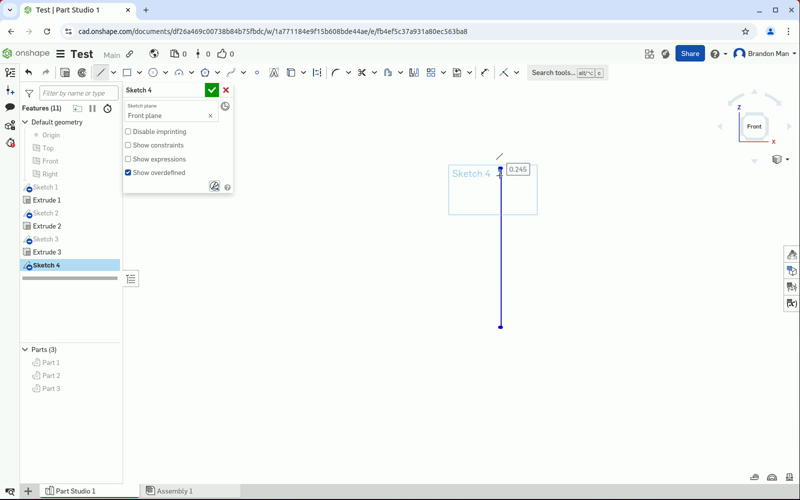
scroll(6)
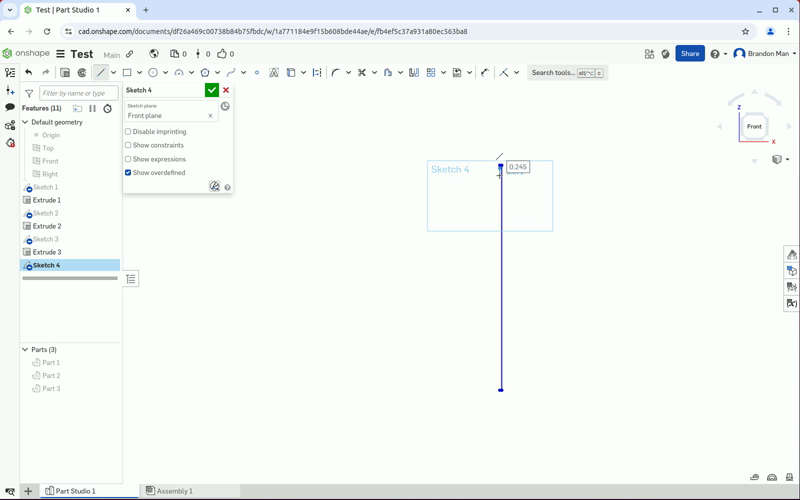
scroll(6)
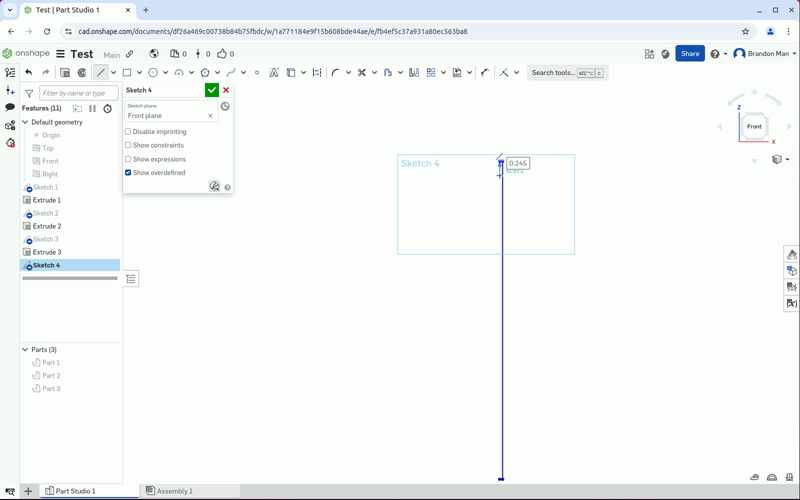
scroll(6)
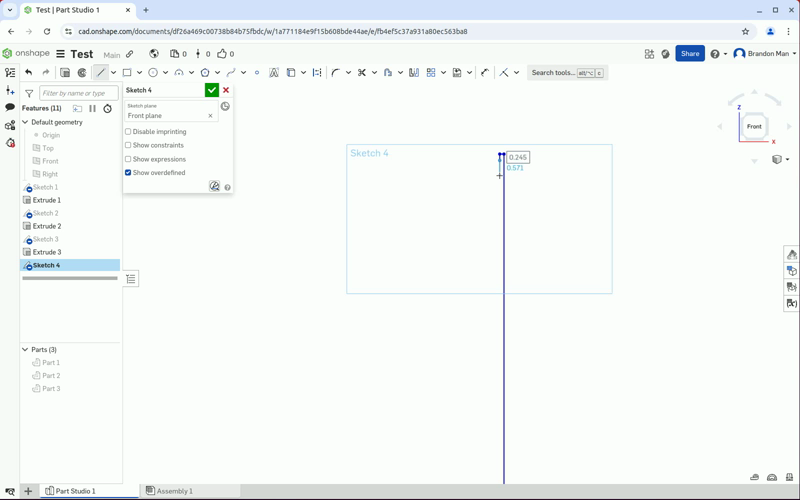
scroll(6)
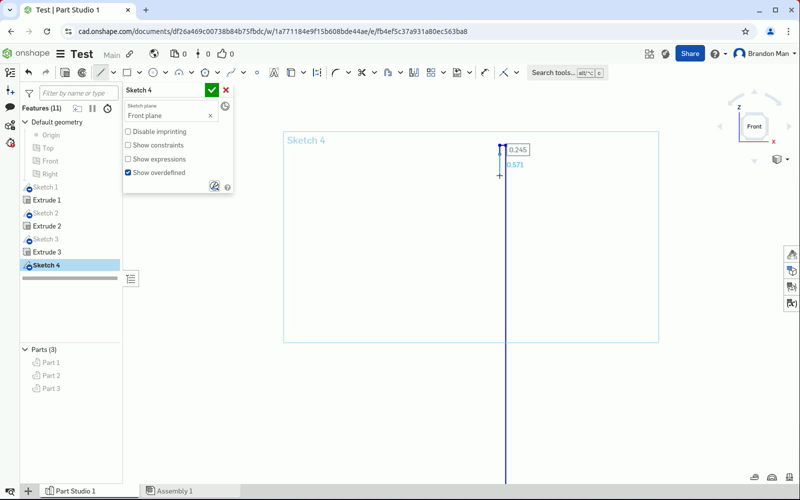
scroll(6)
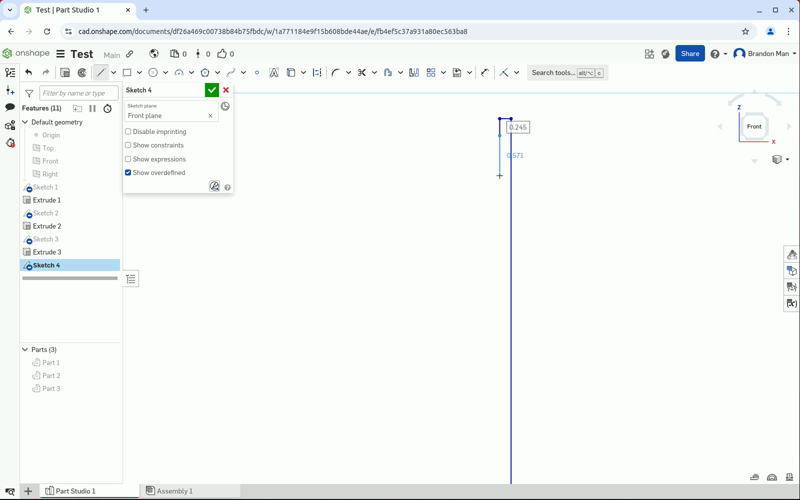
click(499, 175)
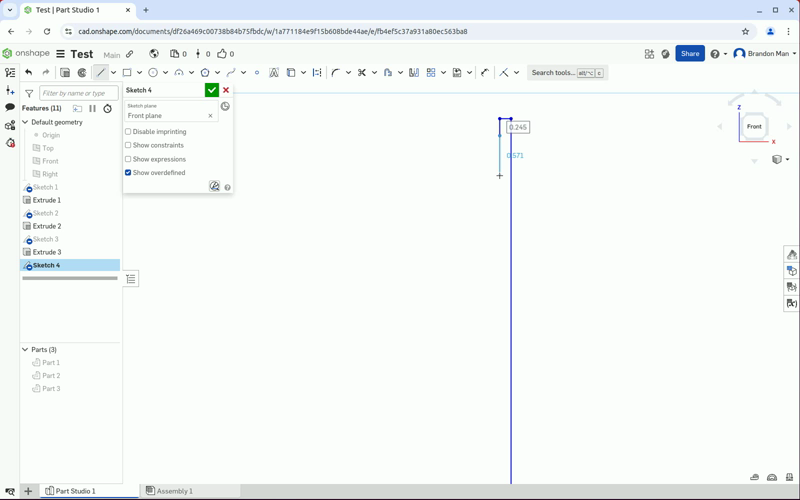
scroll(-6)
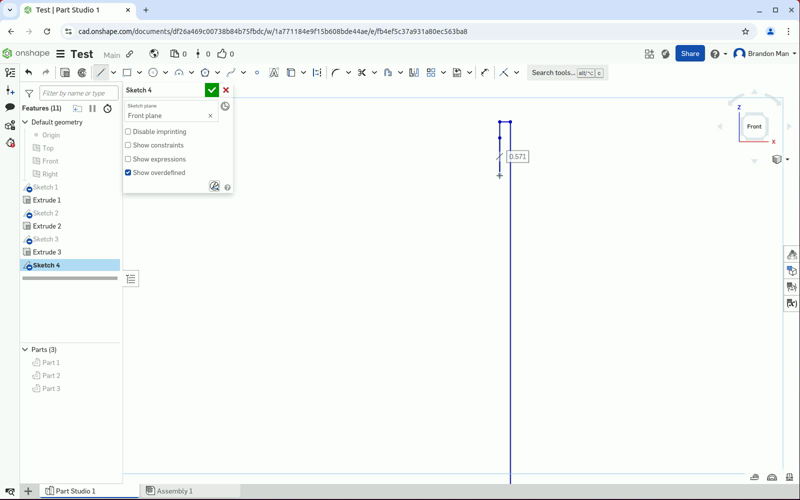
scroll(-6)
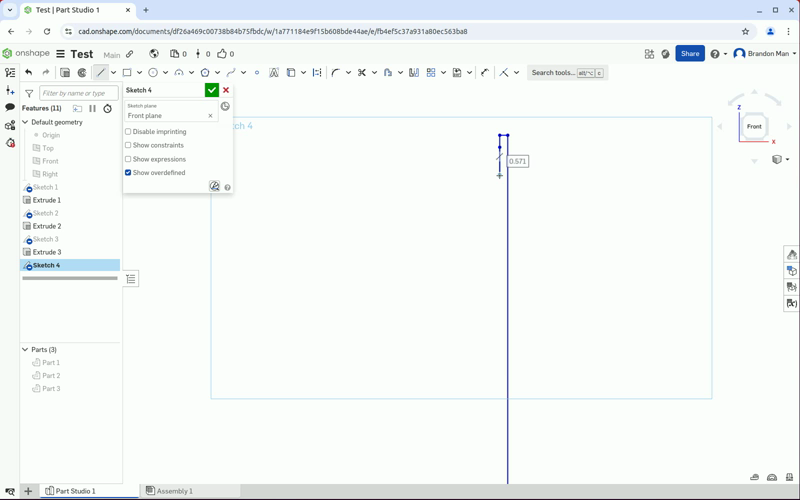
scroll(-6)
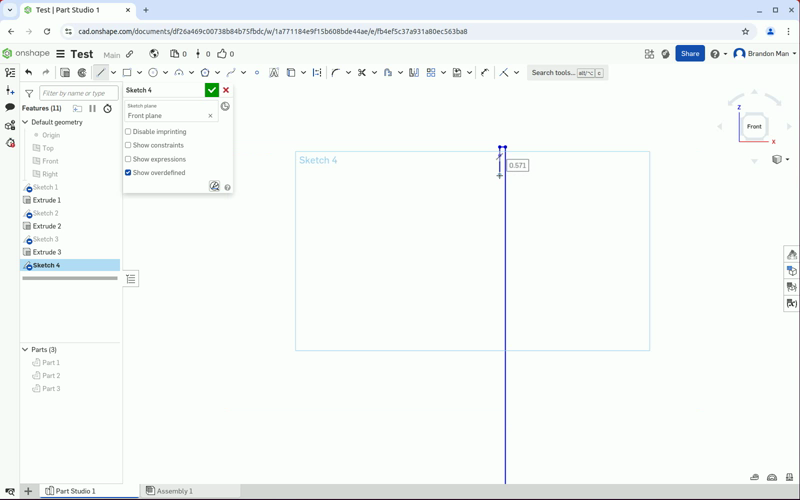
scroll(-6)
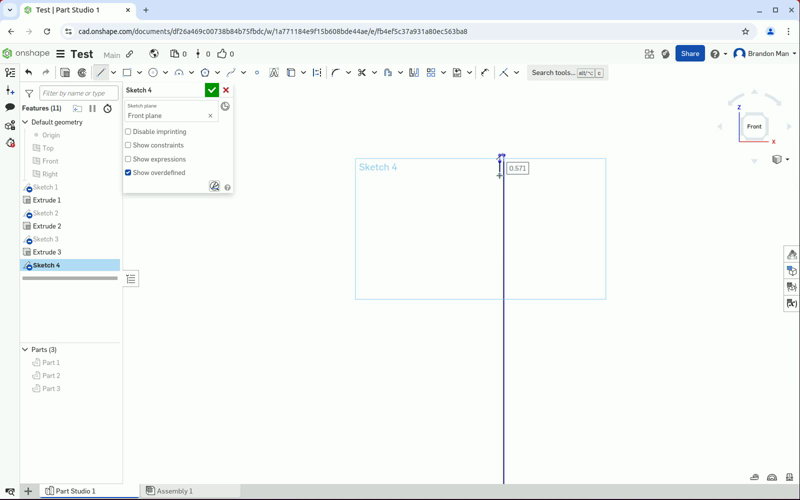
scroll(-6)
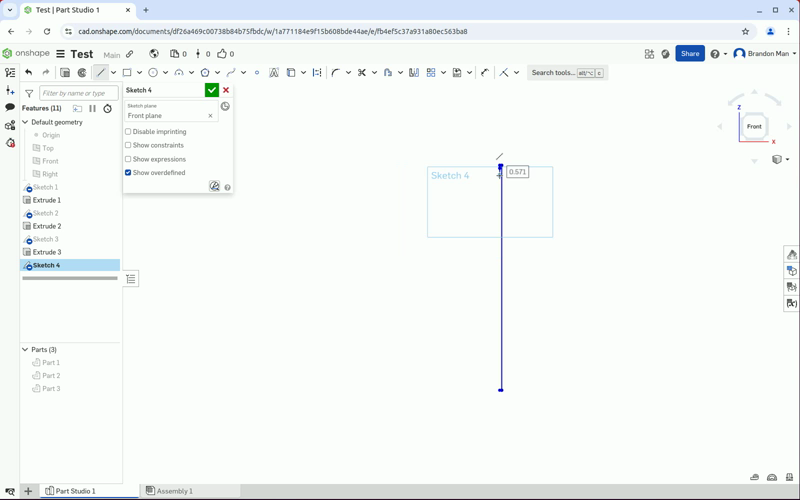
scroll(-6)
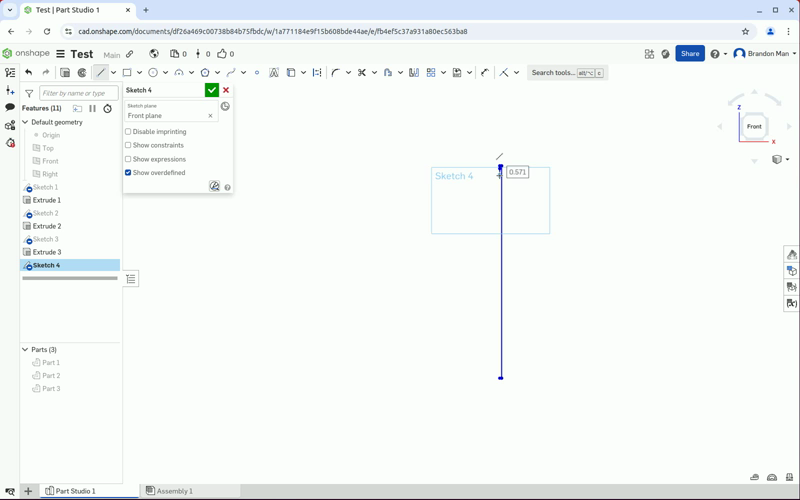
scroll(-6)
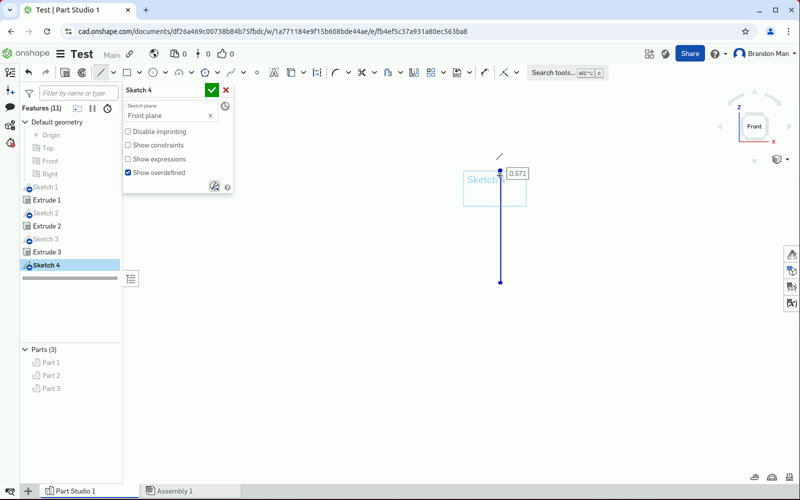
key_up(shift)
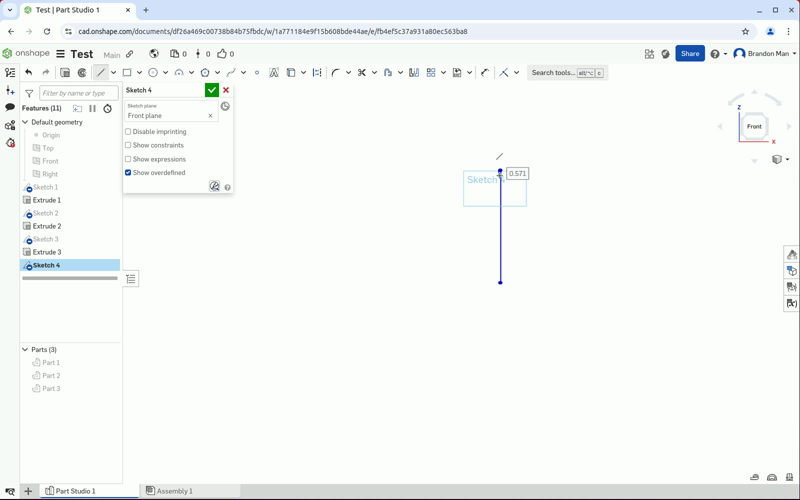
key_down(shift)
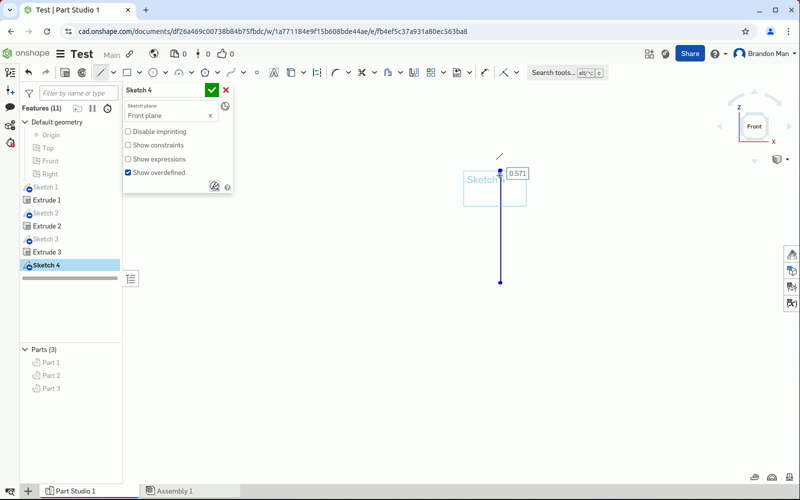
mouse_move(529, 175)
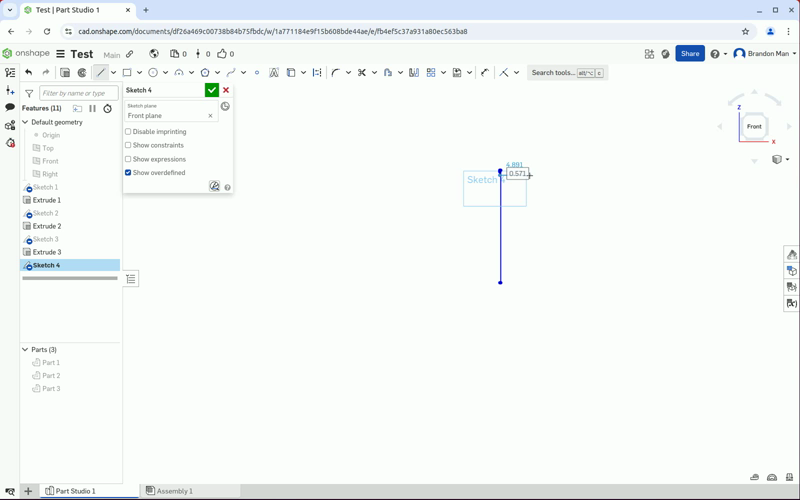
mouse_move(499, 176)
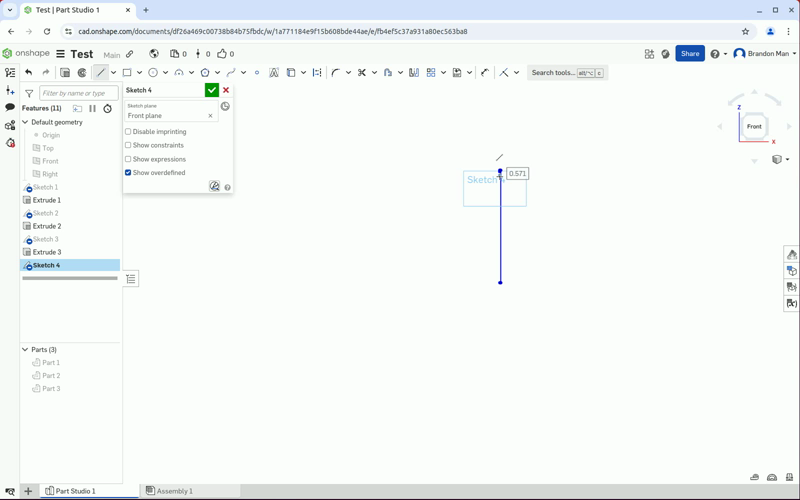
scroll(6)
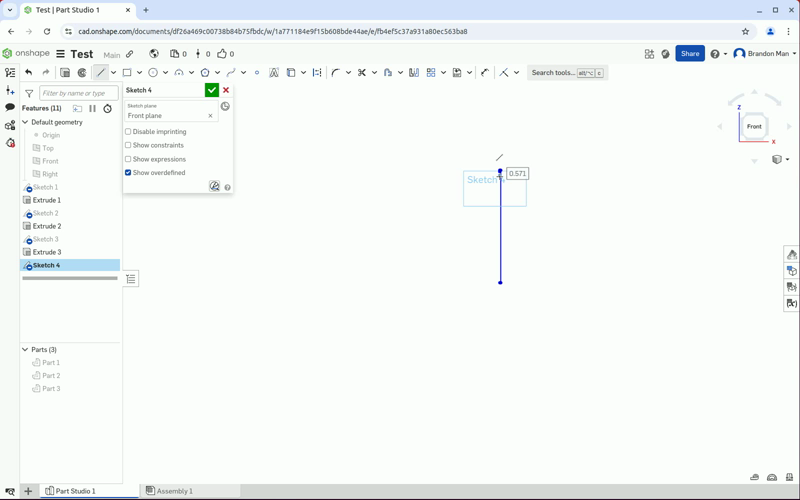
scroll(6)
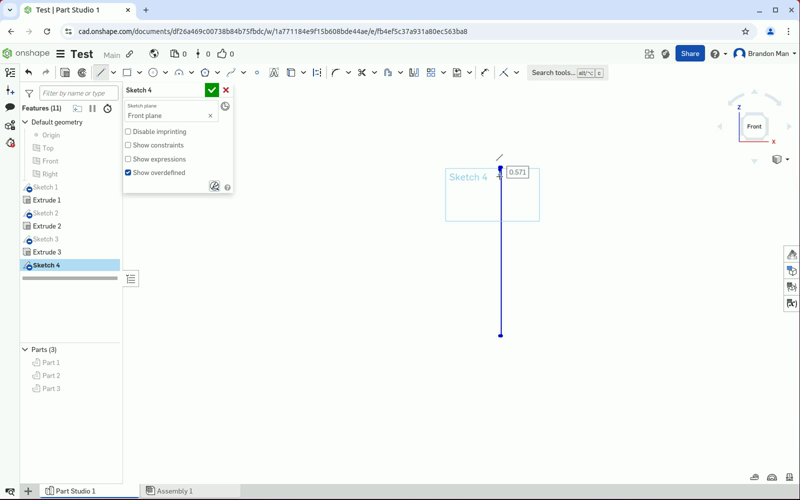
scroll(6)
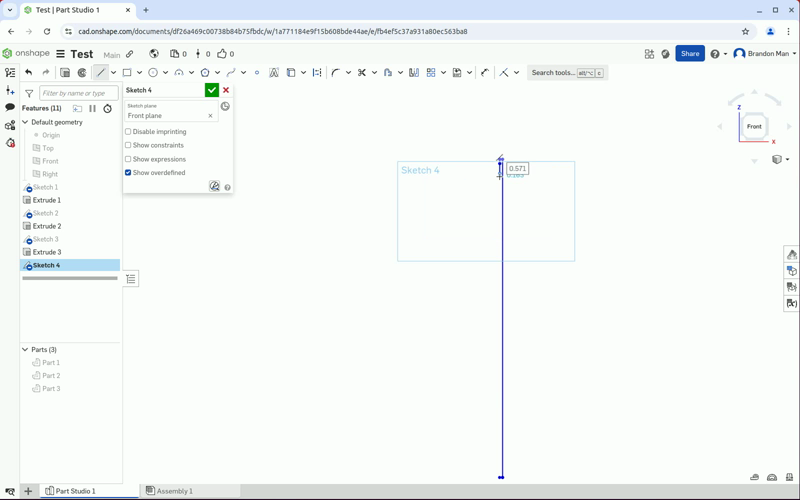
scroll(6)
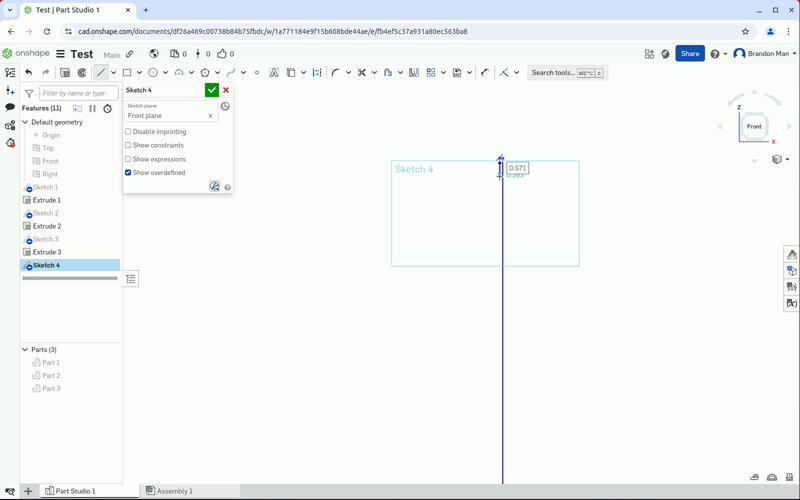
scroll(6)
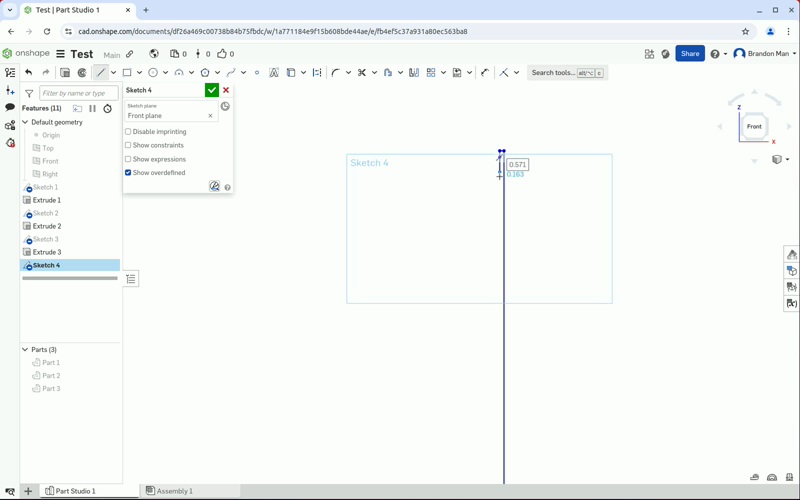
scroll(6)
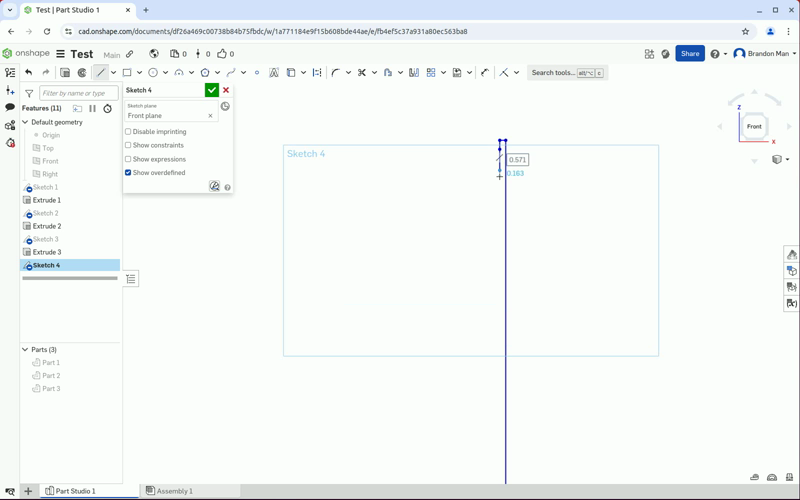
scroll(6)
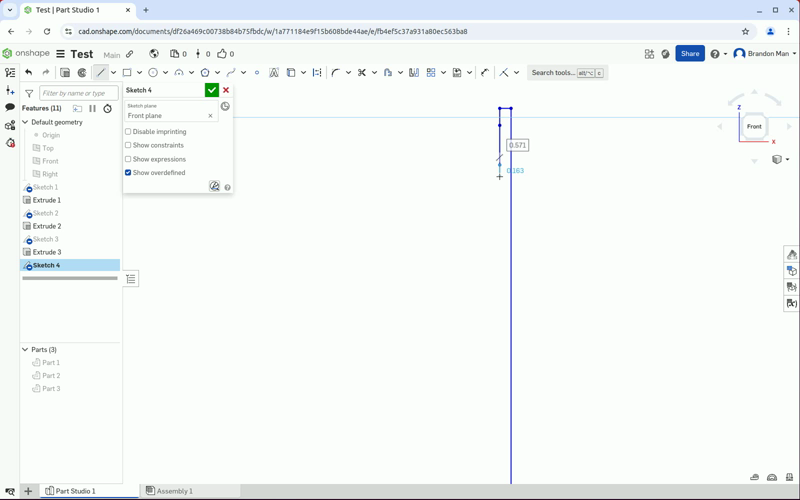
click(499, 176)
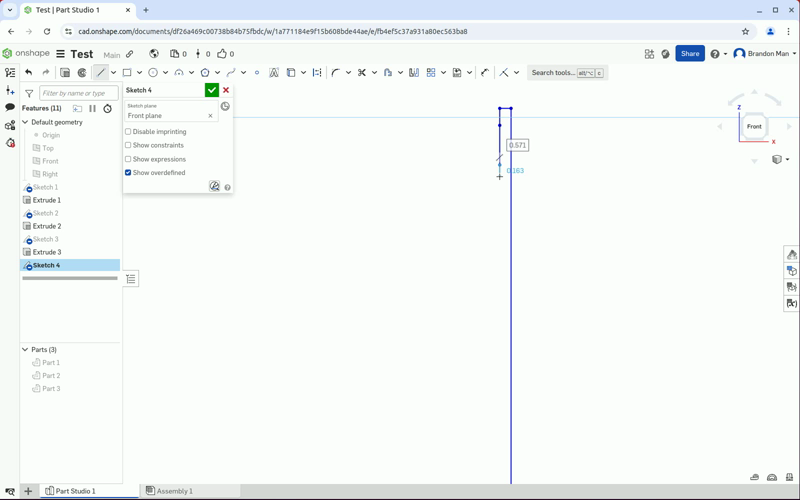
scroll(-6)
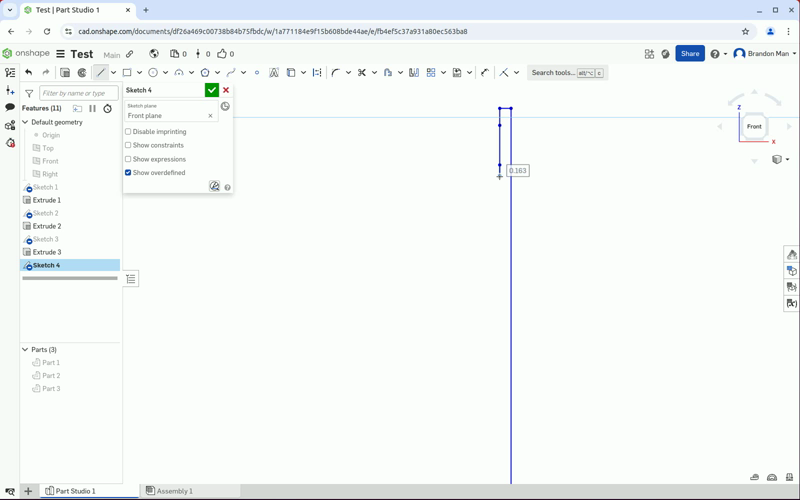
scroll(-6)
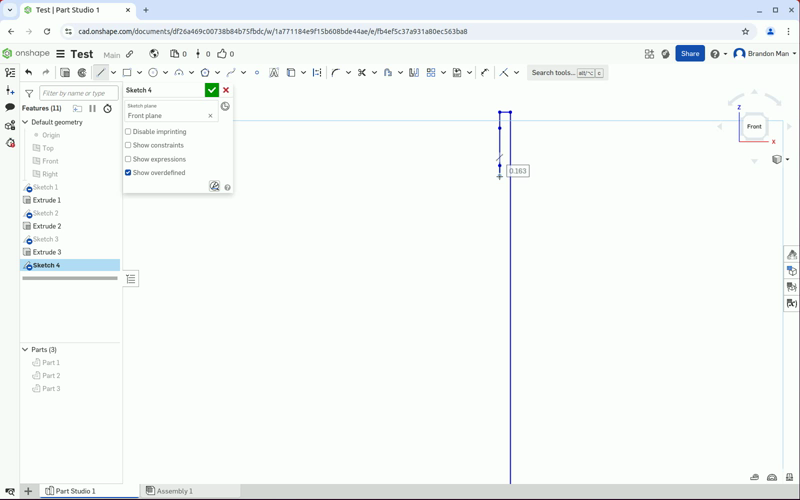
scroll(-6)
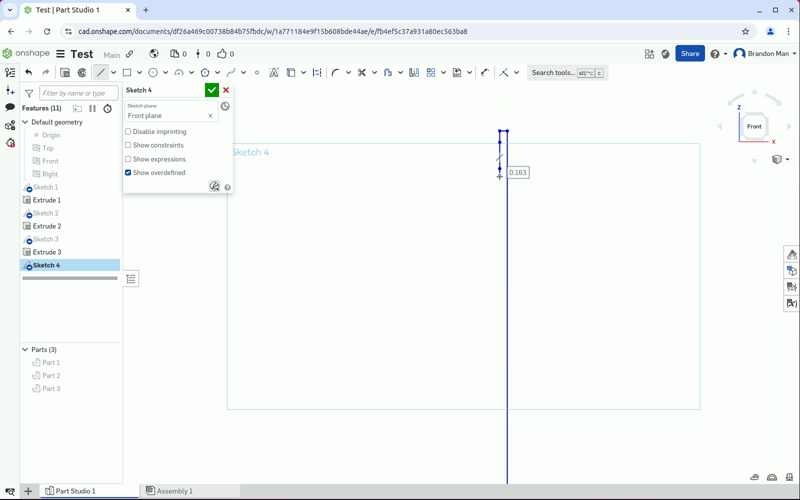
scroll(-6)
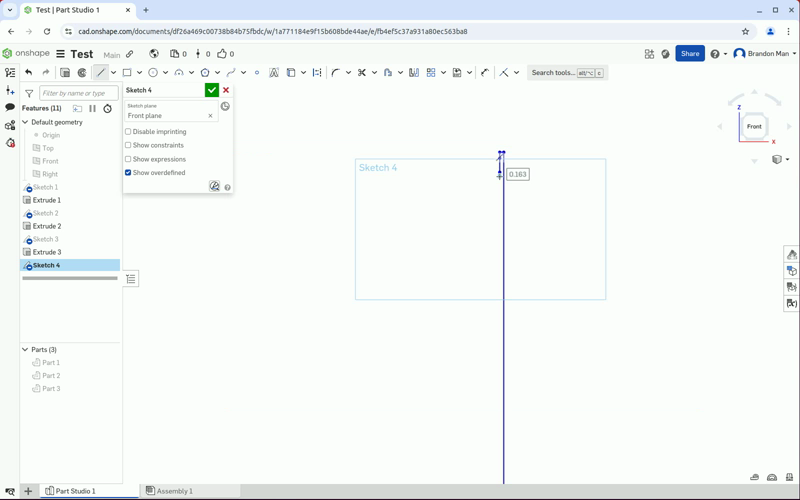
scroll(-6)
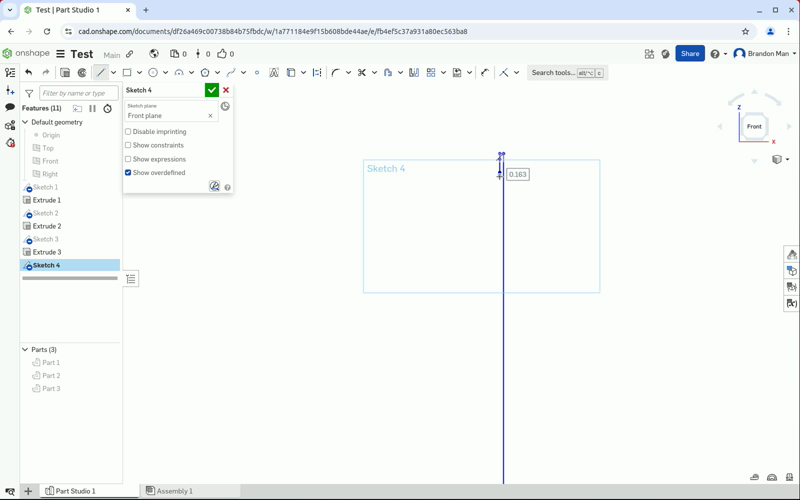
scroll(-6)
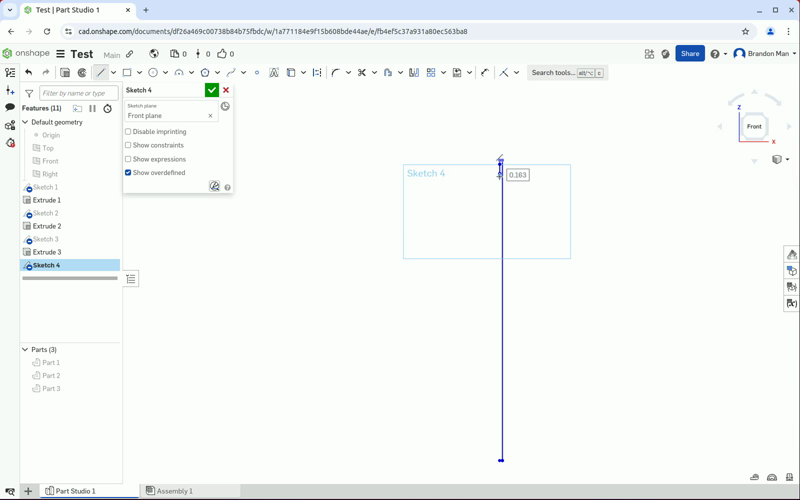
scroll(-6)
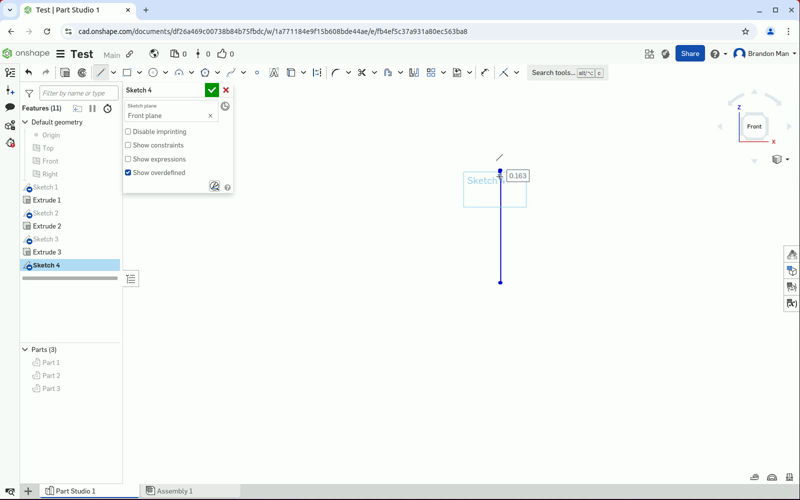
key_up(shift)
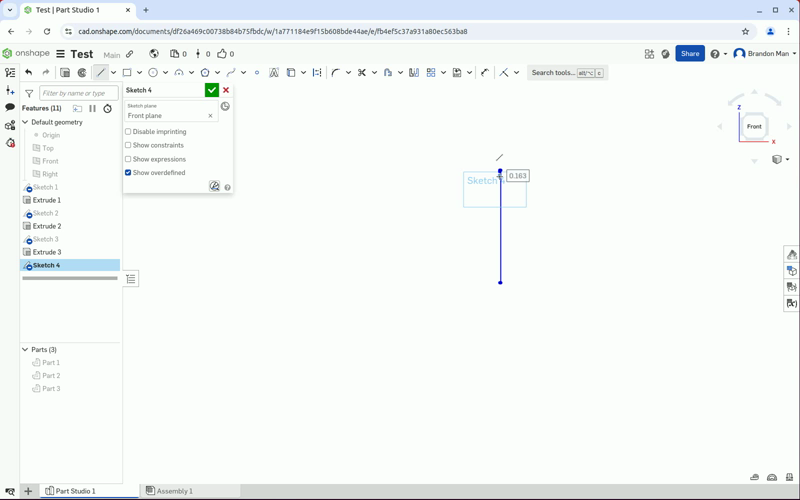
key_down(shift)
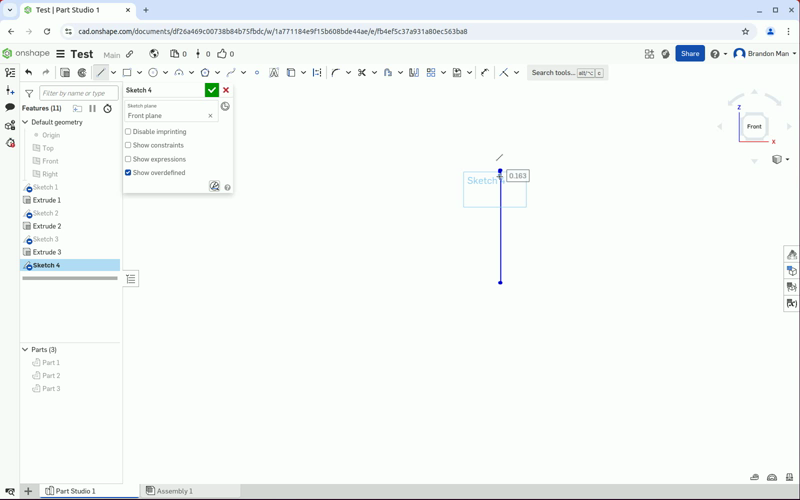
mouse_move(529, 176)
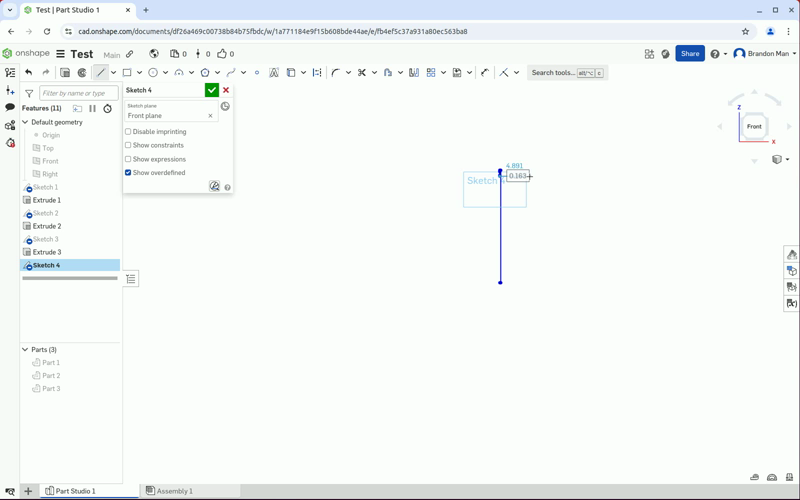
mouse_move(499, 225)
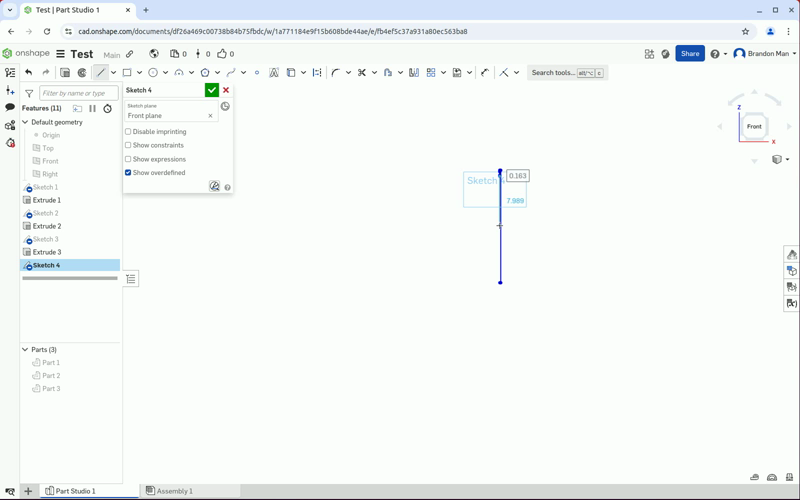
click(499, 225)
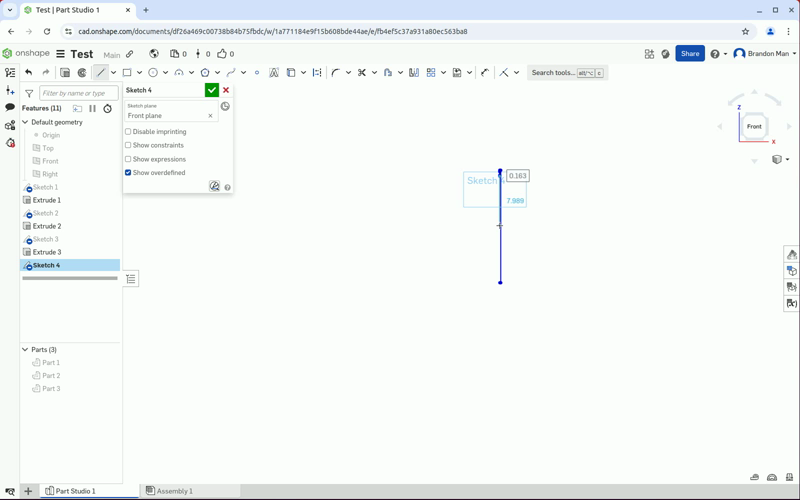
key_up(shift)
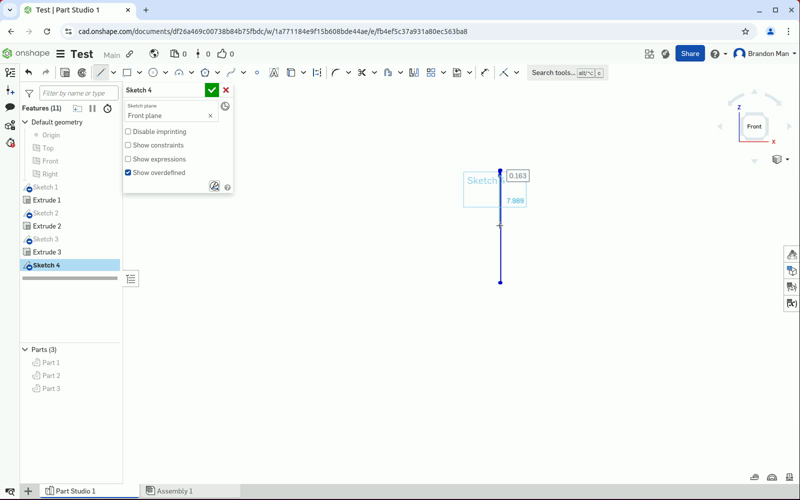
key_down(shift)
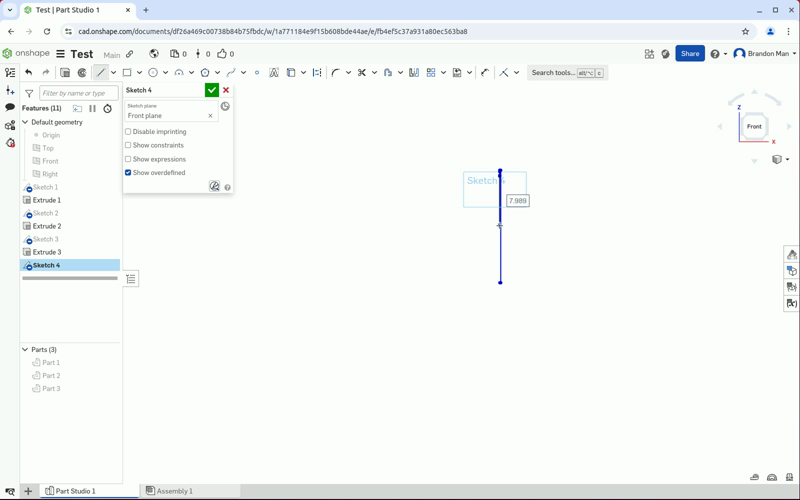
mouse_move(529, 225)
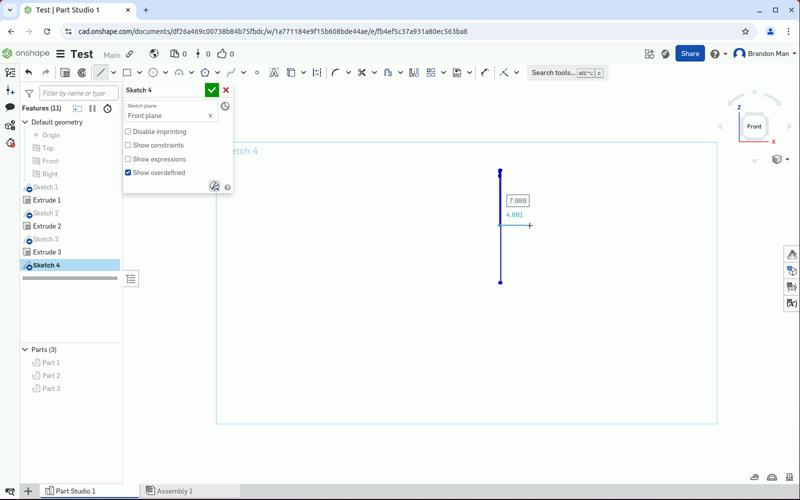
mouse_move(499, 226)
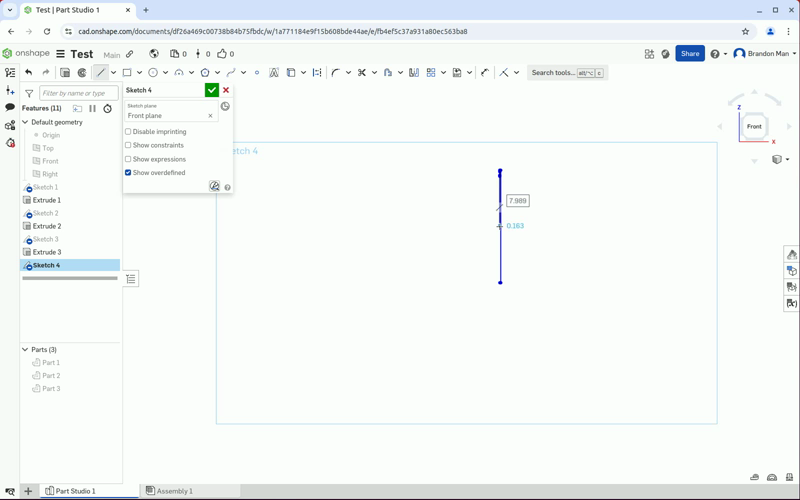
scroll(6)
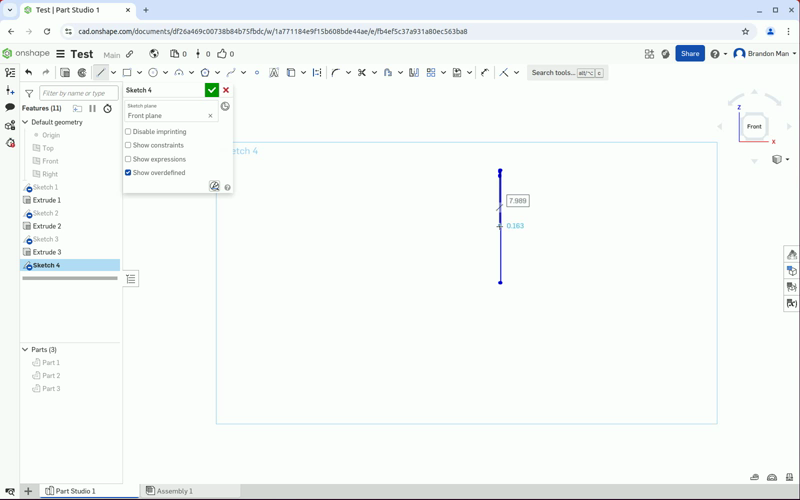
scroll(6)
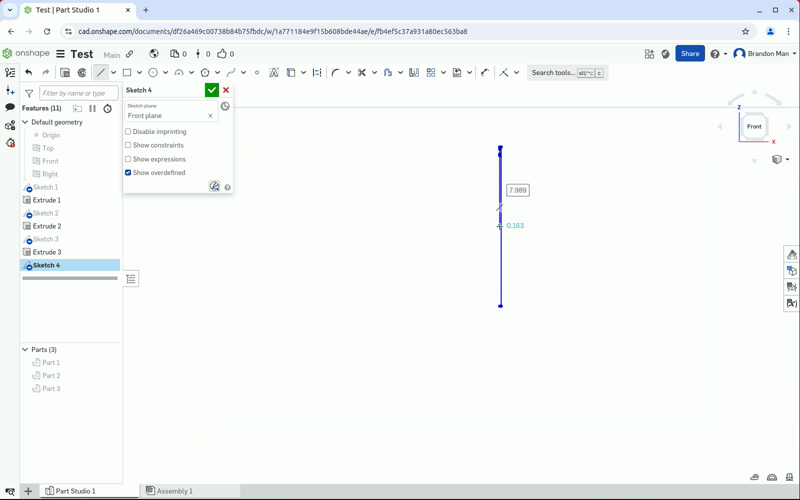
scroll(6)
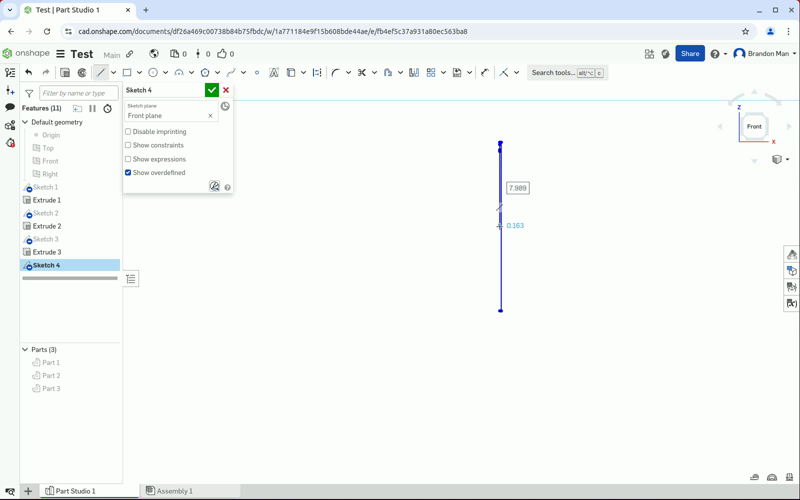
scroll(6)
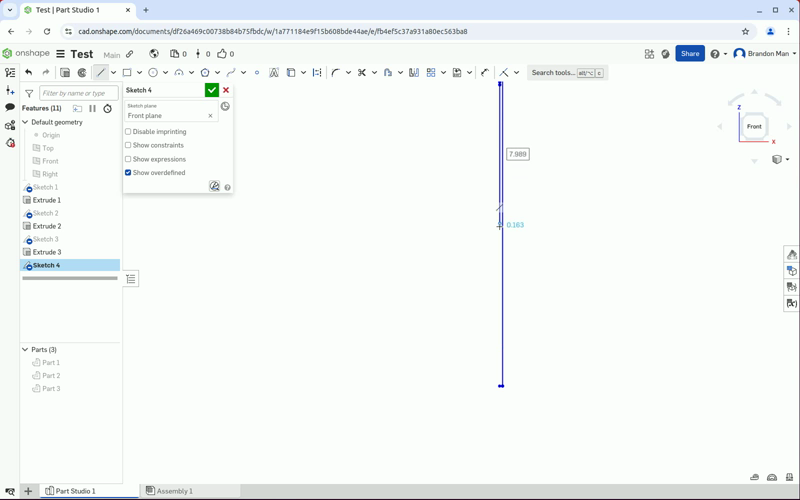
scroll(6)
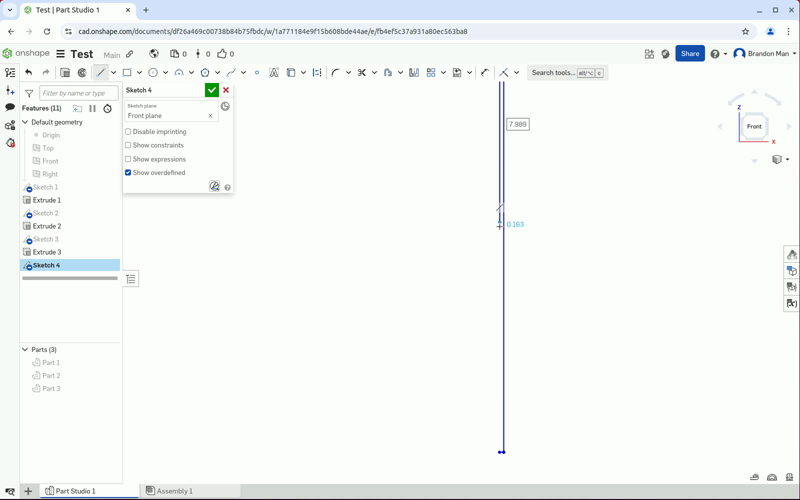
scroll(6)
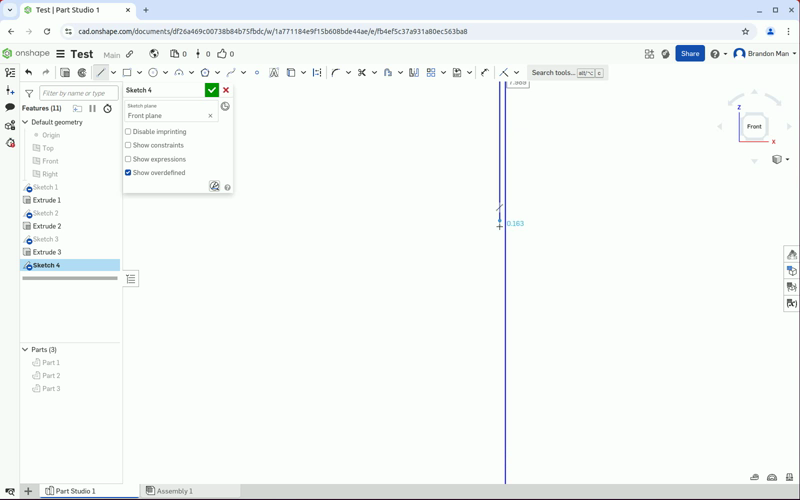
scroll(6)
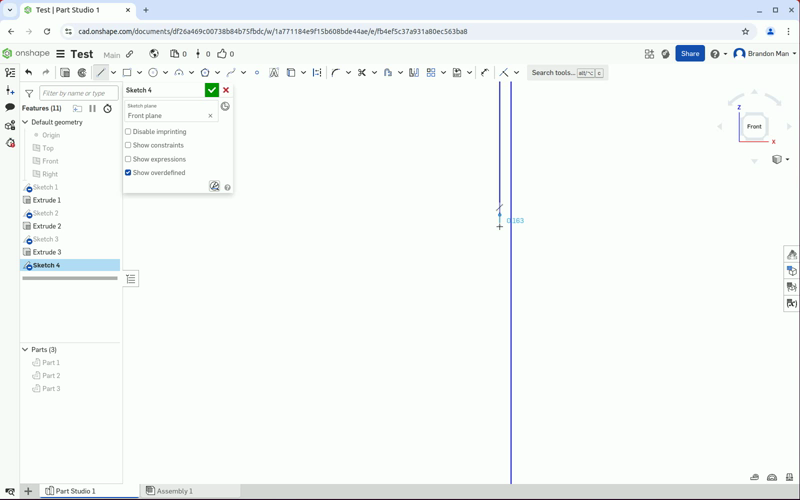
click(499, 226)
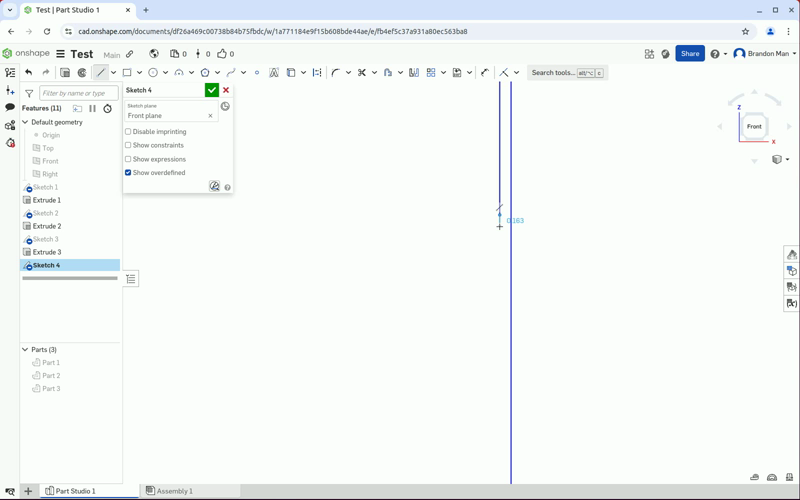
scroll(-6)
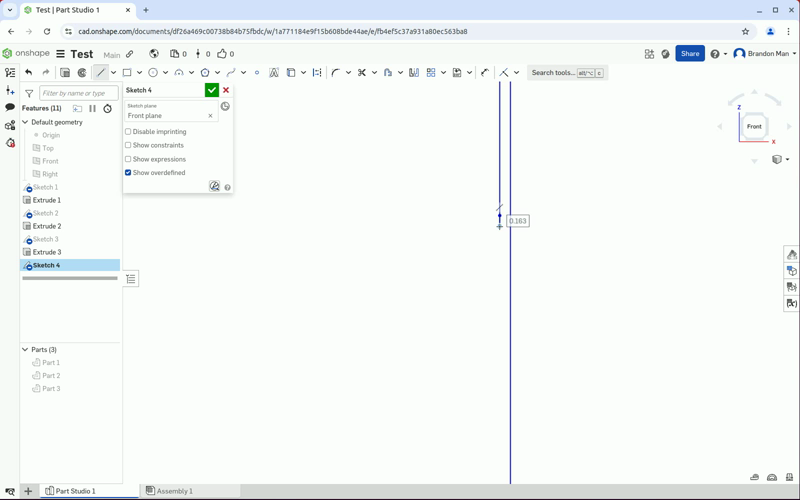
scroll(-6)
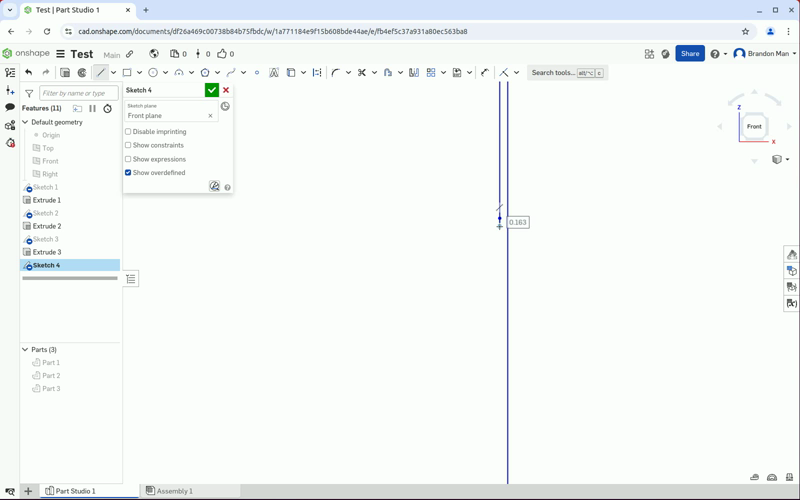
scroll(-6)
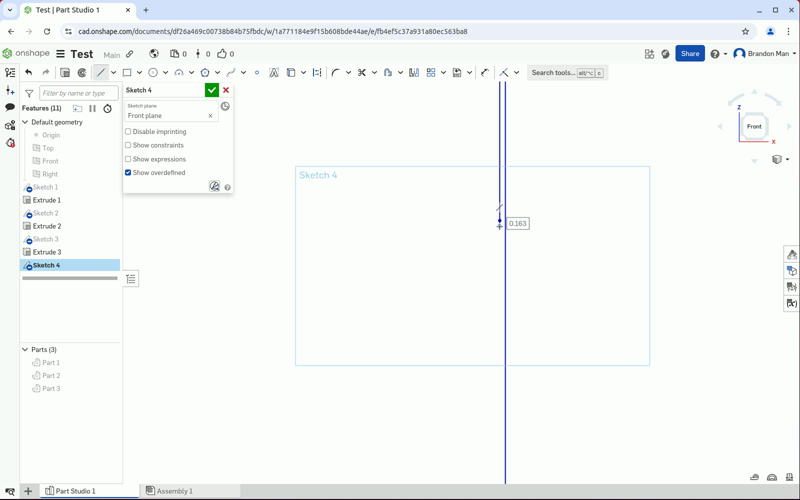
scroll(-6)
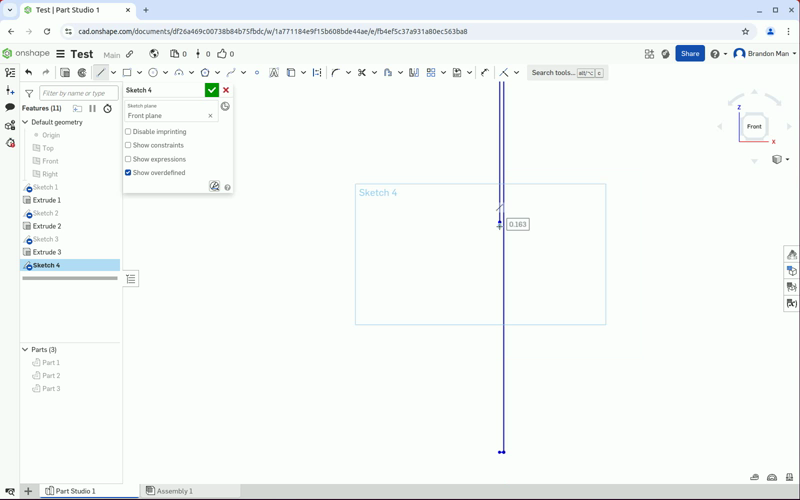
scroll(-6)
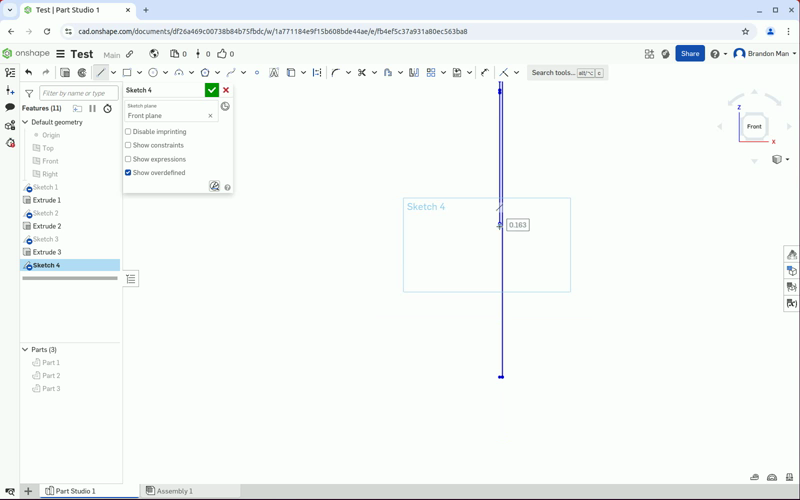
scroll(-6)
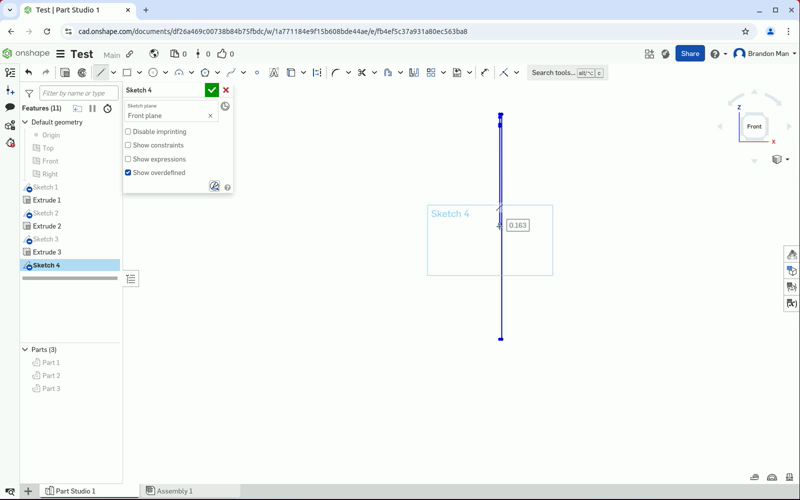
scroll(-6)
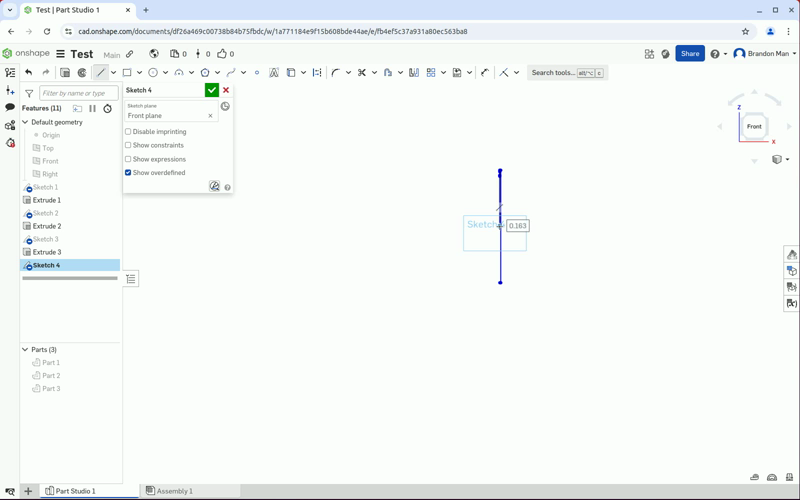
key_up(shift)
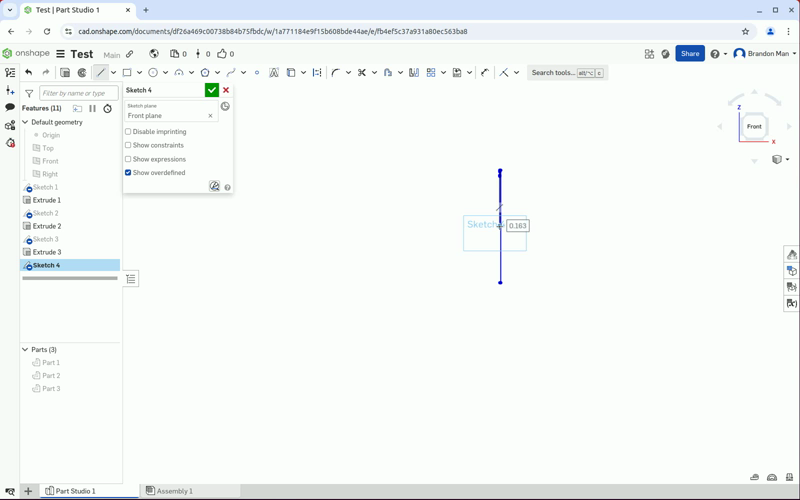
key_down(shift)
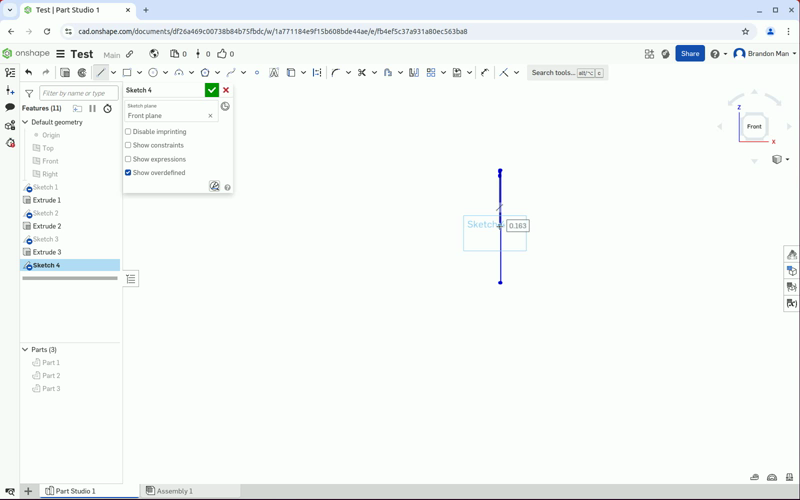
mouse_move(529, 226)
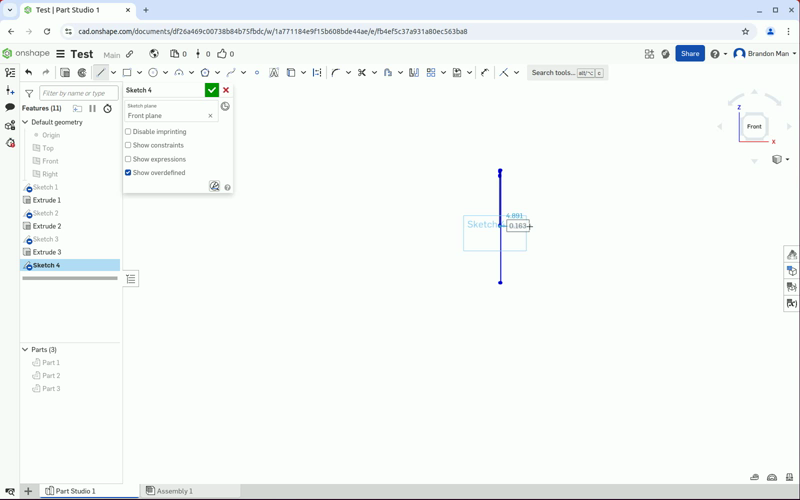
mouse_move(499, 229)
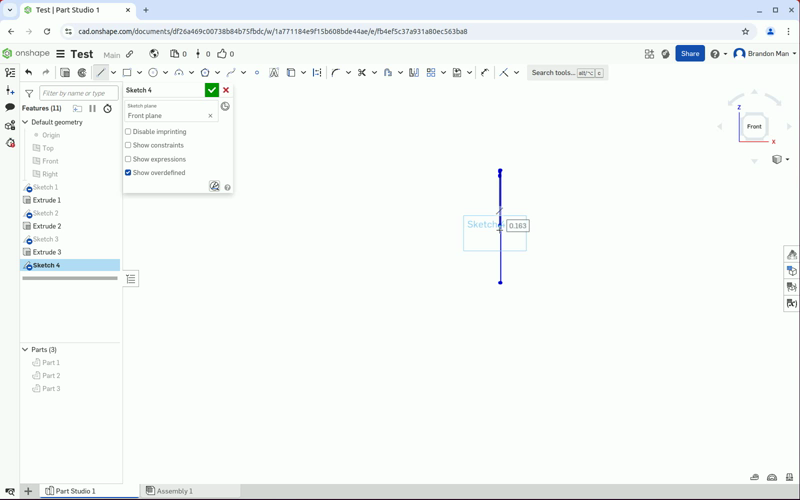
scroll(6)
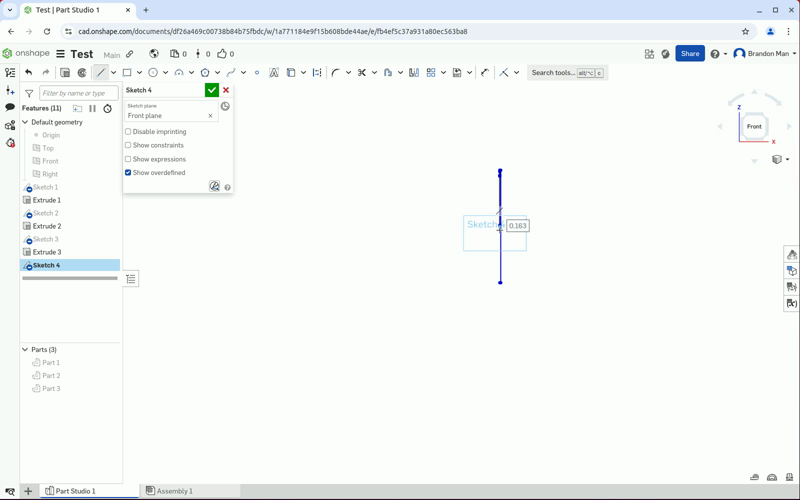
scroll(6)
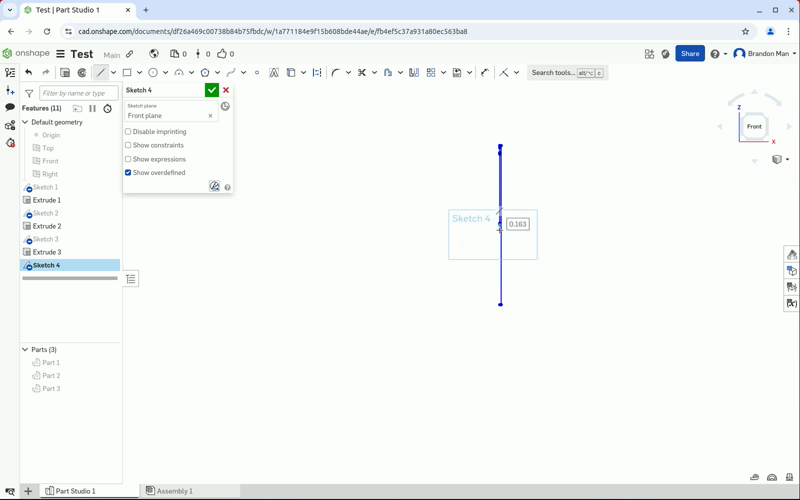
scroll(6)
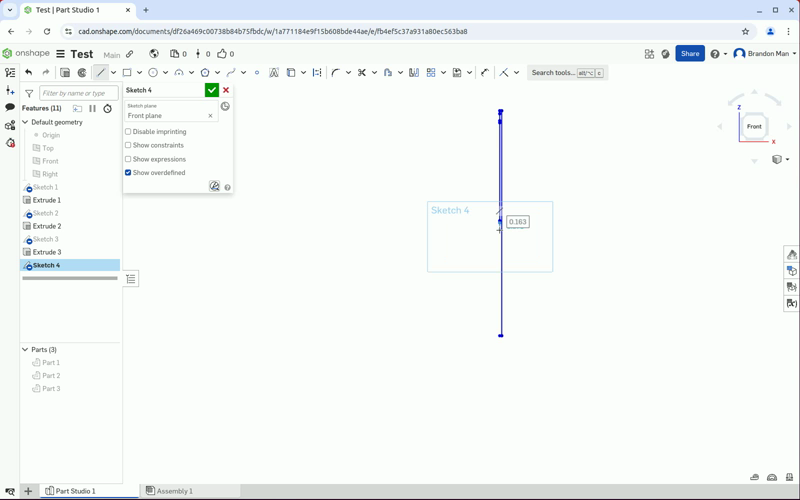
scroll(6)
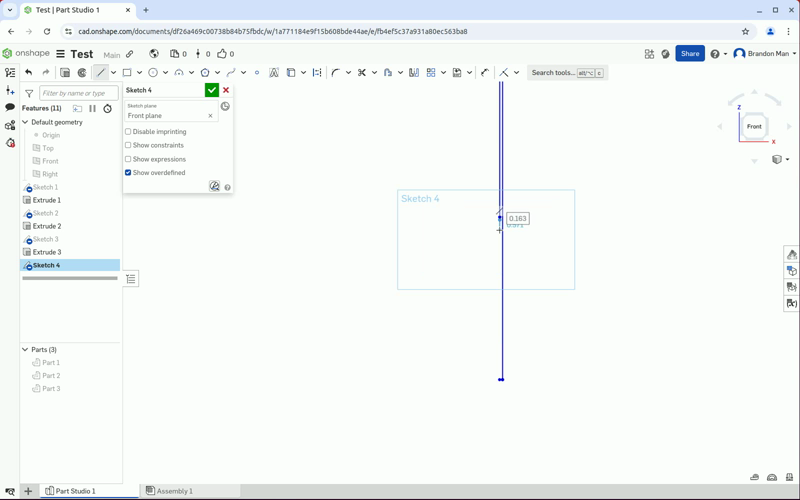
scroll(6)
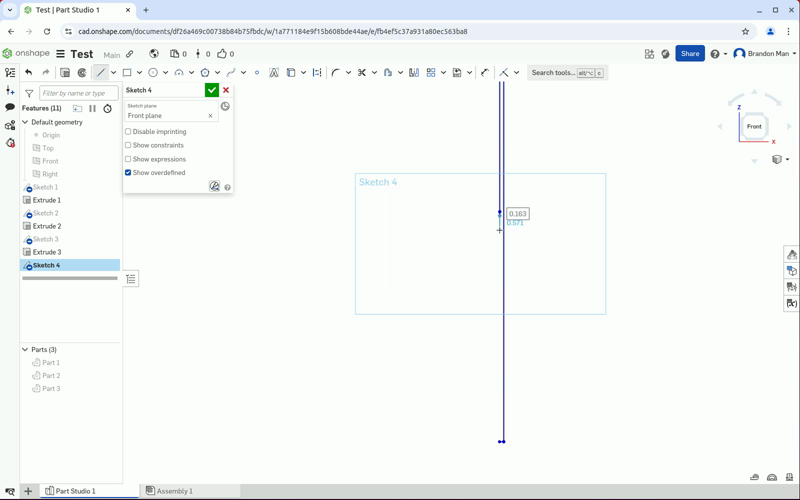
scroll(6)
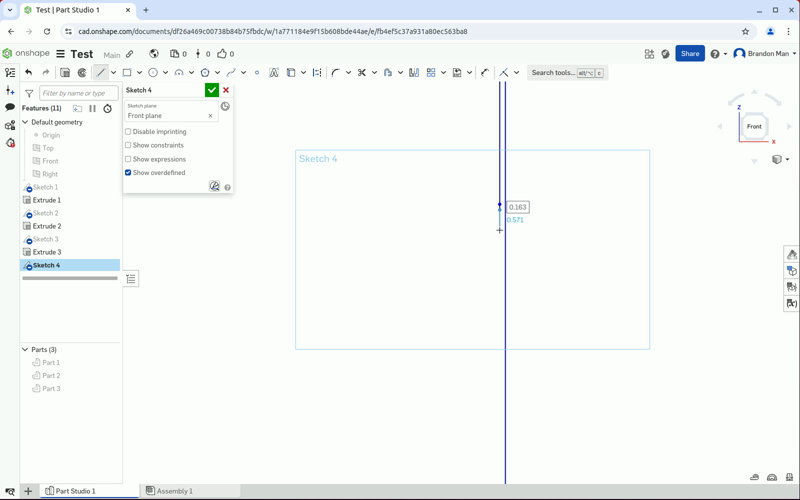
scroll(6)
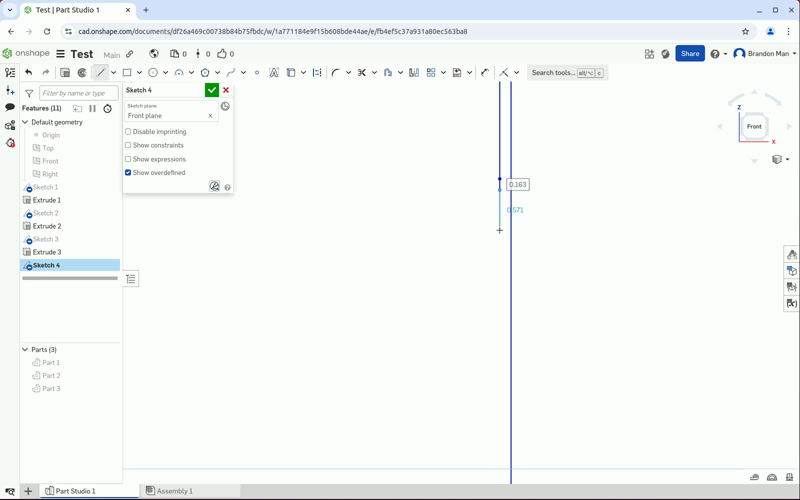
click(499, 229)
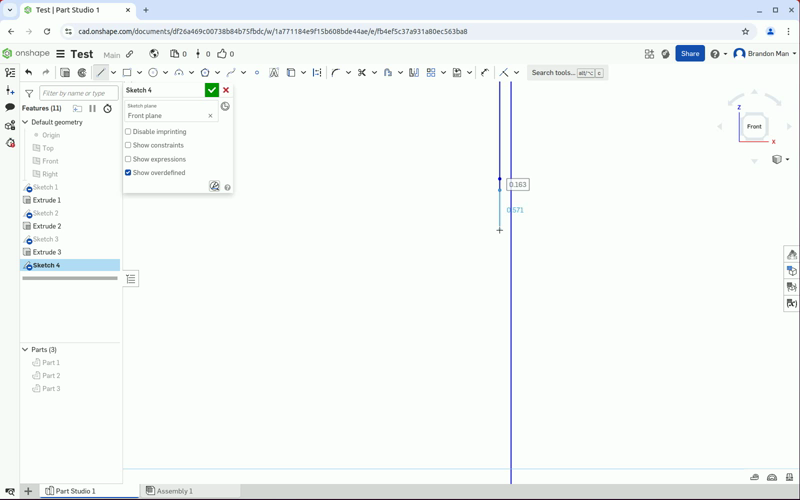
scroll(-6)
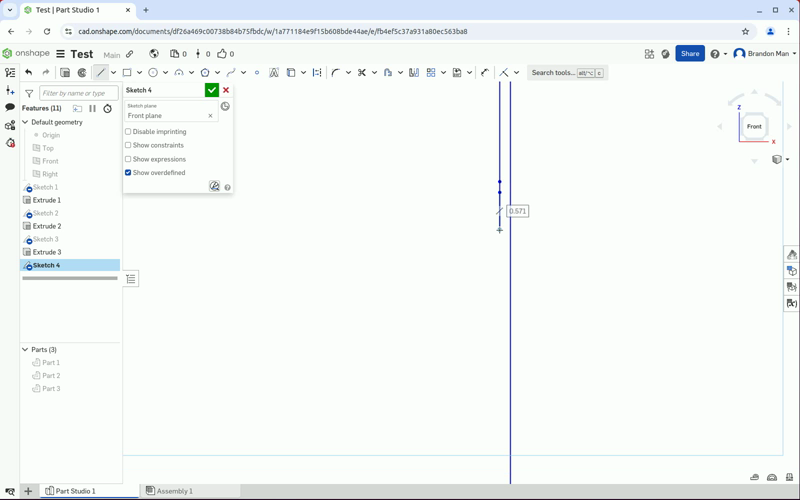
scroll(-6)
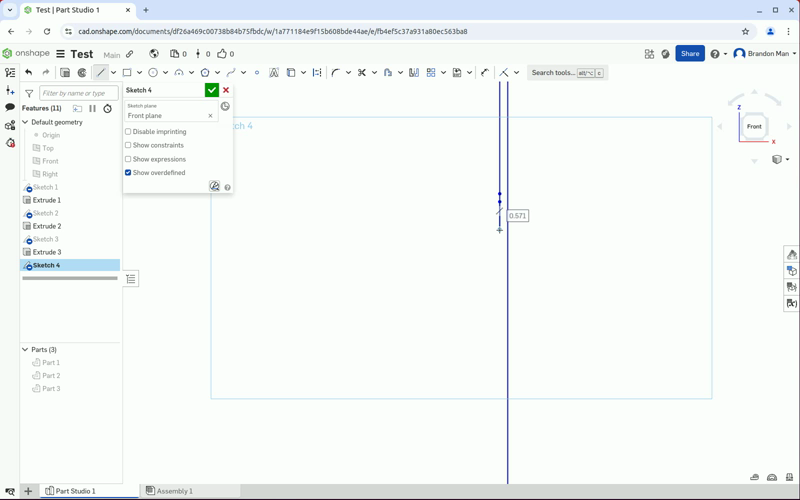
scroll(-6)
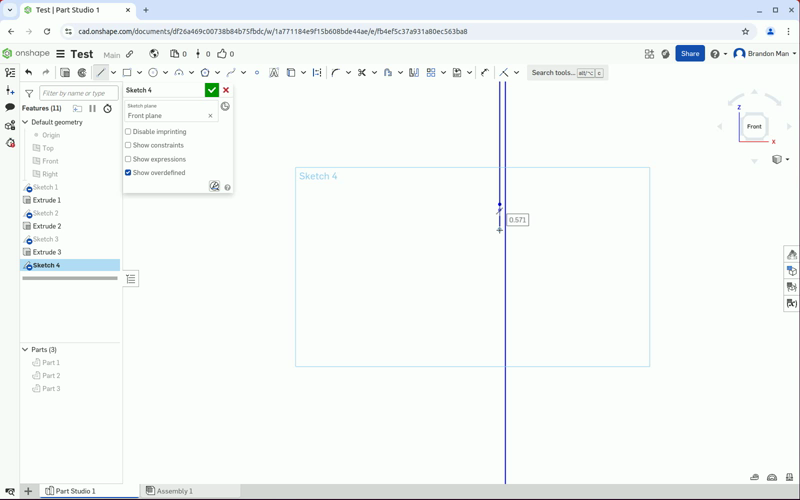
scroll(-6)
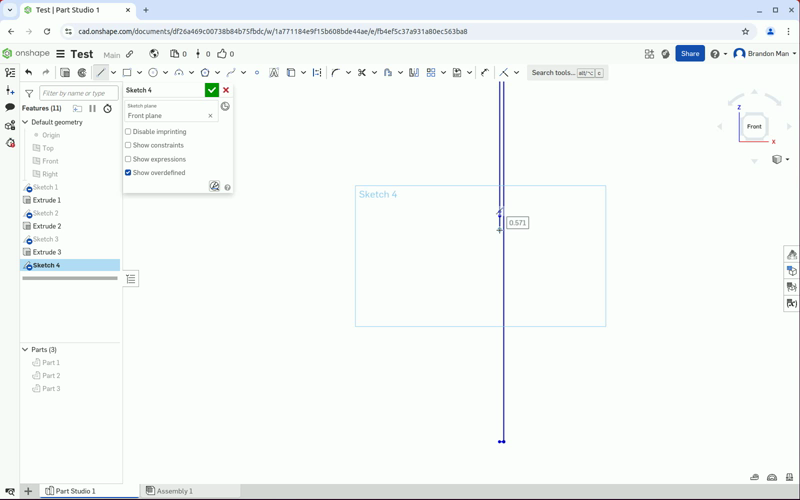
scroll(-6)
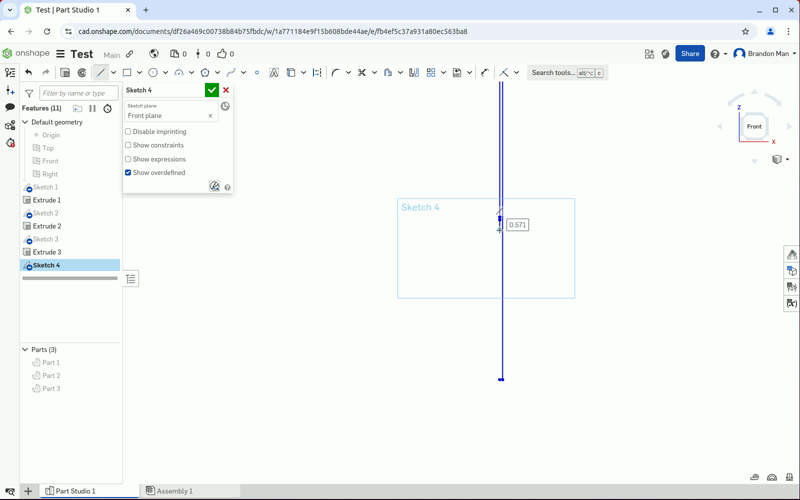
scroll(-6)
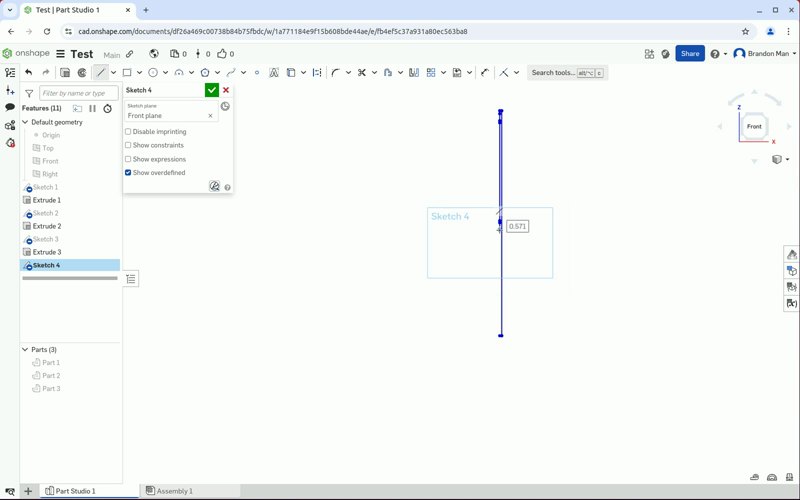
scroll(-6)
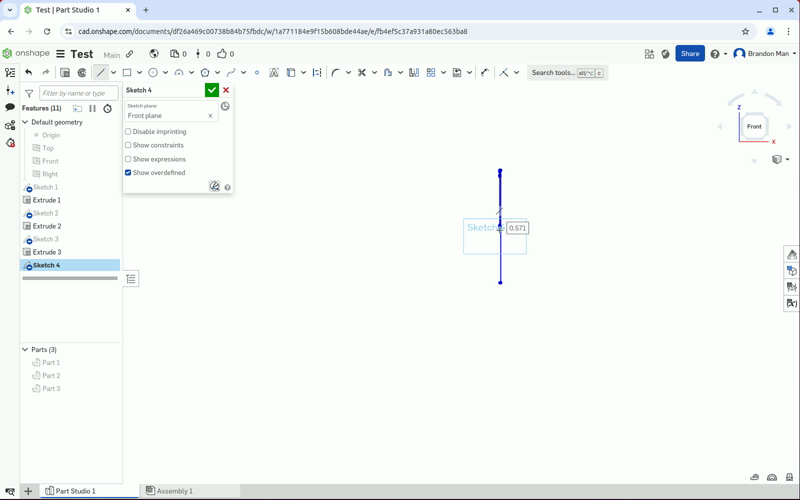
key_up(shift)
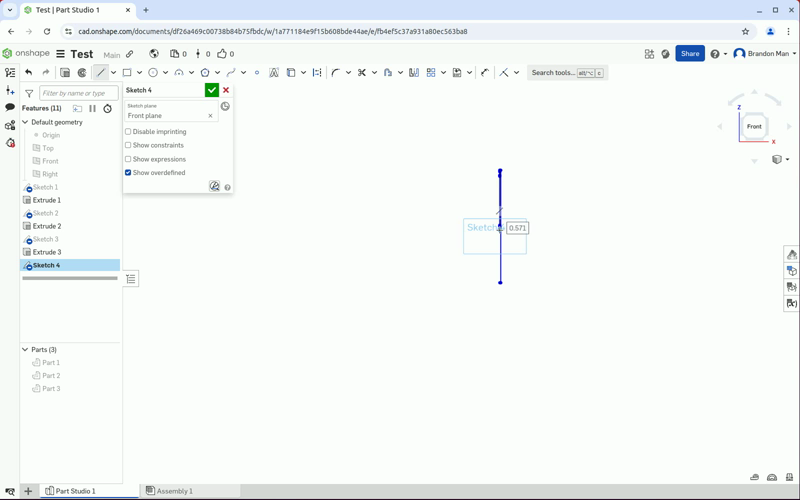
key_down(shift)
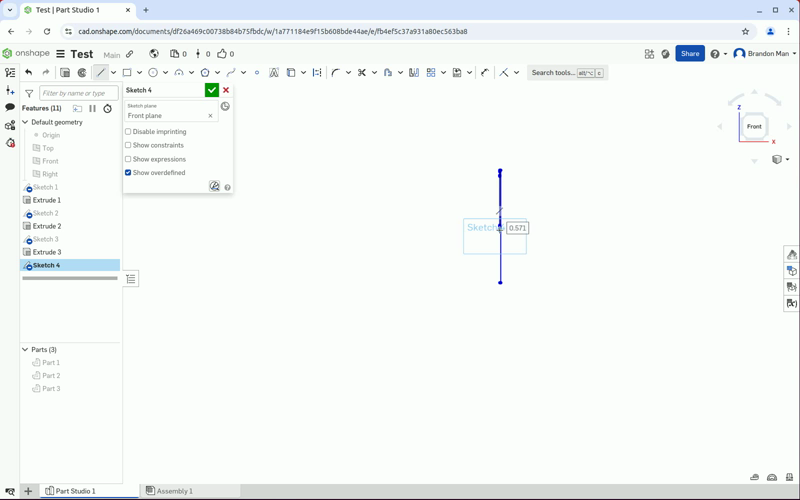
mouse_move(529, 229)
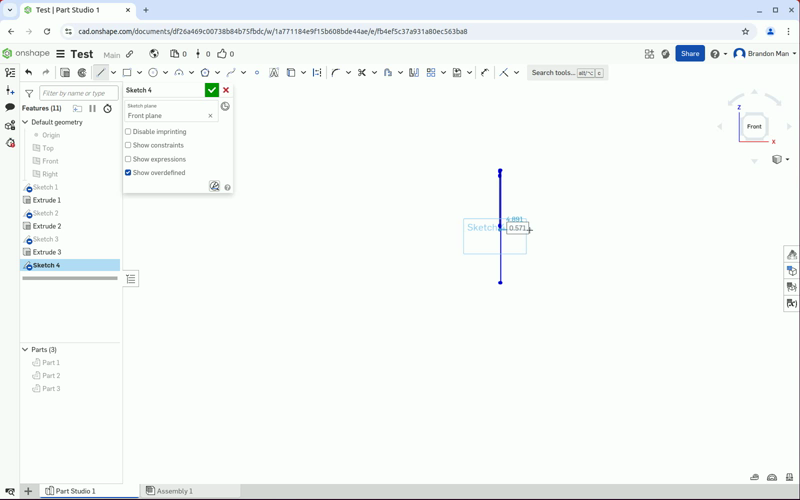
mouse_move(499, 230)
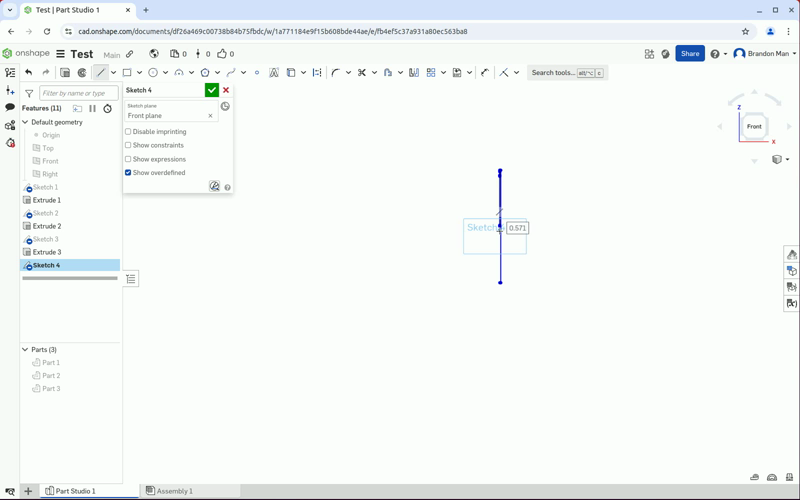
scroll(6)
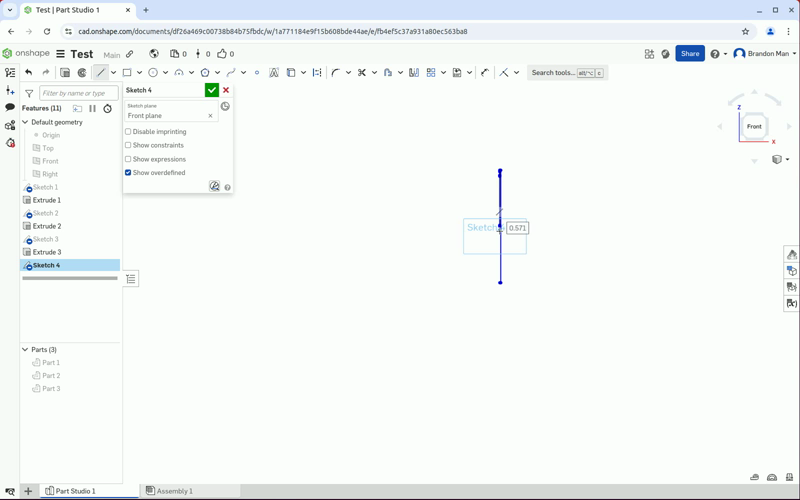
scroll(6)
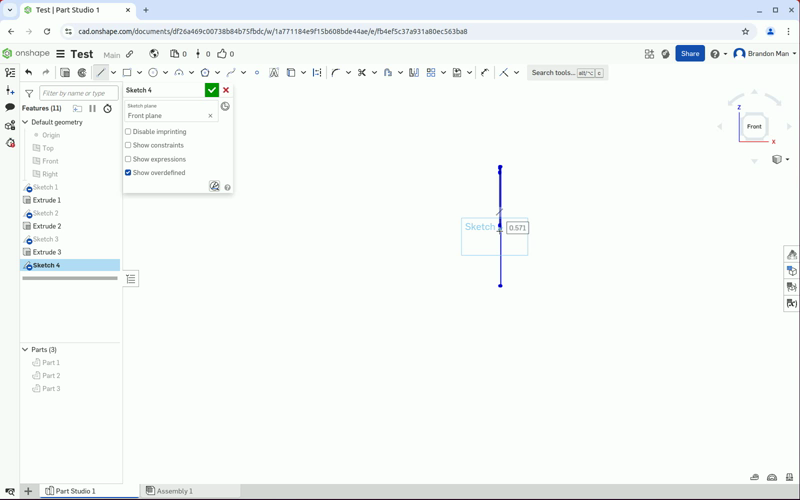
scroll(6)
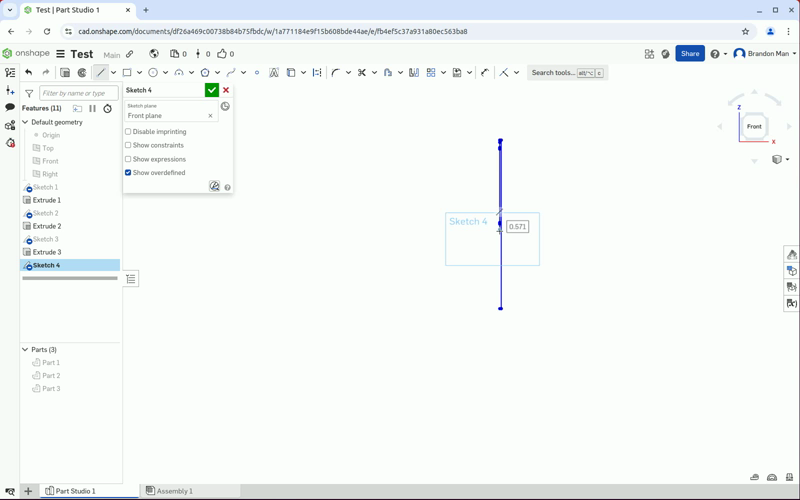
scroll(6)
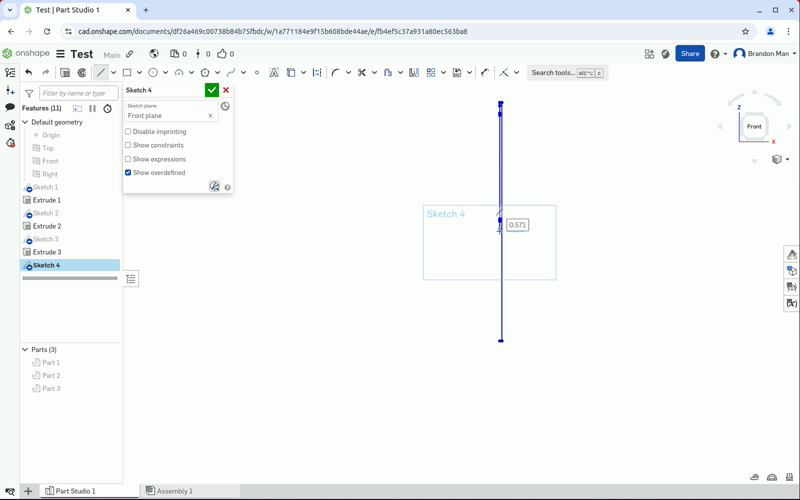
scroll(6)
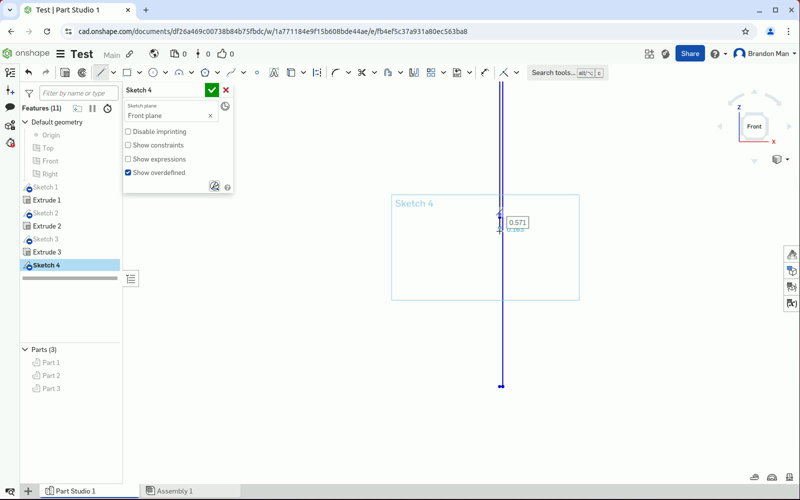
scroll(6)
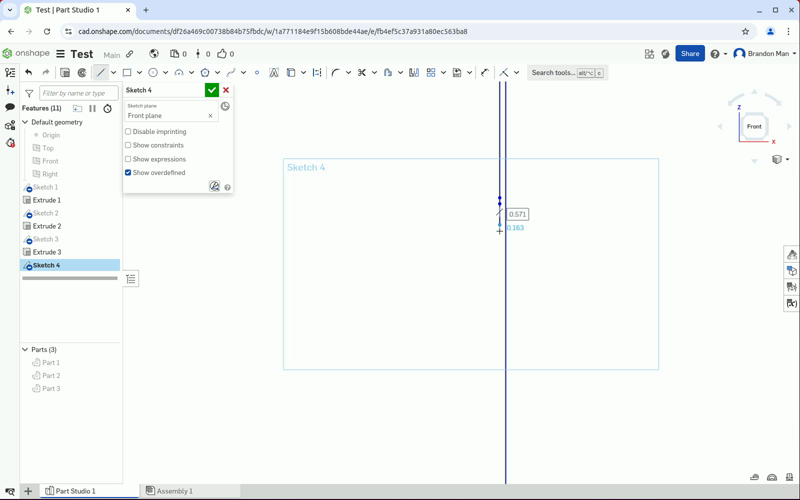
scroll(6)
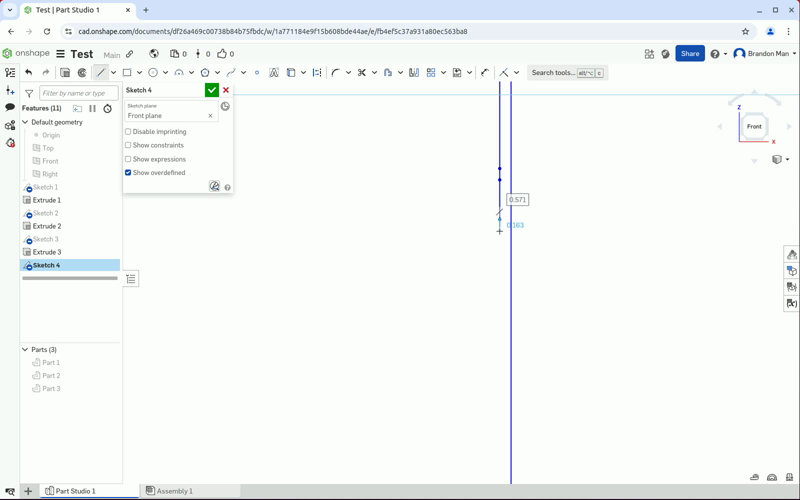
click(499, 230)
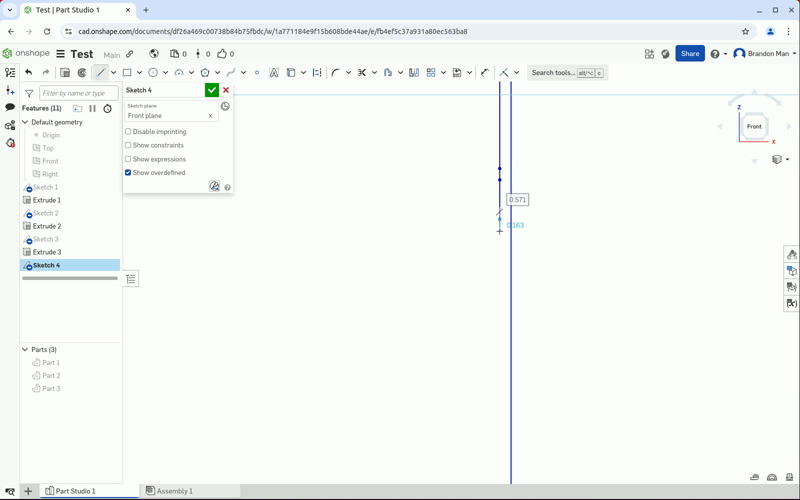
scroll(-6)
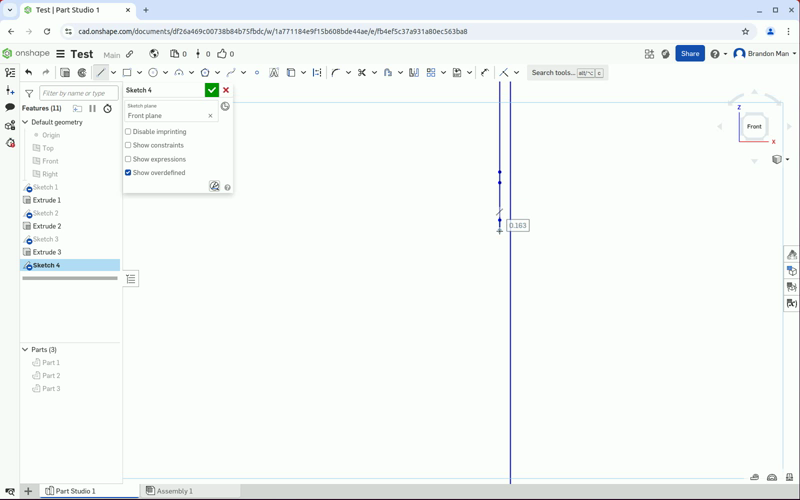
scroll(-6)
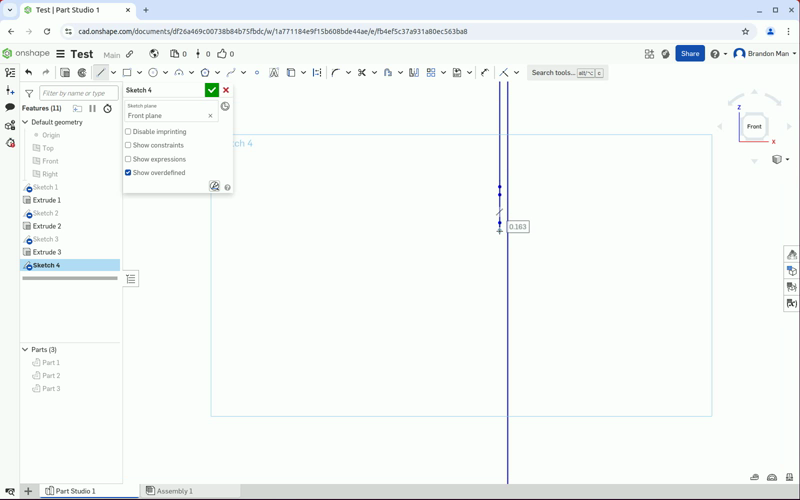
scroll(-6)
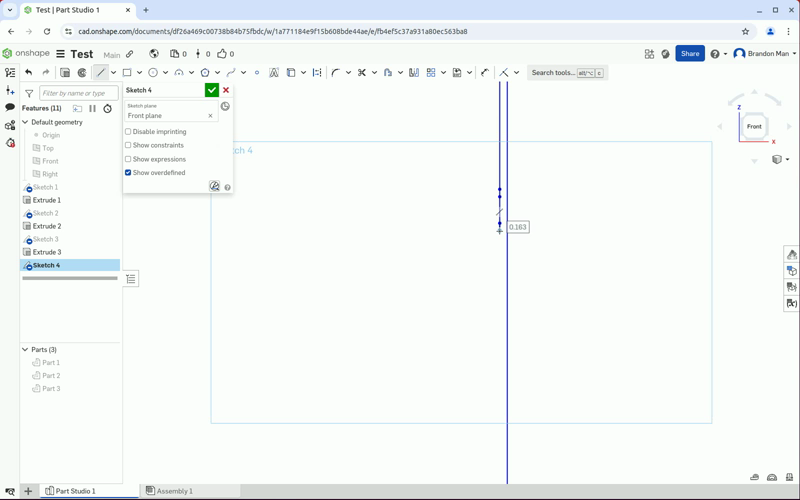
scroll(-6)
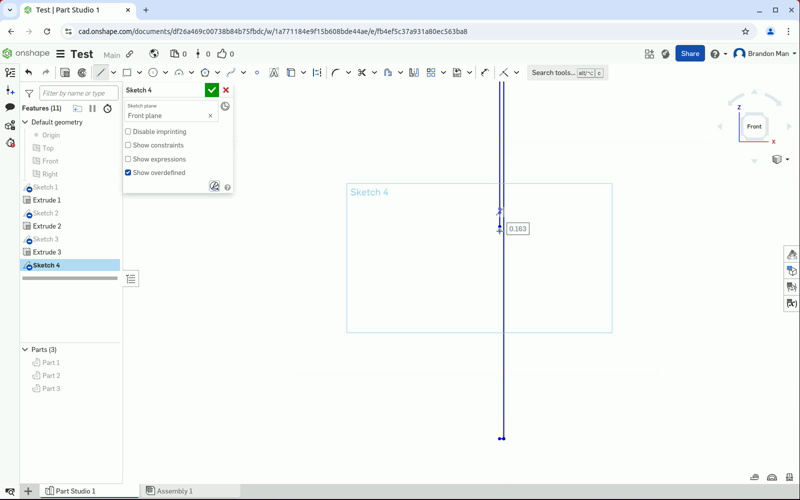
scroll(-6)
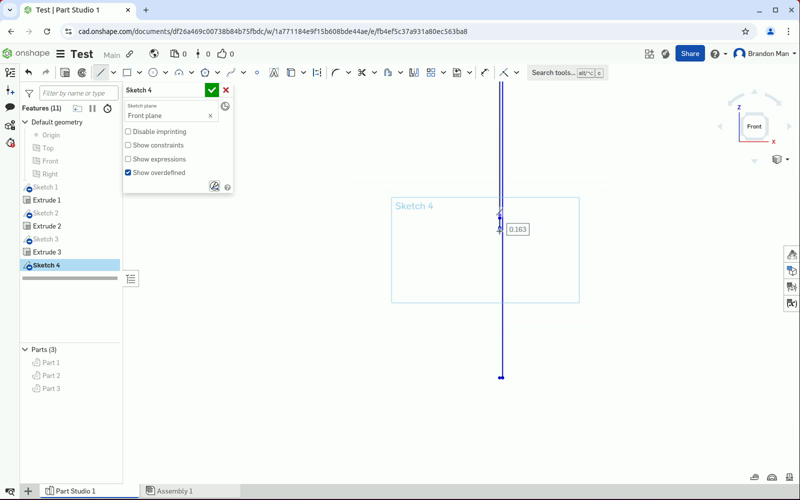
scroll(-6)
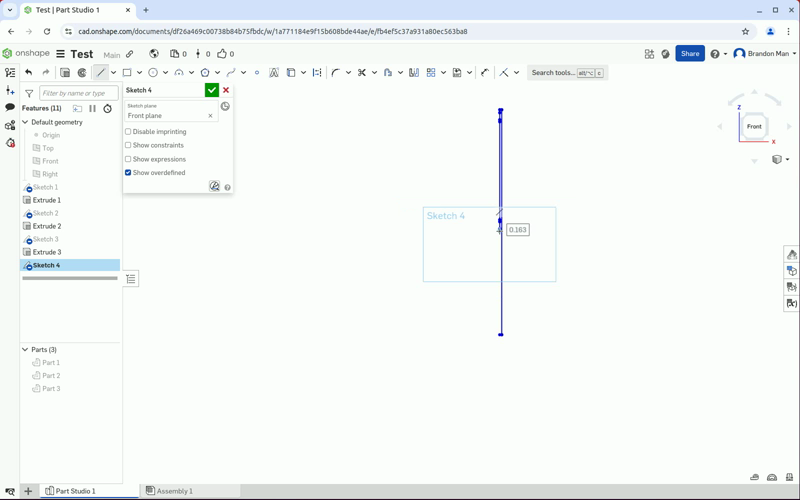
scroll(-6)
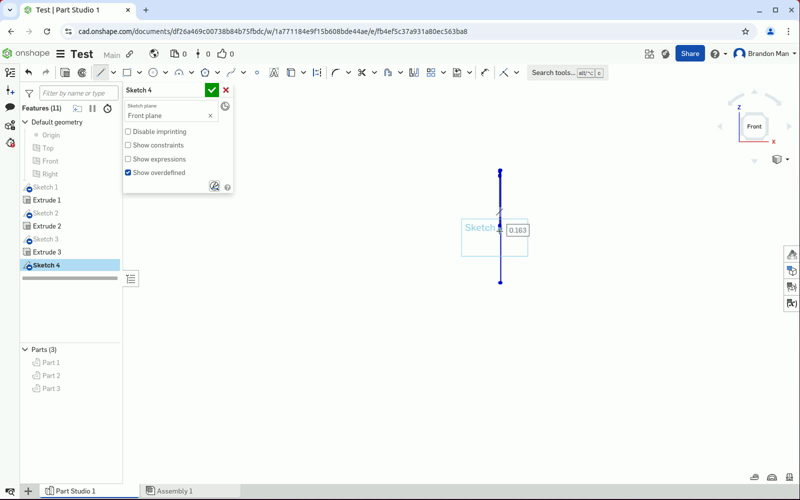
key_up(shift)
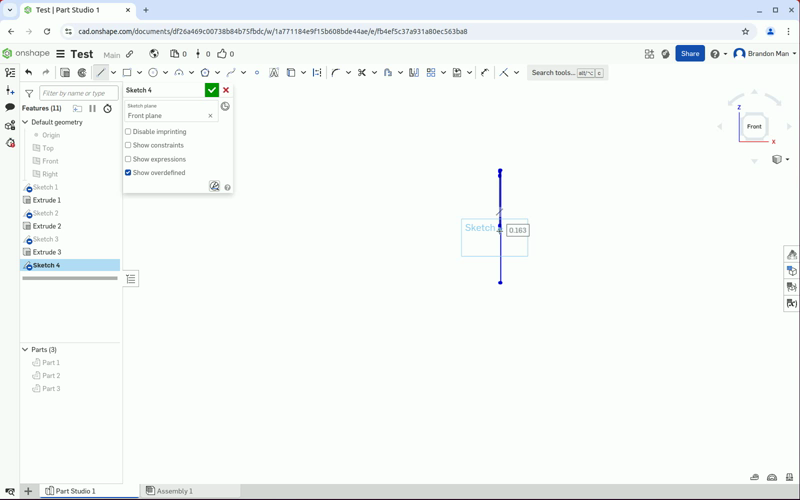
key_down(shift)
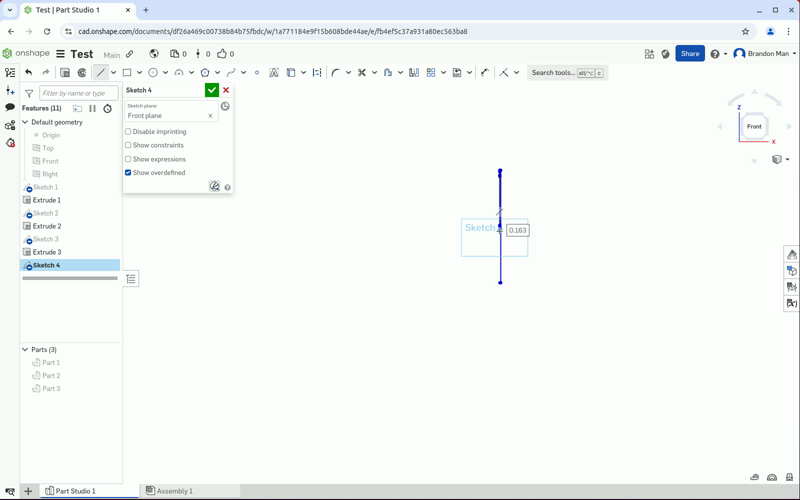
mouse_move(529, 230)
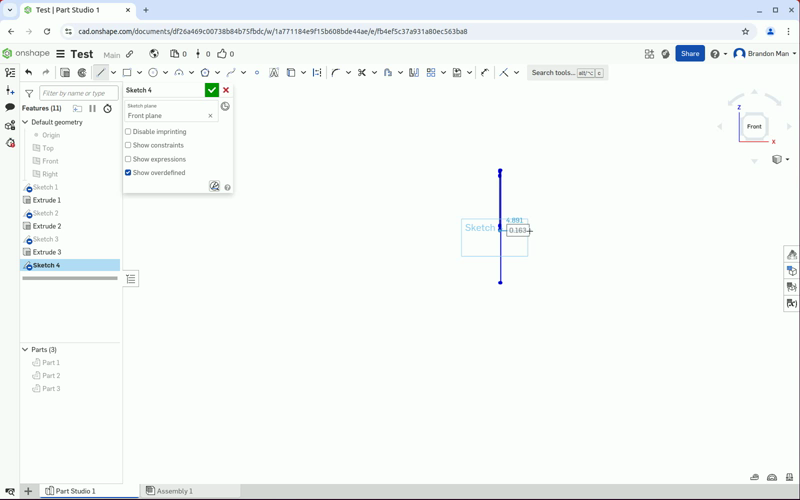
mouse_move(499, 279)
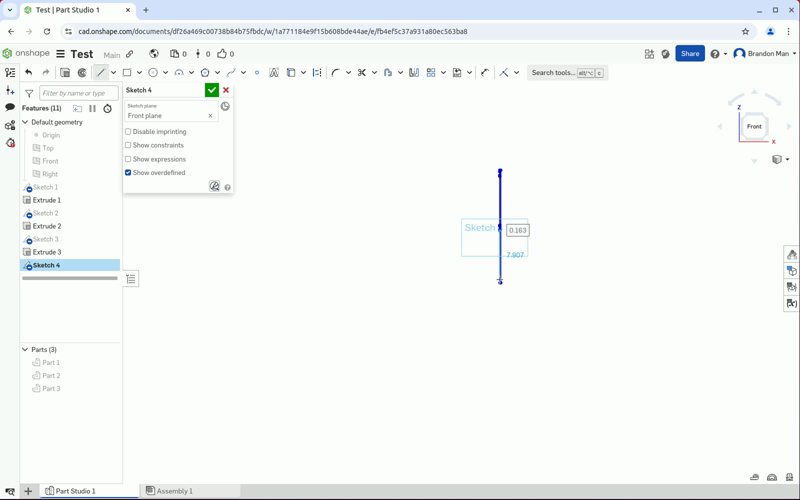
scroll(6)
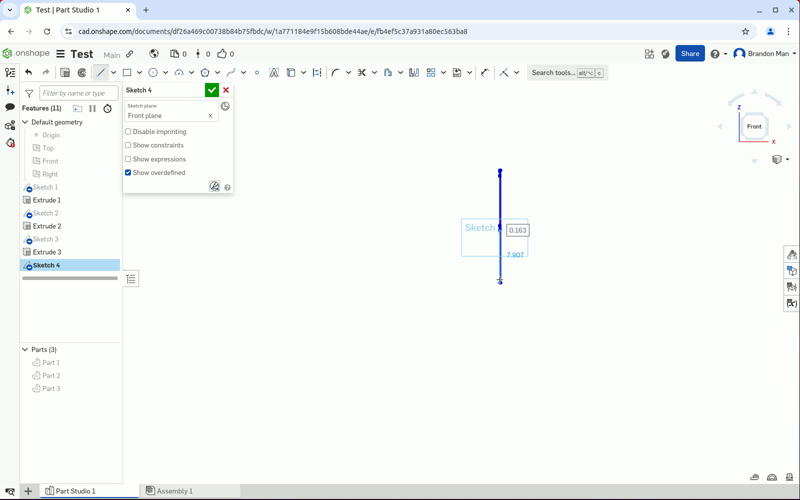
scroll(6)
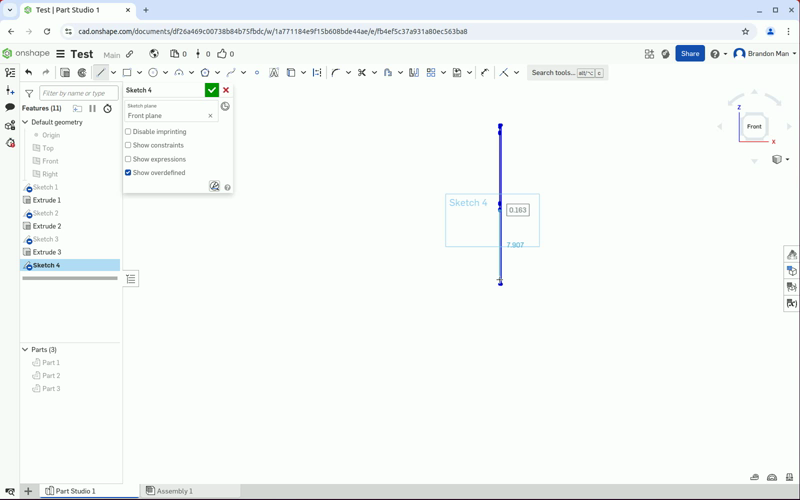
scroll(6)
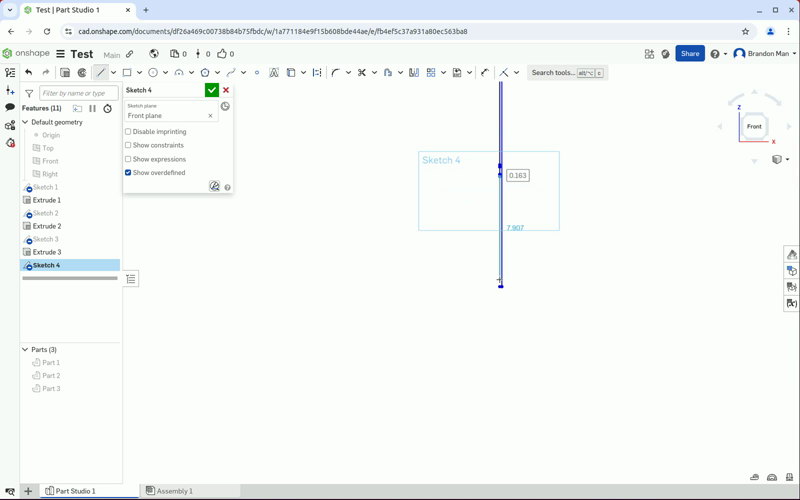
scroll(6)
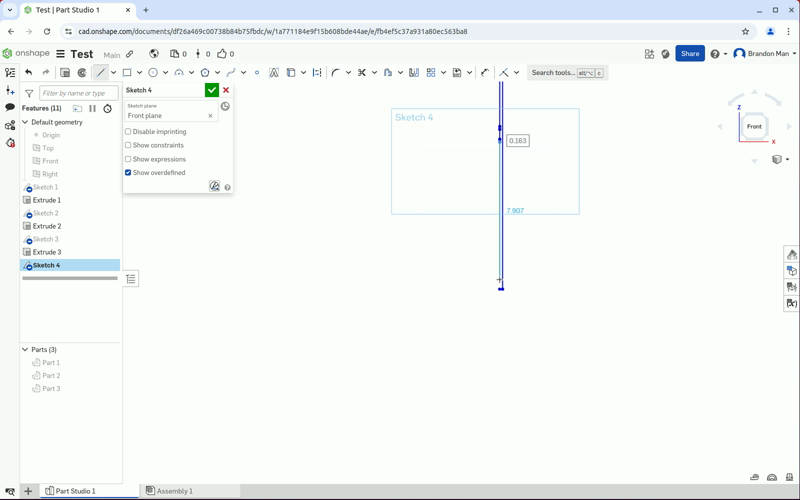
scroll(6)
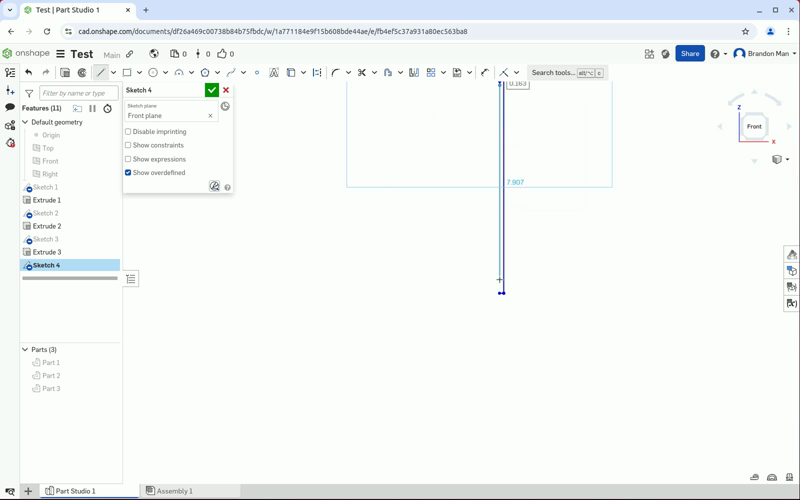
scroll(6)
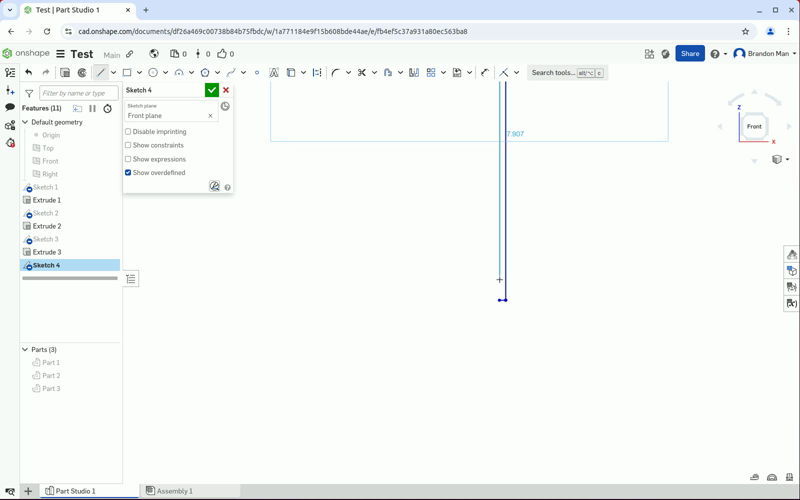
scroll(6)
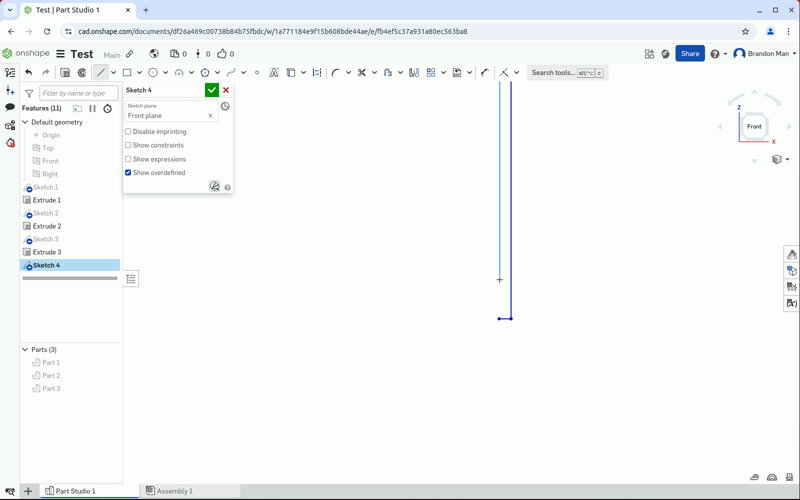
click(499, 279)
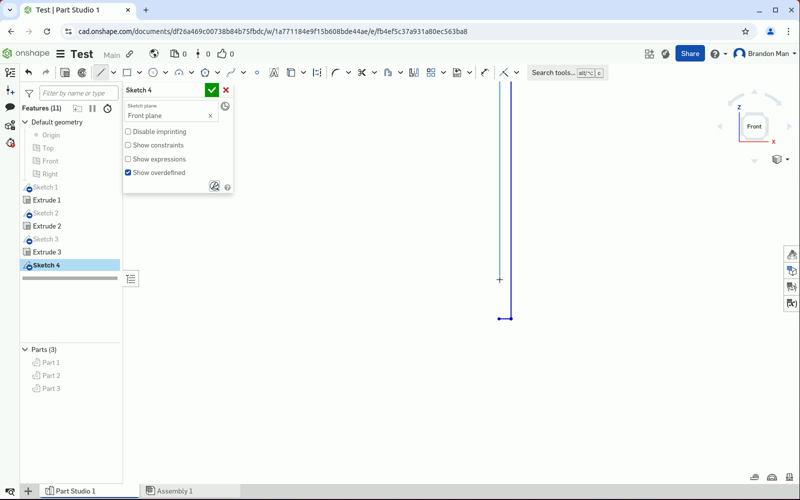
scroll(-6)
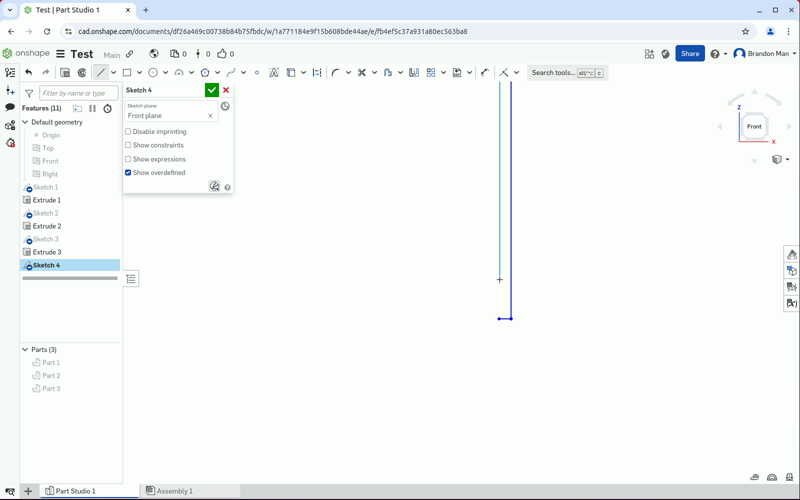
scroll(-6)
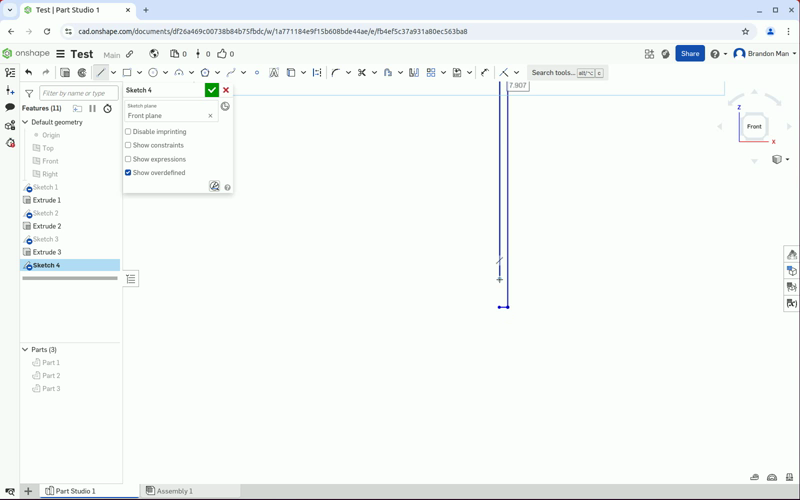
scroll(-6)
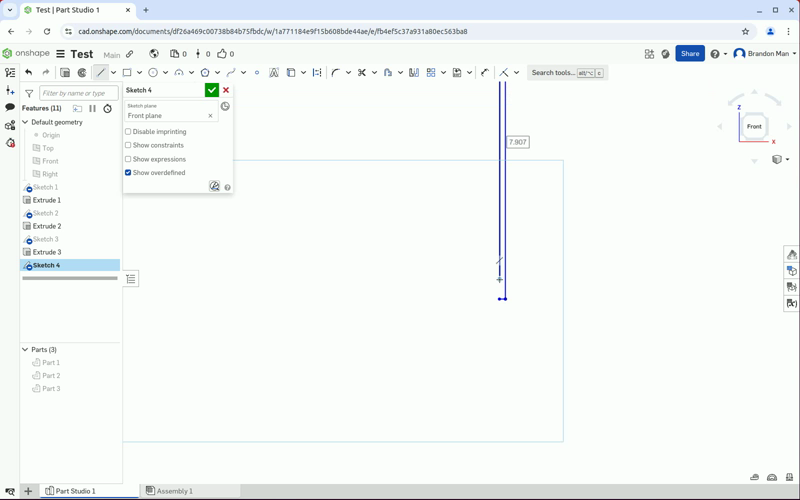
scroll(-6)
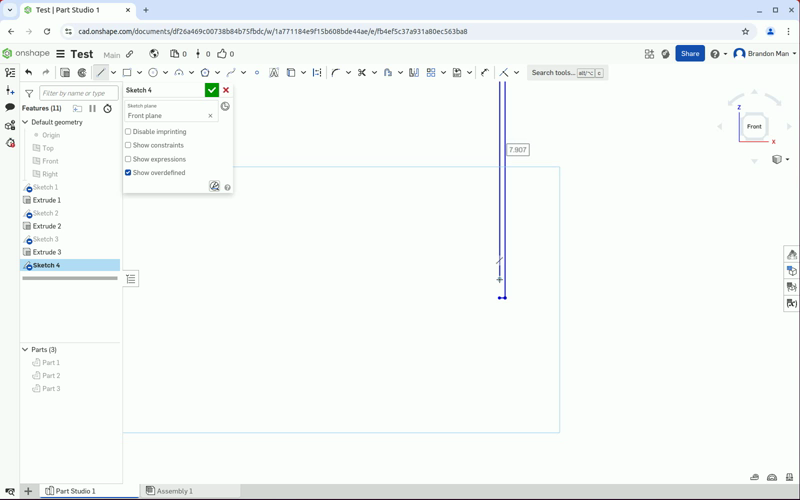
scroll(-6)
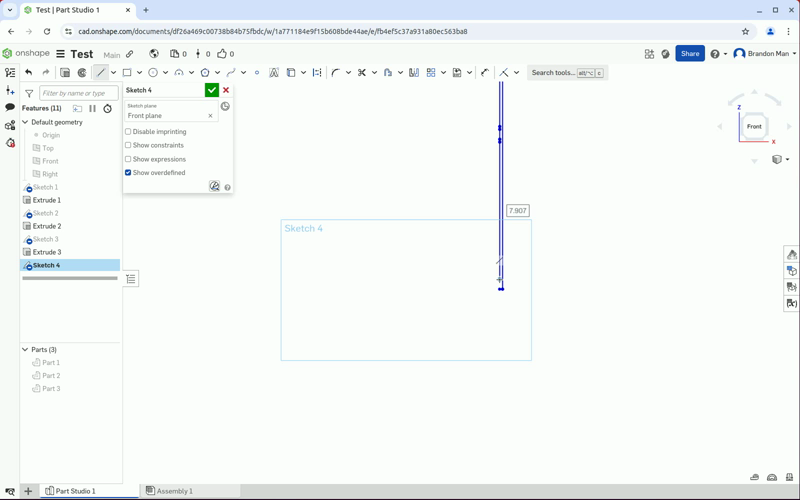
scroll(-6)
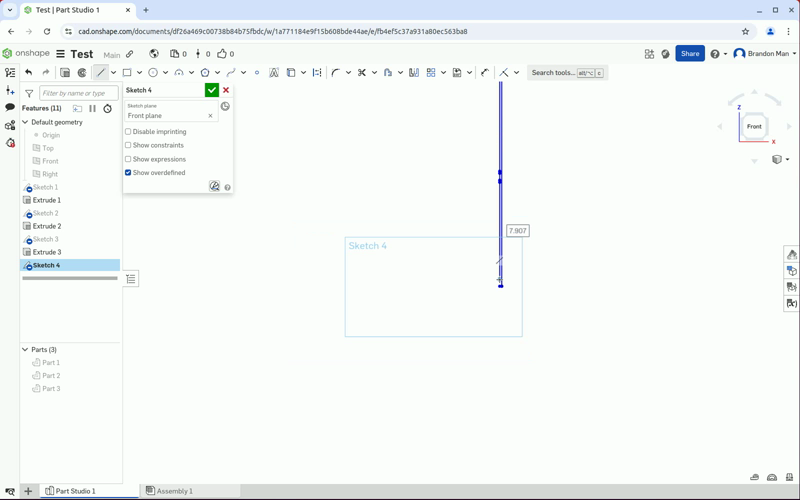
scroll(-6)
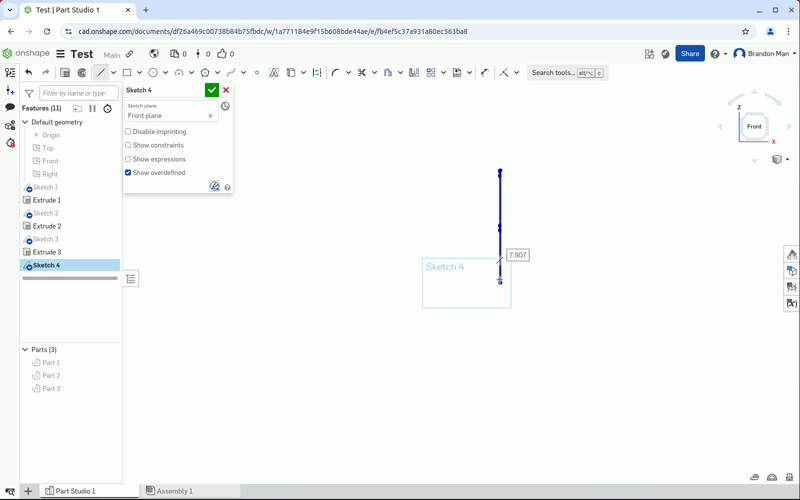
key_up(shift)
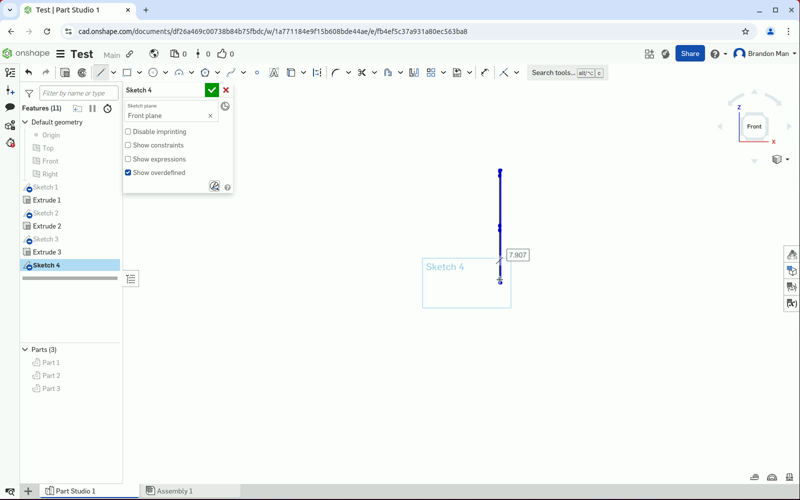
key_down(shift)
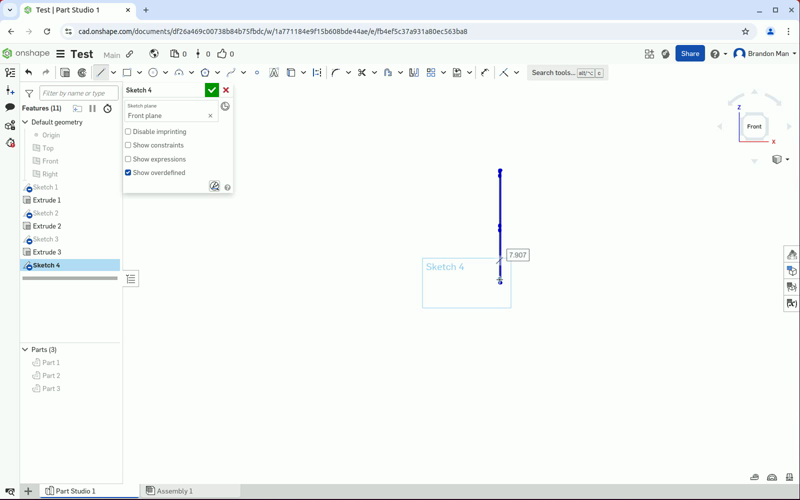
mouse_move(529, 279)
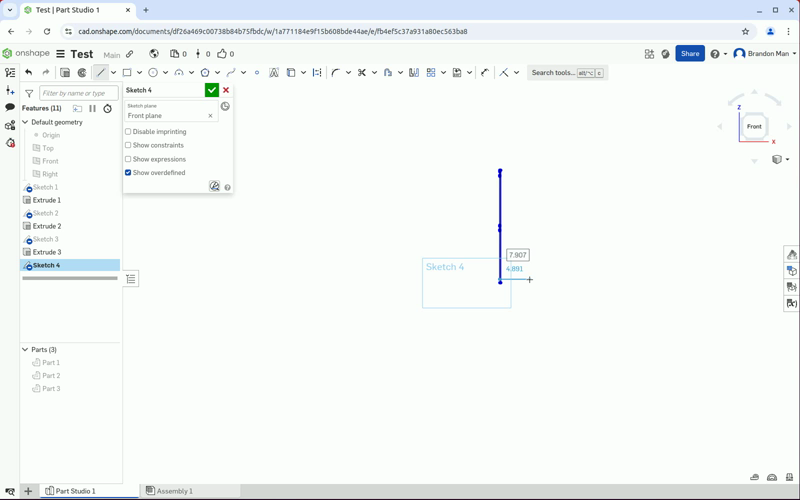
mouse_move(499, 280)
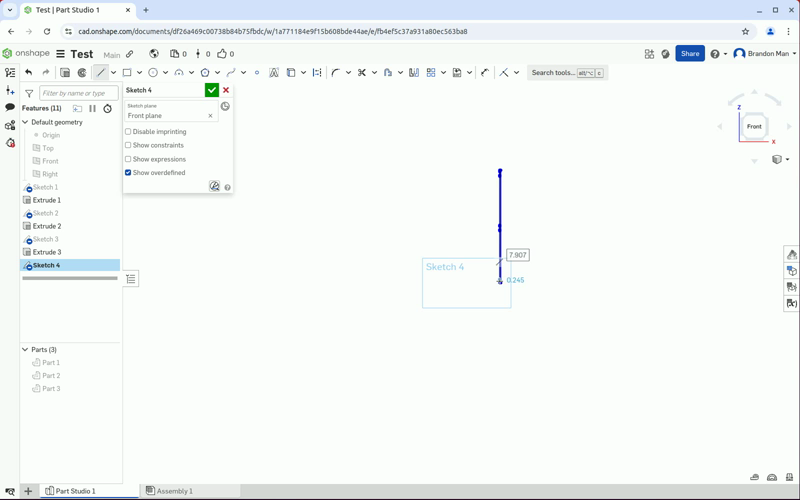
scroll(6)
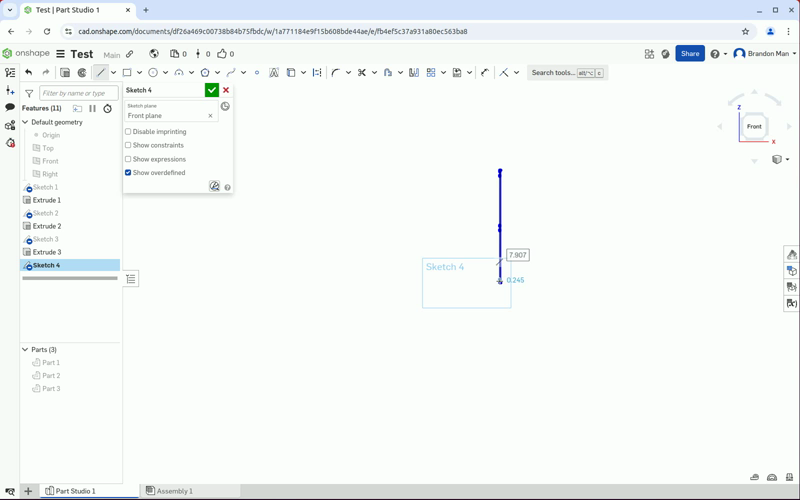
scroll(6)
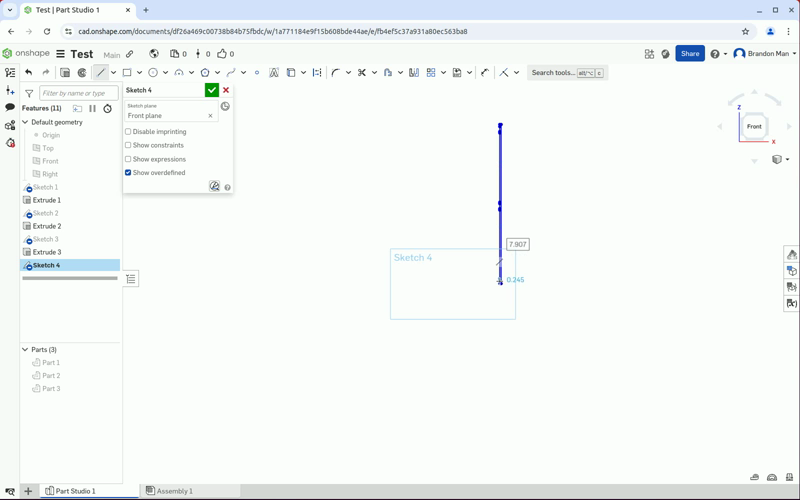
scroll(6)
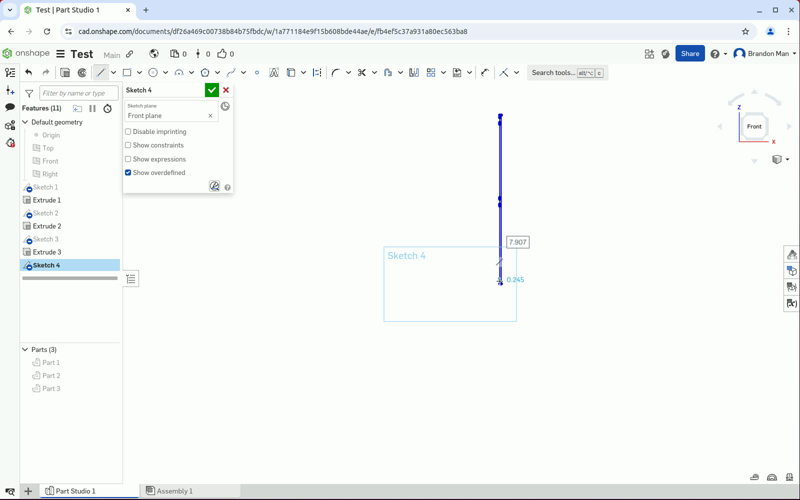
scroll(6)
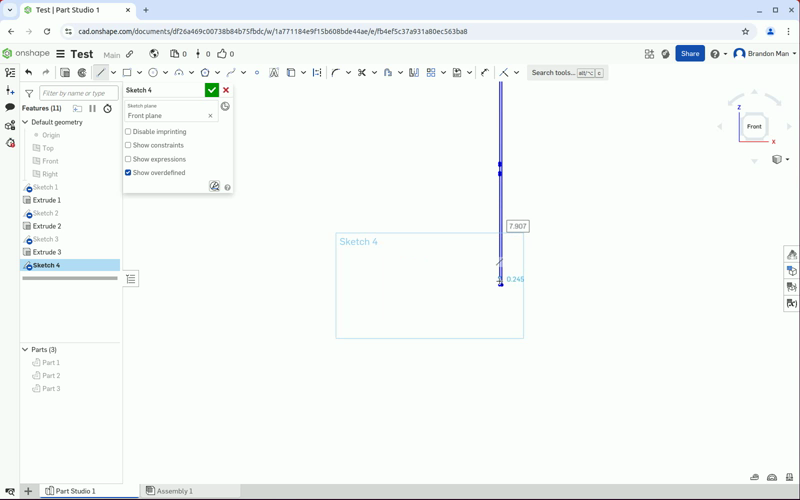
scroll(6)
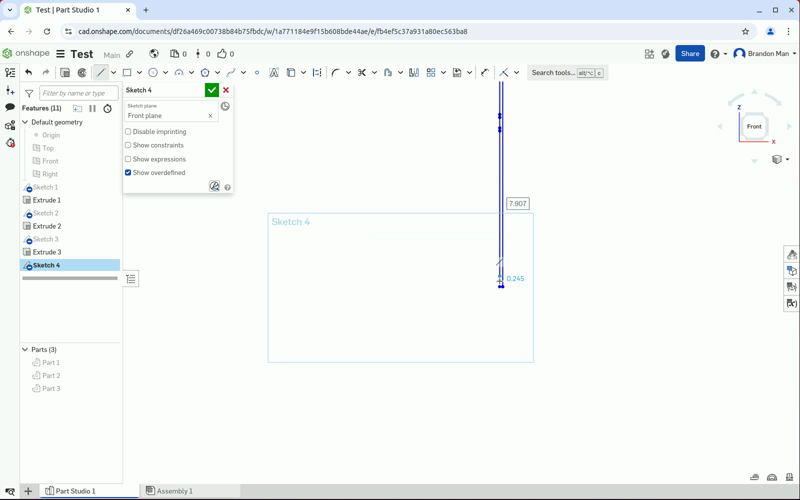
scroll(6)
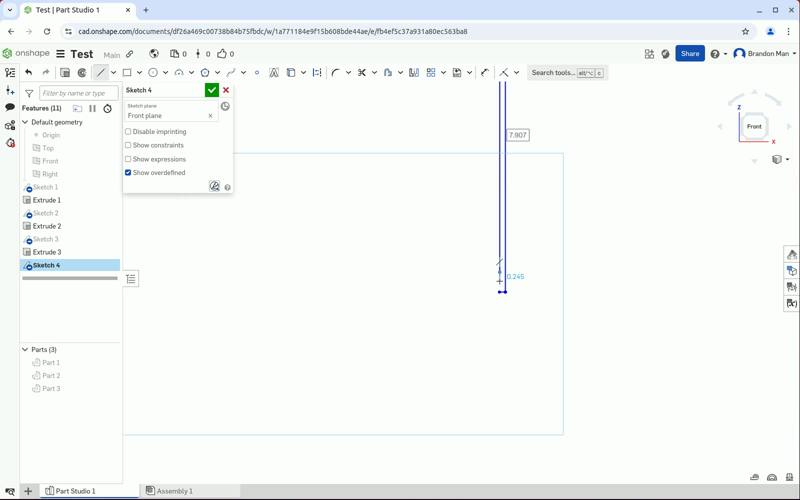
scroll(6)
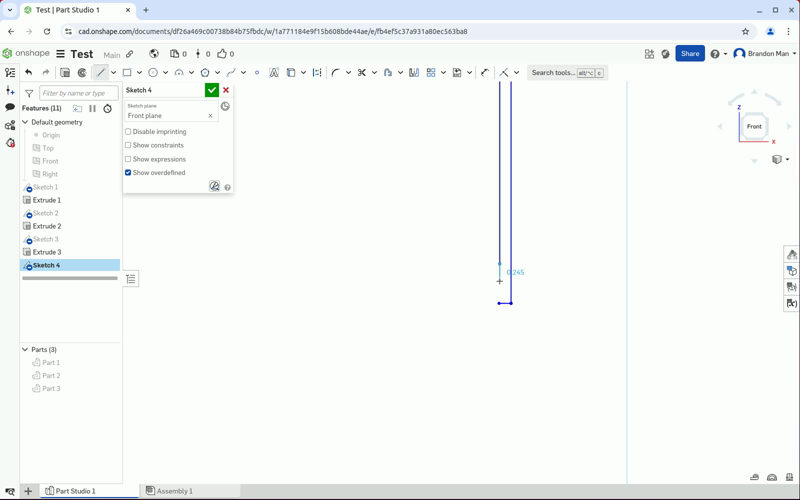
click(499, 280)
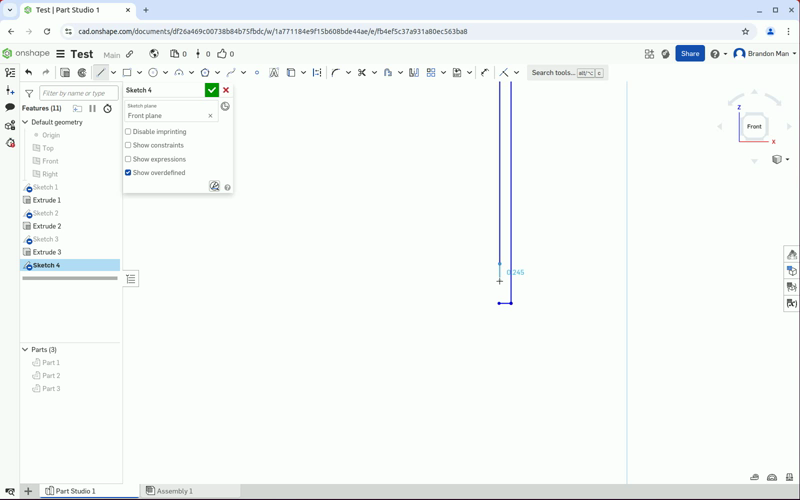
scroll(-6)
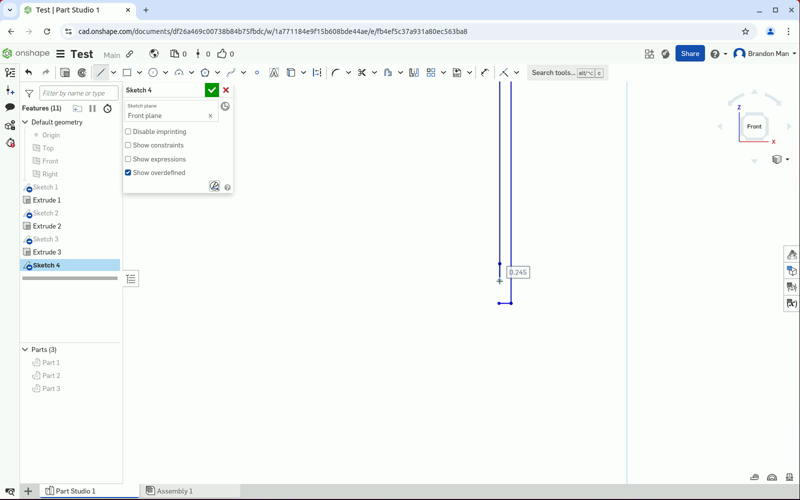
scroll(-6)
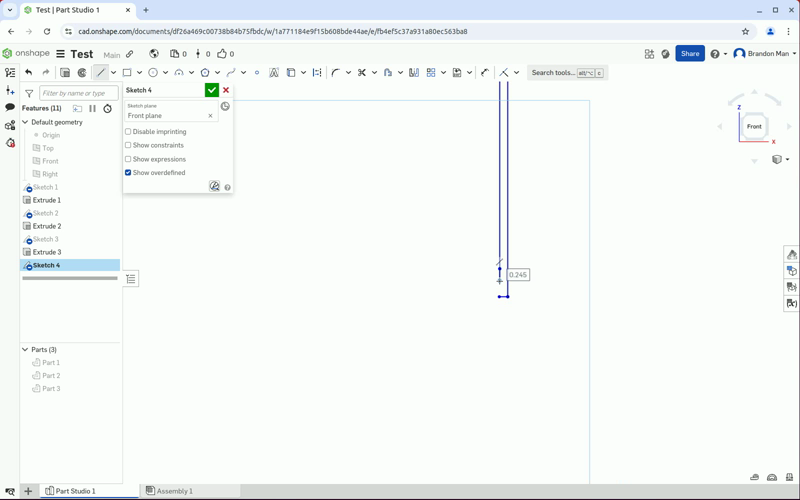
scroll(-6)
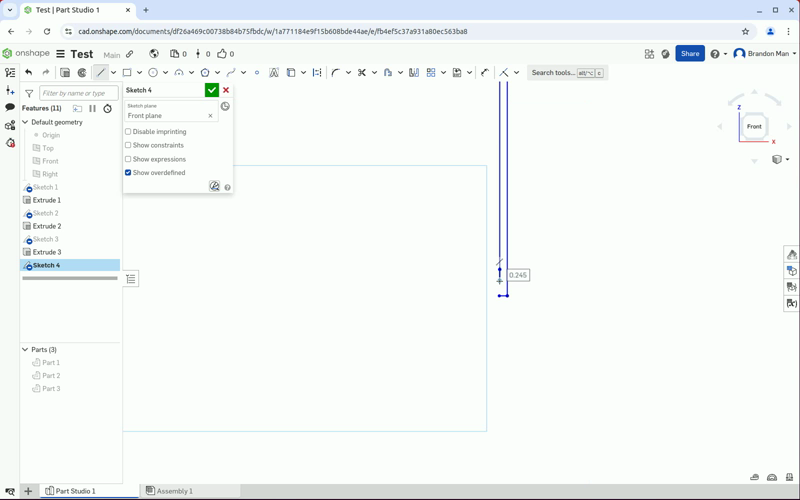
scroll(-6)
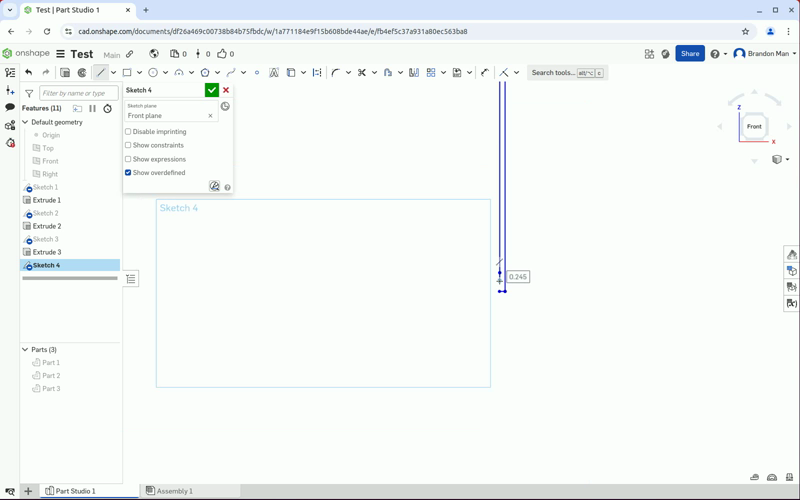
scroll(-6)
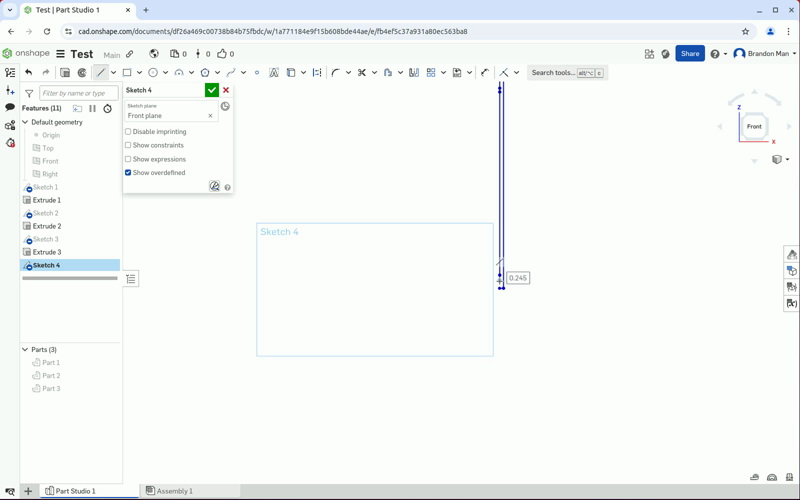
scroll(-6)
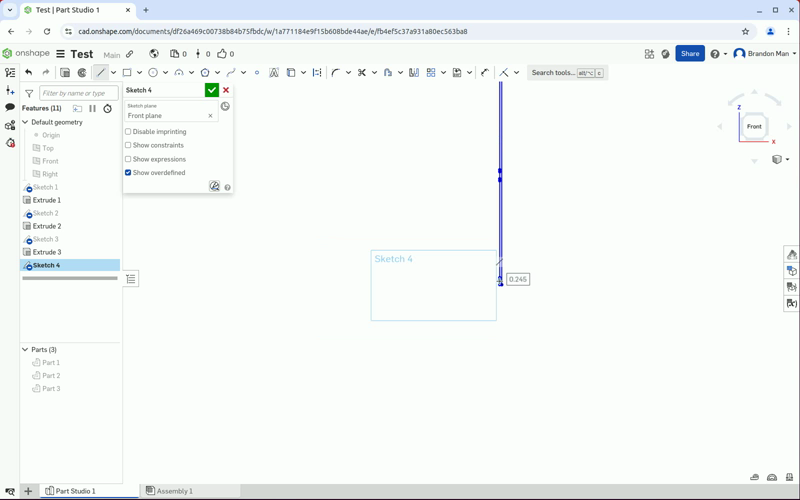
scroll(-6)
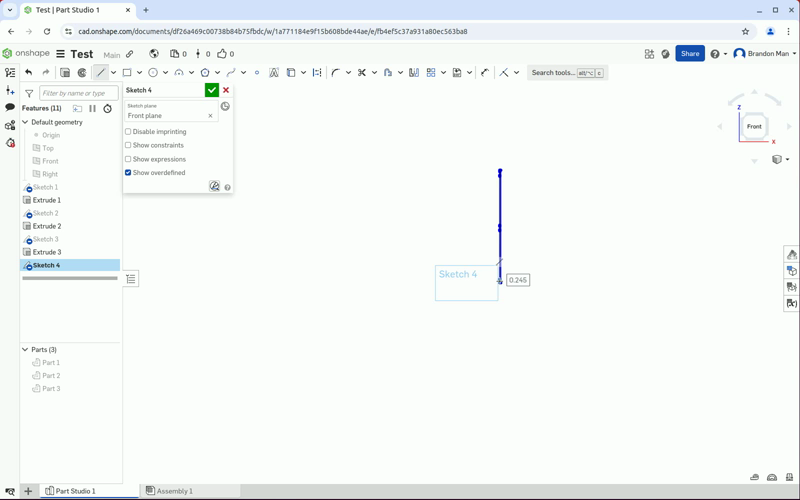
key_up(shift)
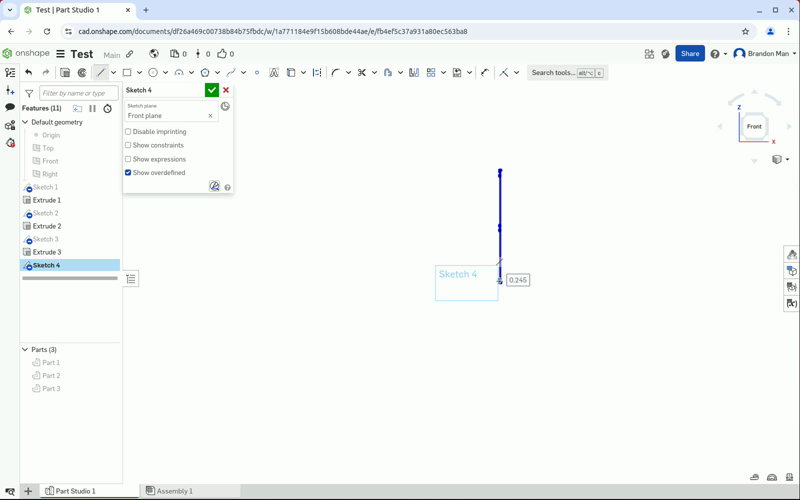
mouse_move(529, 280)
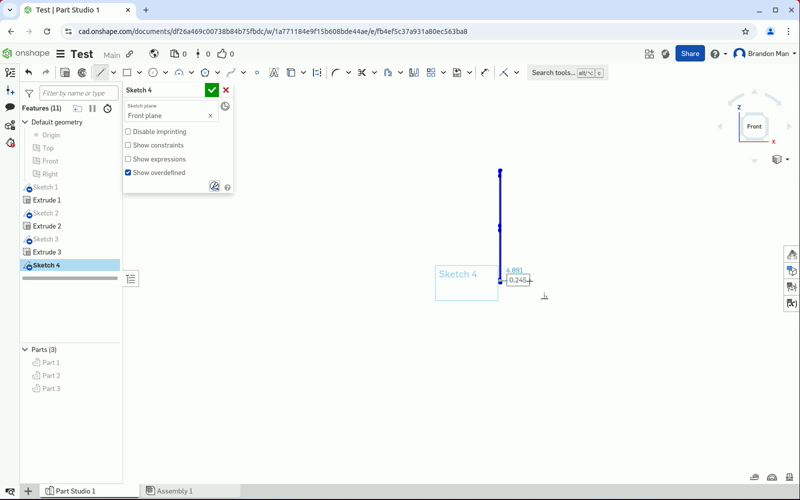
key_down(shift)
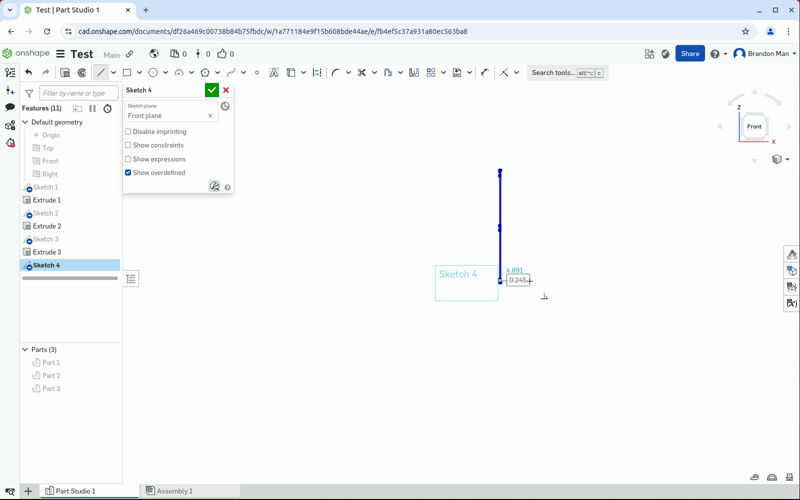
mouse_move(499, 282)
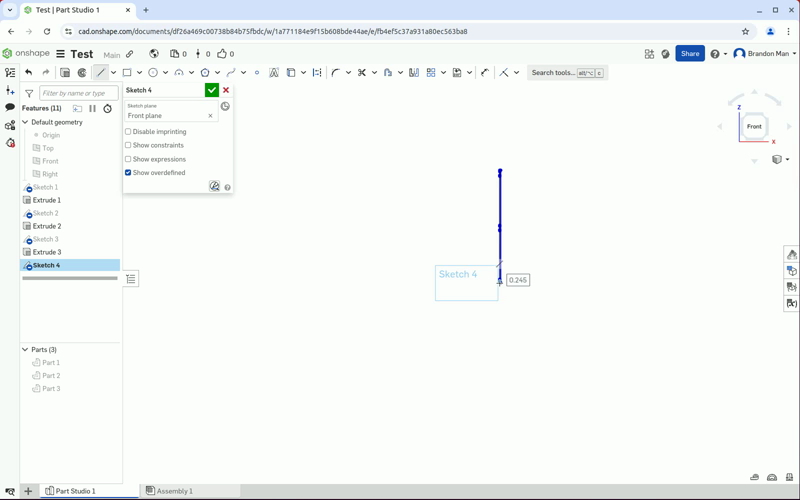
scroll(6)
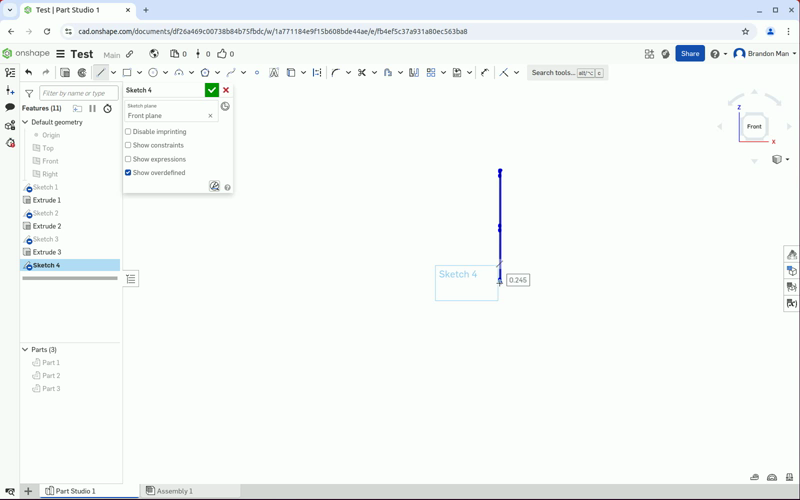
scroll(6)
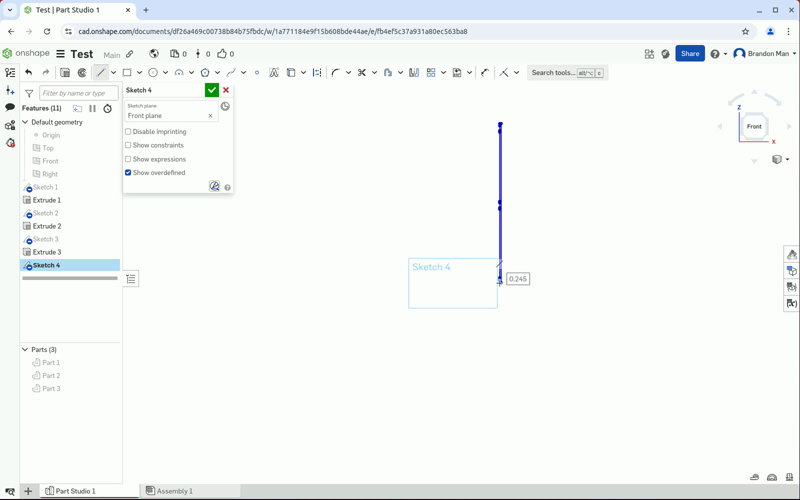
scroll(6)
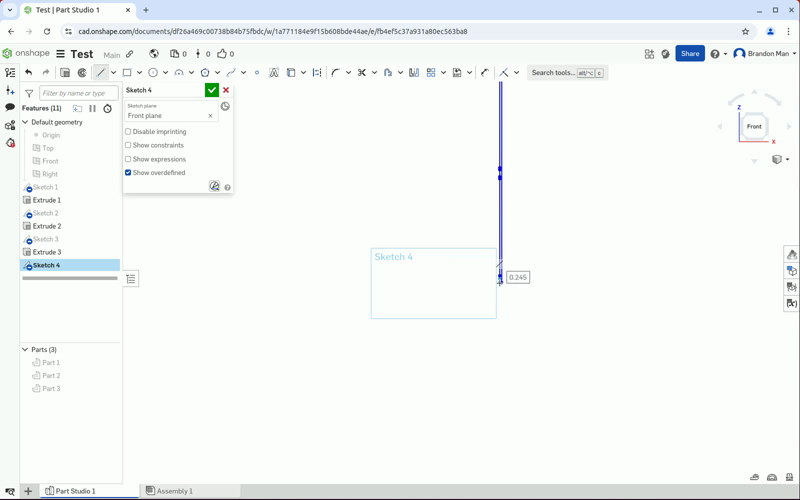
scroll(6)
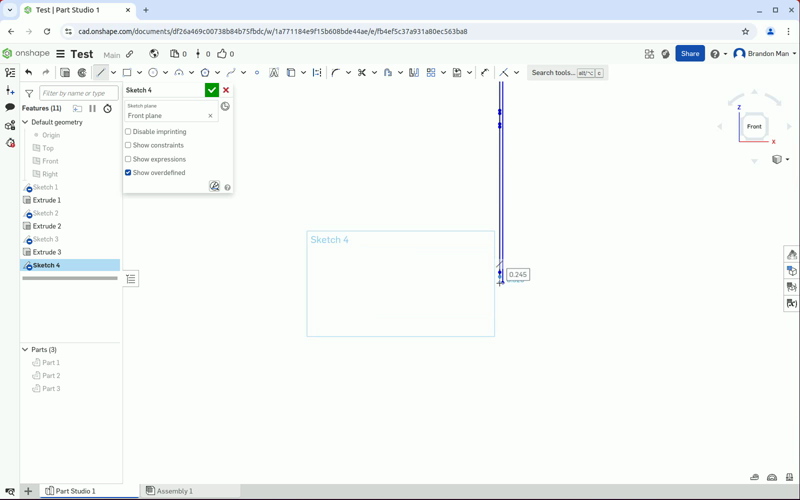
scroll(6)
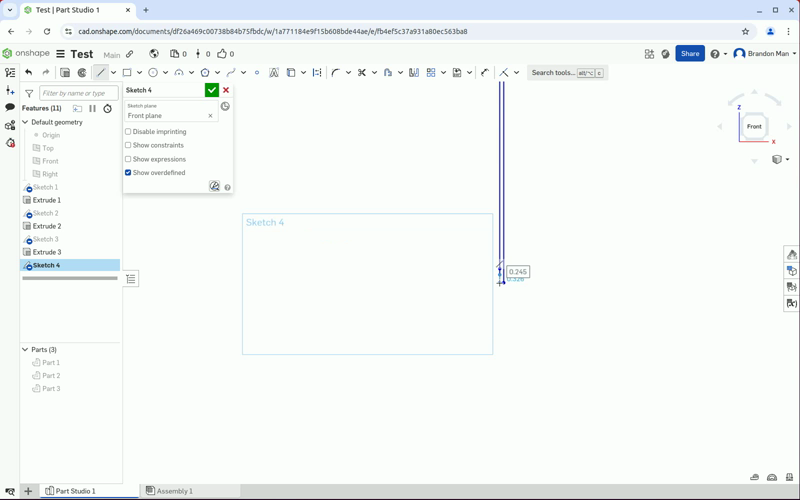
scroll(6)
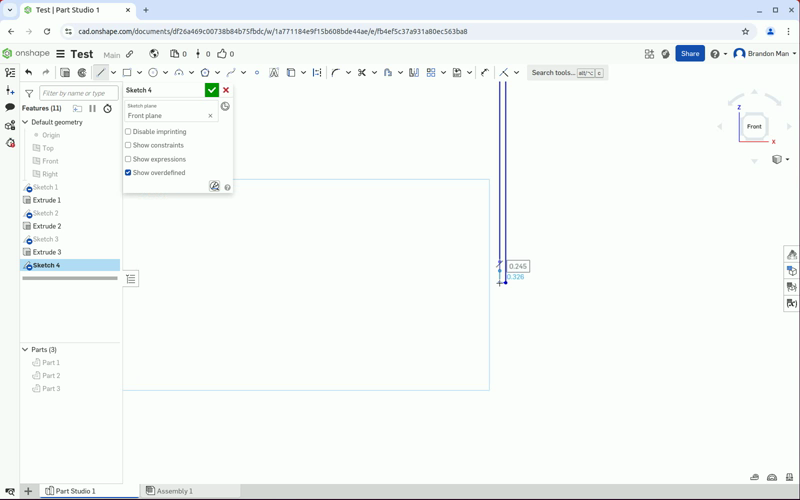
scroll(6)
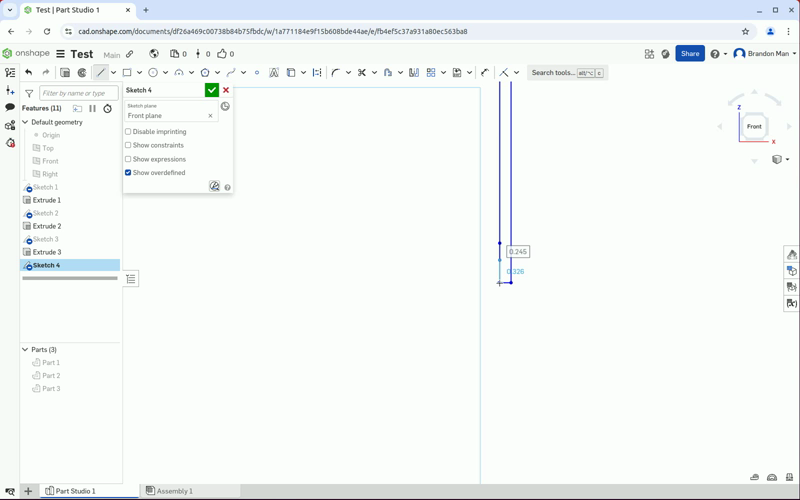
key_up(shift)
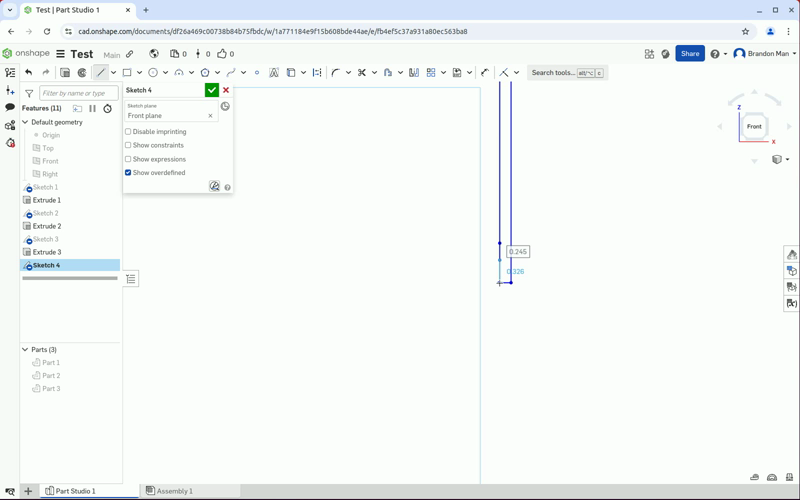
click(499, 282)
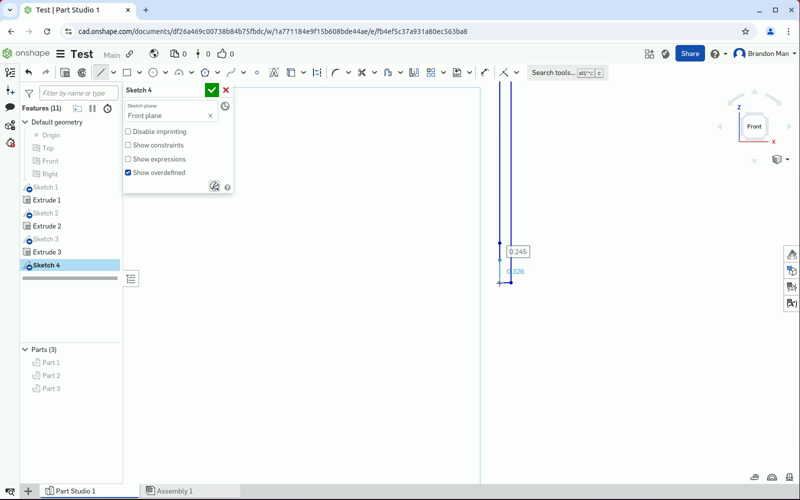
scroll(-6)
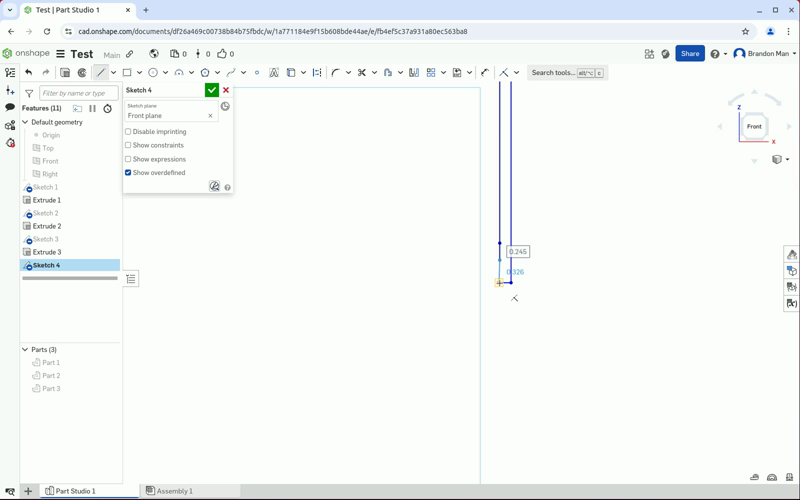
scroll(-6)
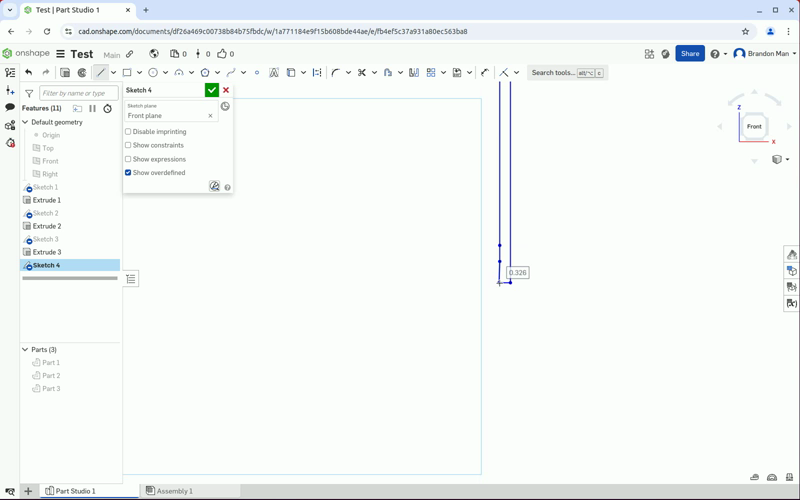
scroll(-6)
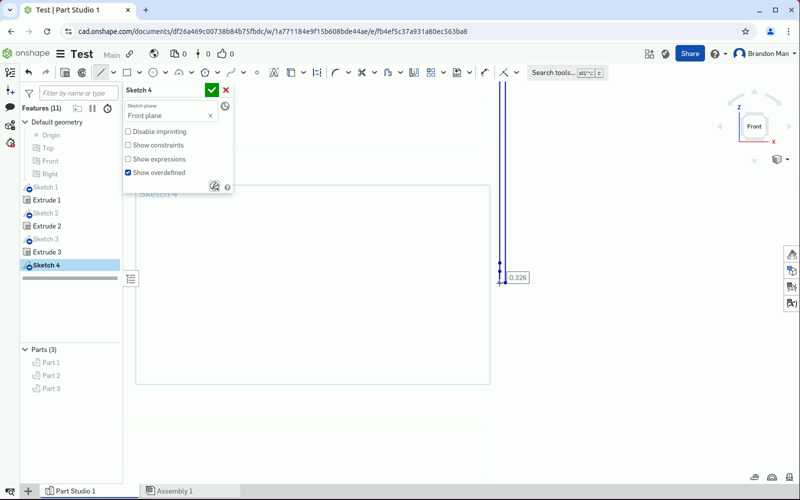
scroll(-6)
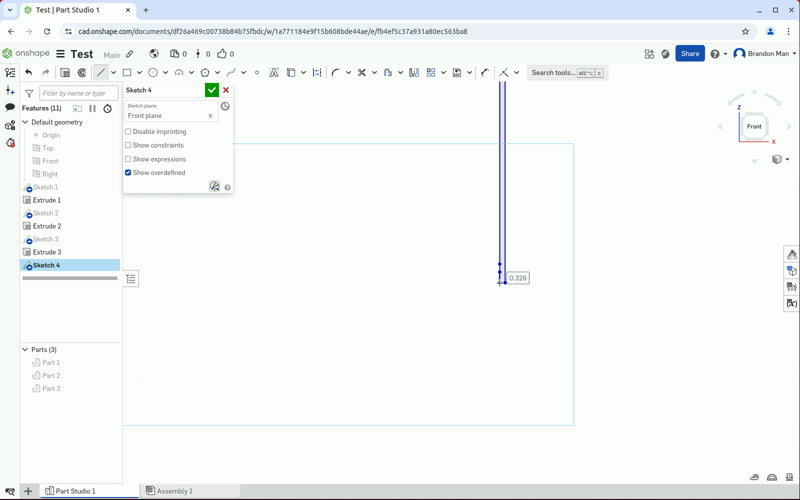
scroll(-6)
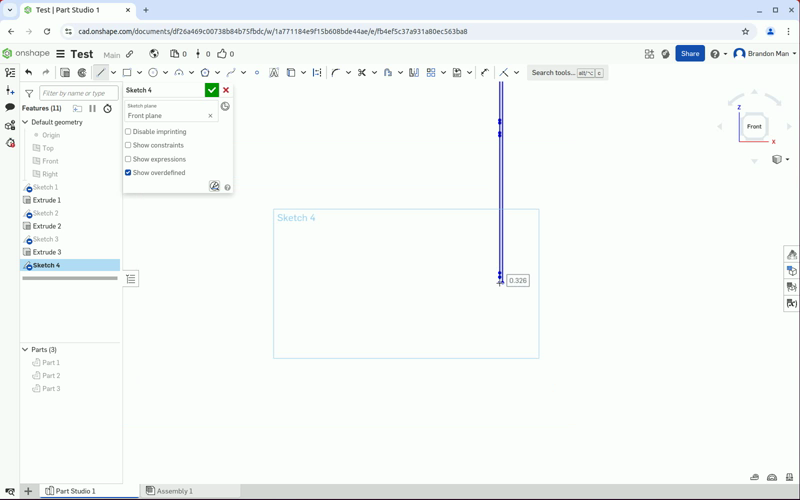
scroll(-6)
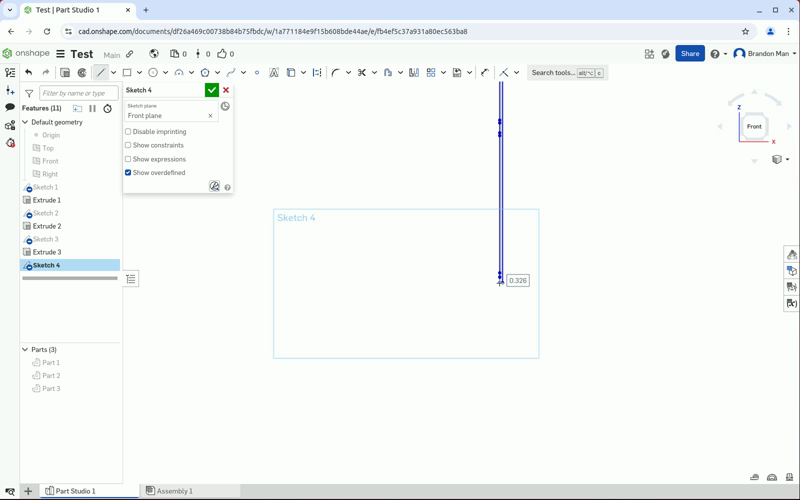
scroll(-6)
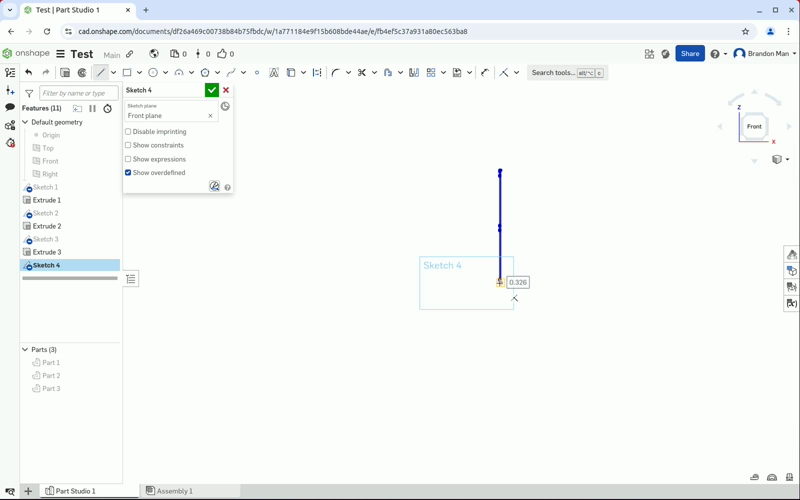
key(esc)
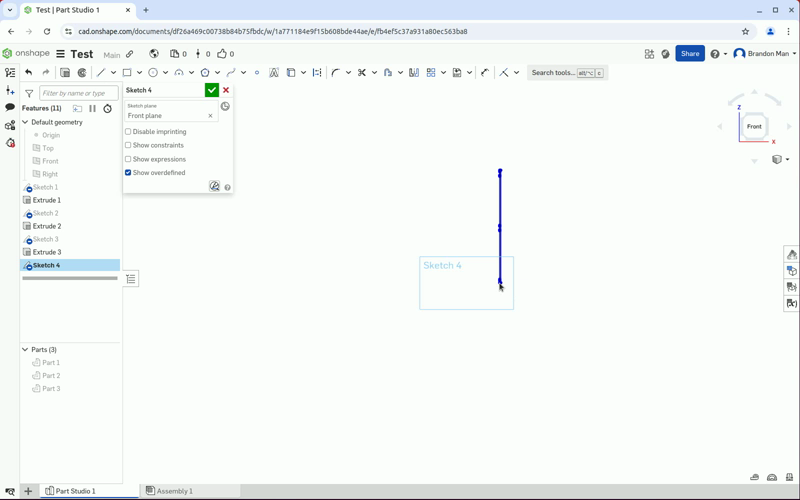
mouse_move(499, 176)
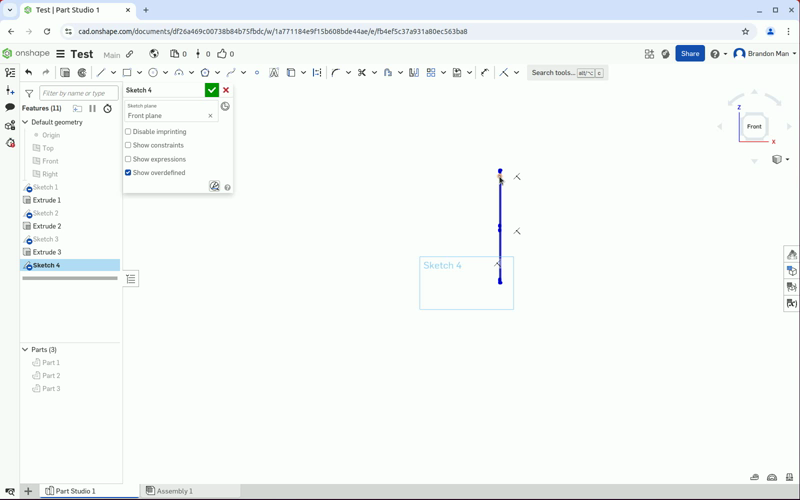
scroll(6)
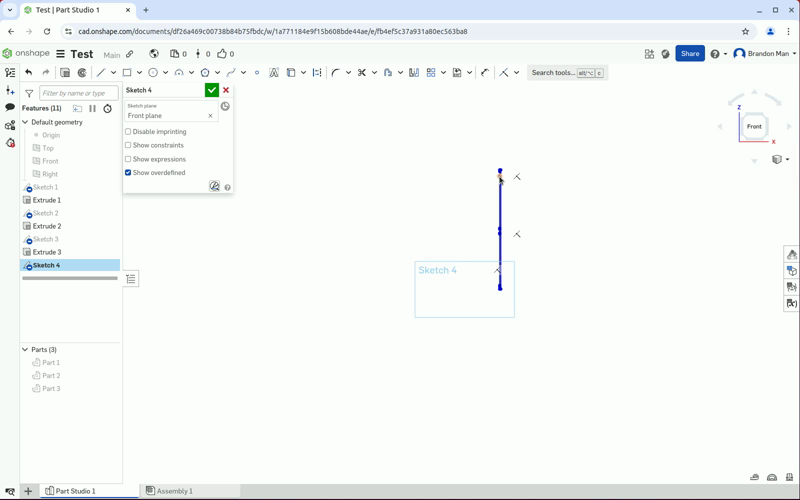
scroll(6)
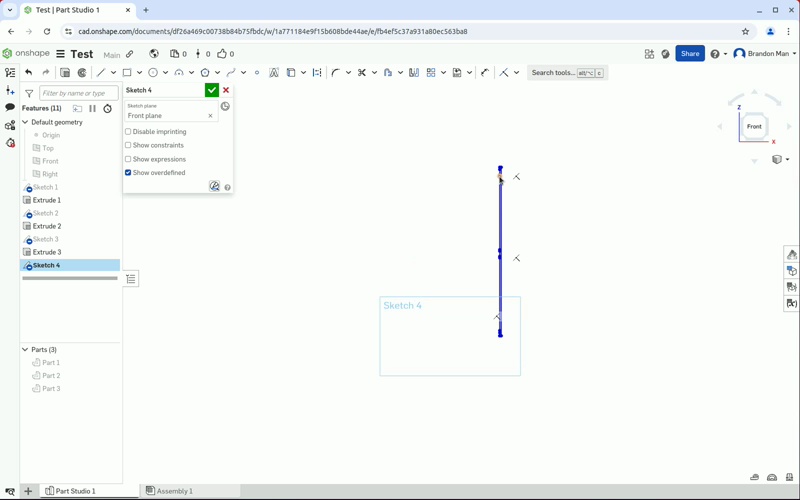
scroll(6)
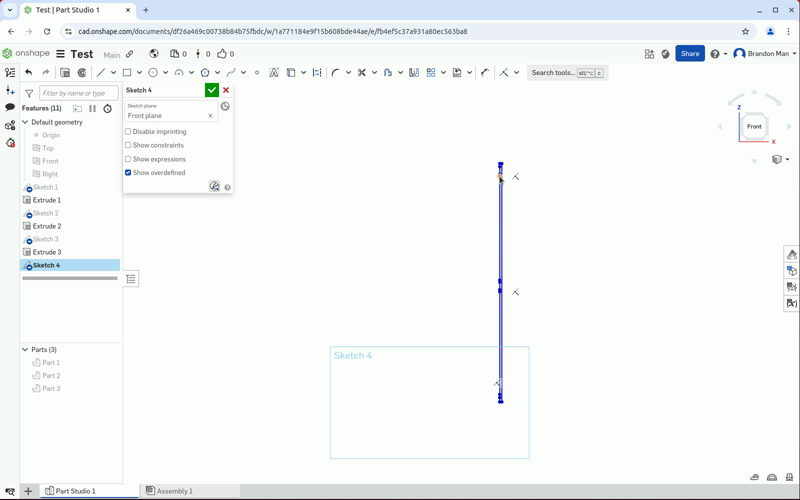
scroll(6)
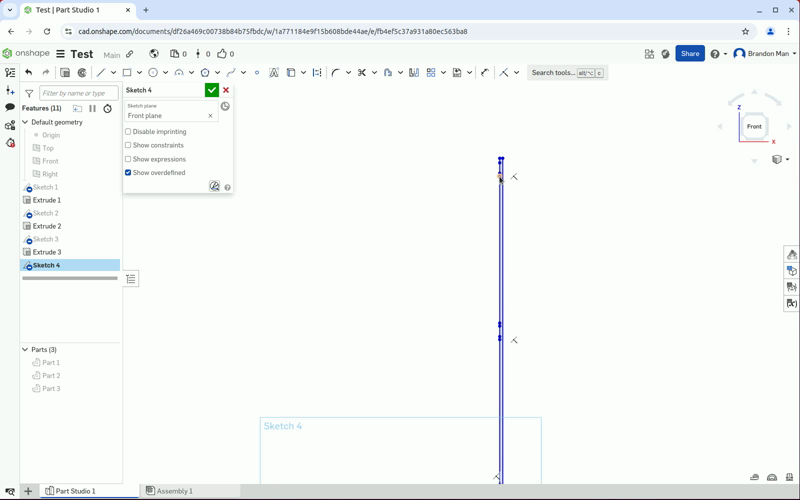
scroll(6)
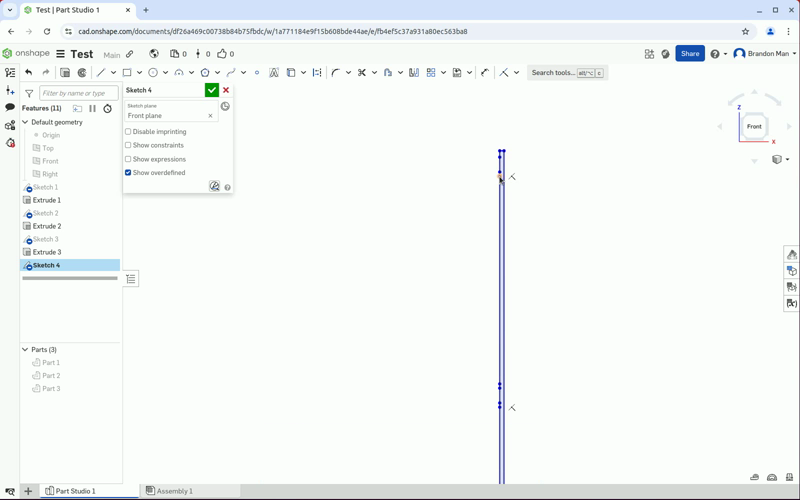
scroll(6)
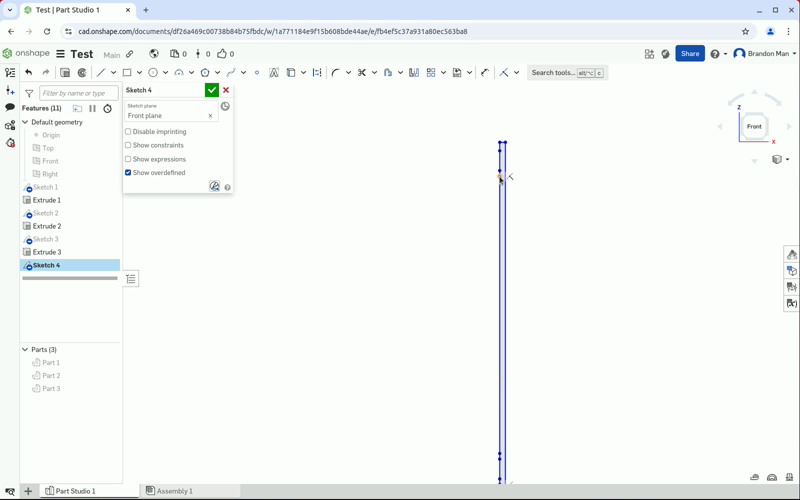
scroll(6)
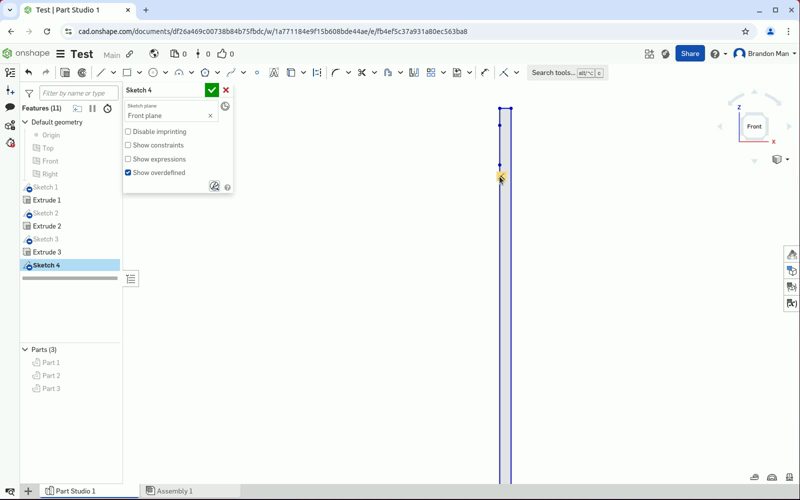
click(499, 176)
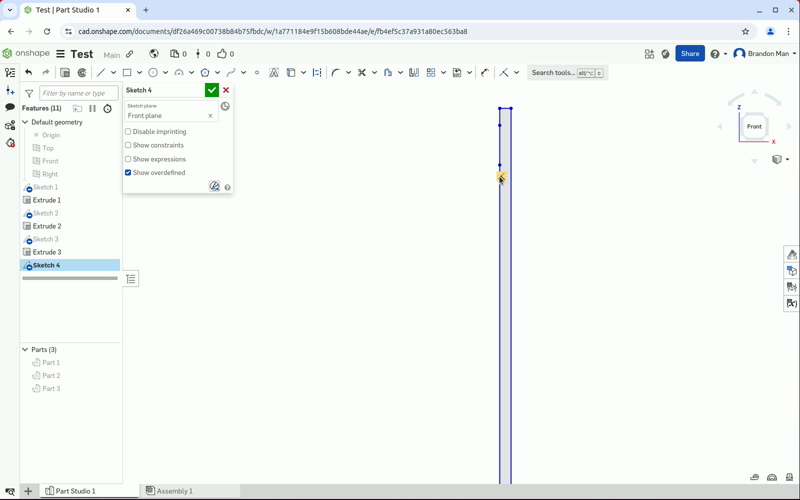
scroll(-6)
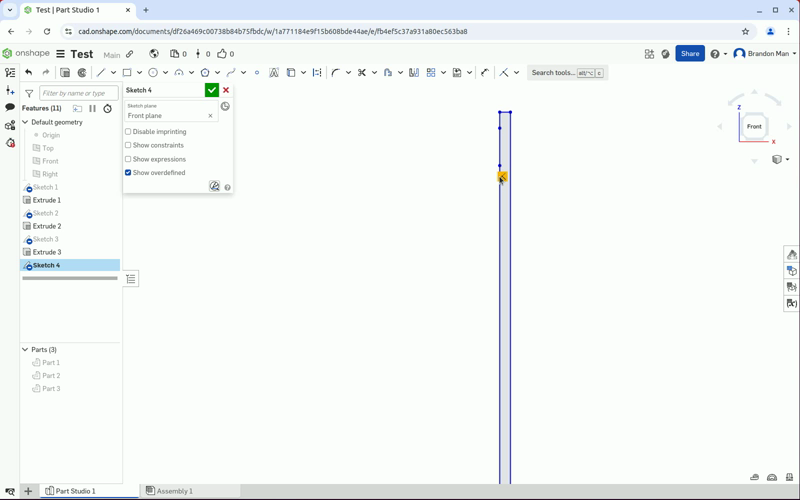
scroll(-6)
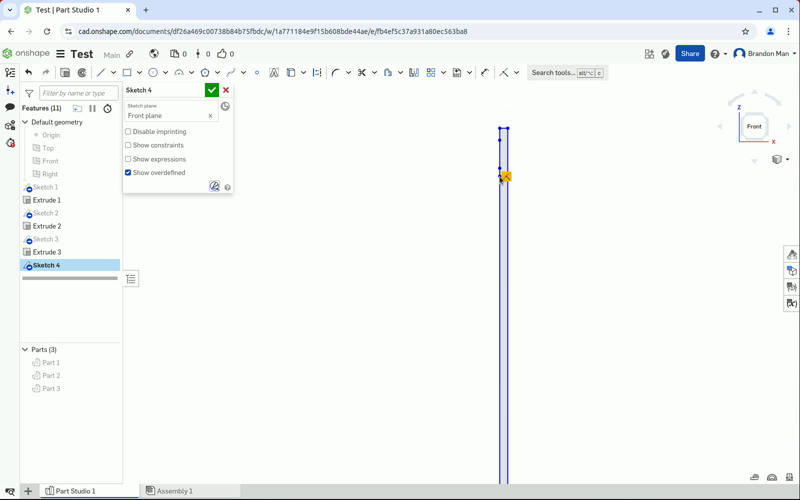
scroll(-6)
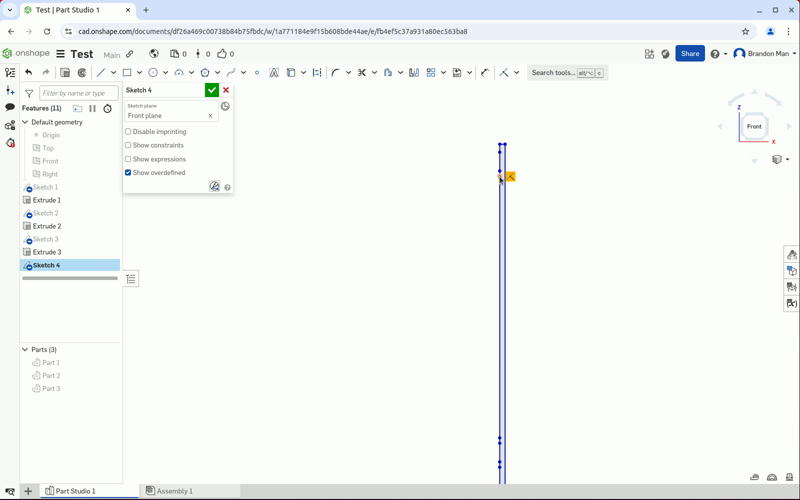
scroll(-6)
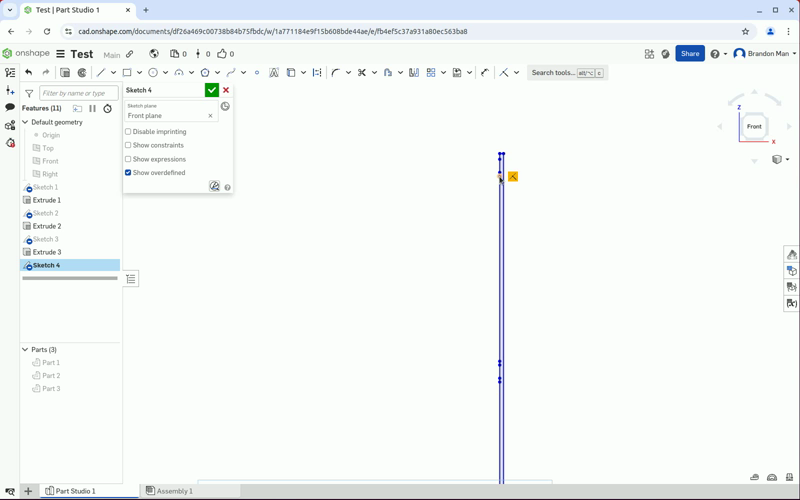
scroll(-6)
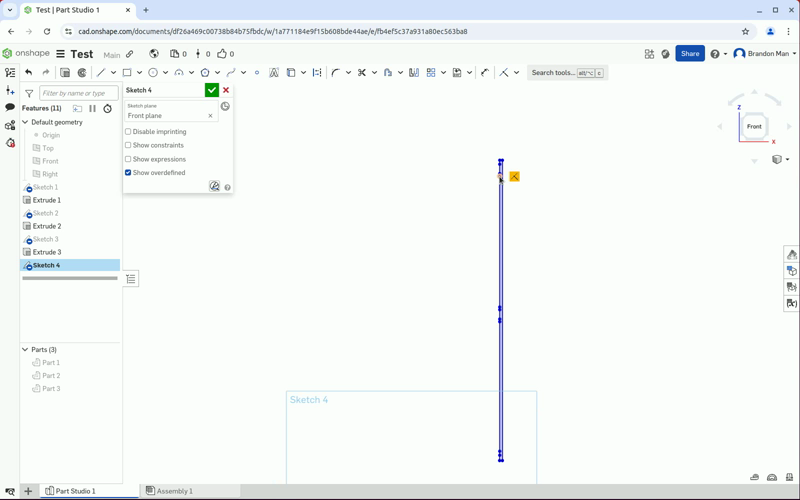
scroll(-6)
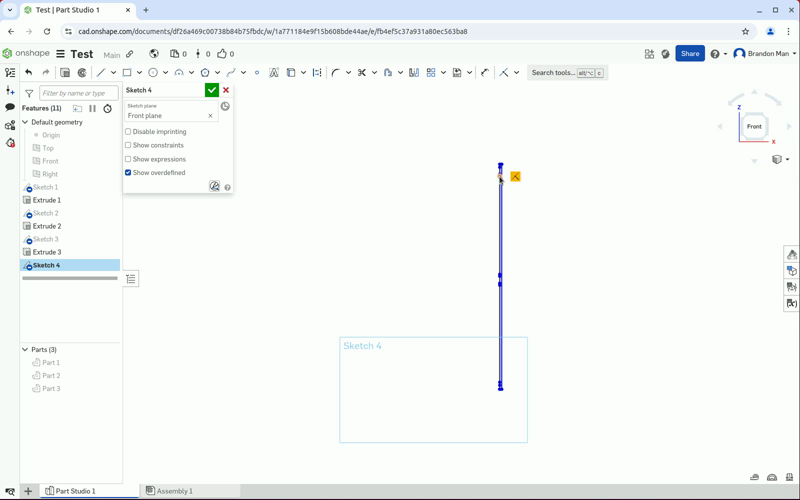
scroll(-6)
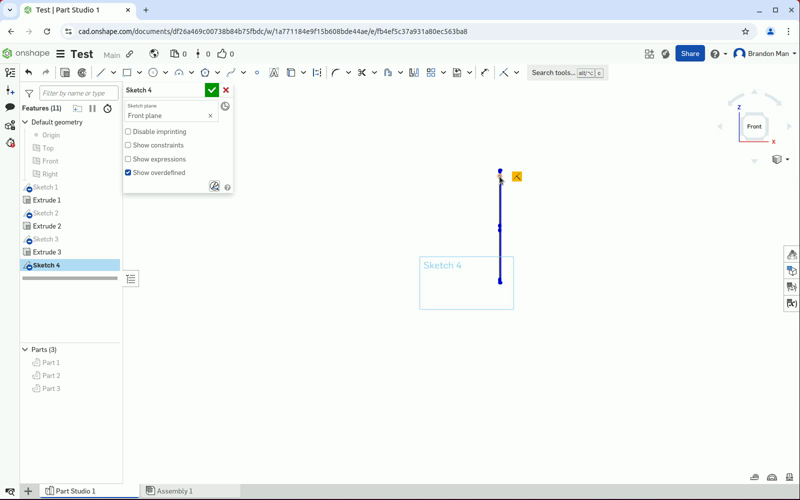
mouse_move(73, 352)
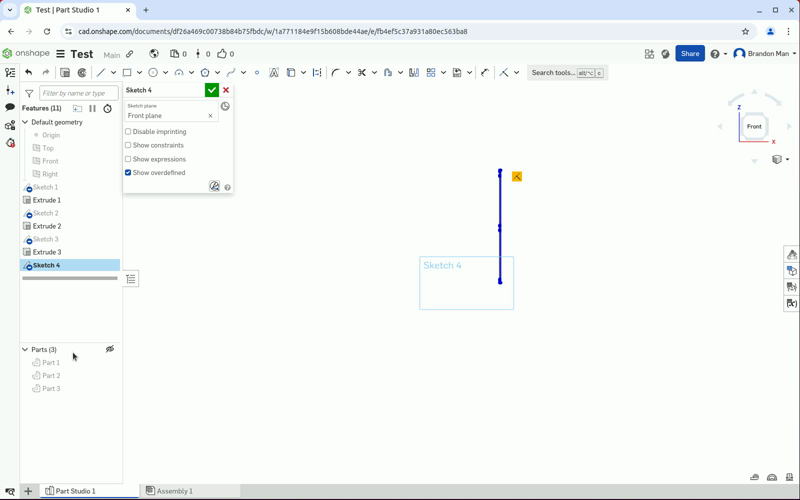
key(shift+y)
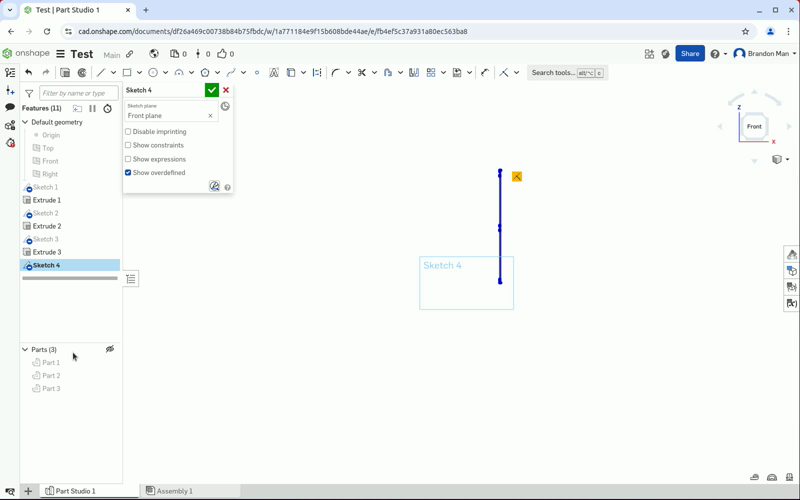
key(shift+e)
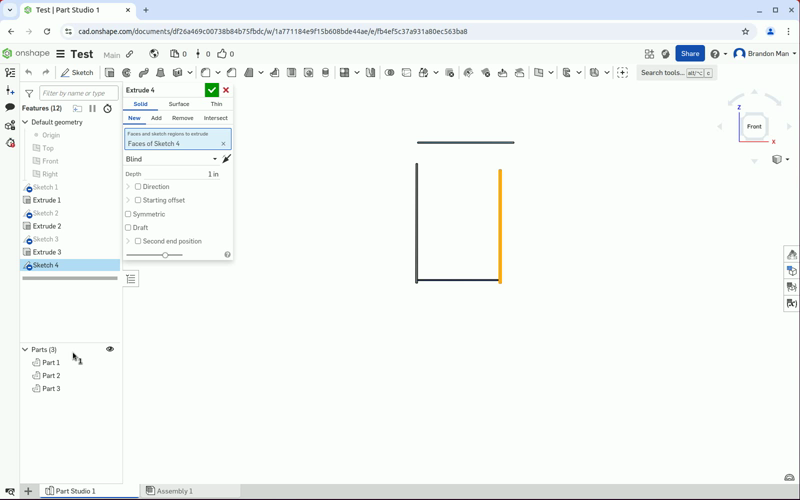
mouse_move(143, 106)
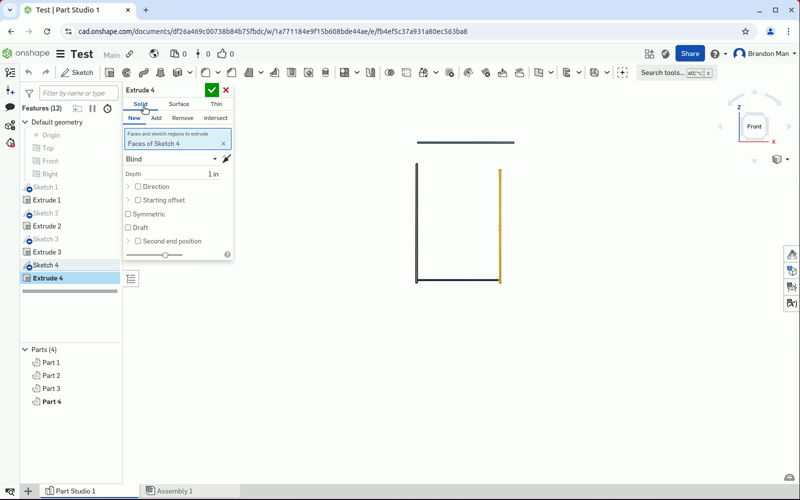
click(143, 106)
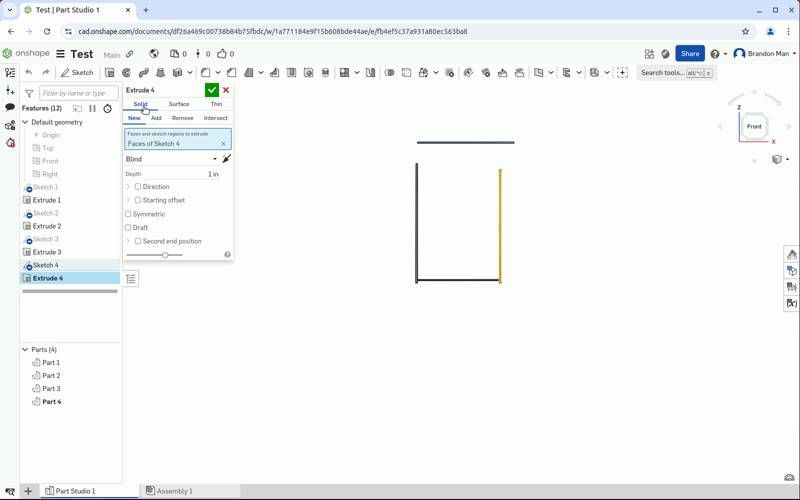
mouse_move(137, 120)
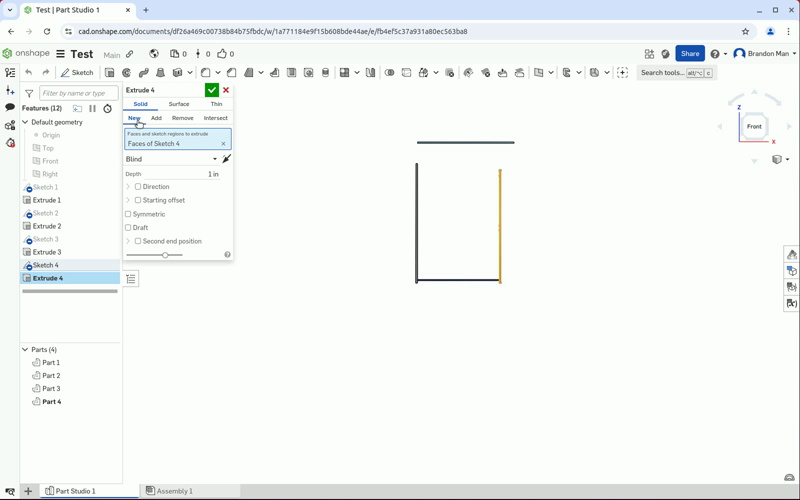
click(137, 120)
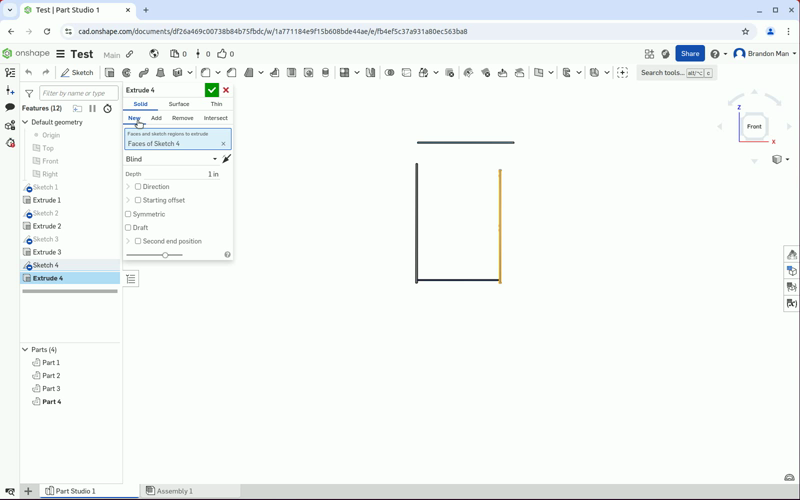
key(tab, 4)
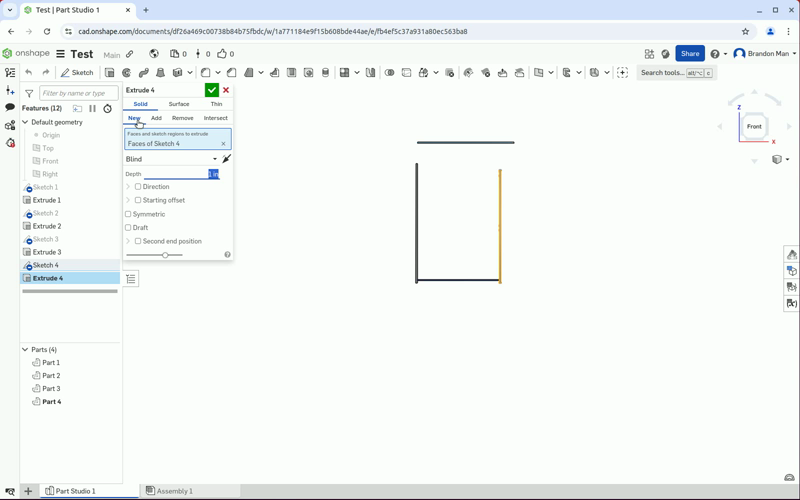
text(5.055)
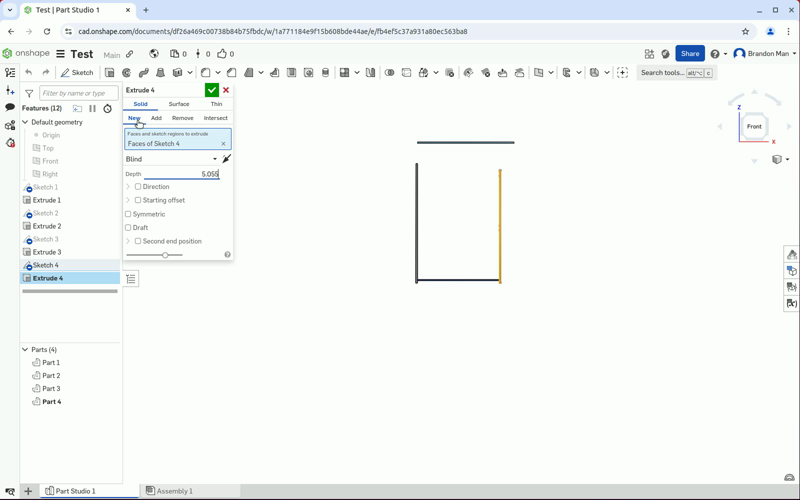
key(enter)
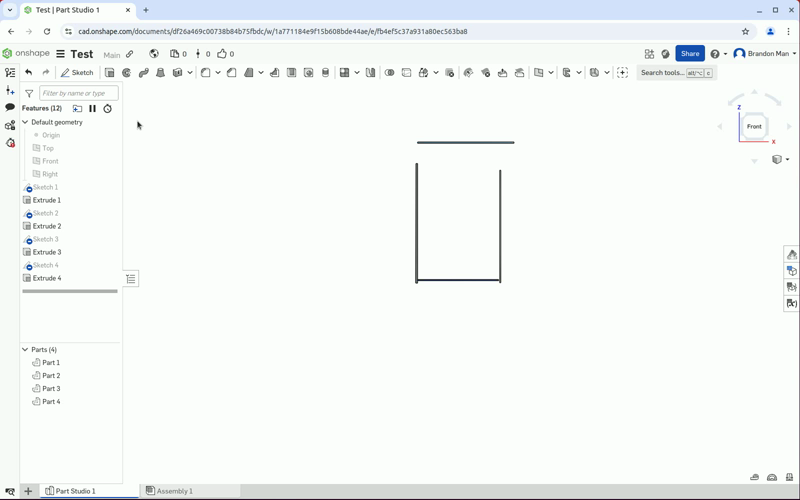
key(shift+h)
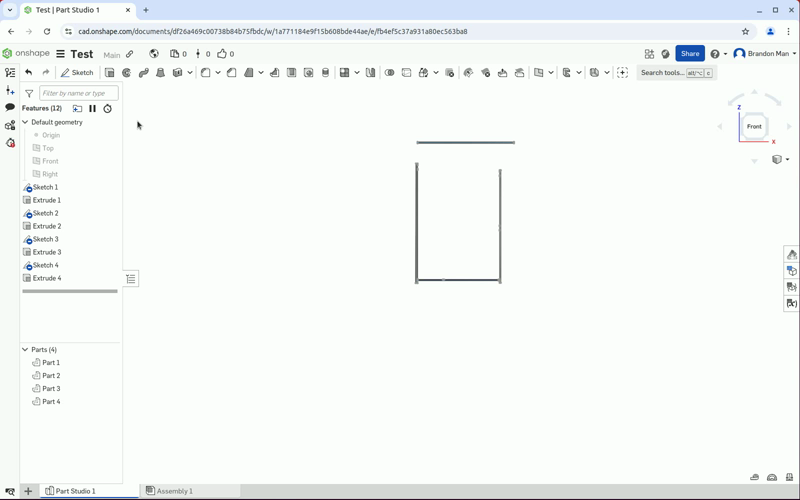
key(shift+h)
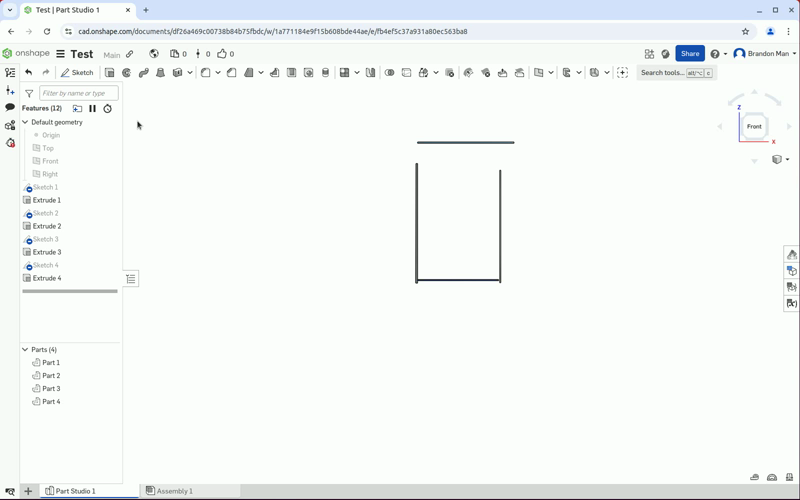
mouse_move(73, 189)
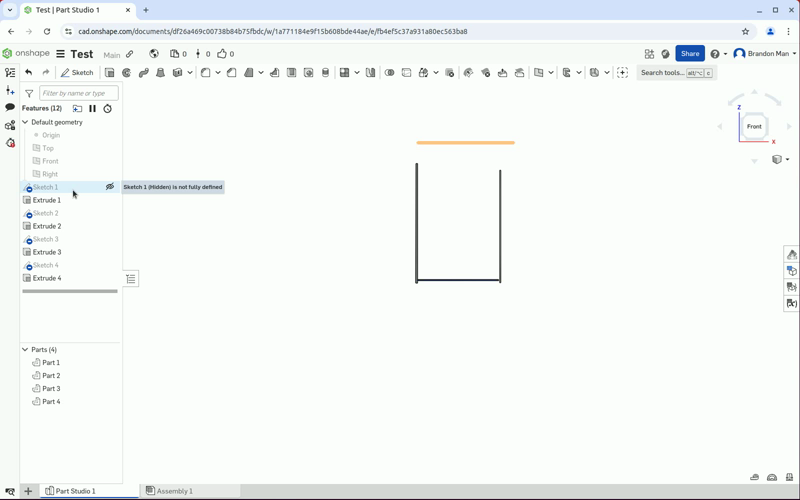
click(73, 189)
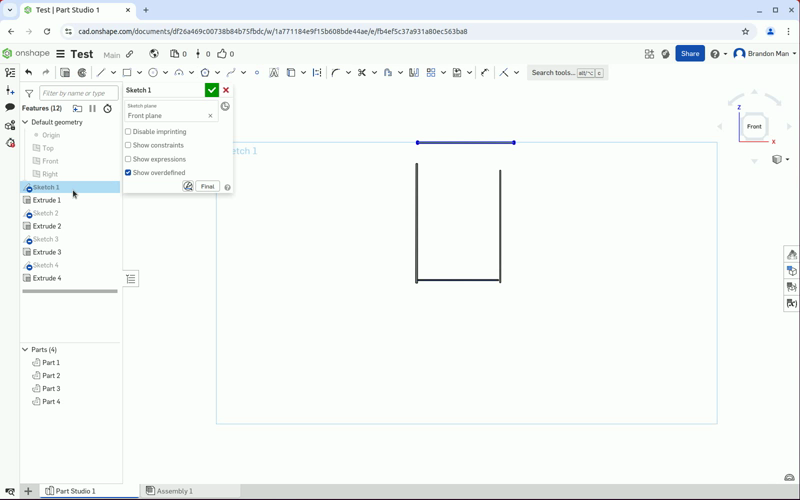
mouse_move(229, 92)
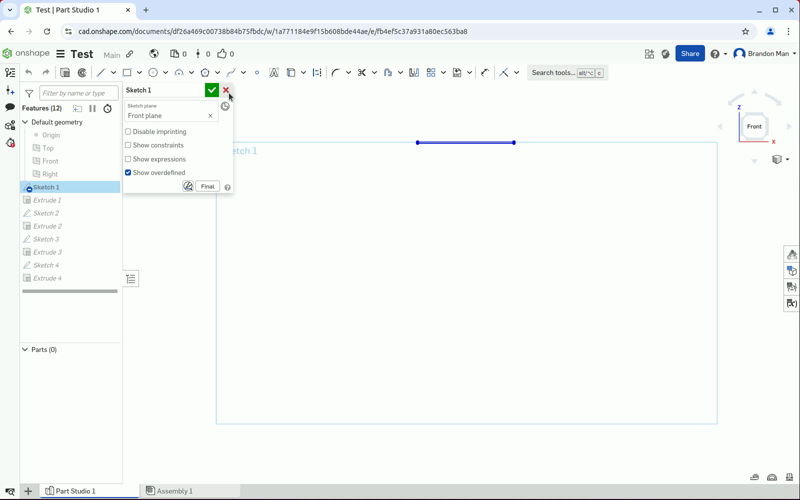
click(229, 92)
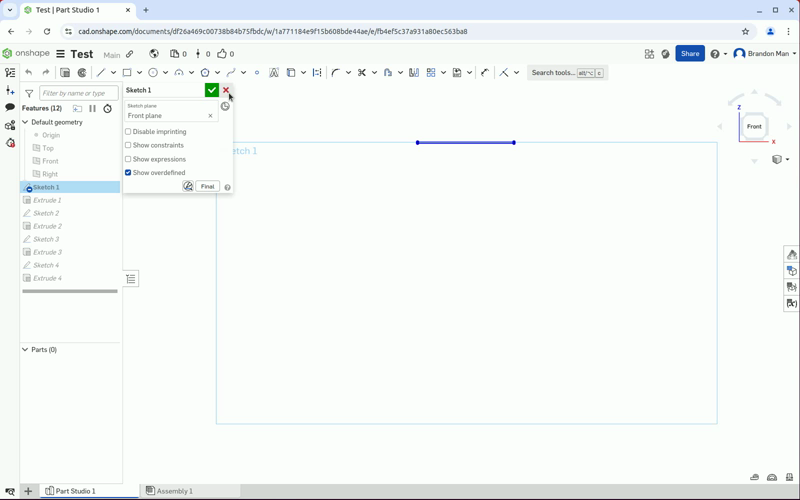
key(shift+s)
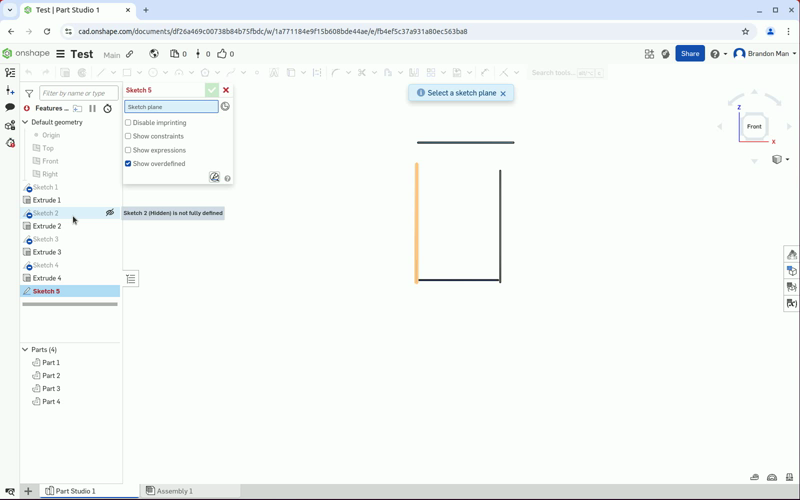
scroll(3)
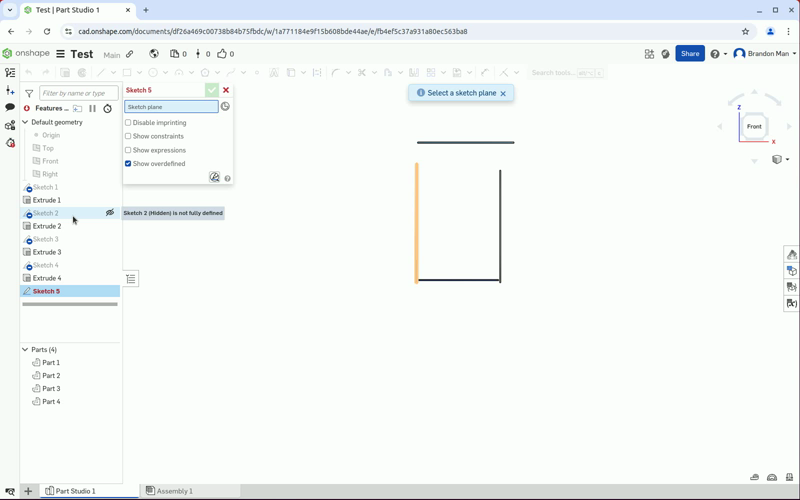
mouse_move(73, 163)
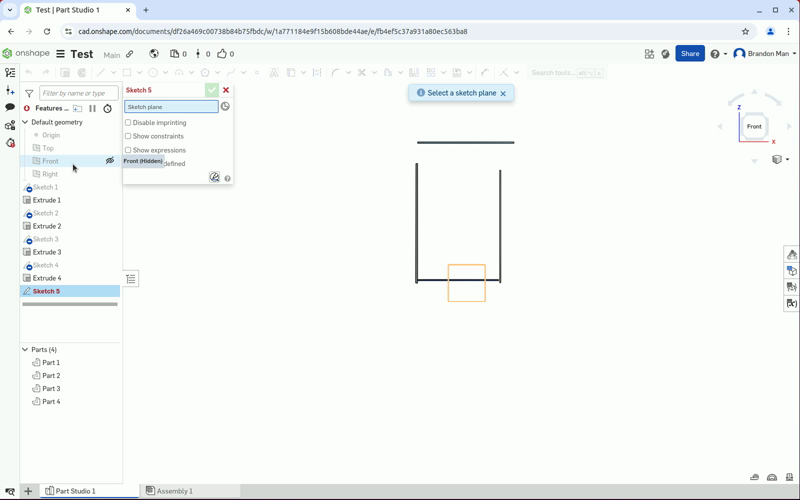
click(73, 163)
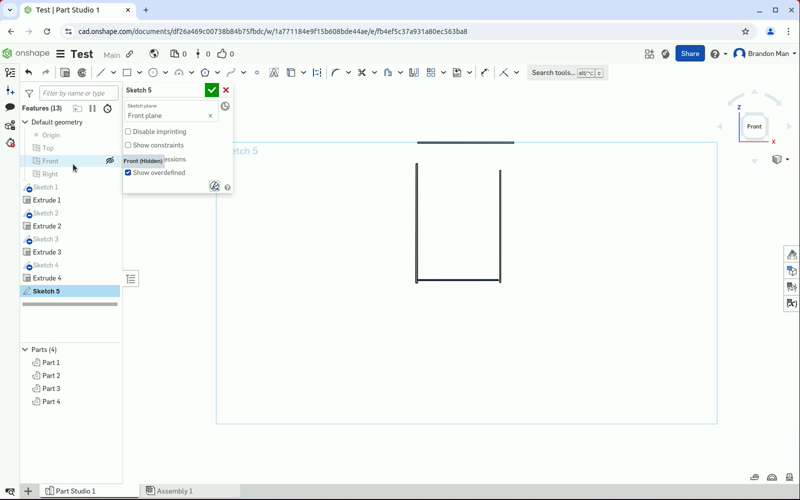
mouse_move(73, 352)
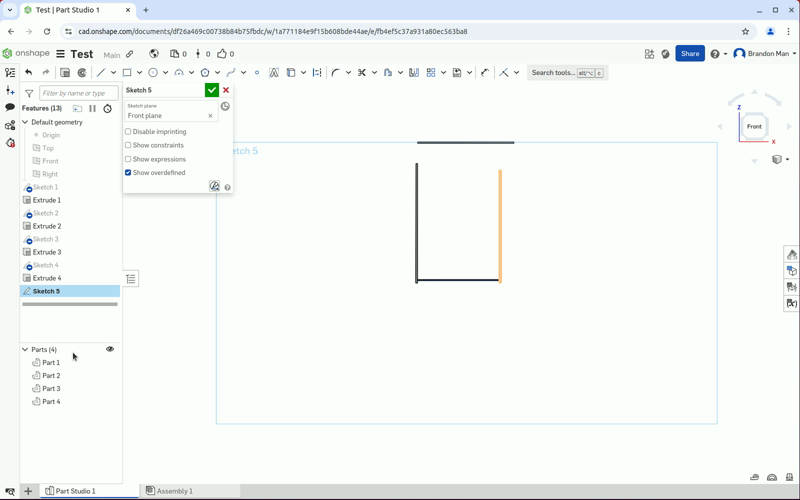
key(y)
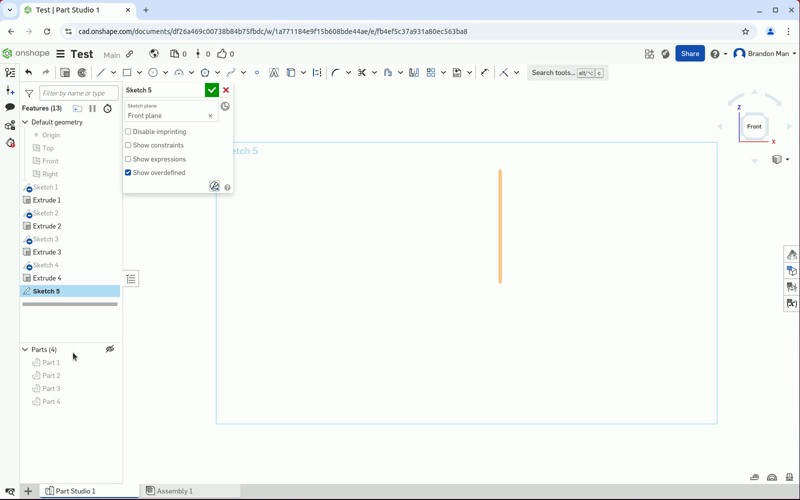
key(l)
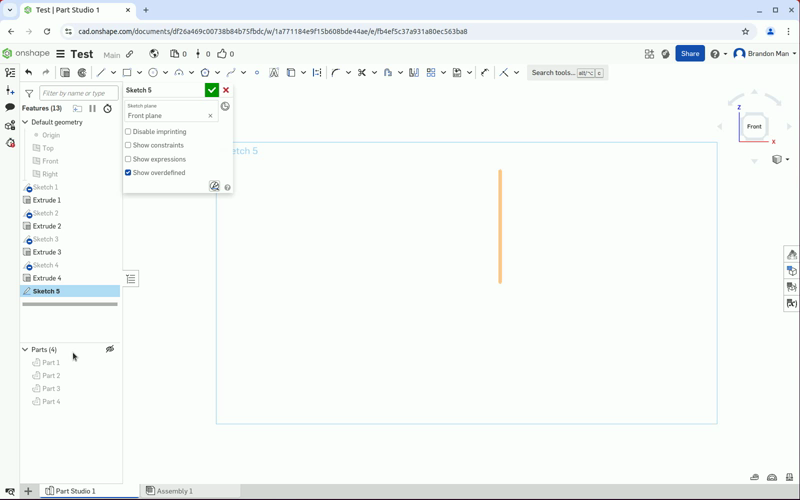
key_down(shift)
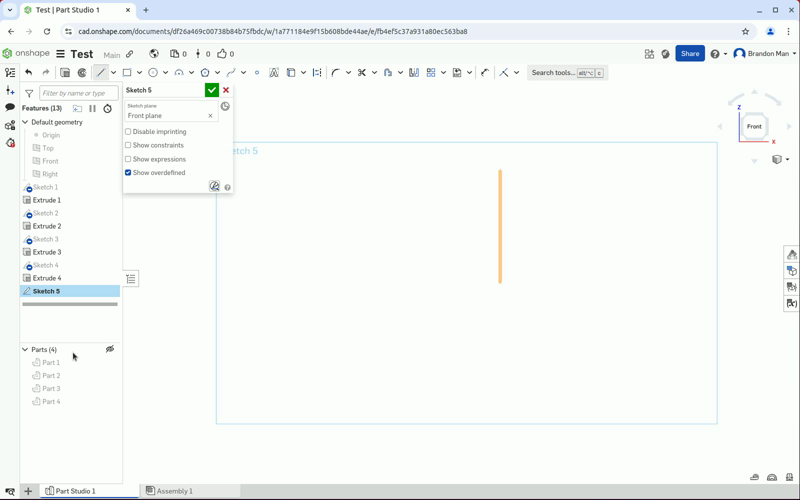
mouse_move(446, 279)
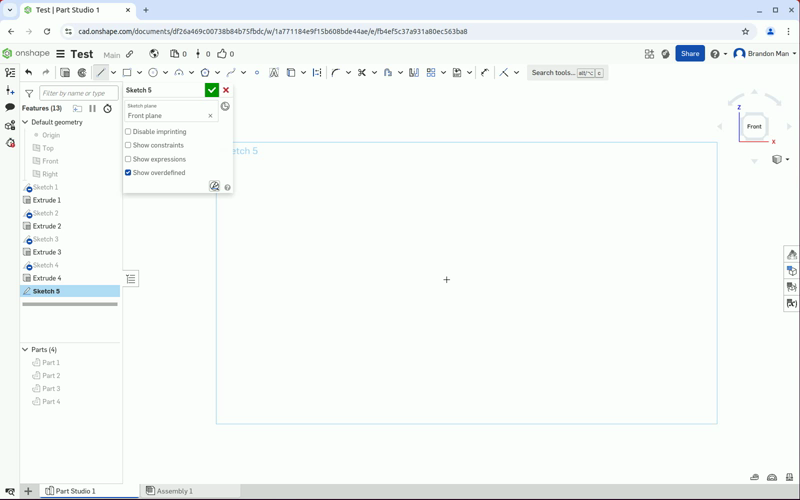
click(446, 279)
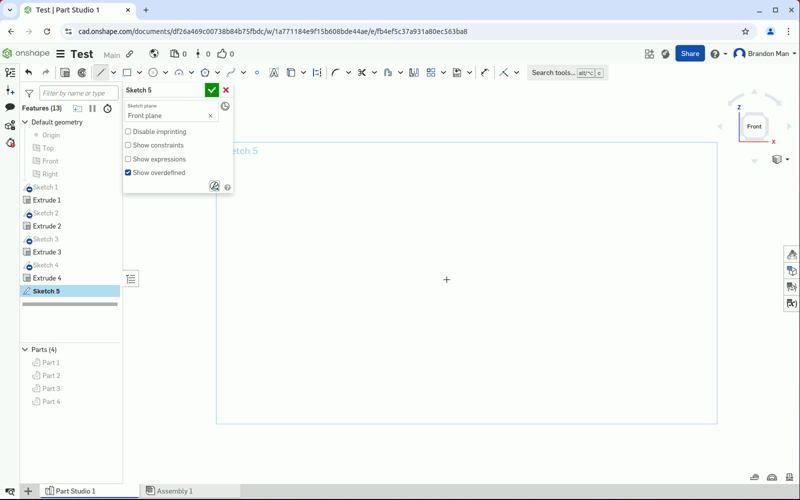
key_up(shift)
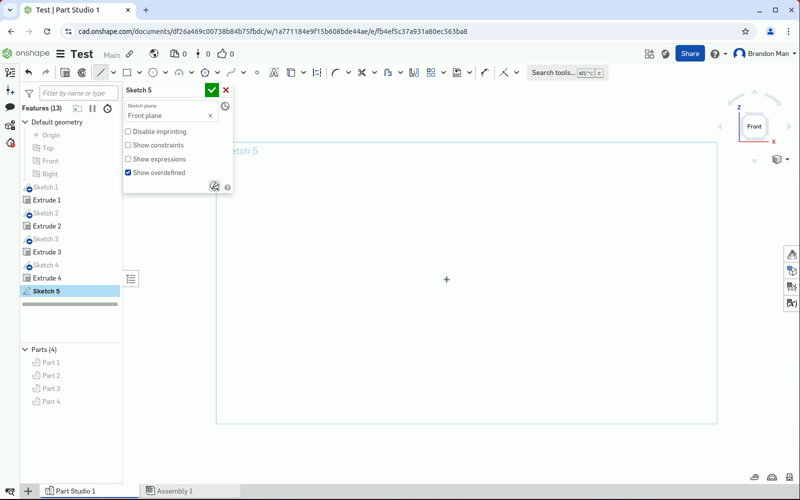
key_down(shift)
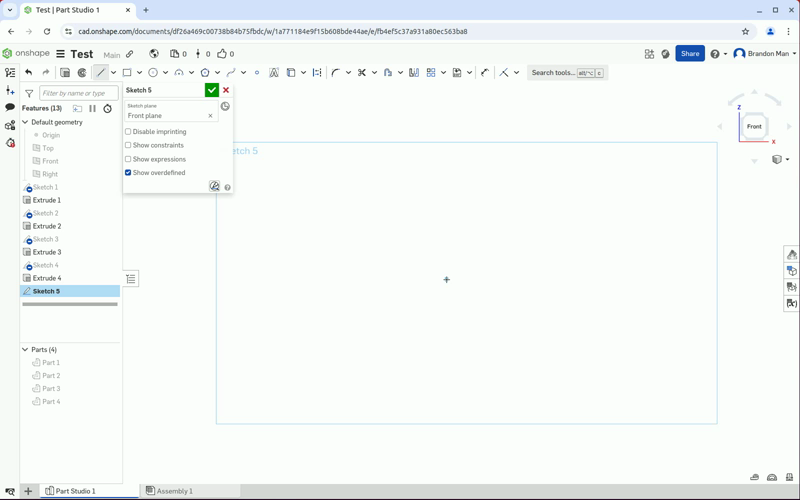
mouse_move(476, 279)
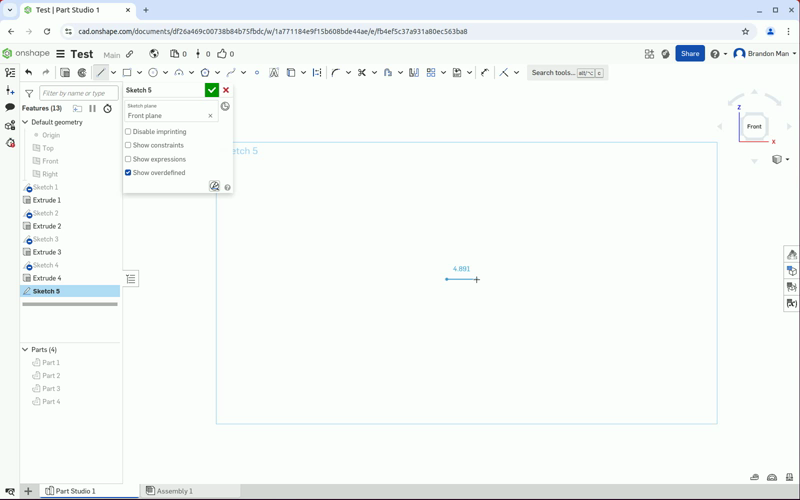
mouse_move(447, 279)
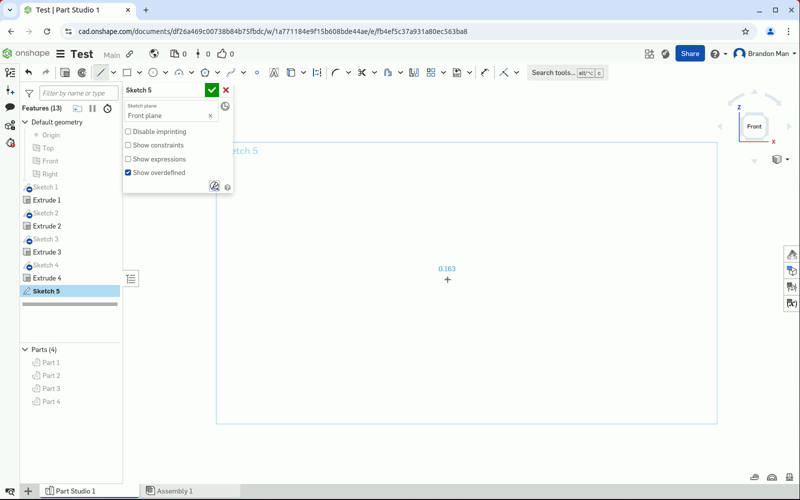
scroll(6)
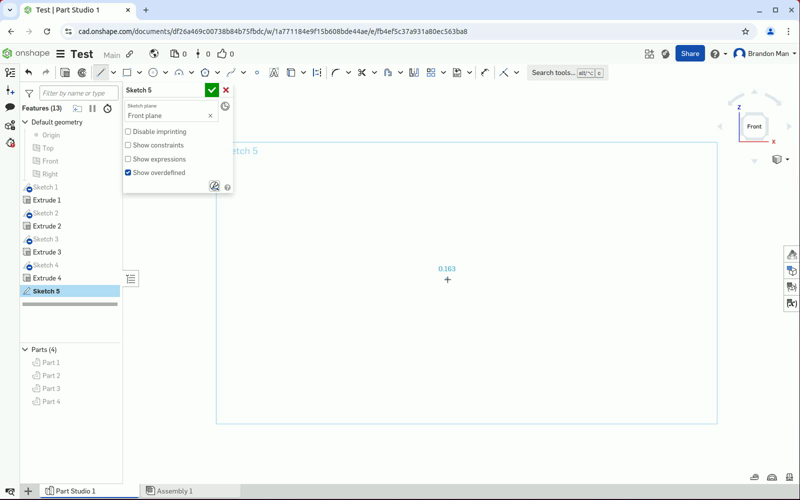
scroll(6)
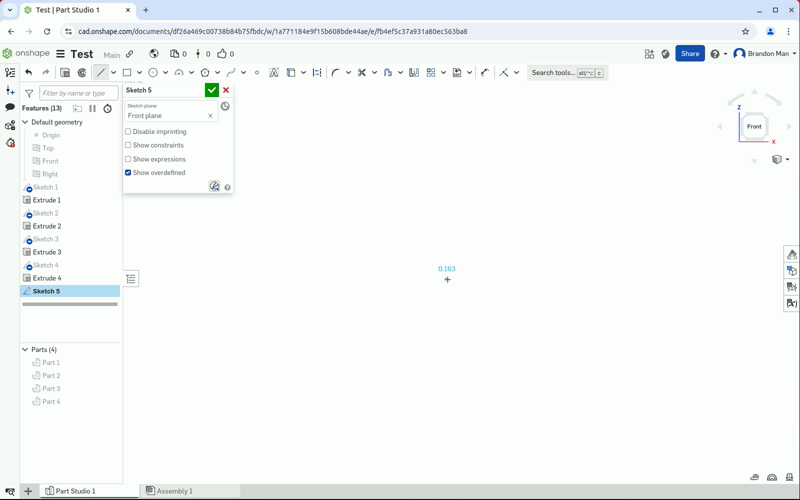
scroll(6)
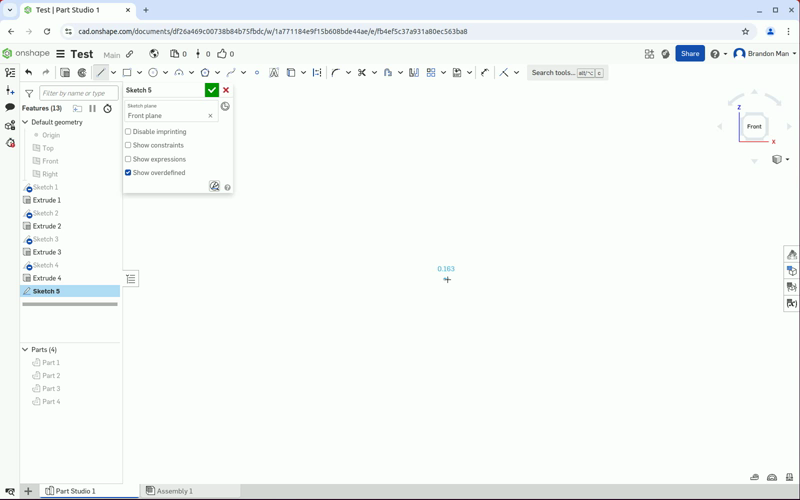
scroll(6)
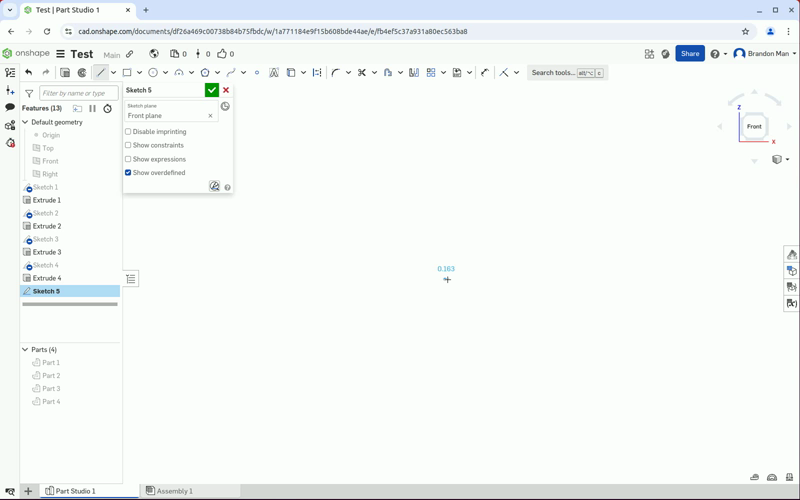
scroll(6)
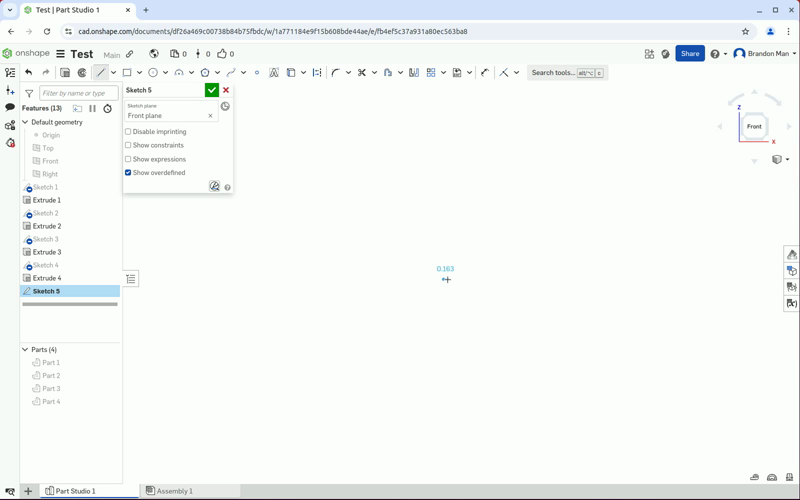
scroll(6)
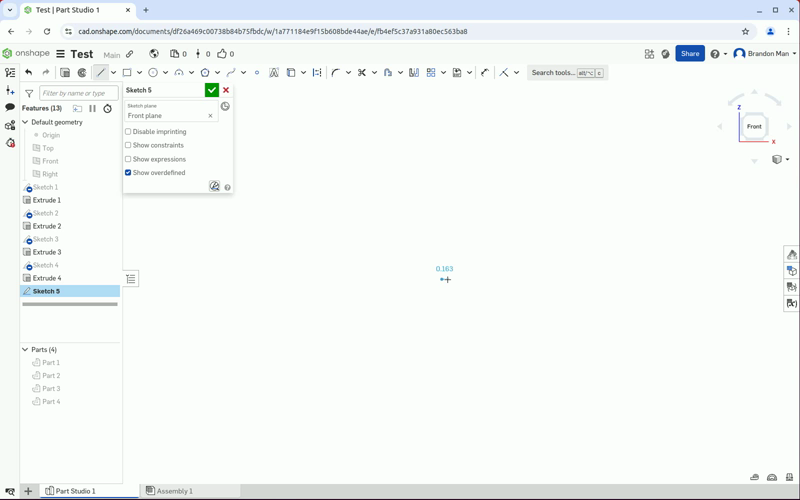
scroll(6)
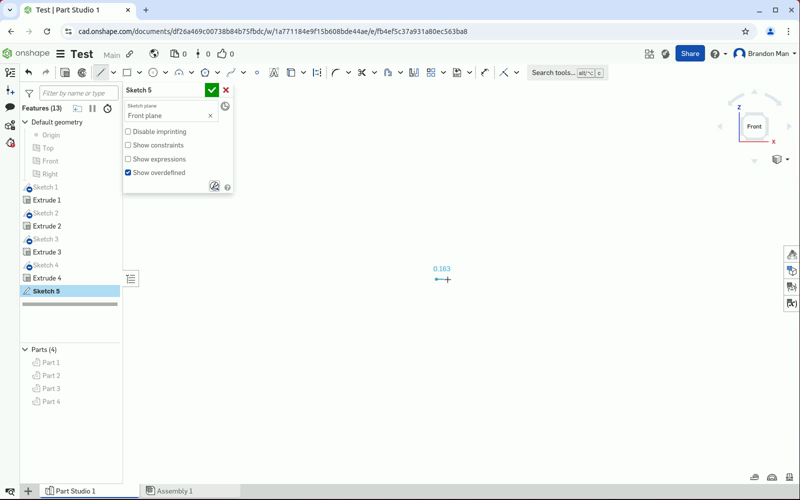
click(447, 279)
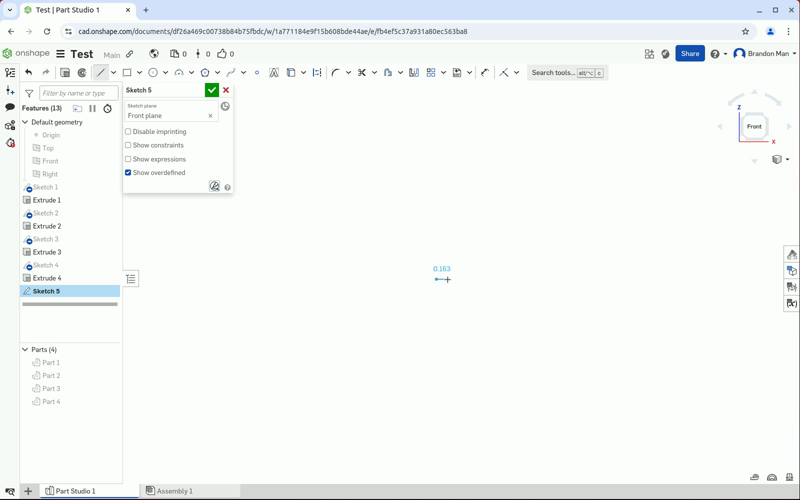
scroll(-6)
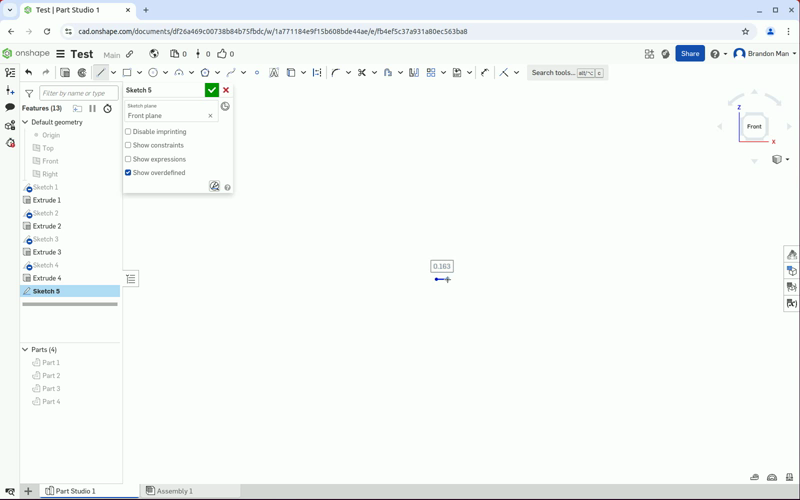
scroll(-6)
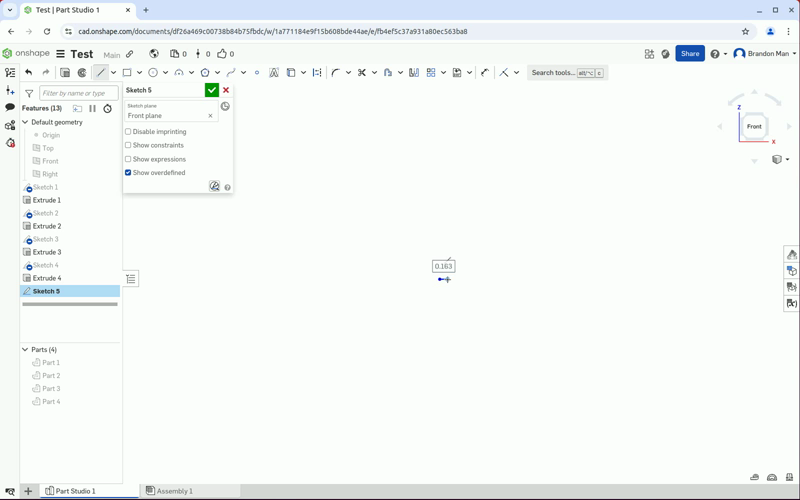
scroll(-6)
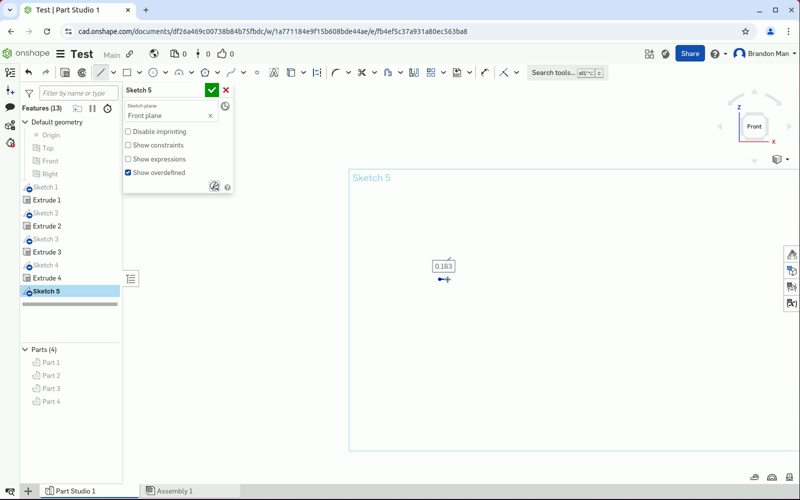
scroll(-6)
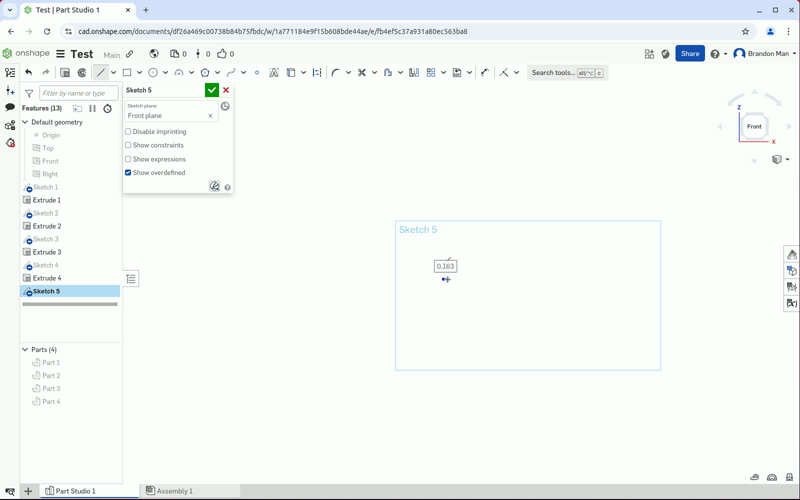
scroll(-6)
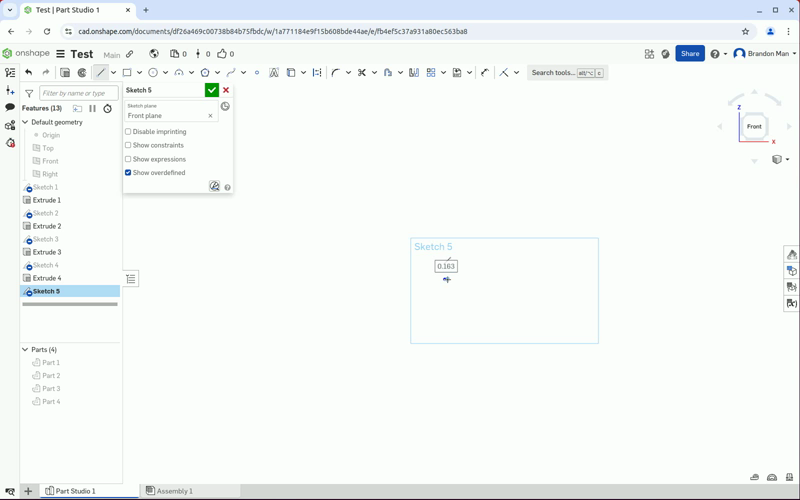
scroll(-6)
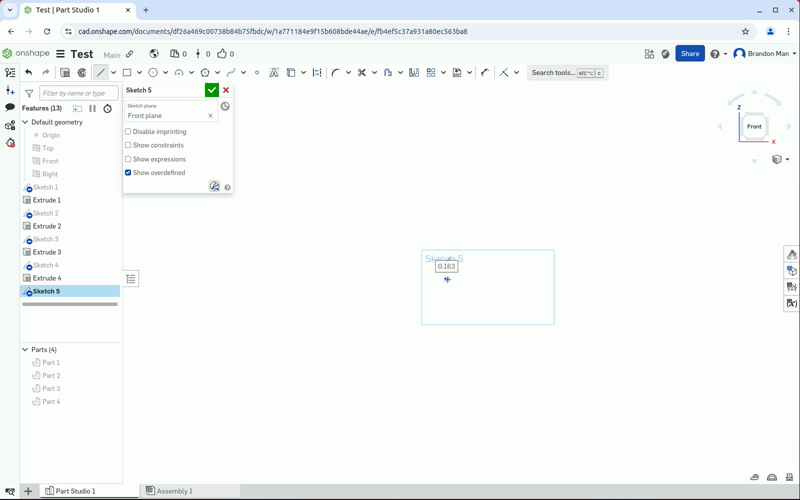
scroll(-6)
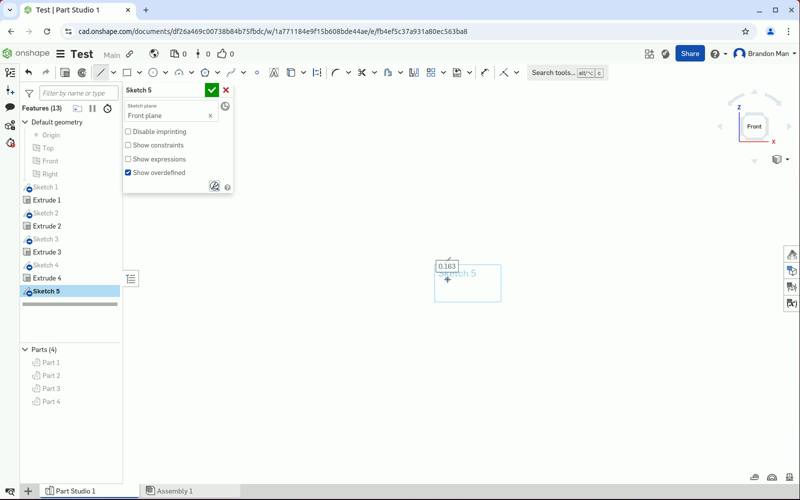
key_up(shift)
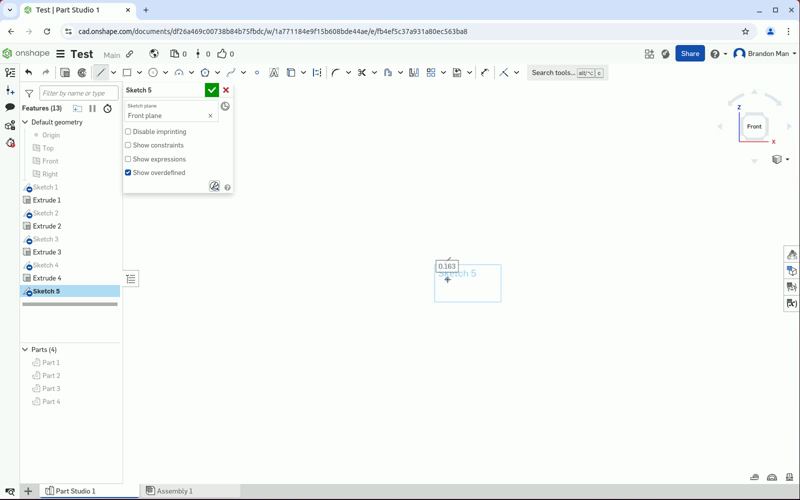
key_down(shift)
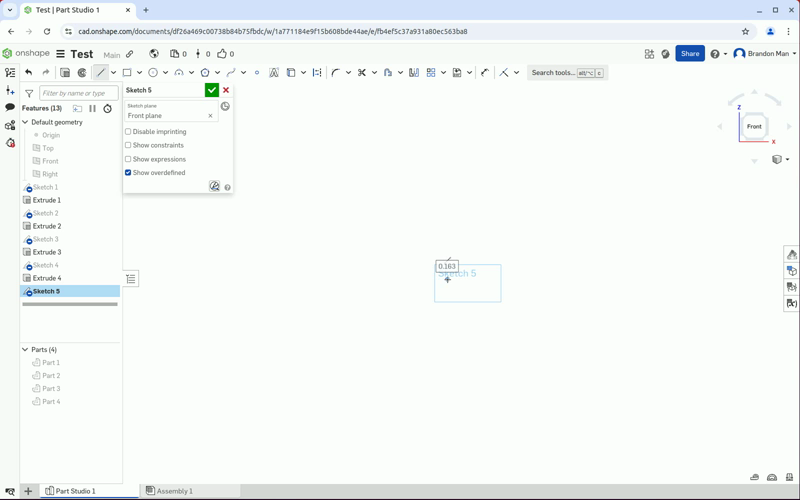
mouse_move(477, 279)
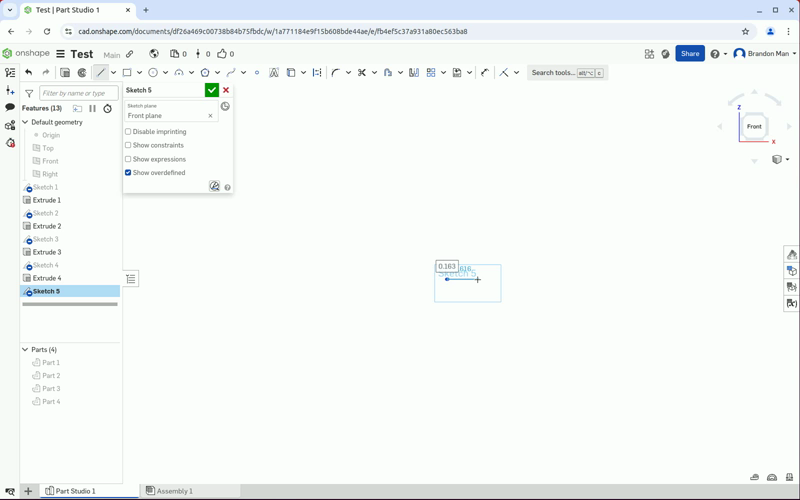
mouse_move(447, 230)
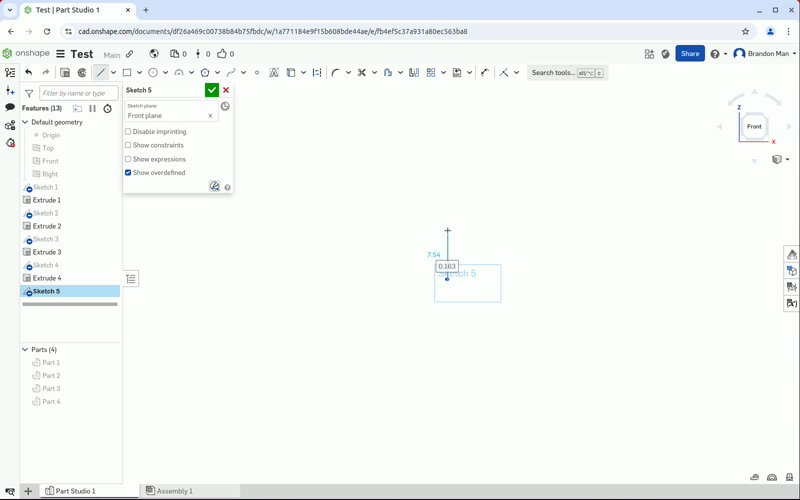
click(447, 230)
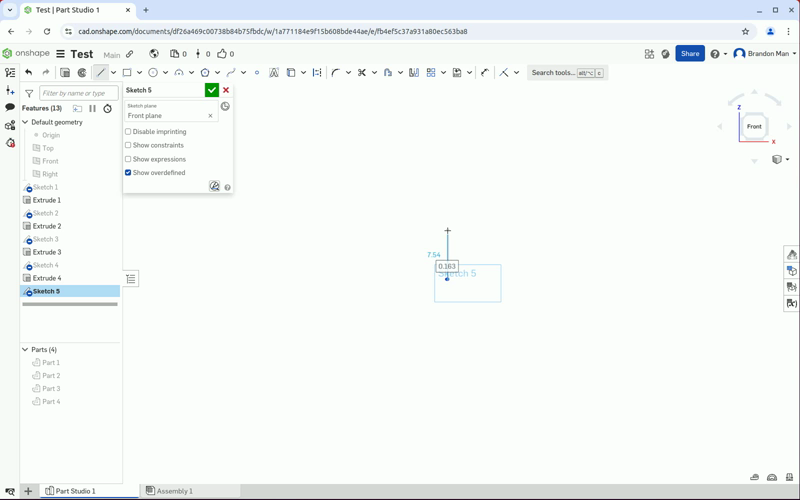
key_up(shift)
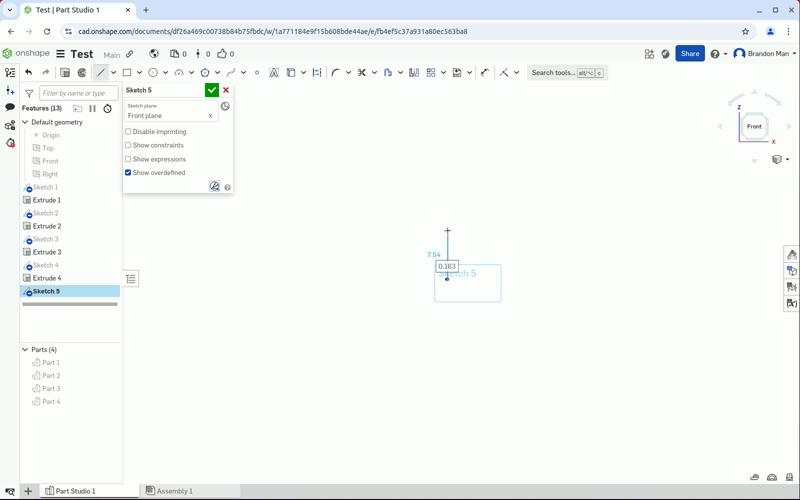
key_down(shift)
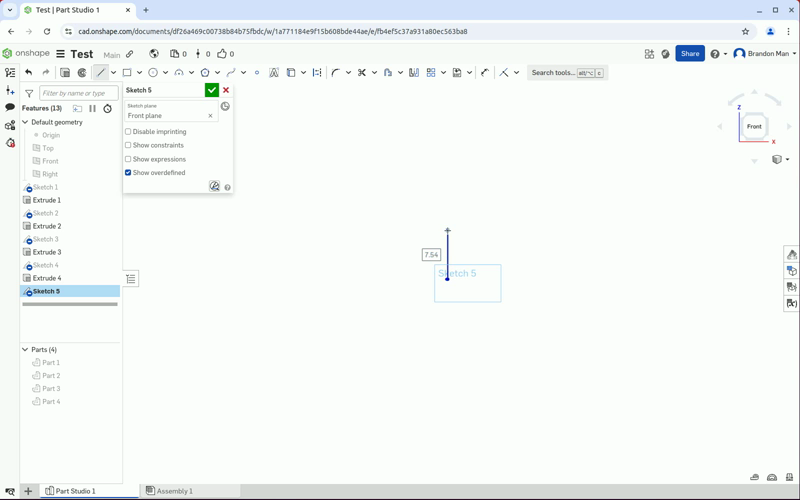
mouse_move(477, 230)
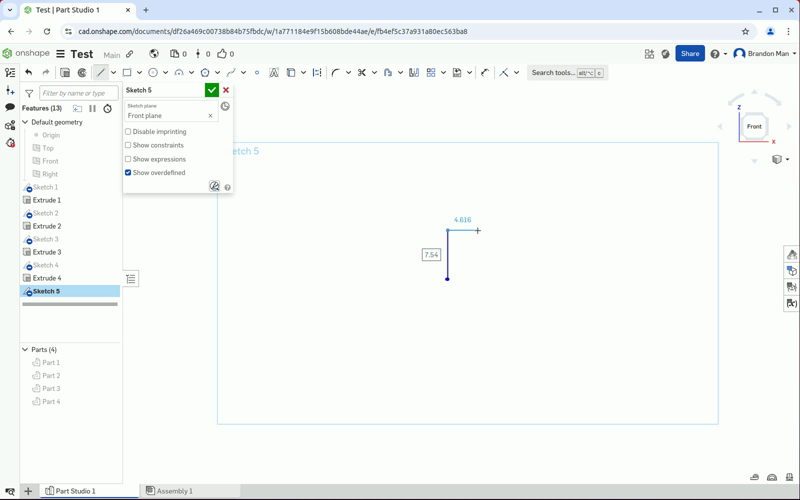
mouse_move(447, 228)
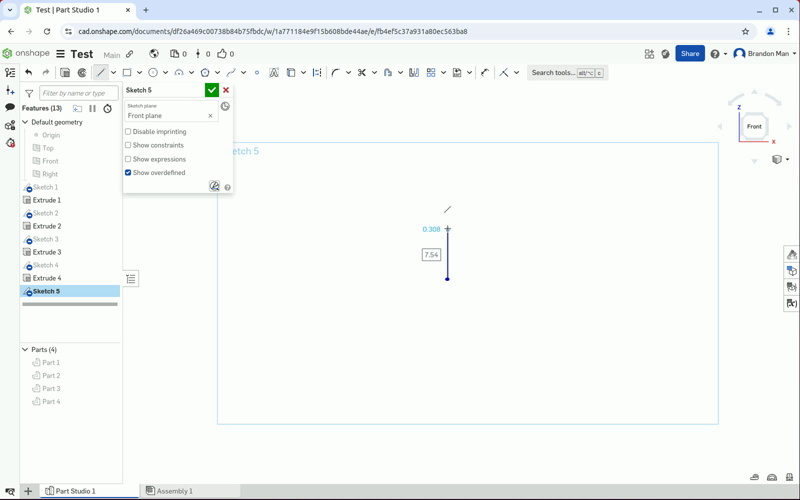
scroll(6)
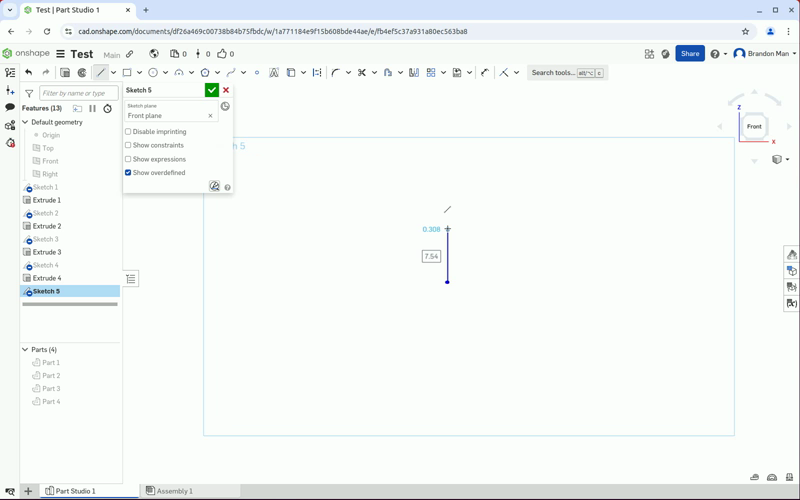
scroll(6)
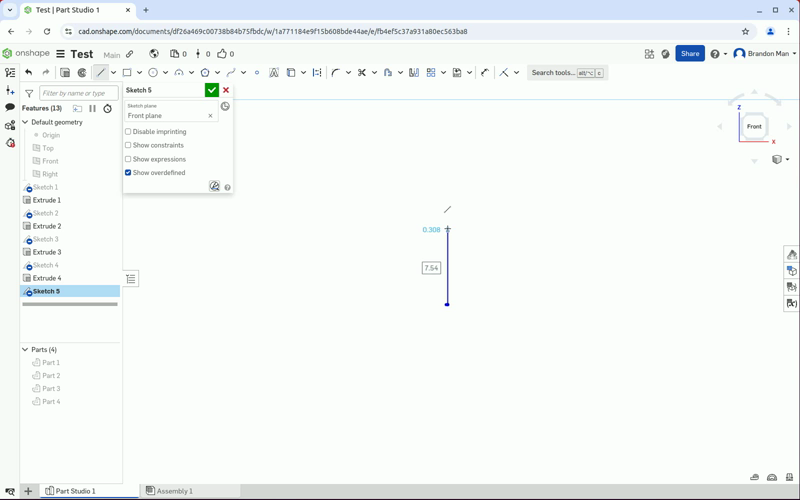
scroll(6)
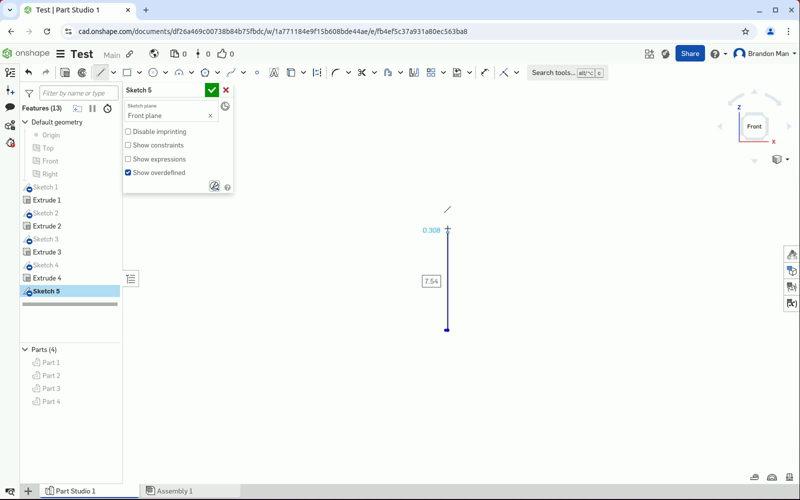
scroll(6)
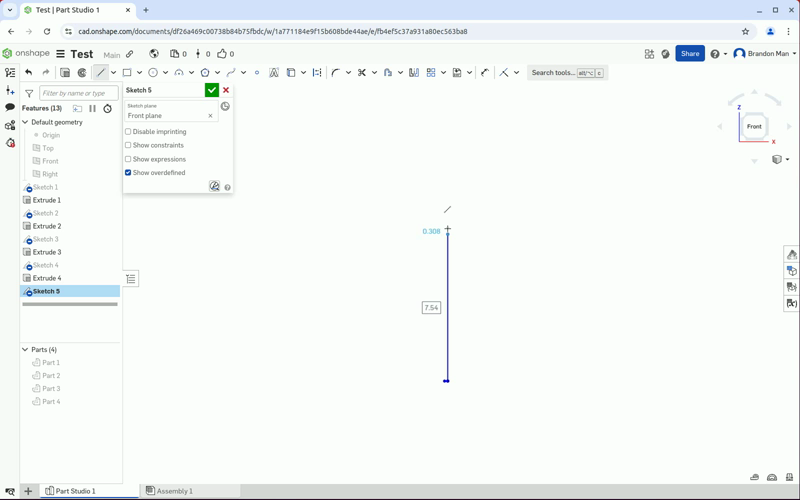
scroll(6)
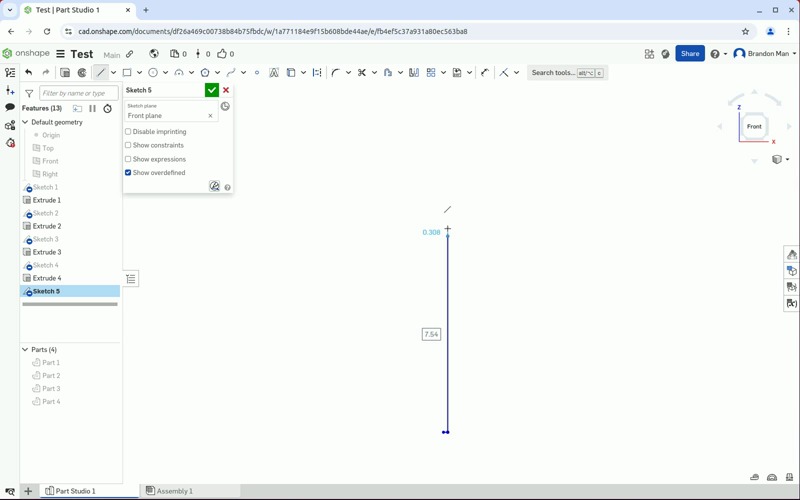
scroll(6)
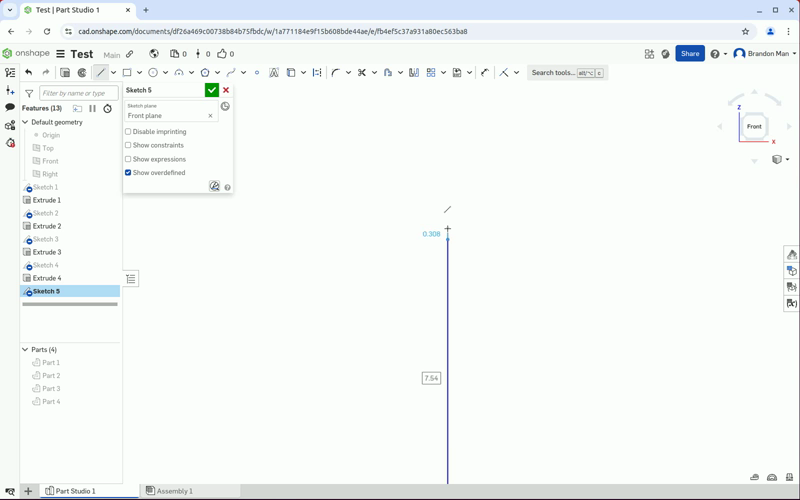
scroll(6)
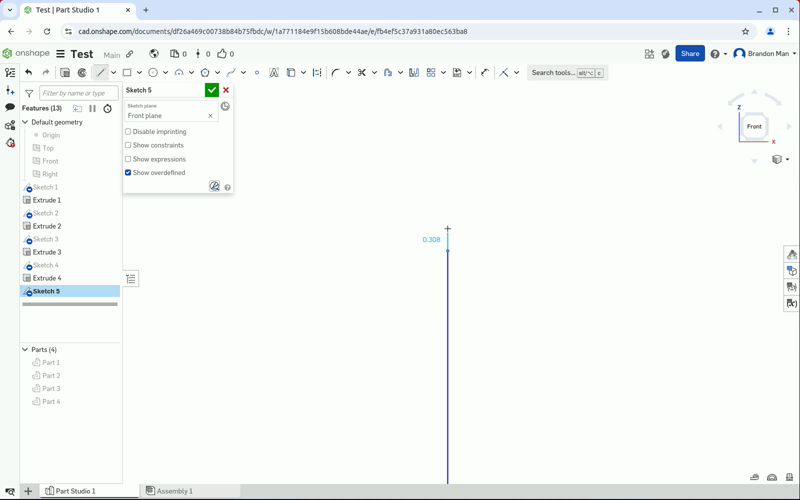
click(447, 228)
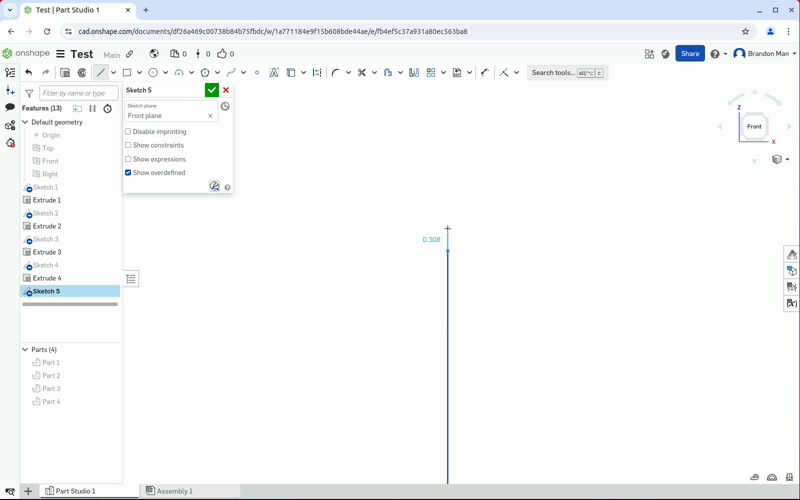
scroll(-6)
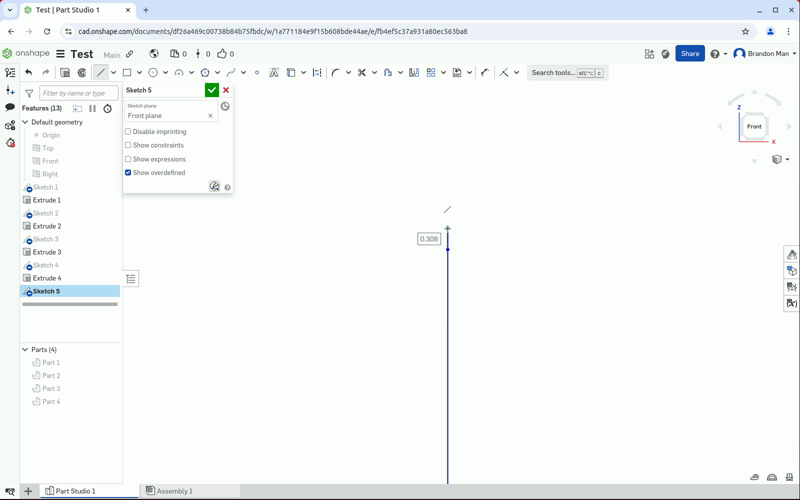
scroll(-6)
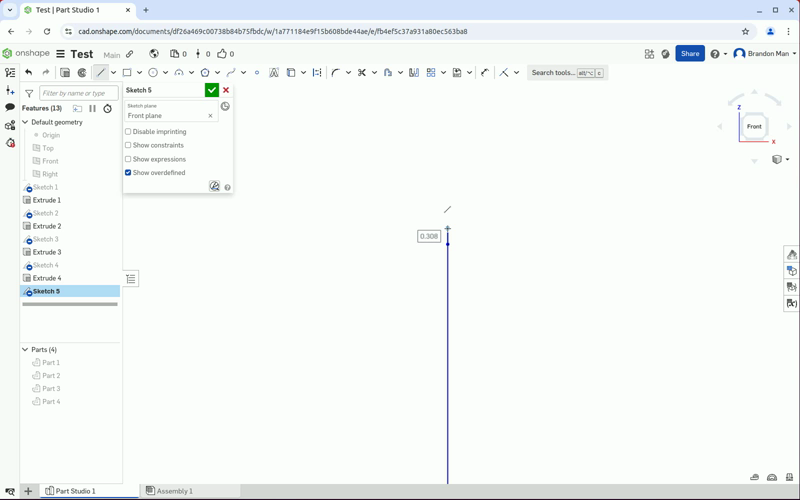
scroll(-6)
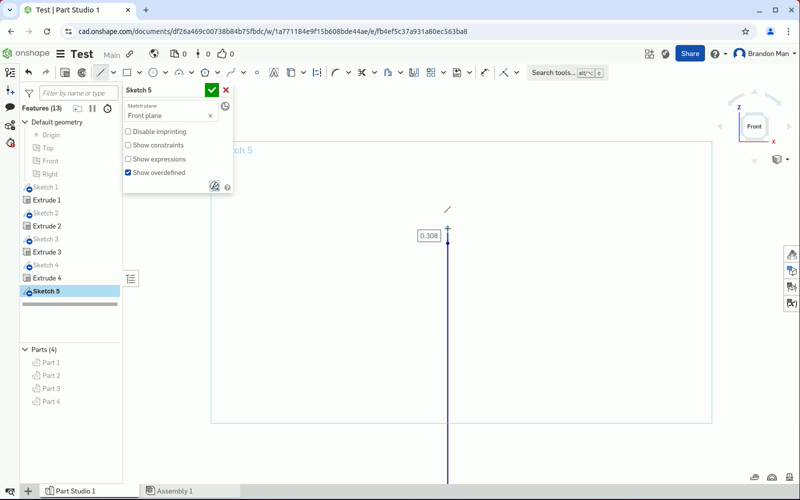
scroll(-6)
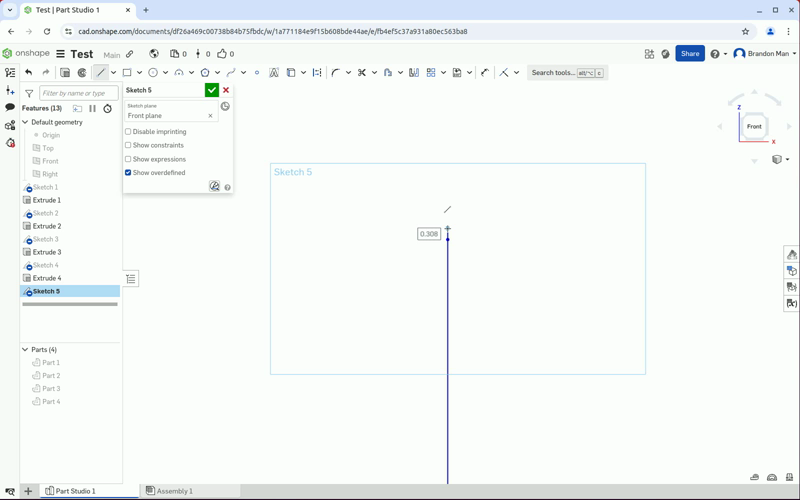
scroll(-6)
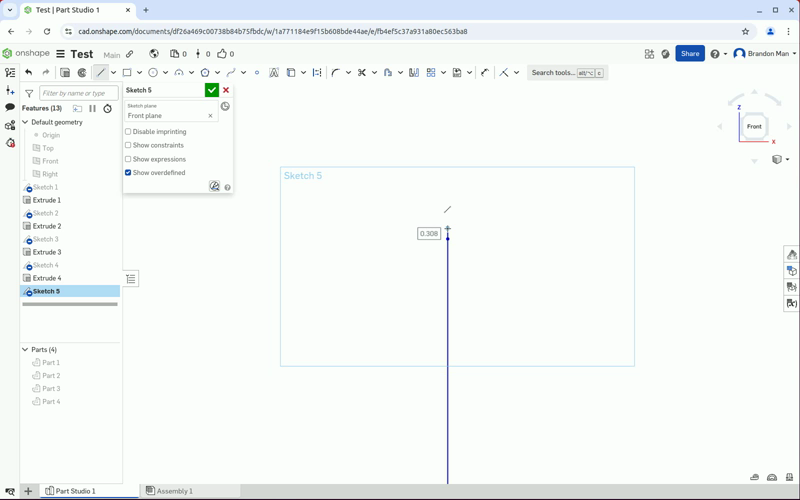
scroll(-6)
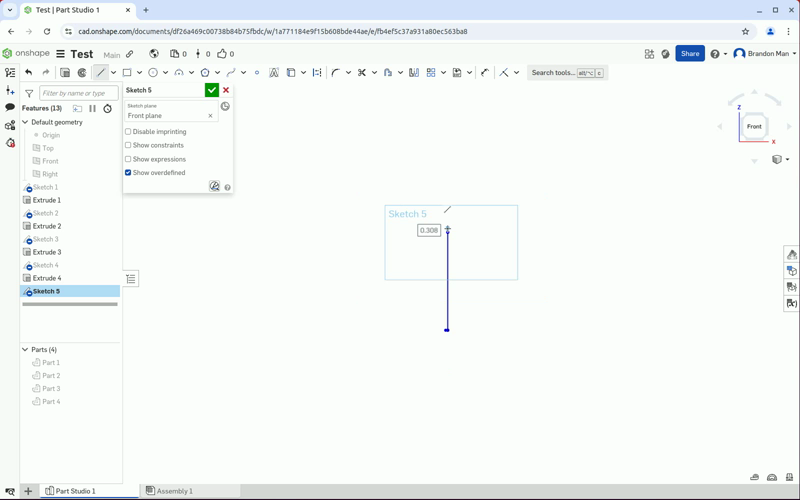
scroll(-6)
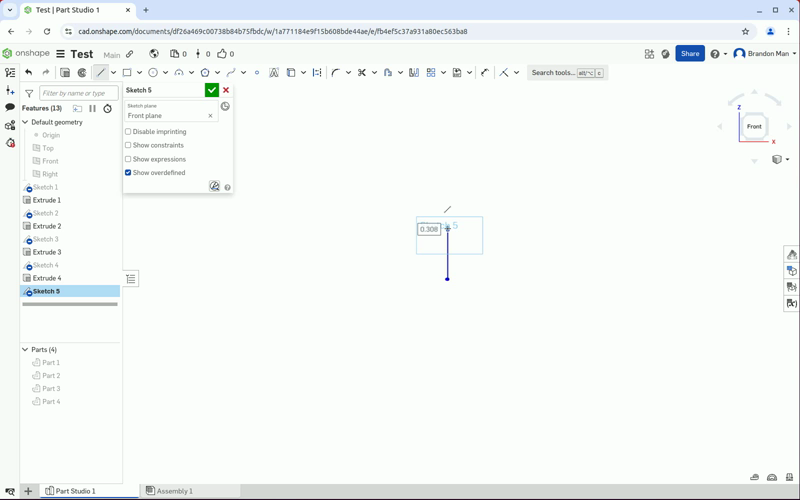
key_up(shift)
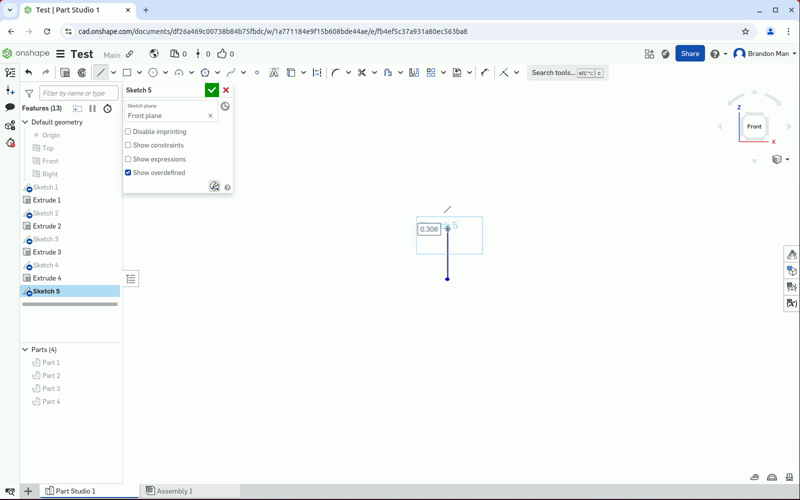
key_down(shift)
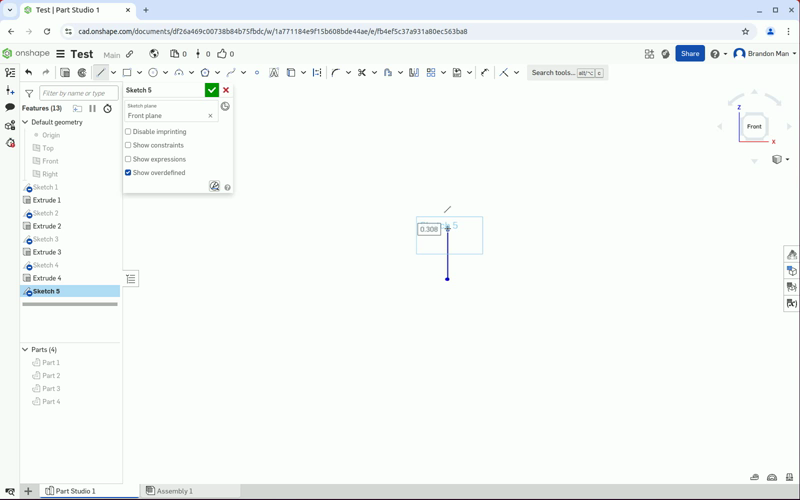
mouse_move(477, 228)
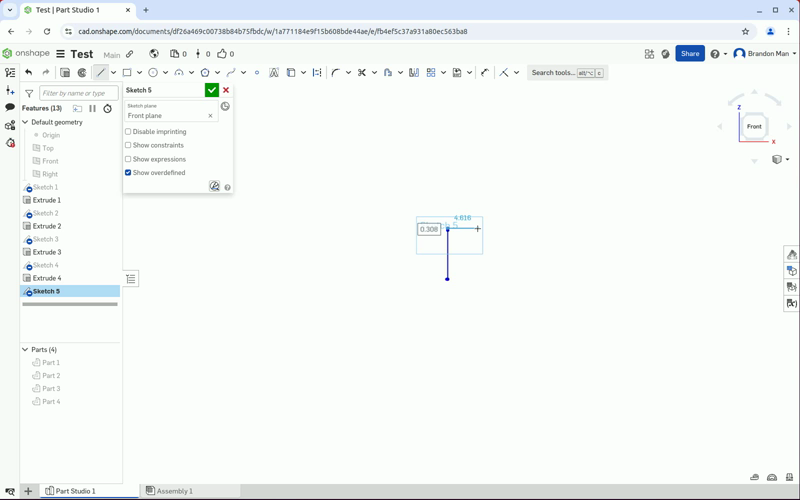
mouse_move(447, 225)
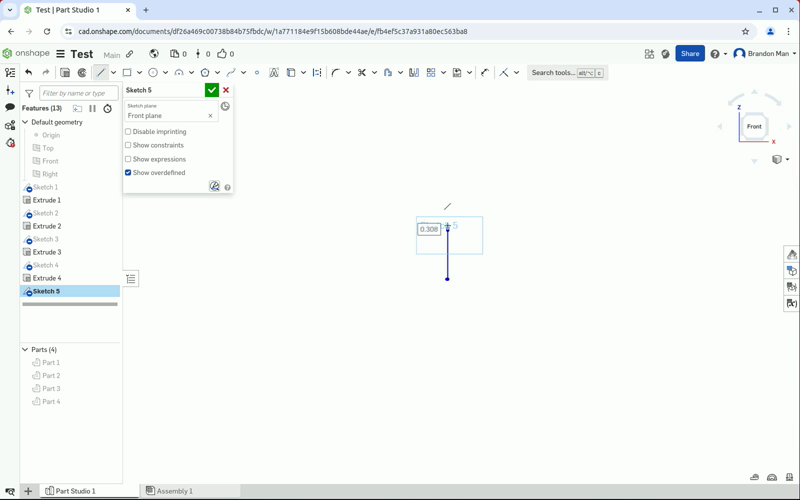
scroll(6)
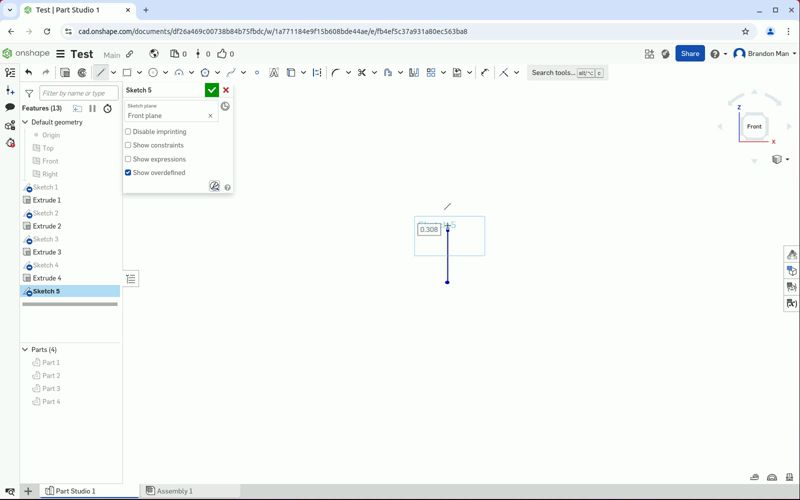
scroll(6)
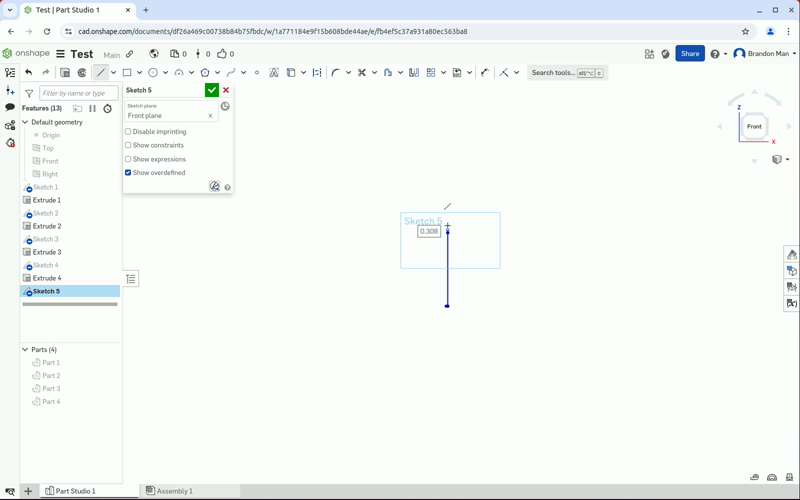
scroll(6)
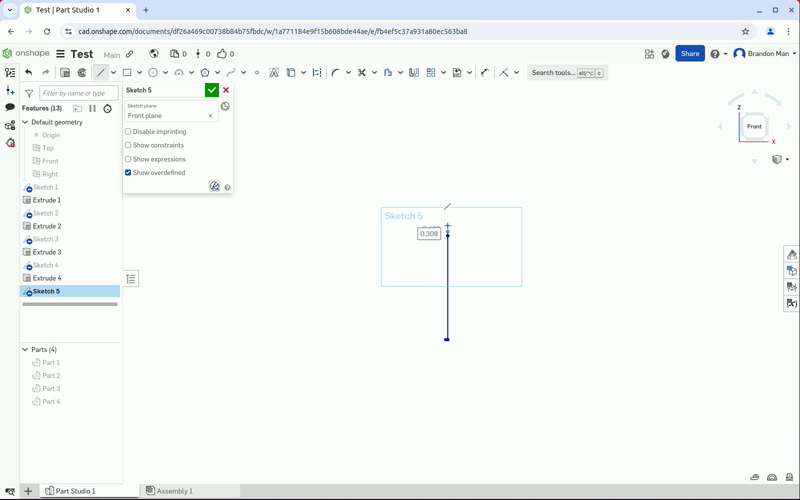
scroll(6)
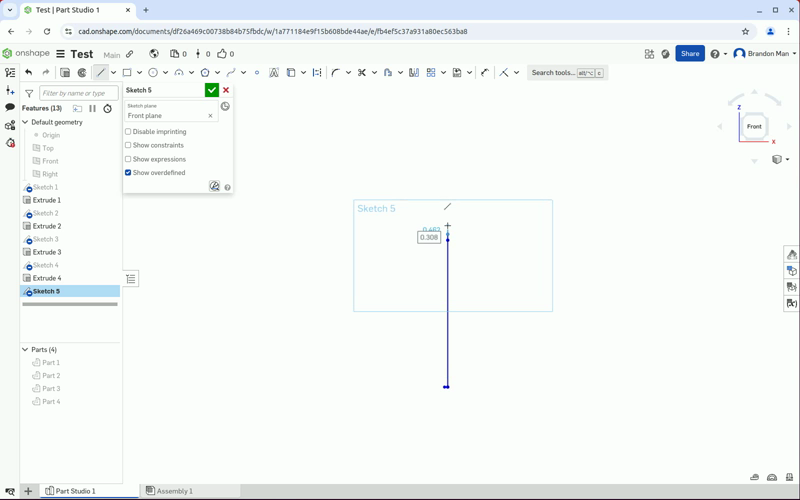
scroll(6)
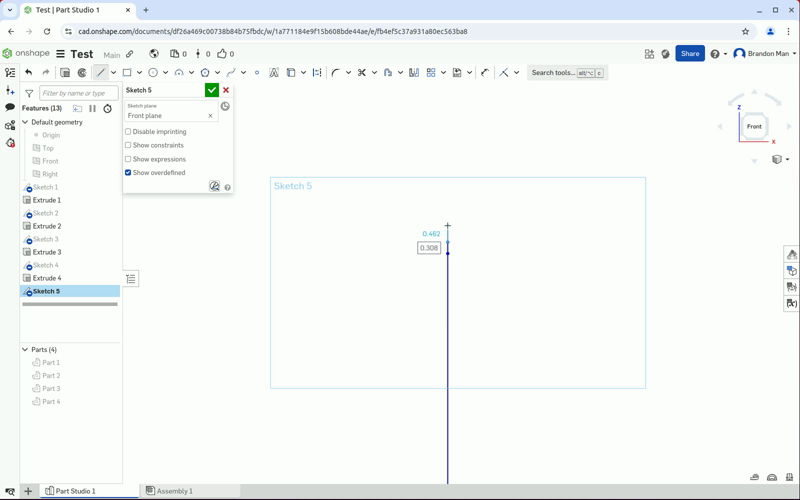
scroll(6)
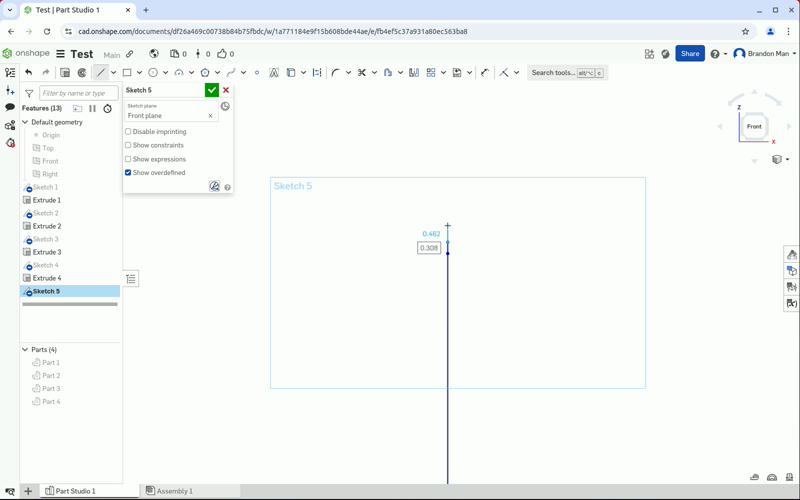
scroll(6)
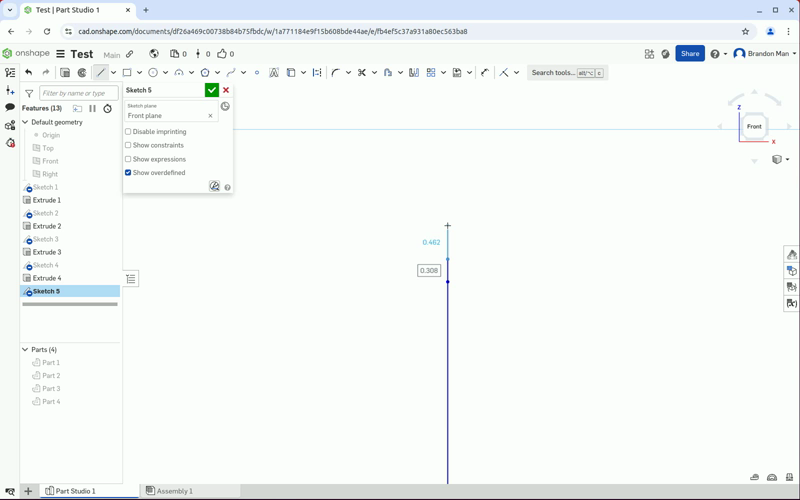
click(447, 225)
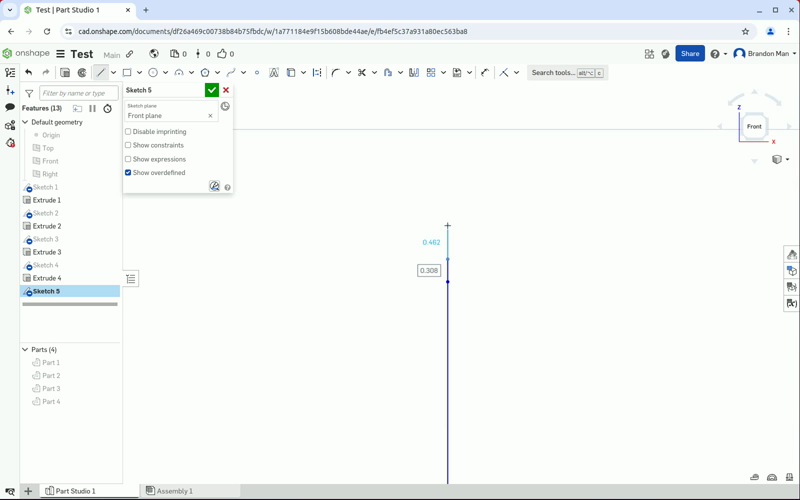
scroll(-6)
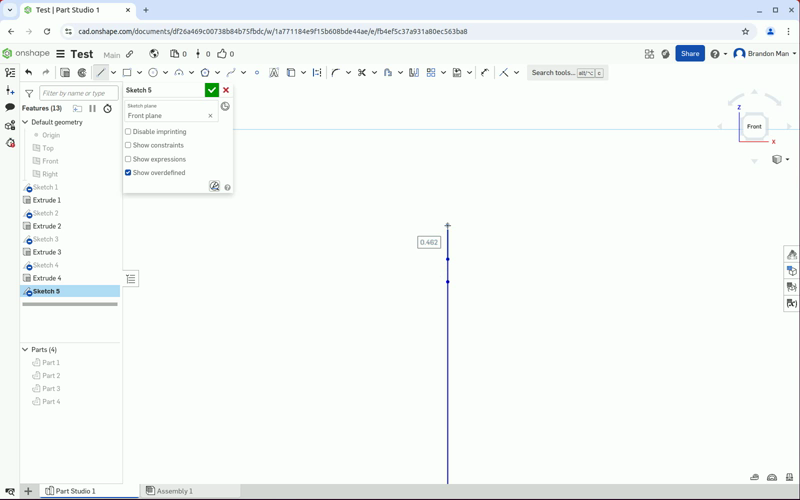
scroll(-6)
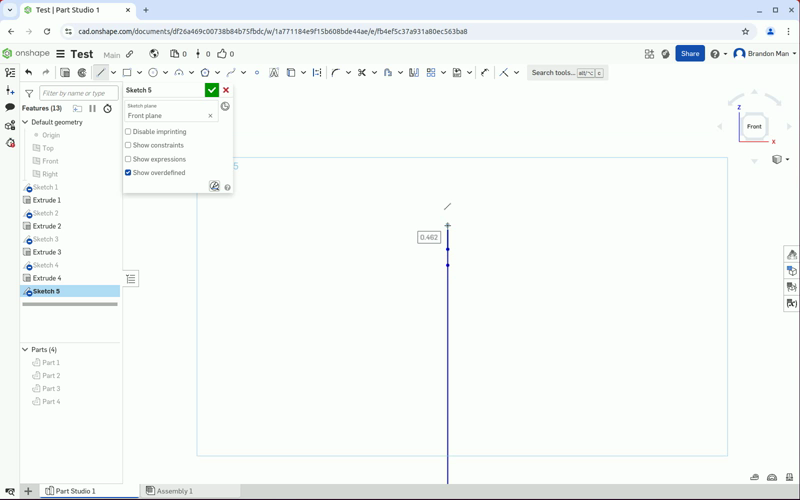
scroll(-6)
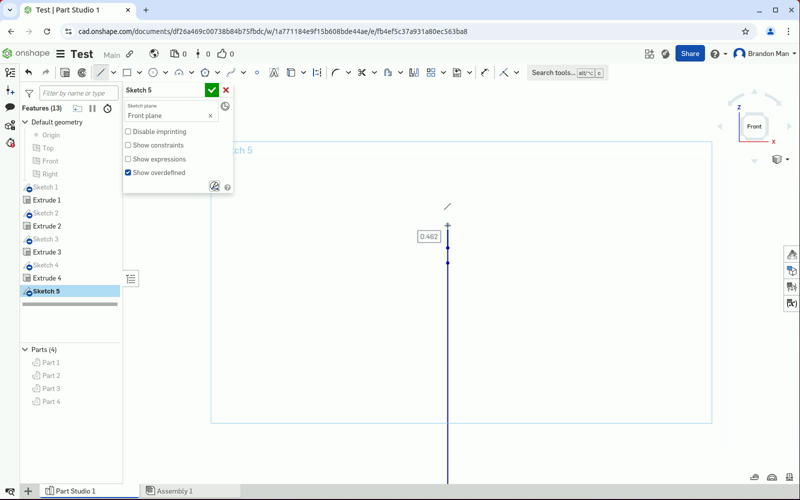
scroll(-6)
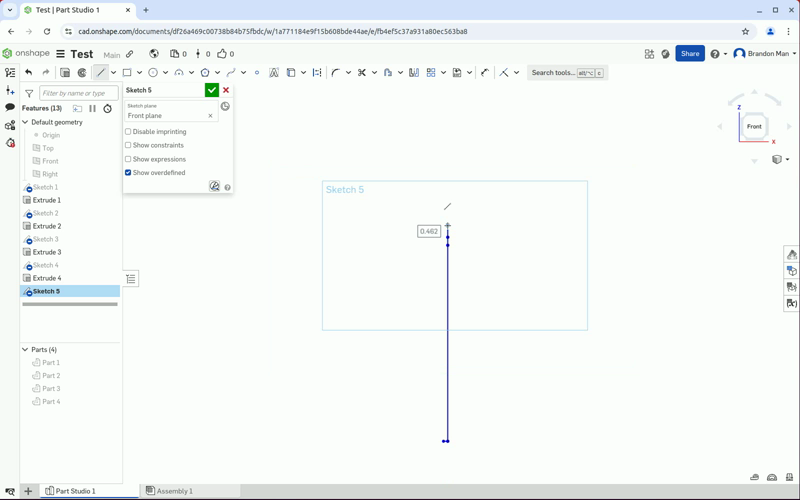
scroll(-6)
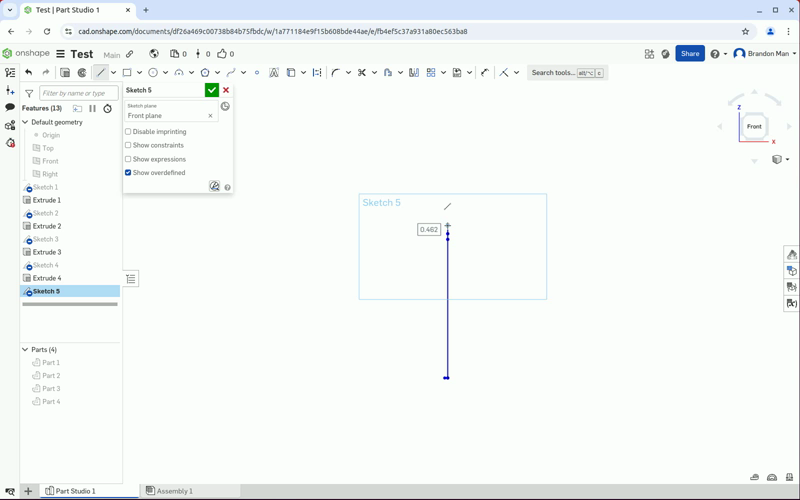
scroll(-6)
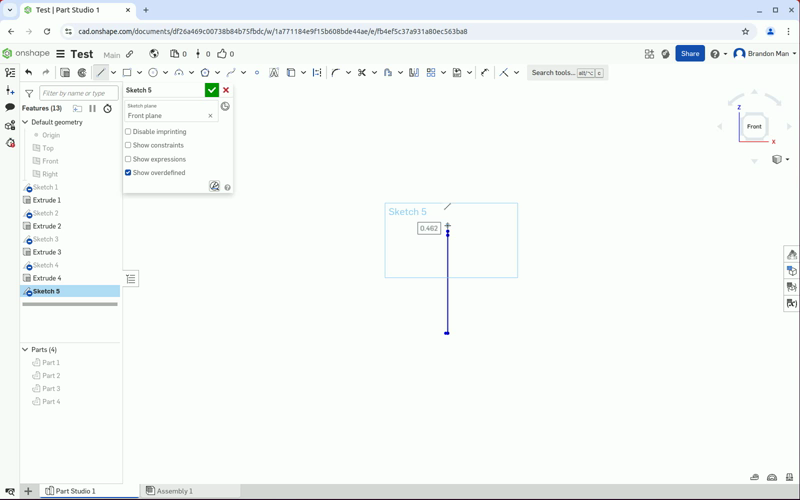
scroll(-6)
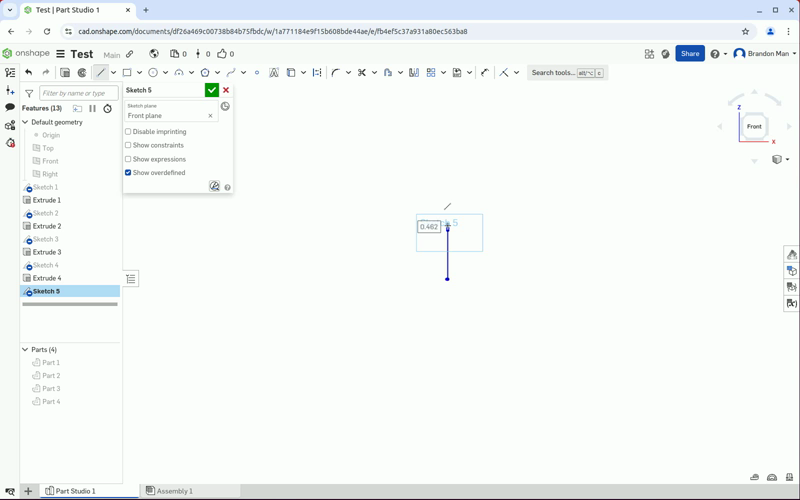
key_up(shift)
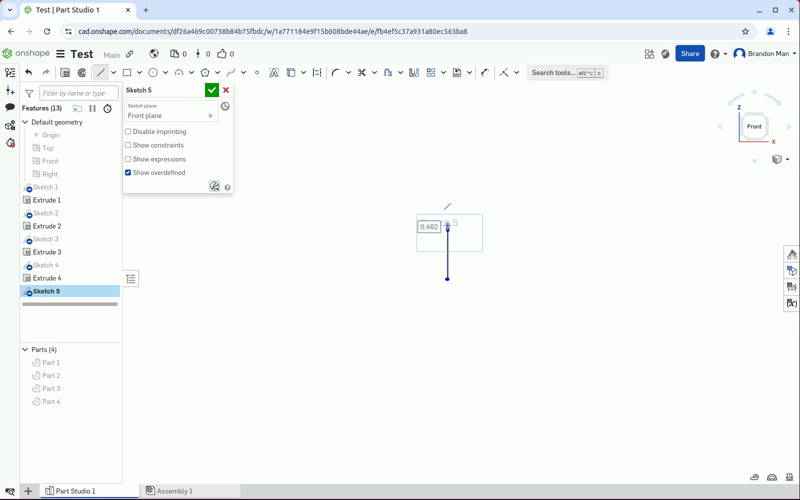
key_down(shift)
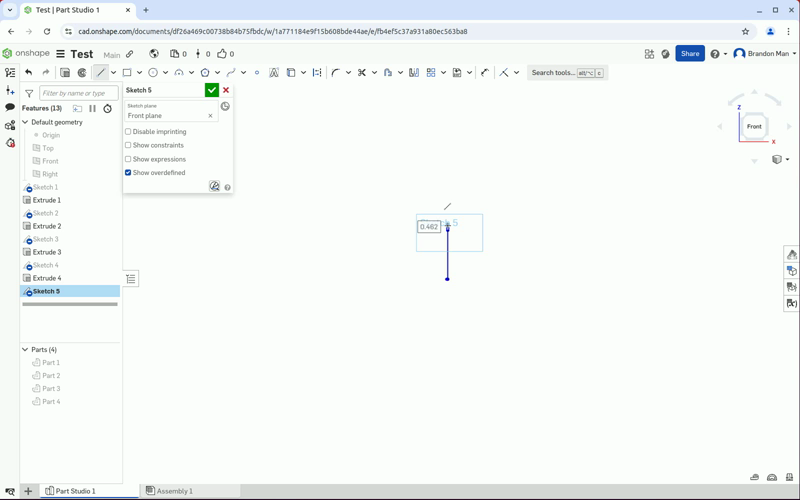
mouse_move(477, 225)
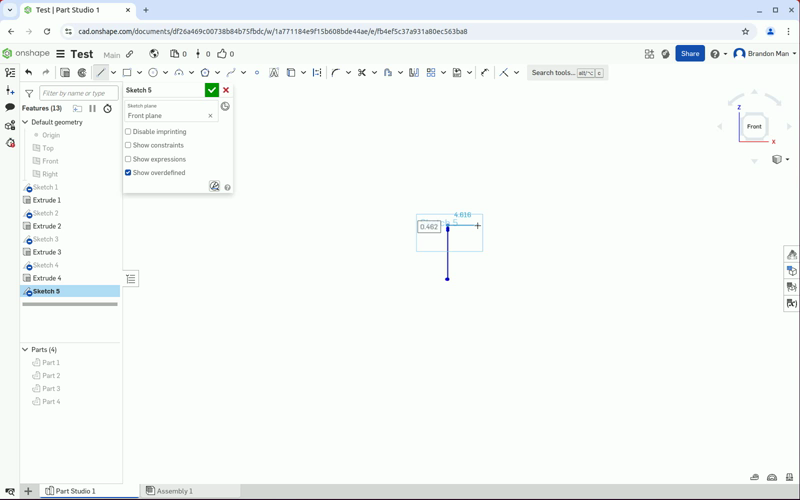
mouse_move(446, 225)
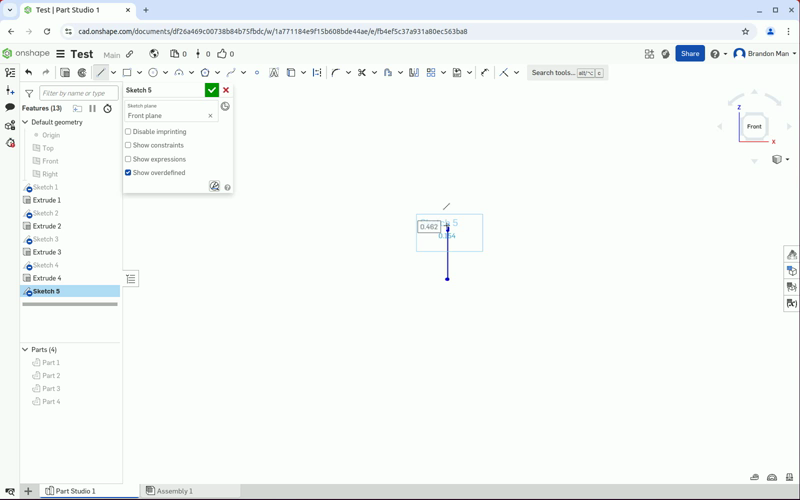
scroll(6)
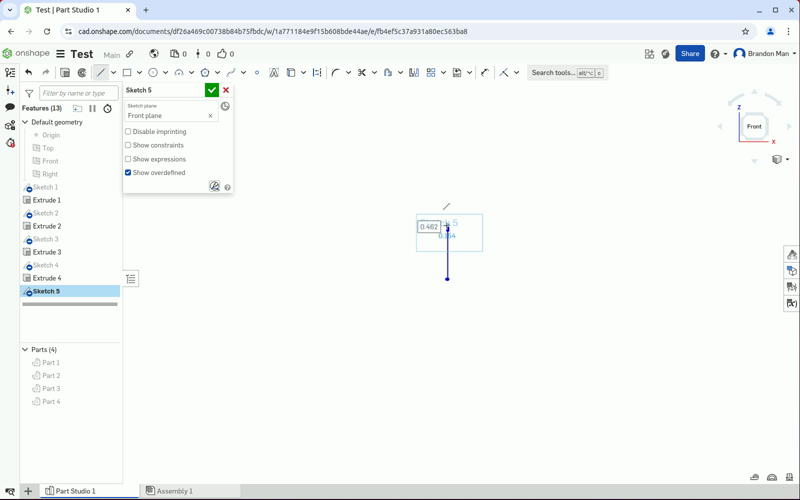
scroll(6)
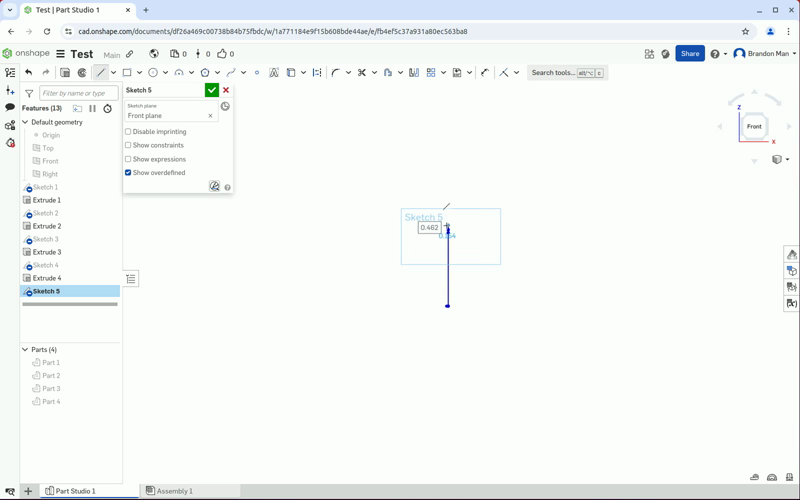
scroll(6)
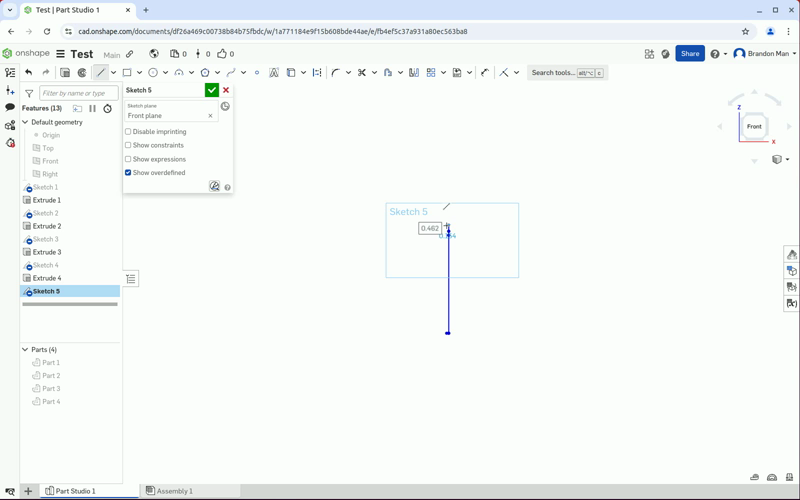
scroll(6)
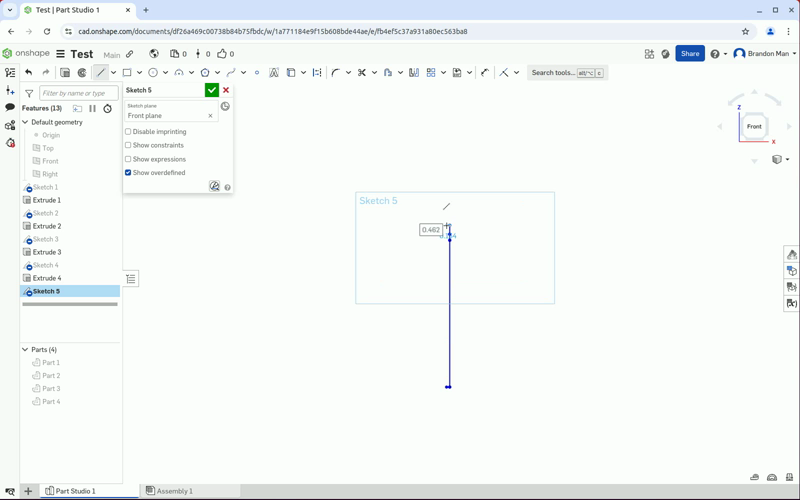
scroll(6)
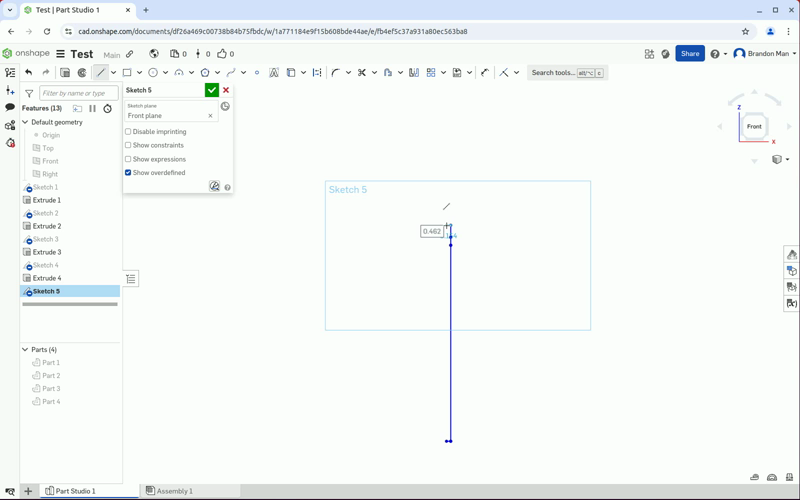
scroll(6)
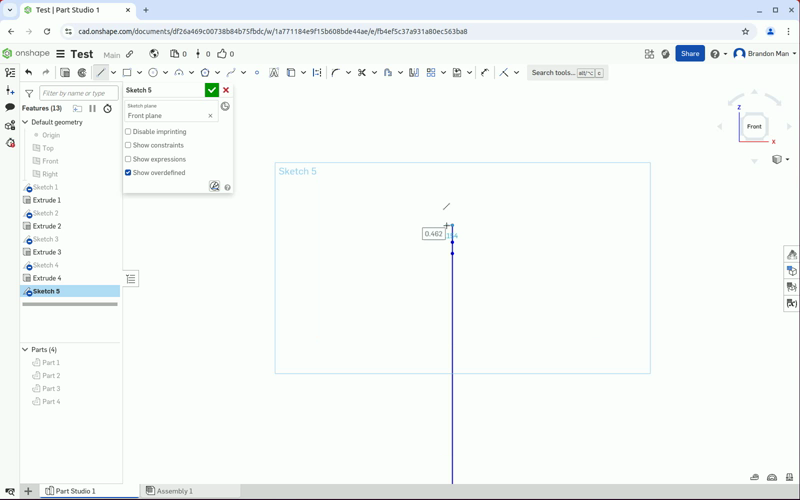
scroll(6)
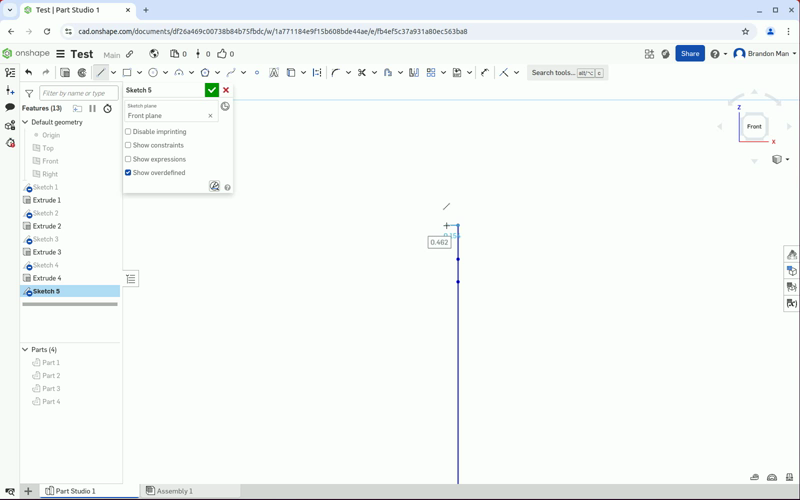
click(446, 225)
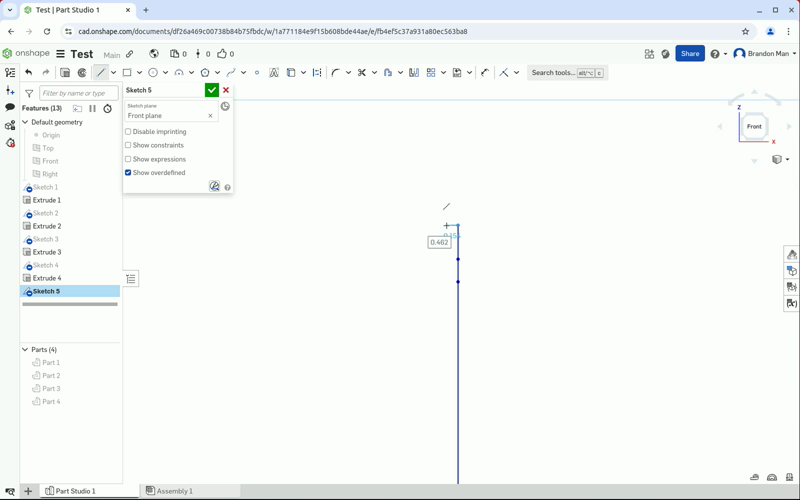
scroll(-6)
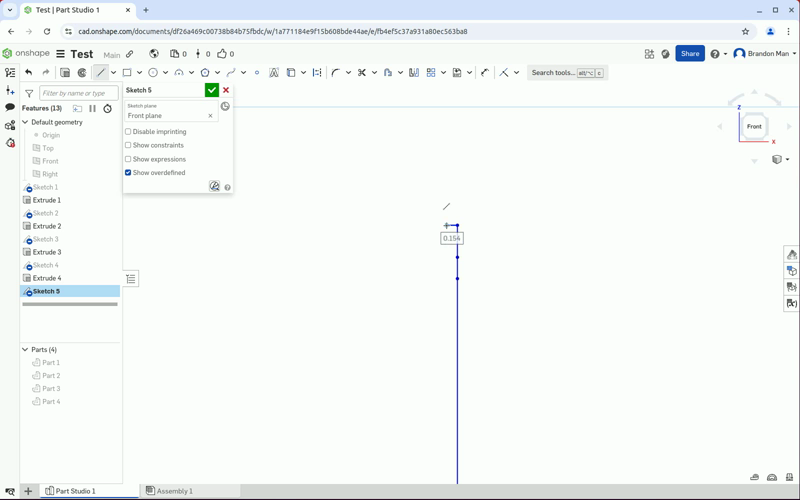
scroll(-6)
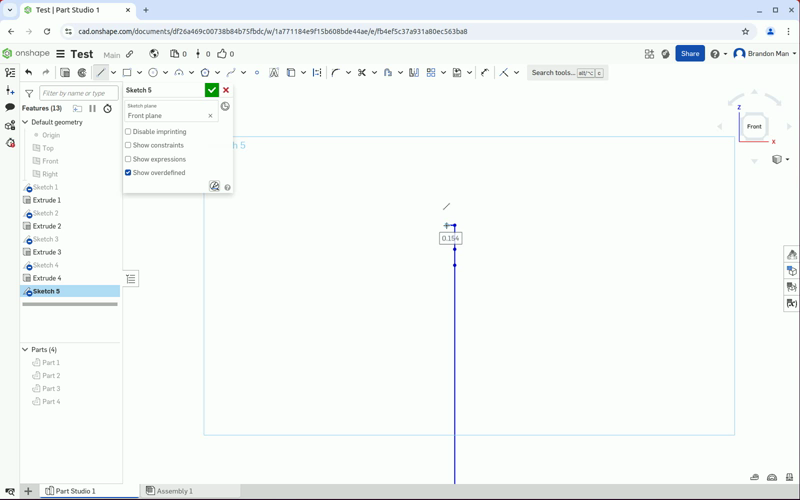
scroll(-6)
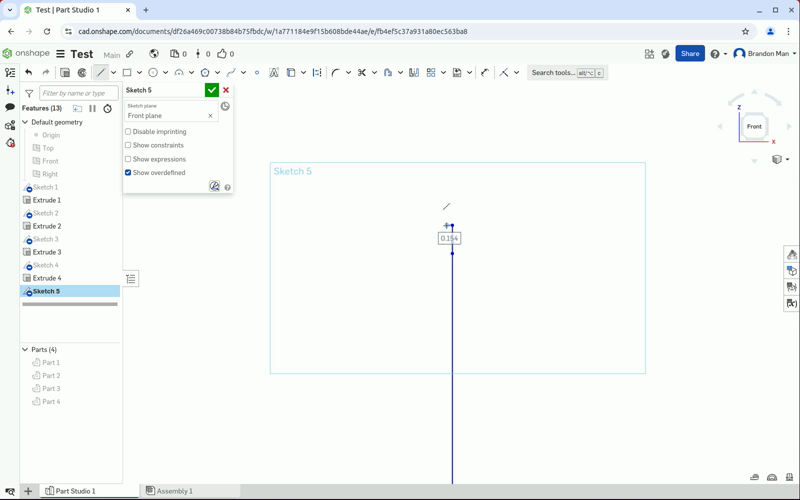
scroll(-6)
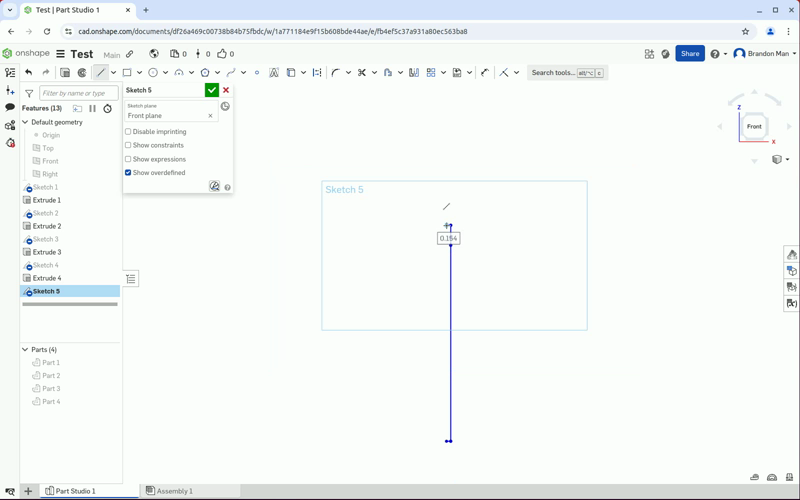
scroll(-6)
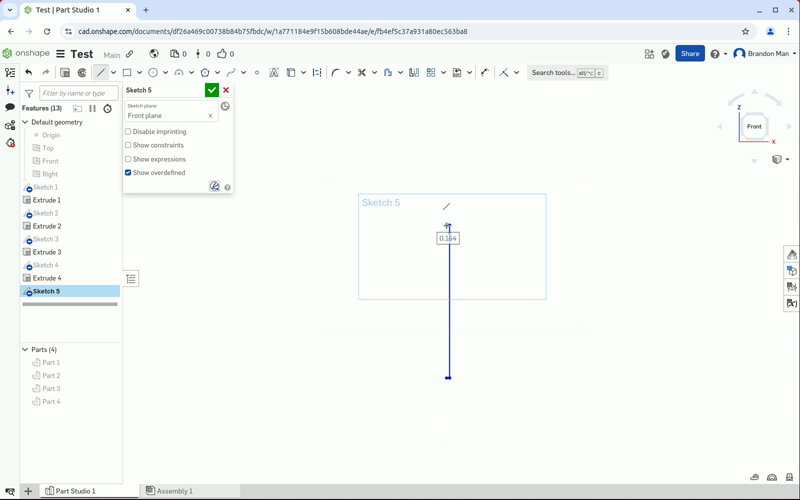
scroll(-6)
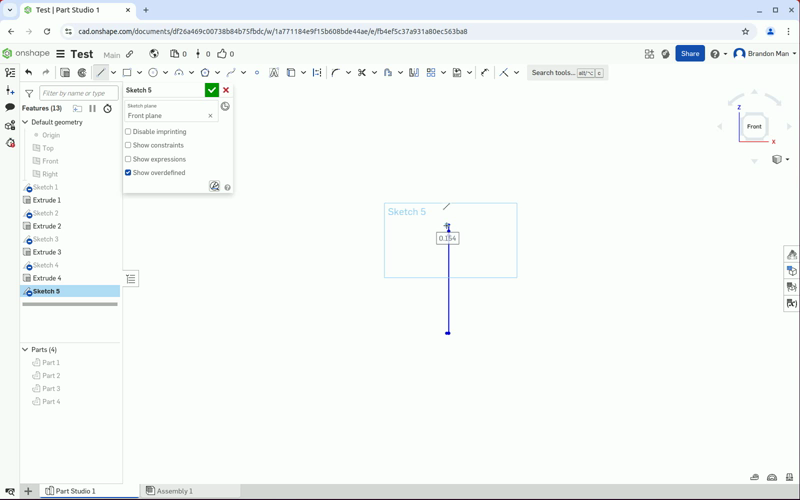
scroll(-6)
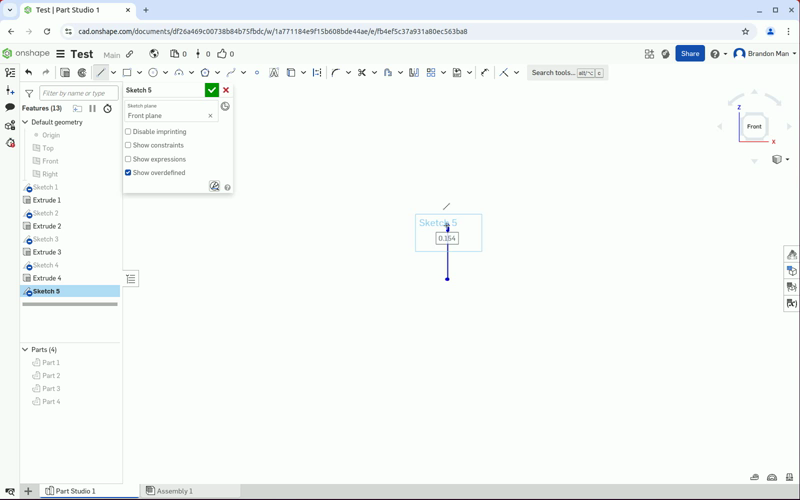
key_up(shift)
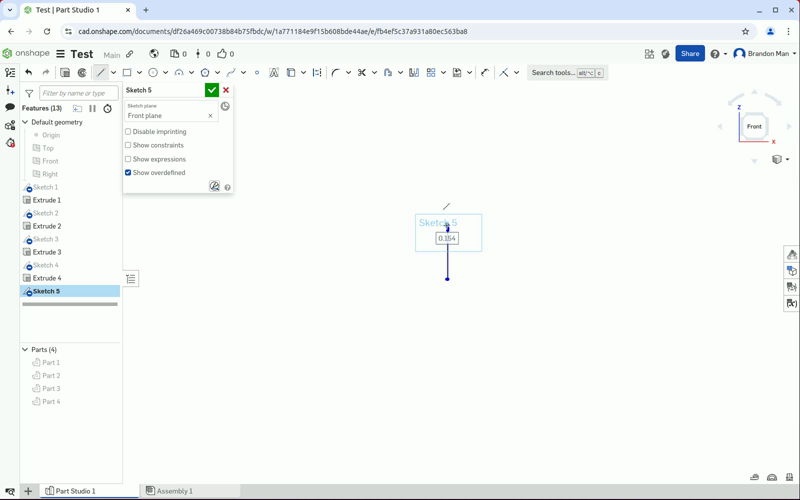
mouse_move(476, 225)
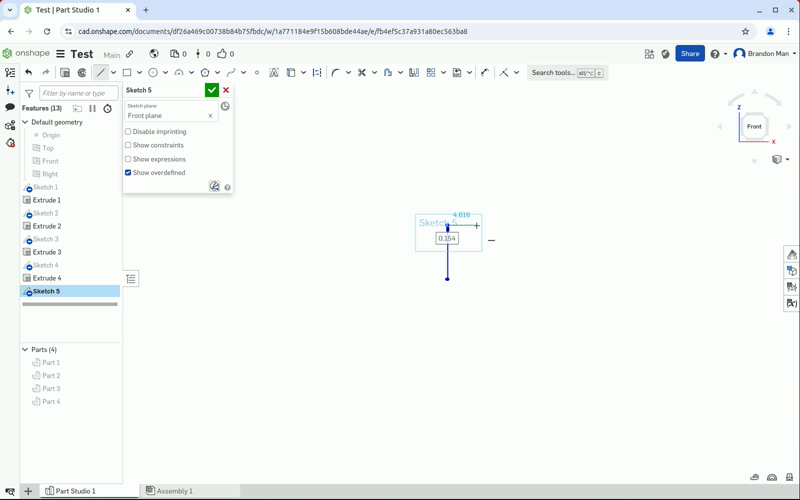
key_down(shift)
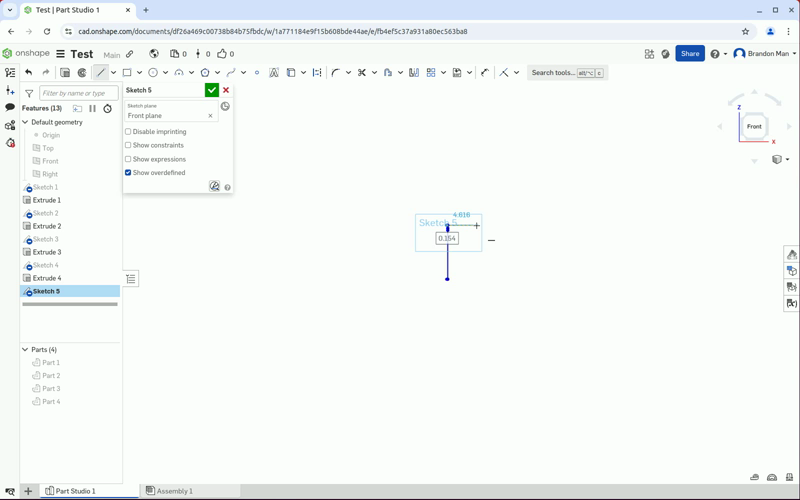
mouse_move(446, 279)
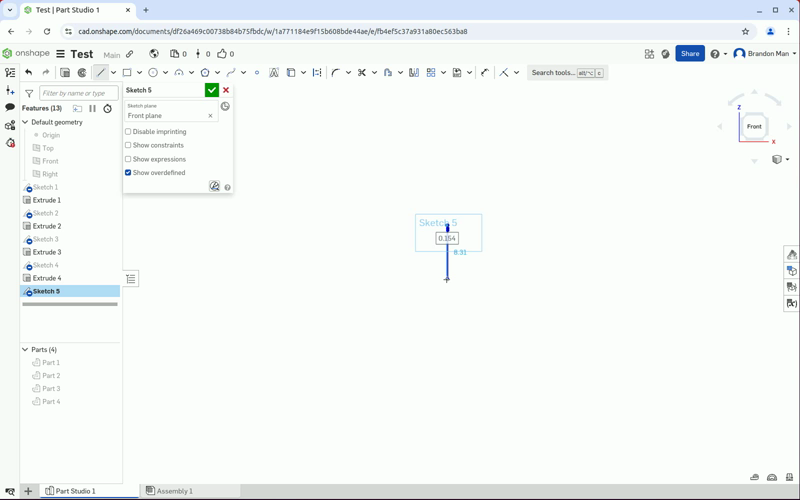
scroll(6)
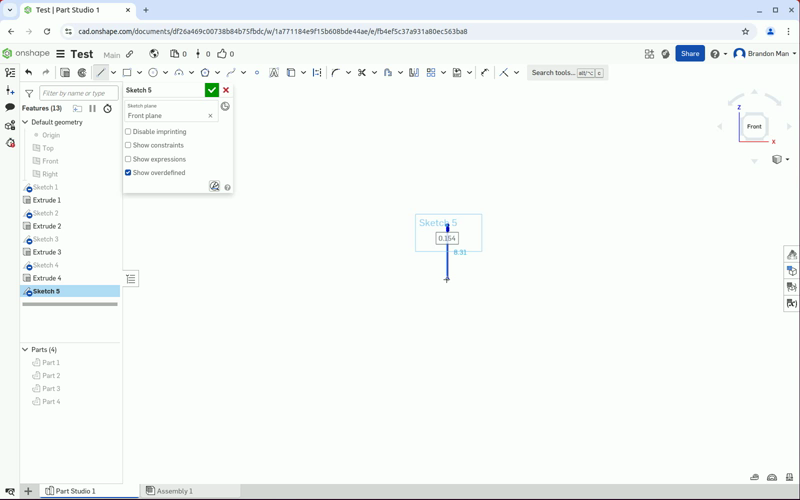
scroll(6)
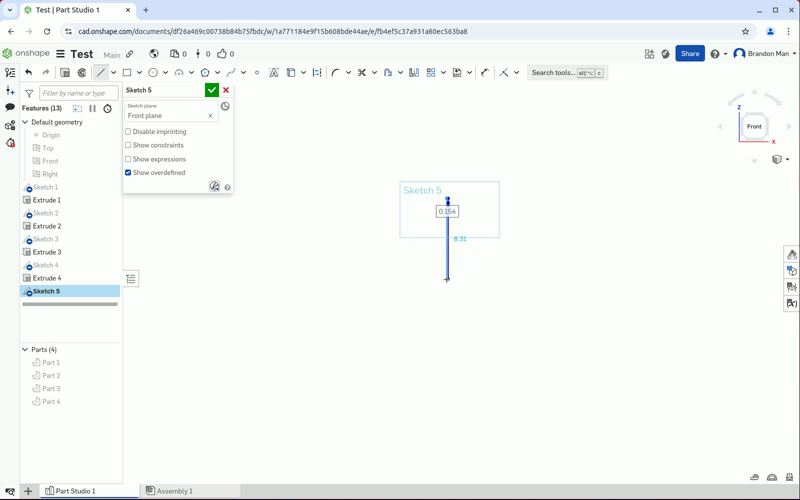
scroll(6)
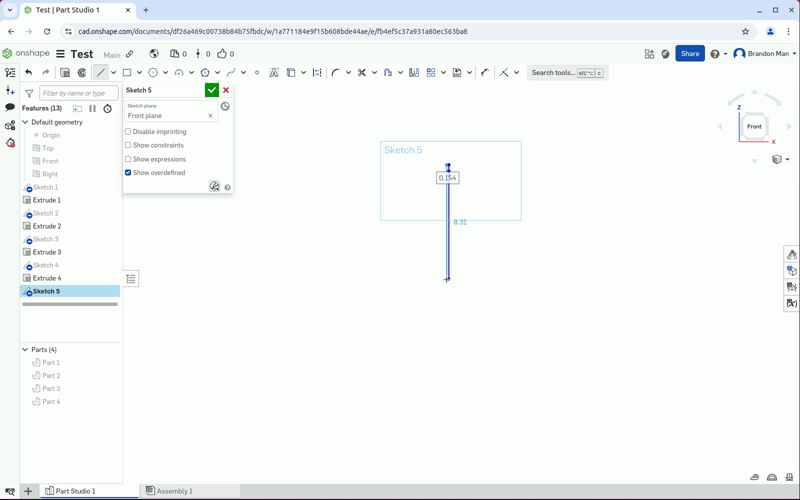
scroll(6)
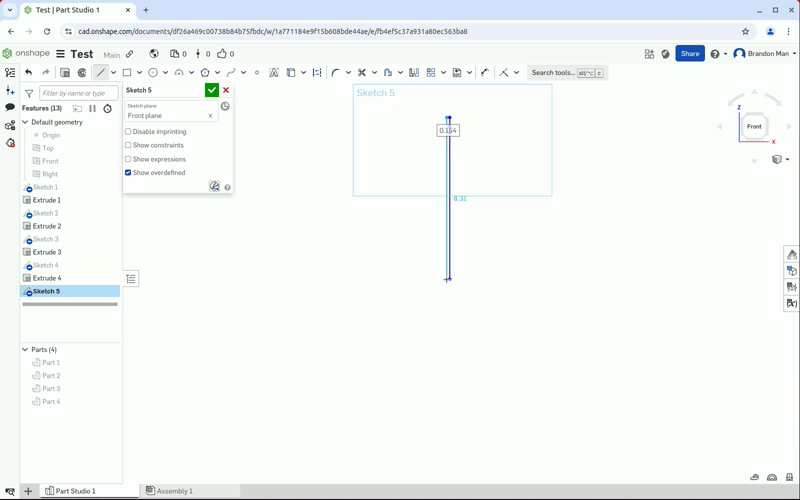
scroll(6)
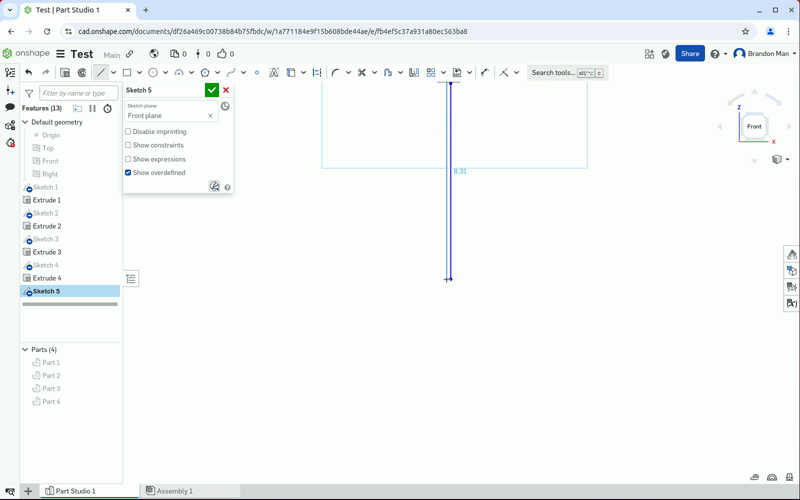
scroll(6)
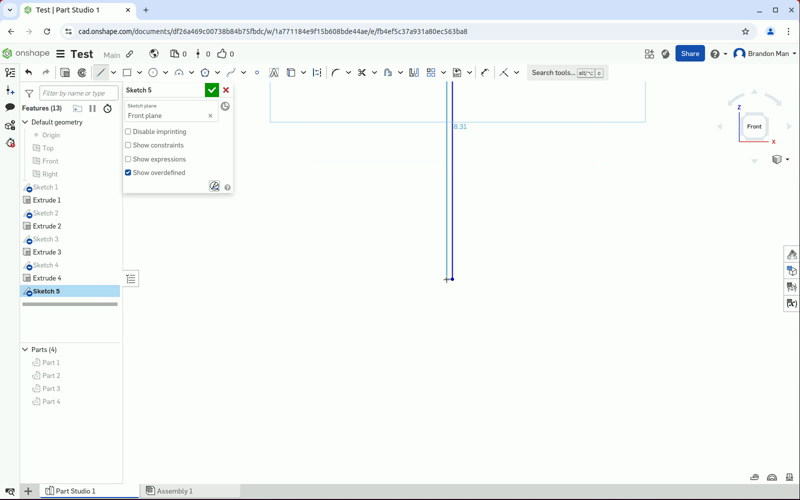
scroll(6)
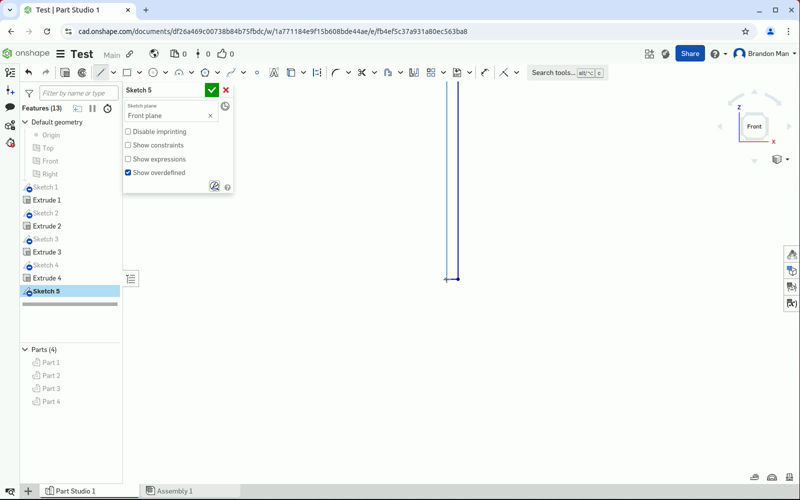
key_up(shift)
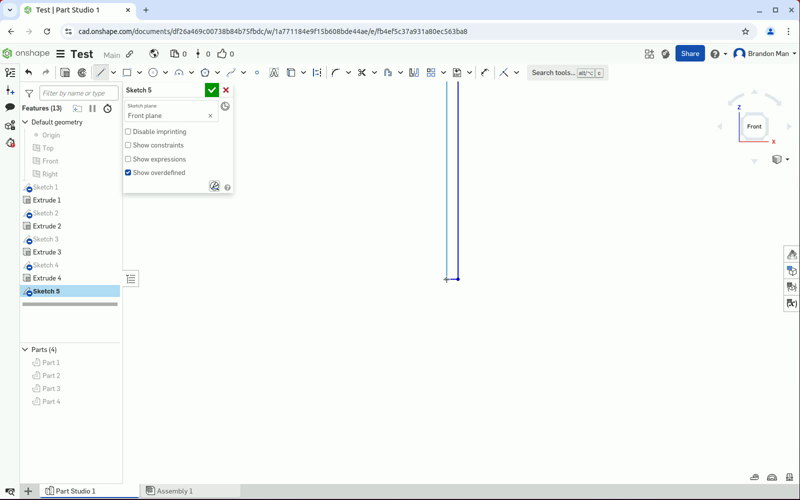
click(446, 279)
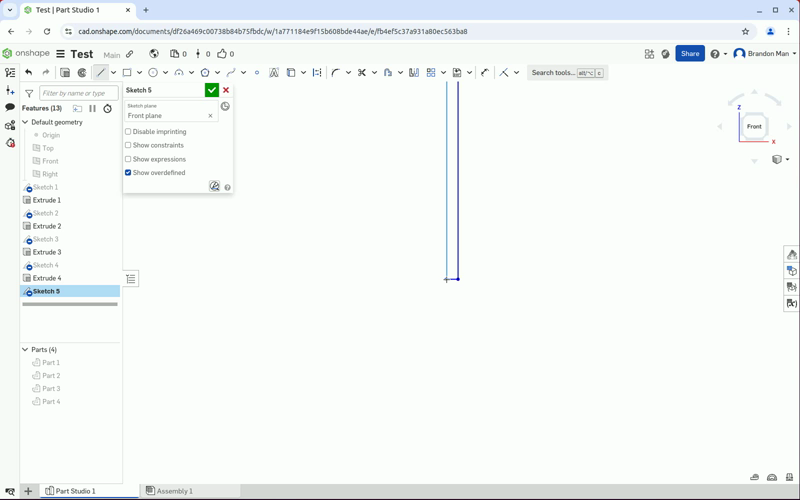
scroll(-6)
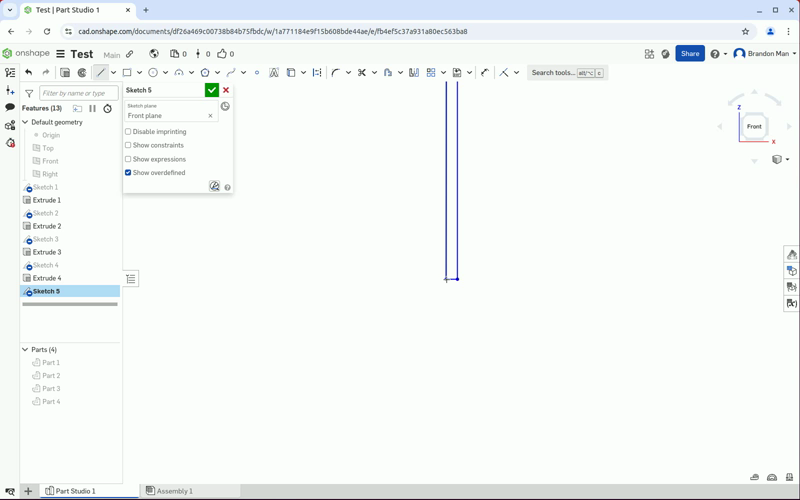
scroll(-6)
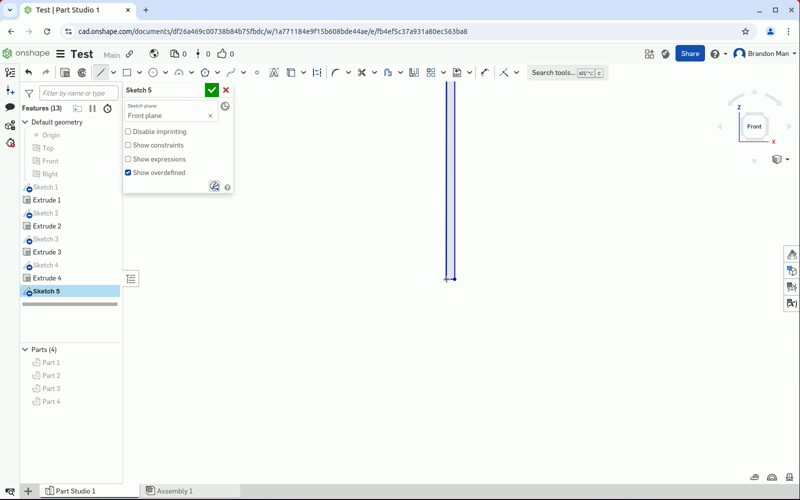
scroll(-6)
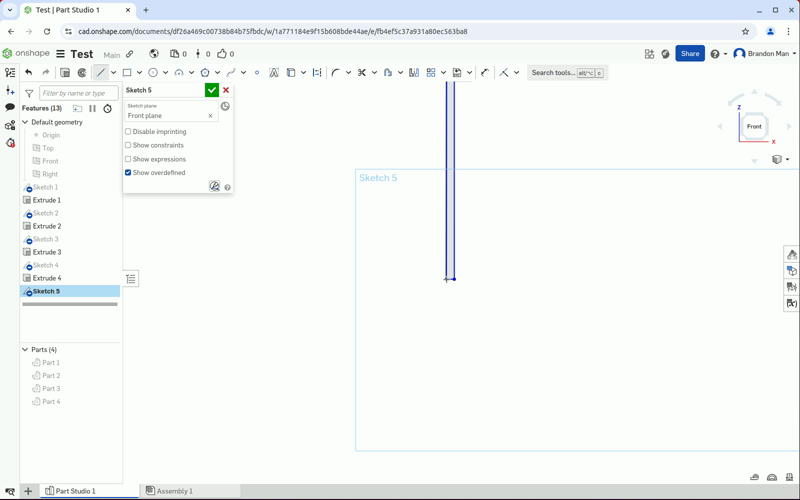
scroll(-6)
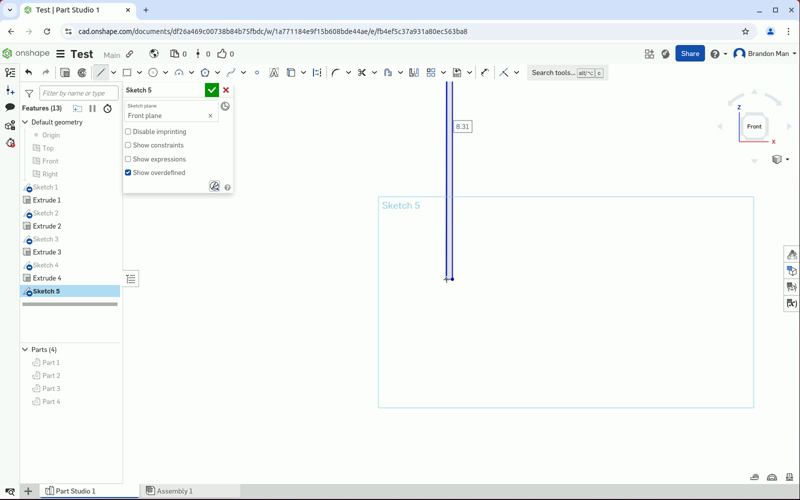
scroll(-6)
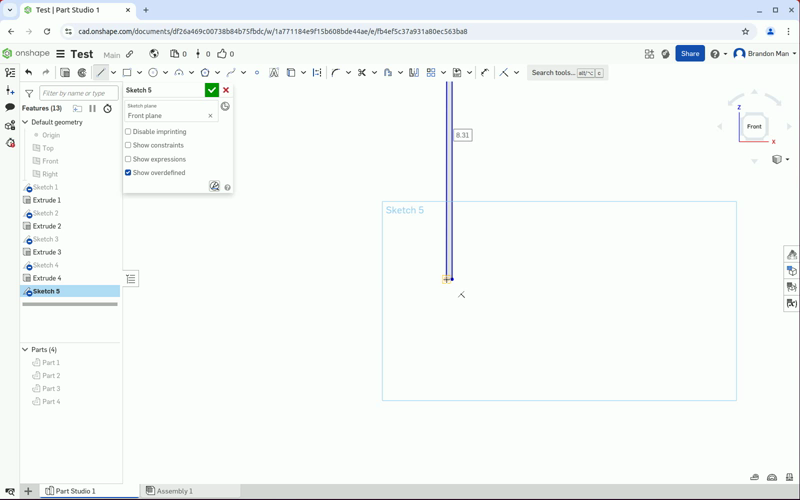
scroll(-6)
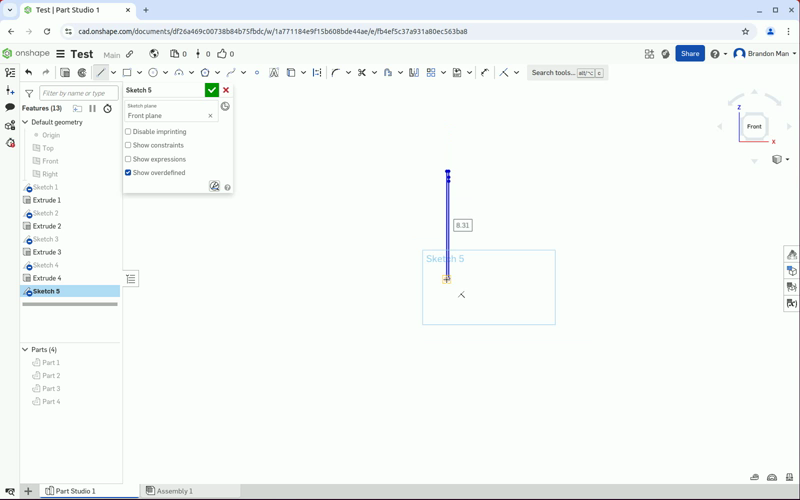
scroll(-6)
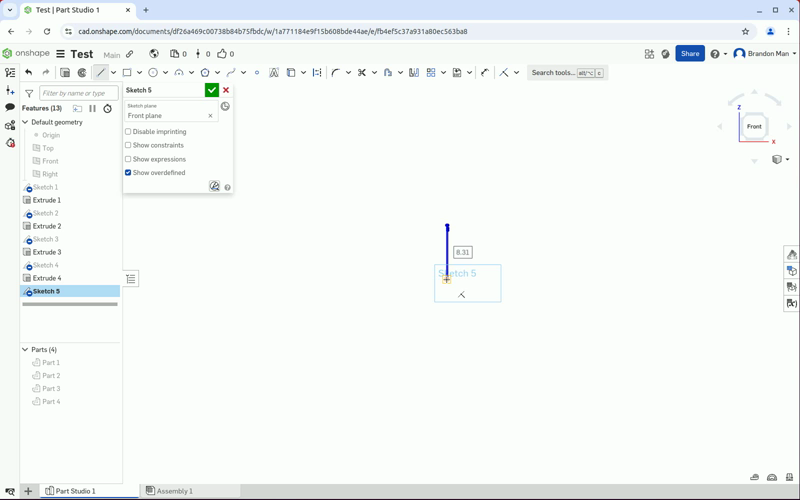
key(esc)
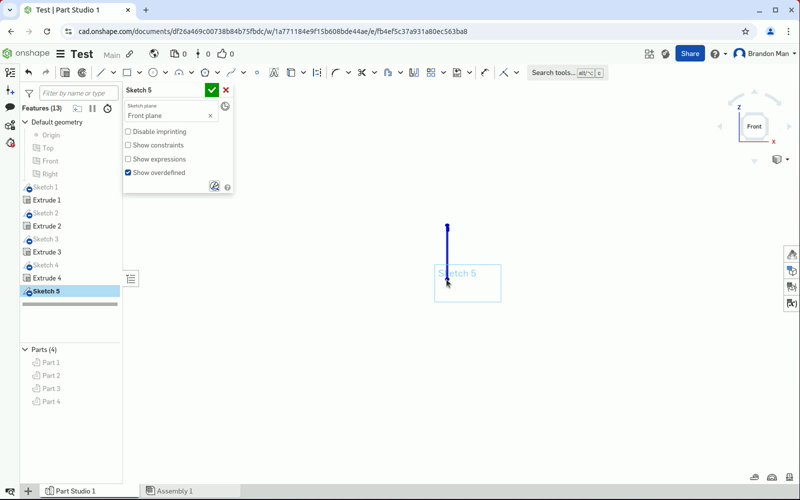
mouse_move(447, 229)
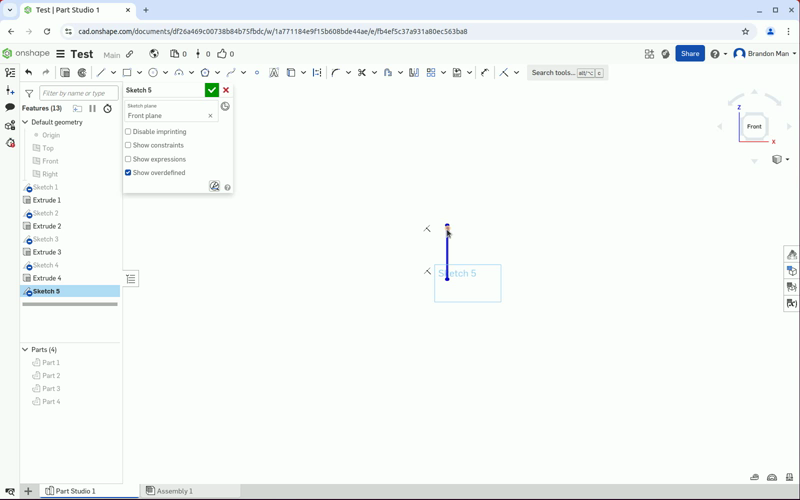
scroll(6)
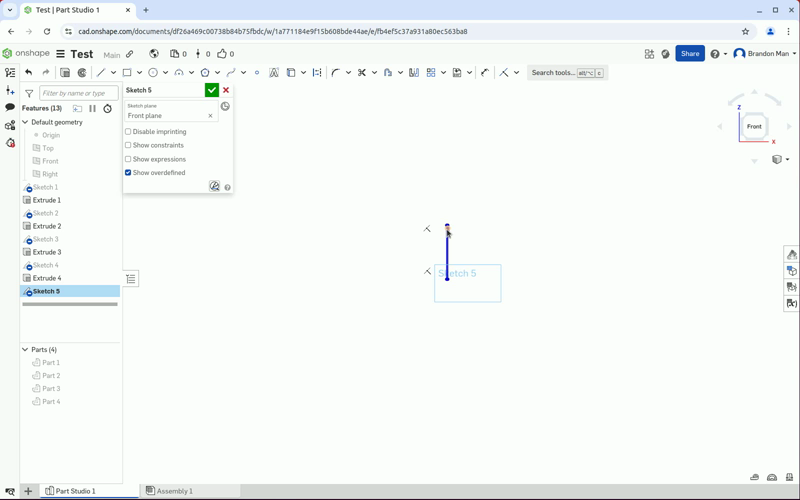
scroll(6)
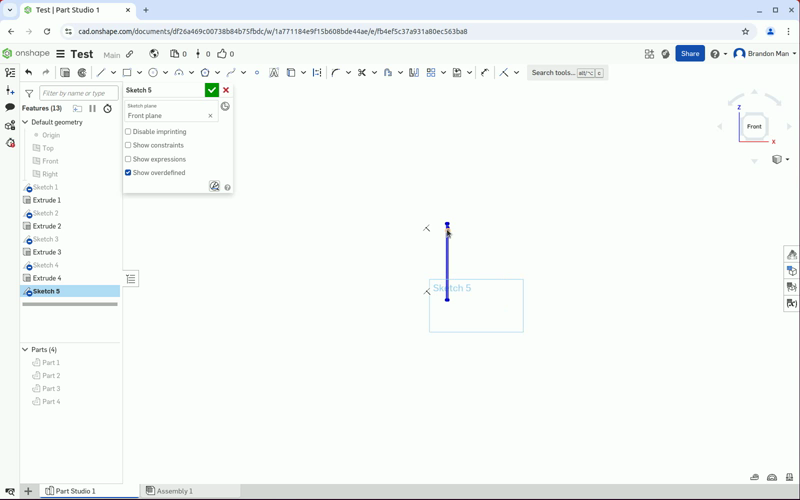
scroll(6)
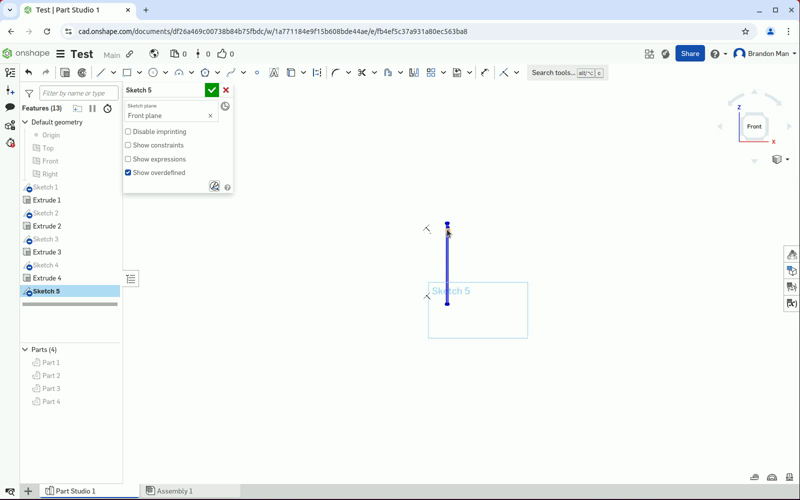
scroll(6)
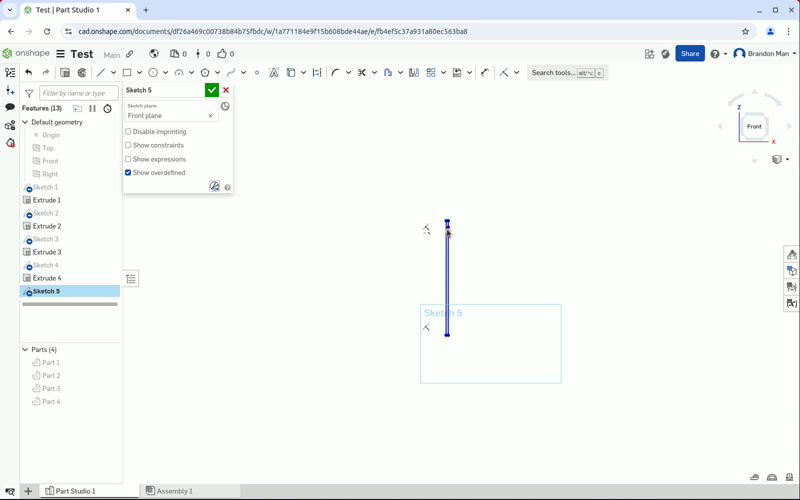
scroll(6)
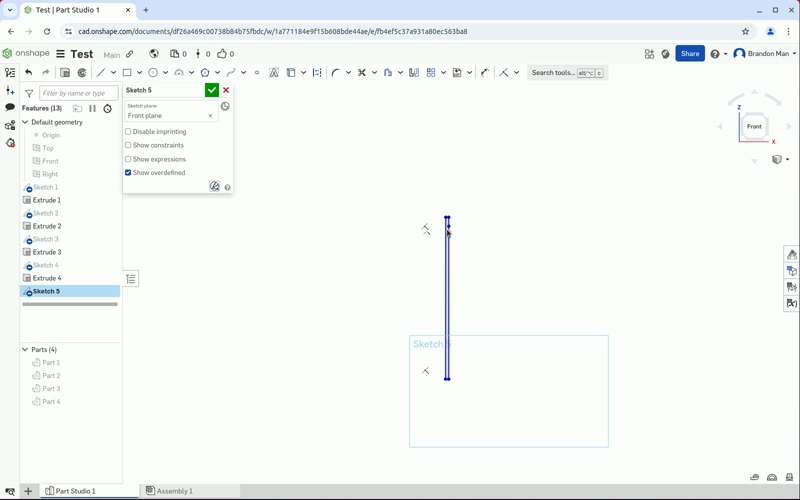
scroll(6)
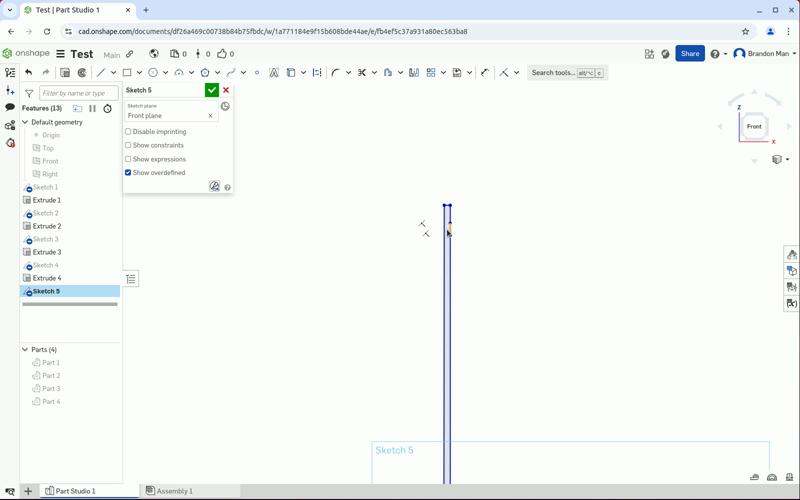
scroll(6)
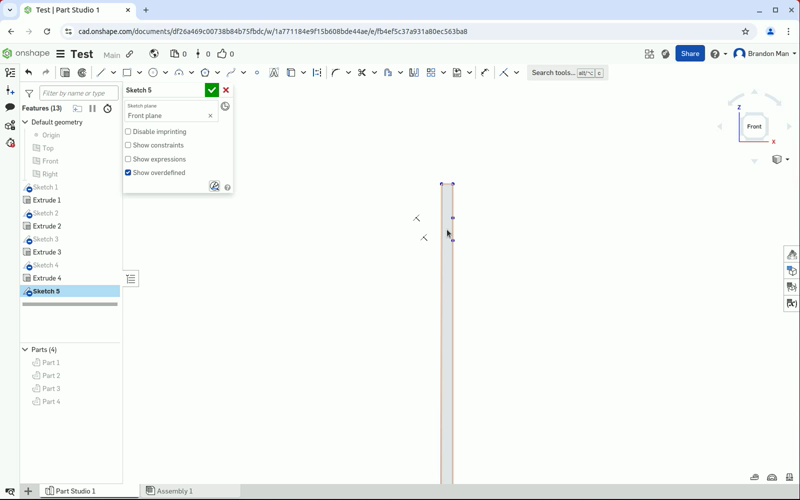
click(447, 229)
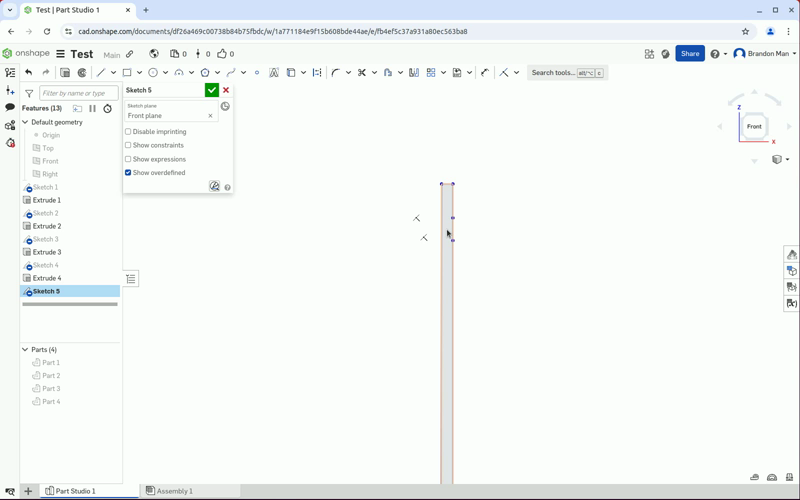
scroll(-6)
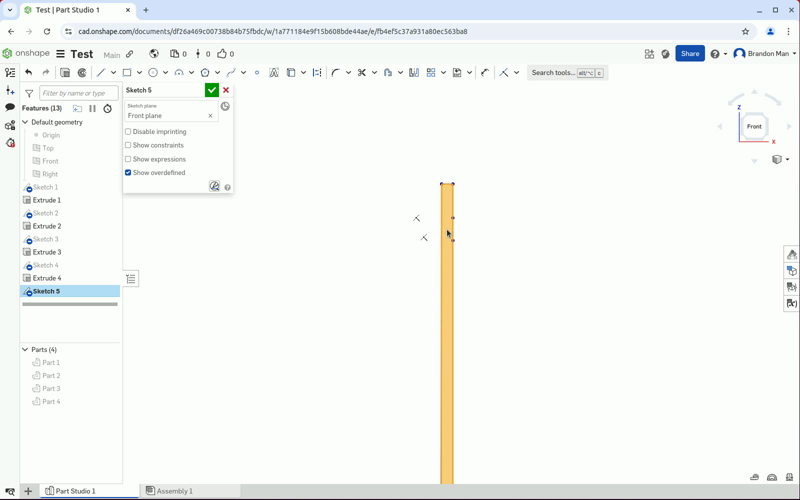
scroll(-6)
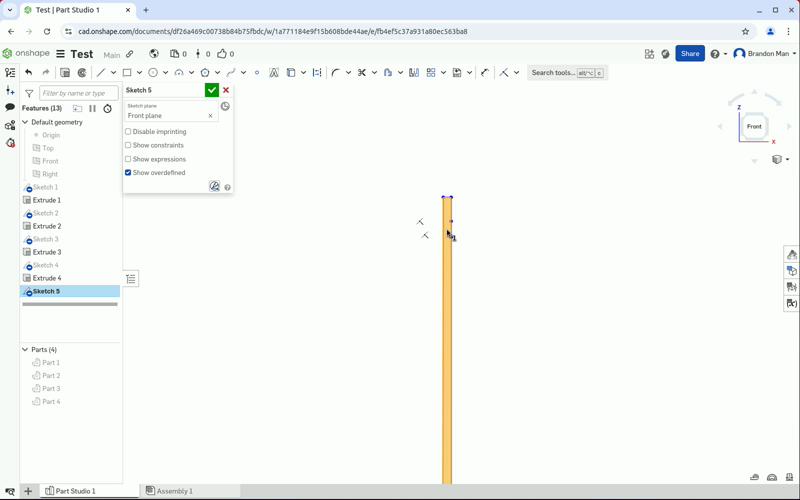
scroll(-6)
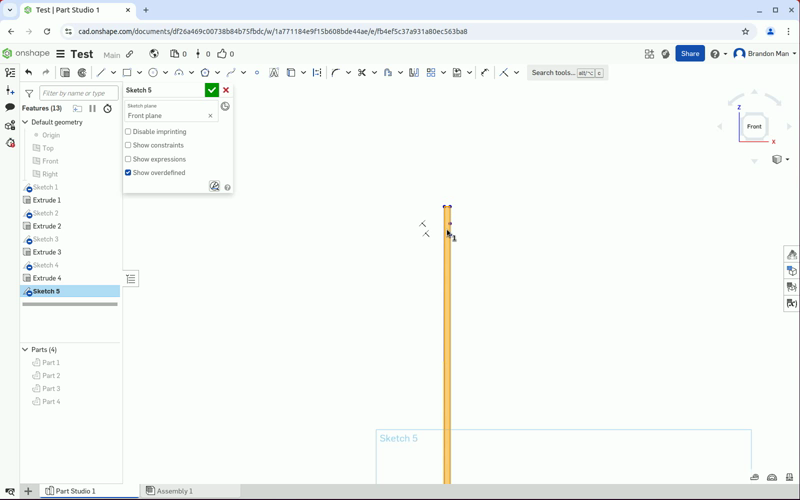
scroll(-6)
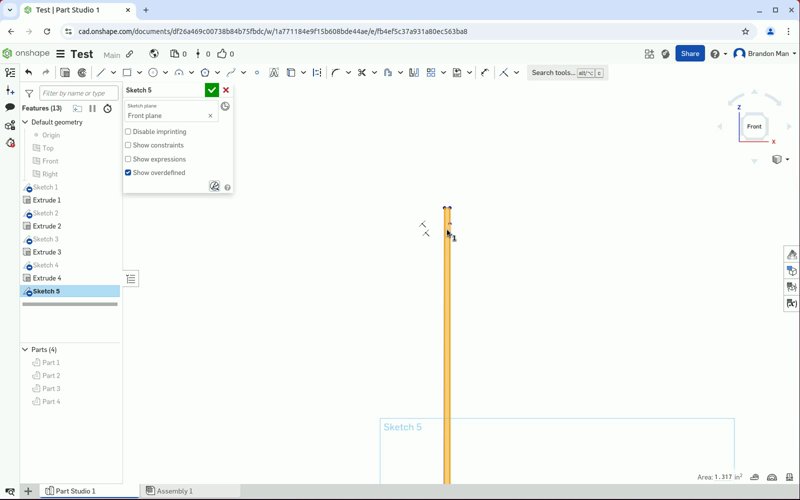
scroll(-6)
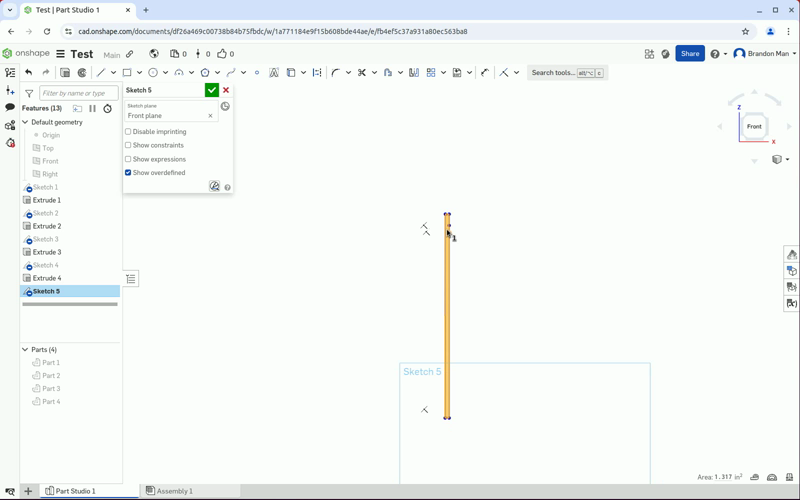
scroll(-6)
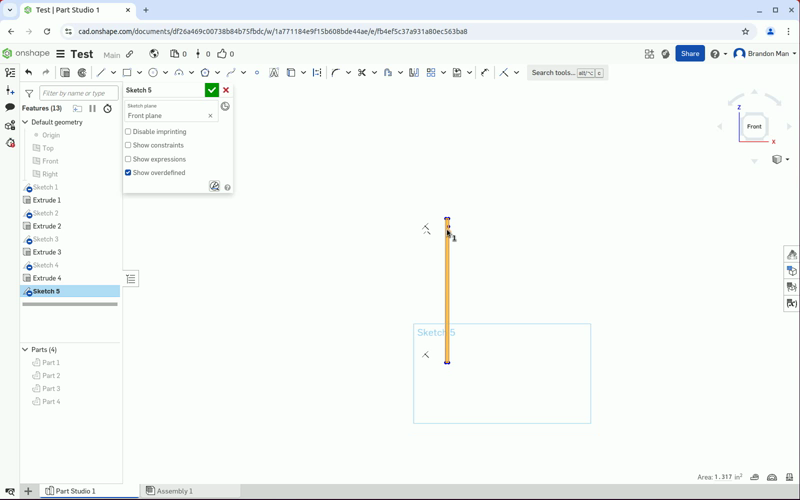
scroll(-6)
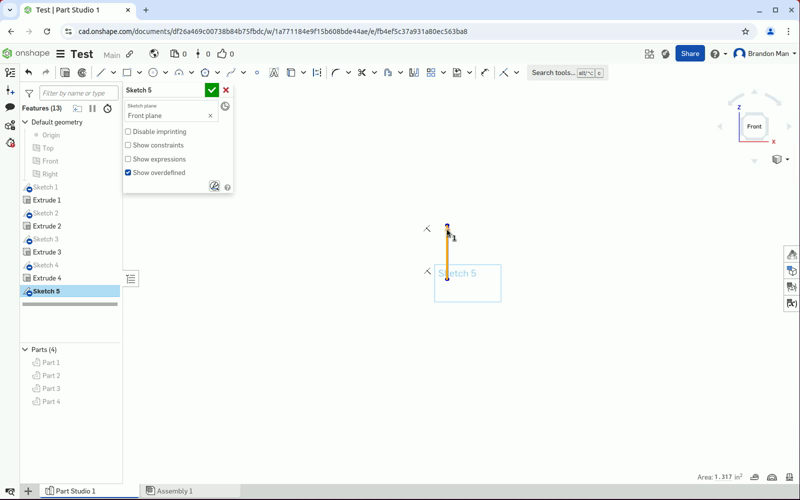
mouse_move(73, 352)
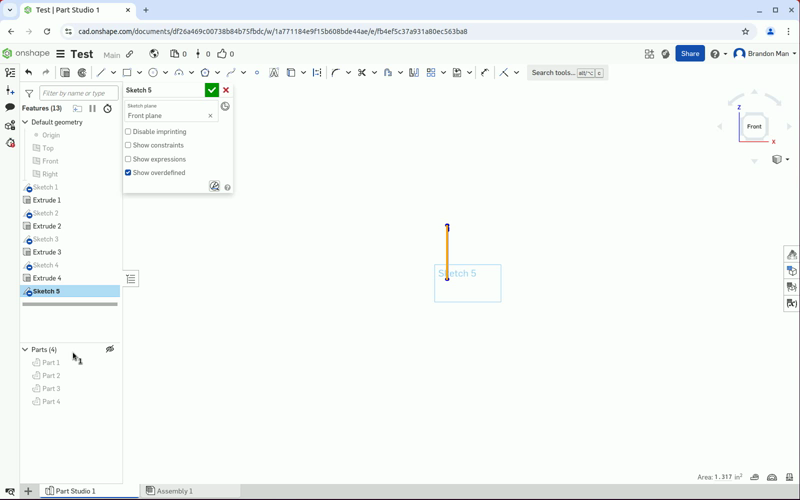
key(shift+y)
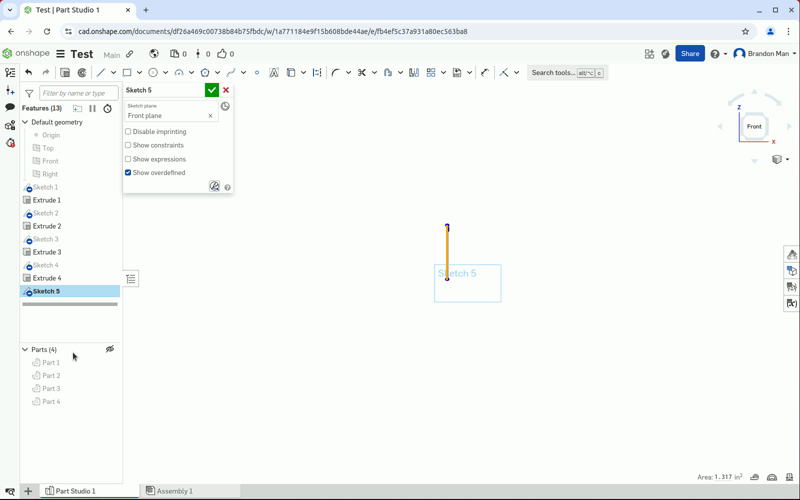
key(shift+e)
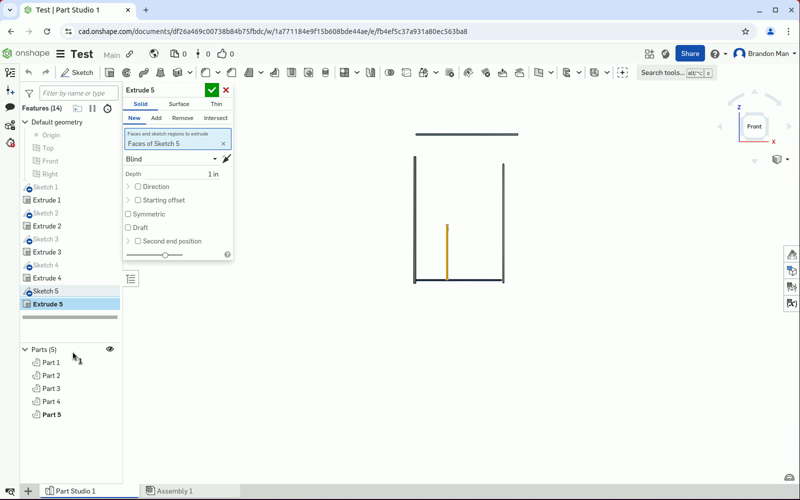
mouse_move(143, 106)
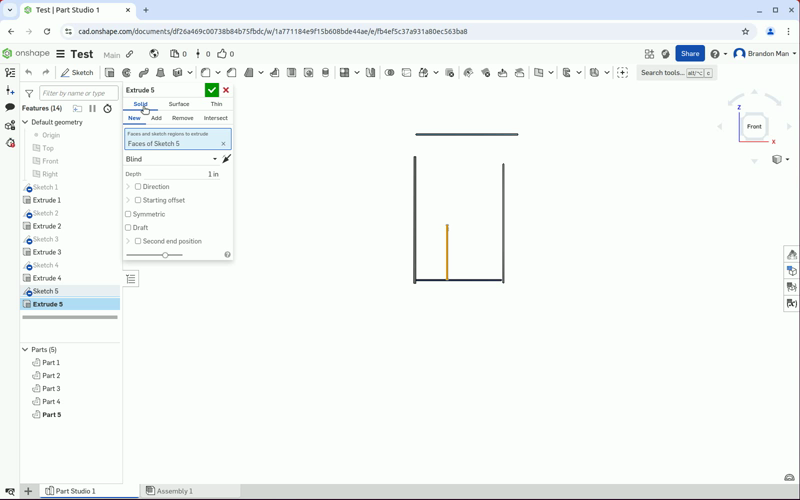
click(143, 106)
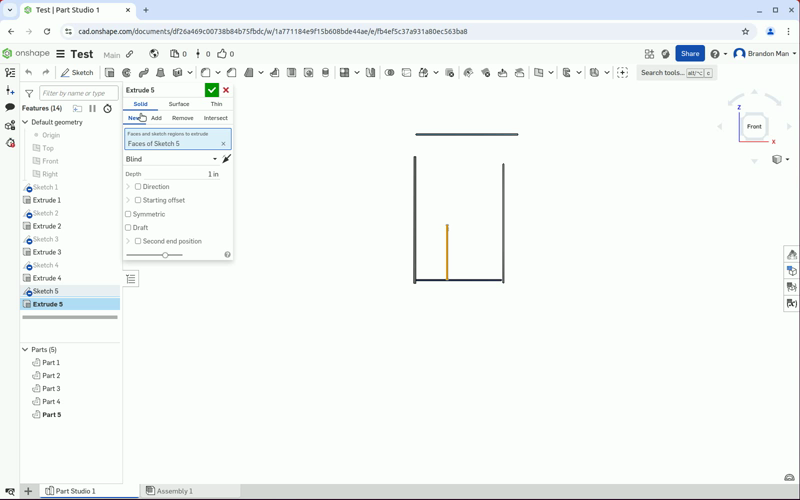
mouse_move(137, 120)
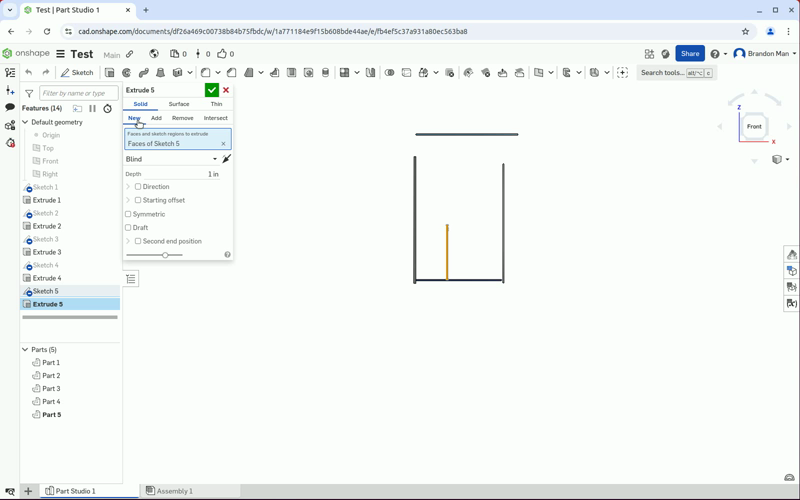
click(137, 120)
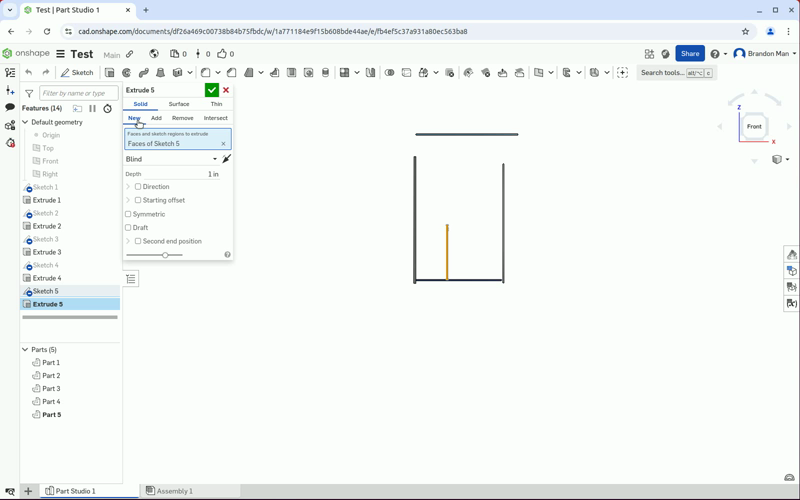
key(tab, 4)
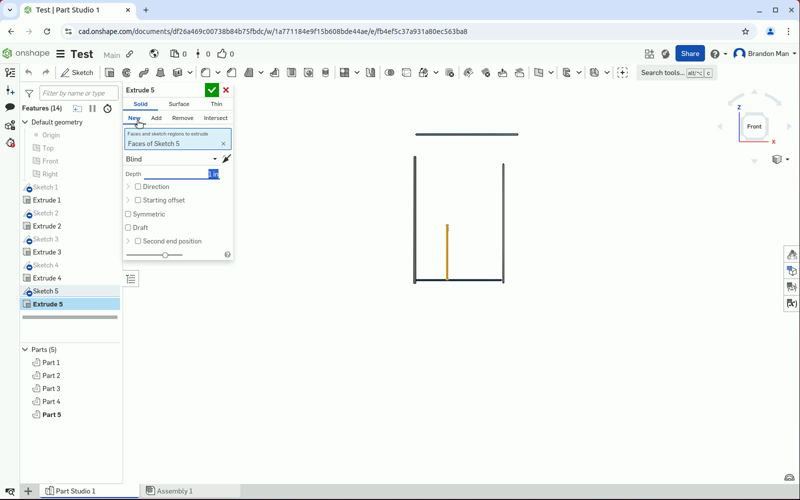
text(4.814)
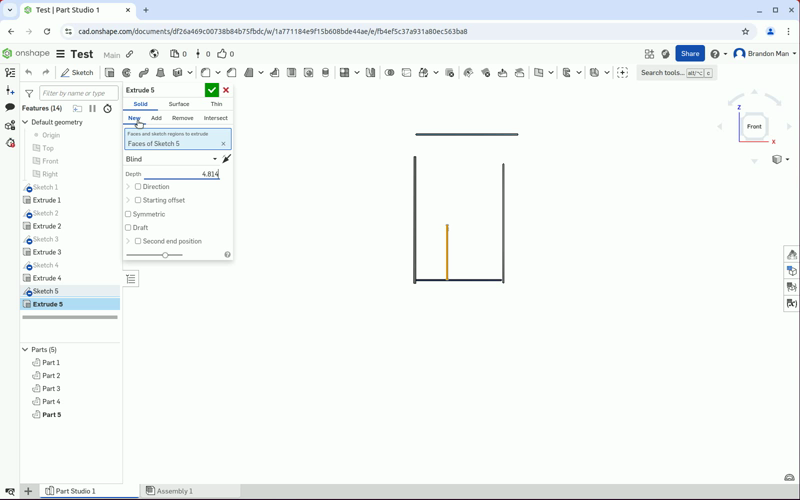
key(enter)
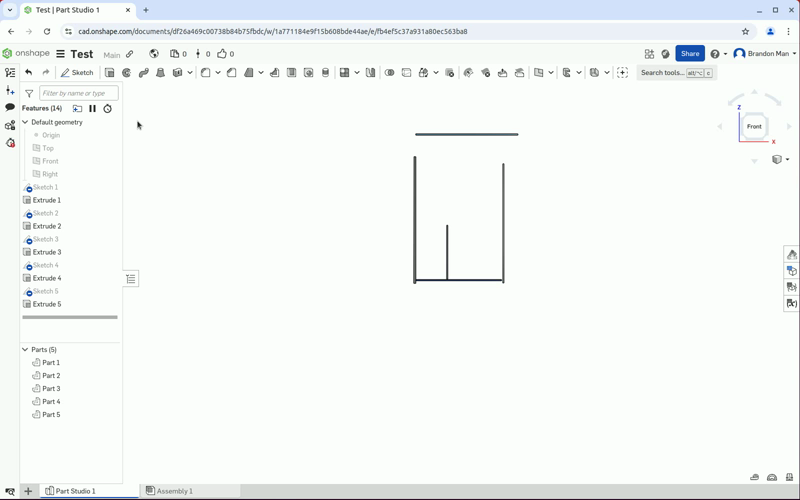
key(shift+h)
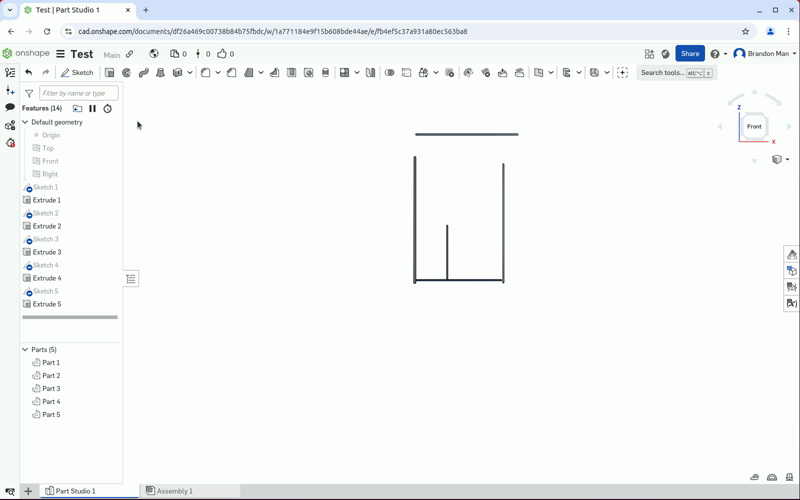
key(shift+h)
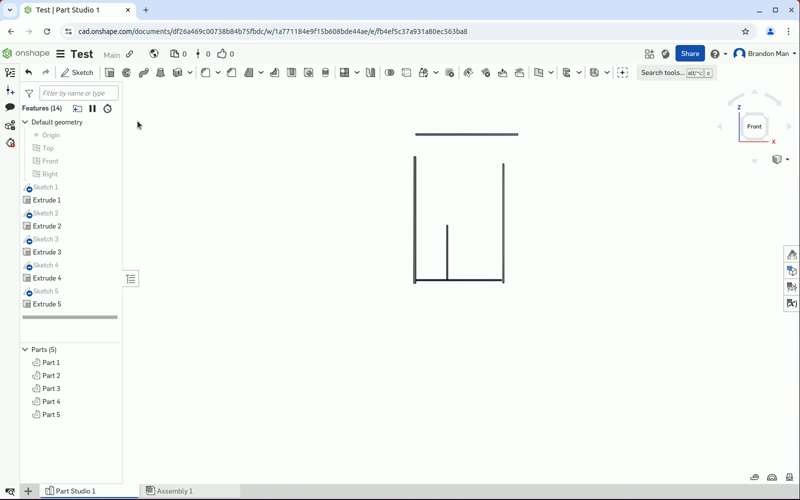
mouse_move(73, 189)
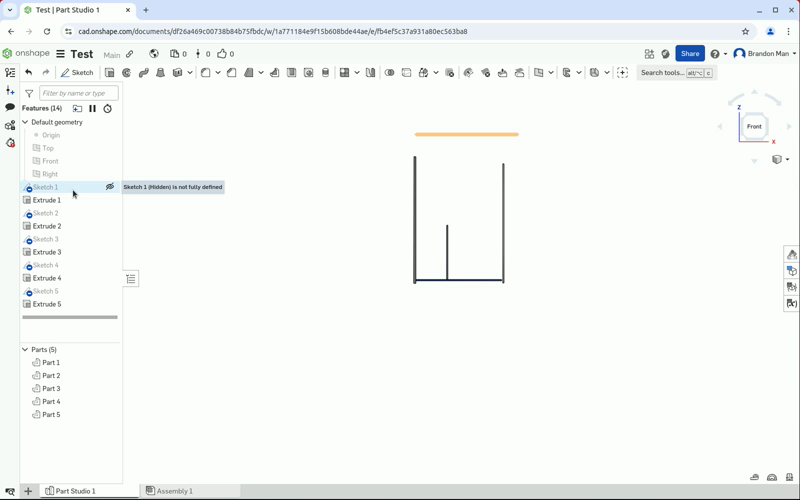
click(73, 189)
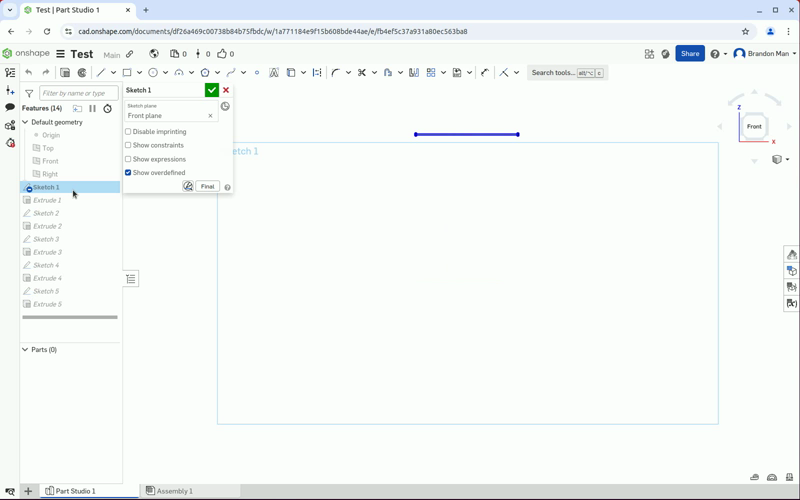
mouse_move(229, 92)
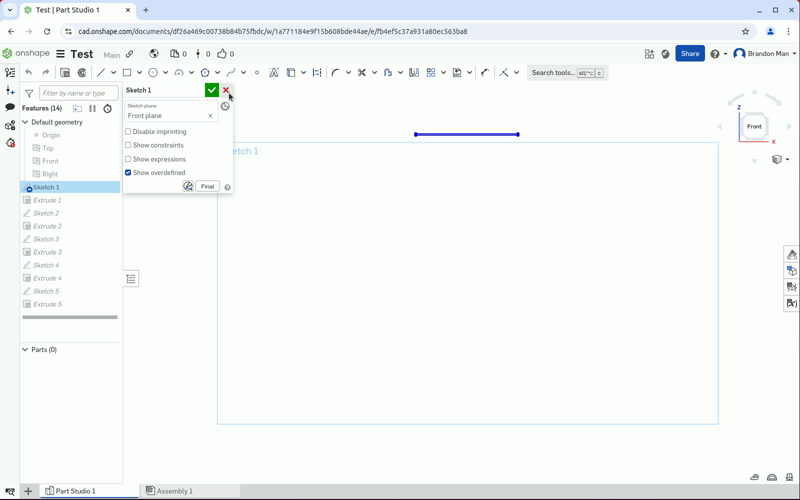
click(229, 92)
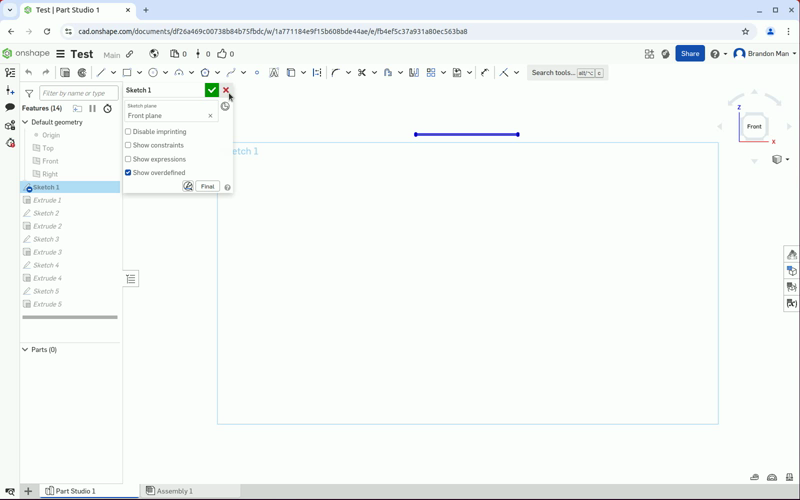
key(shift+s)
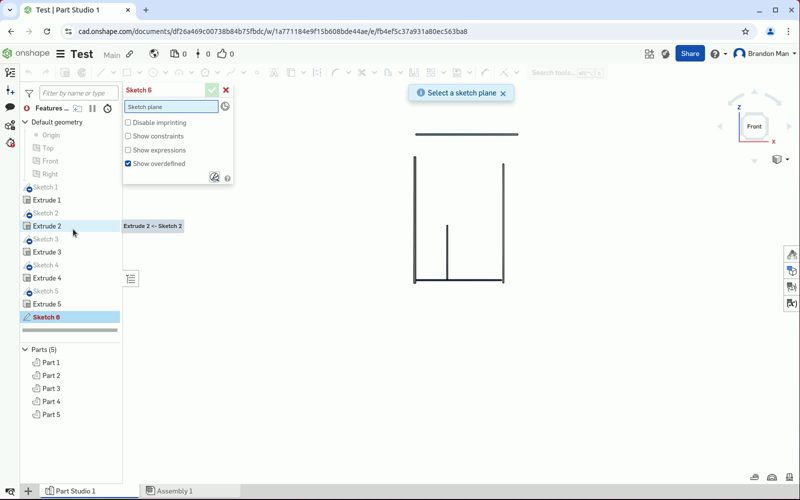
scroll(3)
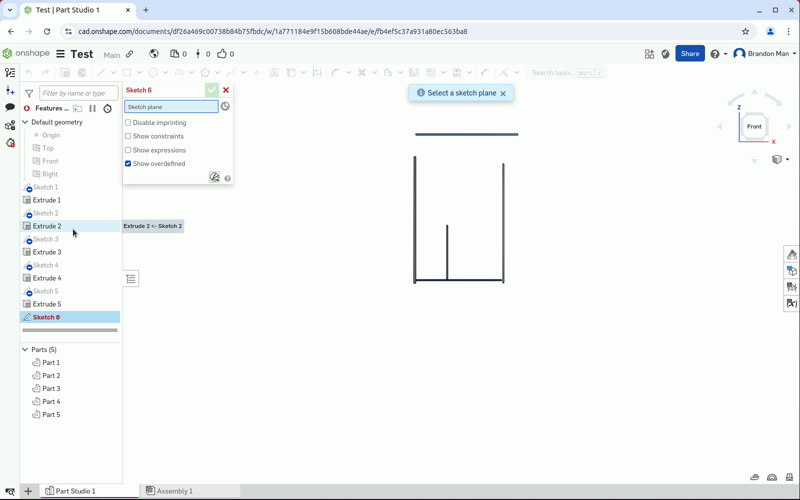
mouse_move(73, 163)
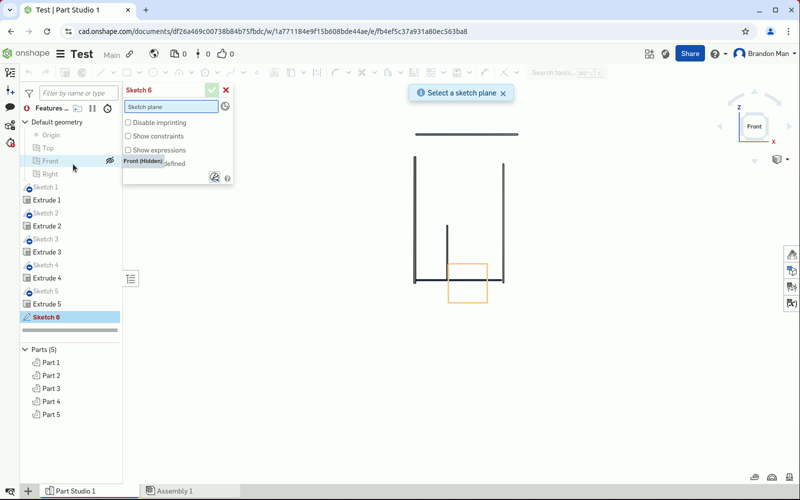
click(73, 163)
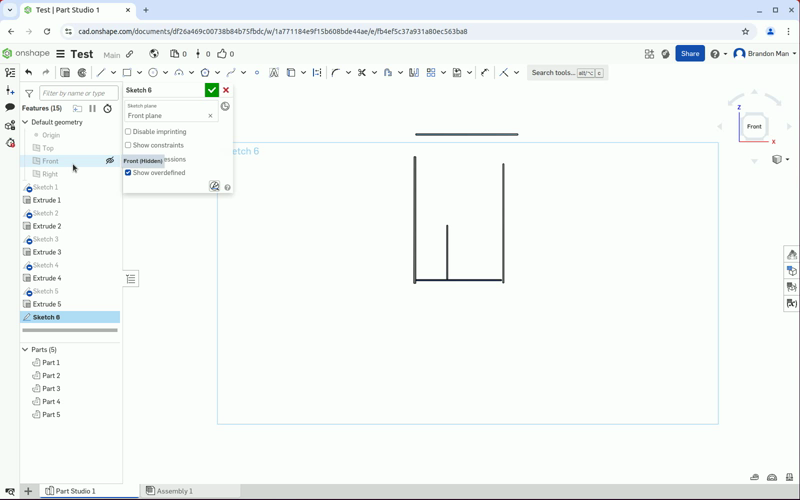
mouse_move(73, 352)
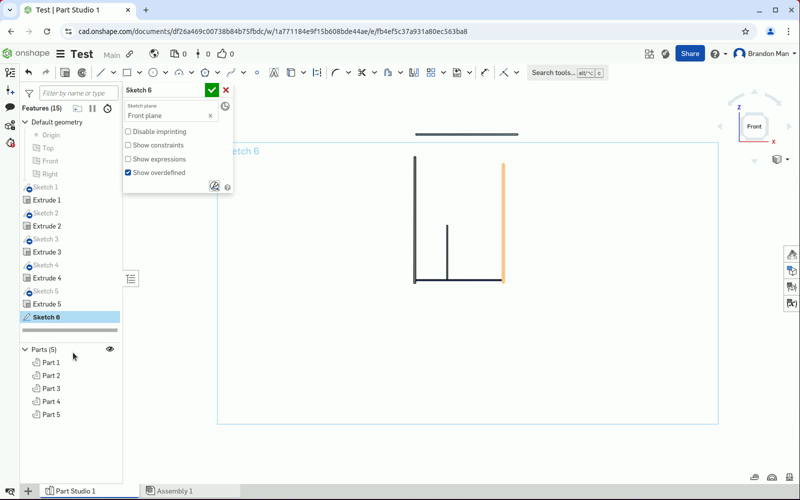
key(y)
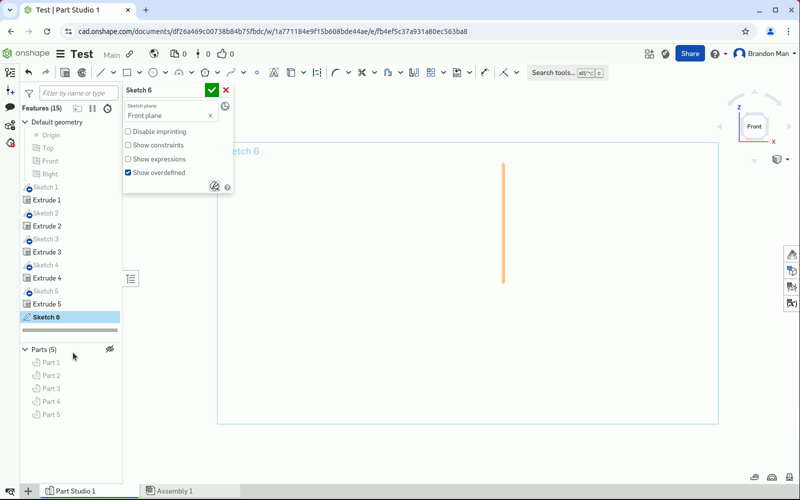
key(l)
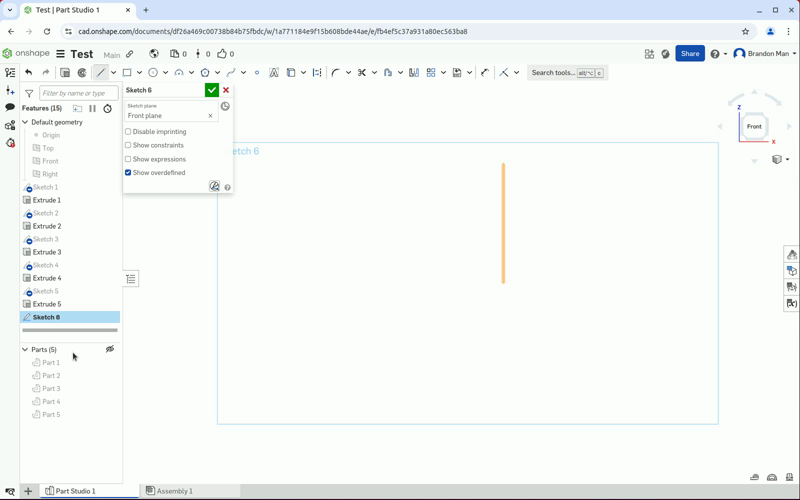
key_down(shift)
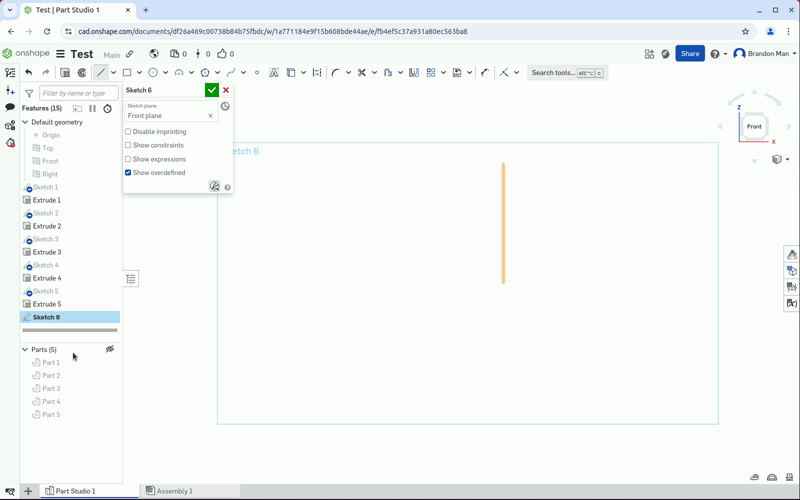
mouse_move(446, 225)
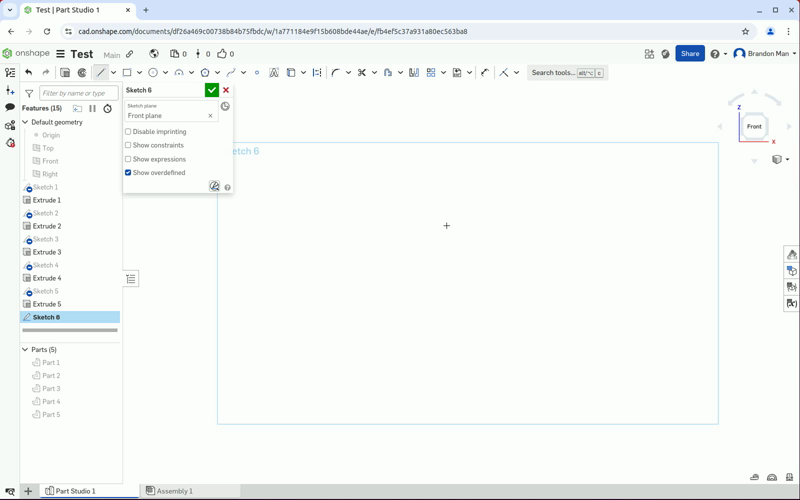
click(446, 225)
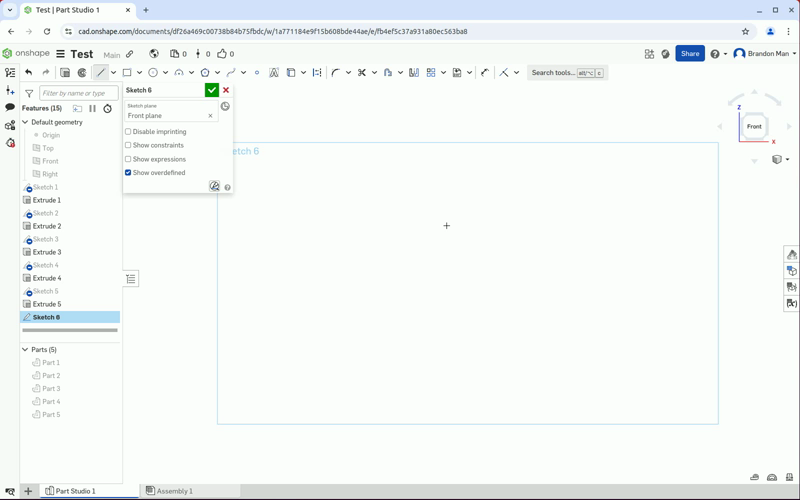
key_up(shift)
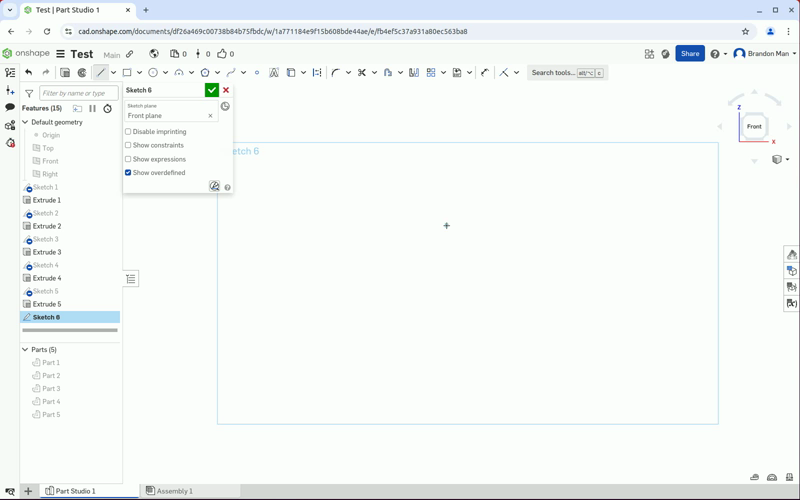
key_down(shift)
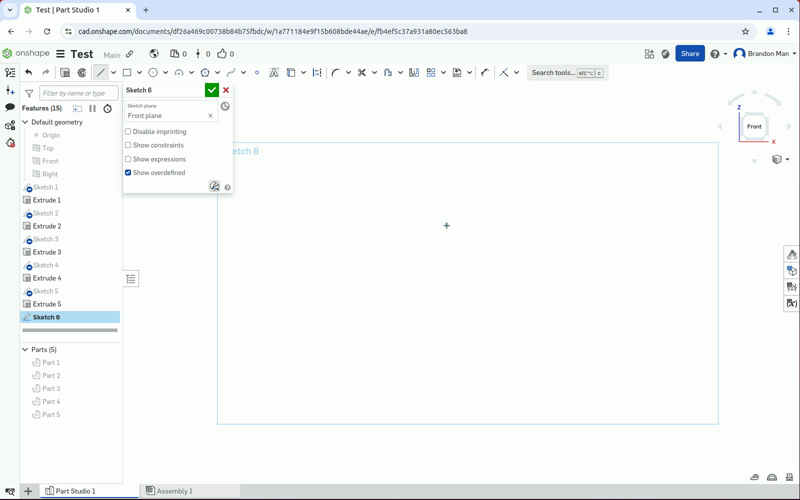
mouse_move(476, 225)
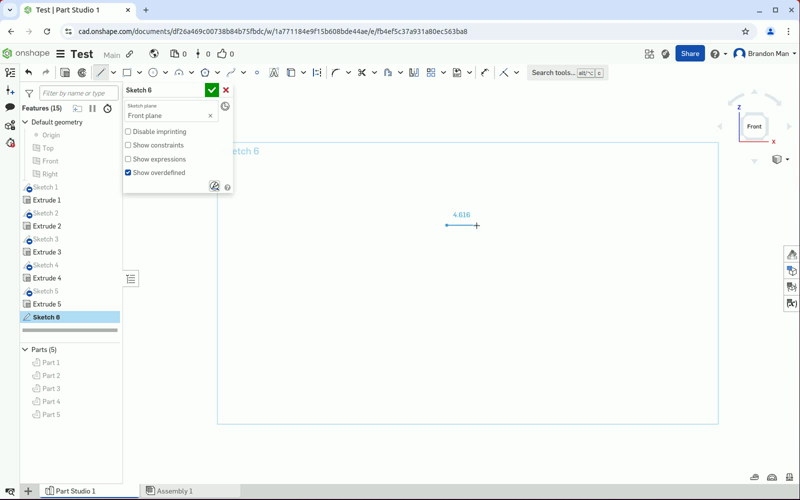
mouse_move(447, 225)
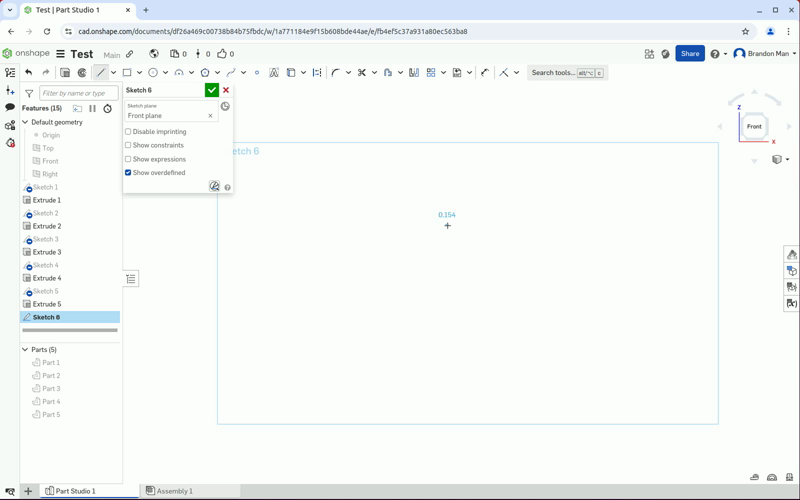
scroll(6)
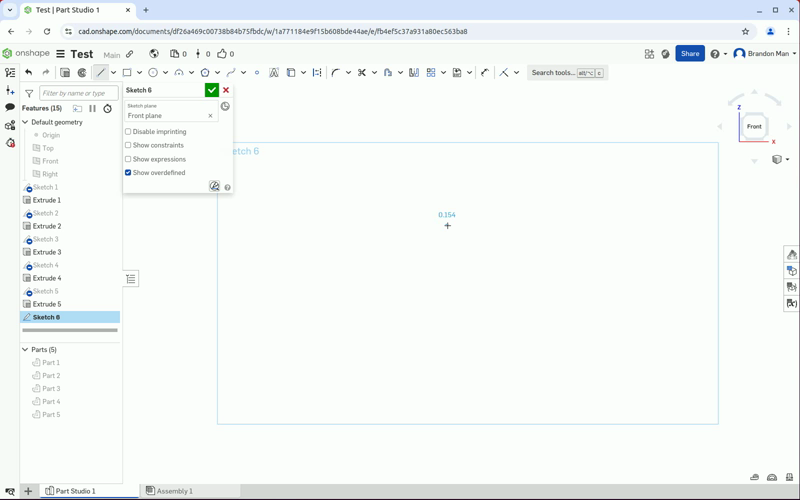
scroll(6)
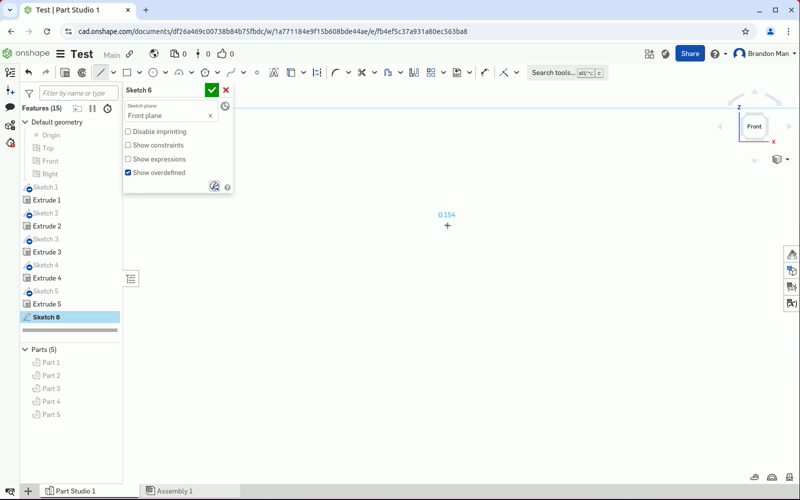
scroll(6)
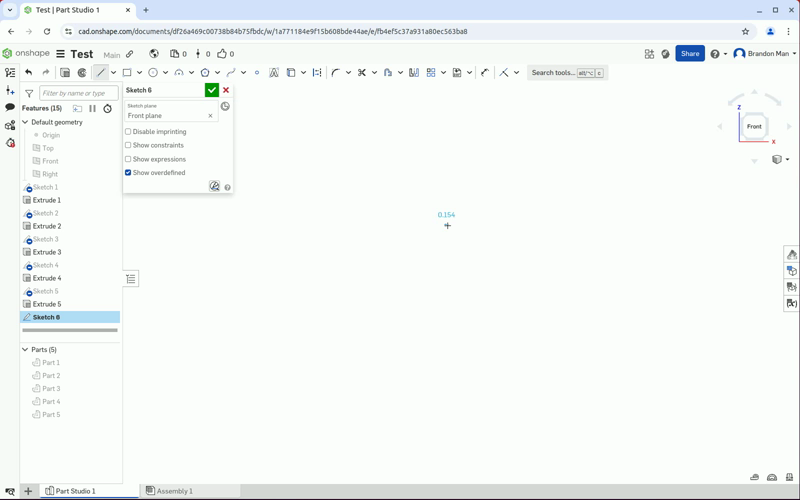
scroll(6)
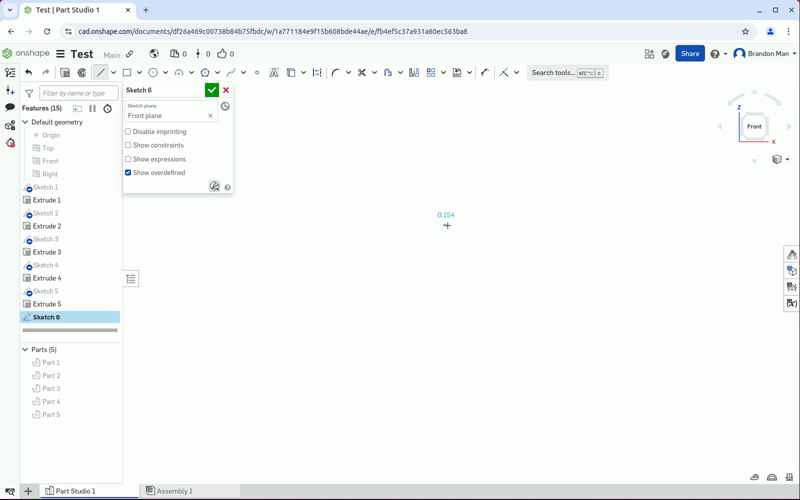
scroll(6)
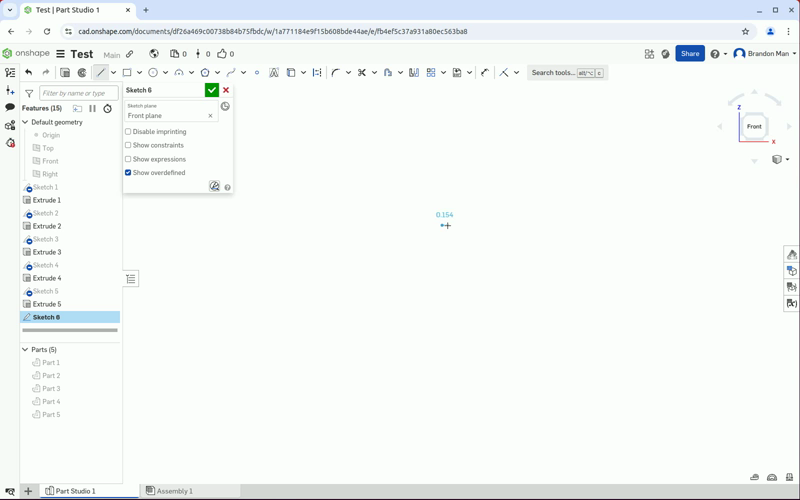
scroll(6)
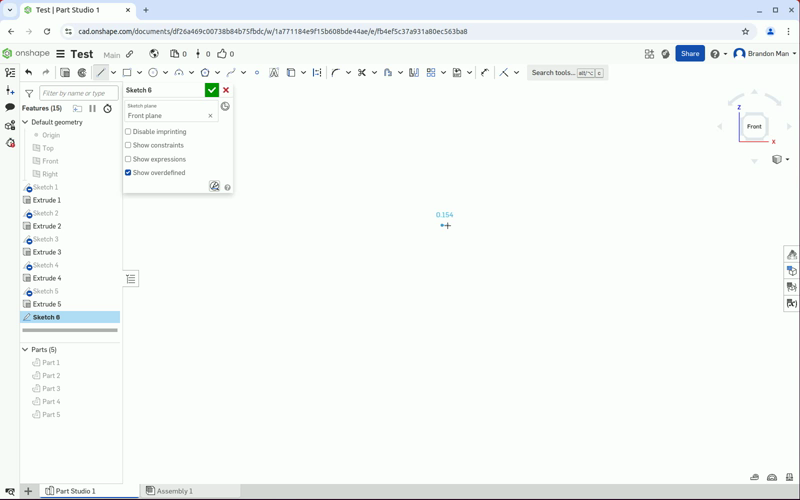
scroll(6)
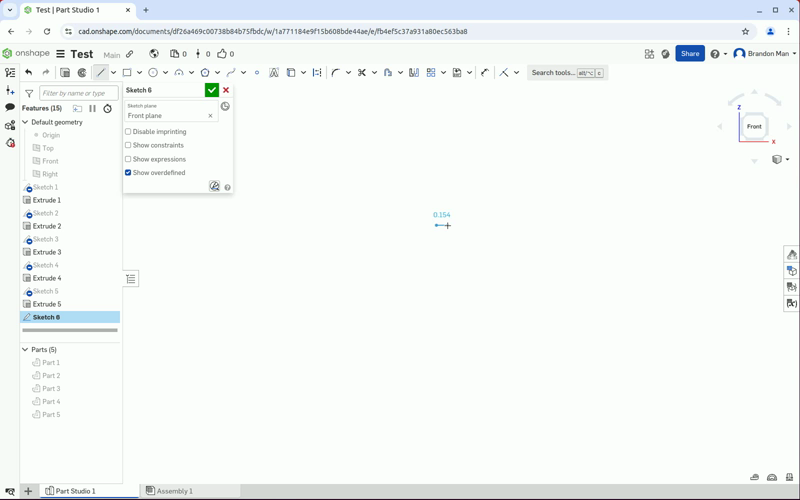
click(447, 225)
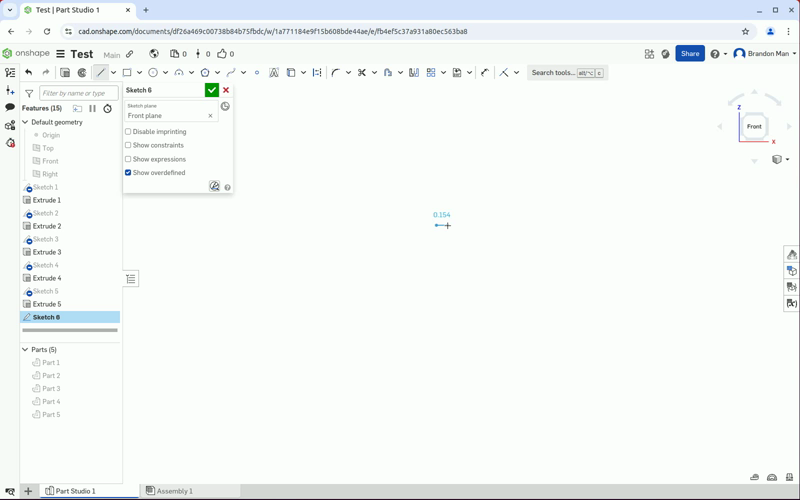
scroll(-6)
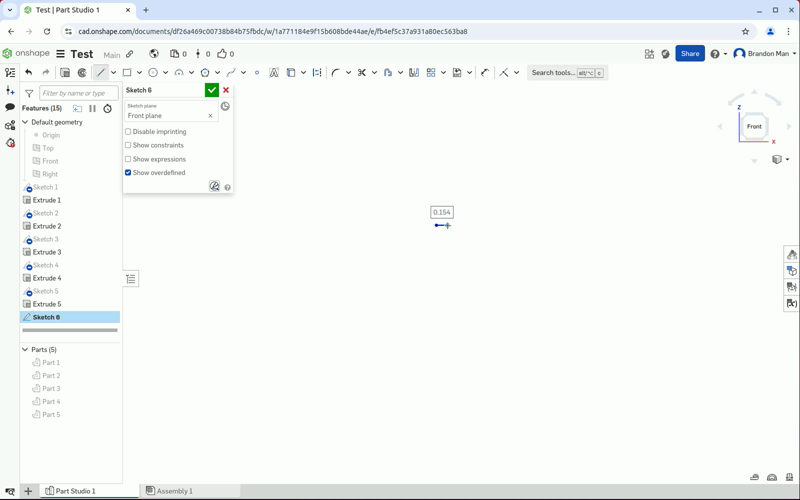
scroll(-6)
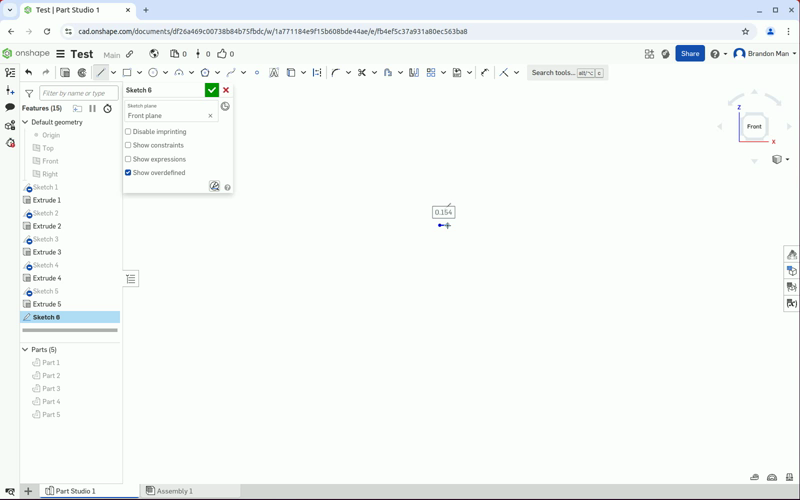
scroll(-6)
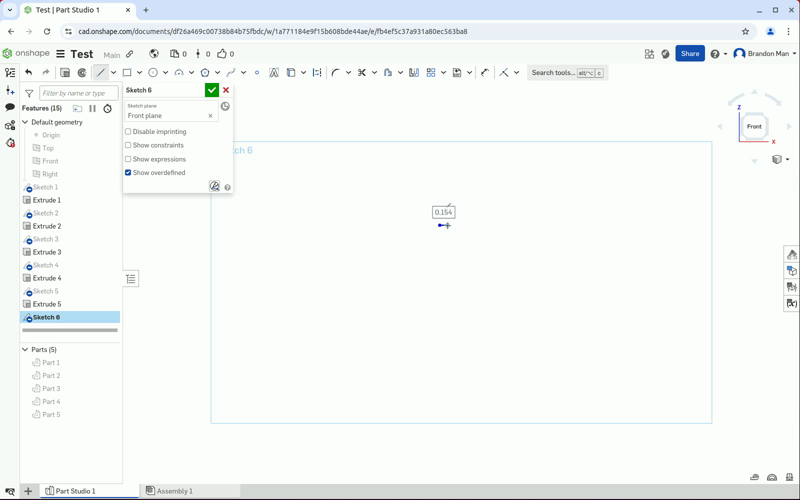
scroll(-6)
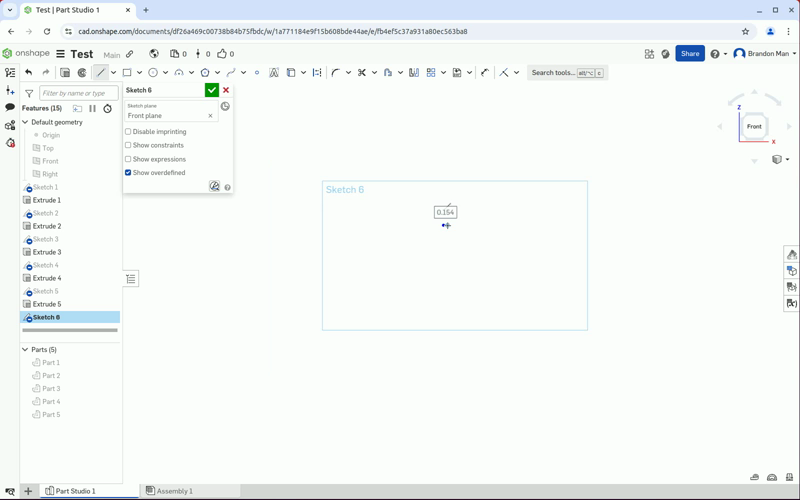
scroll(-6)
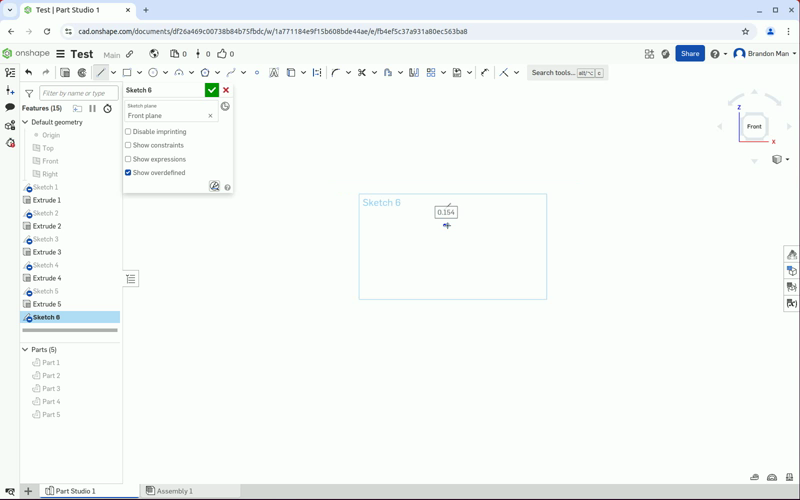
scroll(-6)
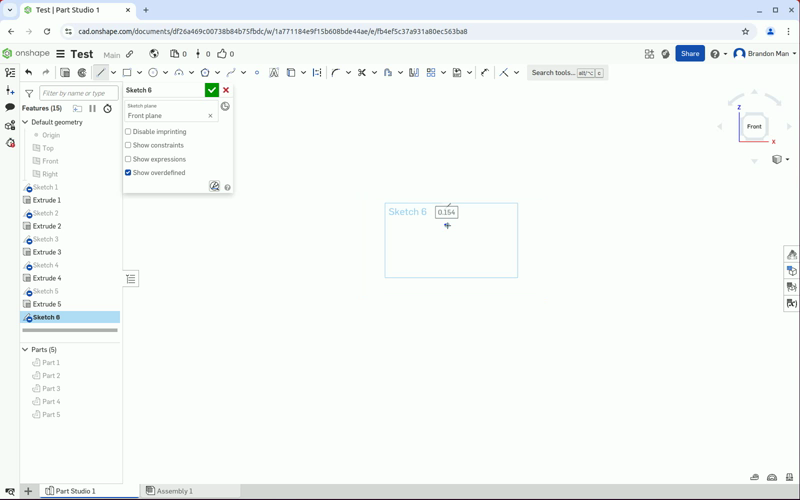
scroll(-6)
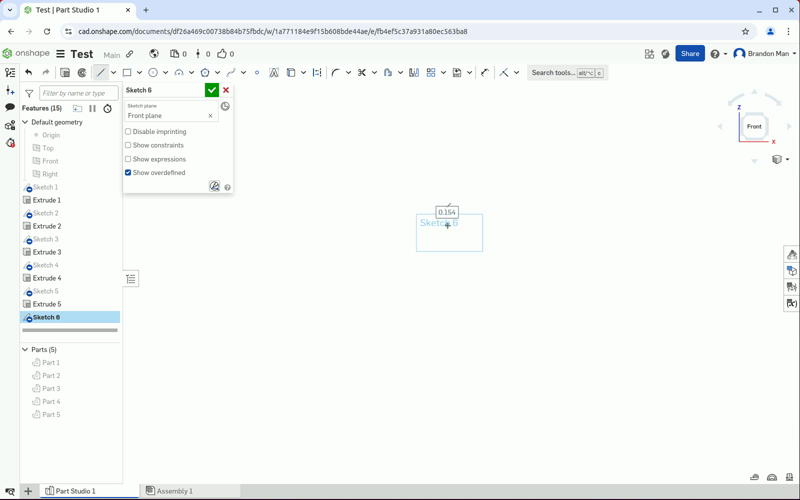
key_up(shift)
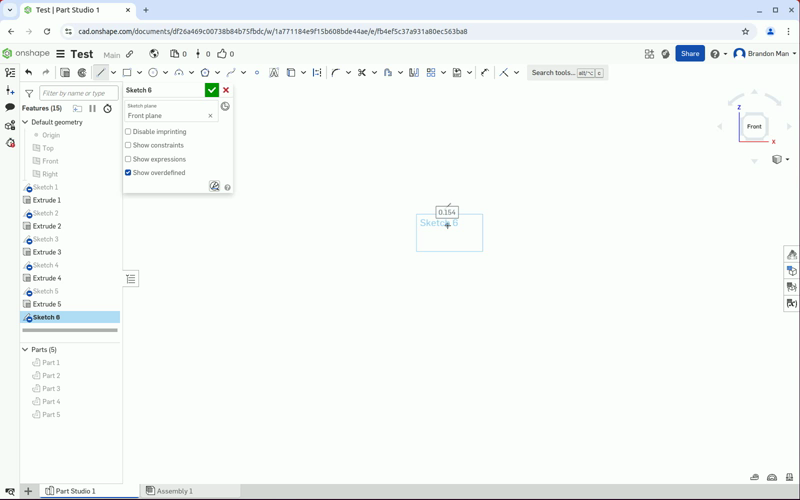
key_down(shift)
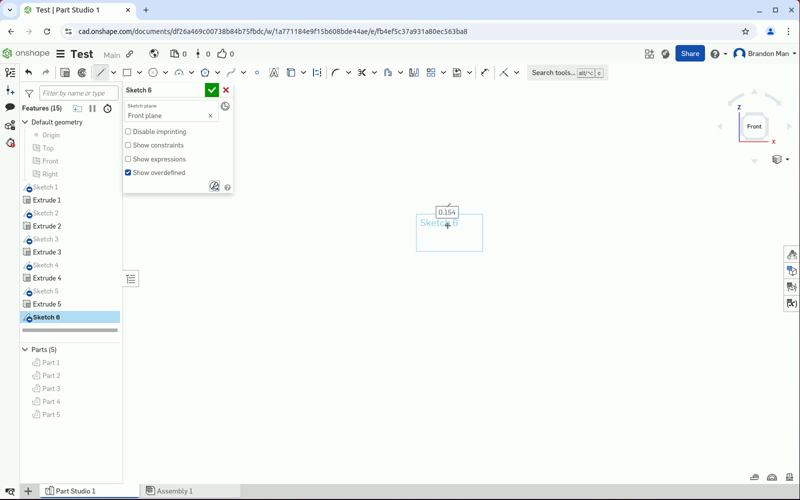
mouse_move(477, 225)
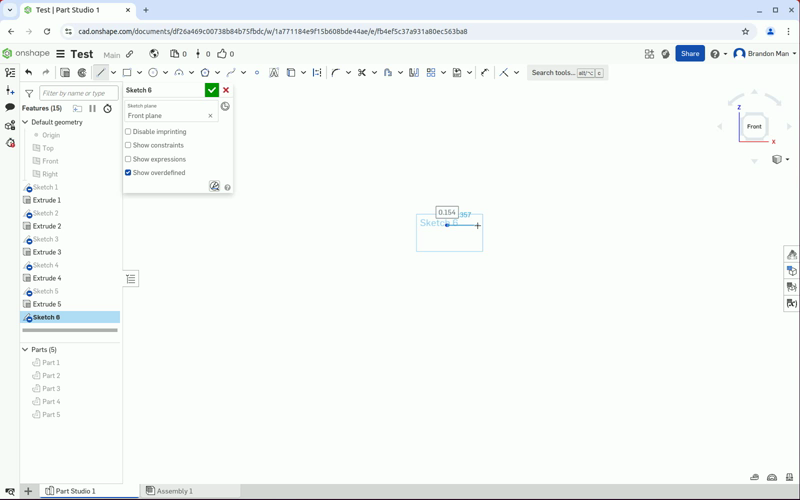
mouse_move(500, 225)
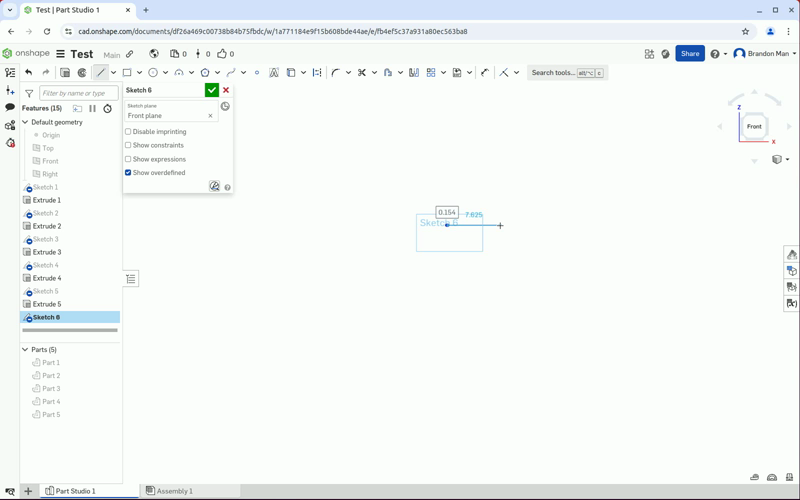
click(500, 225)
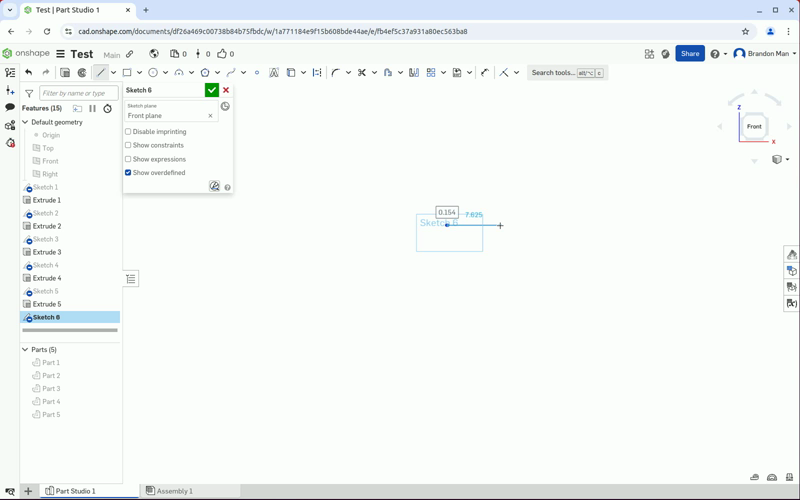
key_up(shift)
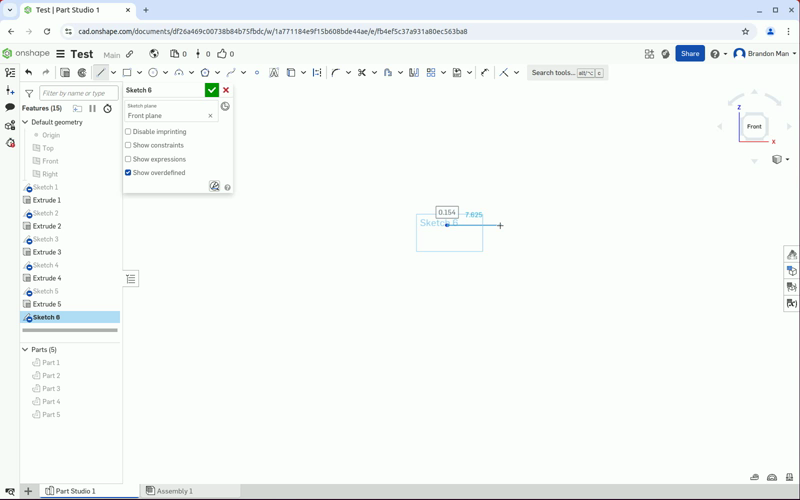
key_down(shift)
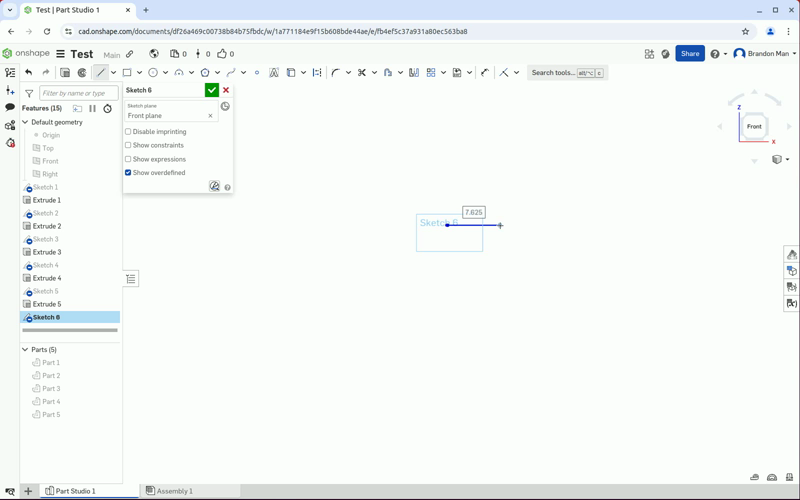
mouse_move(530, 225)
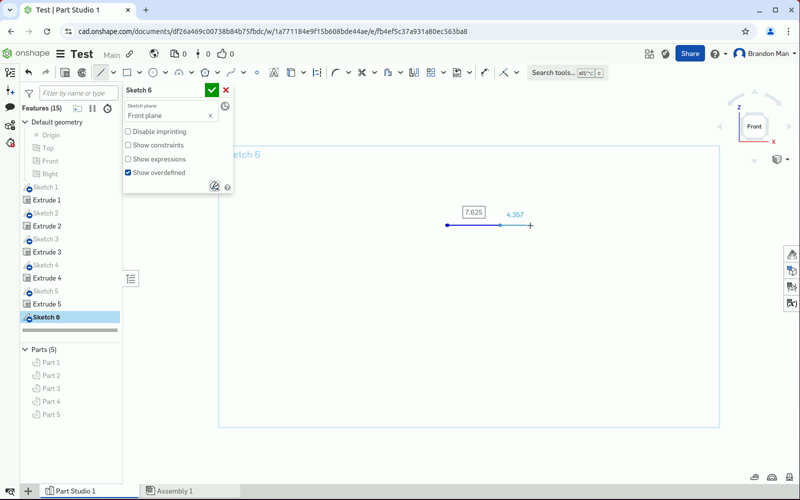
mouse_move(500, 224)
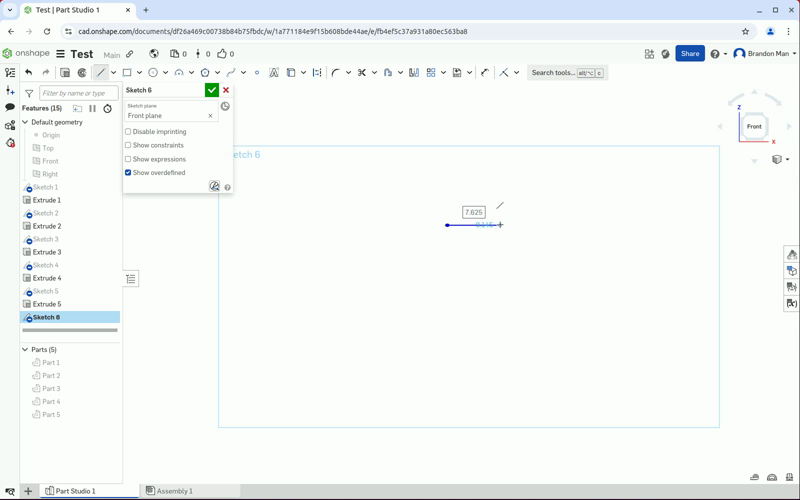
scroll(6)
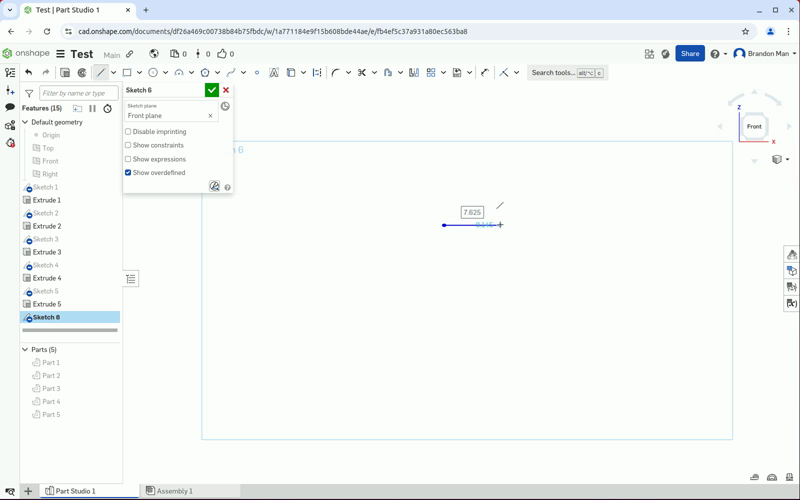
scroll(6)
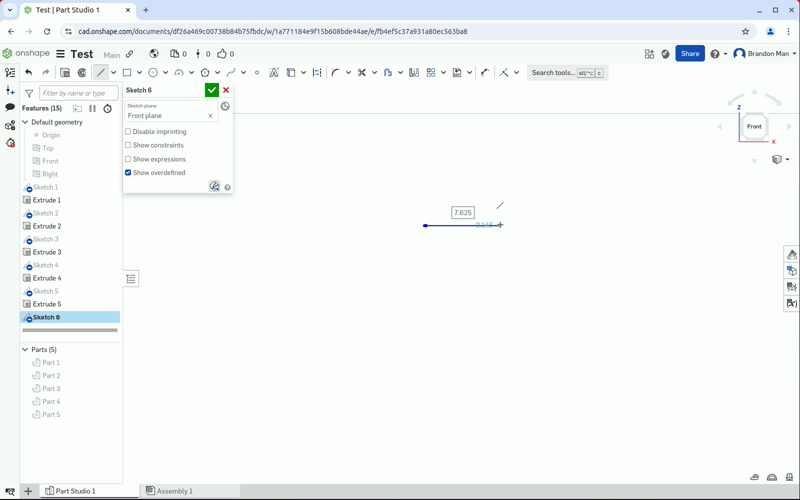
scroll(6)
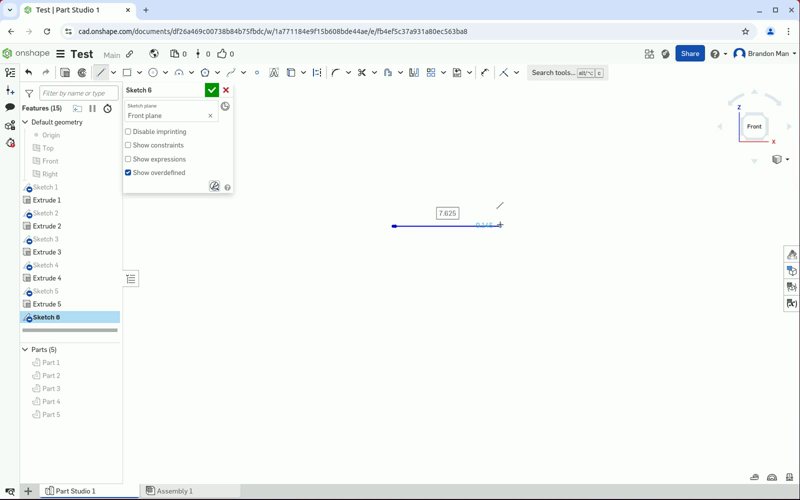
scroll(6)
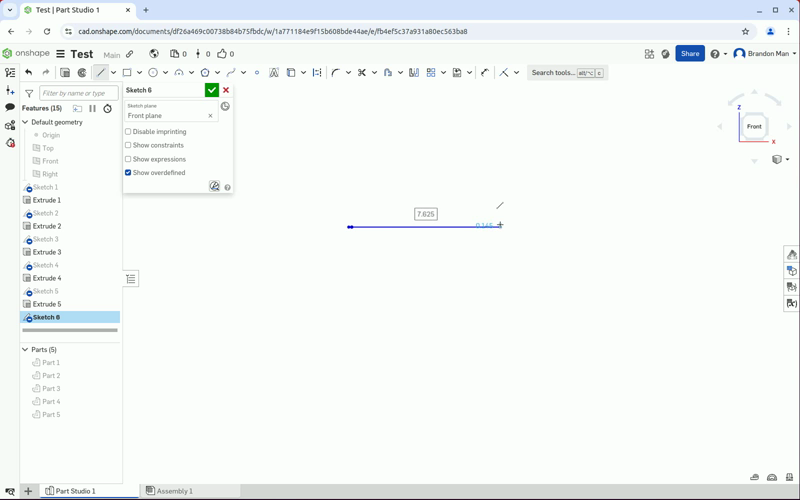
scroll(6)
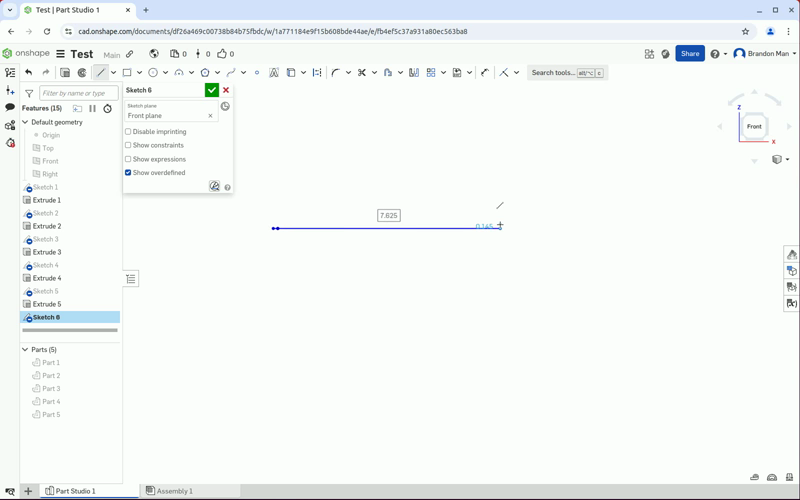
scroll(6)
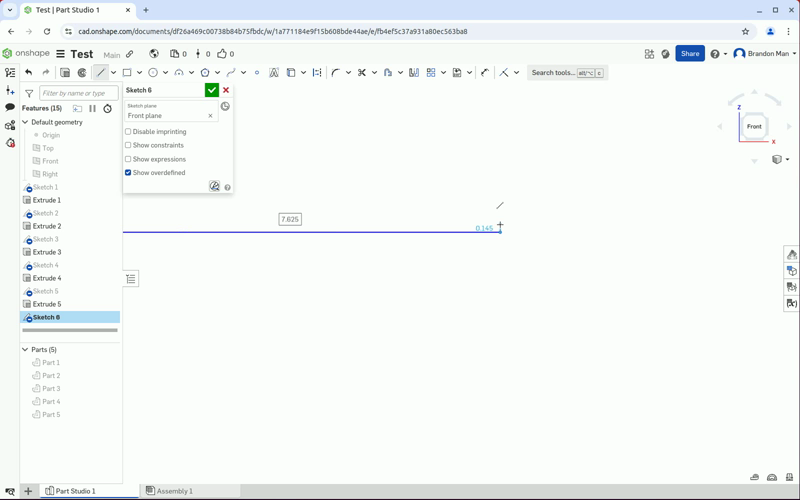
scroll(6)
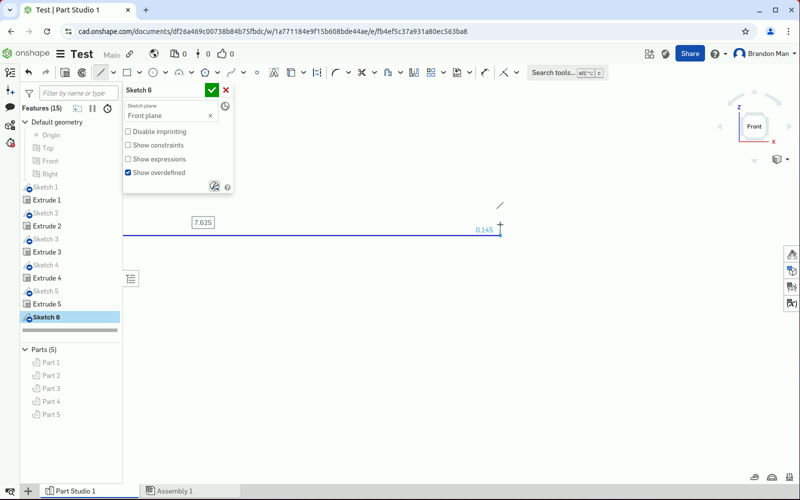
click(500, 224)
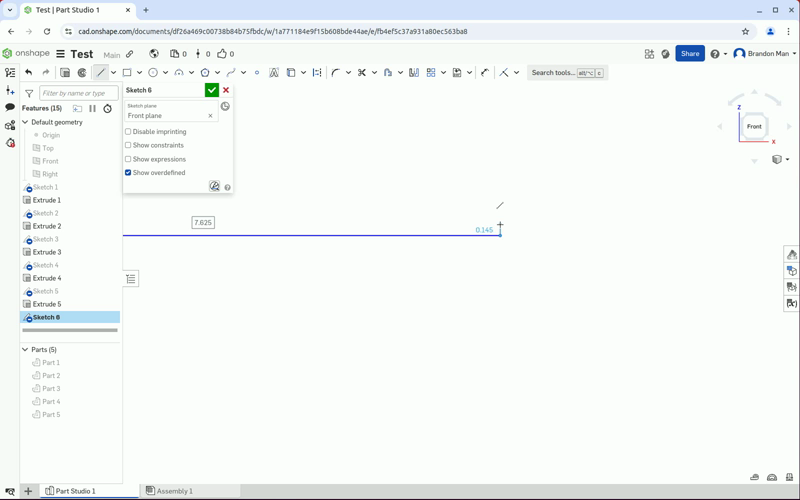
scroll(-6)
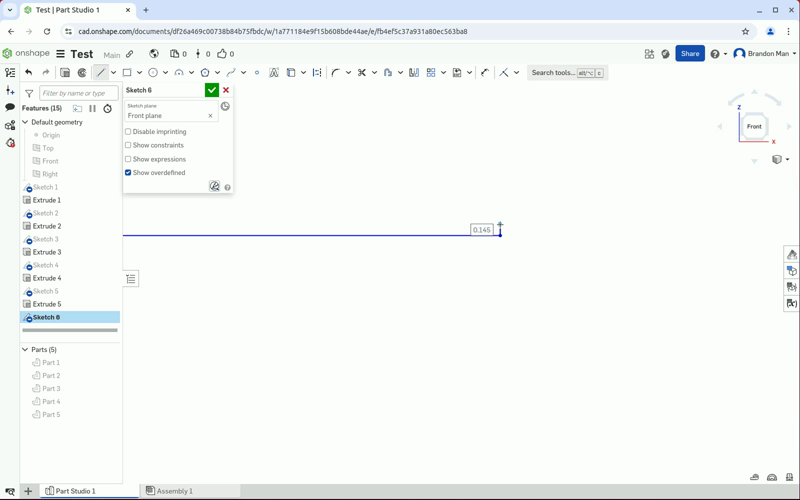
scroll(-6)
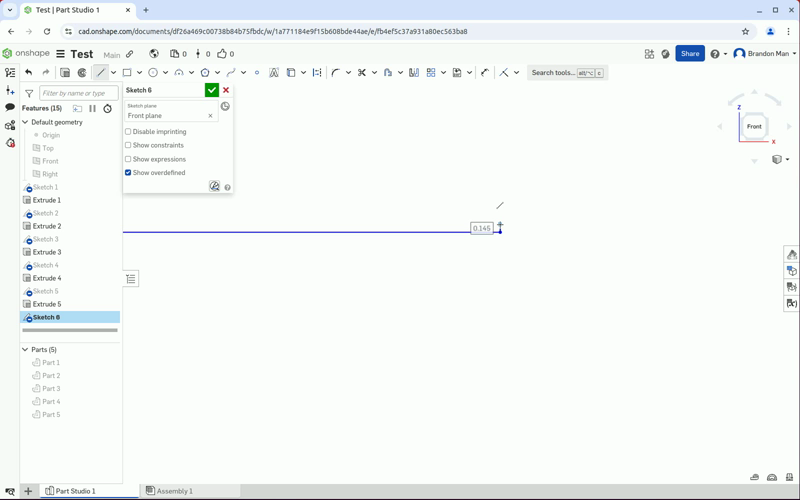
scroll(-6)
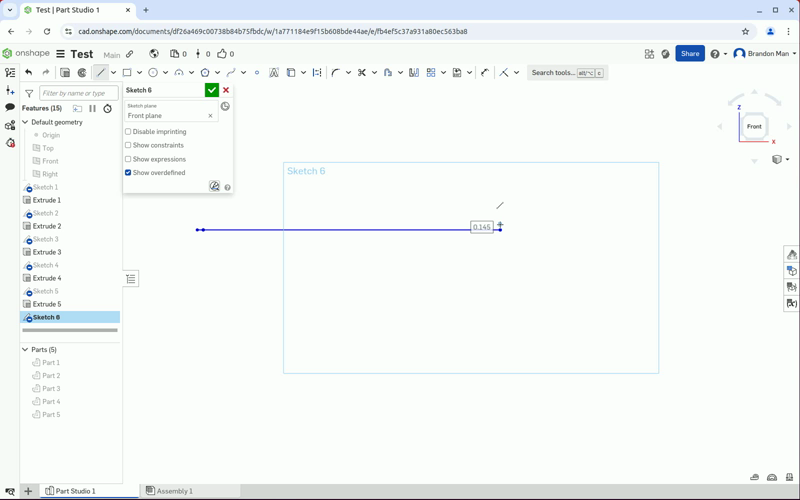
scroll(-6)
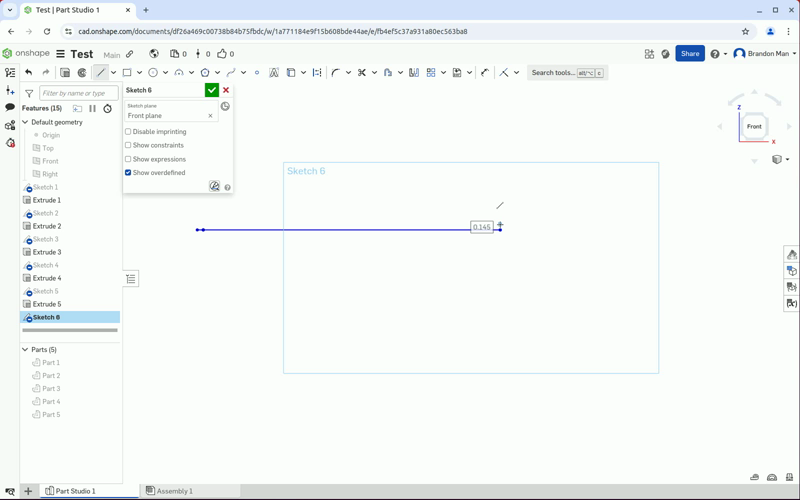
scroll(-6)
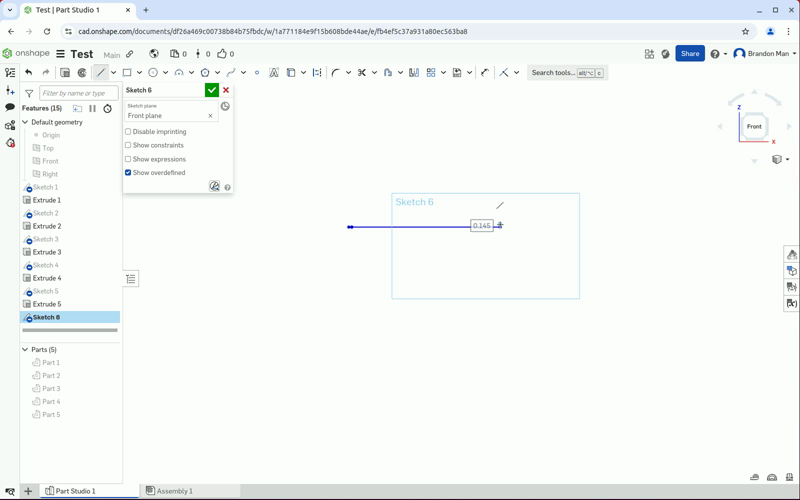
scroll(-6)
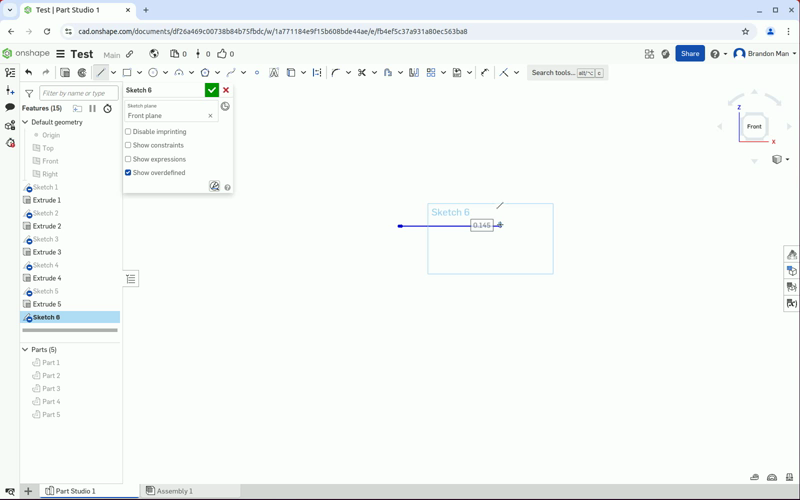
scroll(-6)
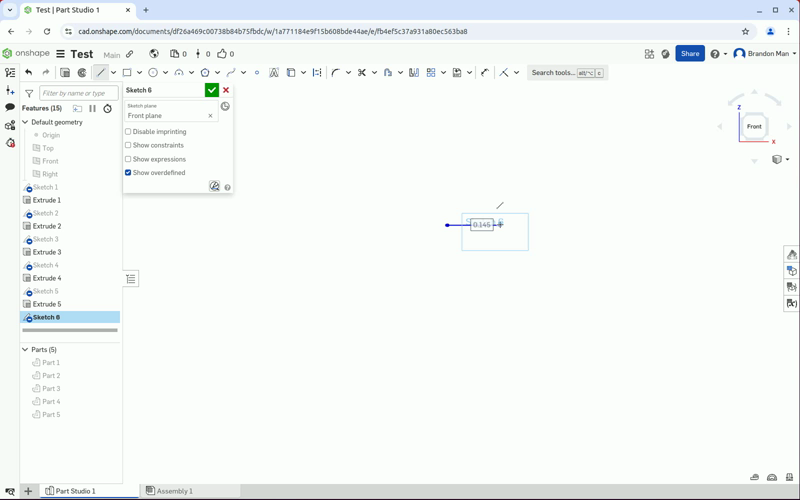
key_up(shift)
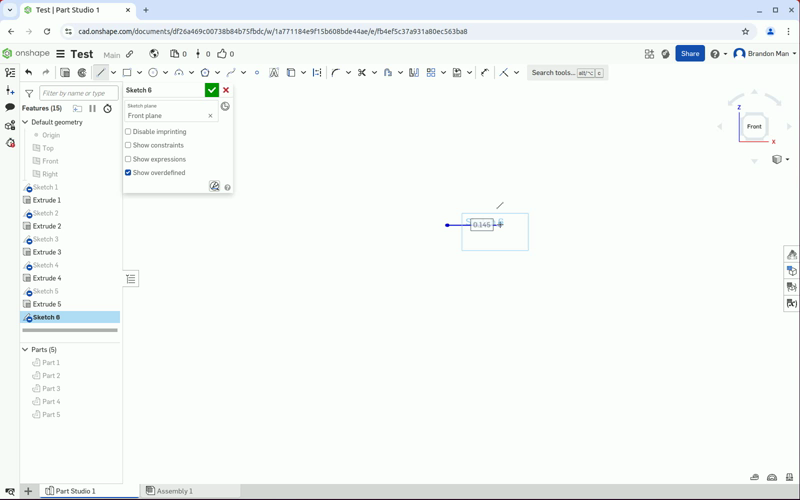
key_down(shift)
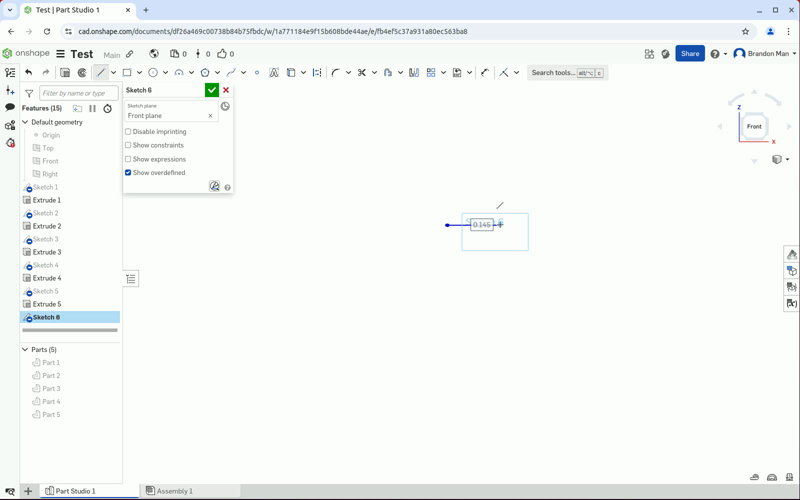
mouse_move(530, 224)
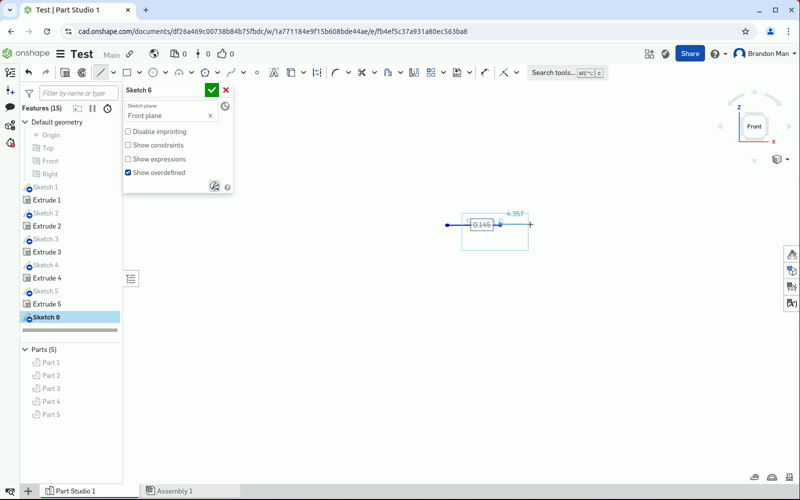
mouse_move(446, 224)
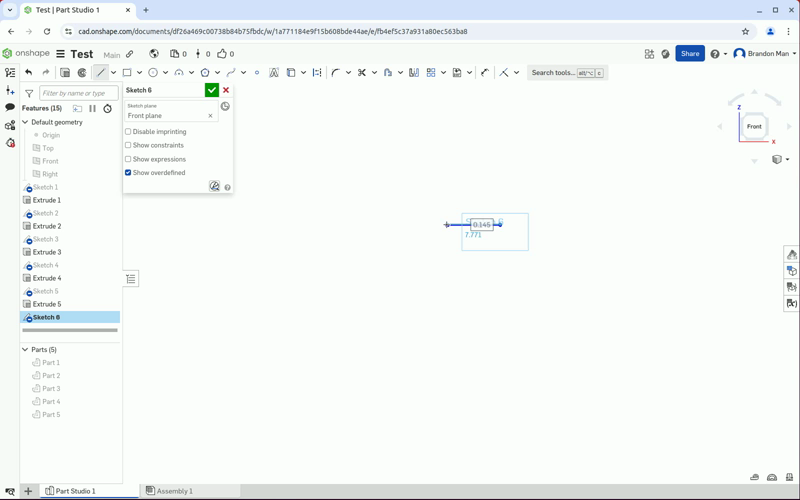
scroll(6)
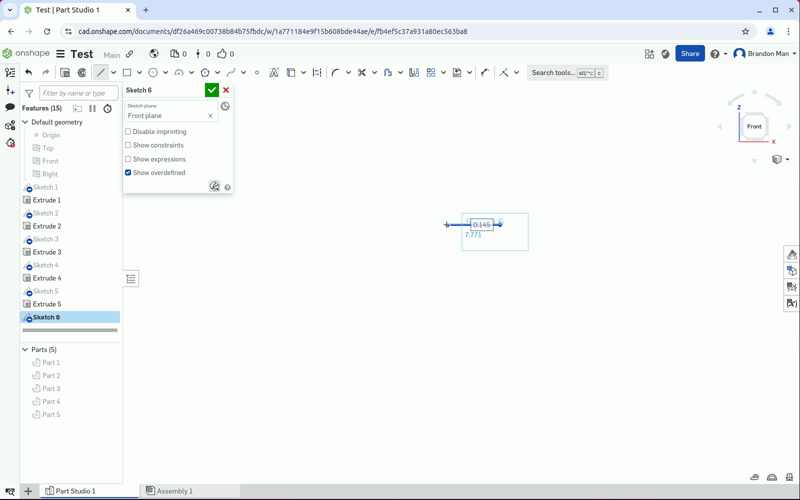
scroll(6)
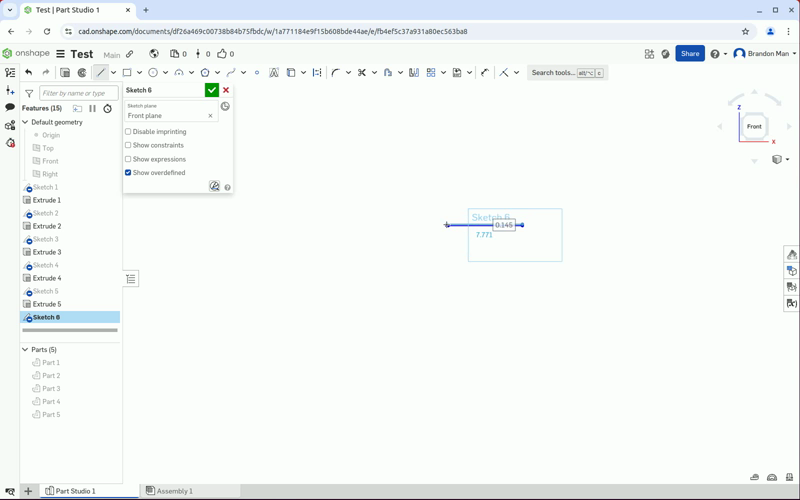
scroll(6)
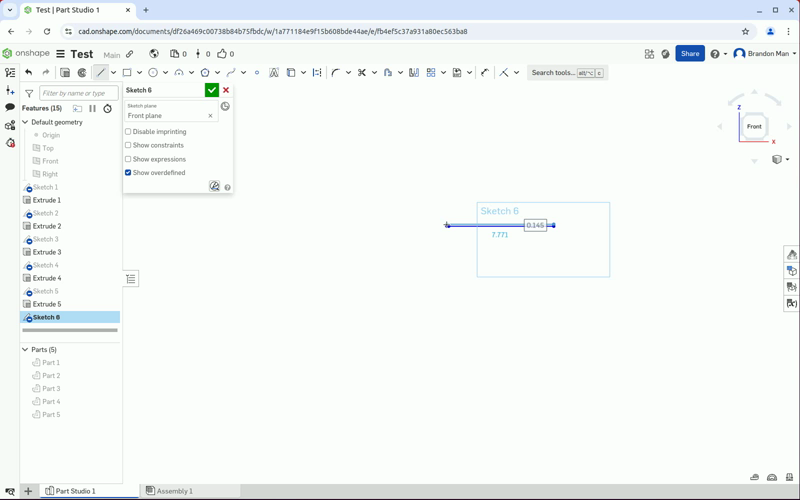
scroll(6)
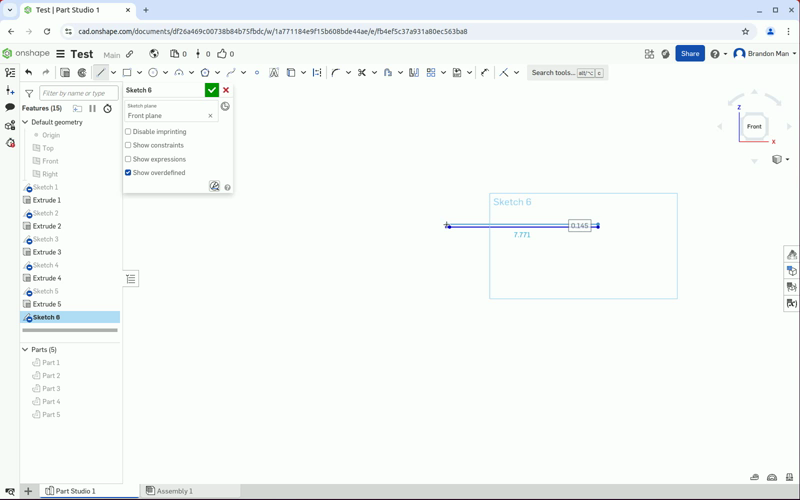
scroll(6)
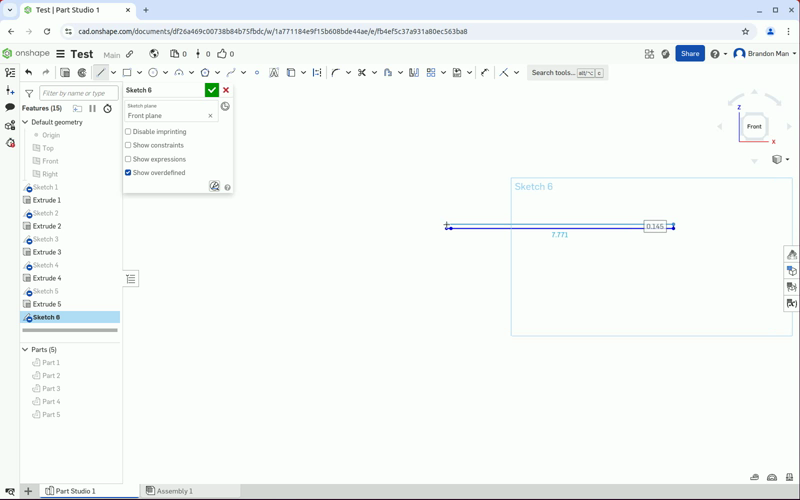
scroll(6)
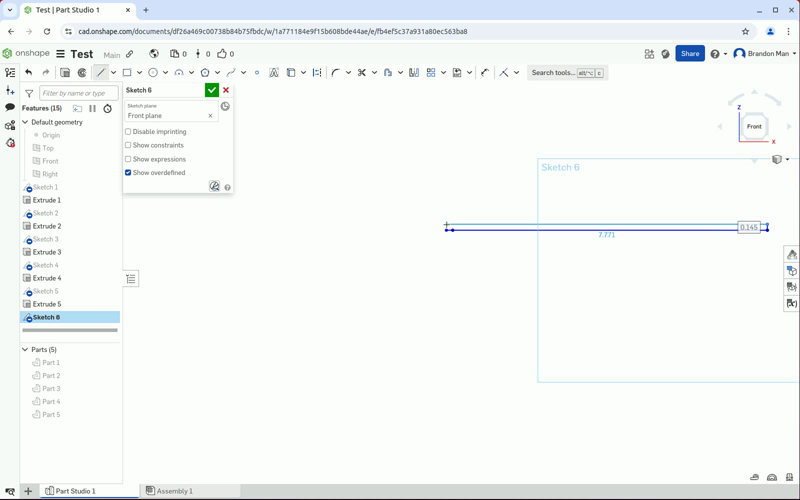
scroll(6)
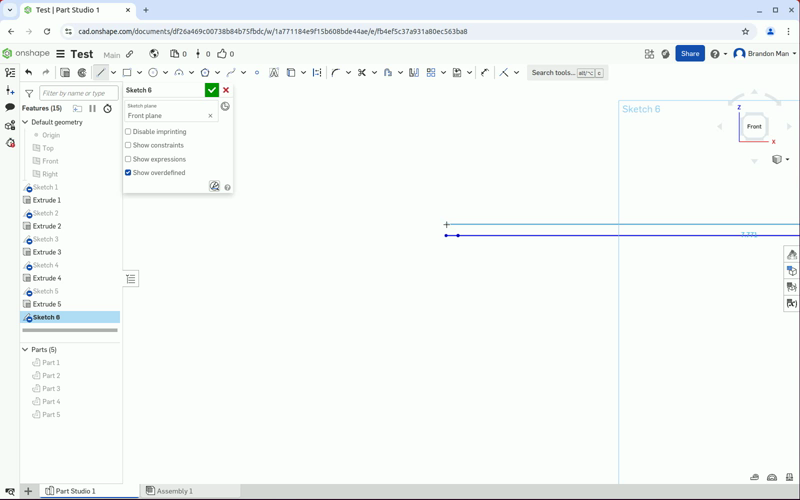
click(446, 224)
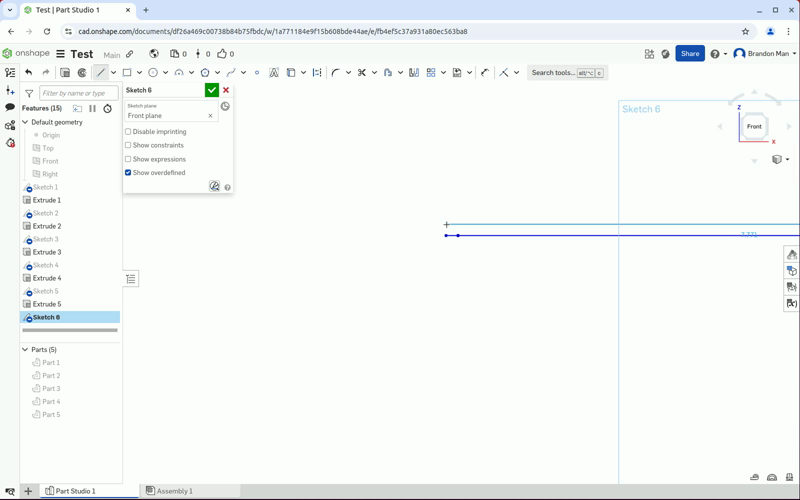
scroll(-6)
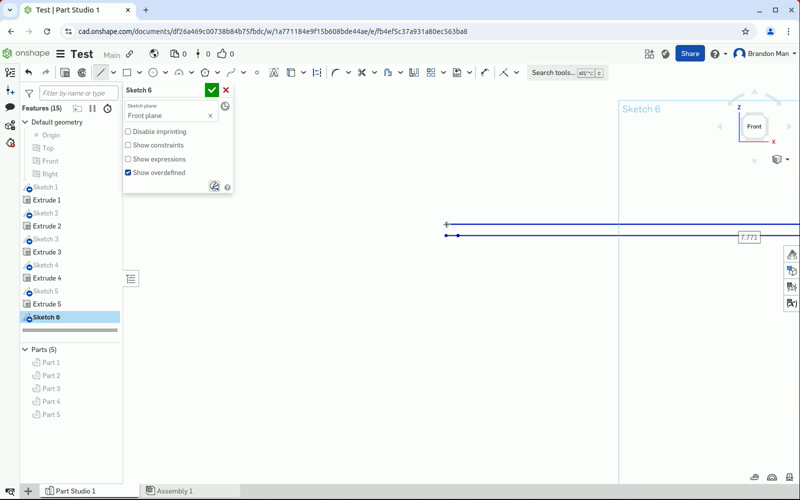
scroll(-6)
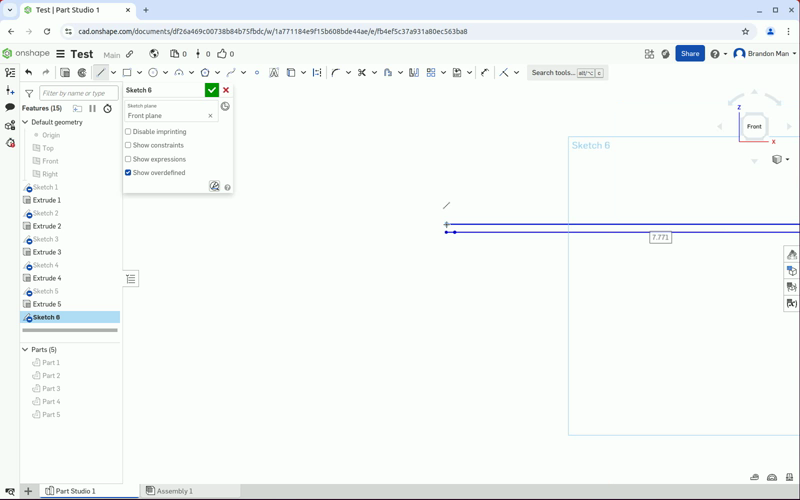
scroll(-6)
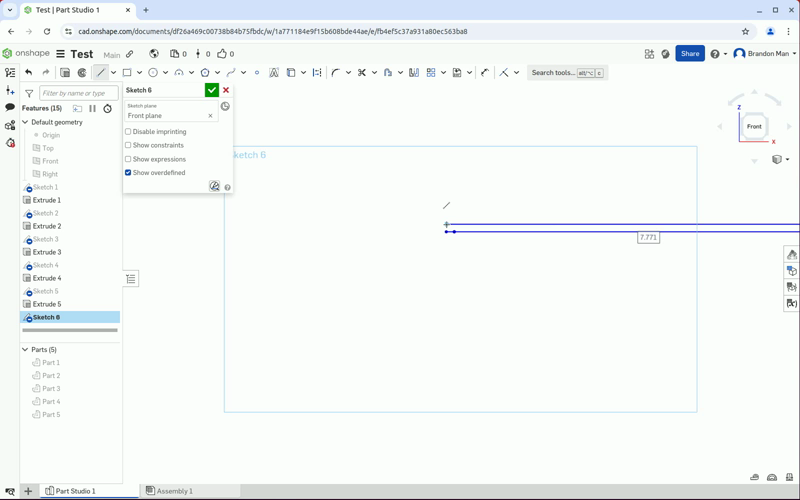
scroll(-6)
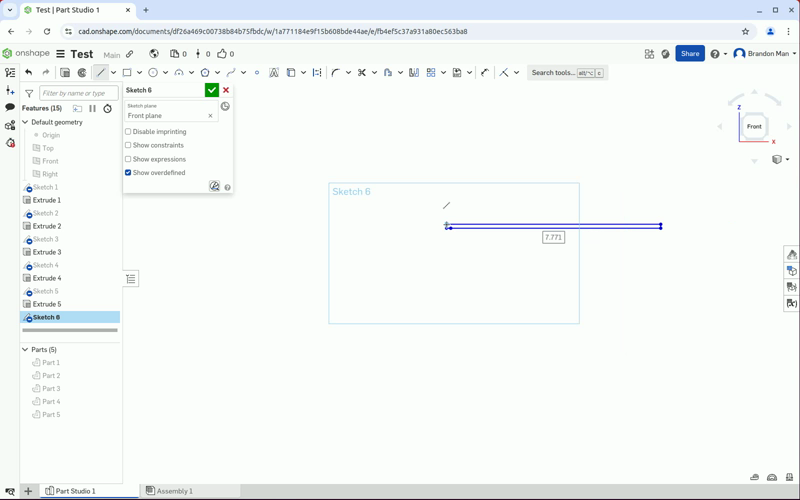
scroll(-6)
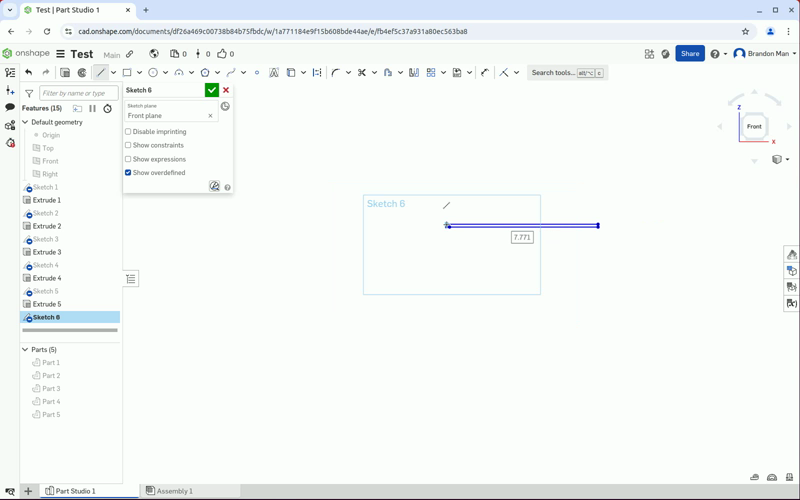
scroll(-6)
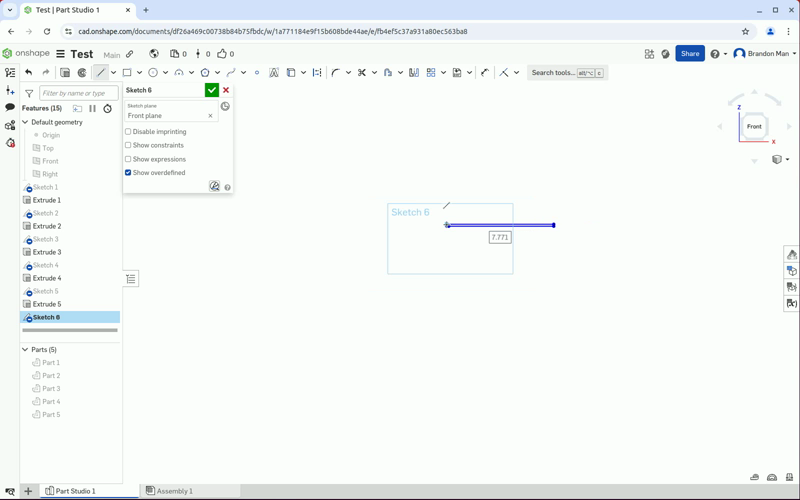
scroll(-6)
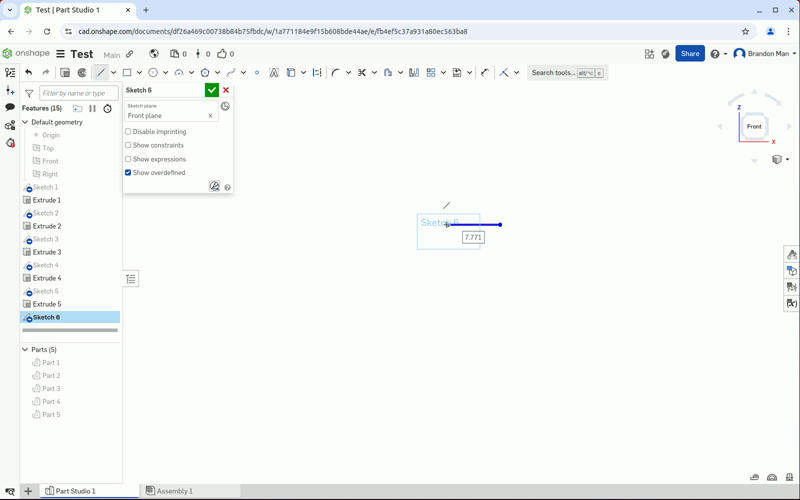
key_up(shift)
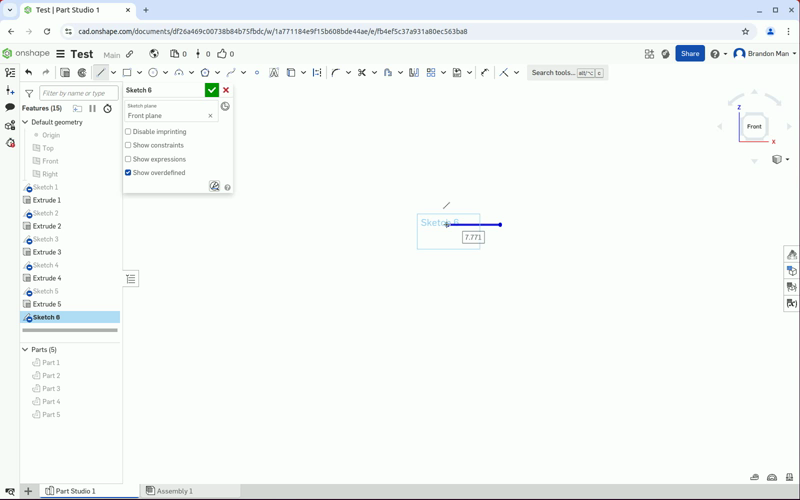
mouse_move(476, 224)
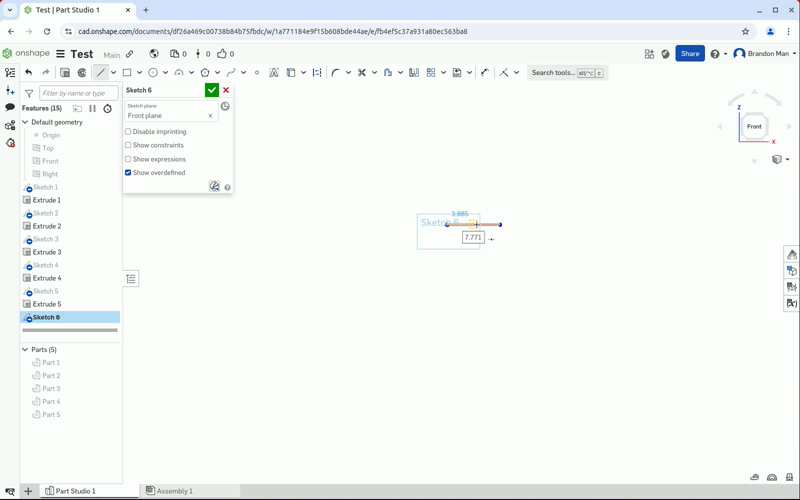
key_down(shift)
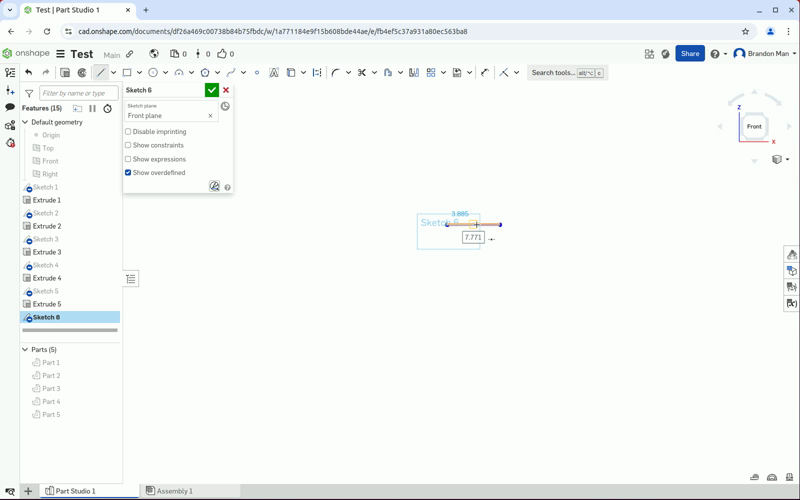
mouse_move(446, 225)
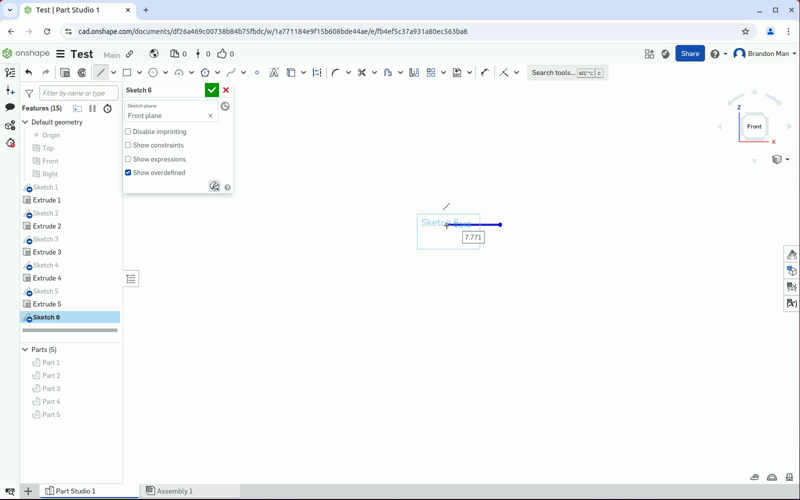
scroll(6)
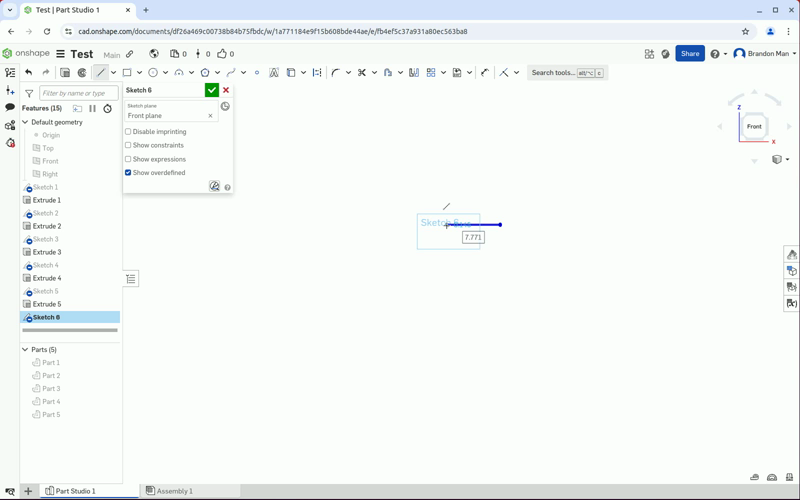
scroll(6)
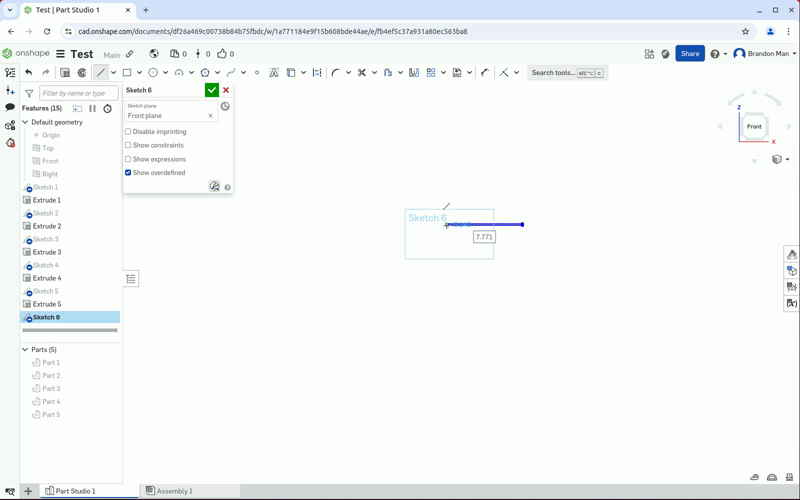
scroll(6)
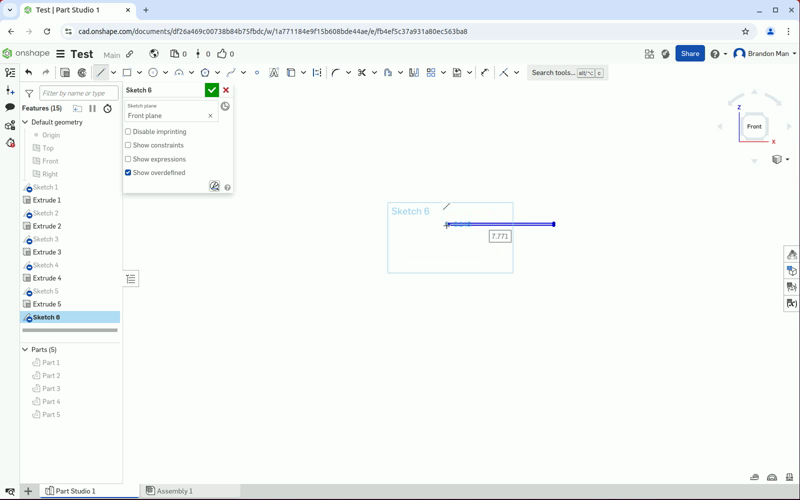
scroll(6)
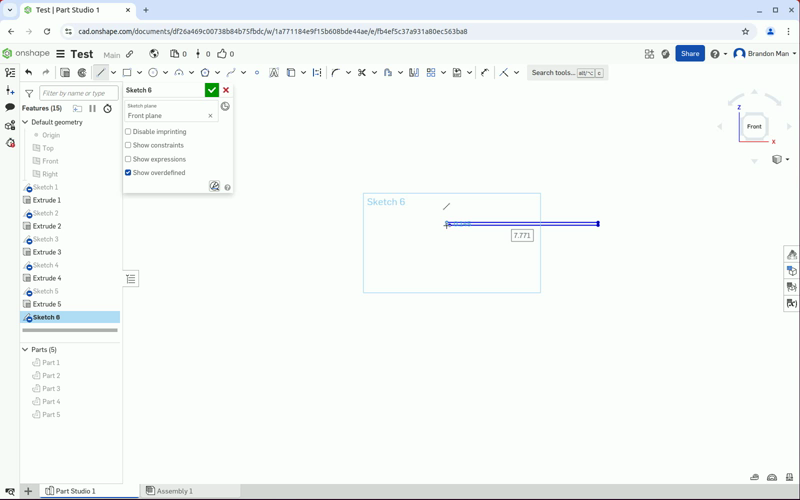
scroll(6)
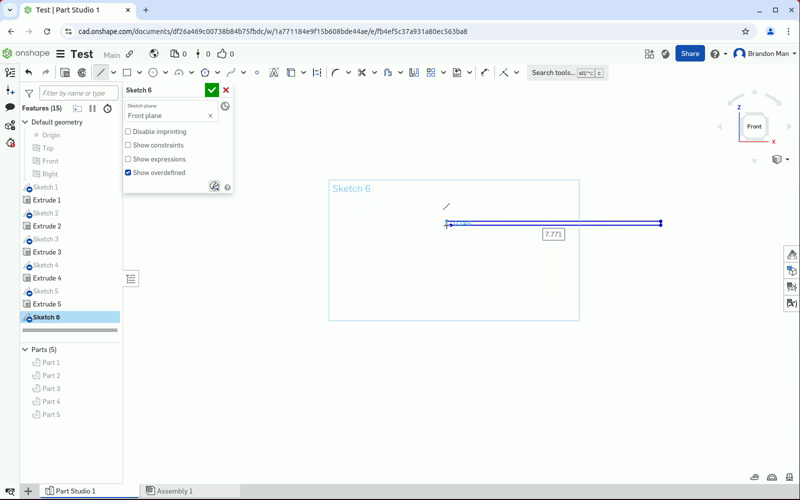
scroll(6)
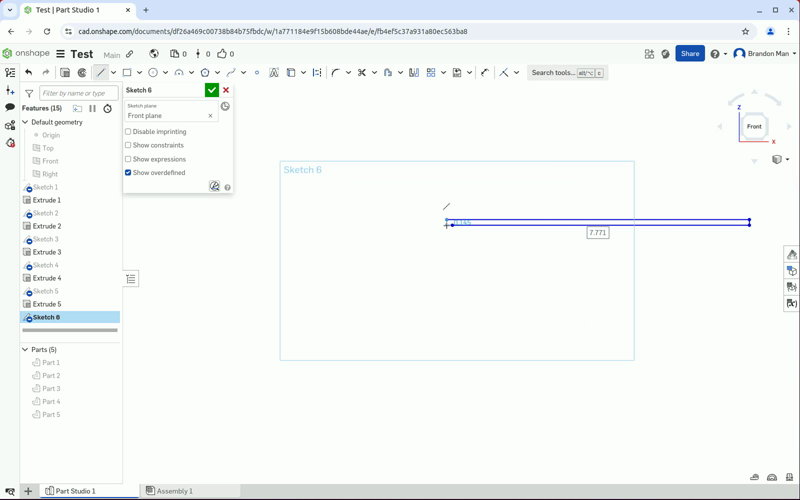
scroll(6)
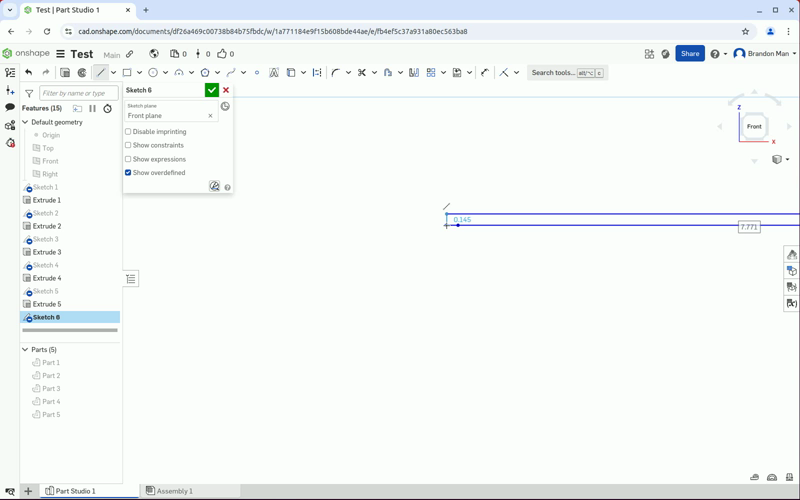
key_up(shift)
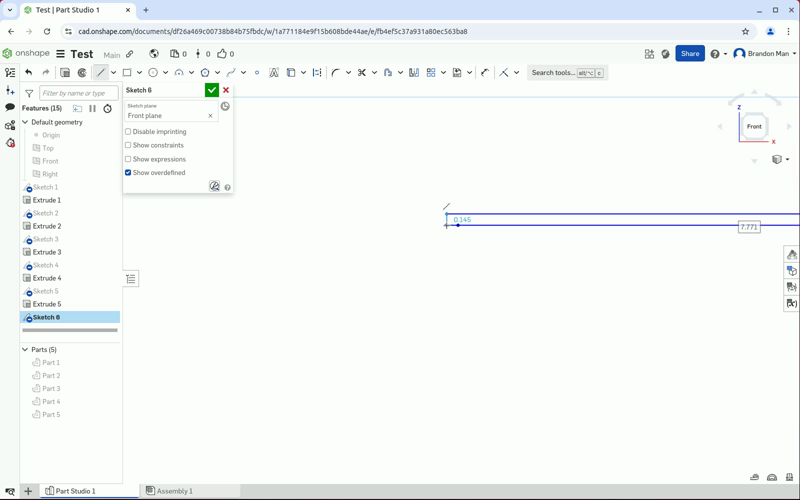
click(446, 225)
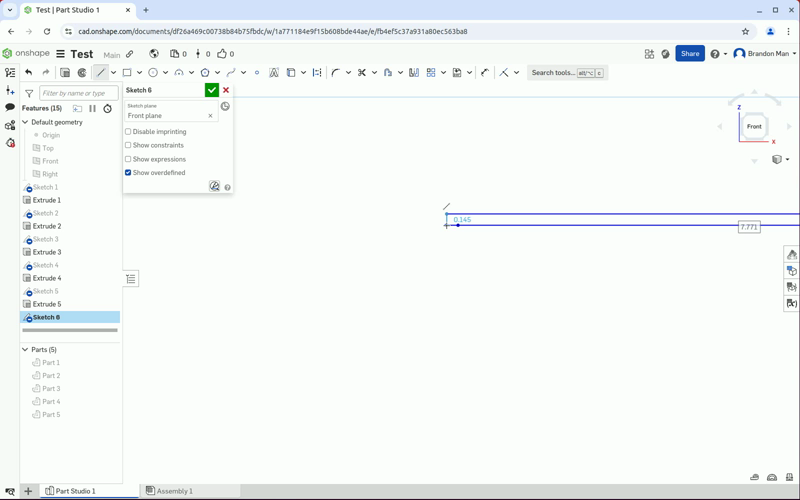
scroll(-6)
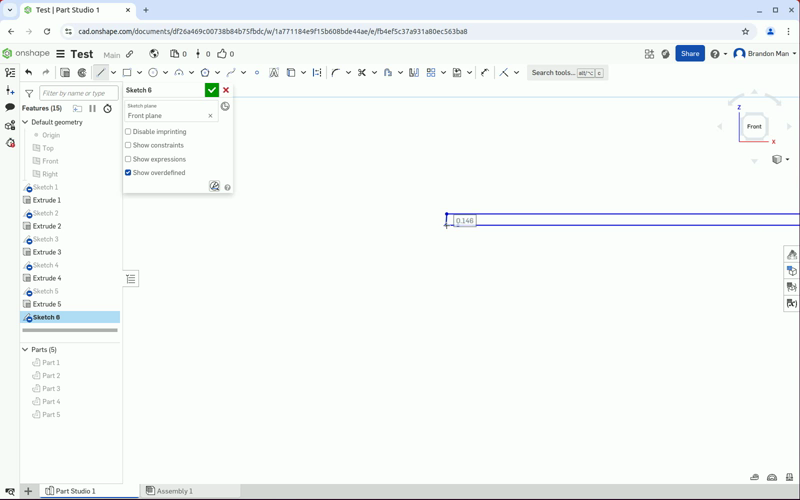
scroll(-6)
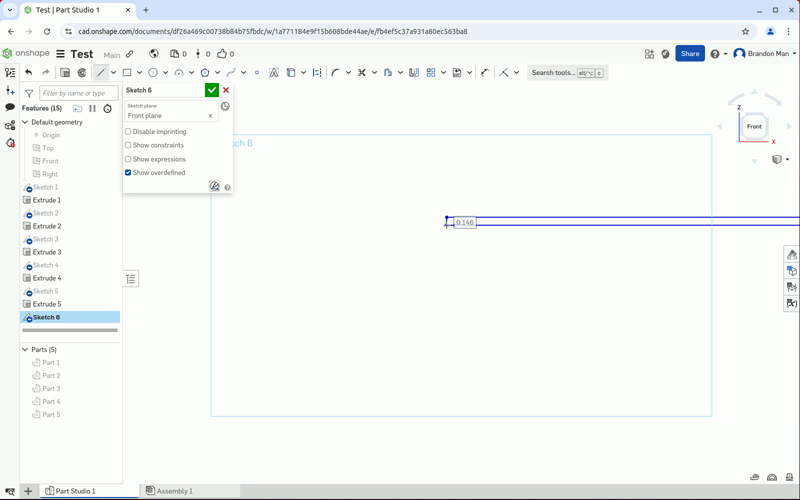
scroll(-6)
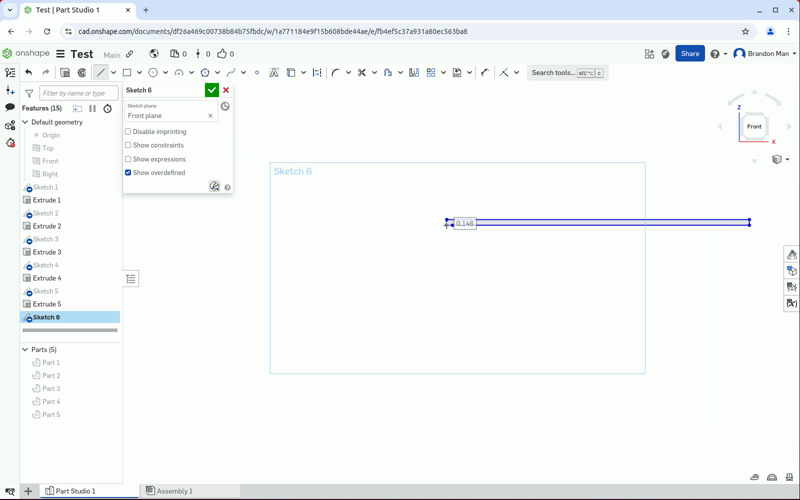
scroll(-6)
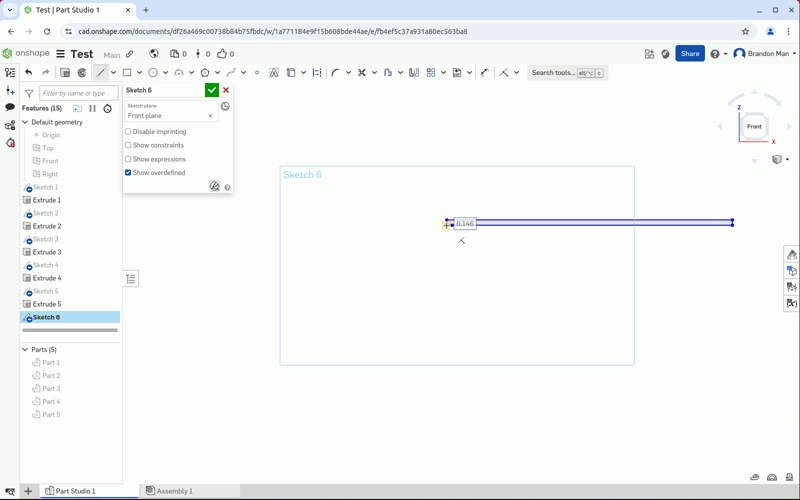
scroll(-6)
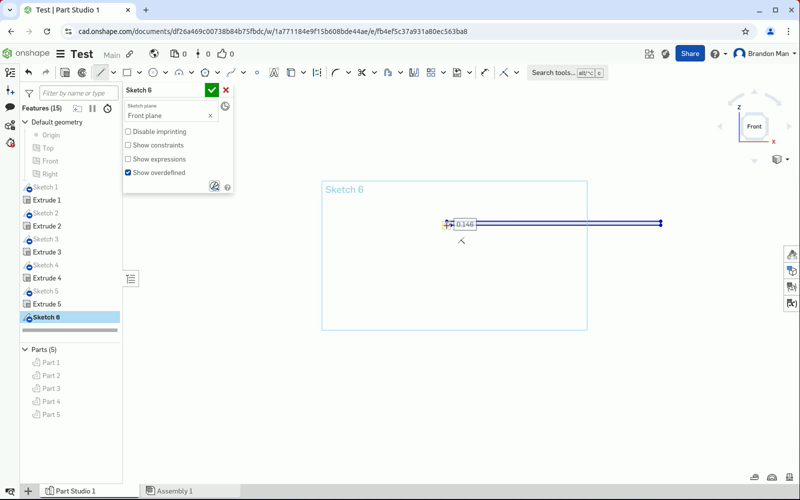
scroll(-6)
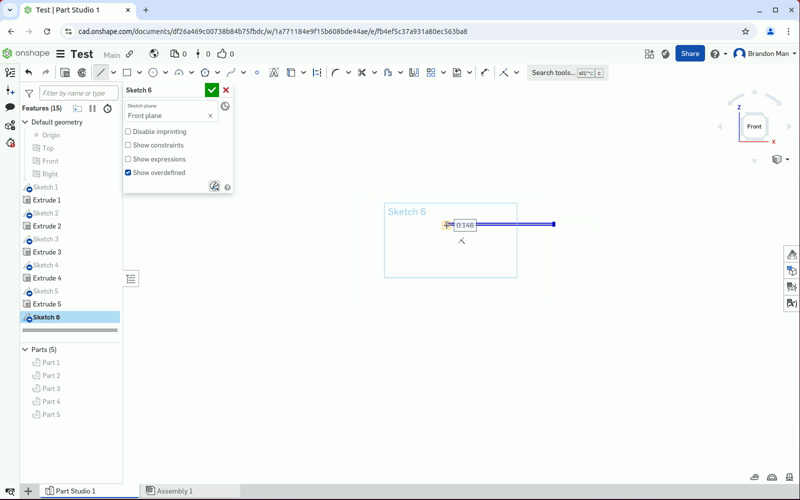
scroll(-6)
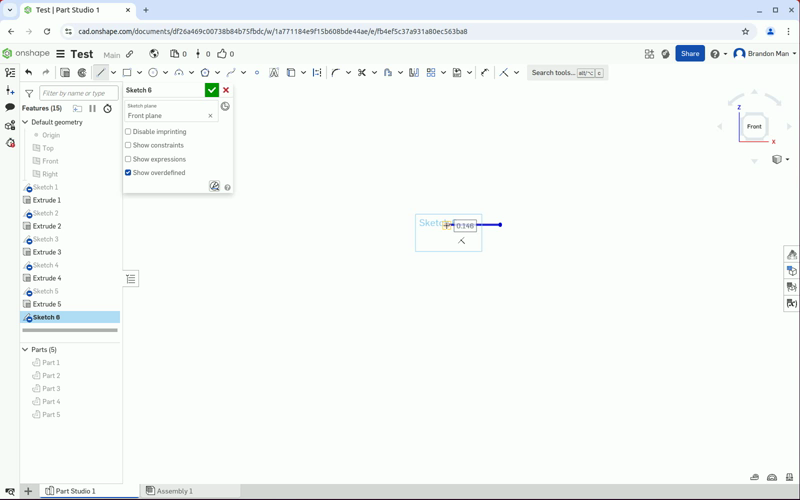
key(esc)
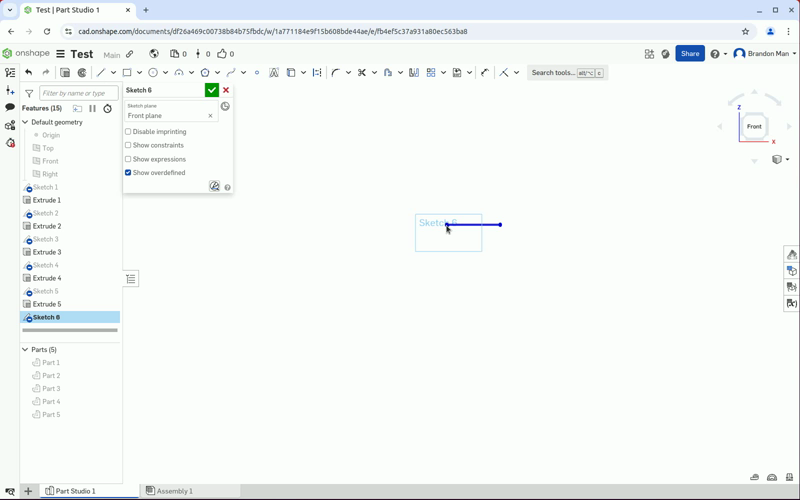
mouse_move(456, 224)
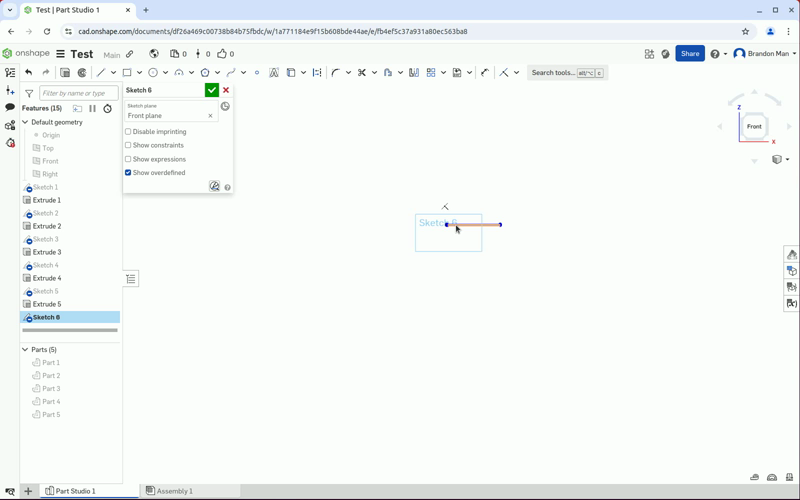
scroll(6)
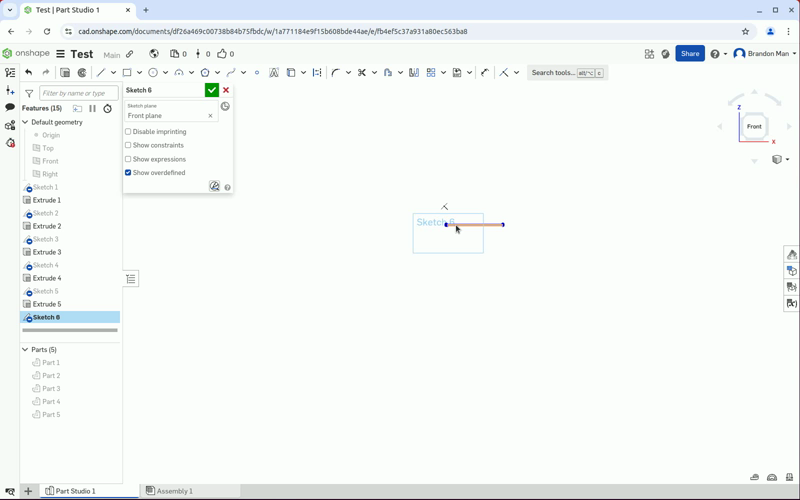
scroll(6)
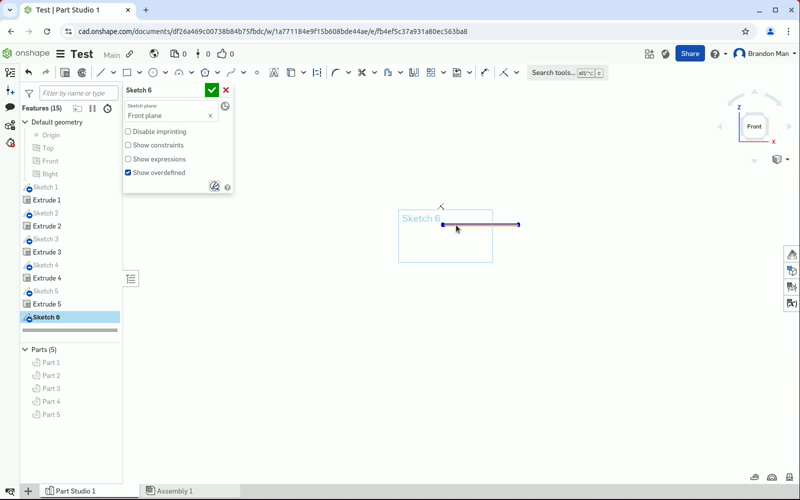
scroll(6)
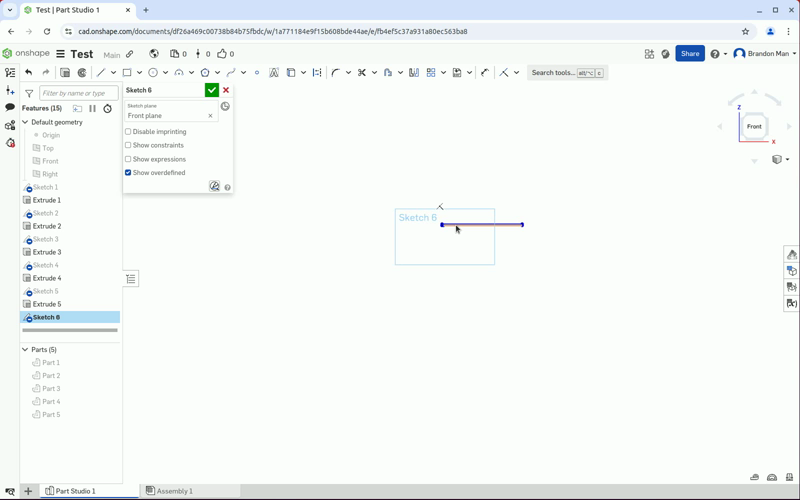
scroll(6)
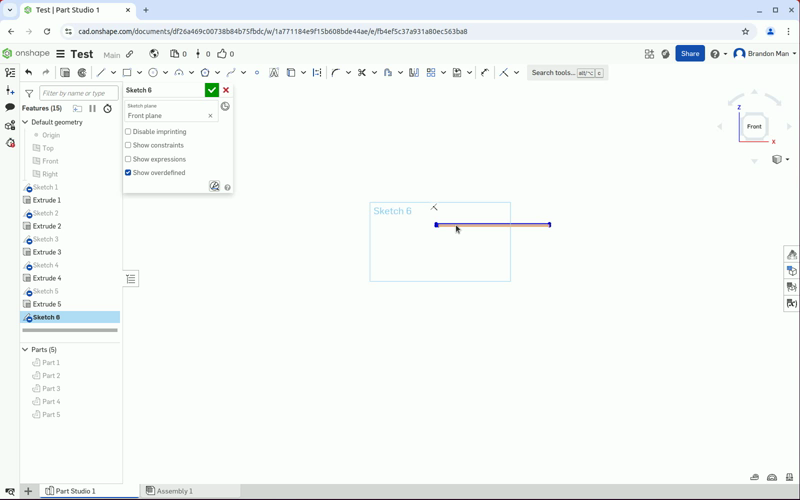
scroll(6)
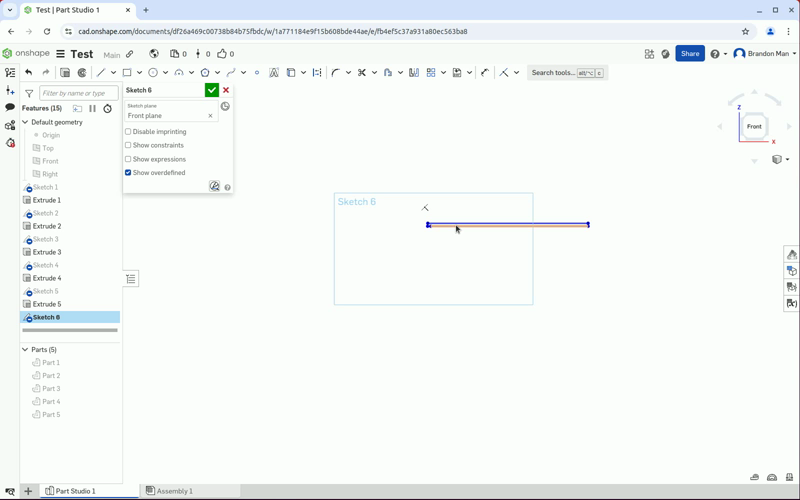
scroll(6)
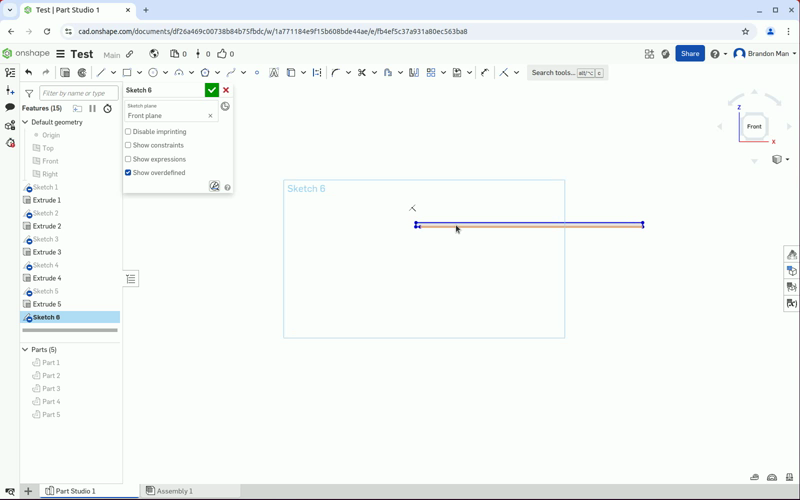
scroll(6)
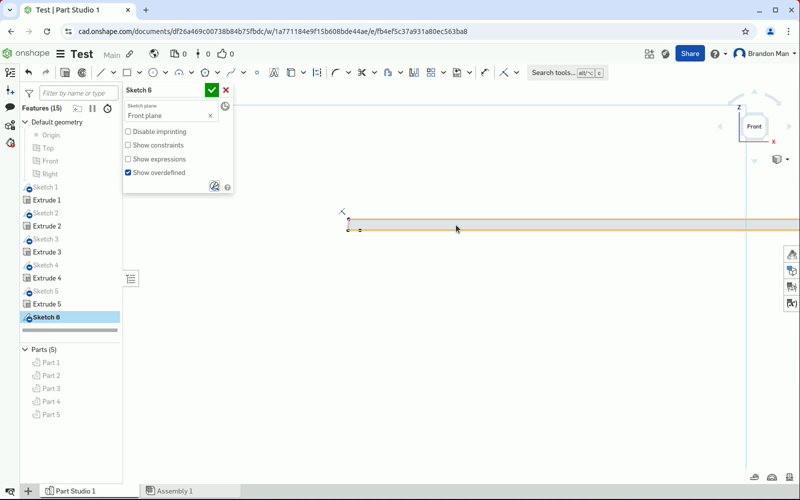
click(456, 224)
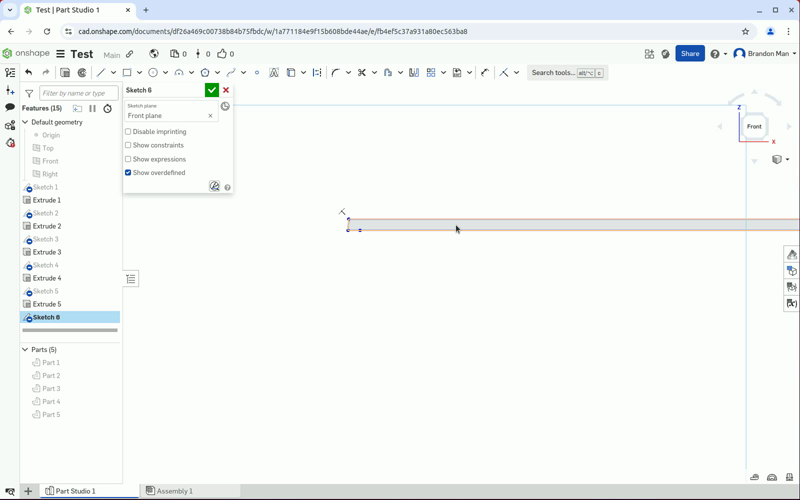
scroll(-6)
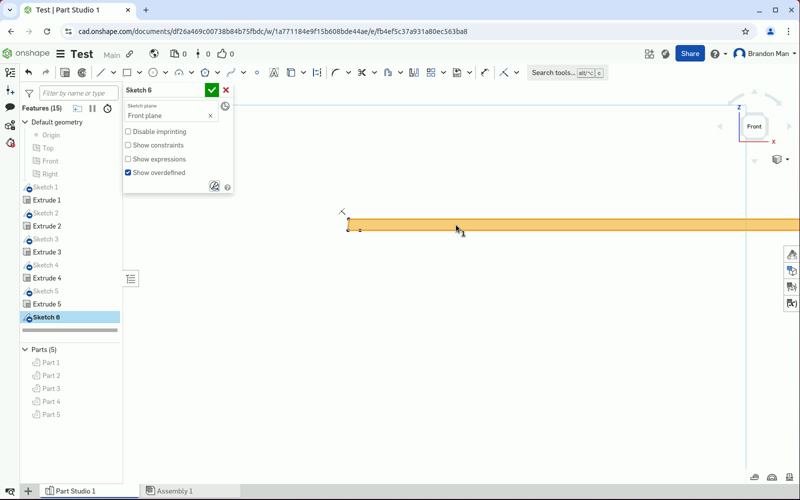
scroll(-6)
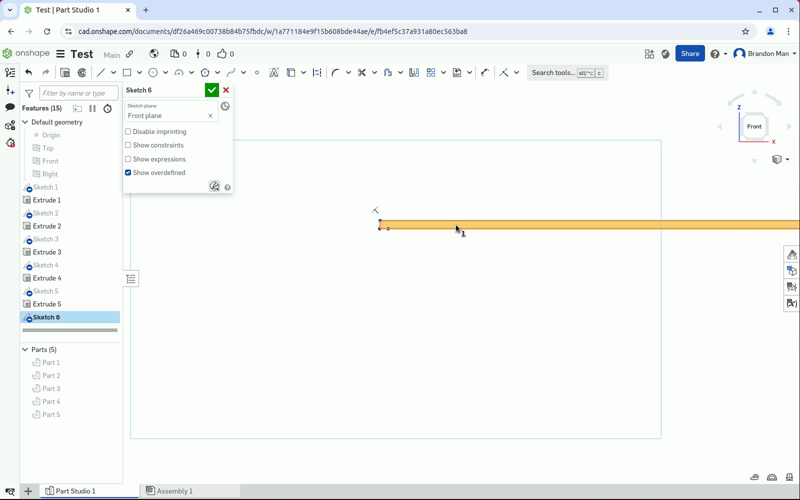
scroll(-6)
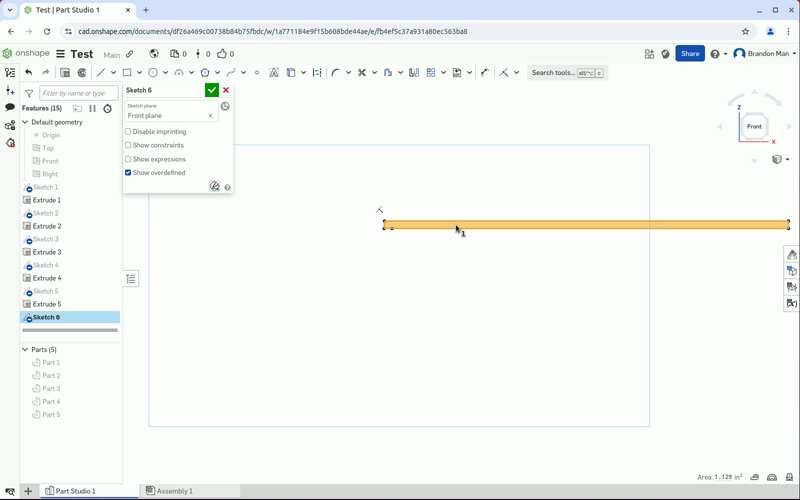
scroll(-6)
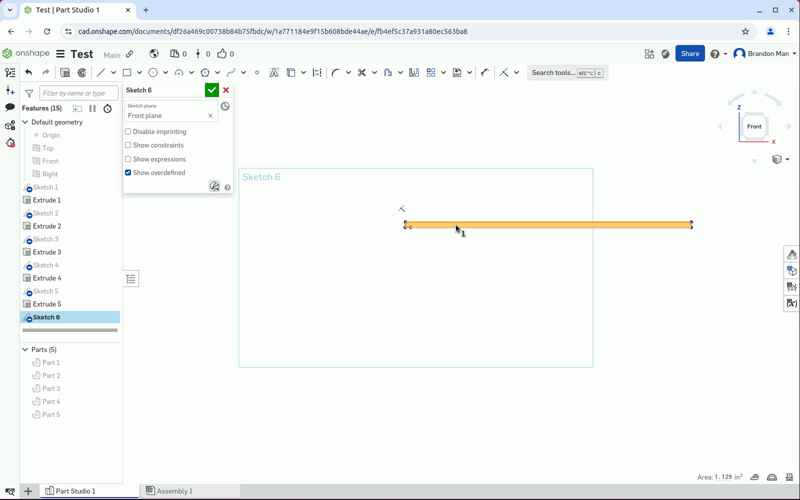
scroll(-6)
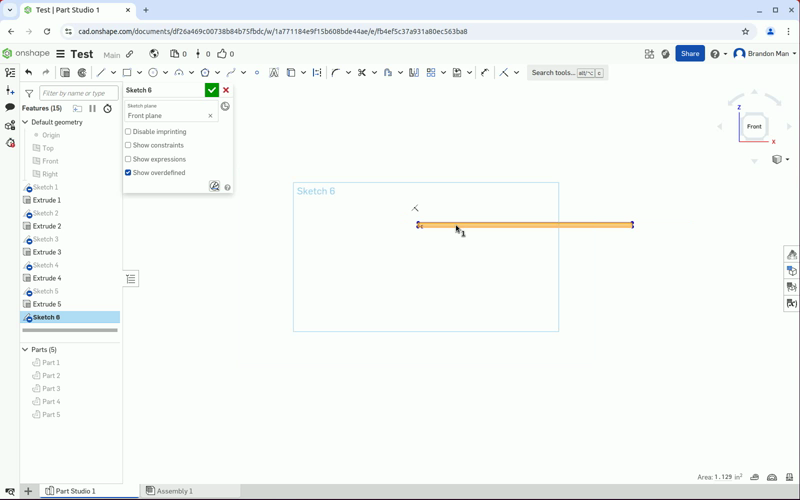
scroll(-6)
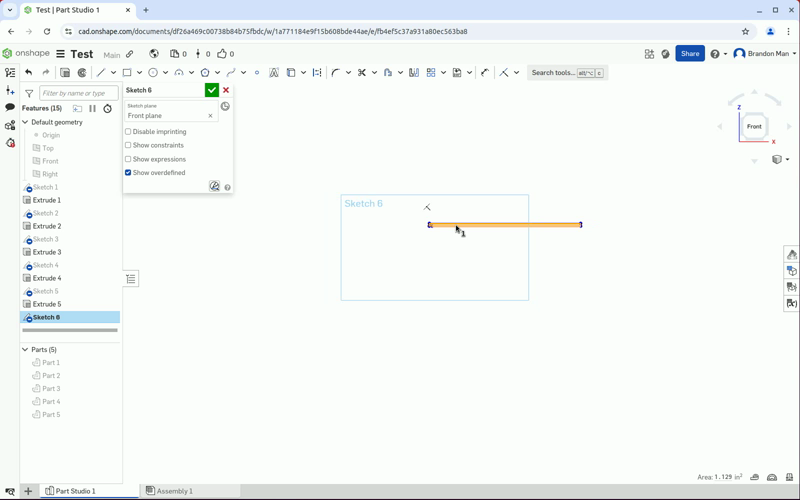
scroll(-6)
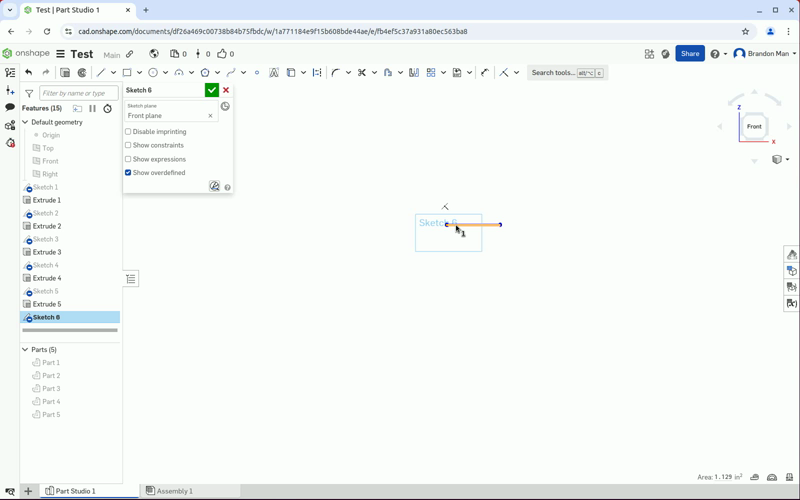
mouse_move(73, 352)
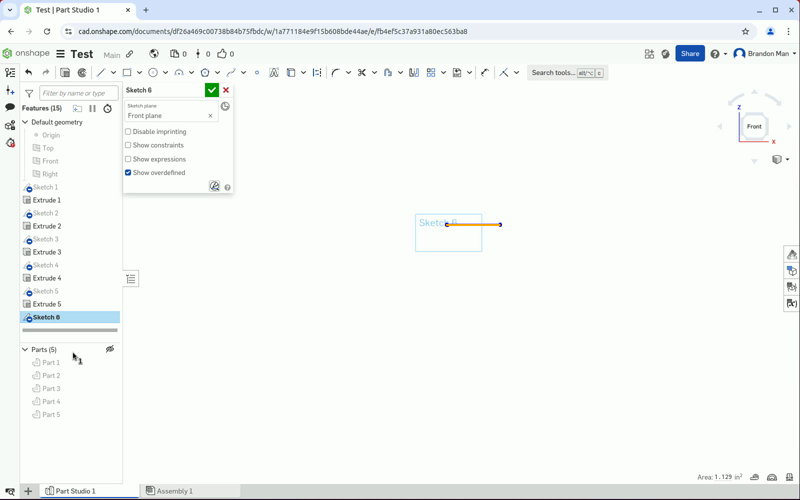
key(shift+y)
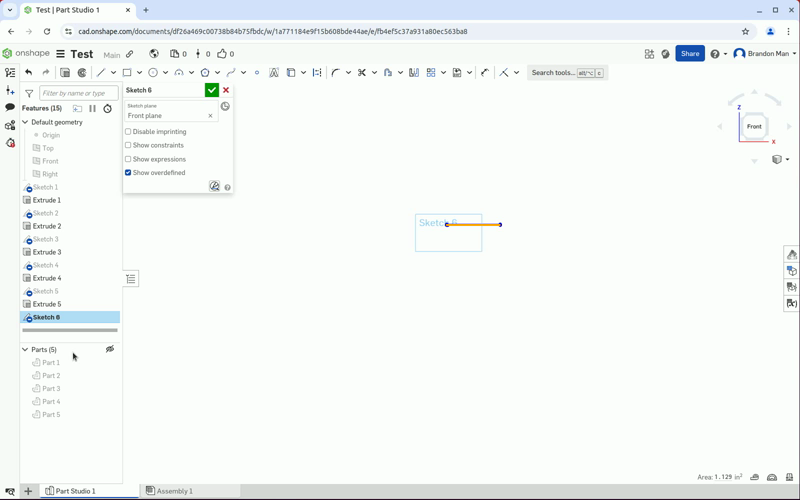
key(shift+e)
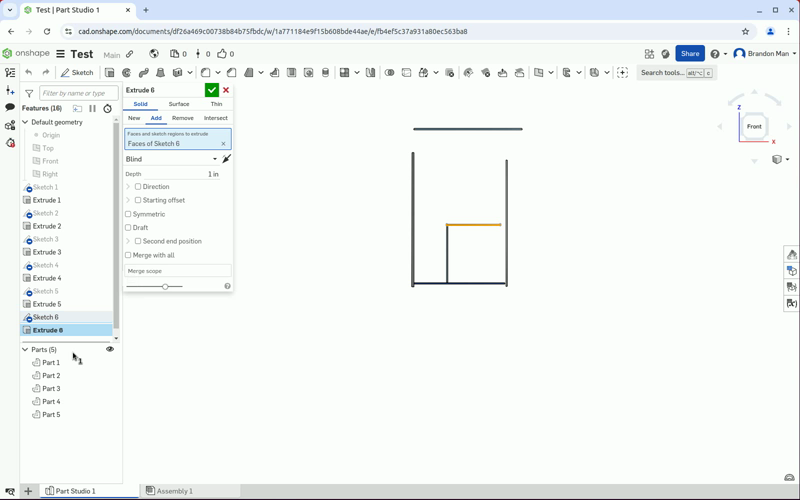
mouse_move(143, 106)
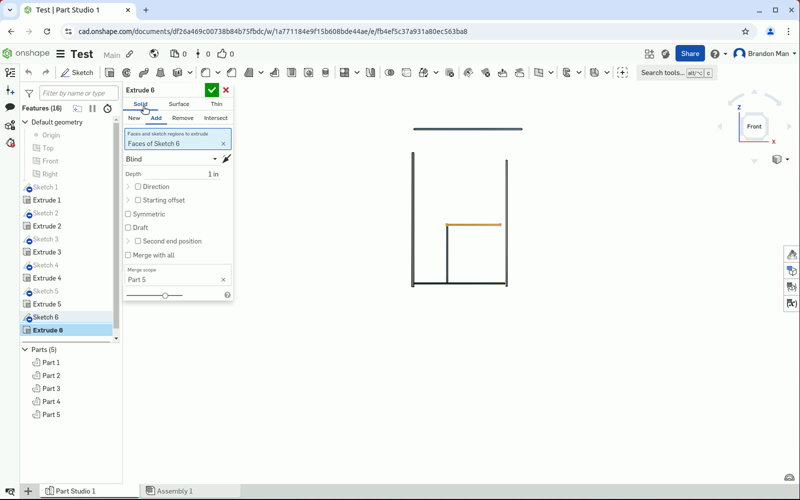
click(143, 106)
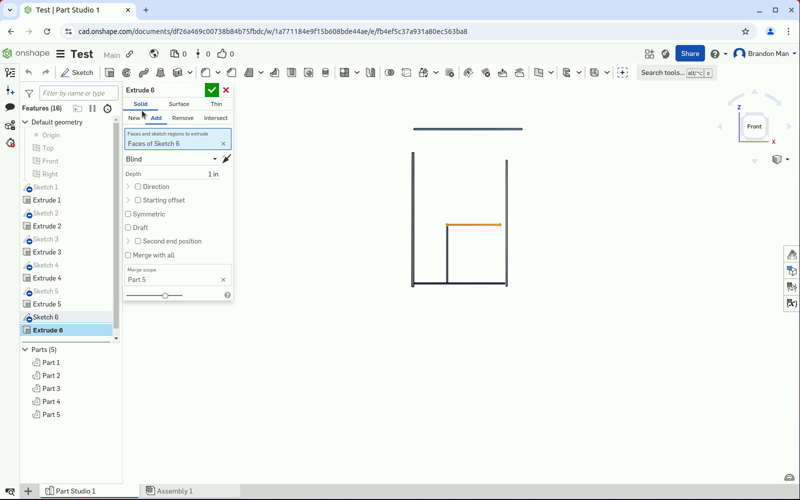
mouse_move(137, 120)
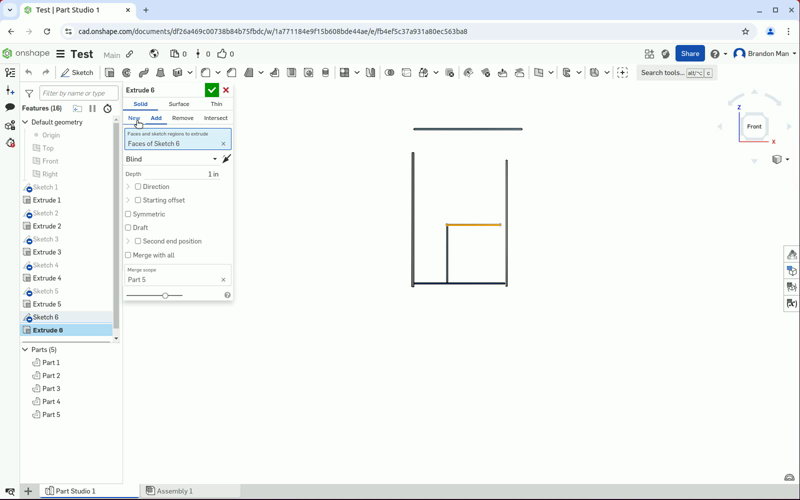
click(137, 120)
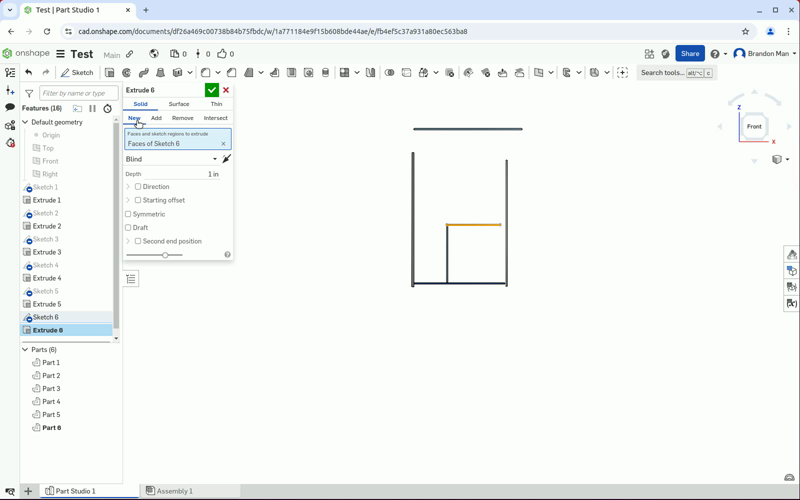
key(tab, 4)
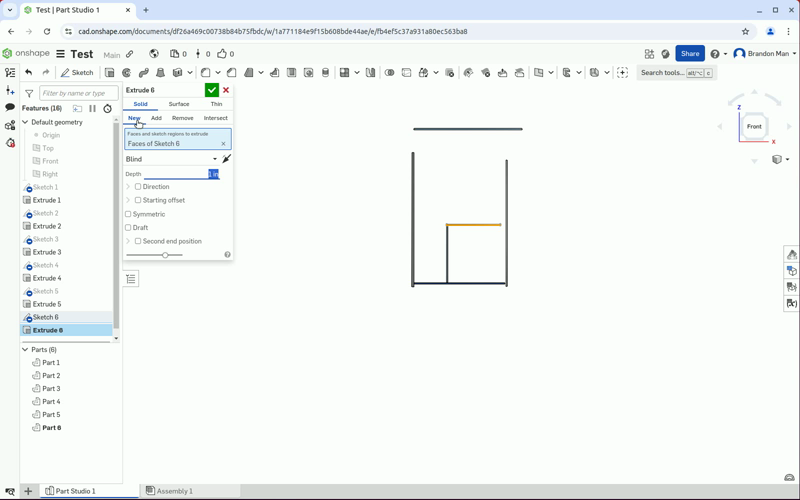
text(4.814)
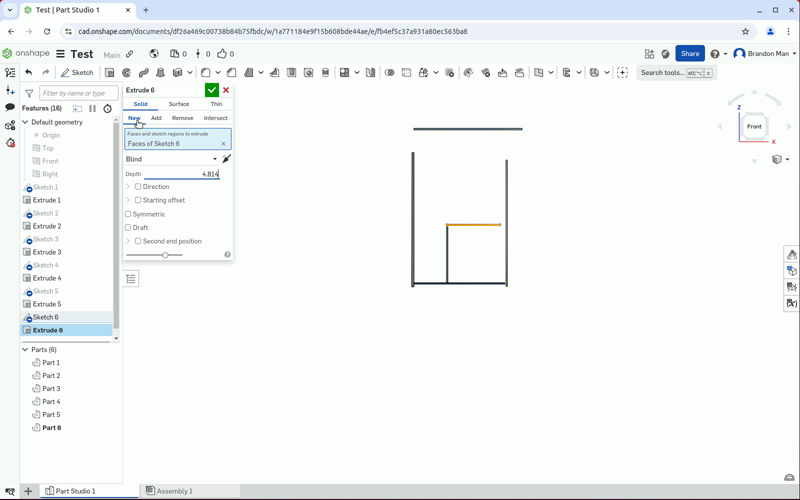
key(enter)
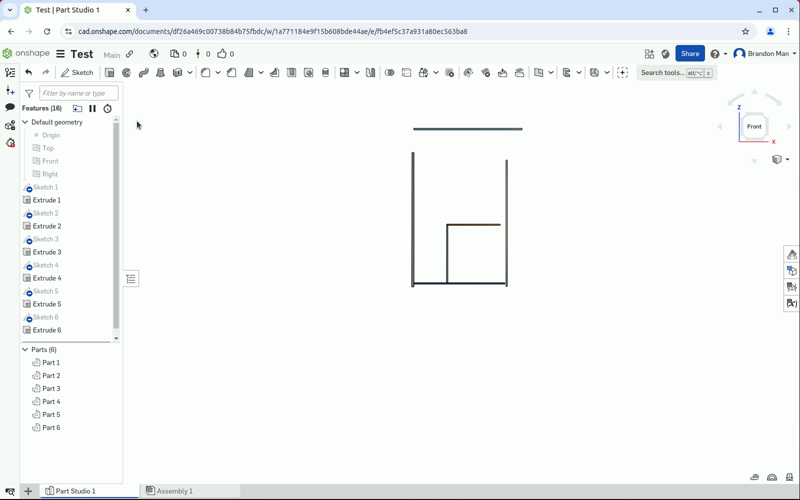
key(shift+h)
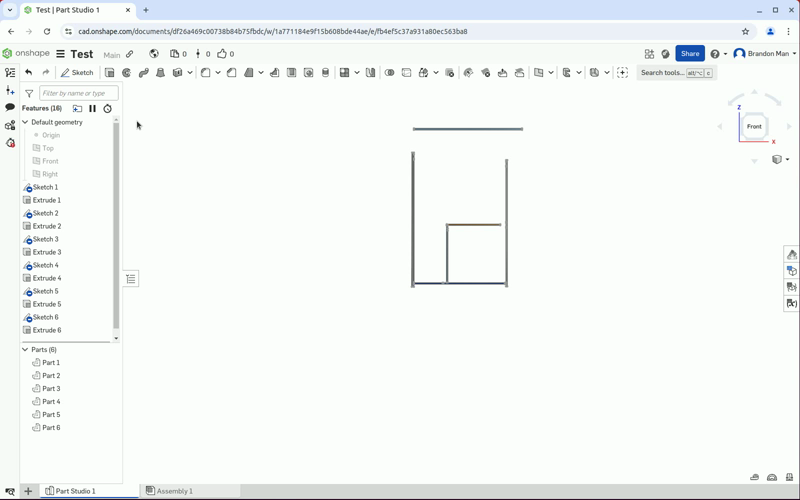
key(shift+h)
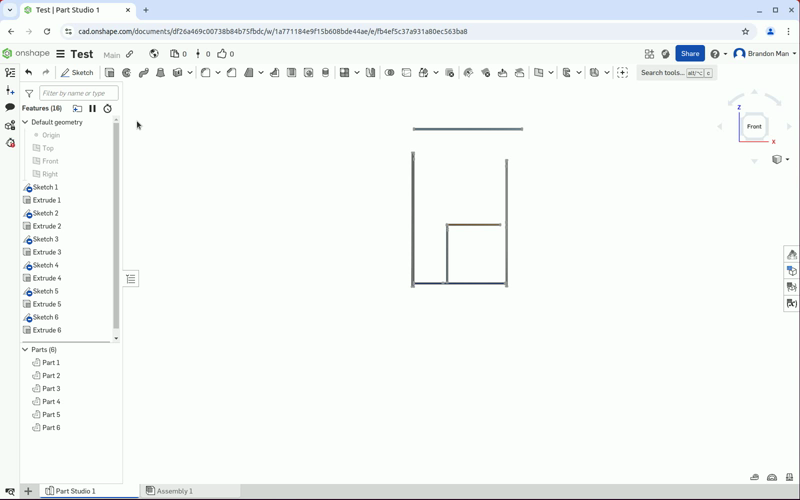
key(shift+7)
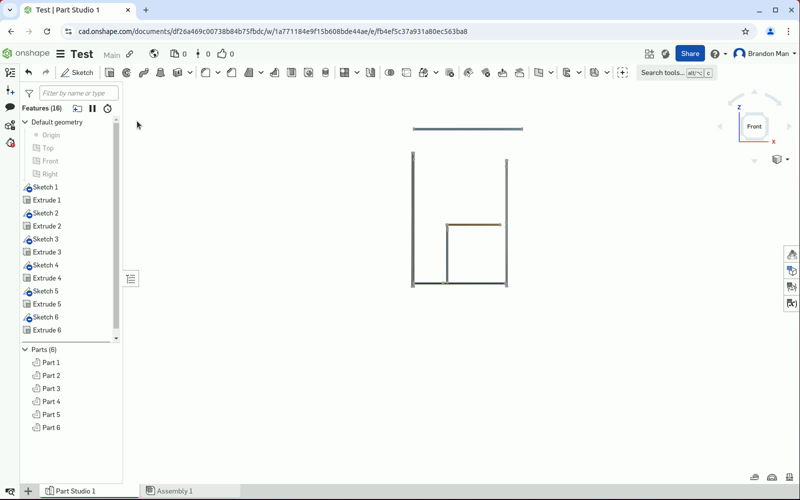
key(left, 2)
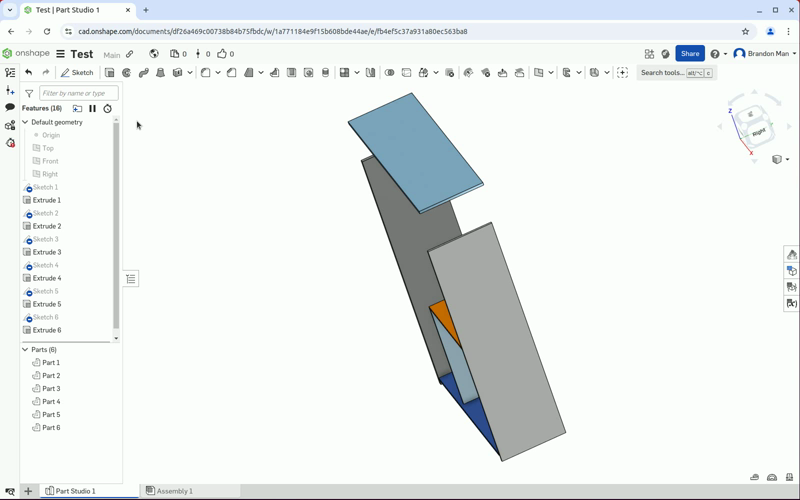
key(down, 2)
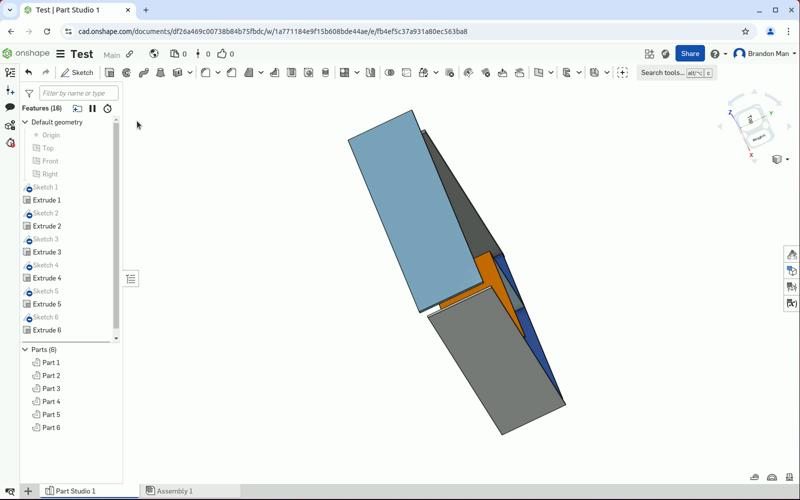
key(up, 2)
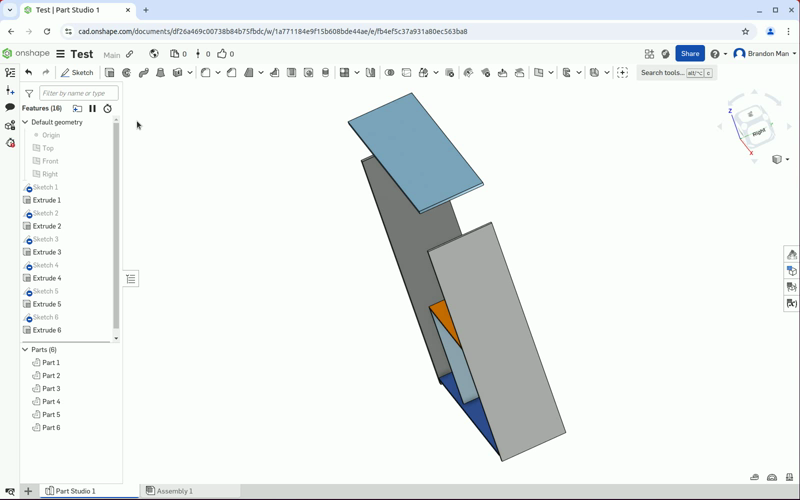
key(right, 2)
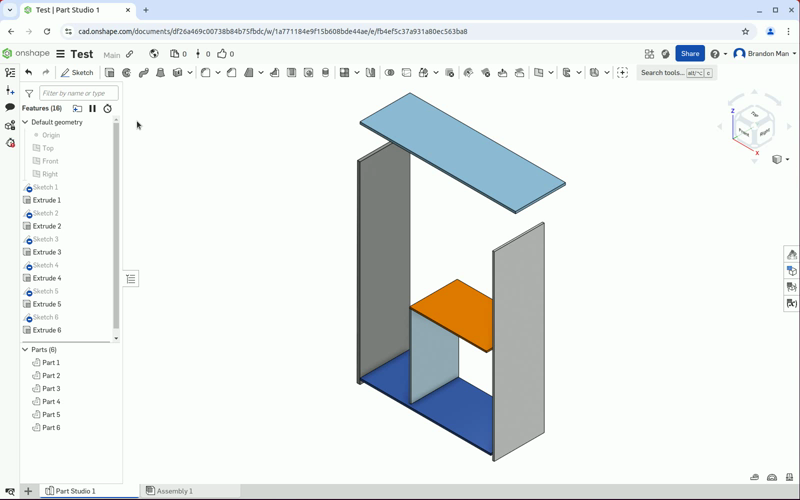
mouse_move(69, 189)
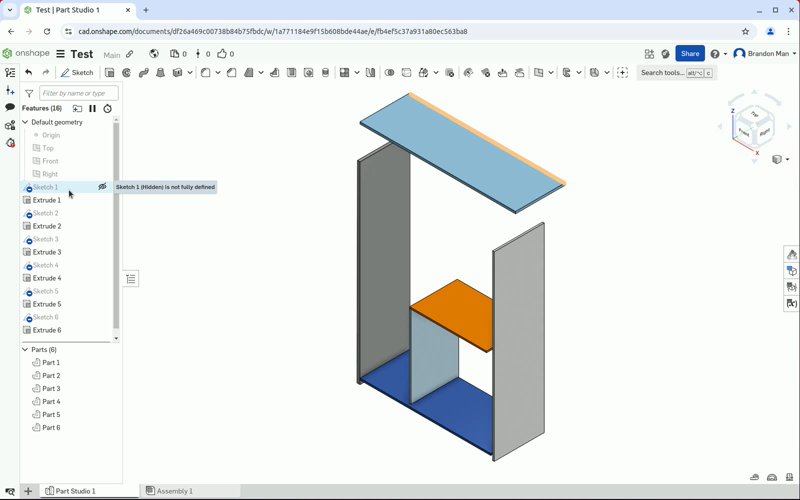
click(69, 189)